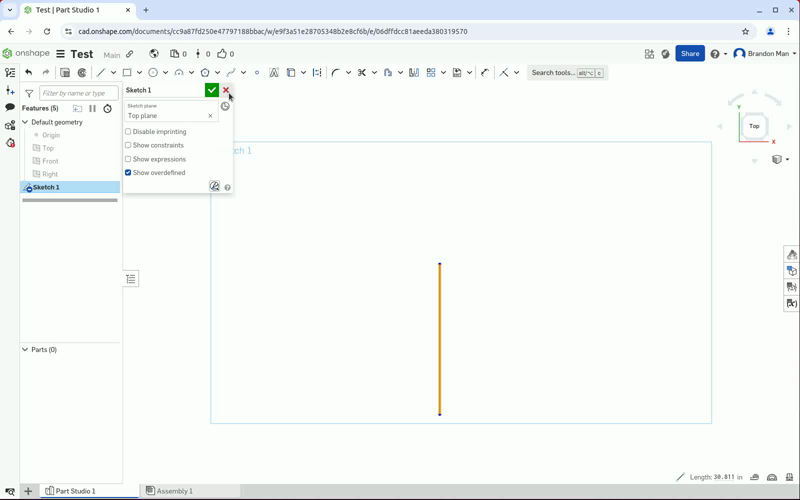
key(shift+h)
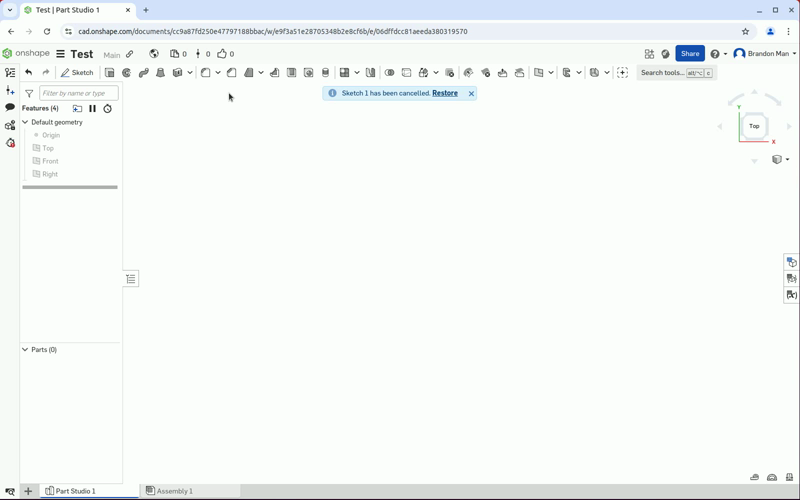
mouse_move(541, 75)
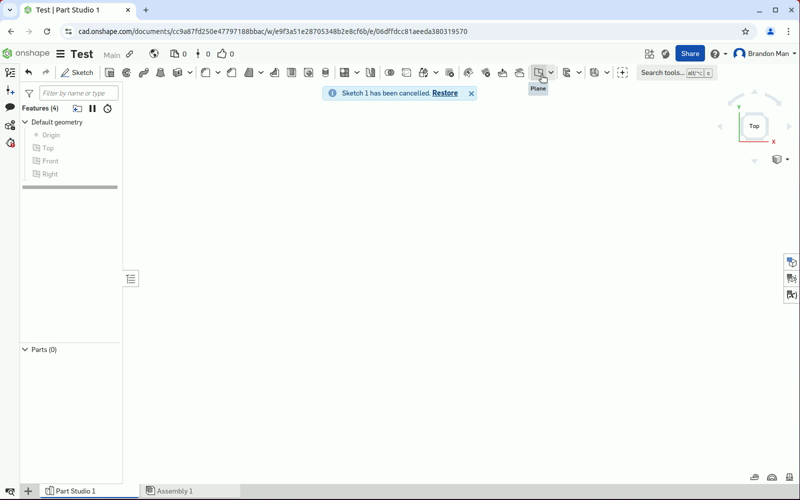
click(541, 75)
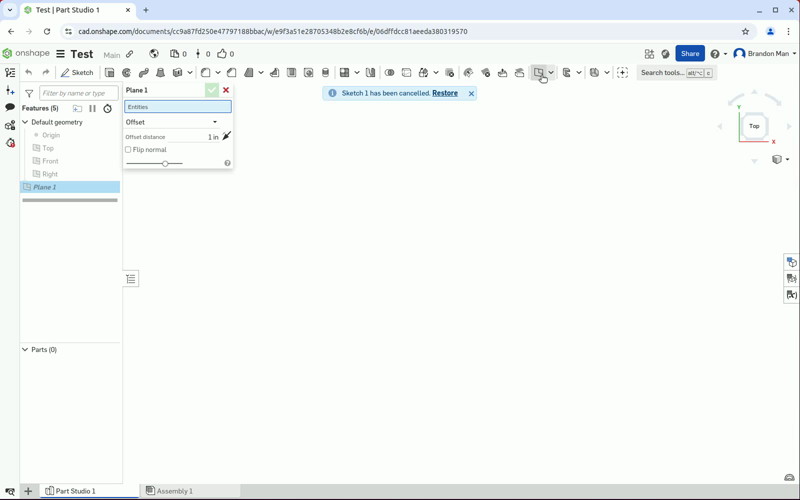
mouse_move(73, 150)
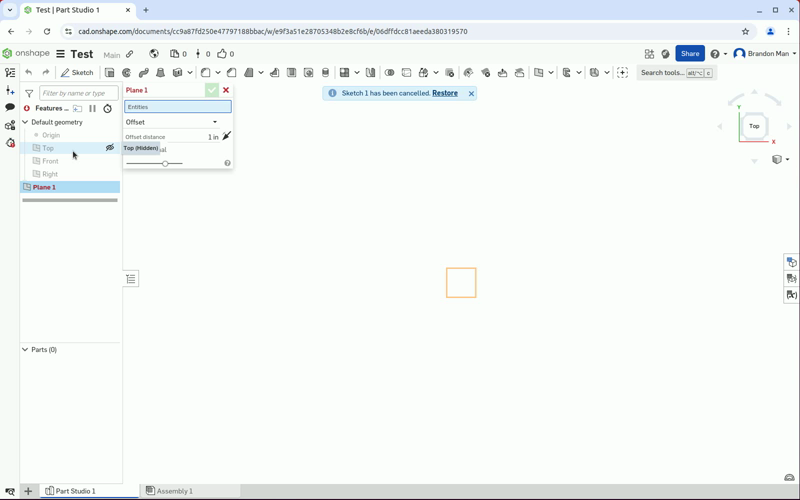
click(73, 150)
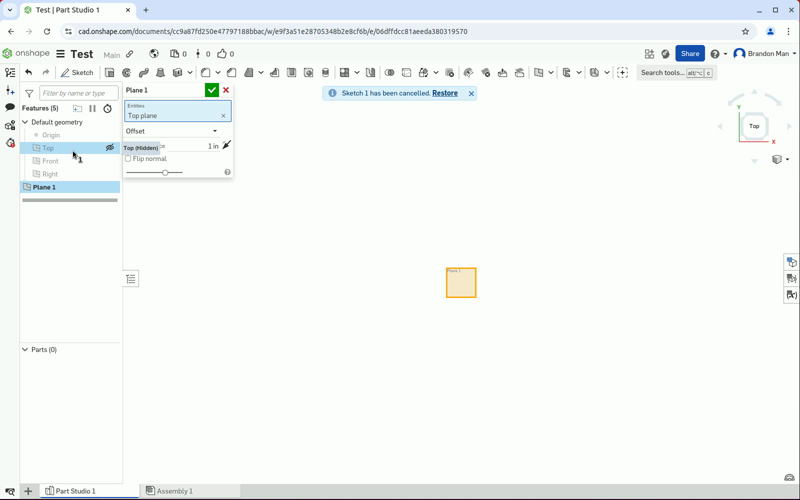
key(tab, 2)
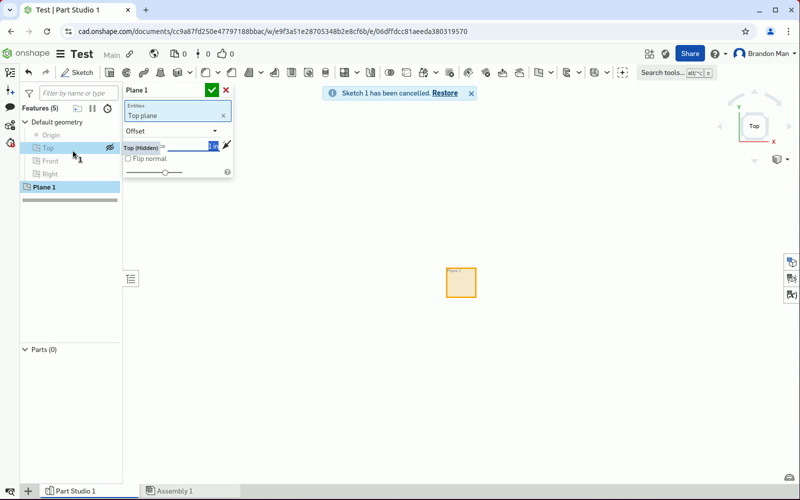
text(0.246)
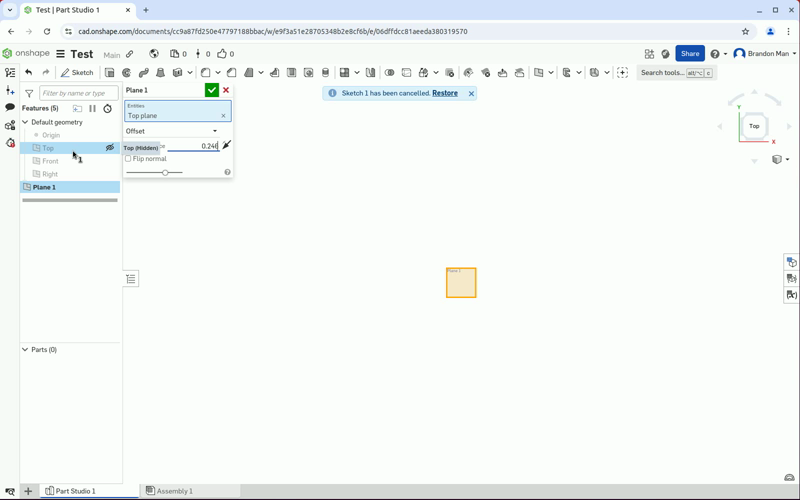
key(enter, 2)
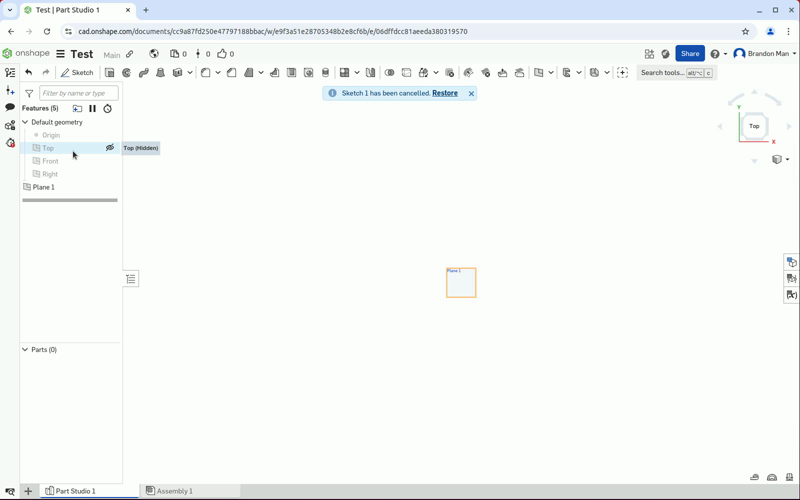
key(shift+s)
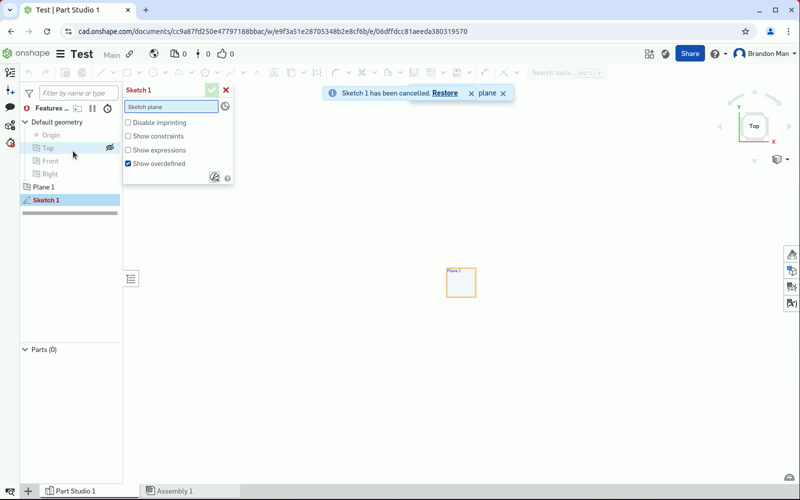
mouse_move(73, 189)
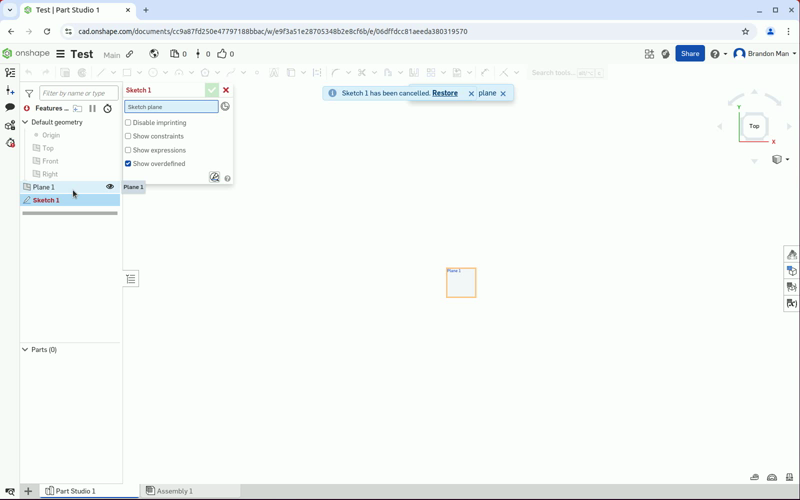
click(73, 189)
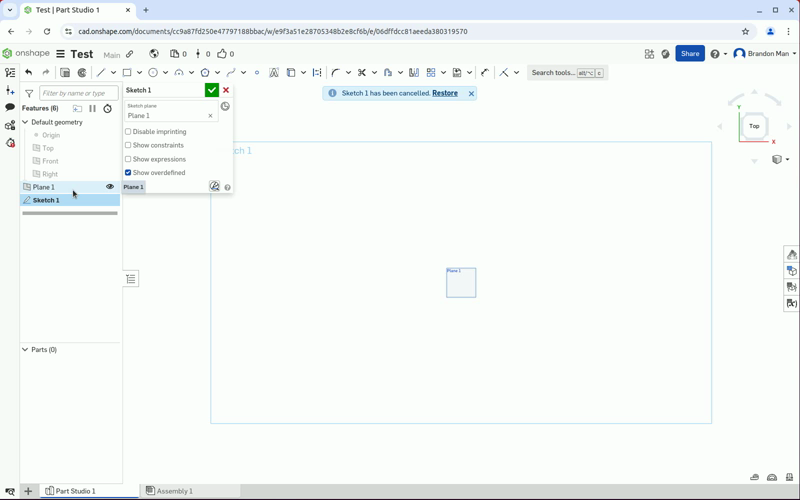
mouse_move(73, 352)
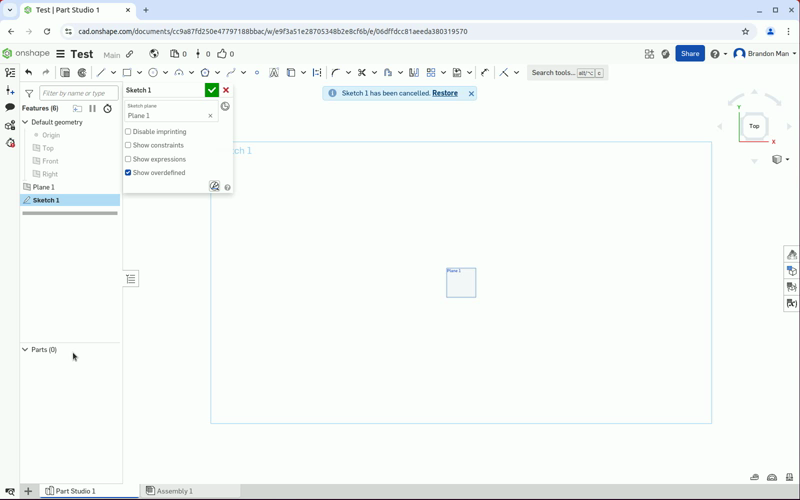
key(y)
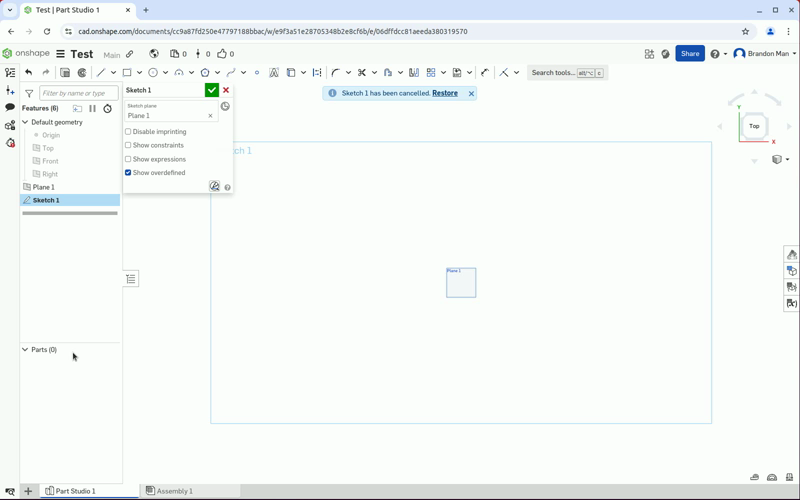
key(l)
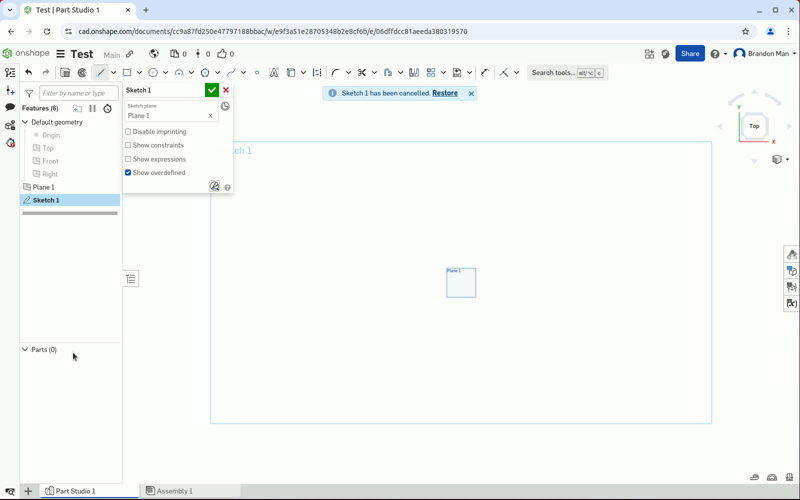
key_down(shift)
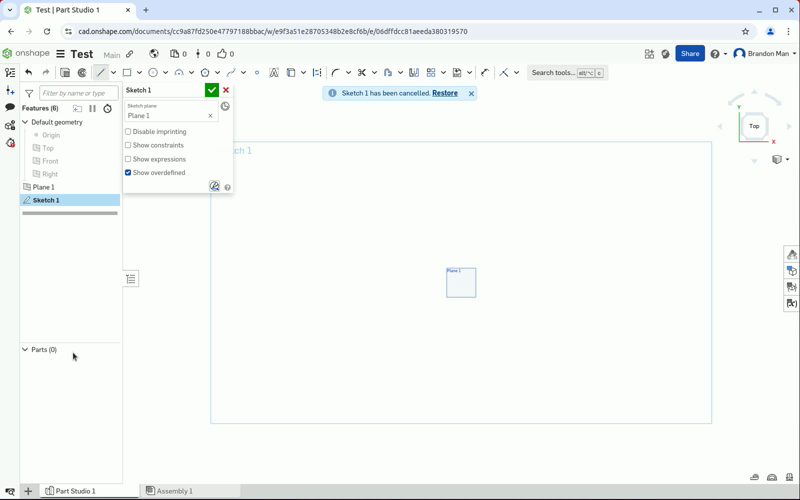
mouse_move(359, 365)
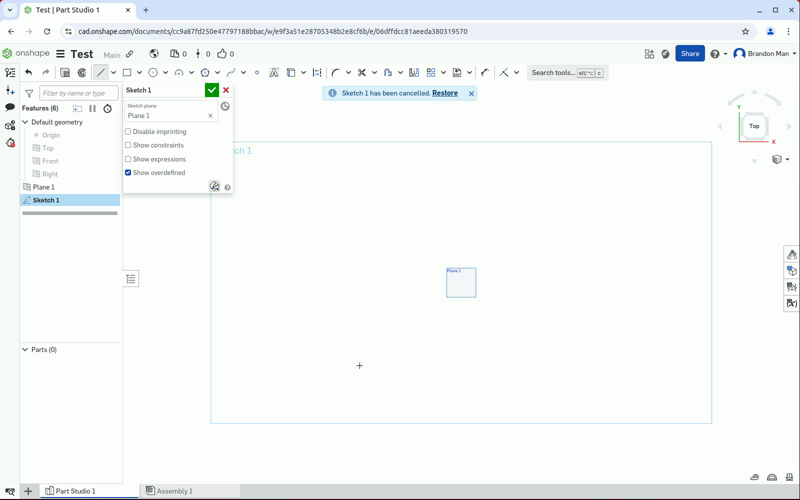
click(359, 365)
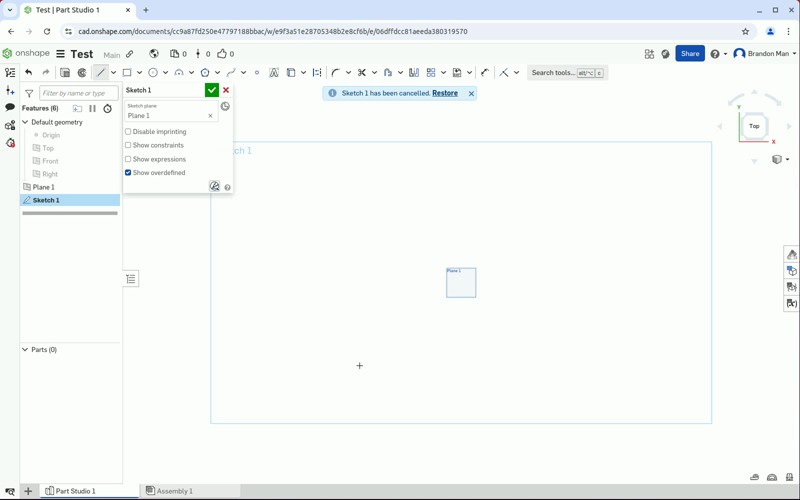
key_up(shift)
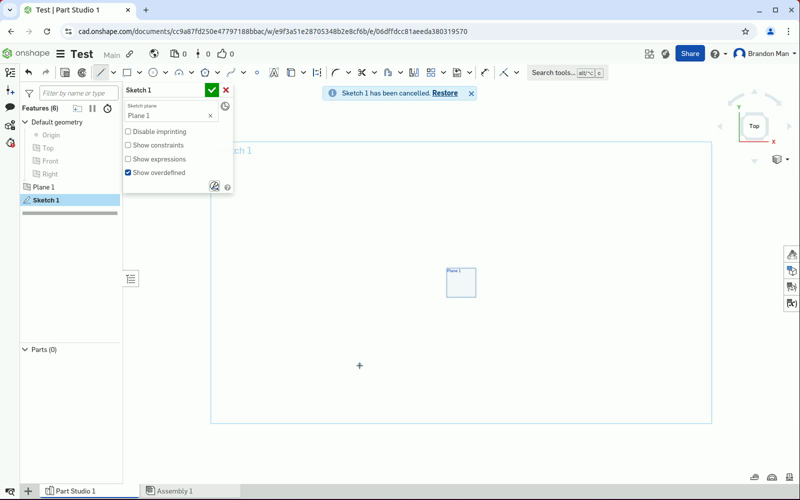
key_down(shift)
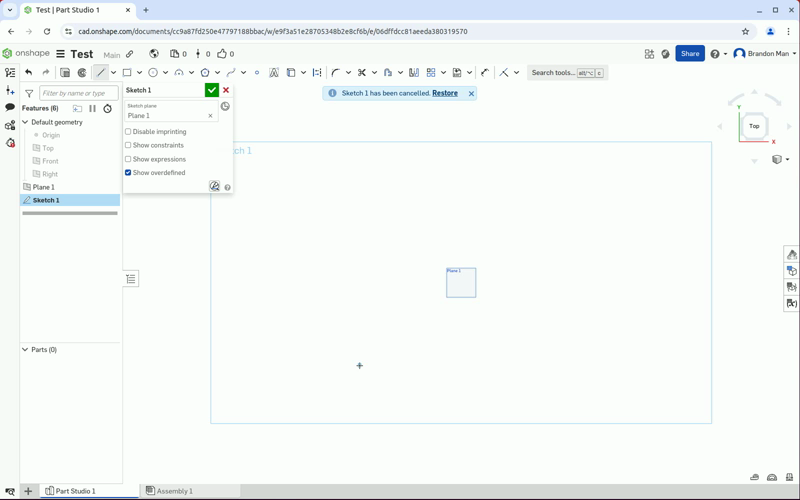
mouse_move(389, 365)
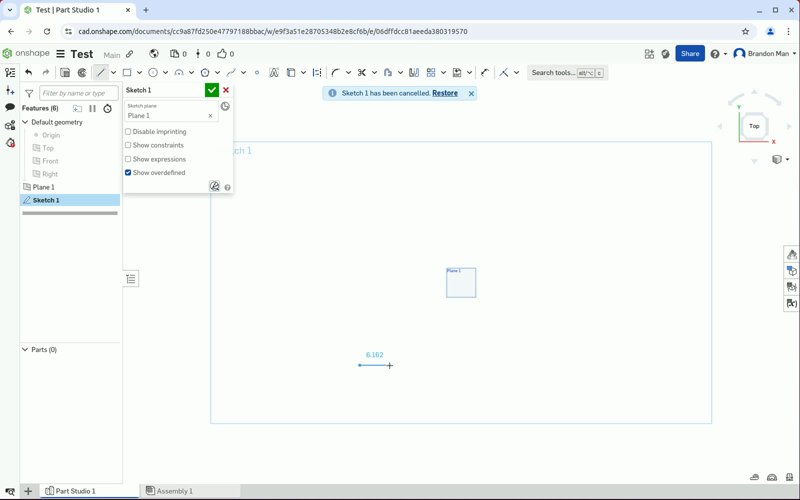
mouse_move(363, 365)
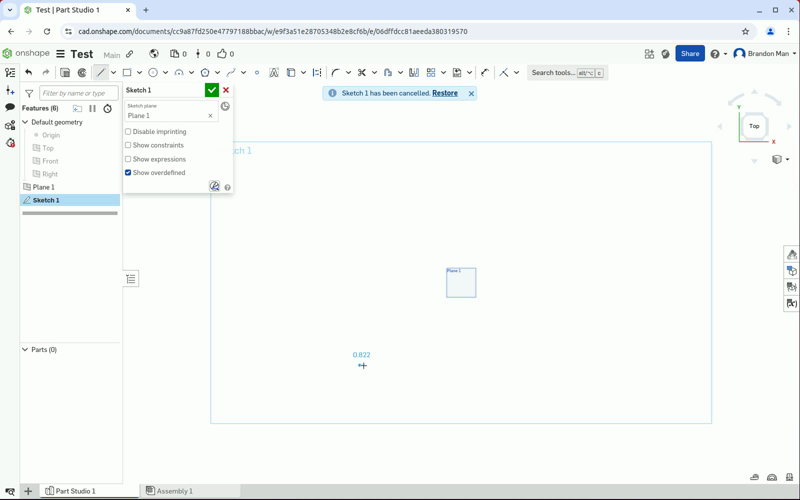
scroll(6)
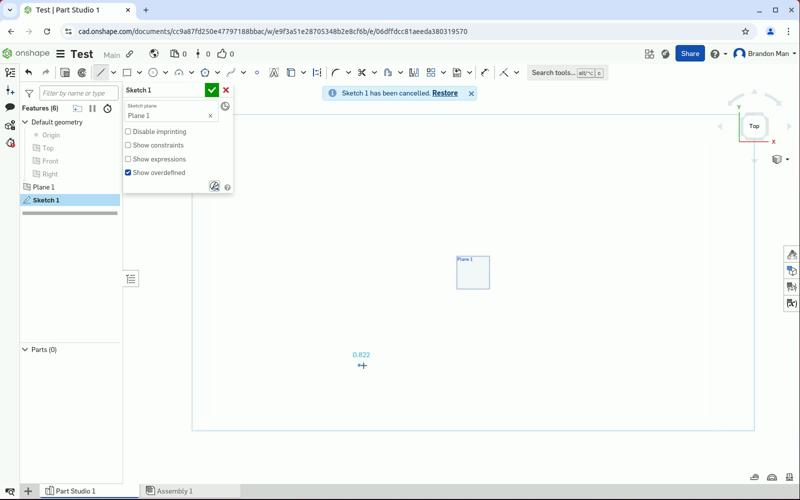
scroll(6)
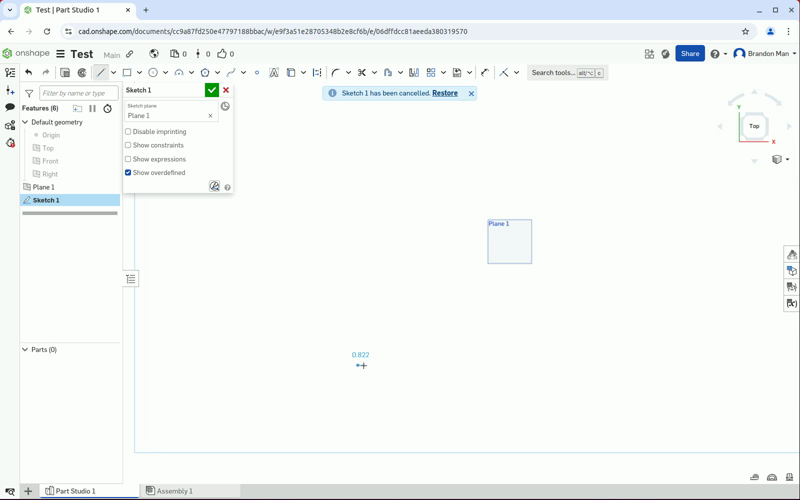
scroll(6)
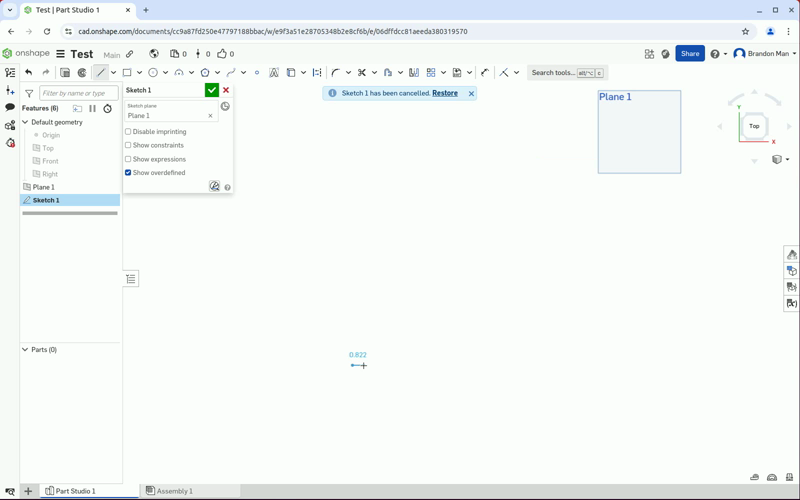
scroll(6)
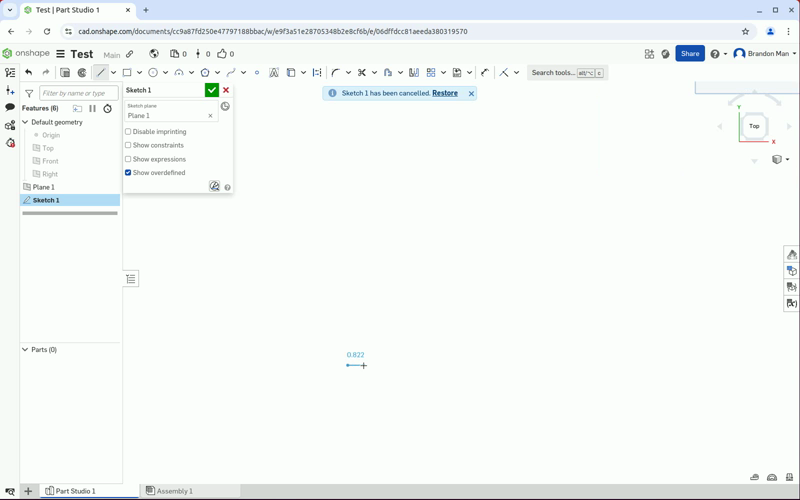
scroll(6)
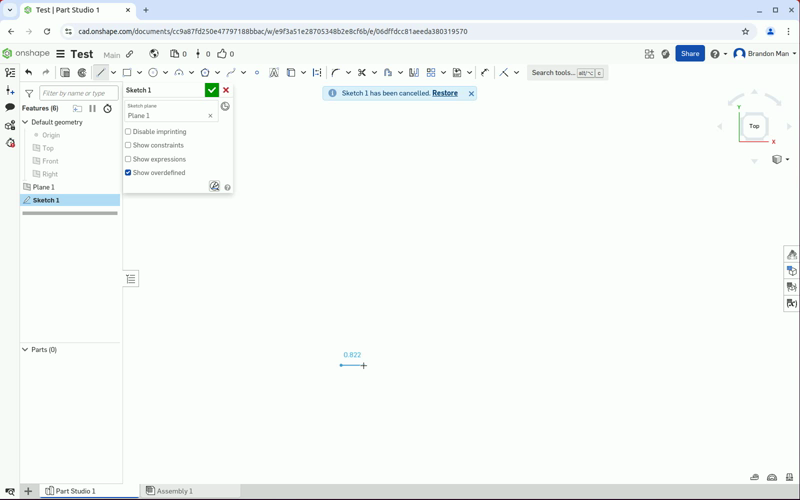
scroll(6)
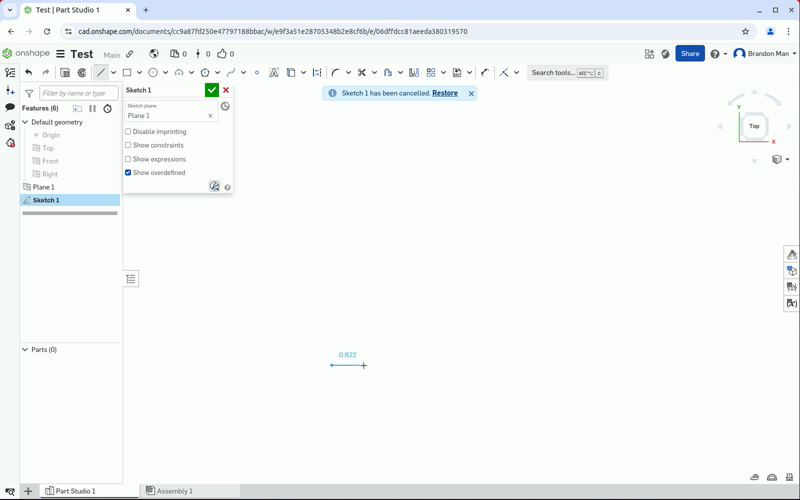
scroll(6)
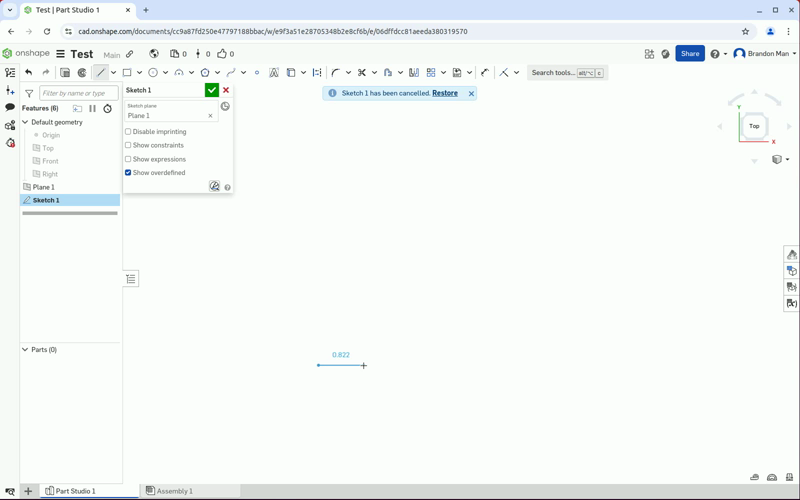
click(363, 365)
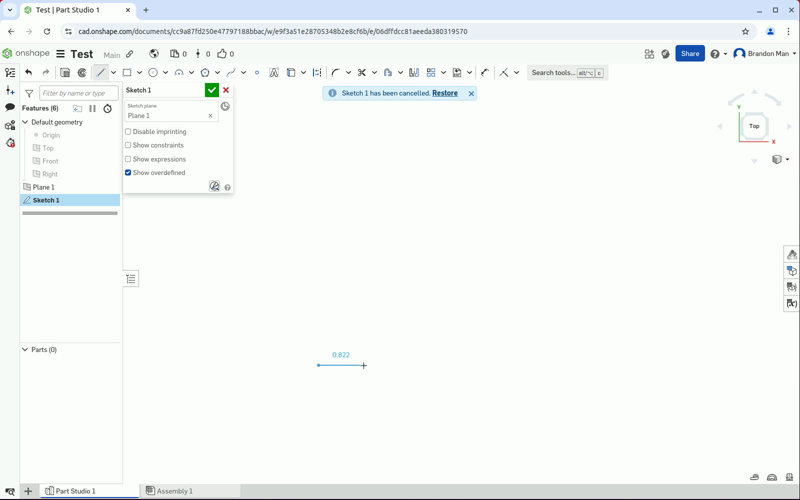
scroll(-6)
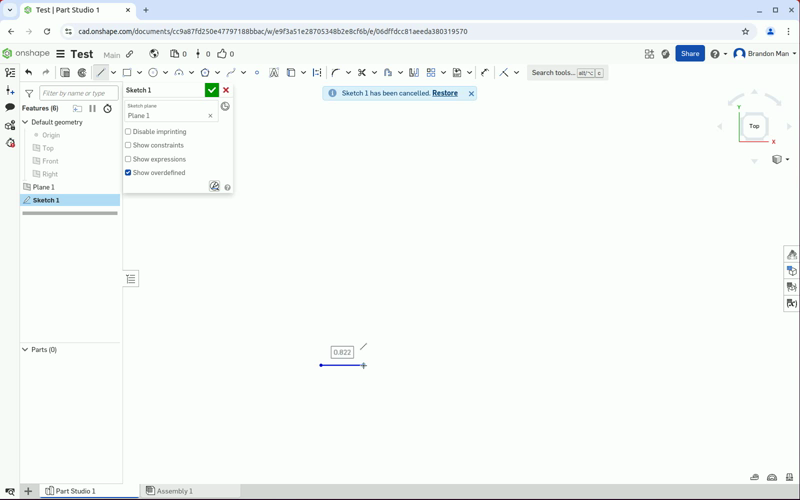
scroll(-6)
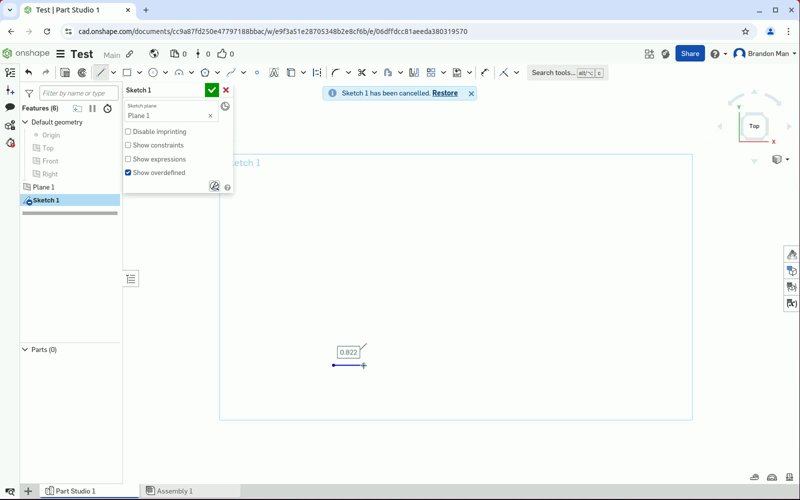
scroll(-6)
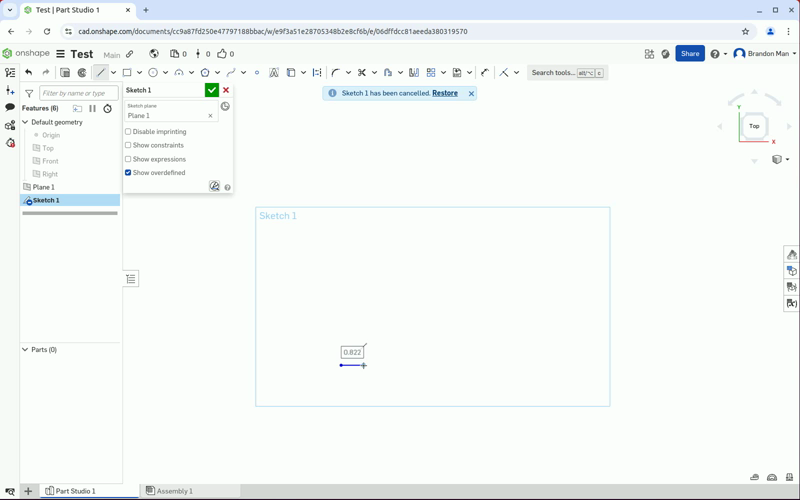
scroll(-6)
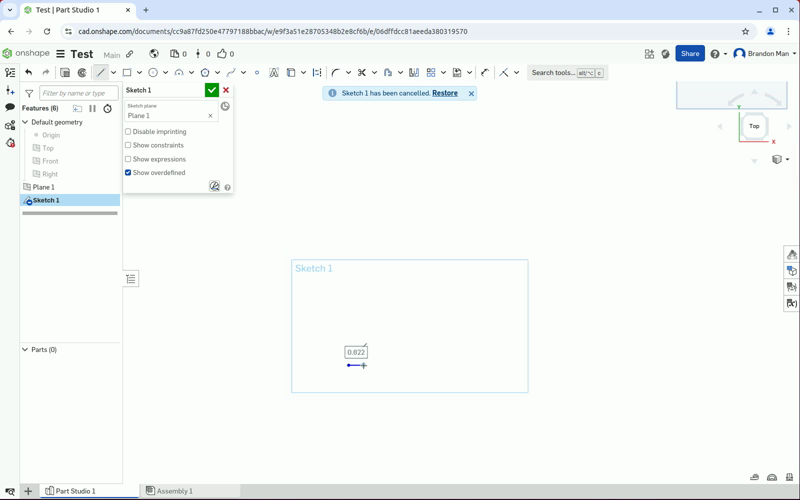
scroll(-6)
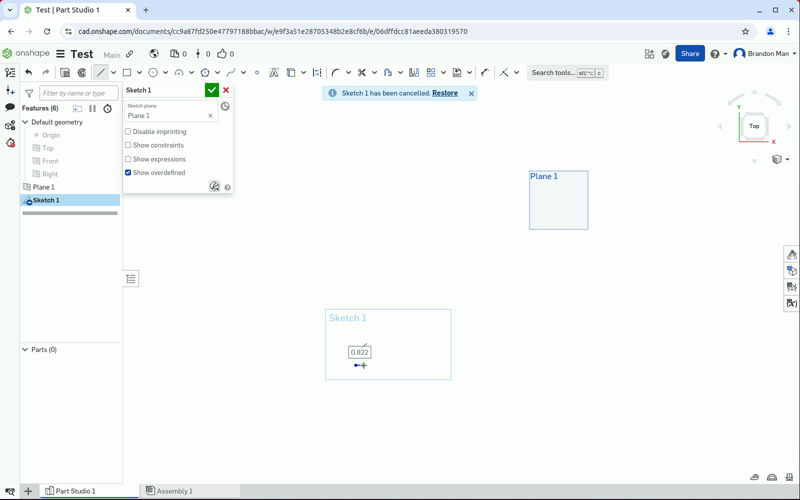
scroll(-6)
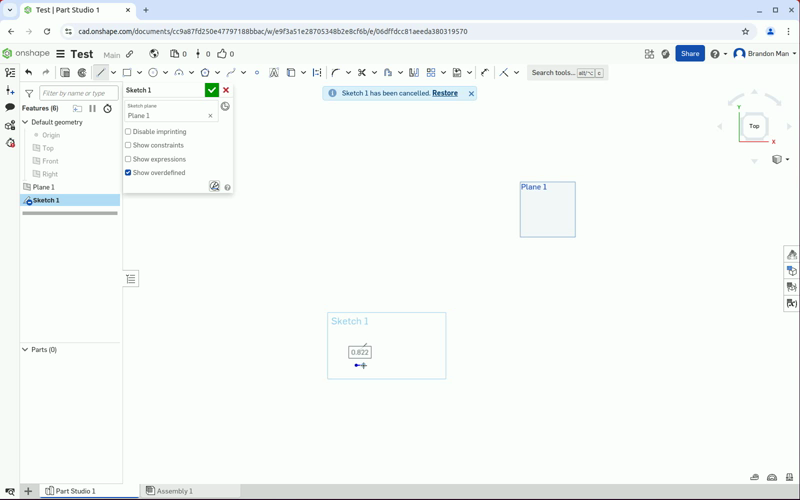
scroll(-6)
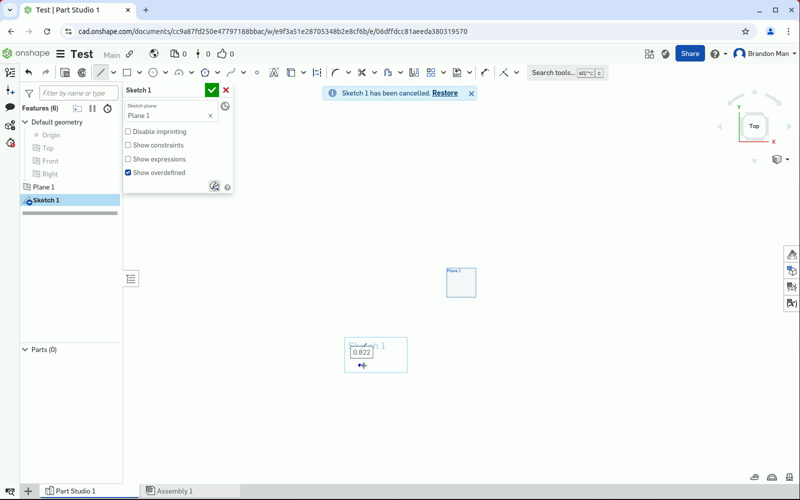
key_up(shift)
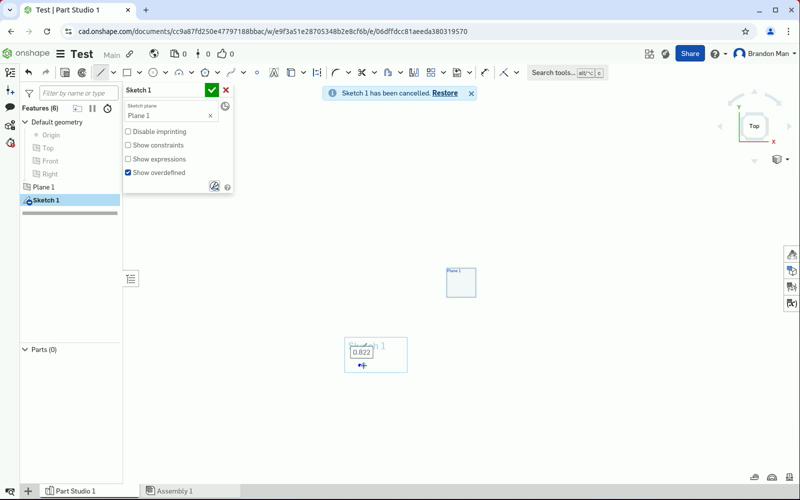
key(esc)
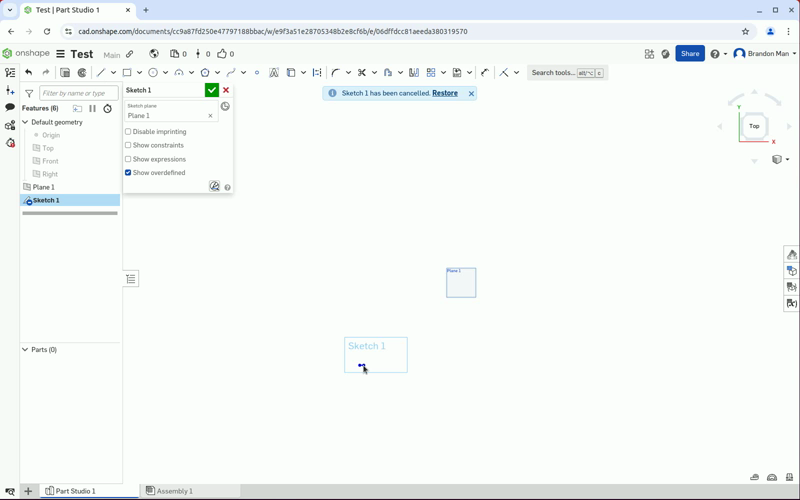
key(a)
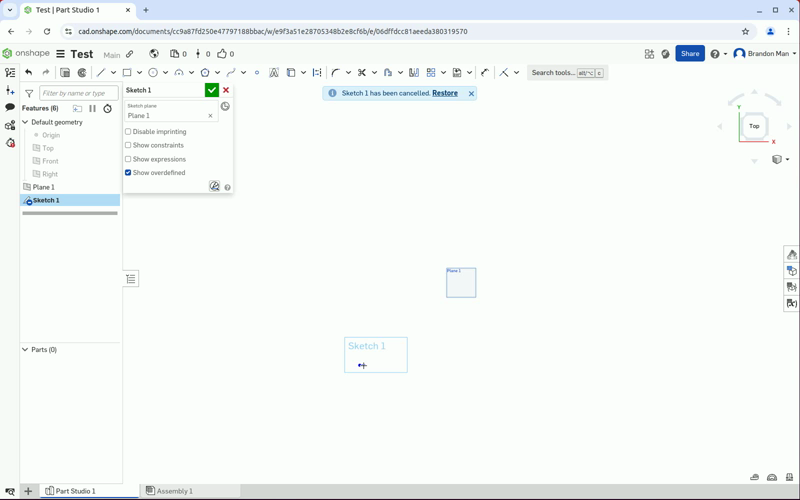
mouse_move(363, 365)
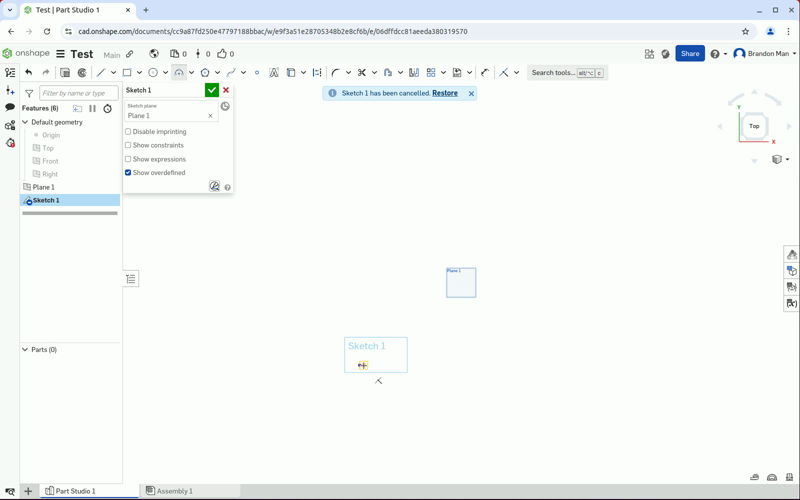
scroll(6)
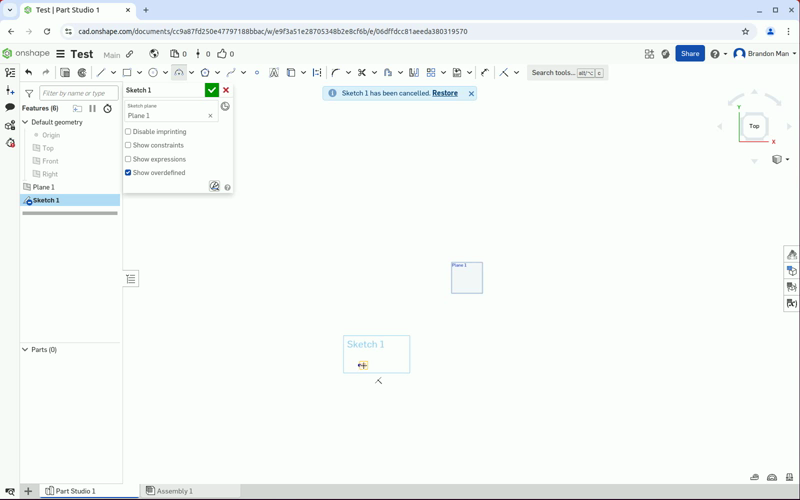
scroll(6)
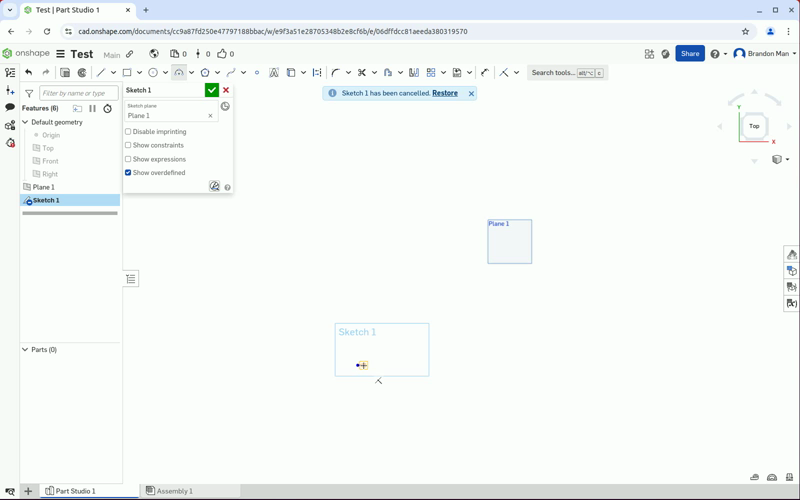
scroll(6)
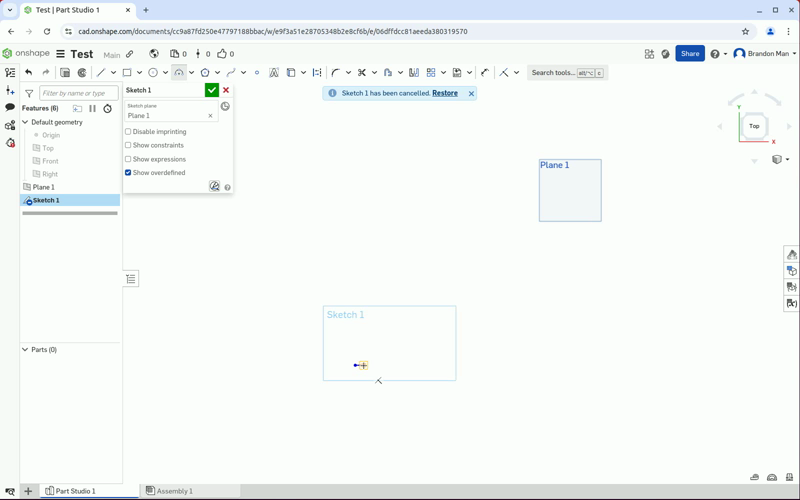
scroll(6)
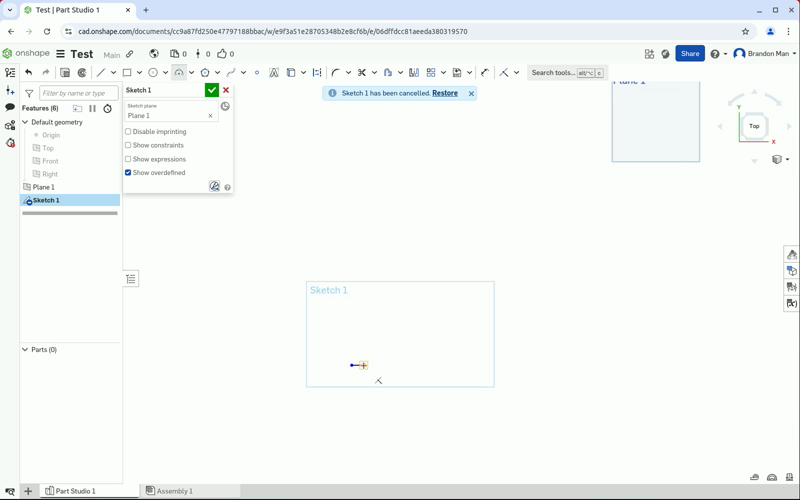
scroll(6)
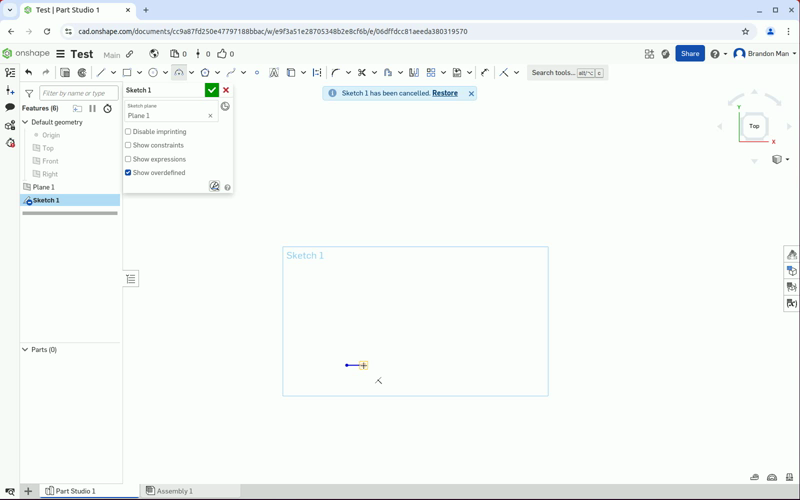
scroll(6)
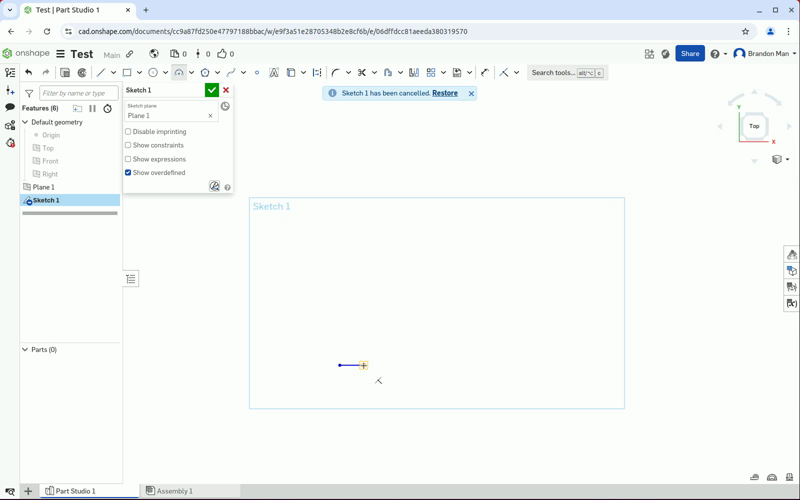
scroll(6)
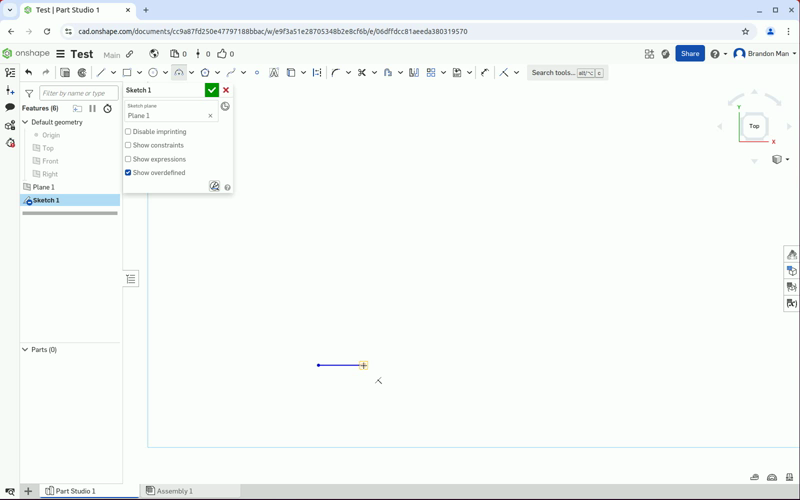
click(363, 365)
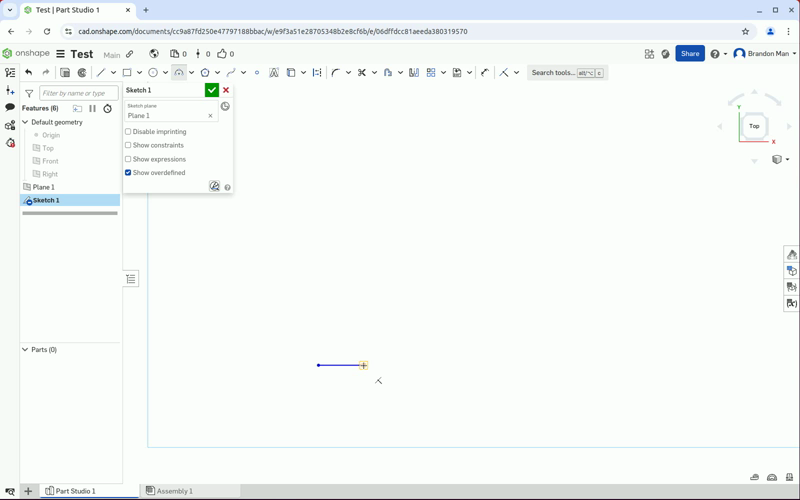
scroll(-6)
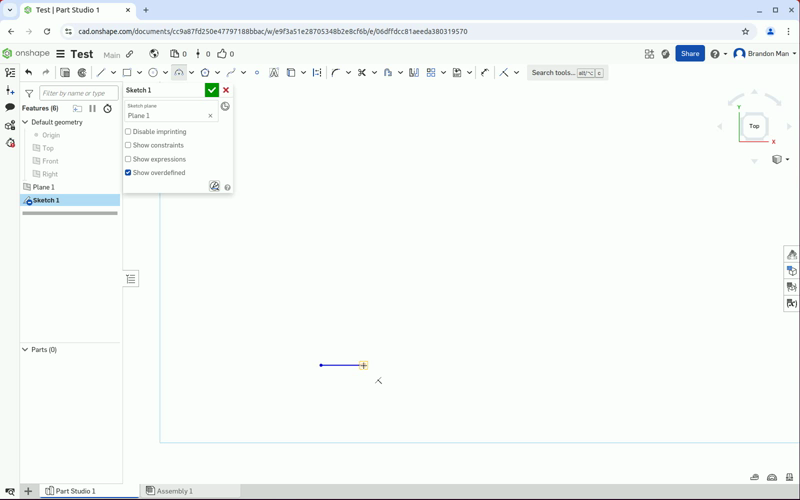
scroll(-6)
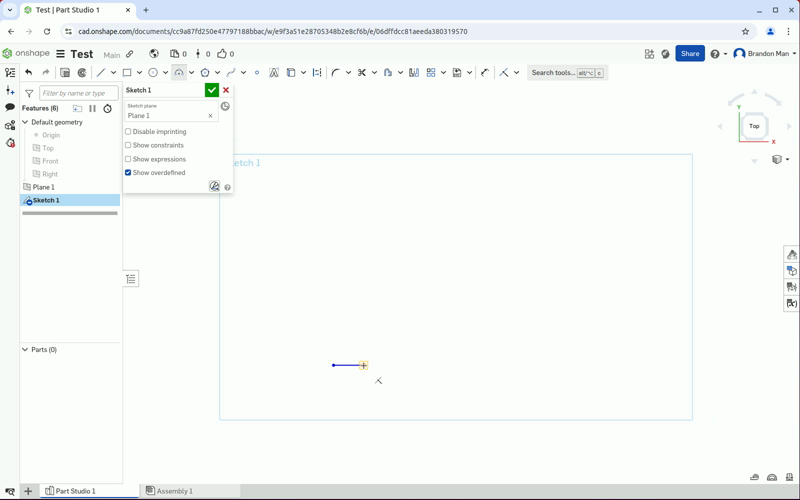
scroll(-6)
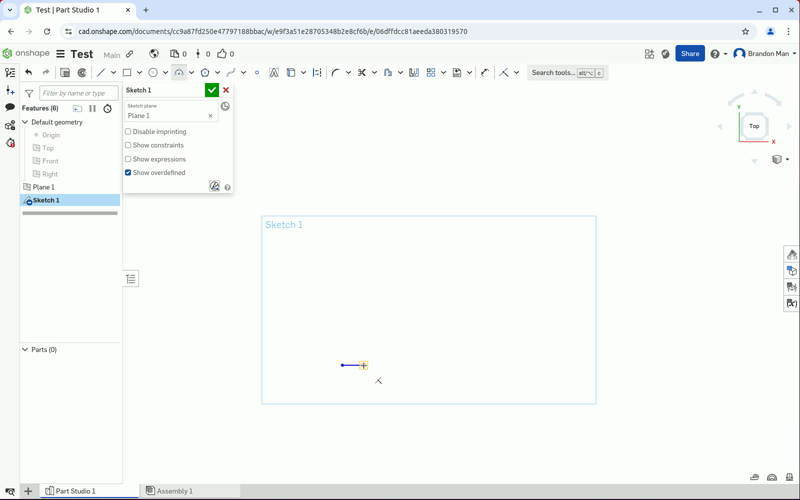
scroll(-6)
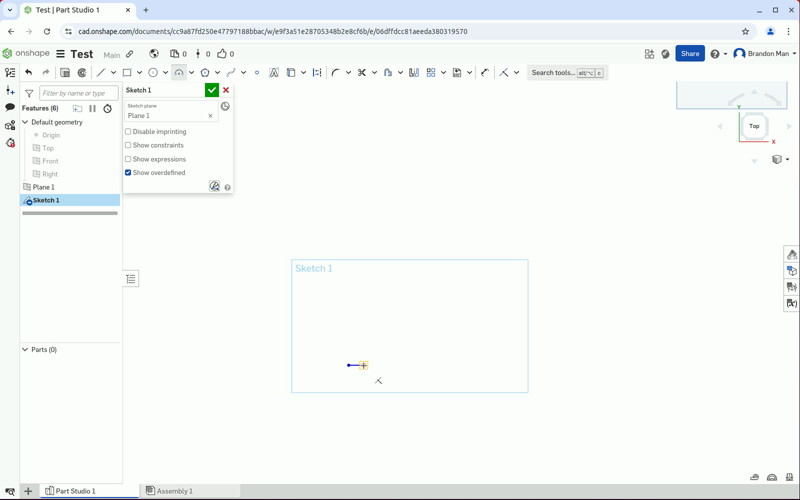
scroll(-6)
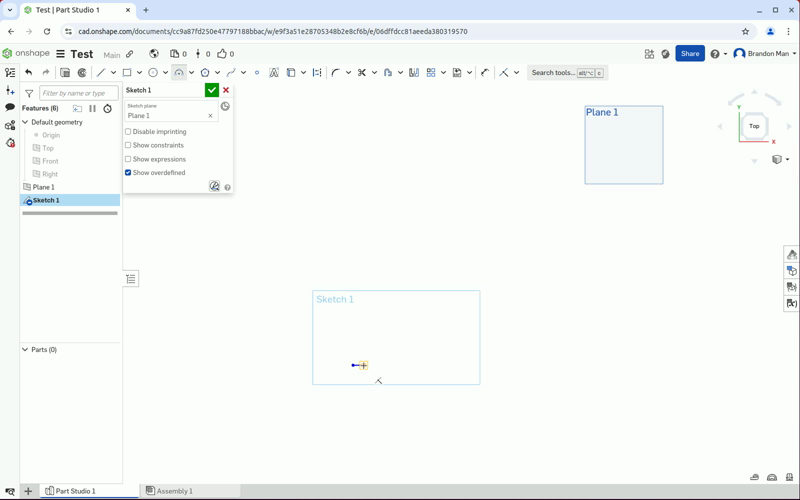
scroll(-6)
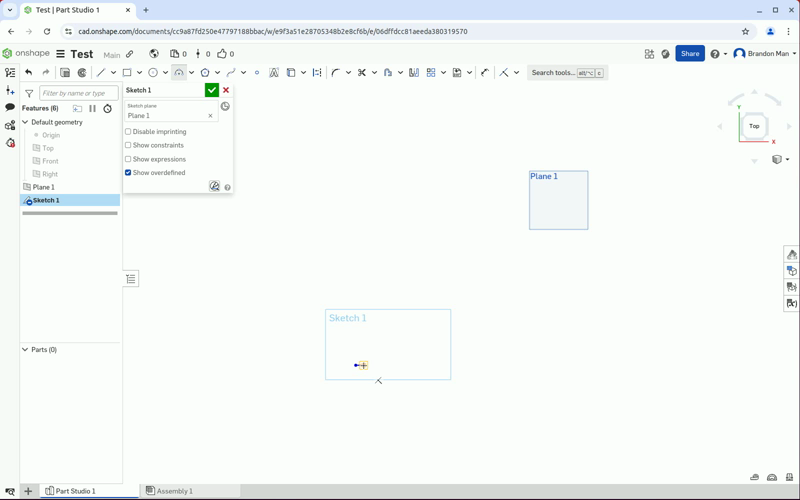
scroll(-6)
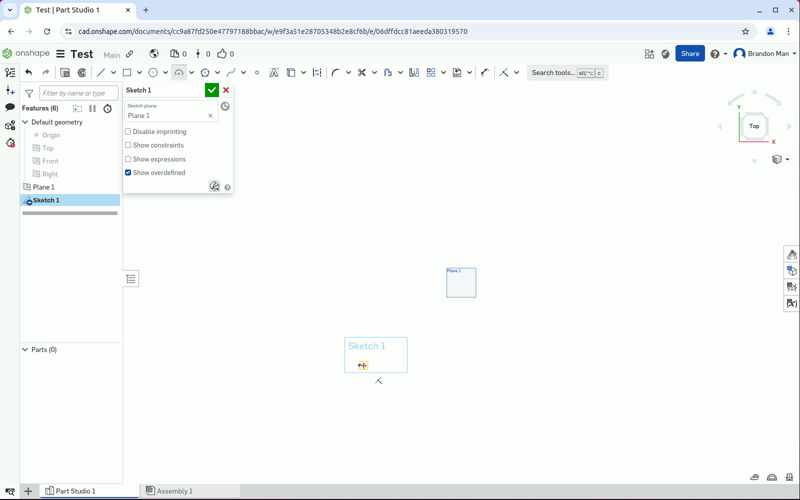
key_down(shift)
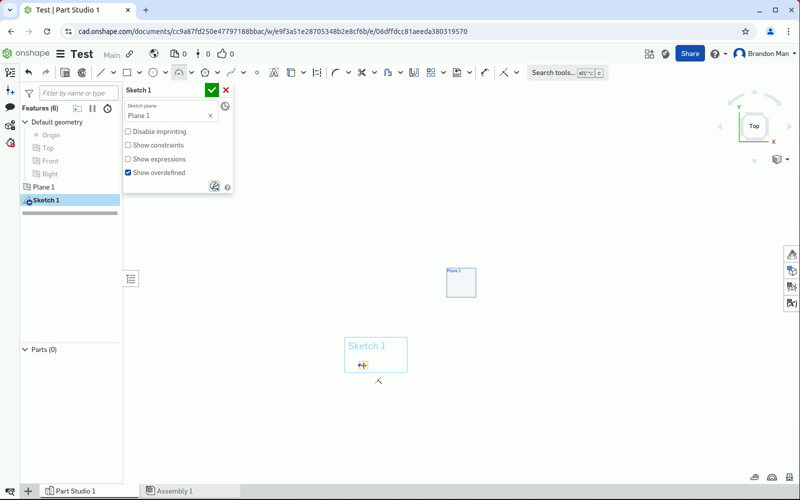
mouse_move(367, 361)
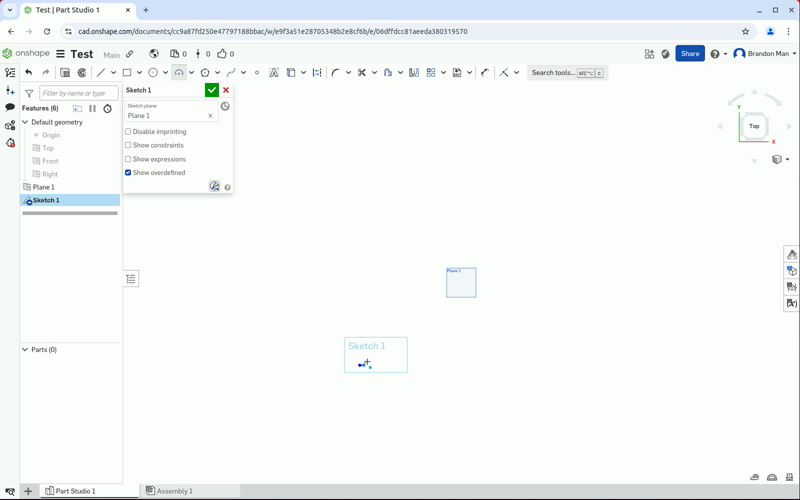
scroll(6)
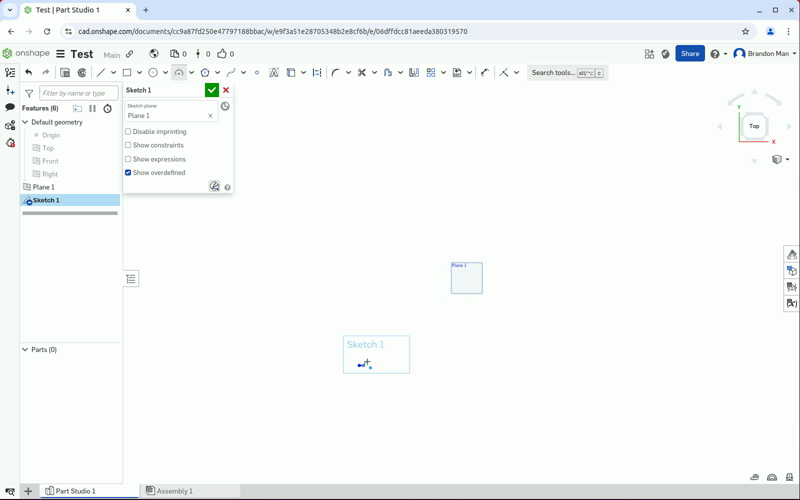
scroll(6)
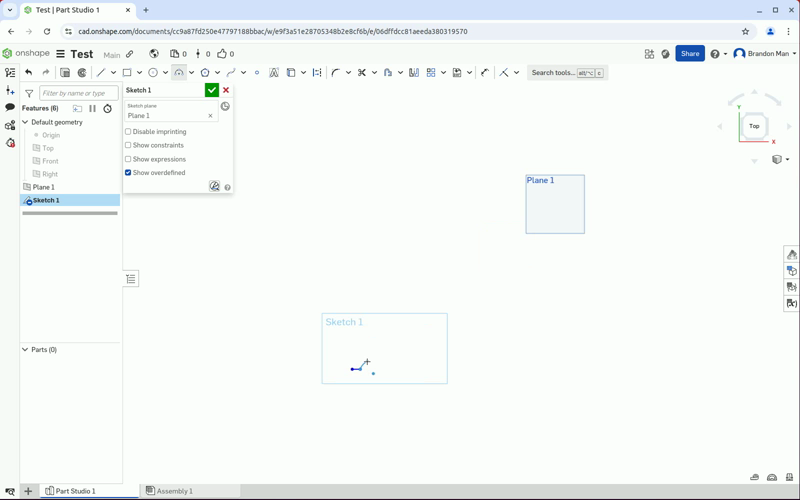
scroll(6)
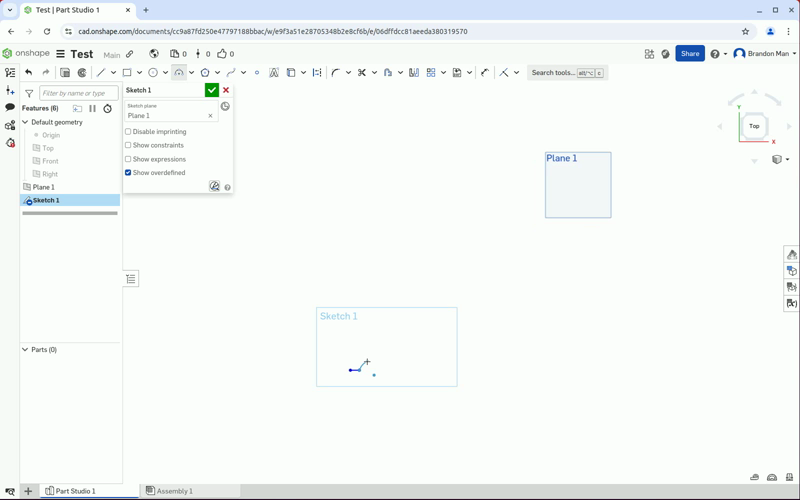
scroll(6)
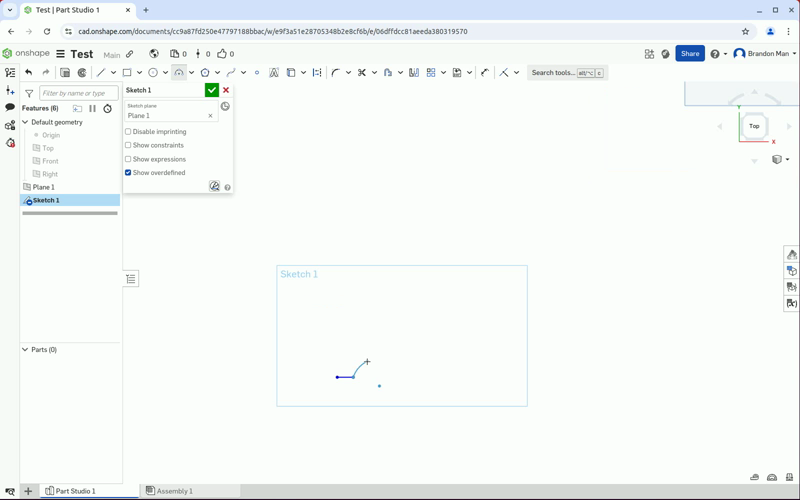
scroll(6)
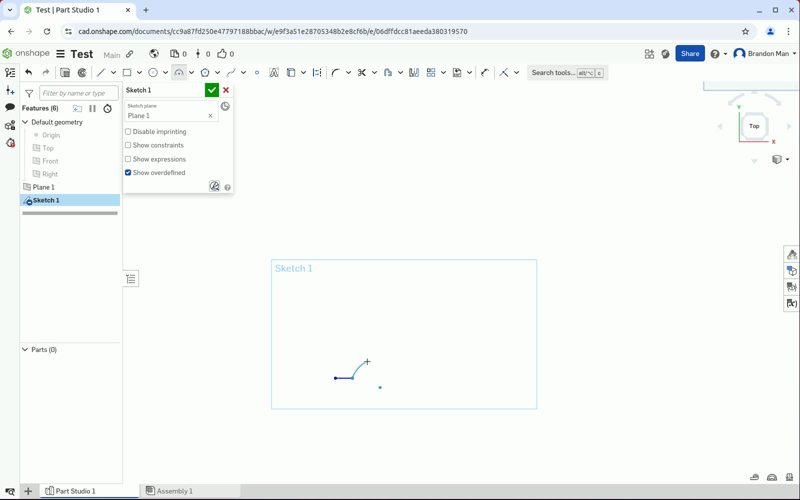
scroll(6)
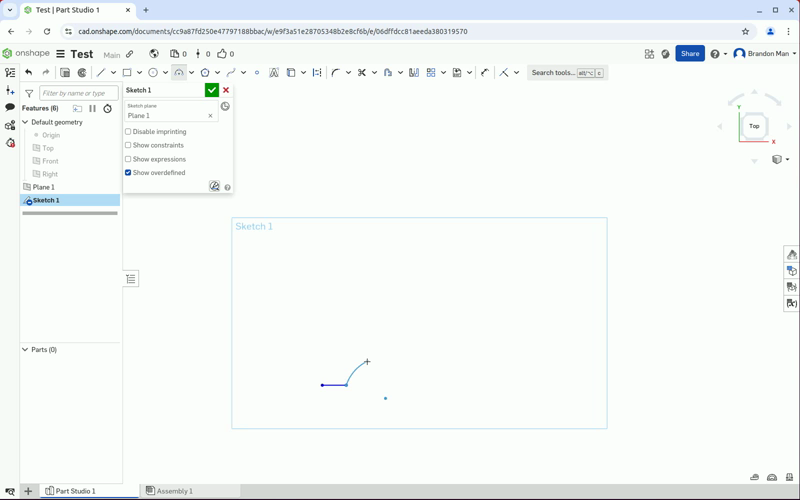
scroll(6)
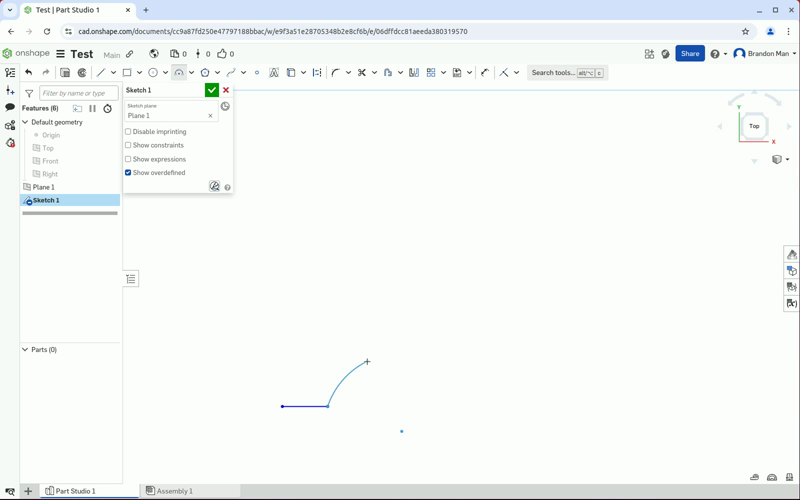
click(367, 361)
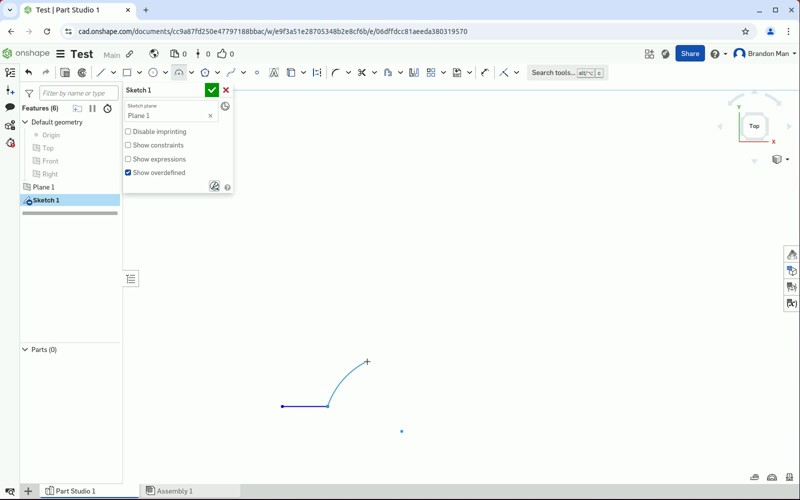
scroll(-6)
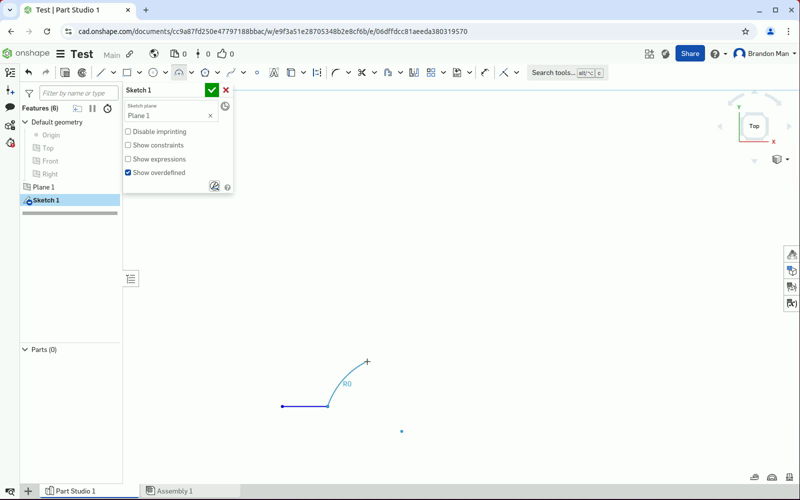
scroll(-6)
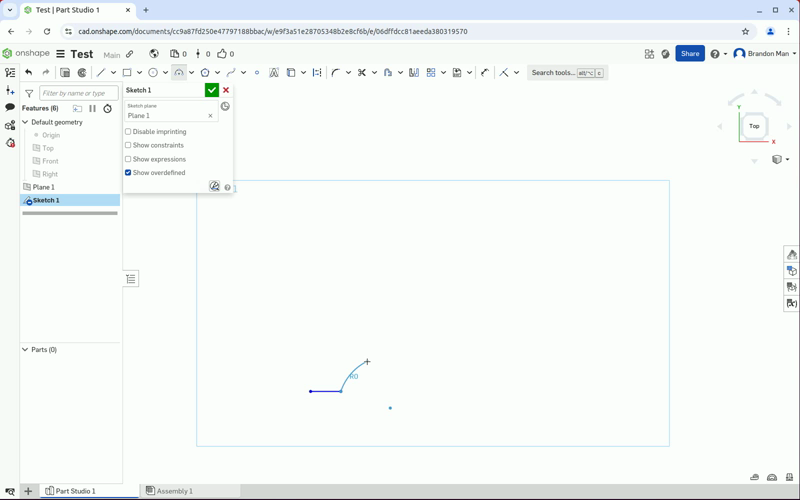
scroll(-6)
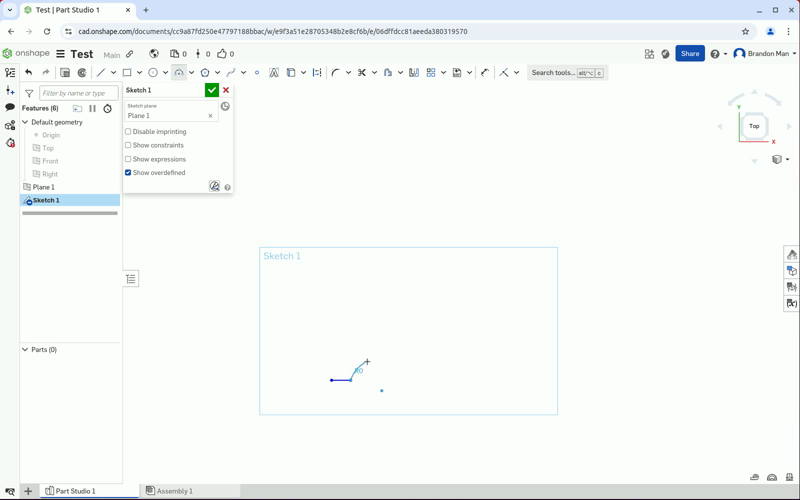
scroll(-6)
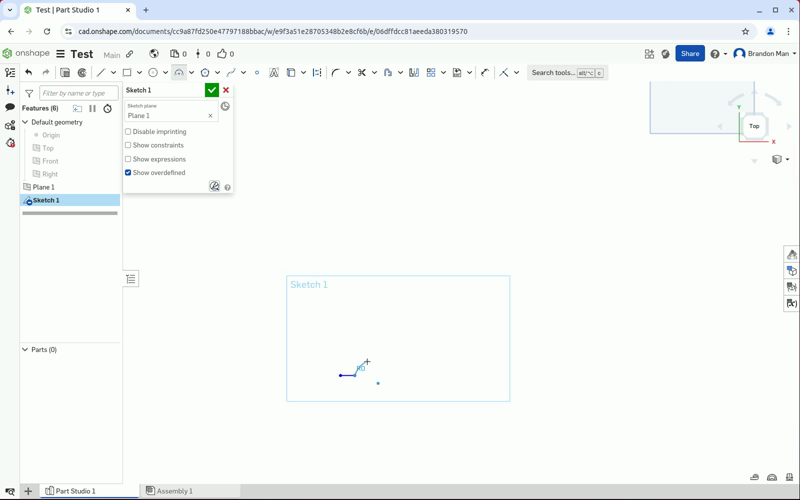
scroll(-6)
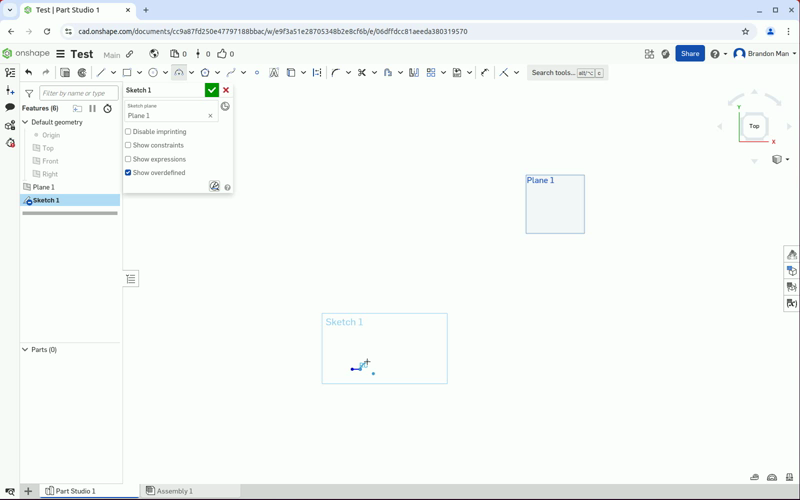
scroll(-6)
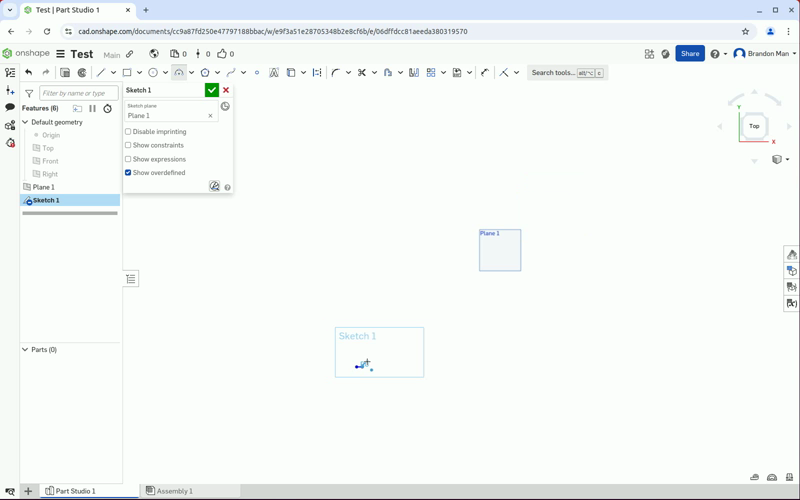
scroll(-6)
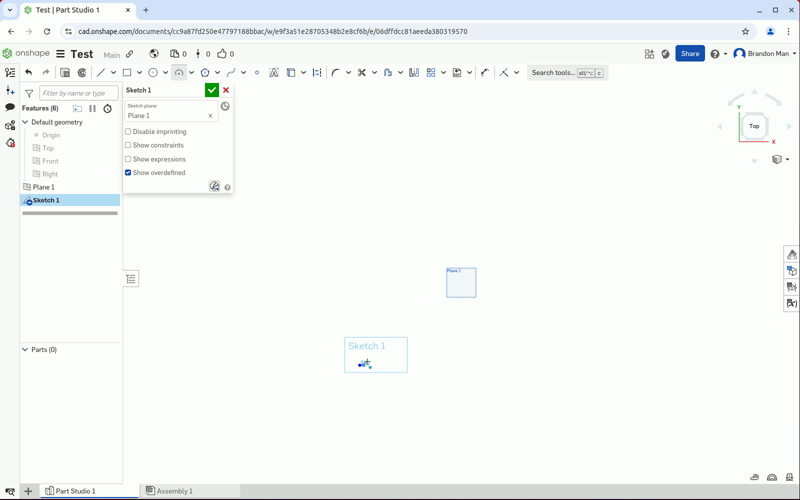
mouse_move(364, 362)
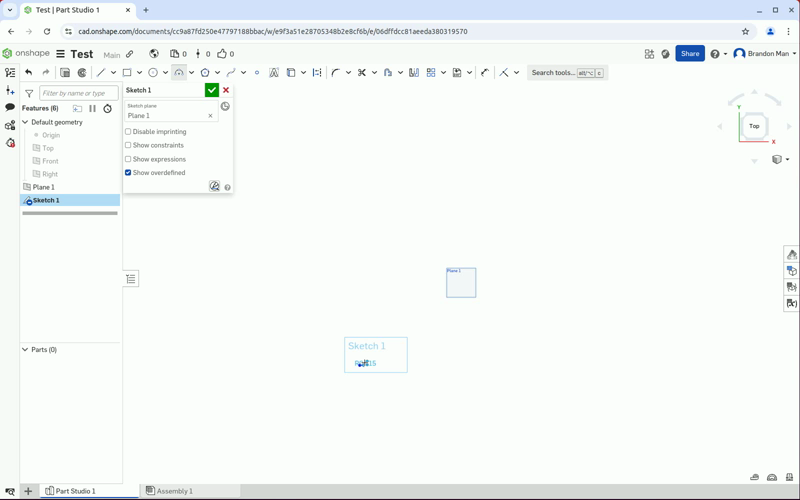
scroll(6)
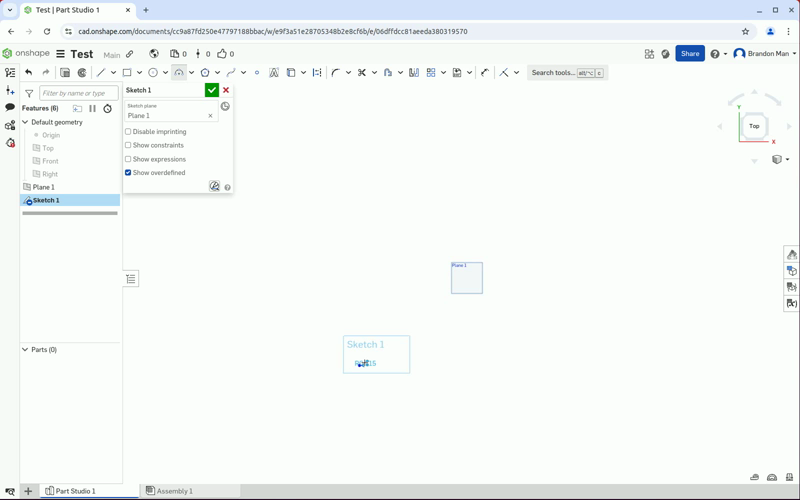
scroll(6)
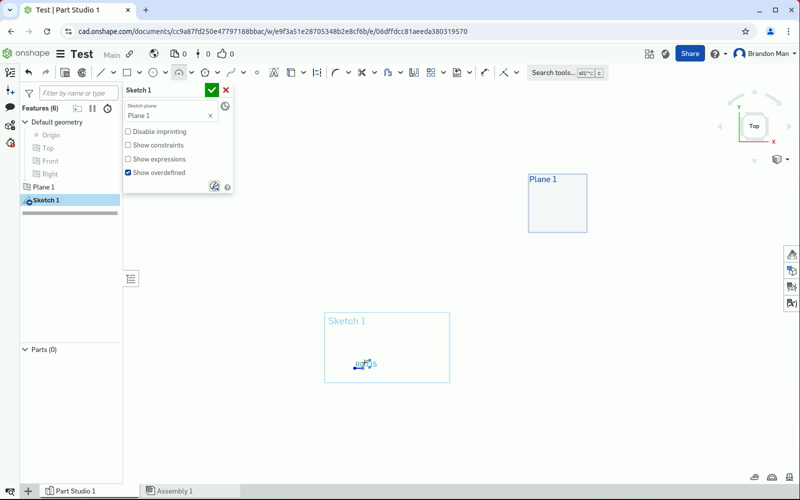
scroll(6)
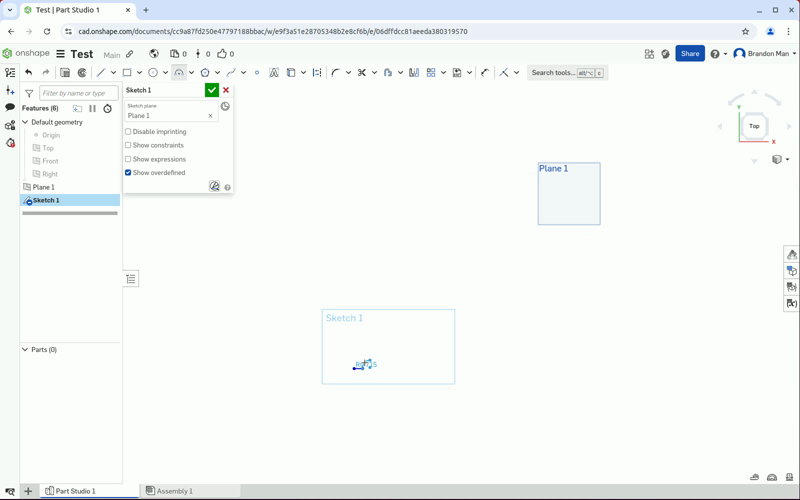
scroll(6)
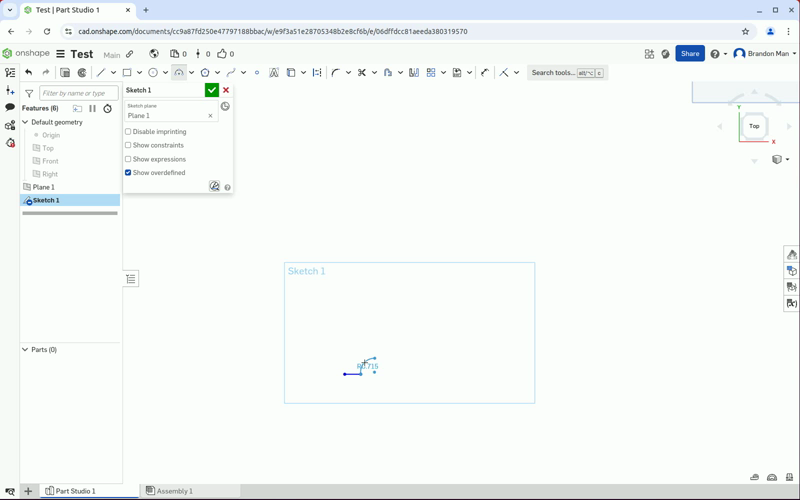
scroll(6)
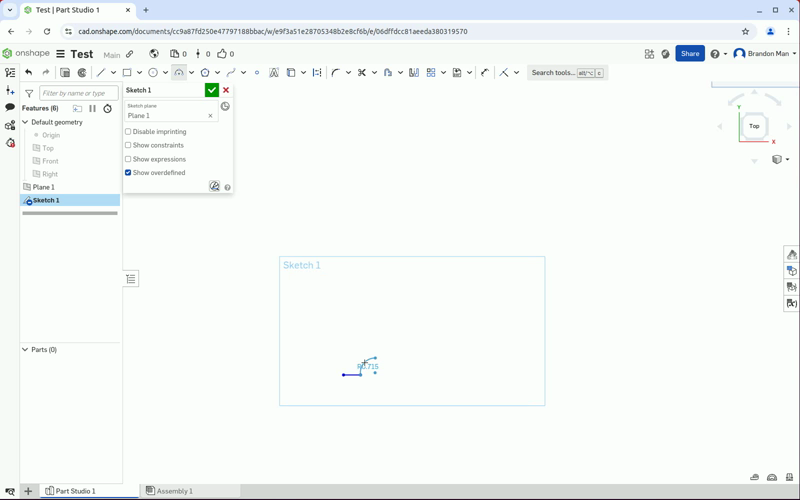
scroll(6)
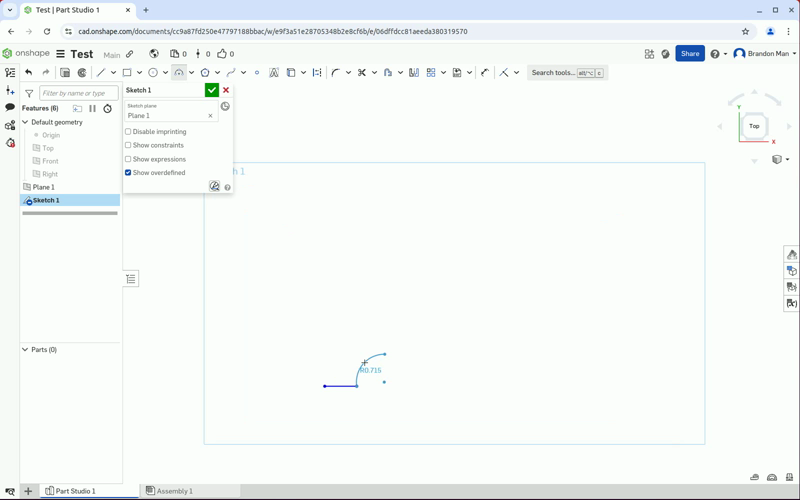
scroll(6)
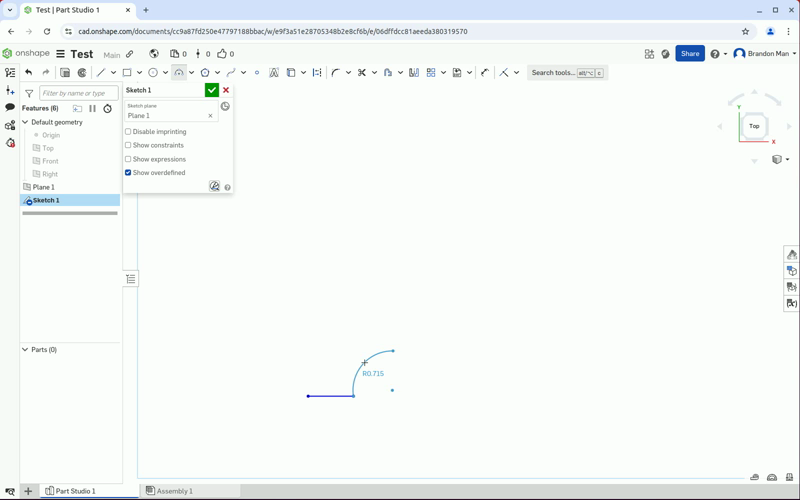
click(364, 362)
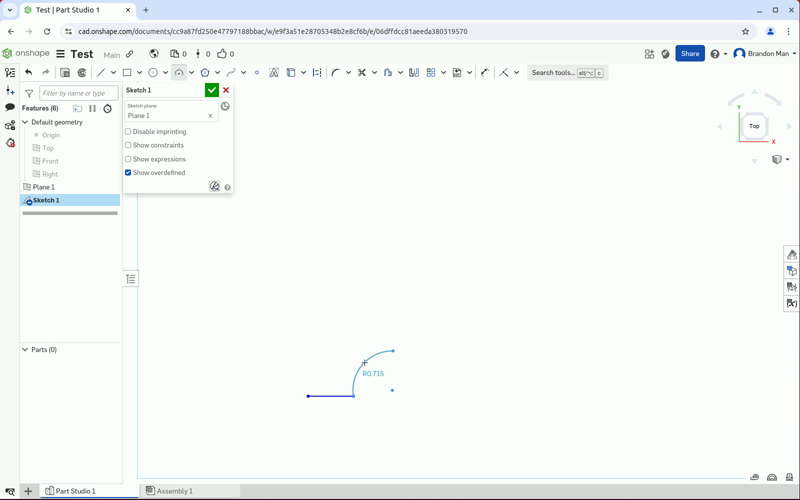
scroll(-6)
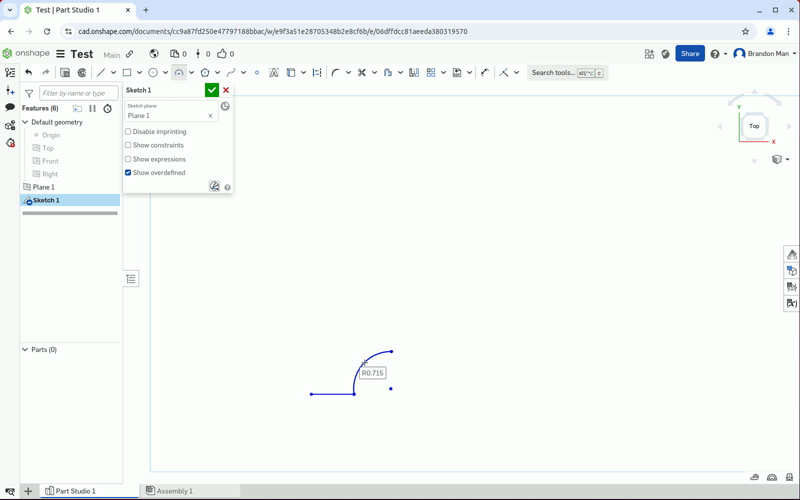
scroll(-6)
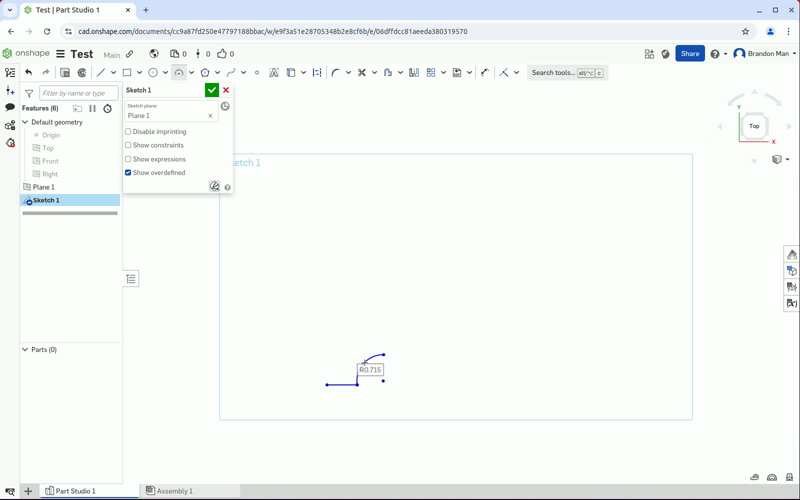
scroll(-6)
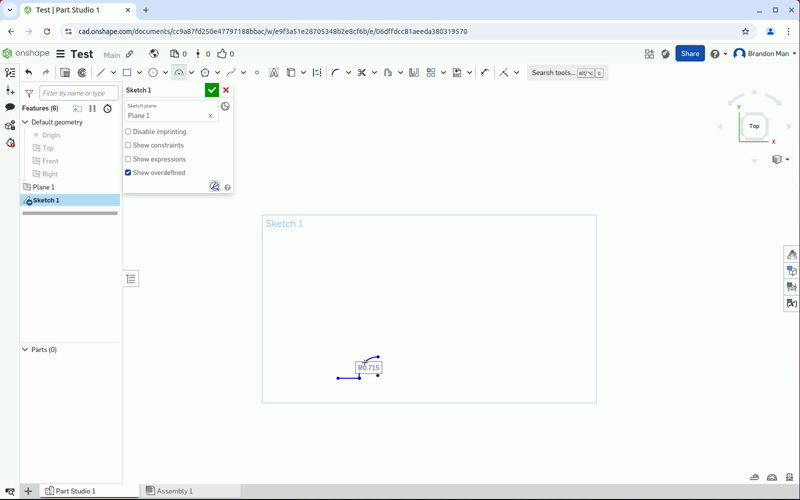
scroll(-6)
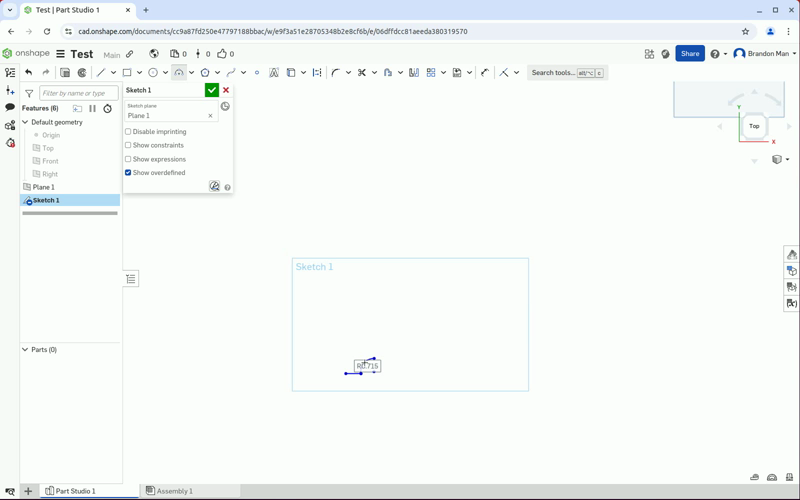
scroll(-6)
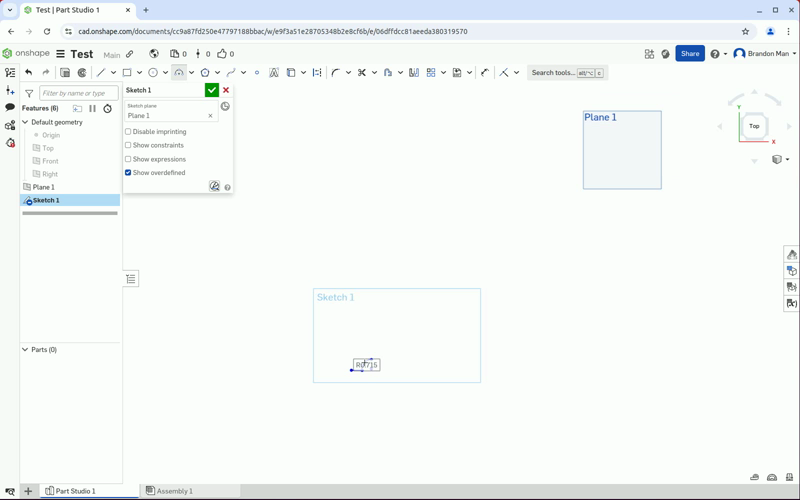
scroll(-6)
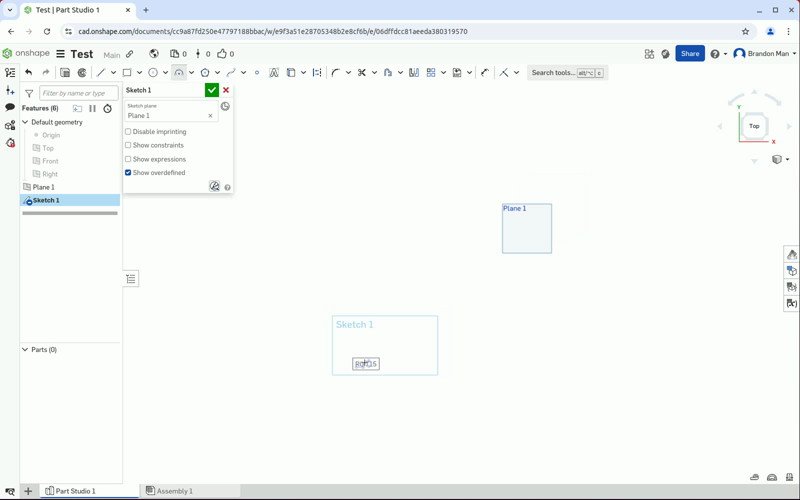
scroll(-6)
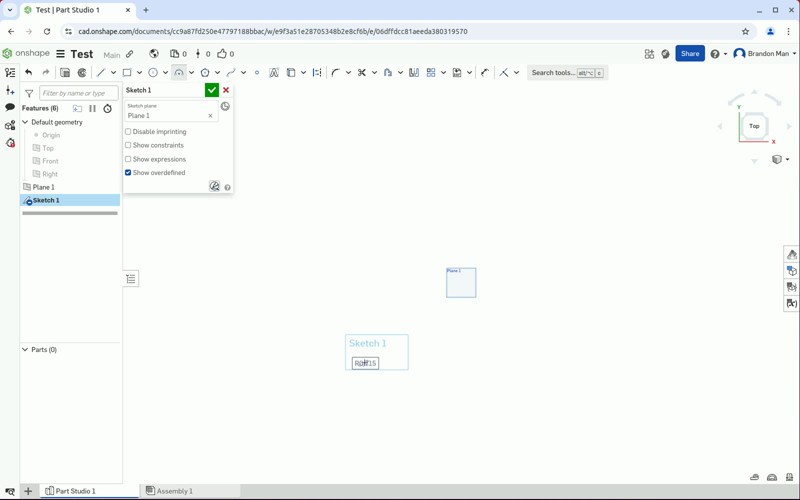
key_up(shift)
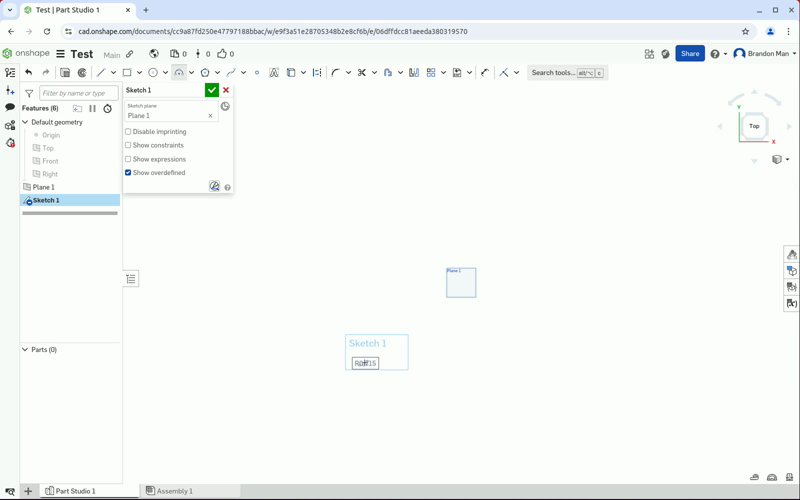
key(esc)
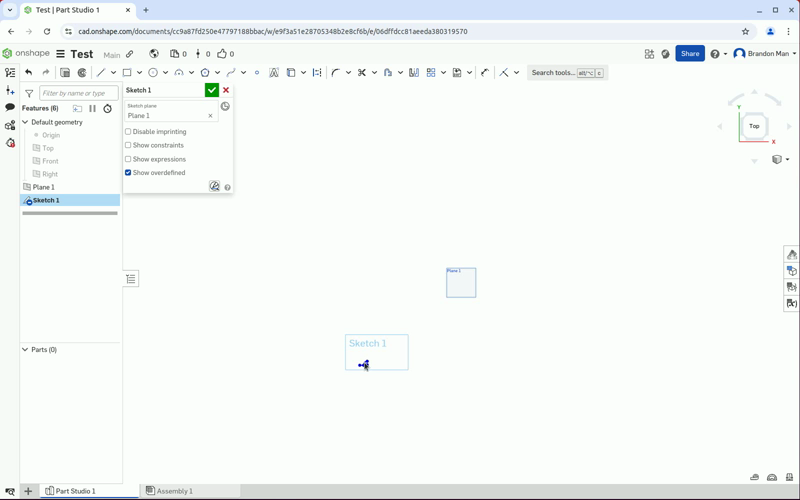
key(l)
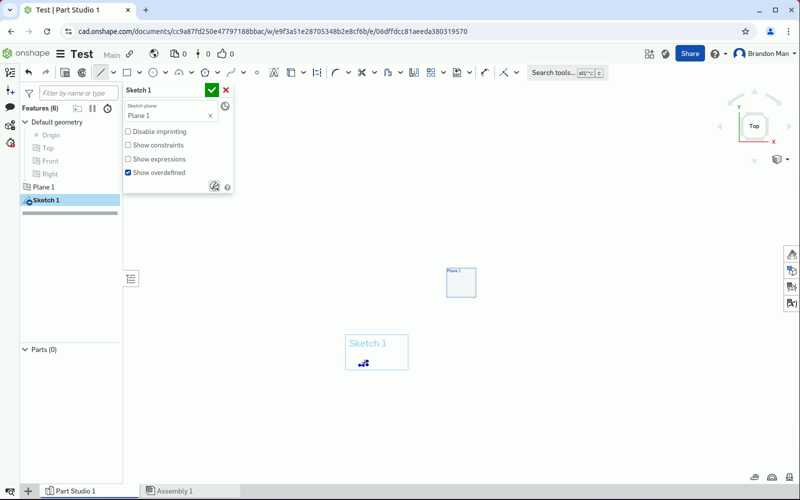
mouse_move(367, 361)
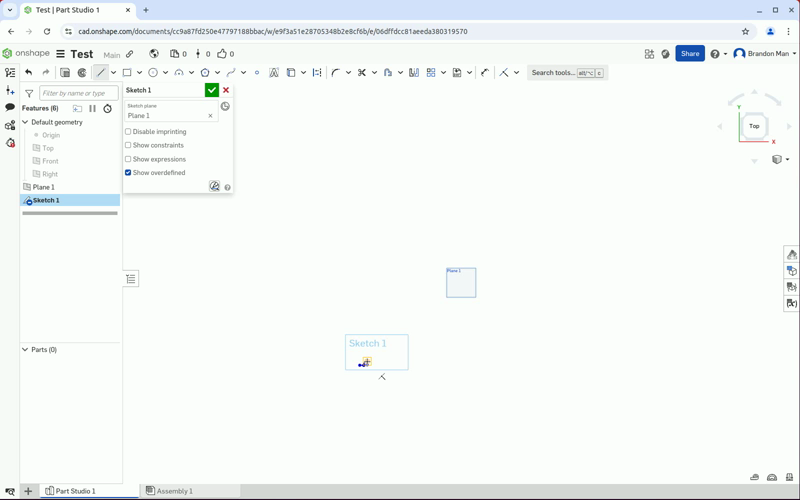
scroll(6)
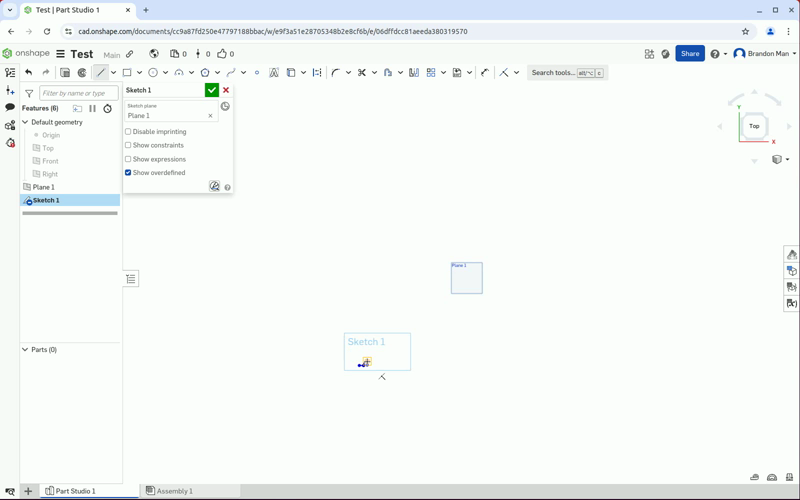
scroll(6)
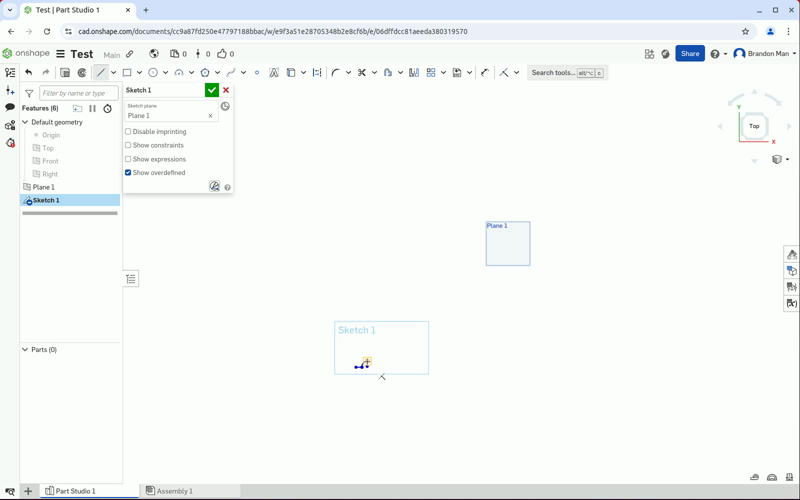
scroll(6)
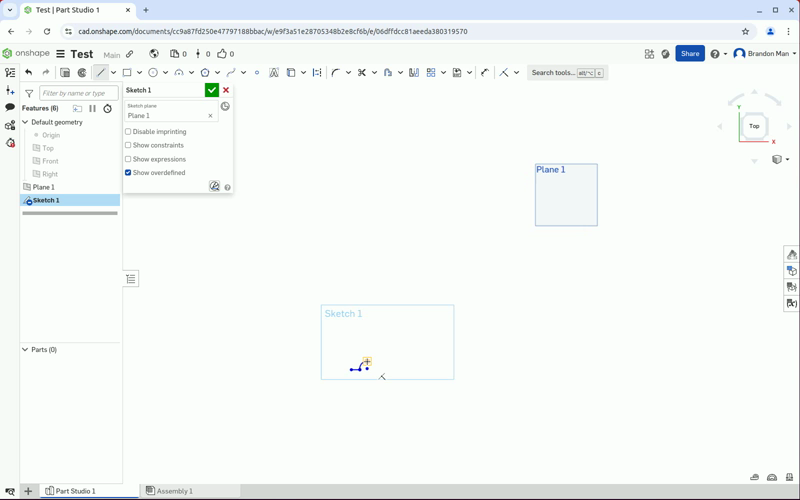
scroll(6)
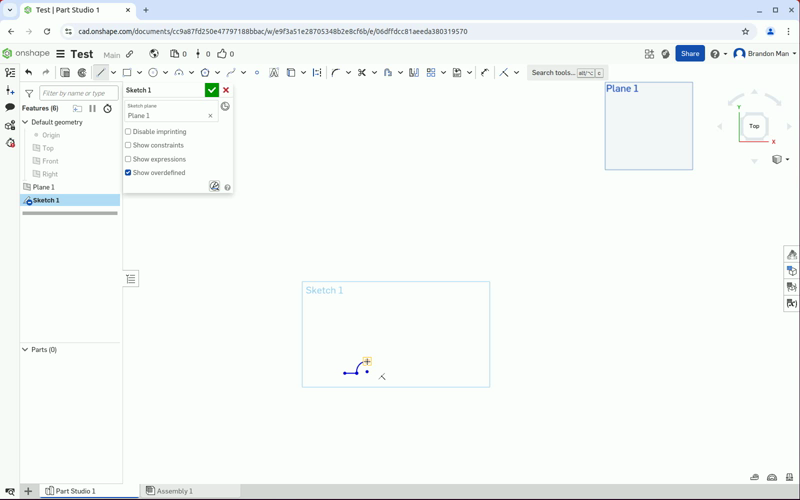
scroll(6)
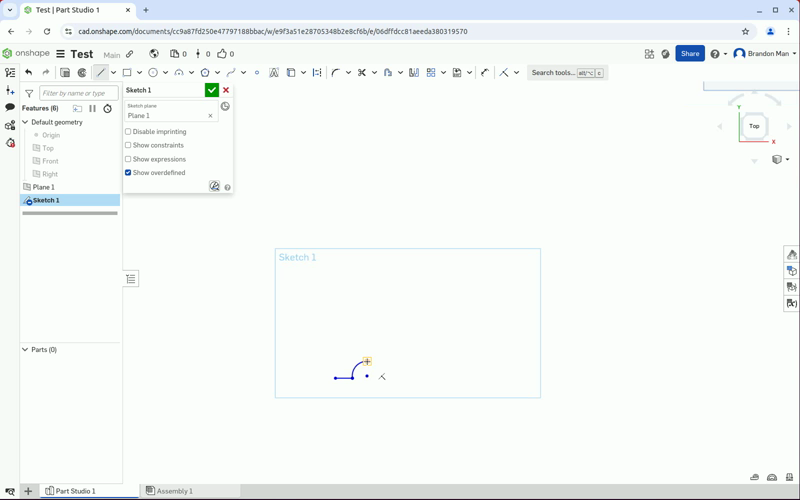
scroll(6)
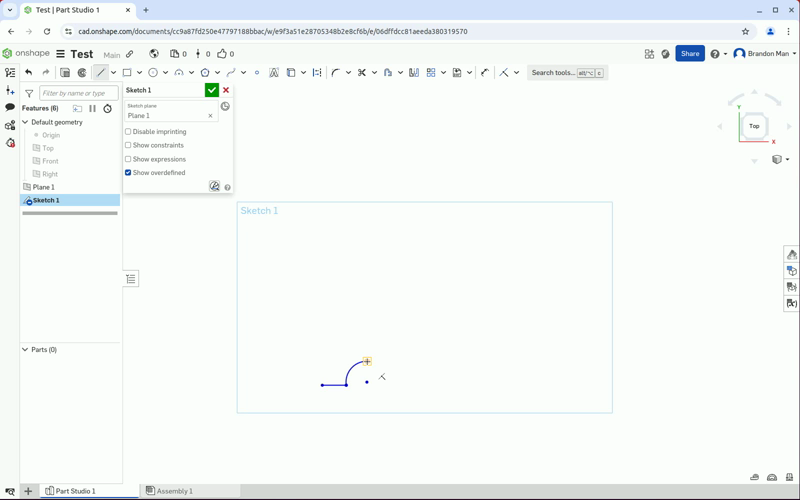
scroll(6)
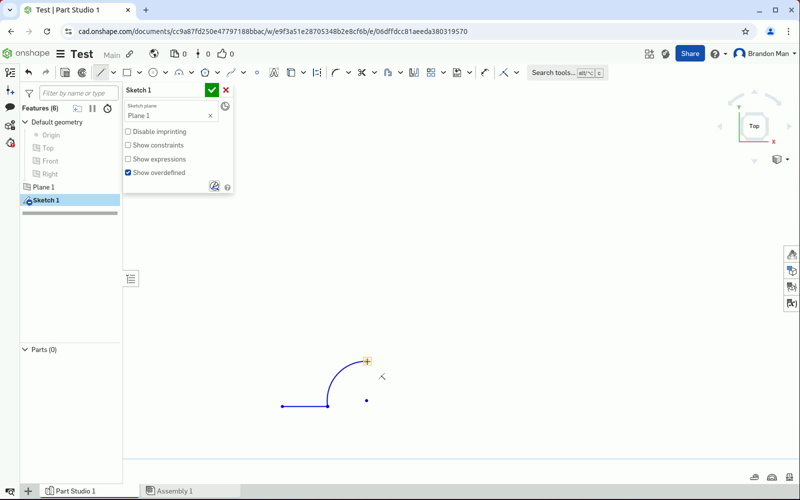
click(367, 361)
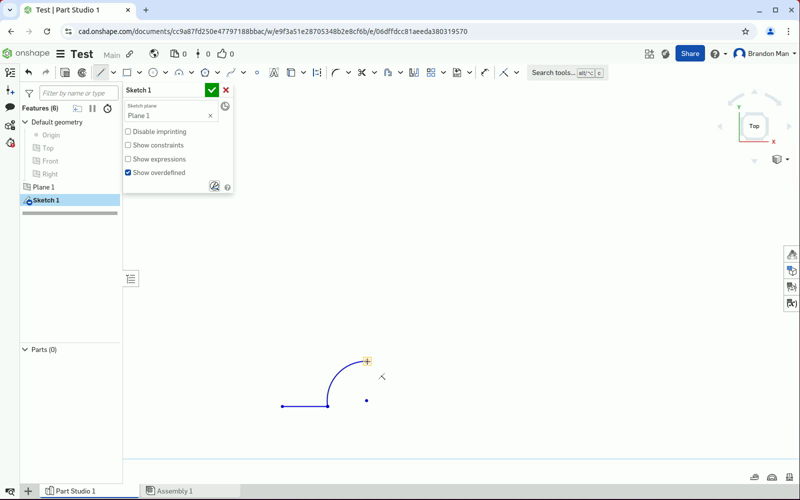
scroll(-6)
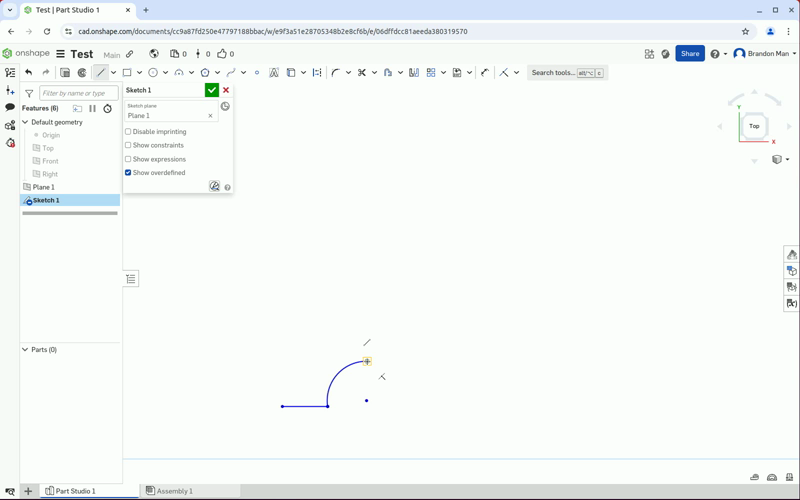
scroll(-6)
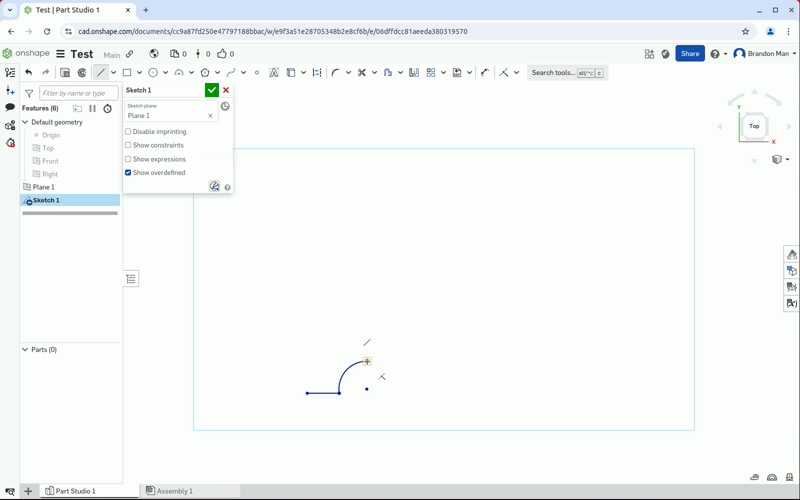
scroll(-6)
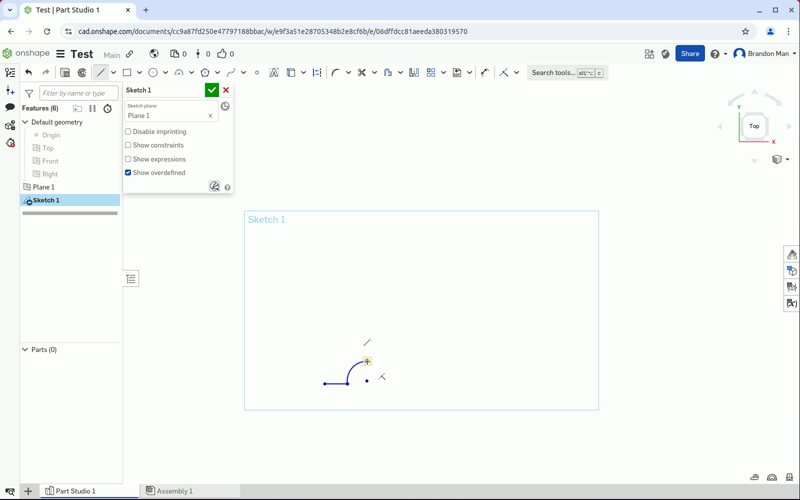
scroll(-6)
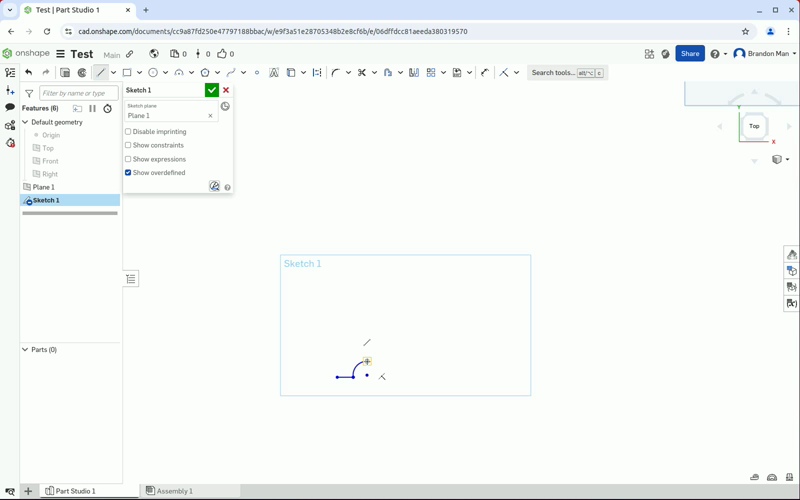
scroll(-6)
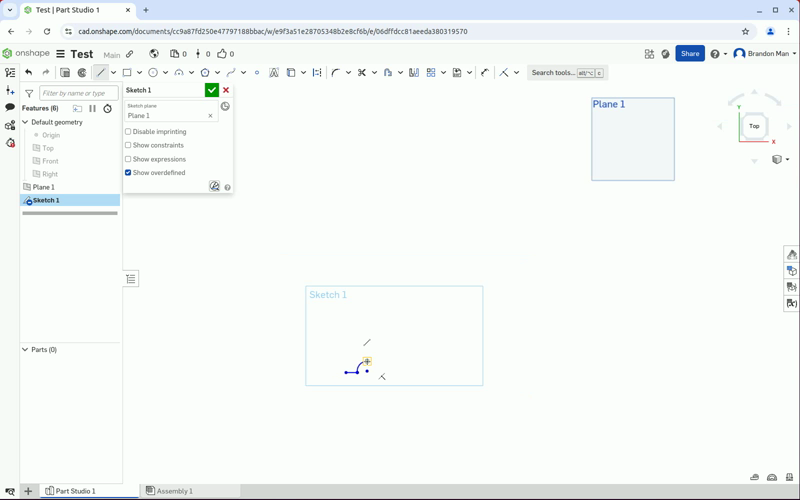
scroll(-6)
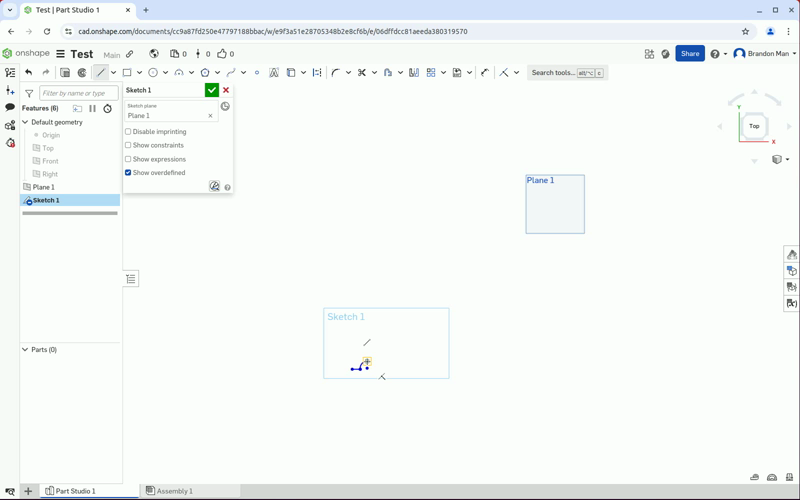
scroll(-6)
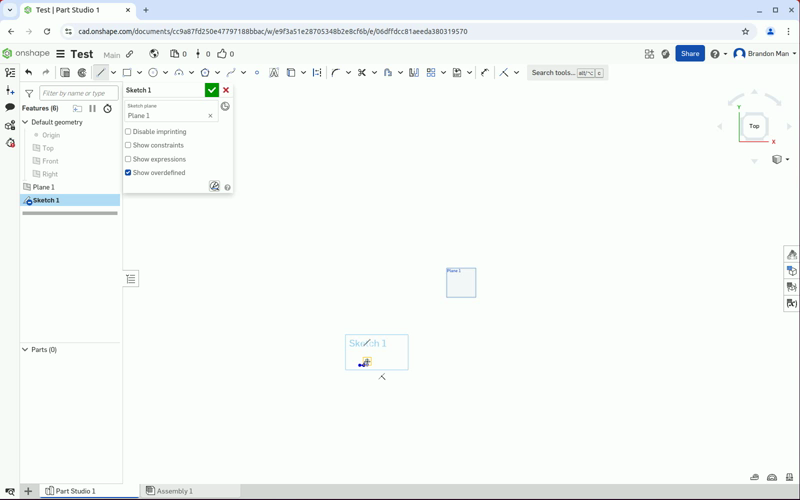
key_down(shift)
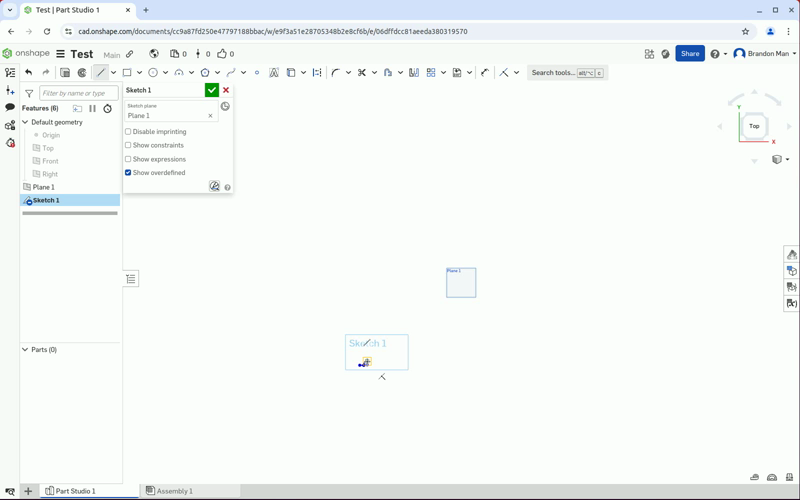
mouse_move(397, 361)
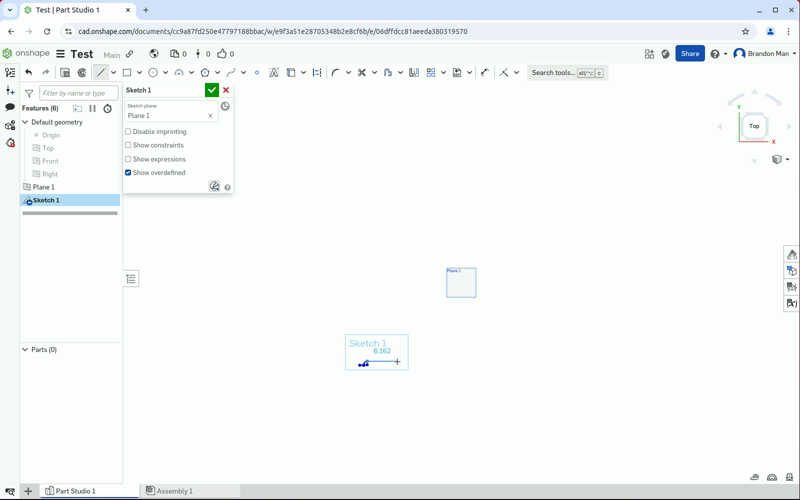
mouse_move(367, 356)
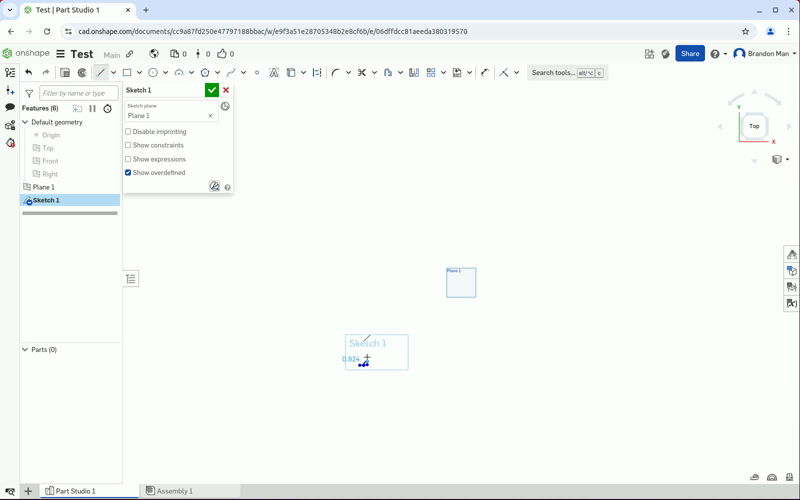
scroll(6)
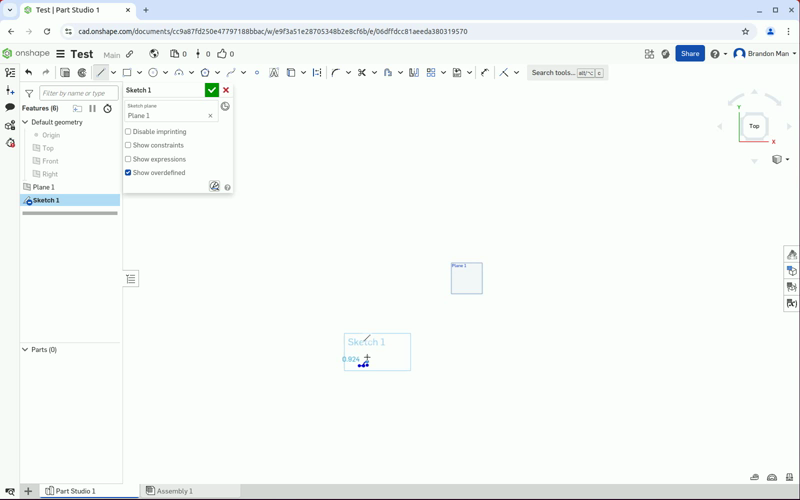
scroll(6)
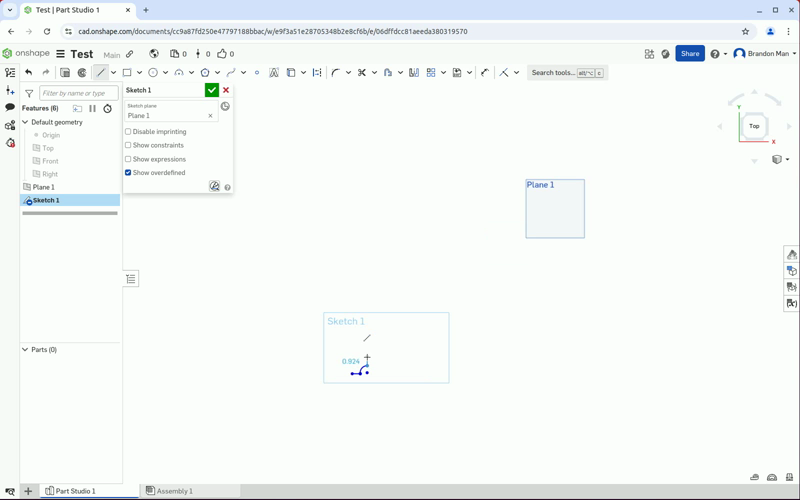
scroll(6)
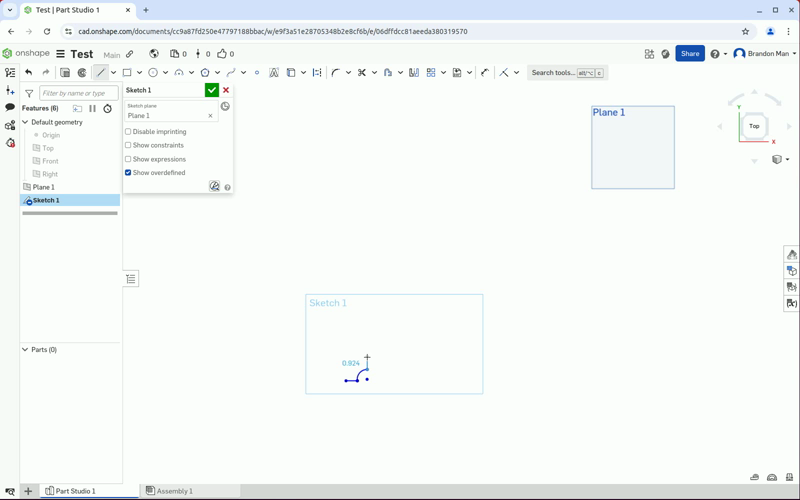
scroll(6)
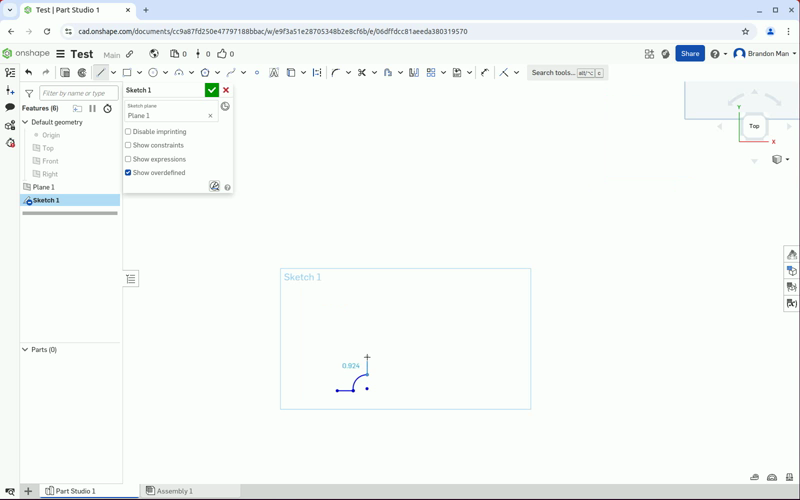
scroll(6)
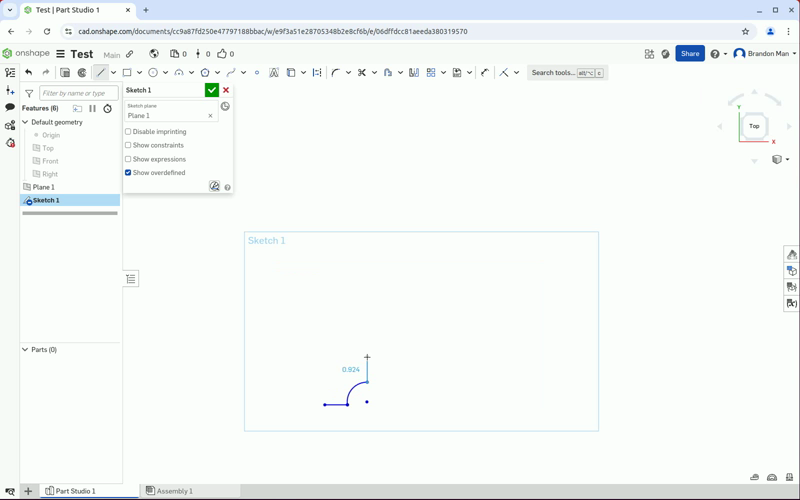
scroll(6)
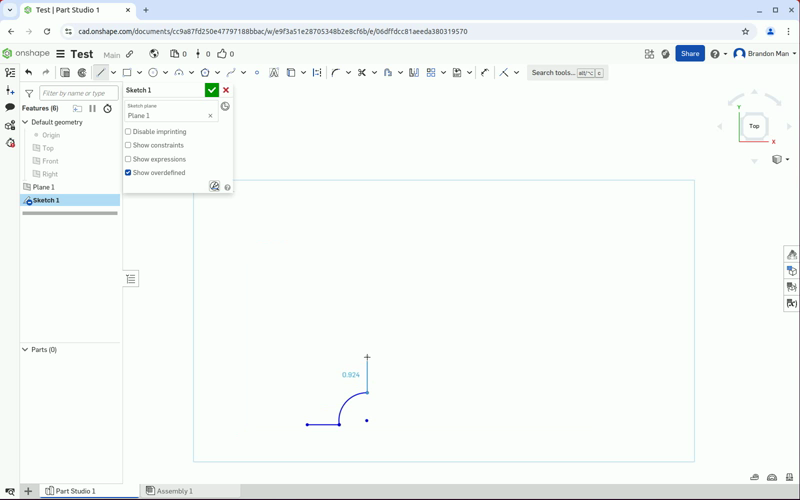
scroll(6)
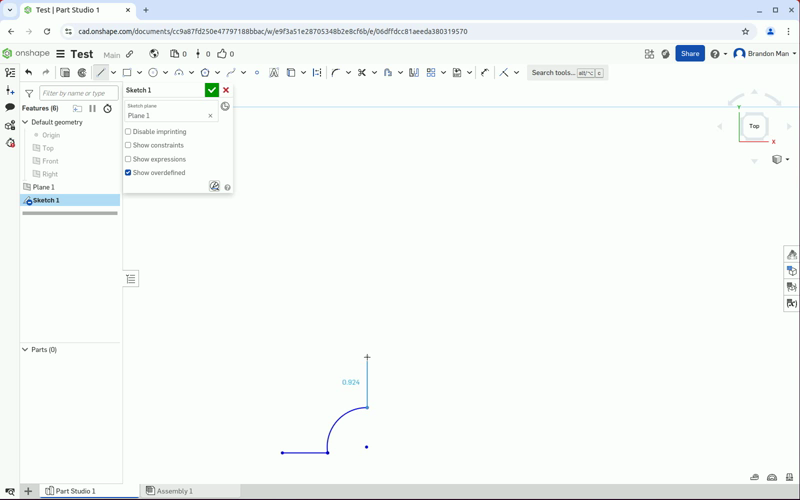
click(367, 356)
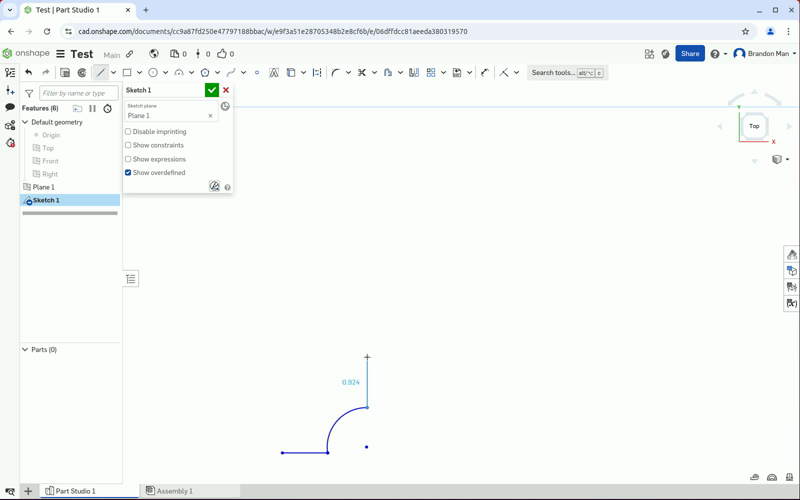
scroll(-6)
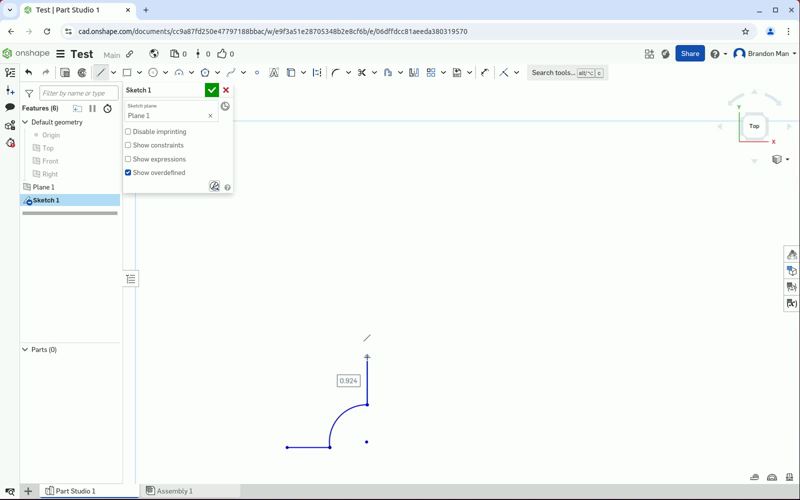
scroll(-6)
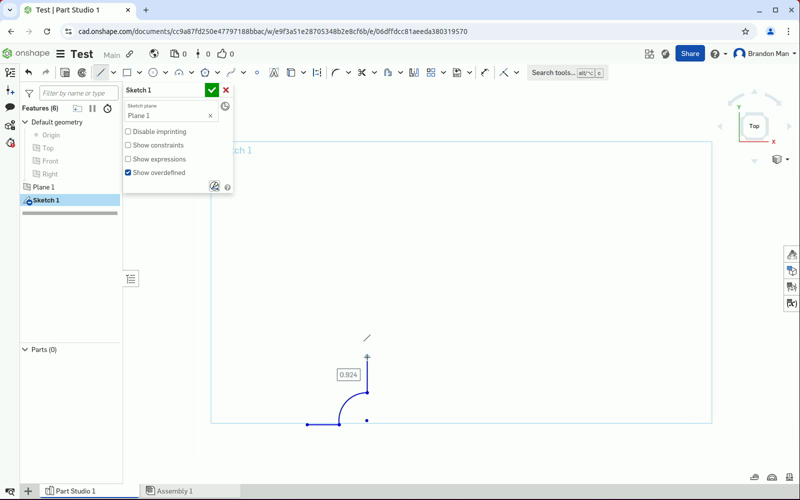
scroll(-6)
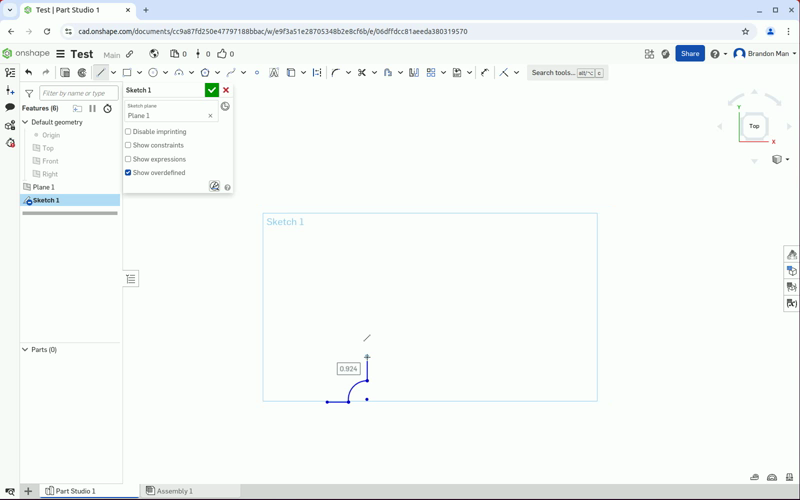
scroll(-6)
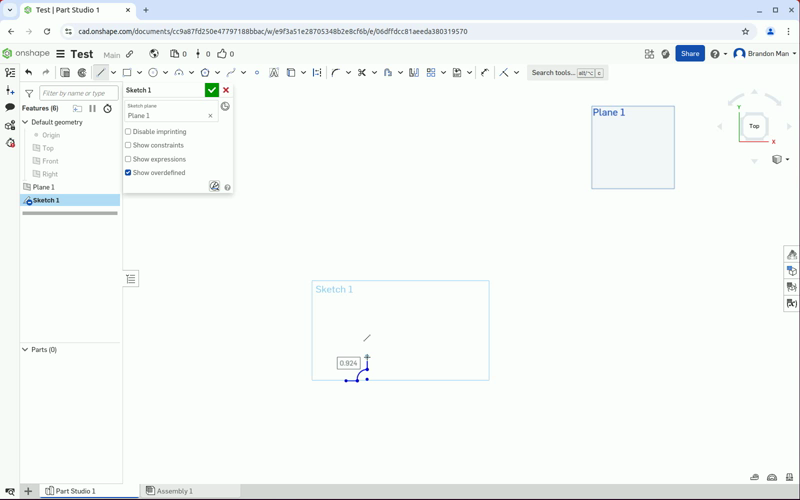
scroll(-6)
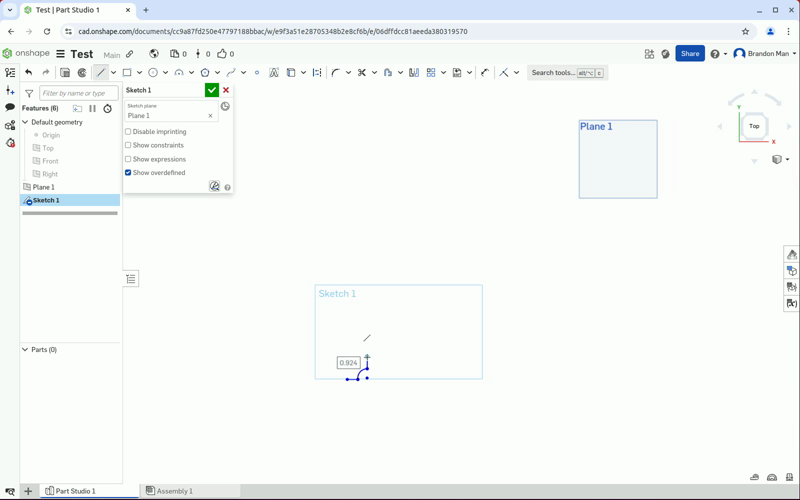
scroll(-6)
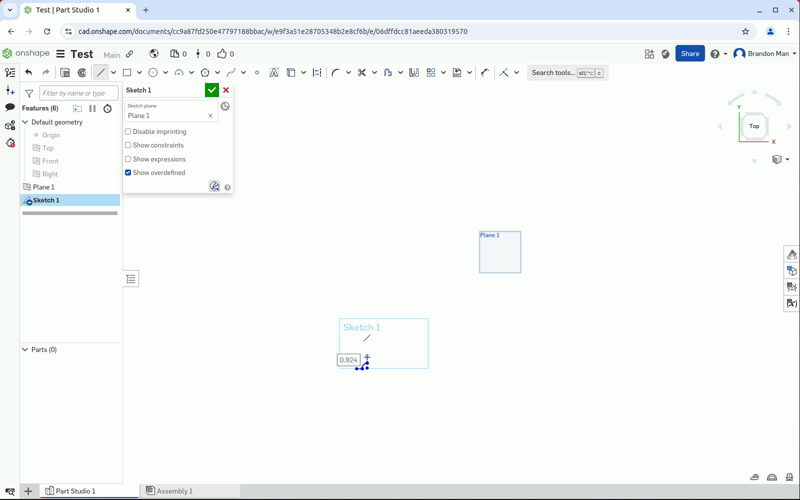
scroll(-6)
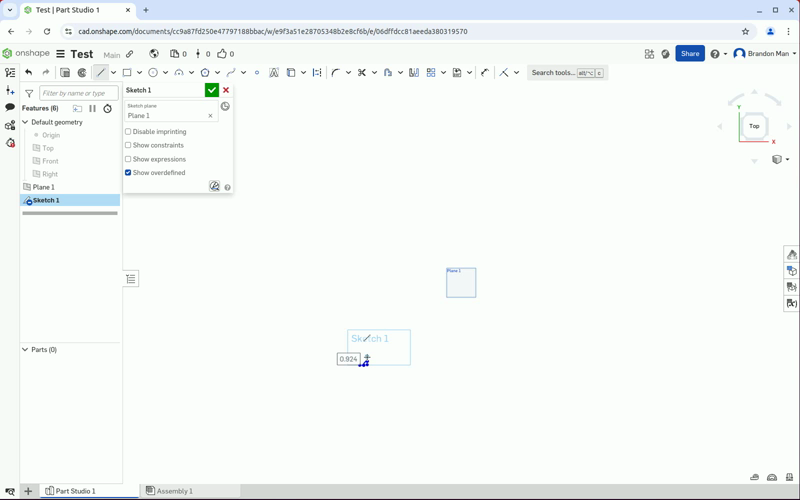
key_up(shift)
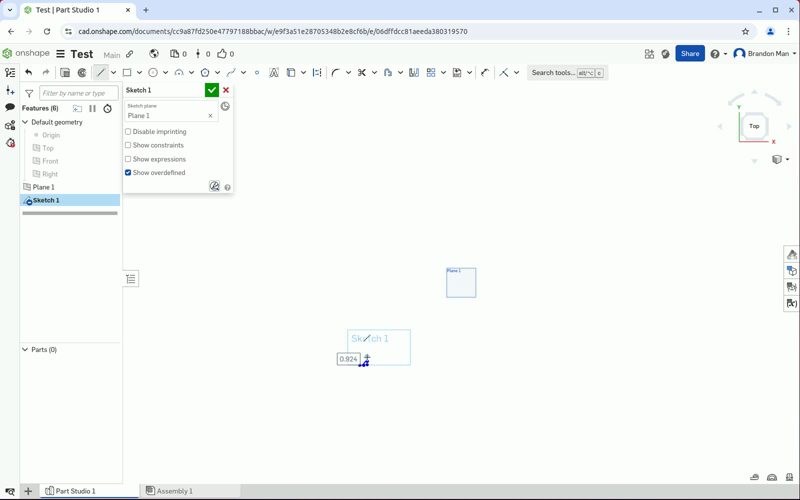
key_down(shift)
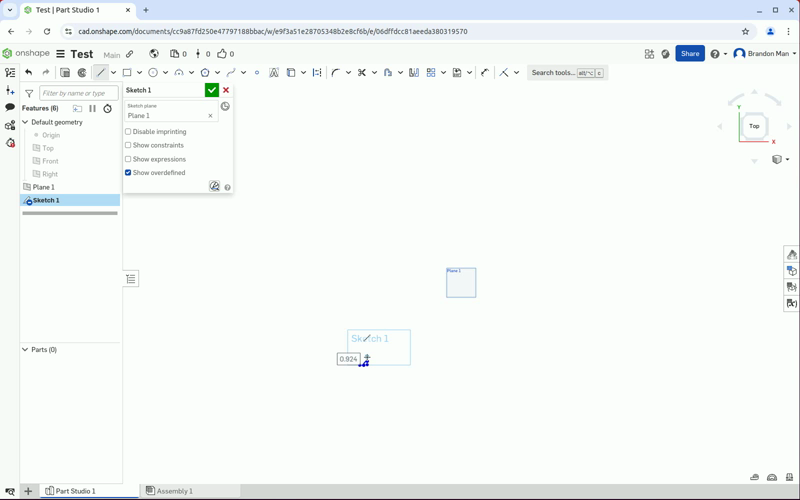
mouse_move(397, 356)
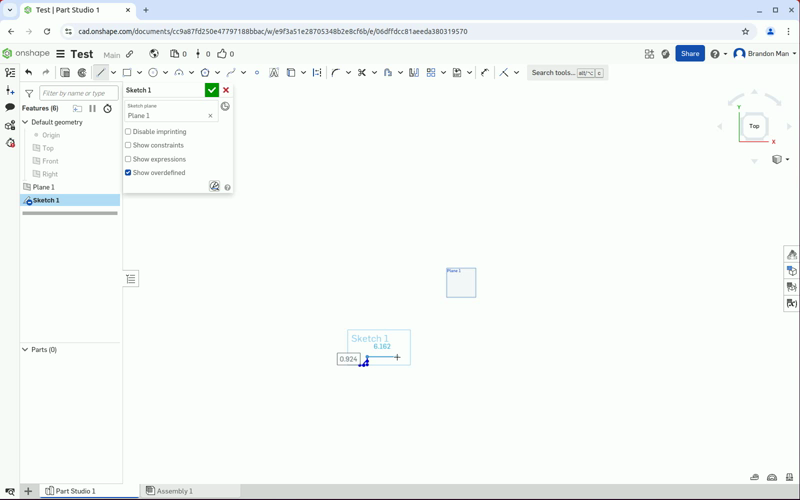
mouse_move(359, 356)
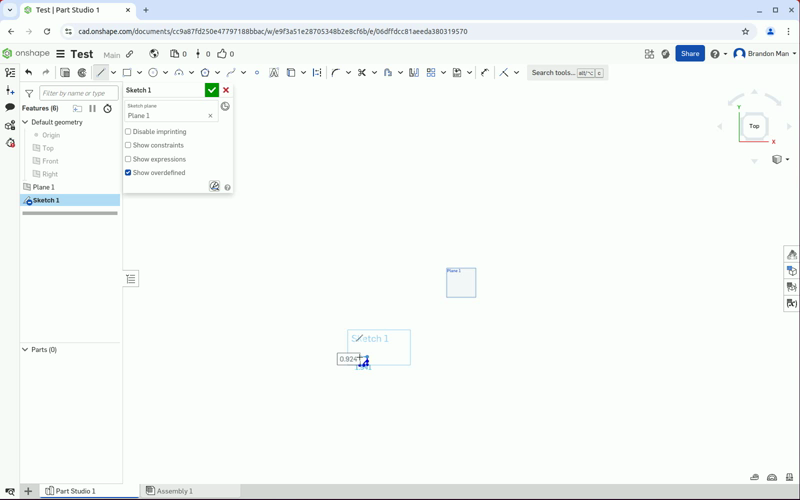
scroll(6)
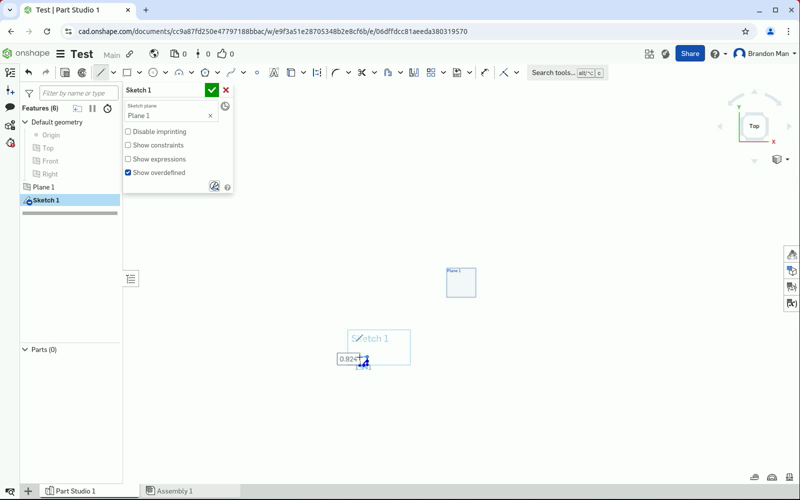
scroll(6)
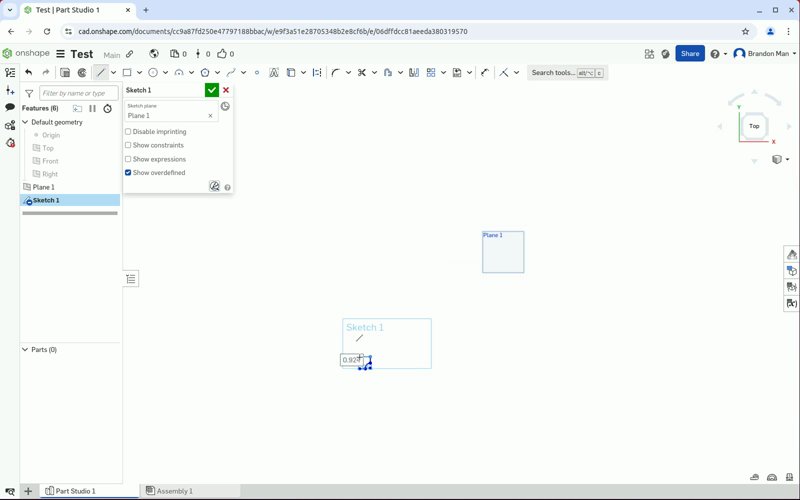
scroll(6)
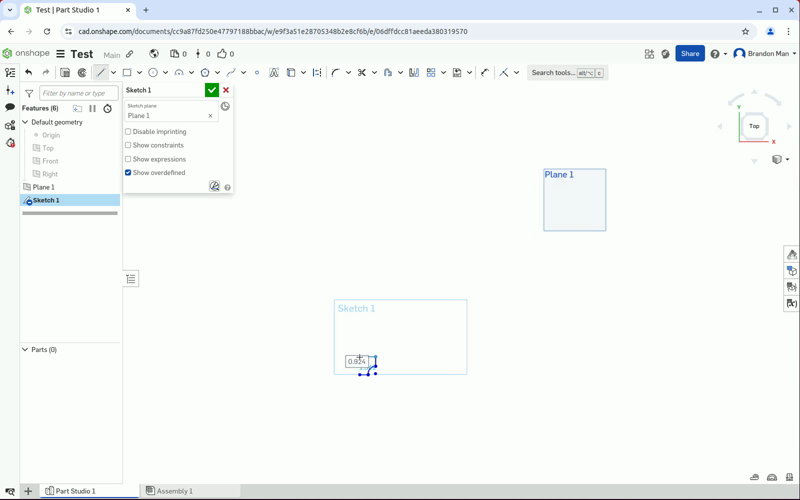
scroll(6)
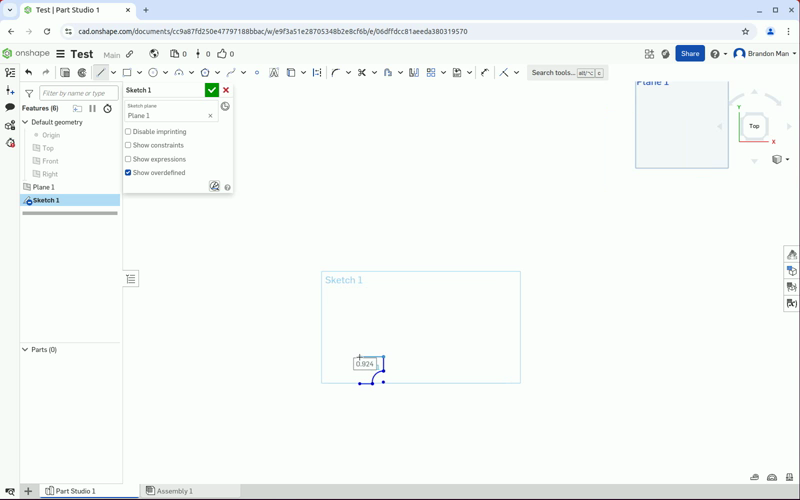
scroll(6)
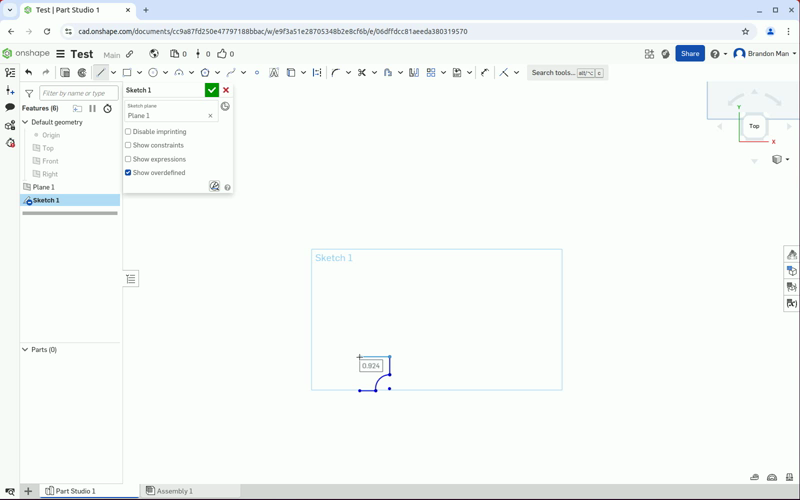
scroll(6)
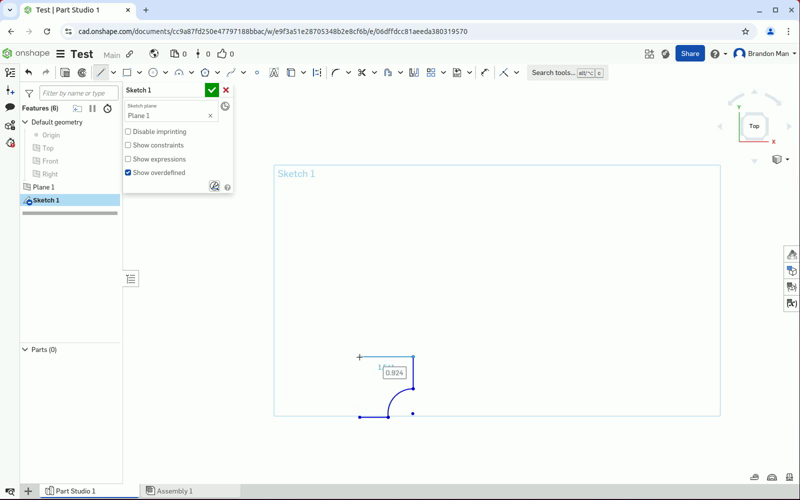
scroll(6)
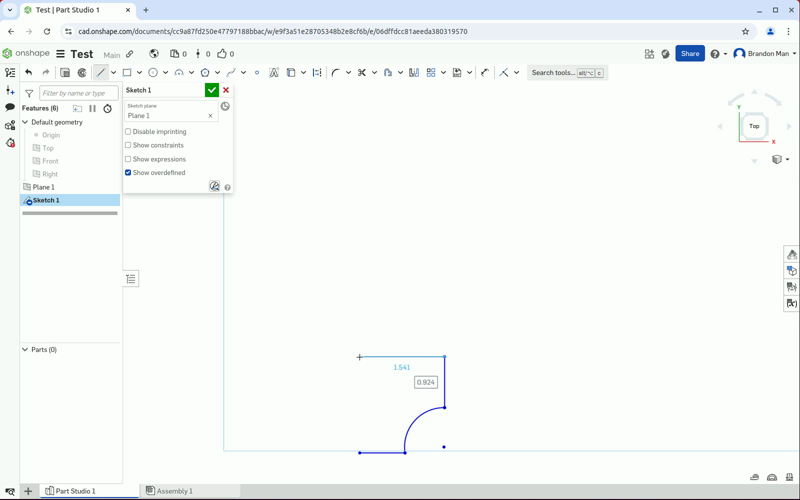
click(359, 356)
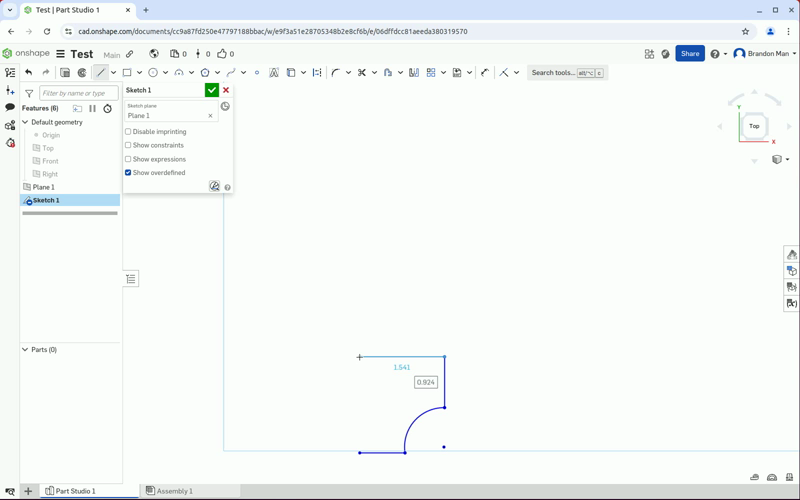
scroll(-6)
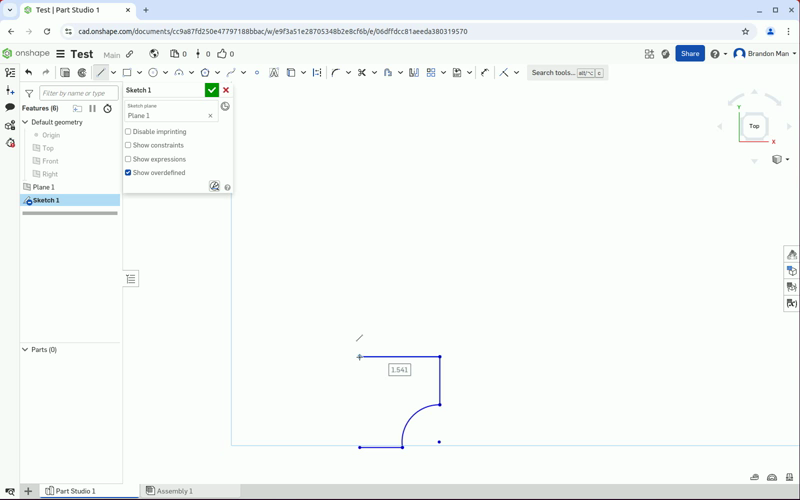
scroll(-6)
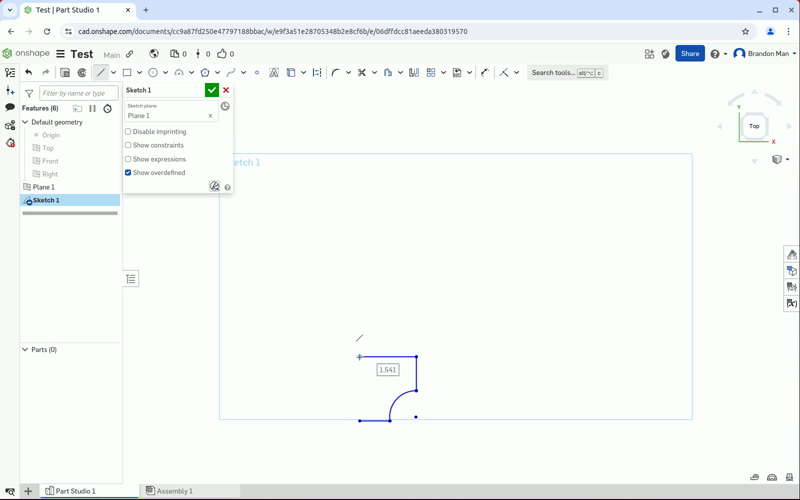
scroll(-6)
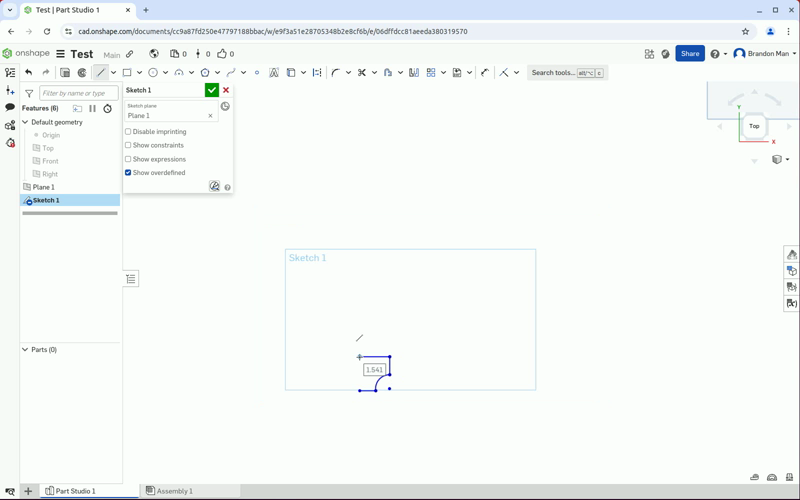
scroll(-6)
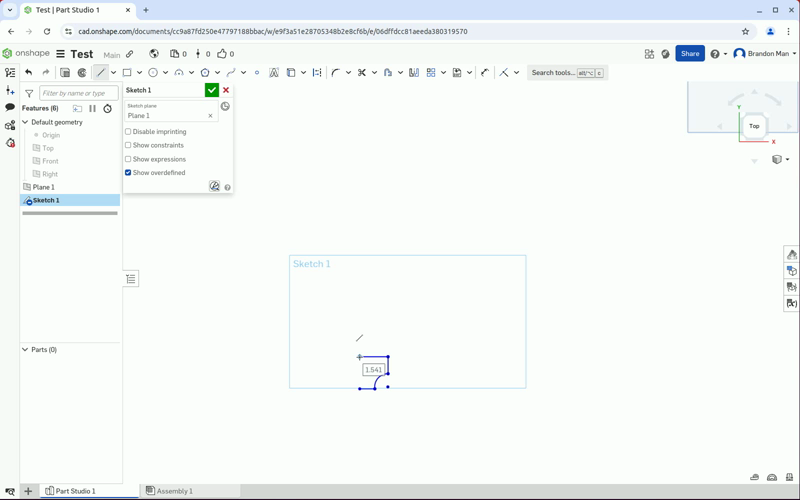
scroll(-6)
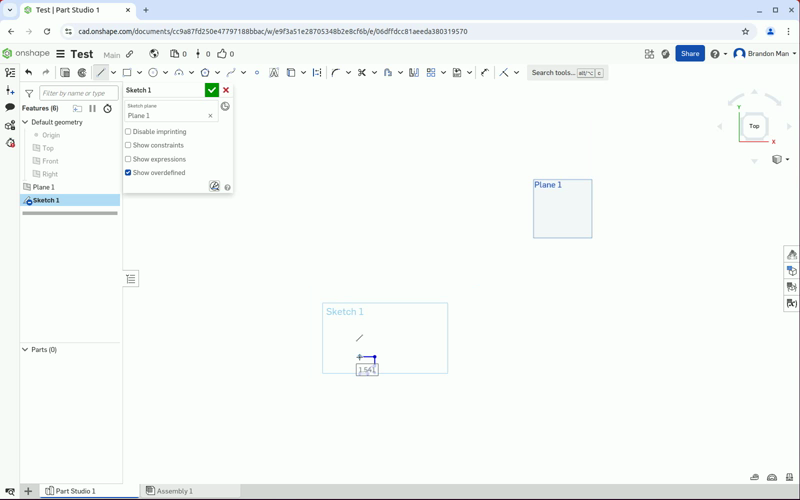
scroll(-6)
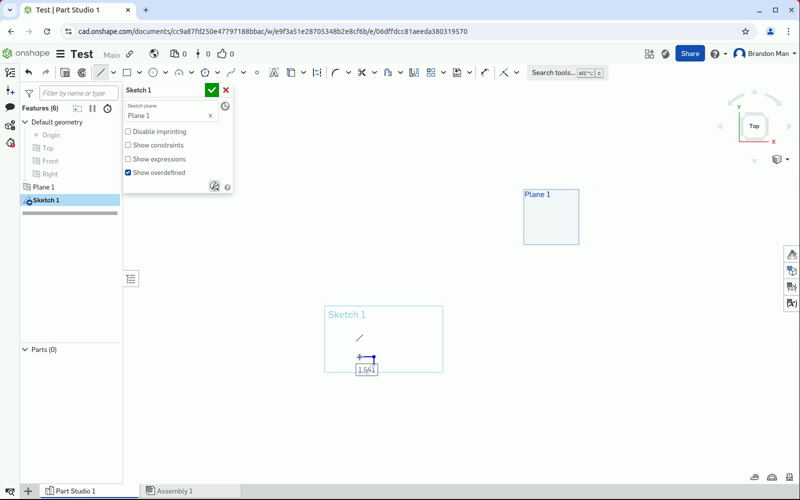
scroll(-6)
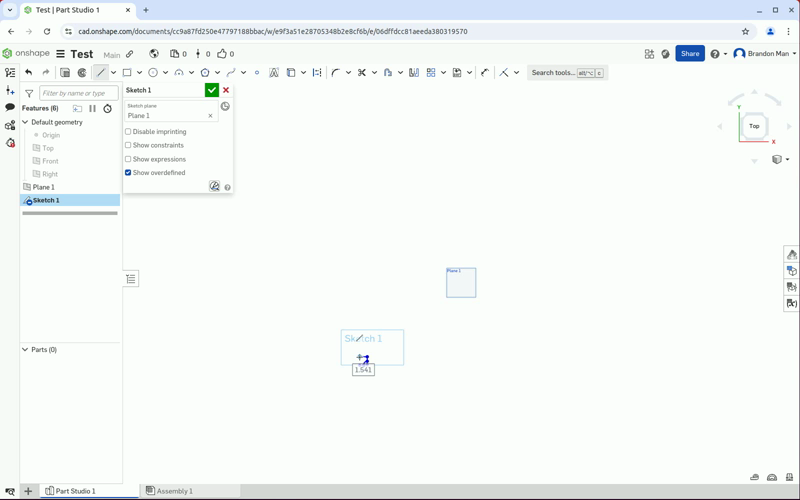
key_up(shift)
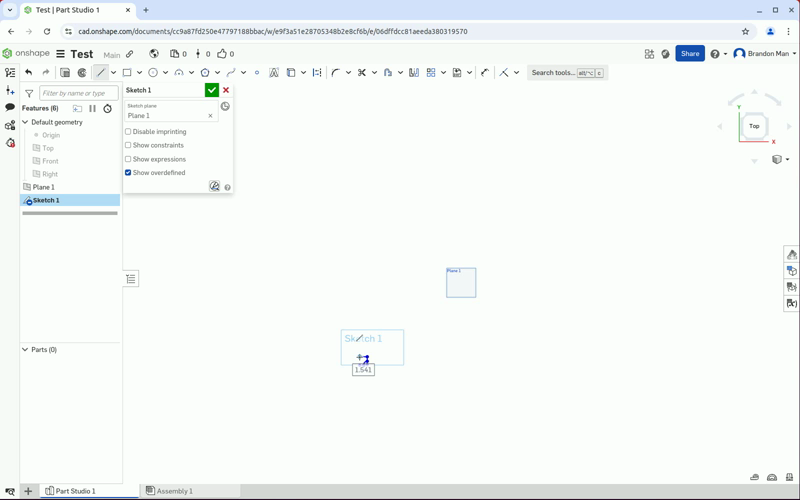
mouse_move(389, 356)
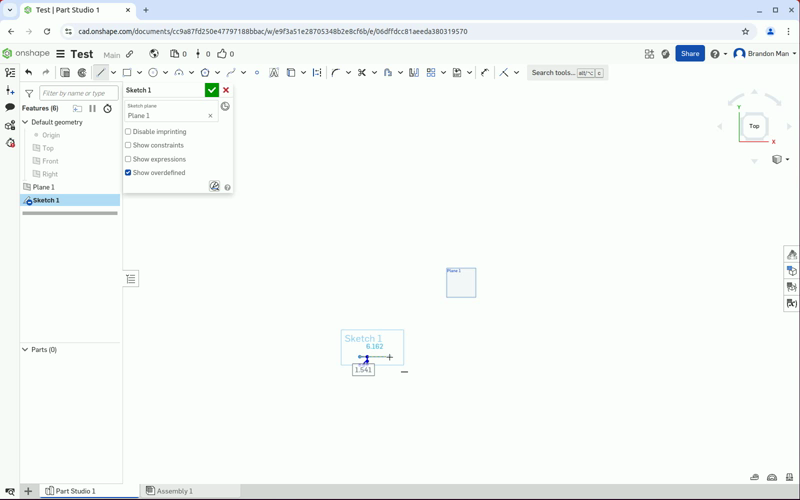
key_down(shift)
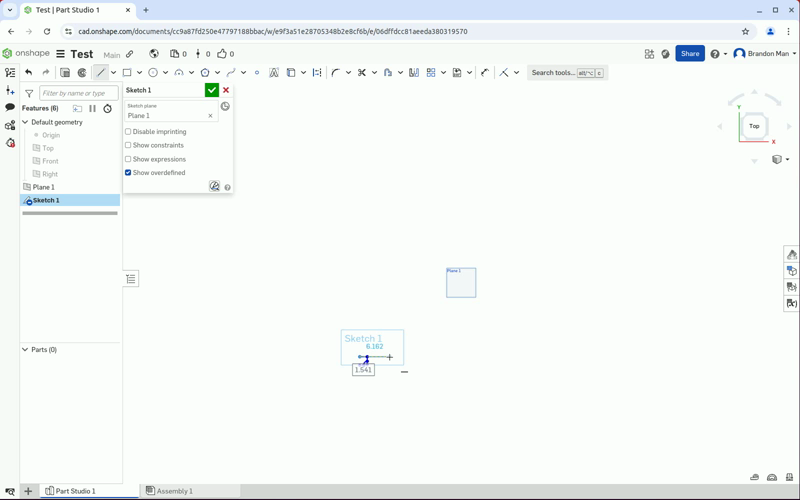
mouse_move(359, 365)
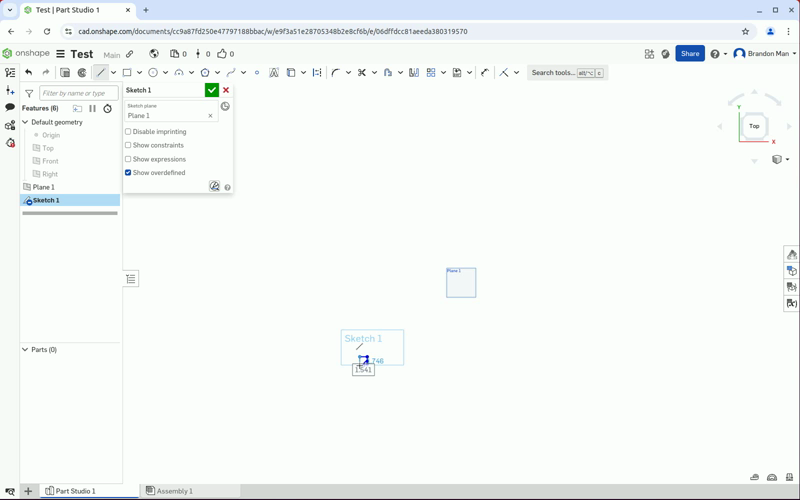
scroll(6)
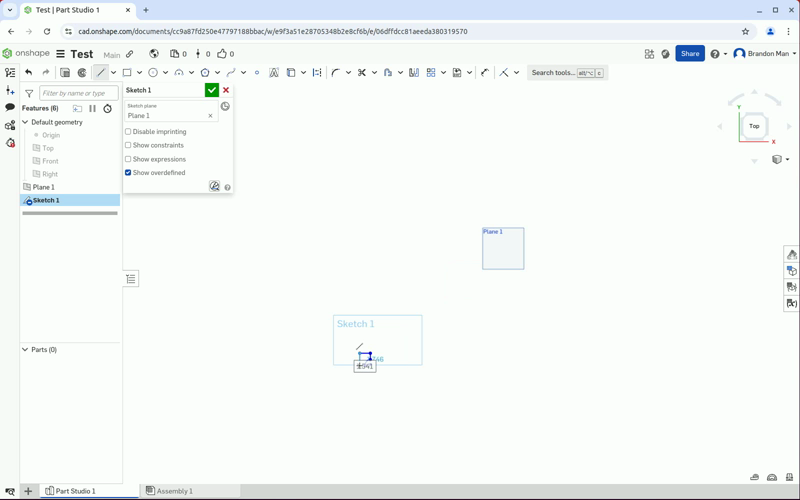
scroll(6)
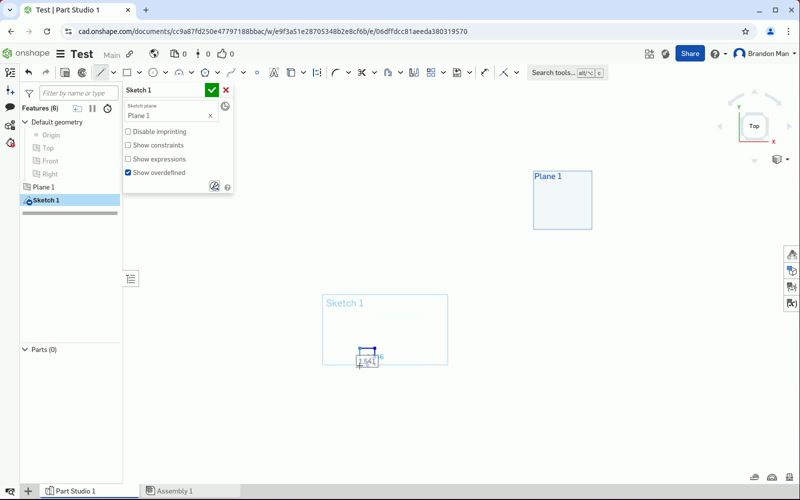
scroll(6)
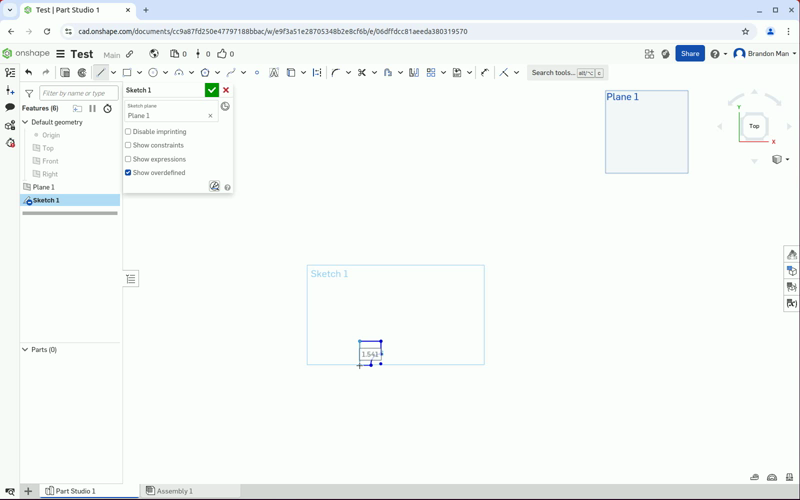
scroll(6)
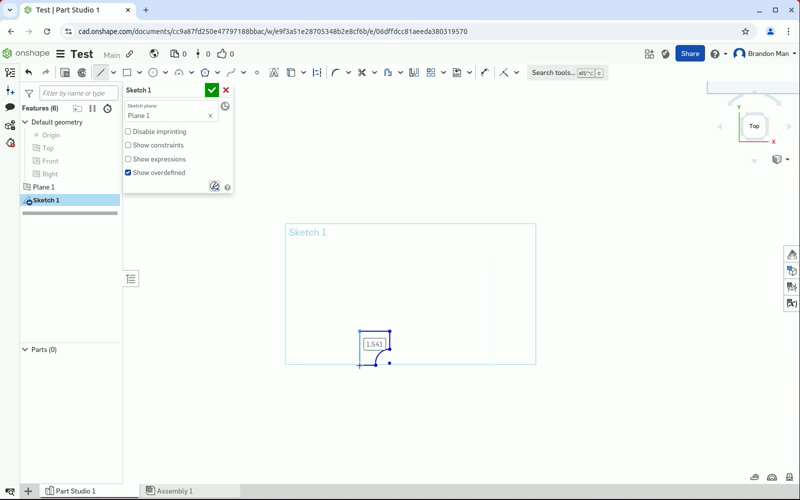
scroll(6)
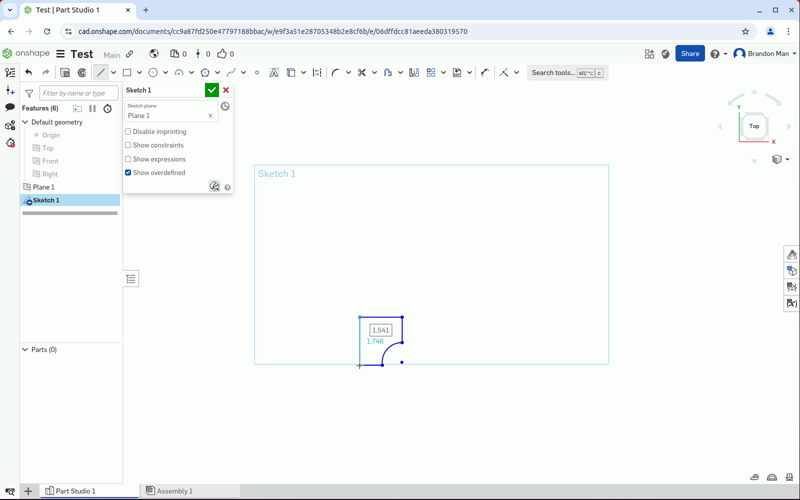
scroll(6)
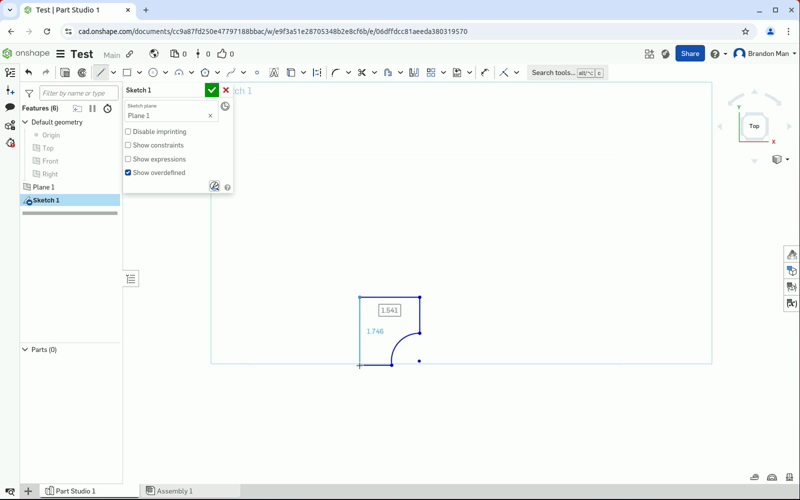
scroll(6)
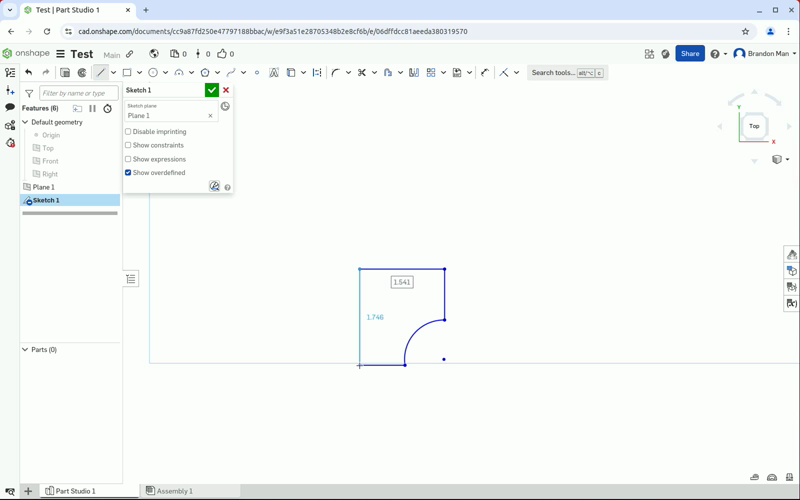
key_up(shift)
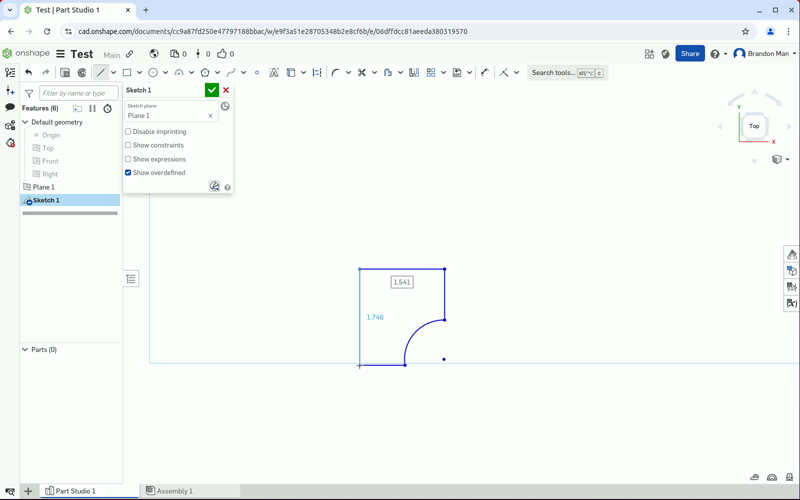
click(359, 365)
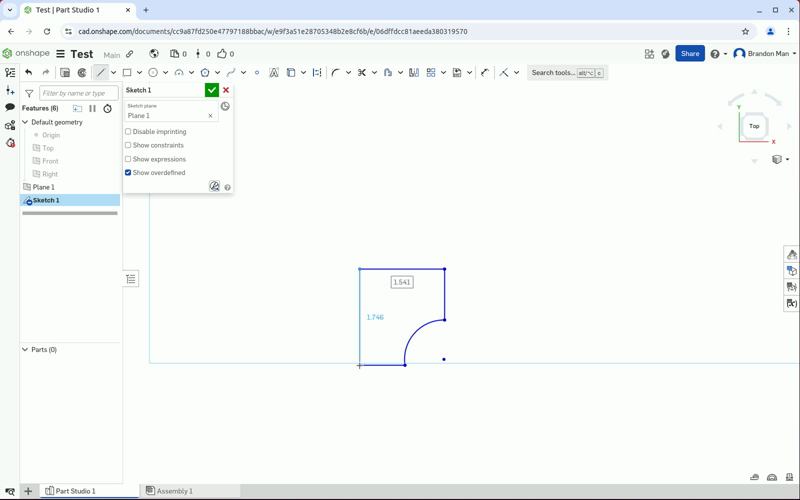
scroll(-6)
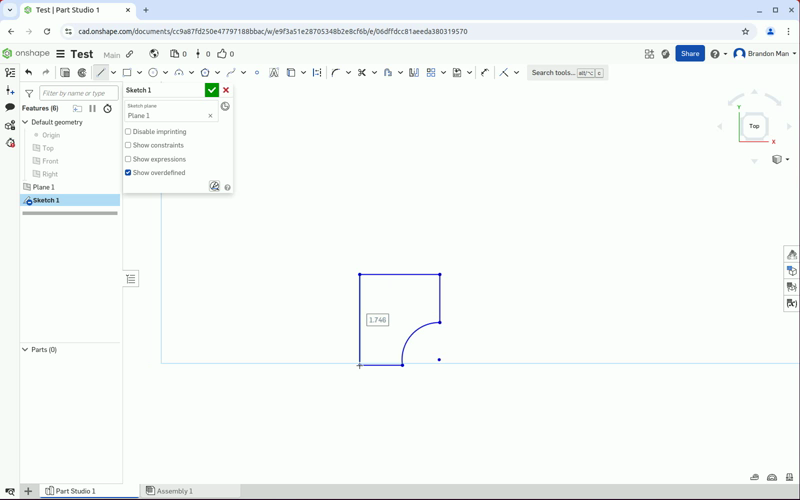
scroll(-6)
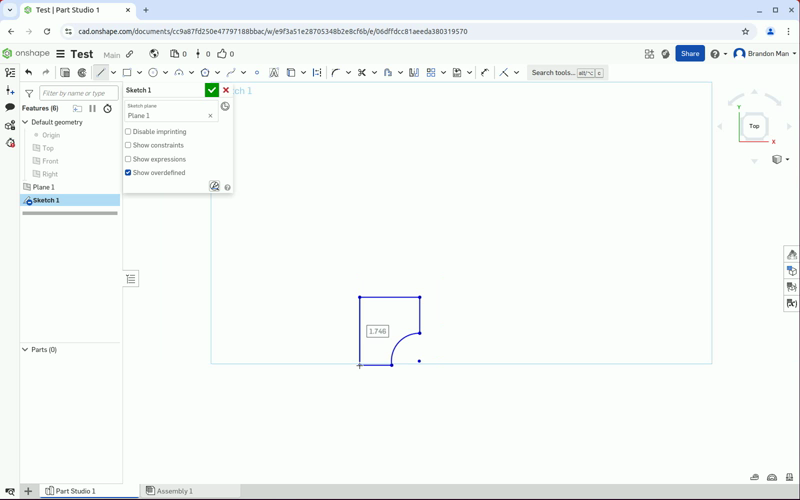
scroll(-6)
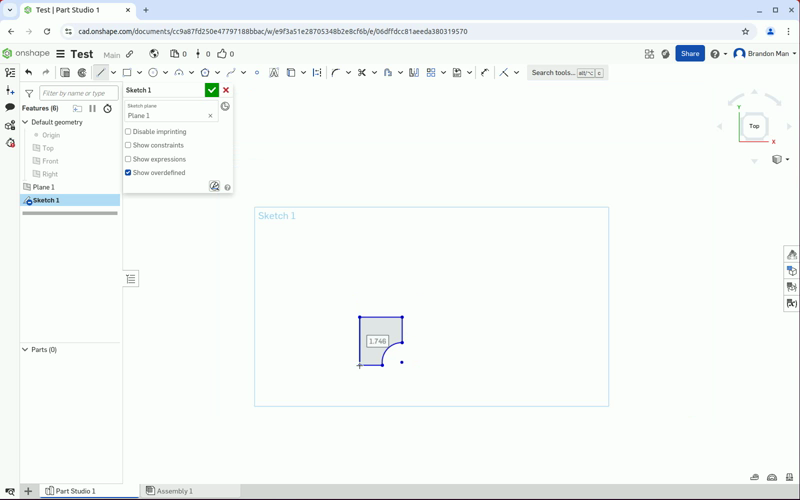
scroll(-6)
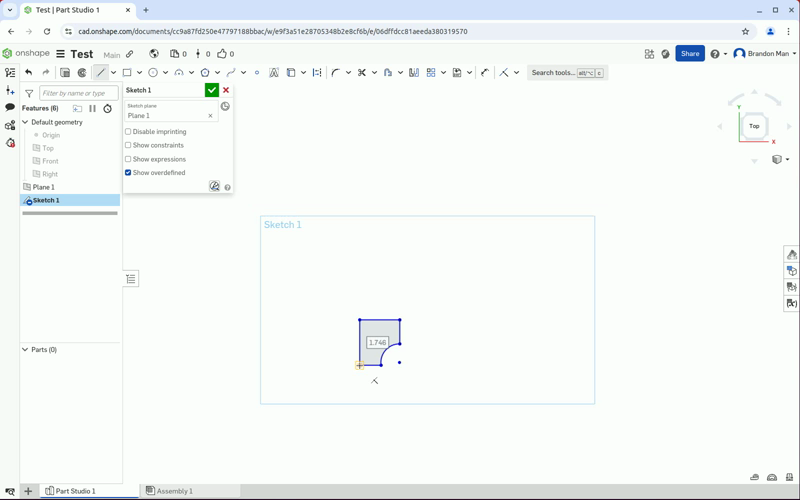
scroll(-6)
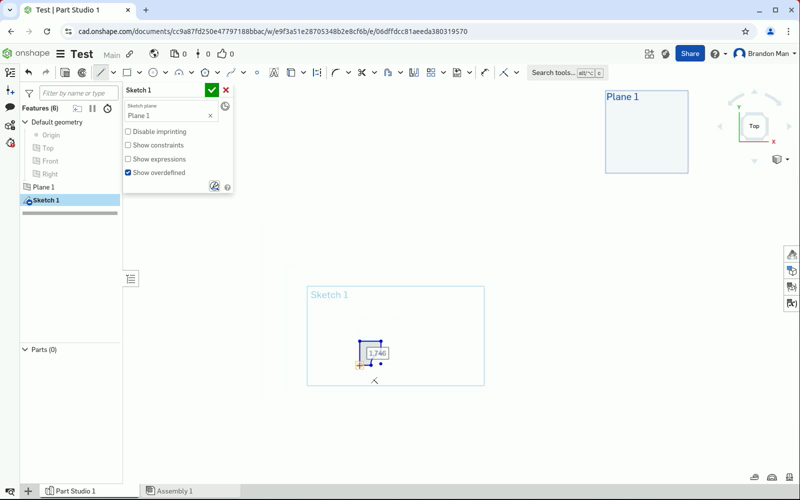
scroll(-6)
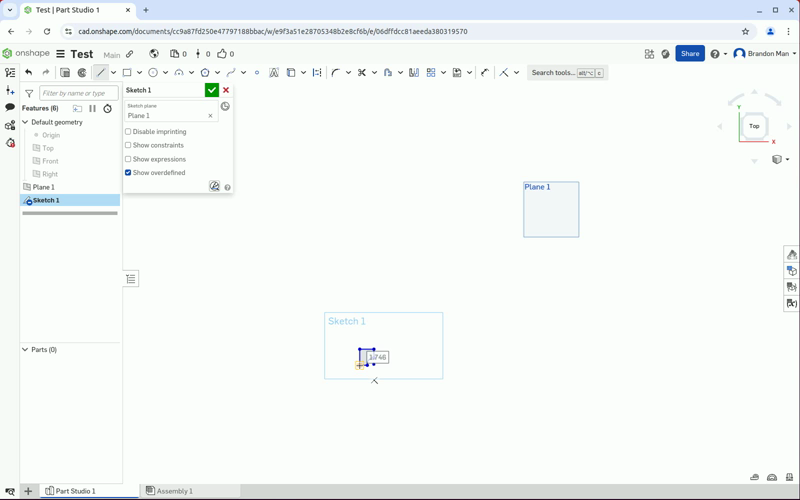
scroll(-6)
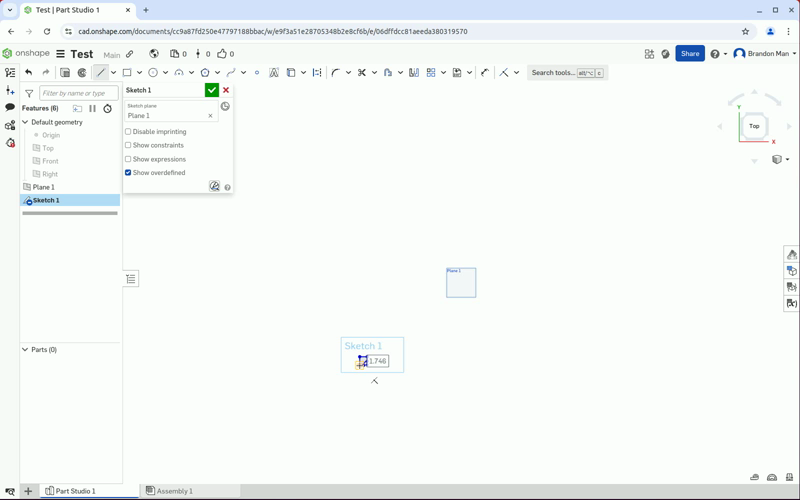
key(esc)
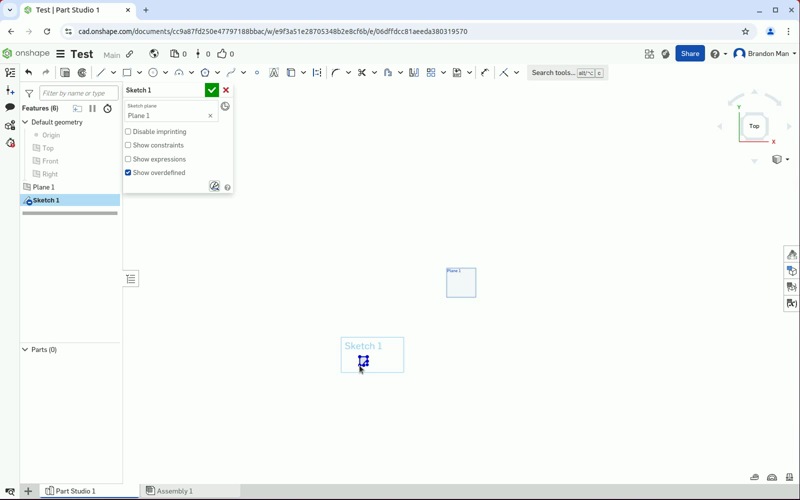
mouse_move(363, 361)
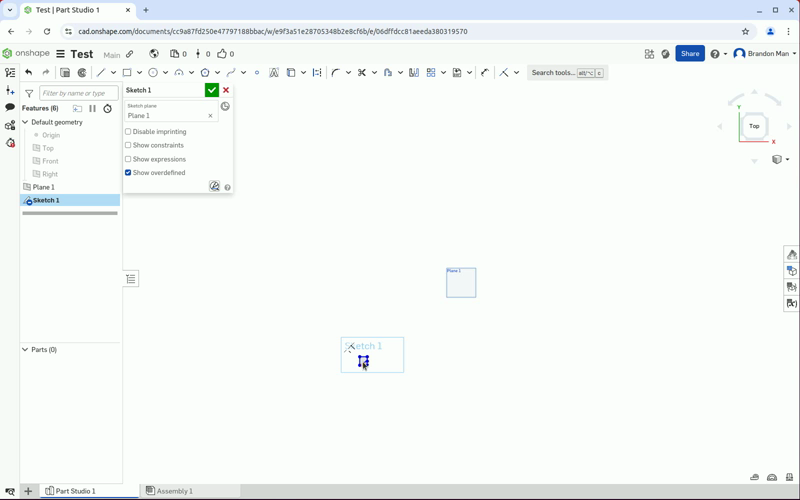
scroll(6)
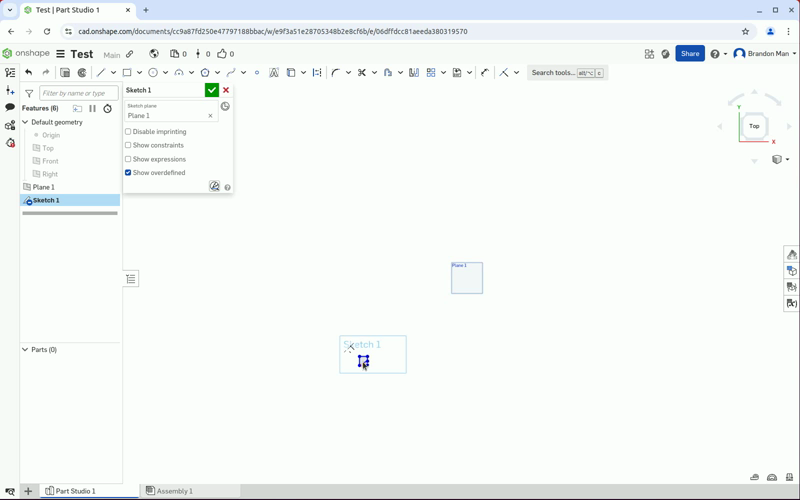
scroll(6)
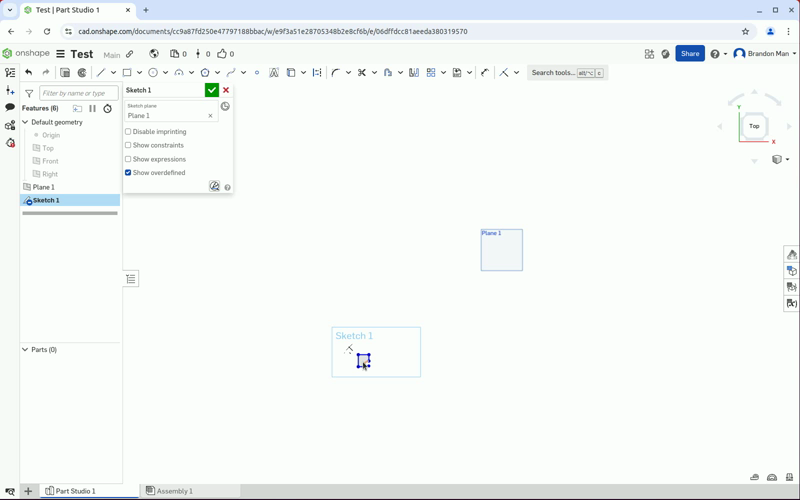
scroll(6)
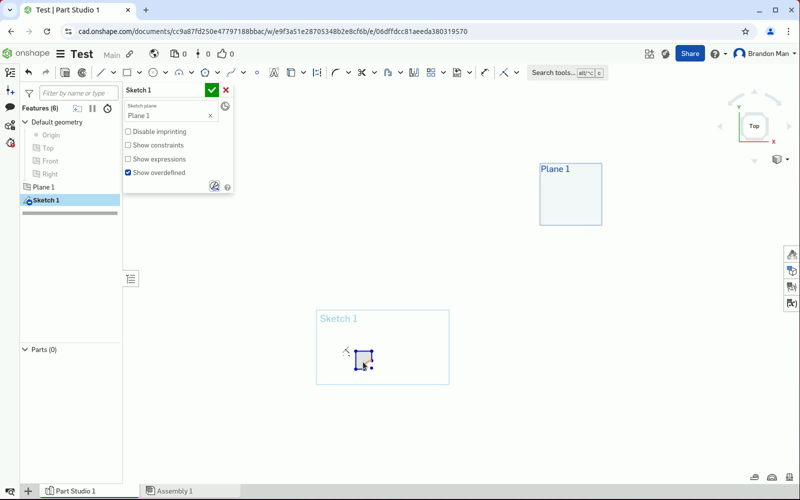
scroll(6)
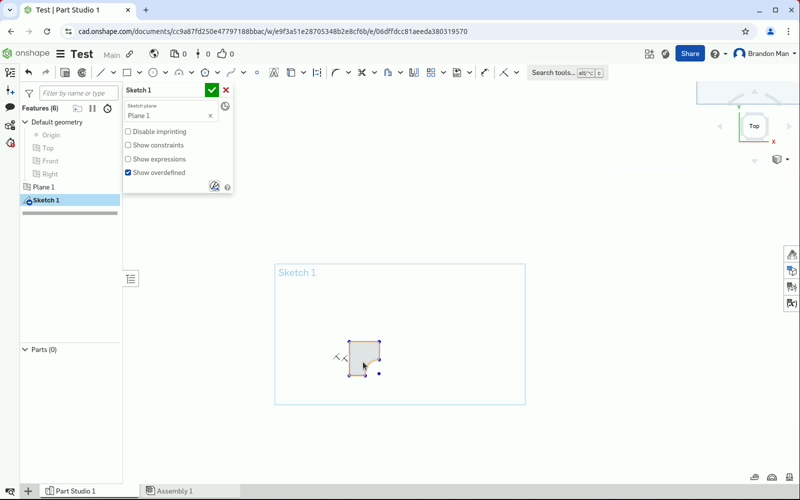
scroll(6)
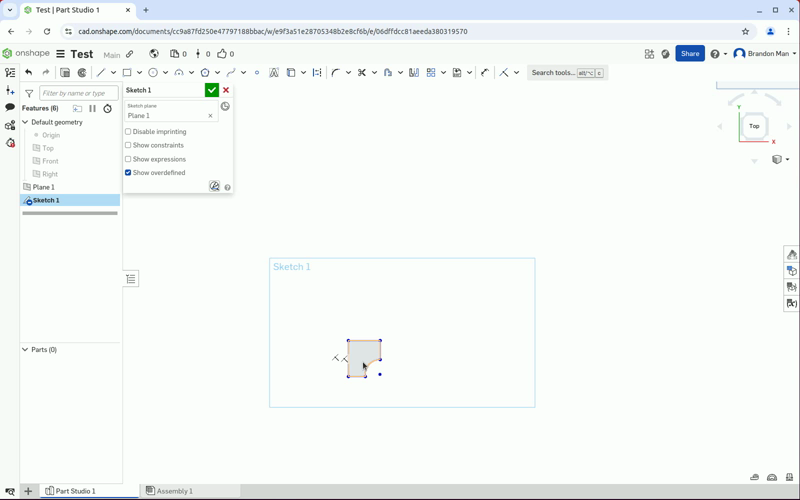
scroll(6)
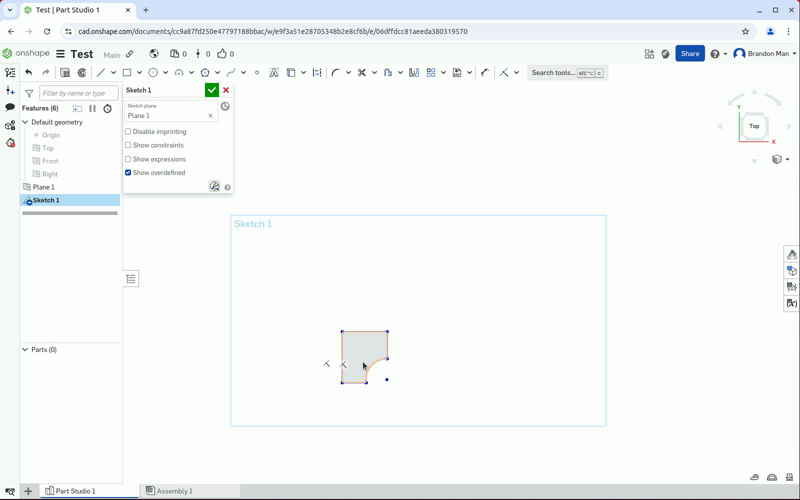
scroll(6)
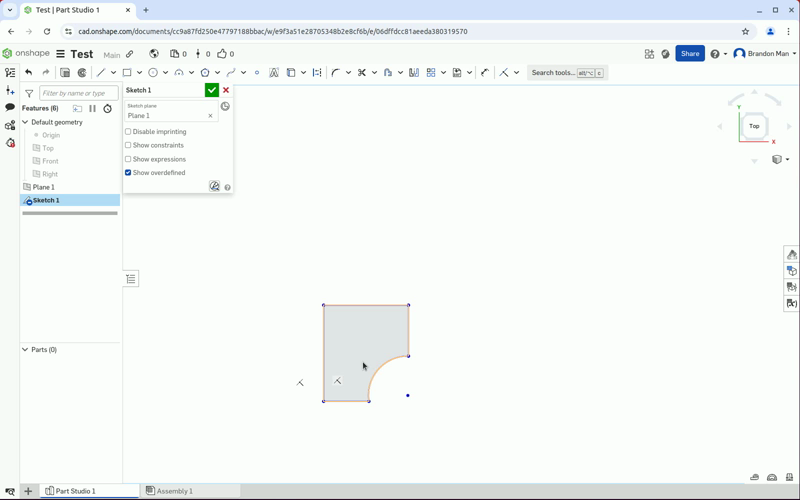
click(363, 361)
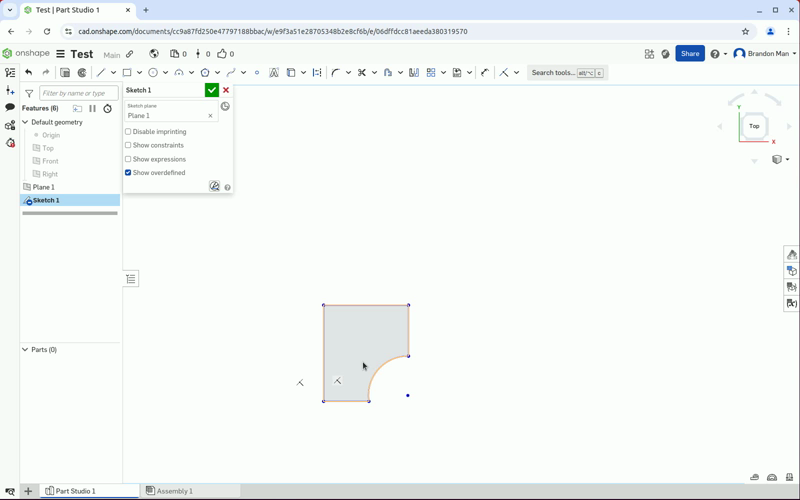
scroll(-6)
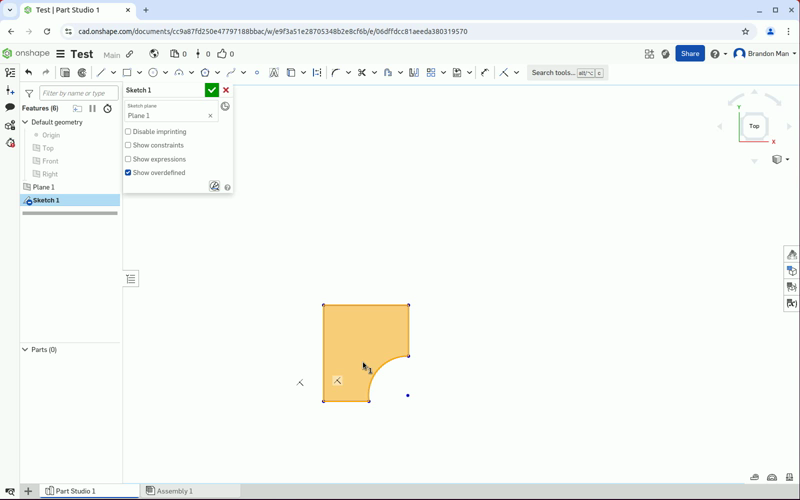
scroll(-6)
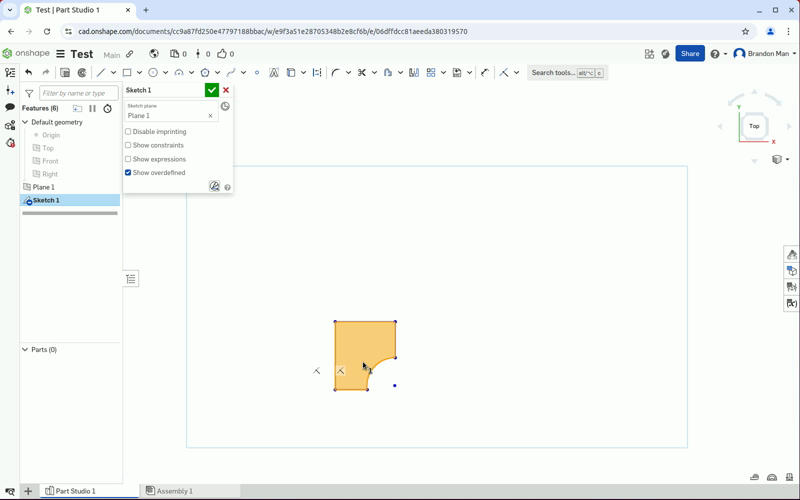
scroll(-6)
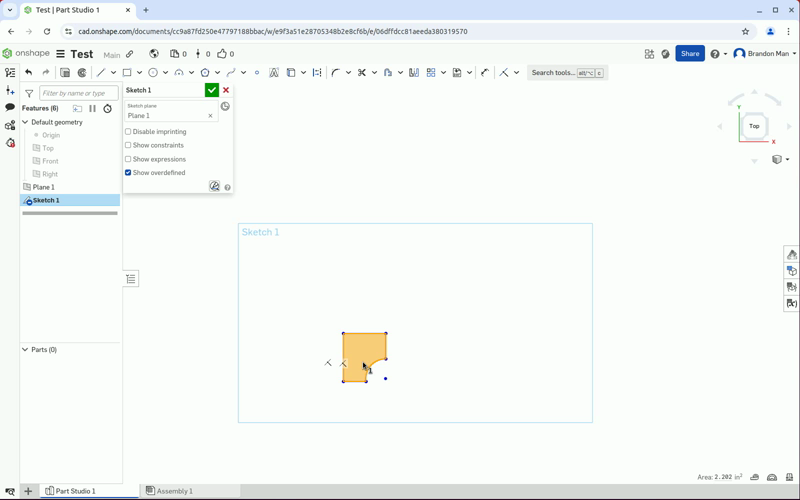
scroll(-6)
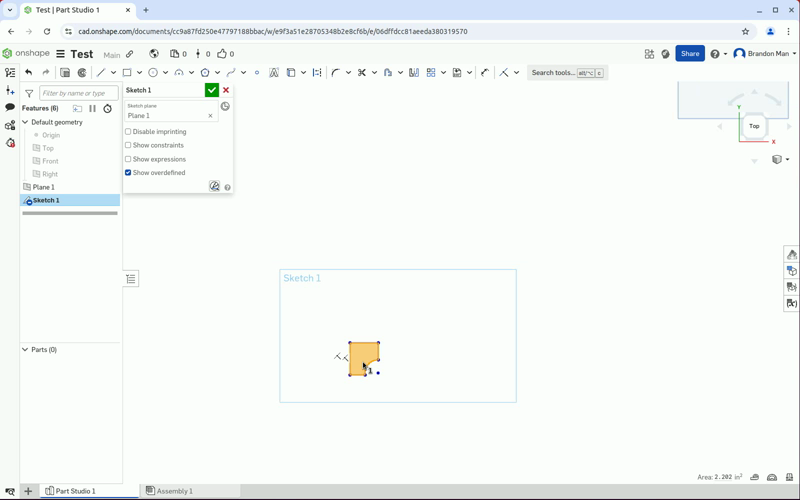
scroll(-6)
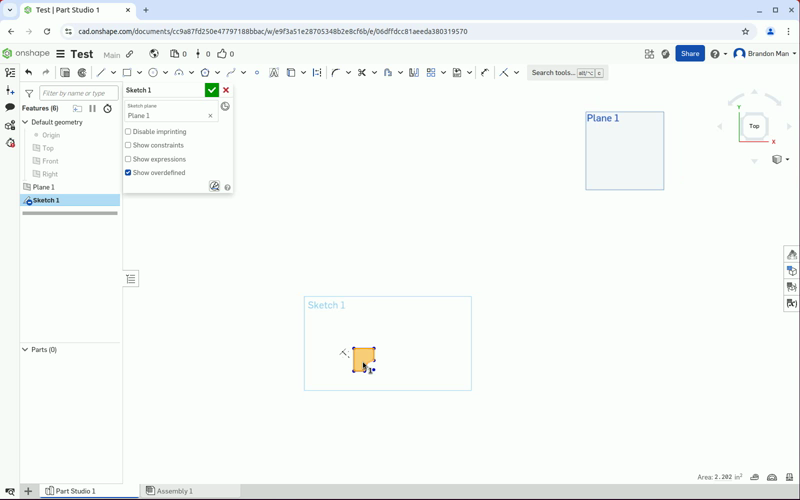
scroll(-6)
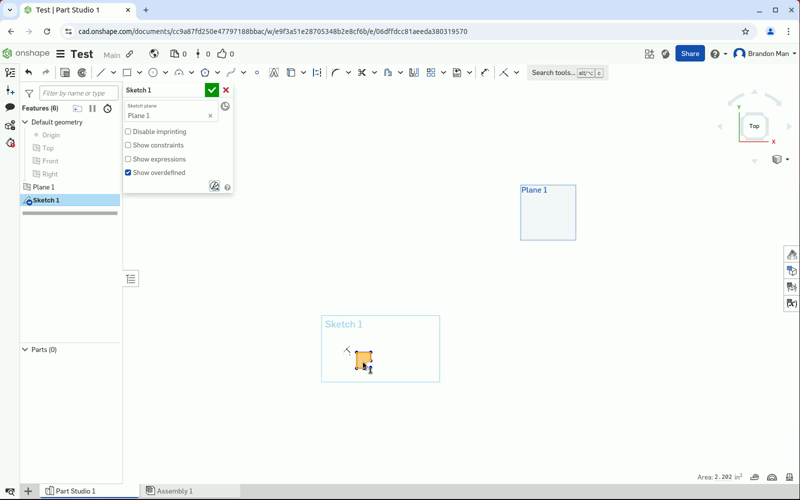
scroll(-6)
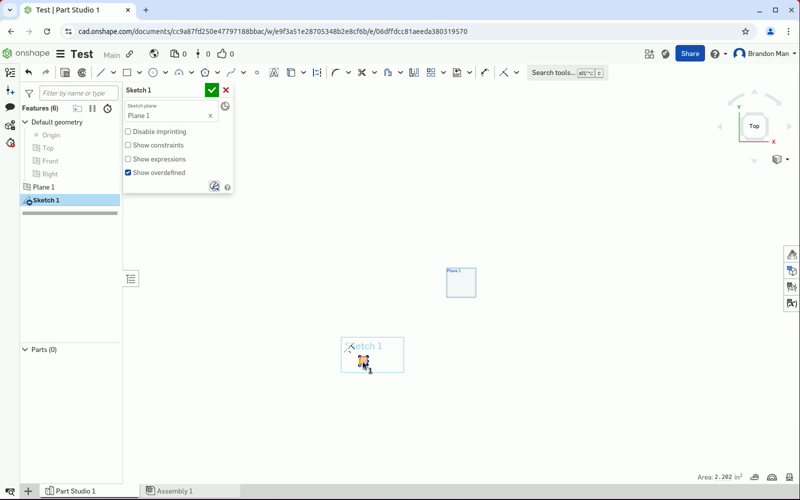
mouse_move(73, 352)
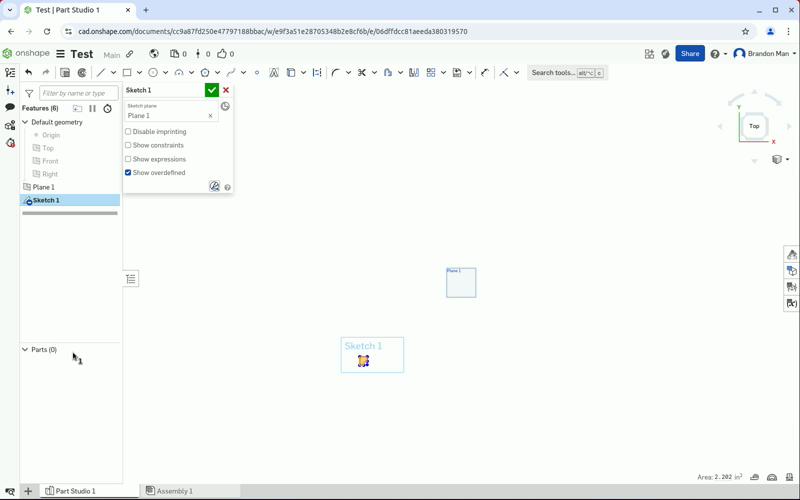
key(shift+y)
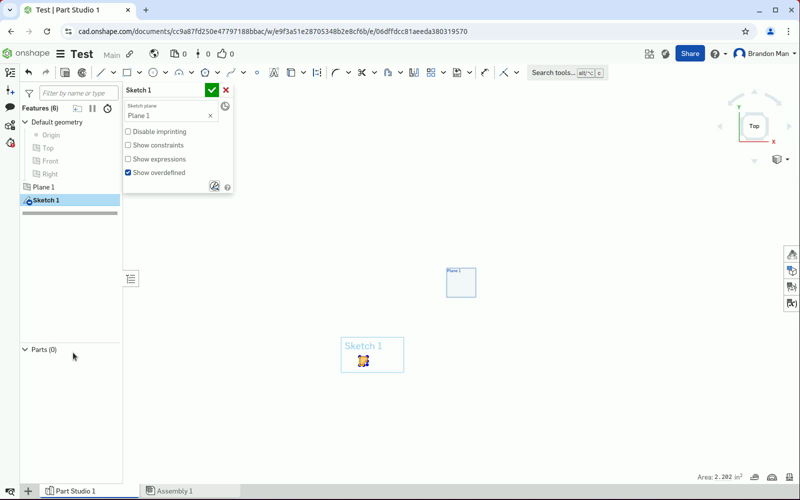
key(shift+e)
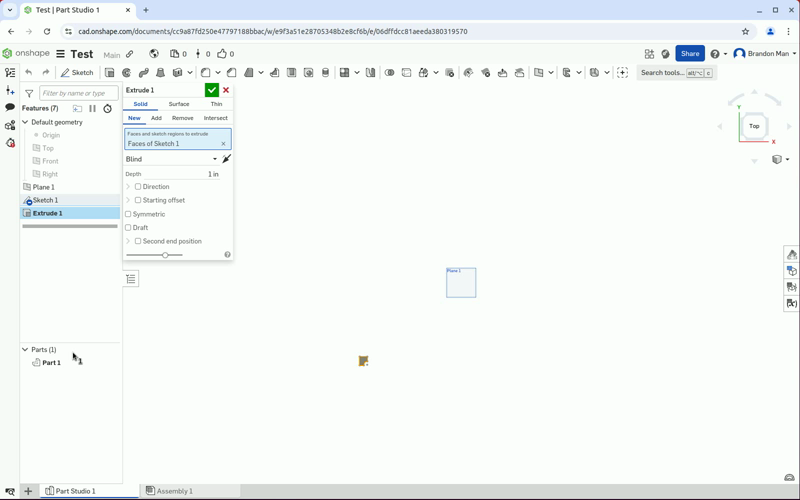
mouse_move(143, 106)
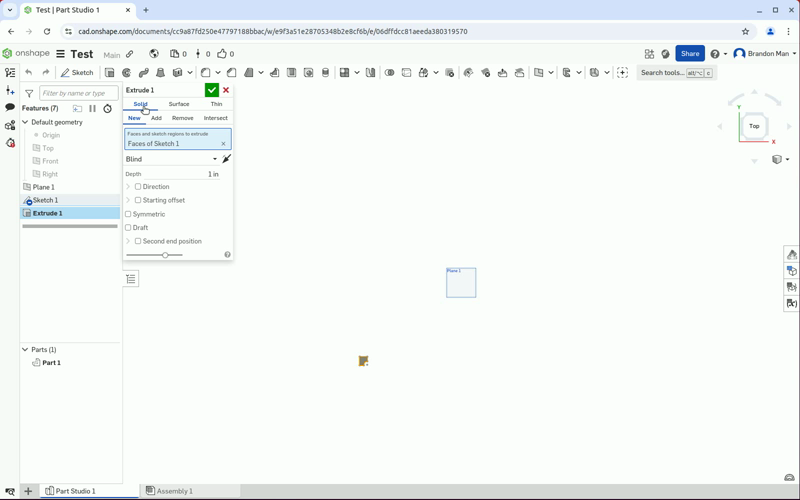
click(143, 106)
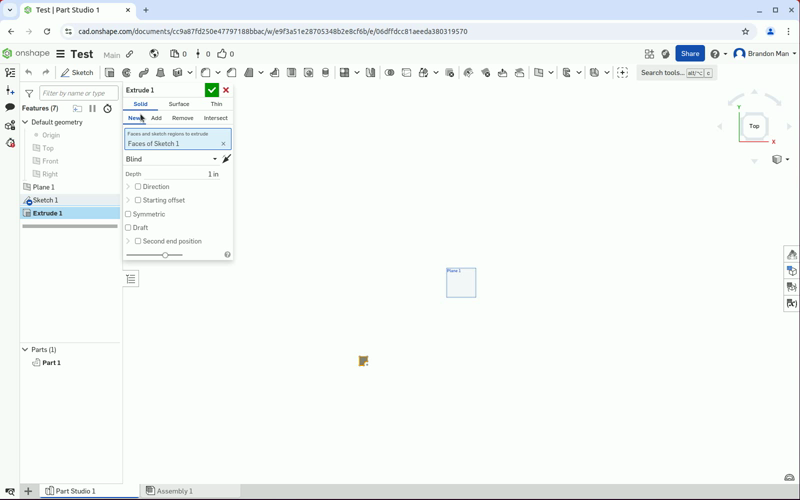
mouse_move(137, 120)
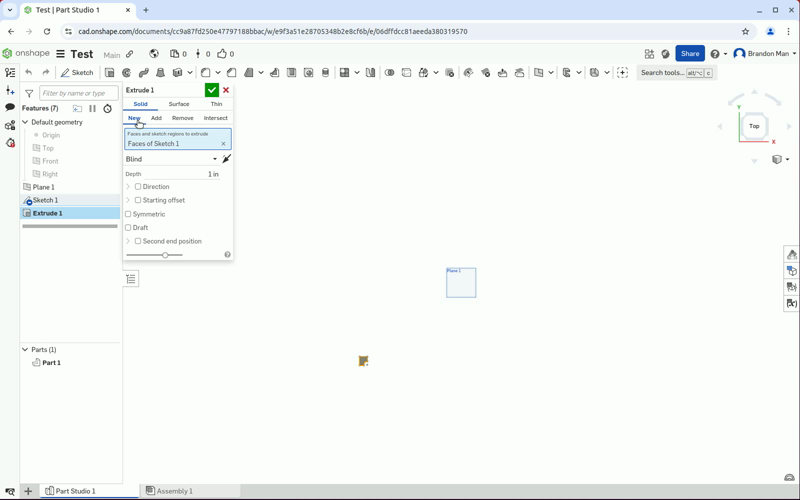
click(137, 120)
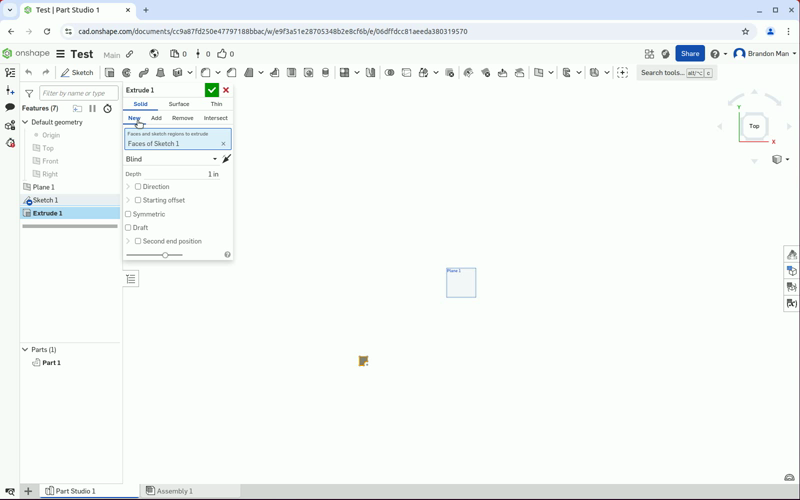
key(tab, 4)
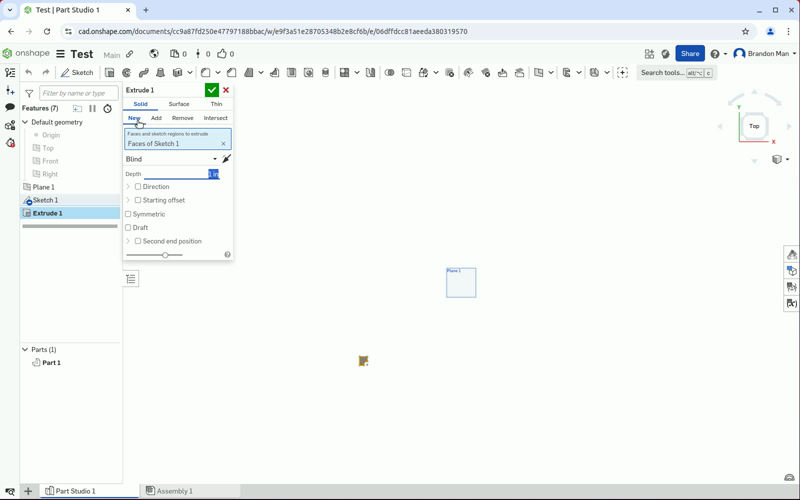
text(0.963)
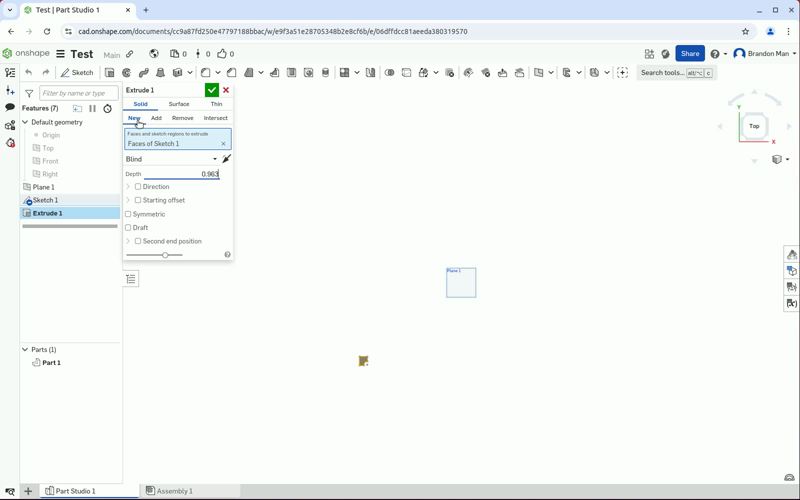
key(enter)
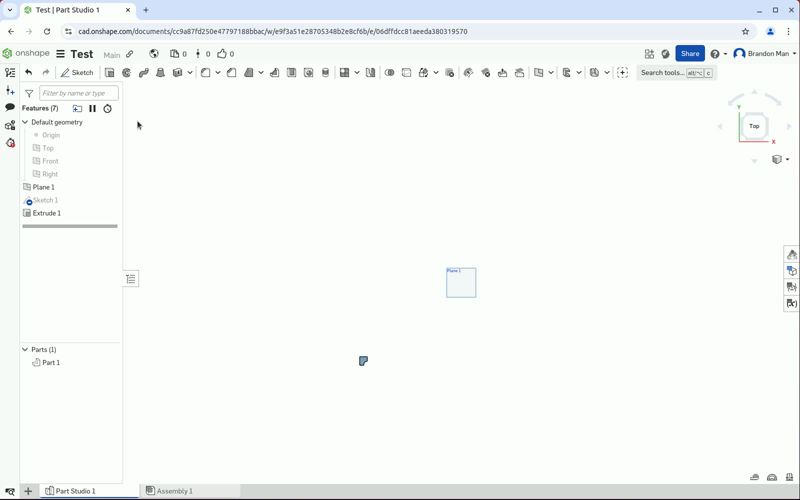
key(shift+h)
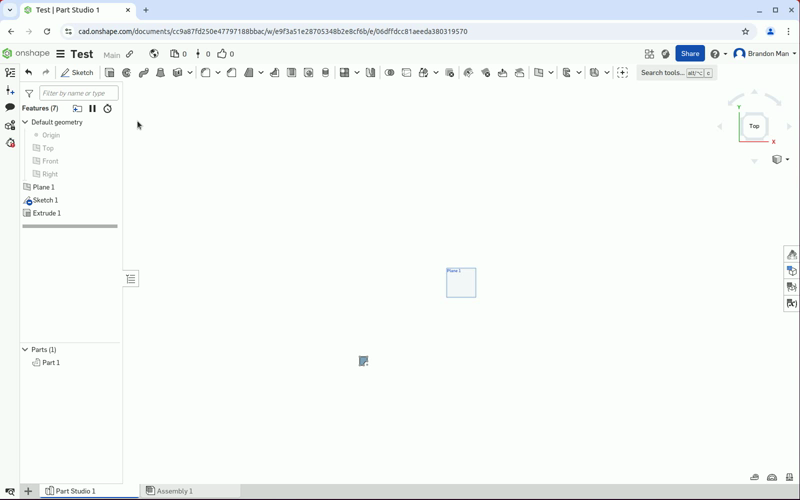
key(shift+h)
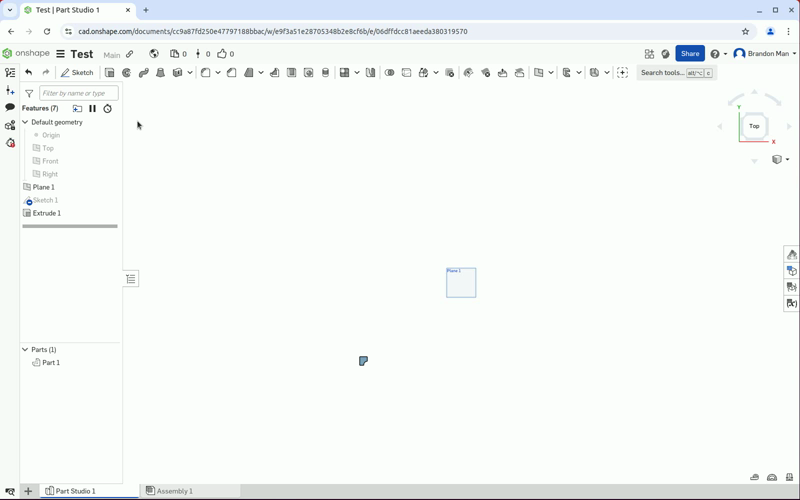
mouse_move(73, 189)
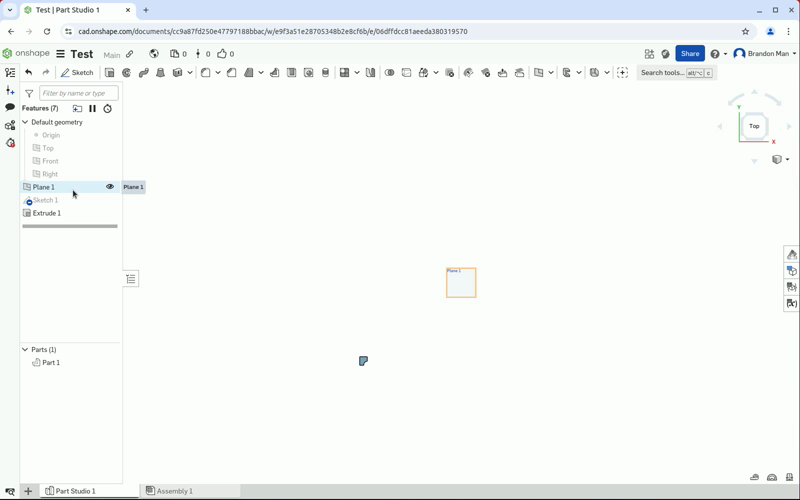
click(73, 189)
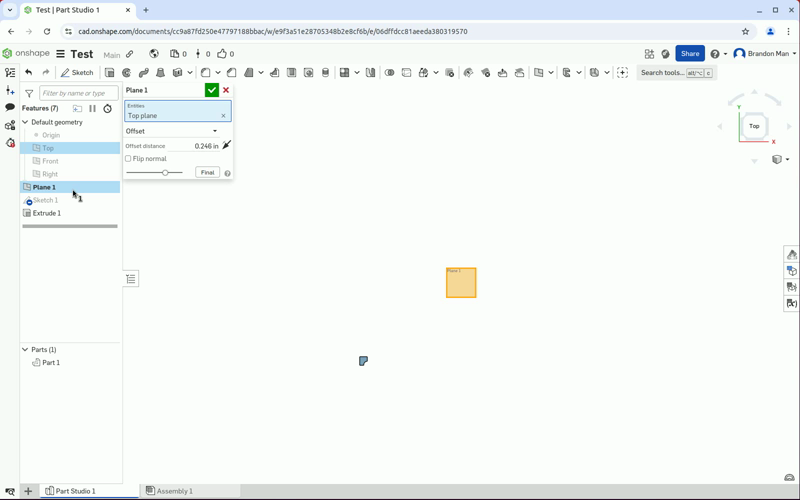
mouse_move(229, 92)
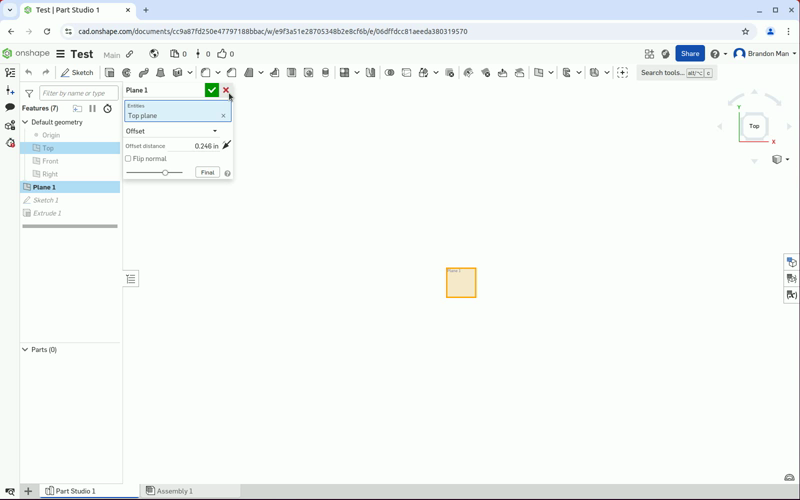
click(229, 92)
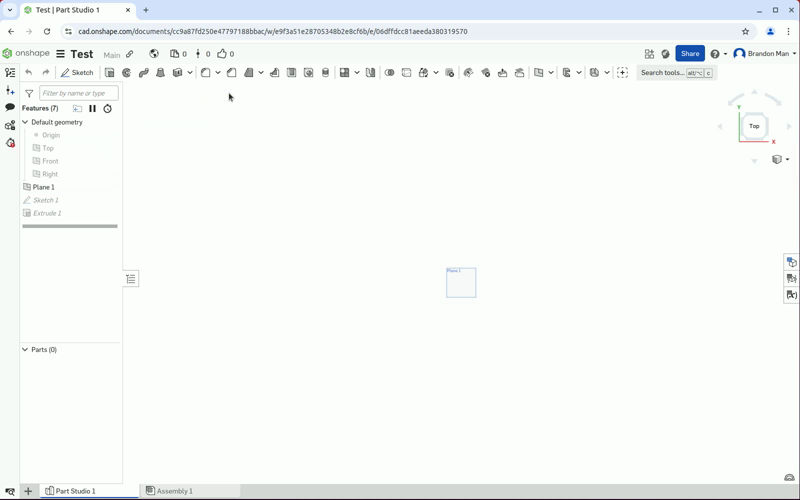
key(shift+s)
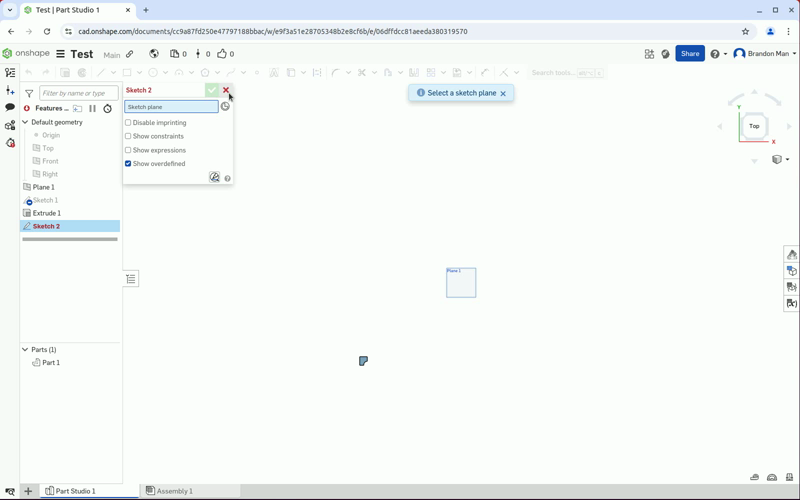
mouse_move(73, 189)
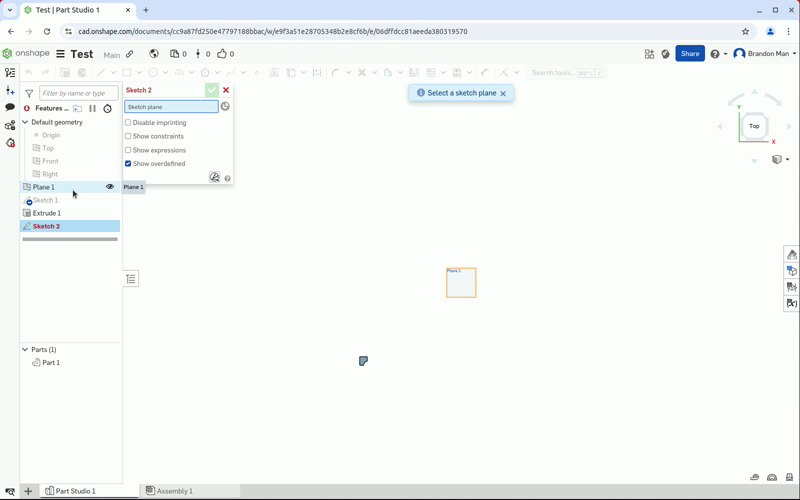
click(73, 189)
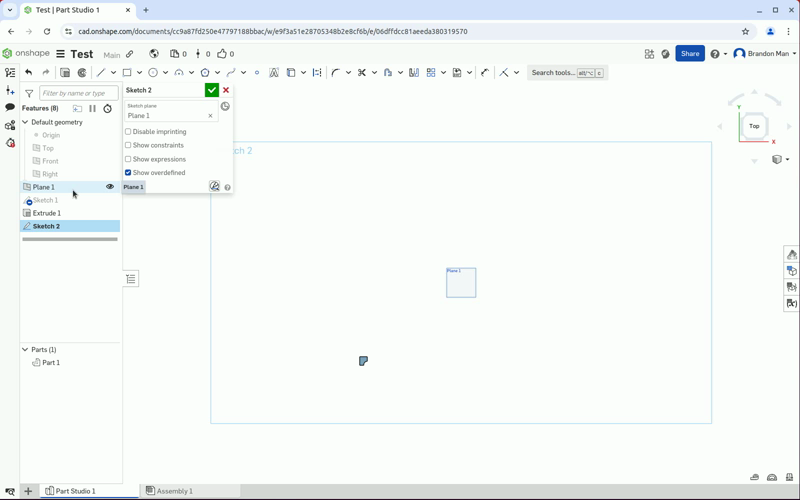
mouse_move(73, 352)
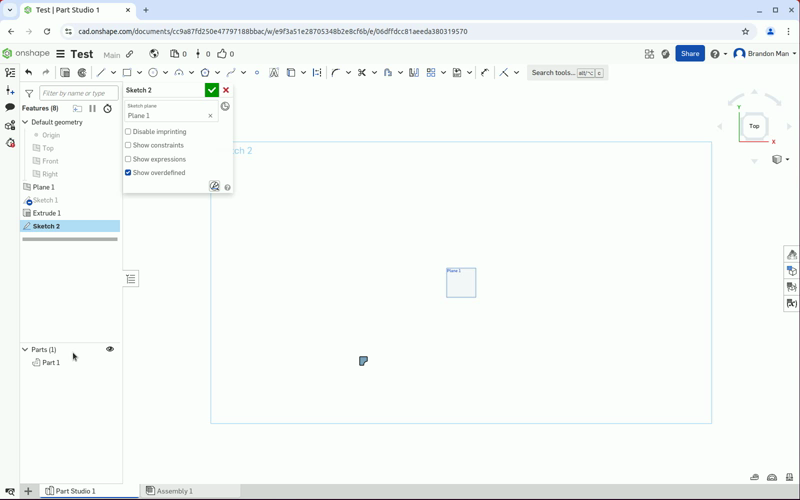
key(y)
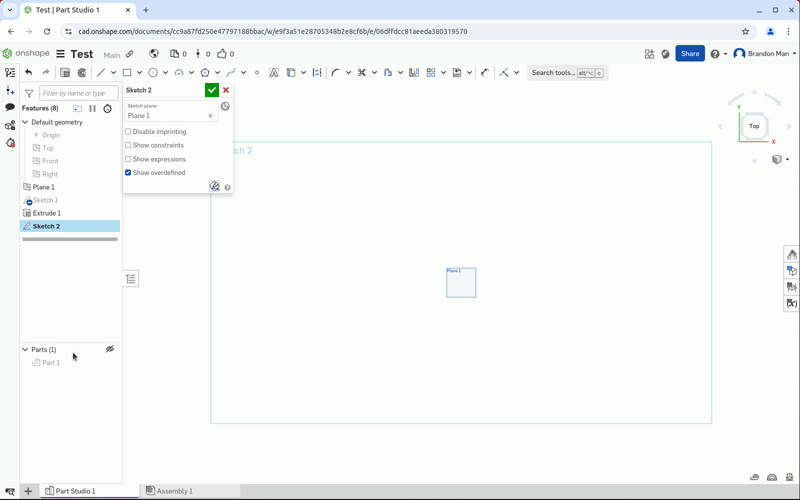
key(l)
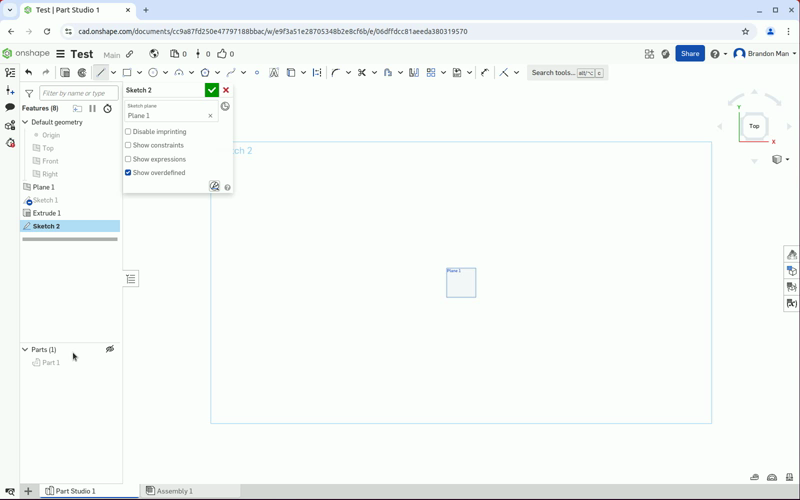
key_down(shift)
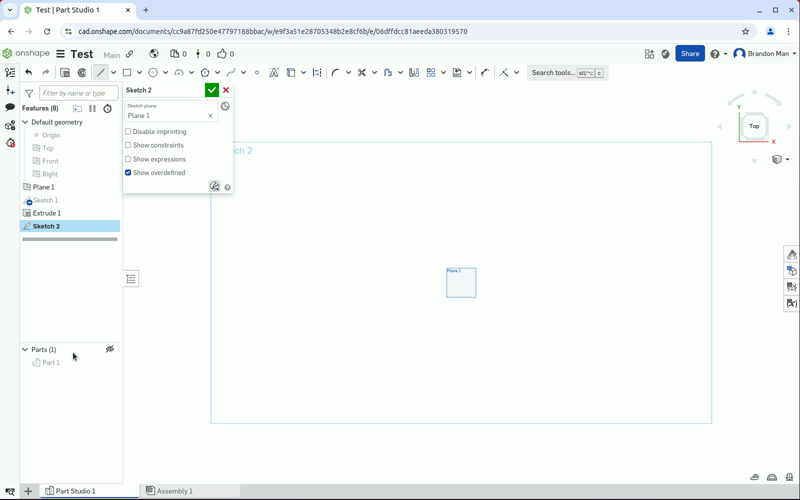
mouse_move(359, 395)
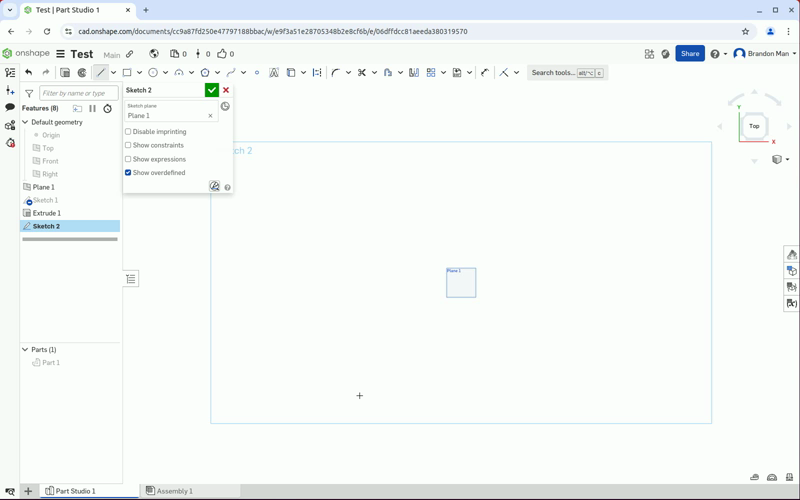
click(359, 395)
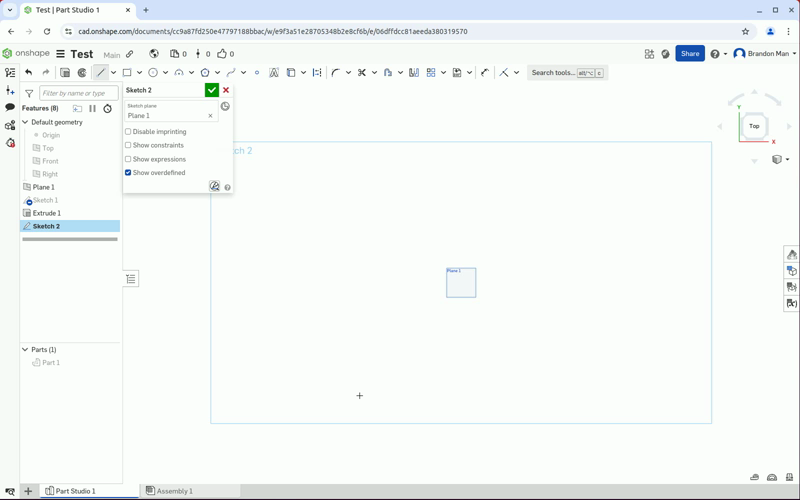
key_up(shift)
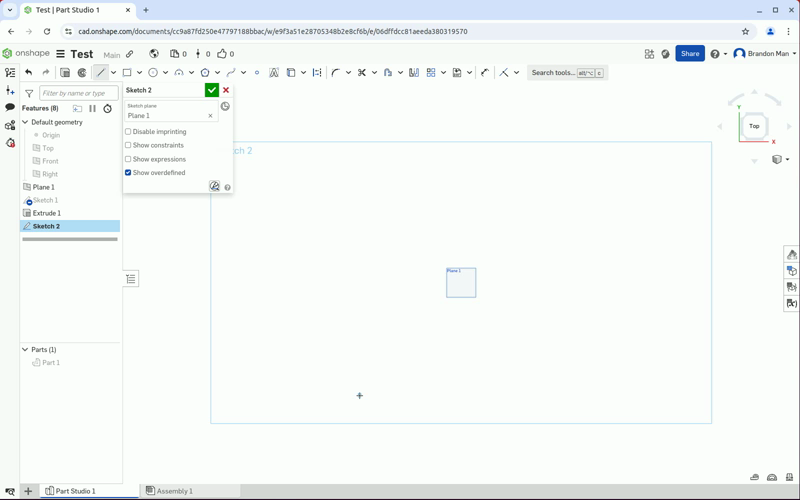
key_down(shift)
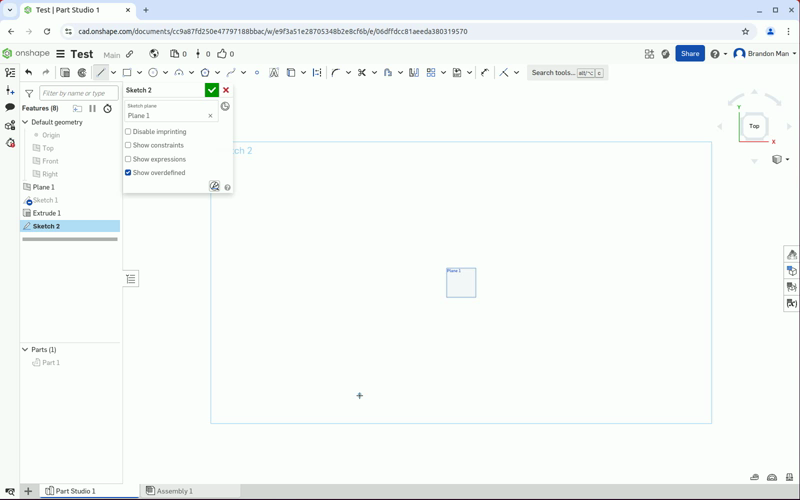
mouse_move(460, 395)
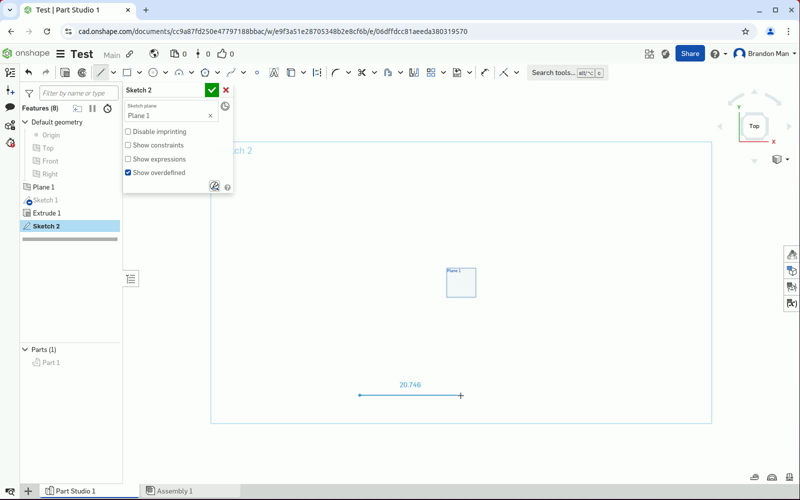
click(460, 395)
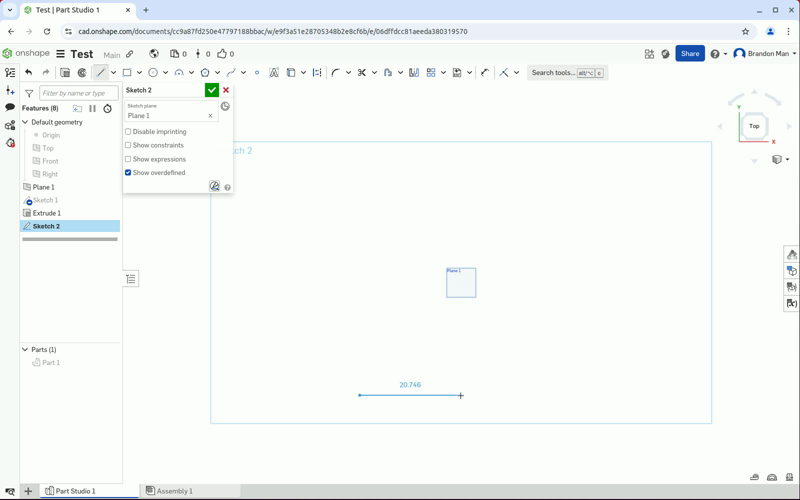
key_up(shift)
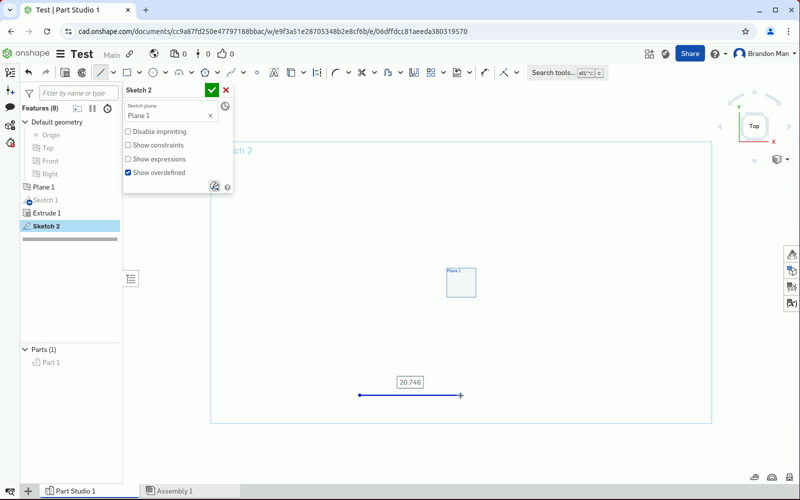
key_down(shift)
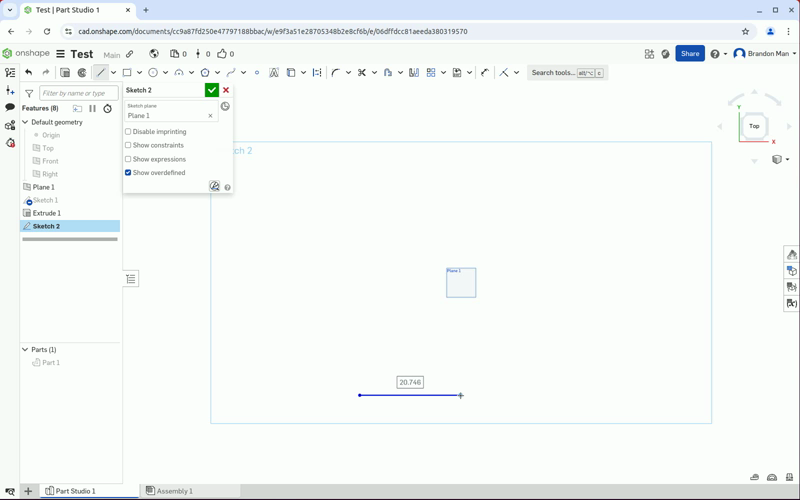
mouse_move(490, 395)
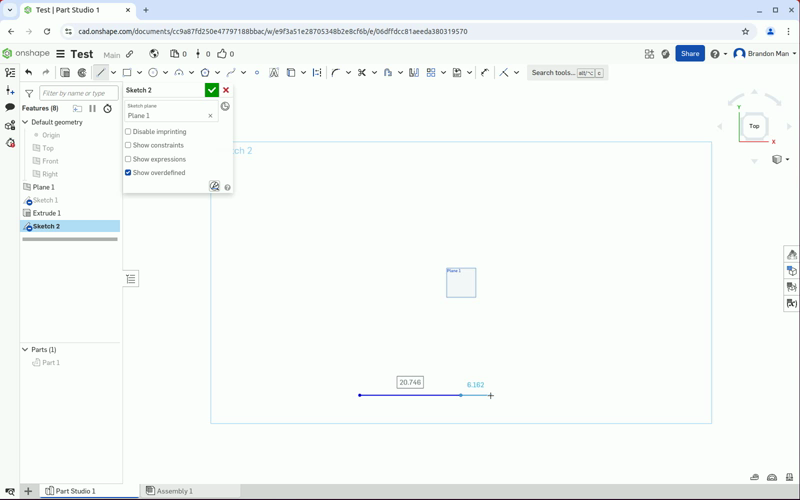
mouse_move(460, 376)
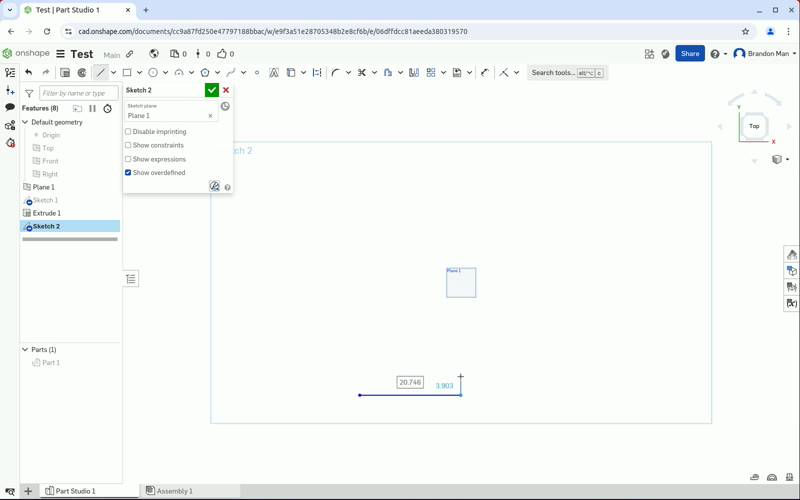
click(460, 376)
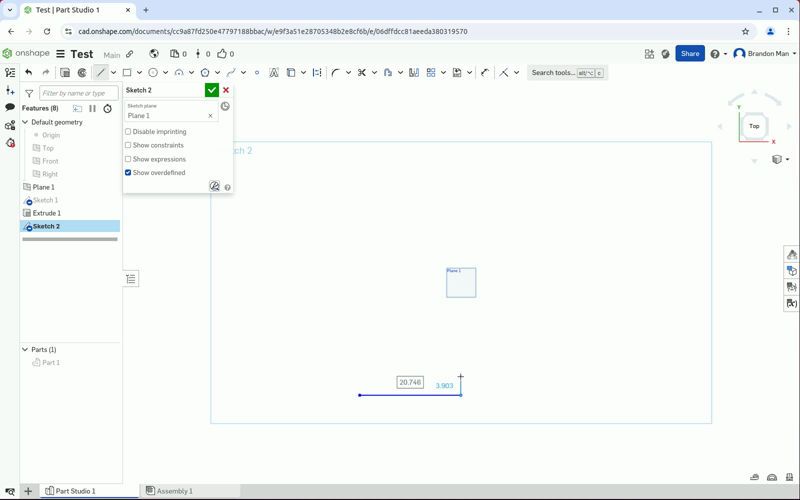
key_up(shift)
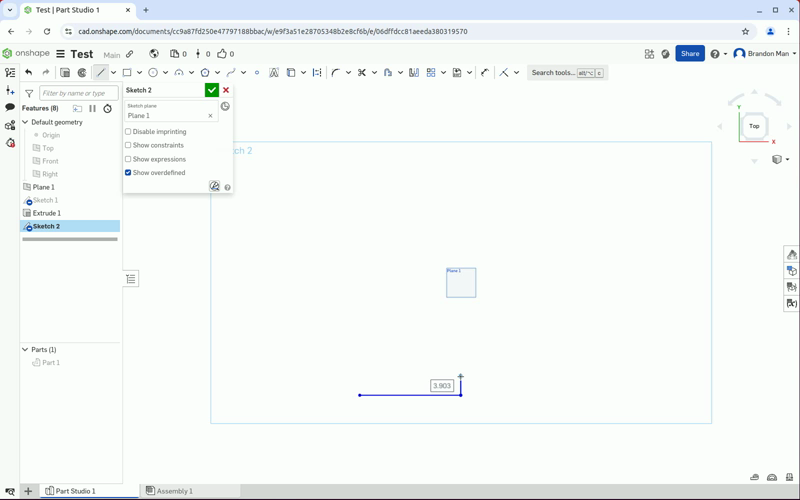
key_down(shift)
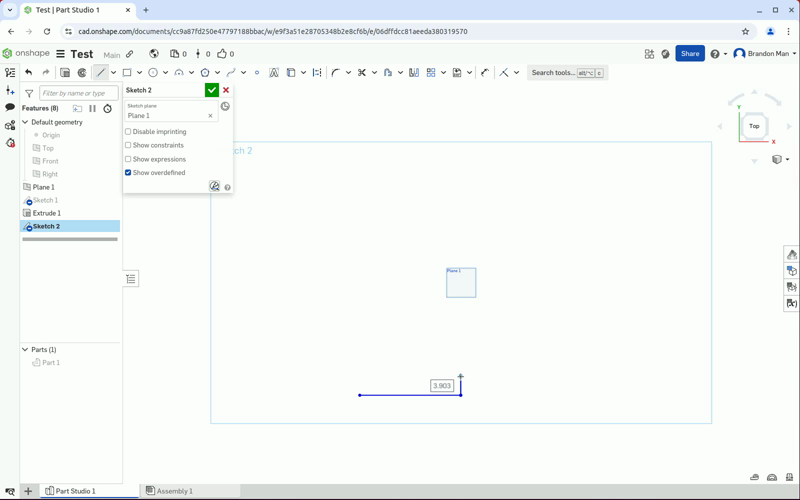
mouse_move(359, 376)
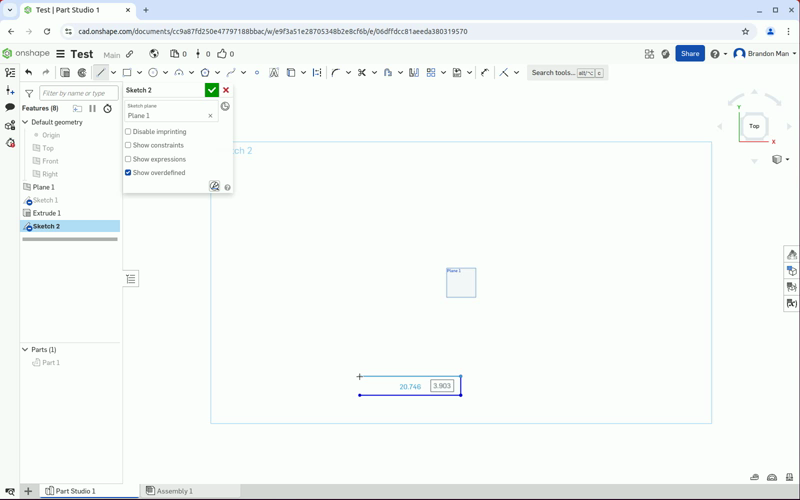
click(359, 376)
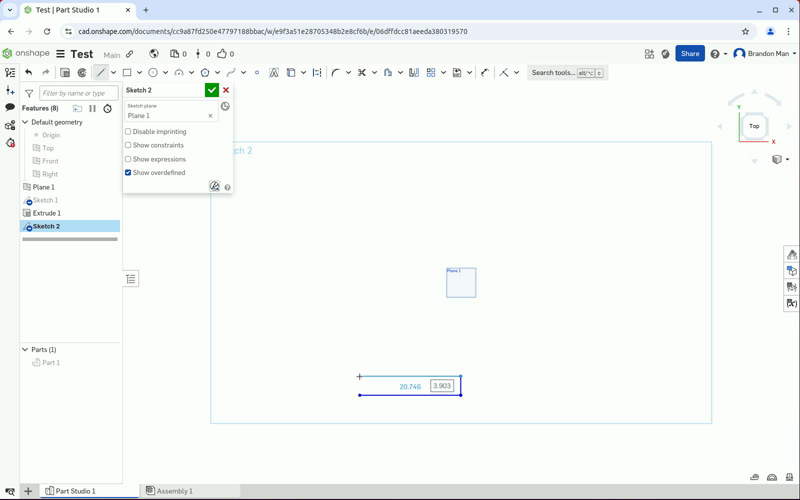
key_up(shift)
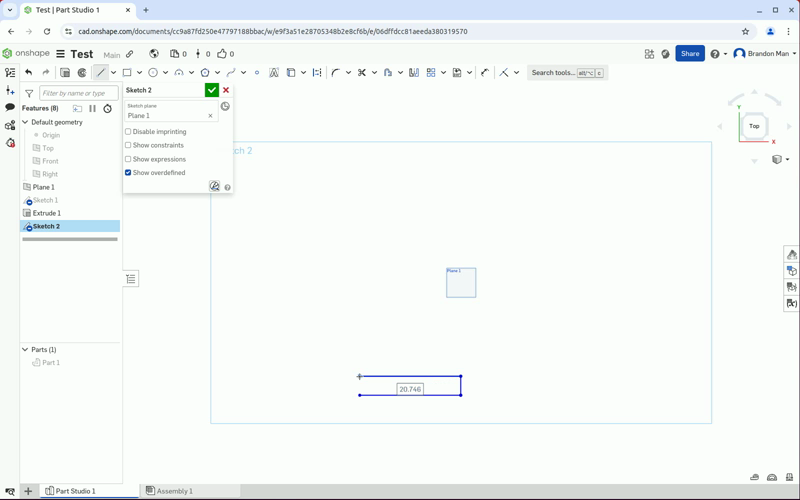
mouse_move(389, 376)
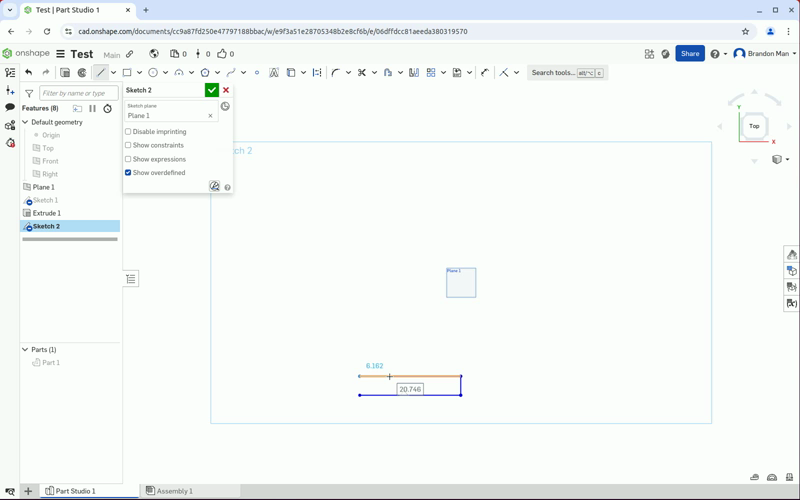
key_down(shift)
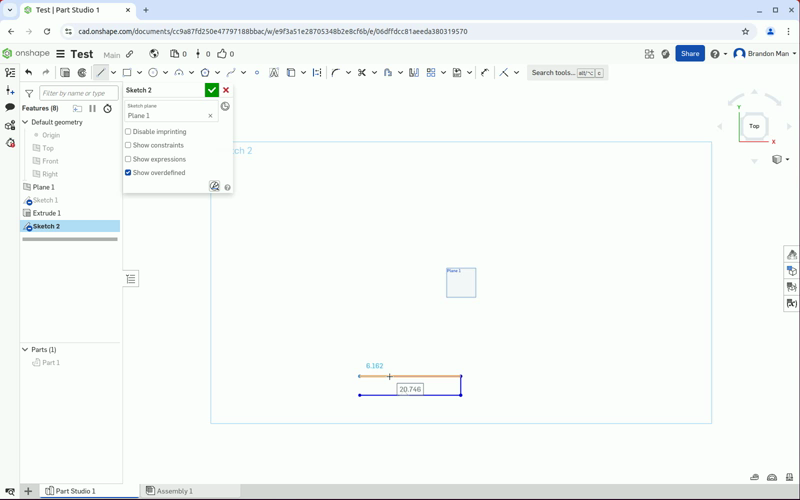
mouse_move(359, 395)
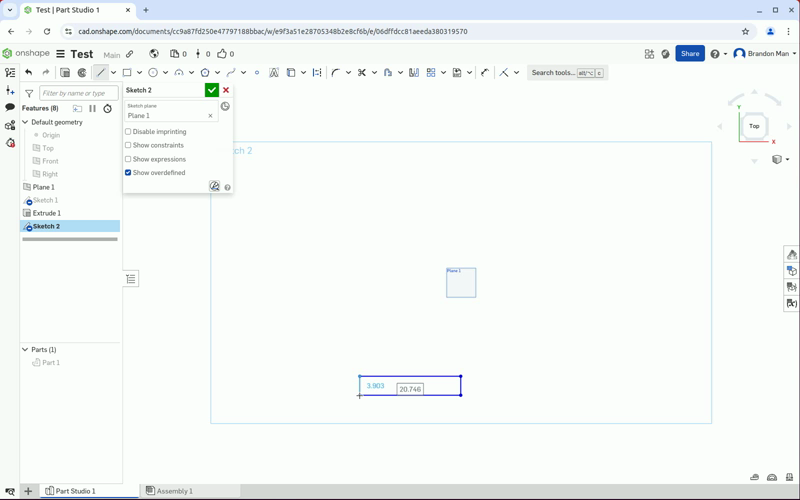
key_up(shift)
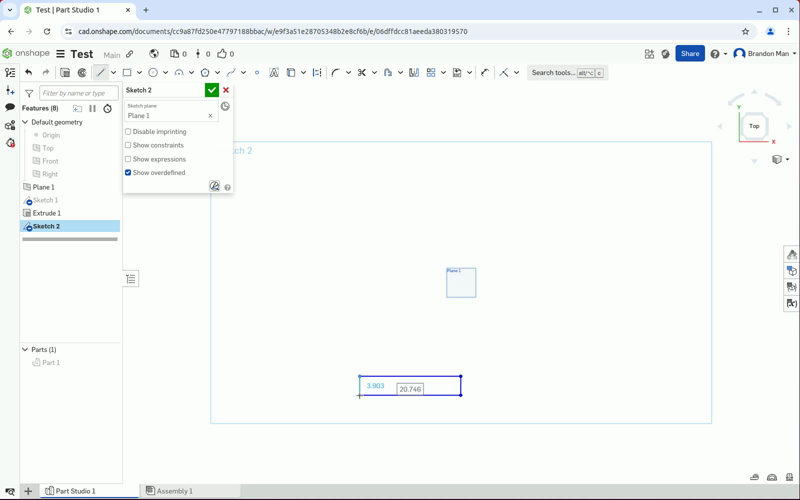
click(359, 395)
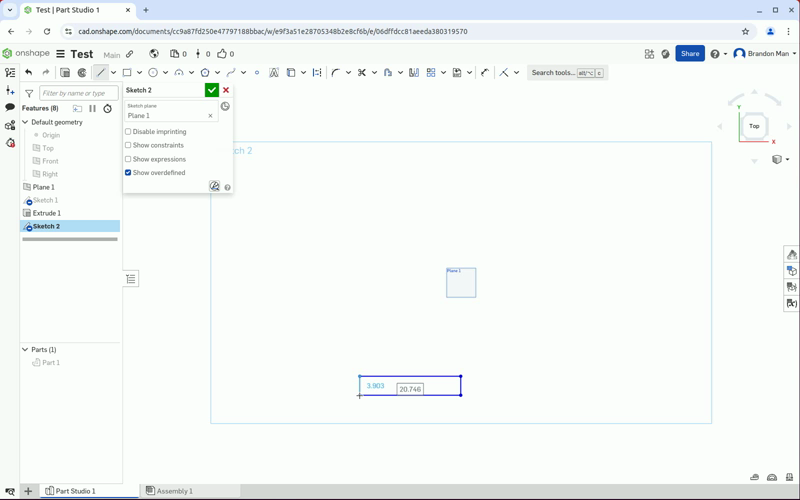
key(esc)
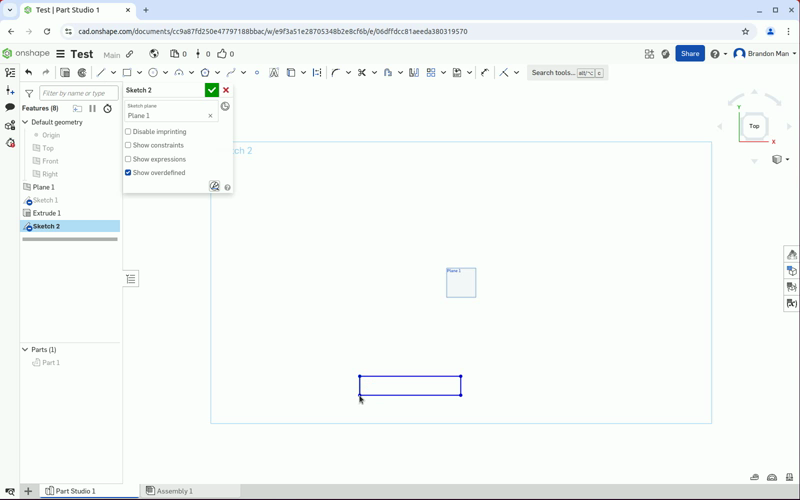
key(c)
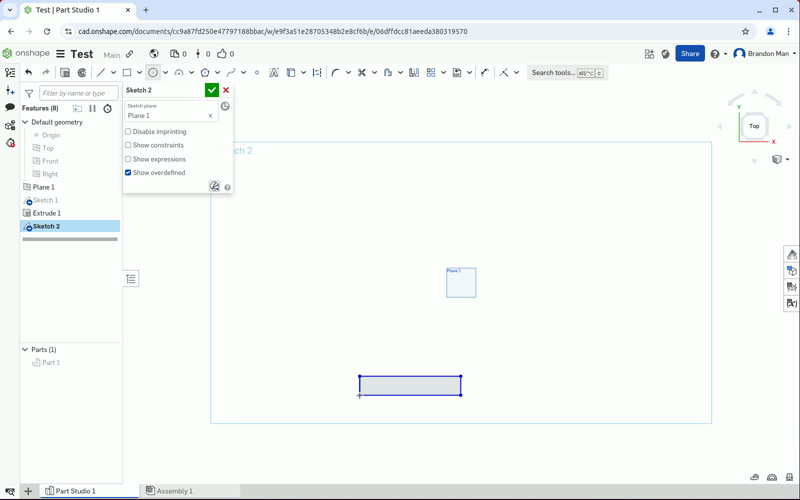
key_down(shift)
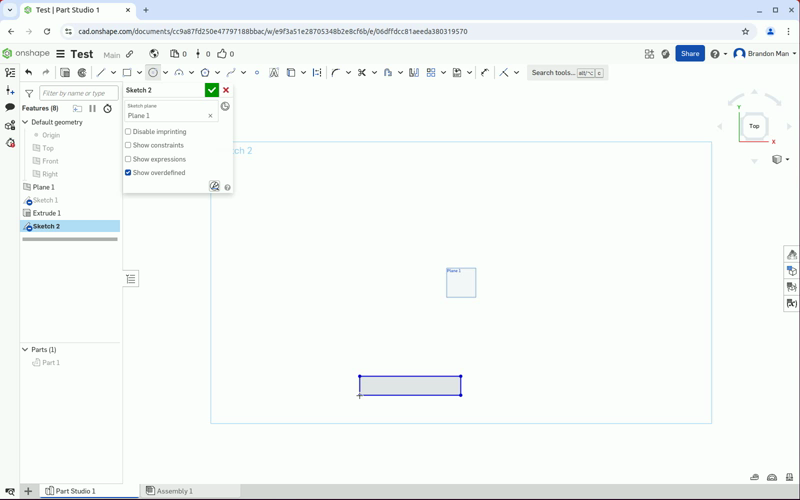
mouse_move(366, 389)
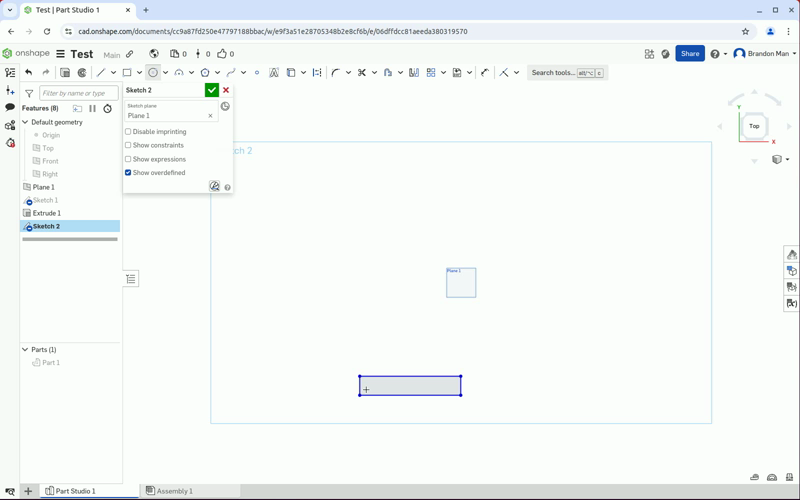
click(366, 389)
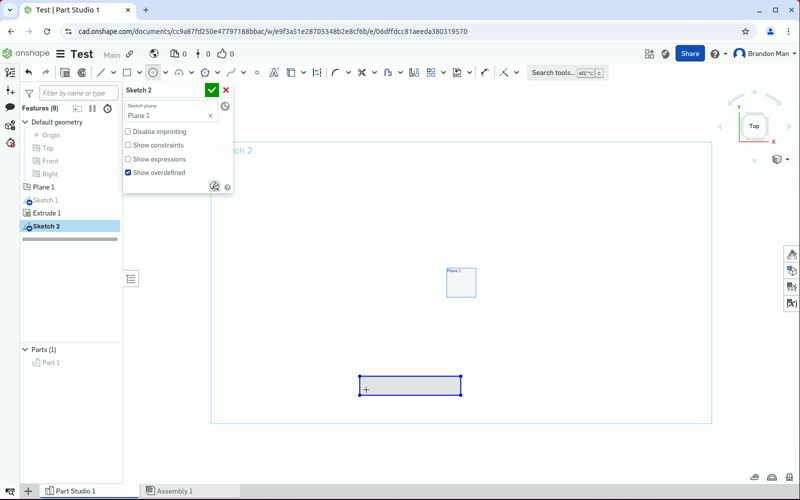
key_up(shift)
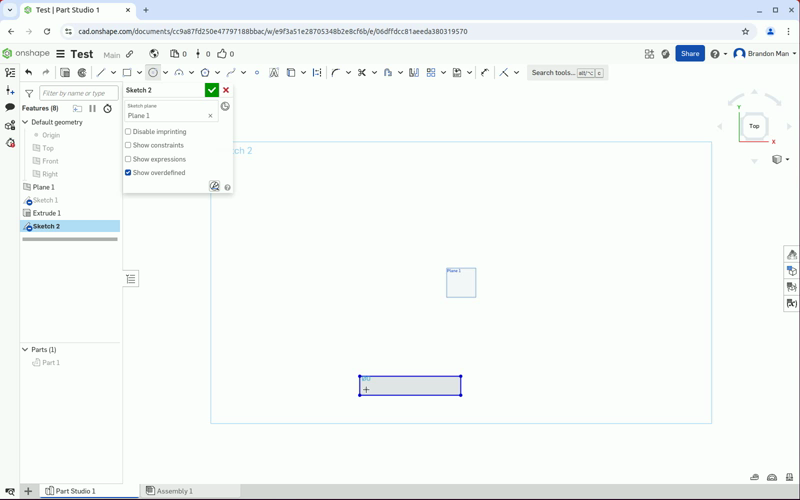
mouse_move(369, 389)
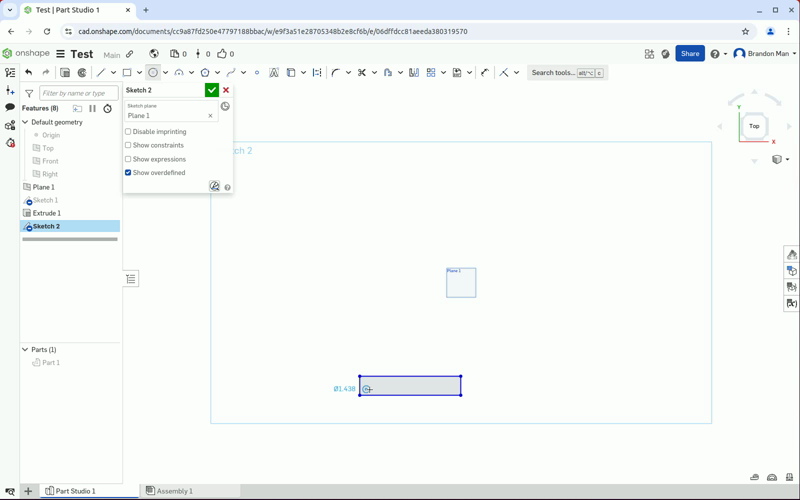
click(369, 389)
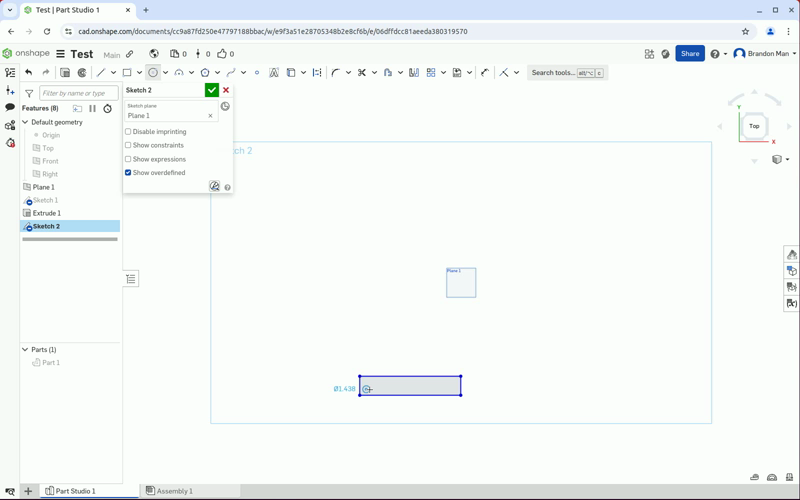
key(esc)
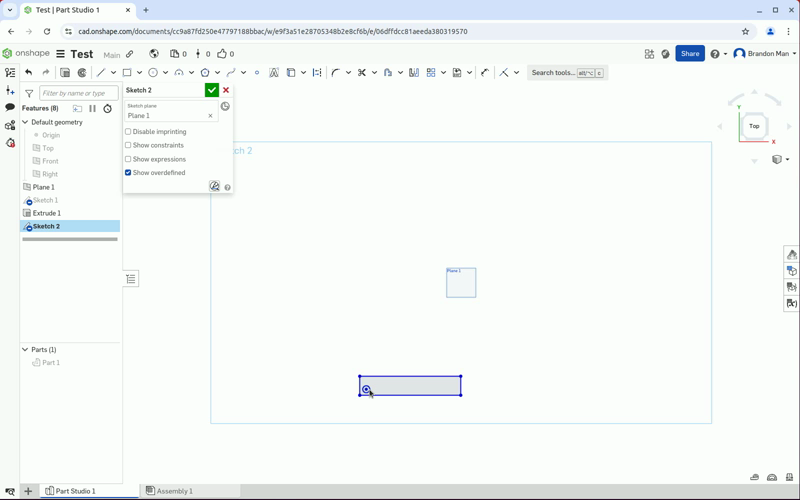
key(c)
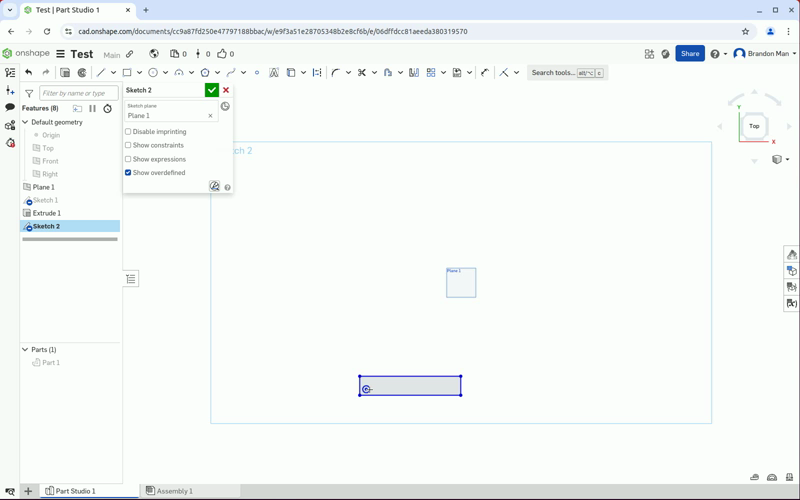
key_down(shift)
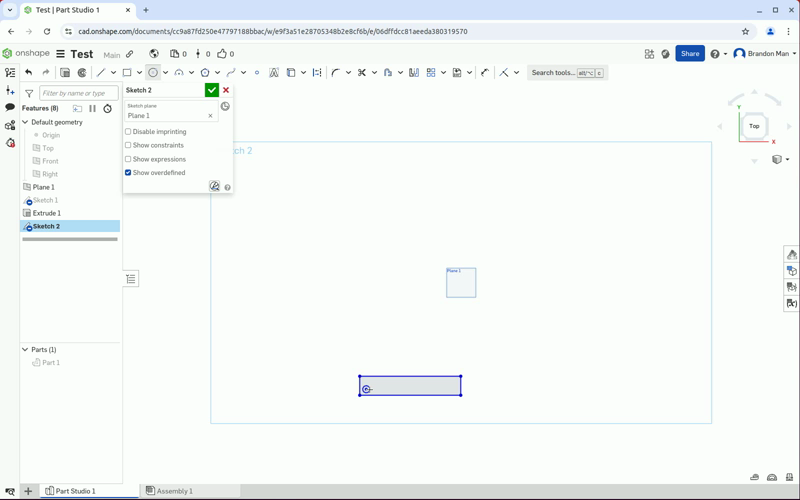
mouse_move(410, 389)
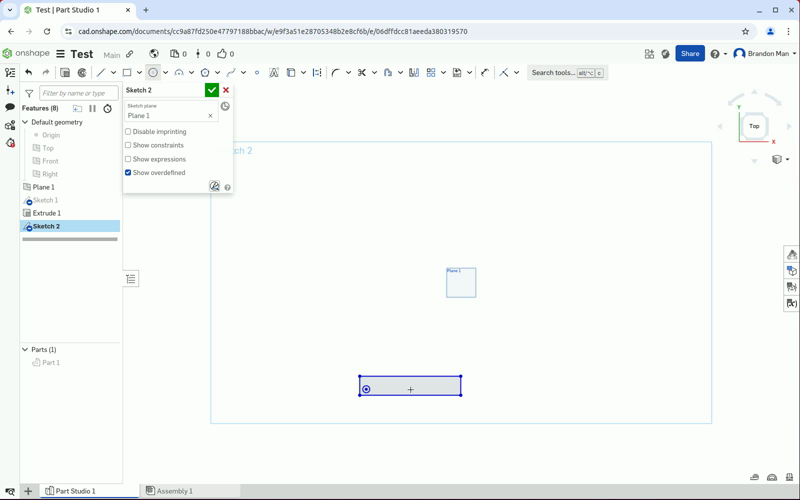
click(410, 389)
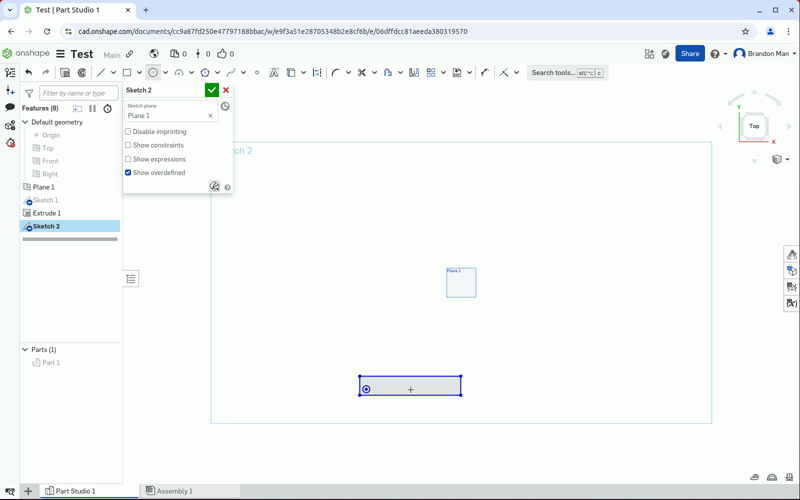
key_up(shift)
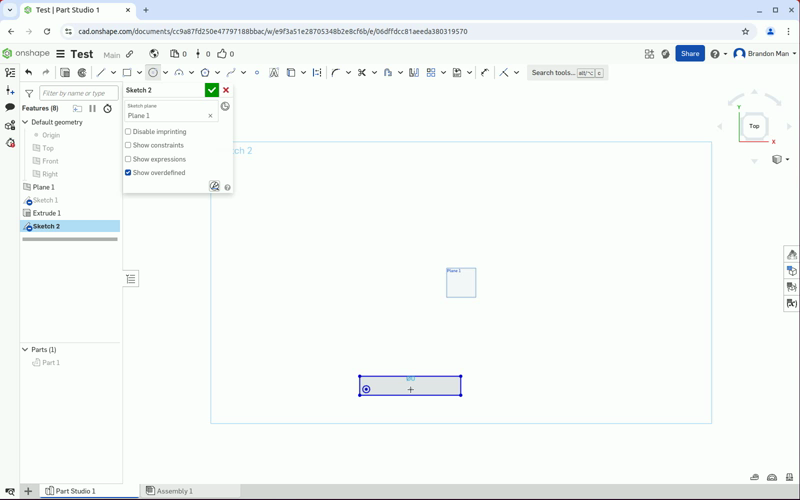
mouse_move(414, 389)
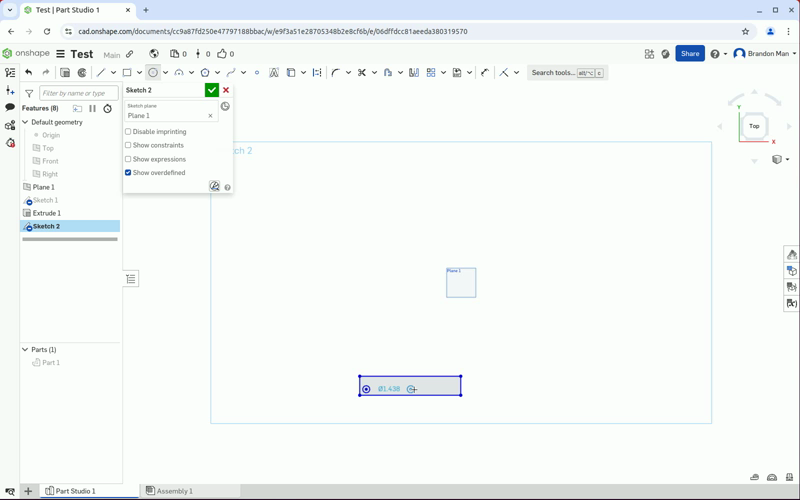
click(414, 389)
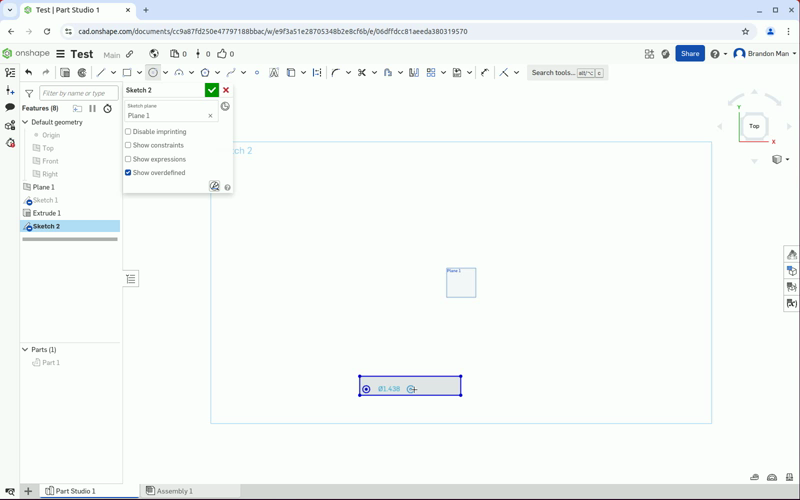
key(esc)
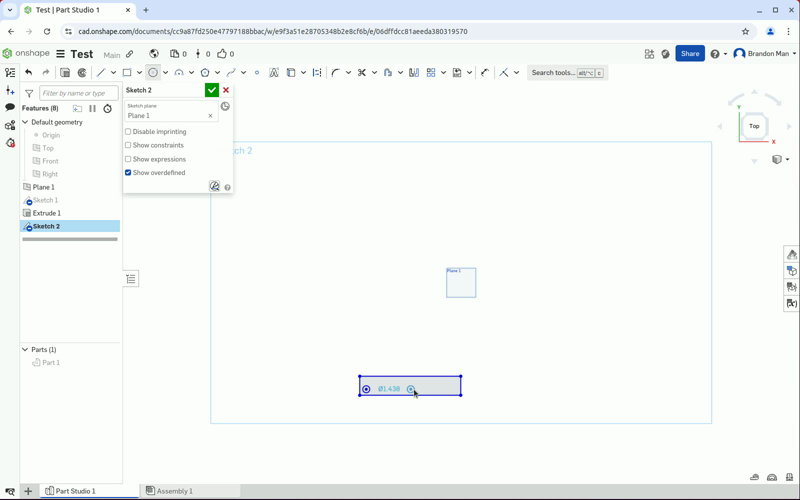
key(c)
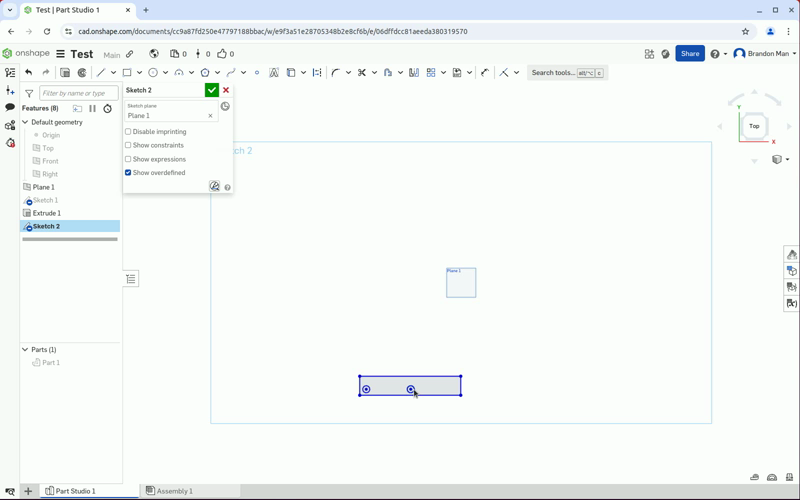
key_down(shift)
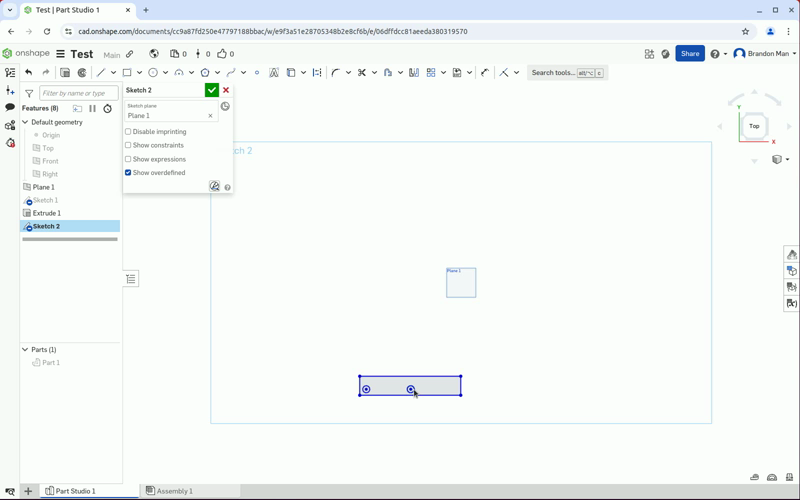
mouse_move(454, 389)
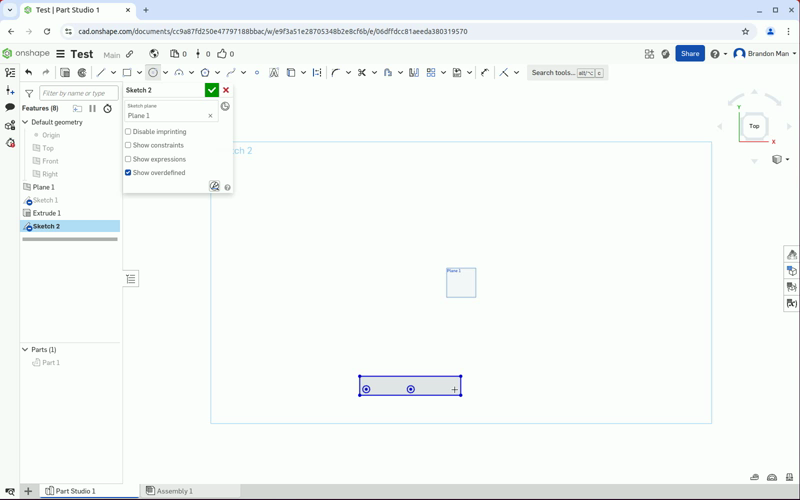
click(454, 389)
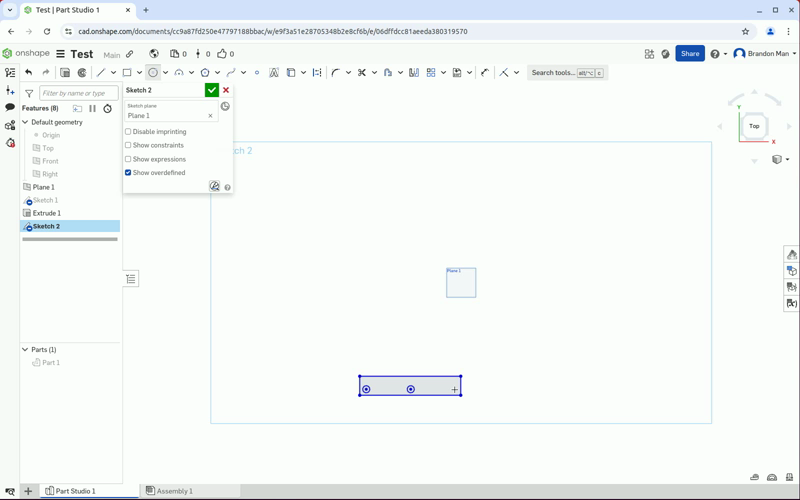
key_up(shift)
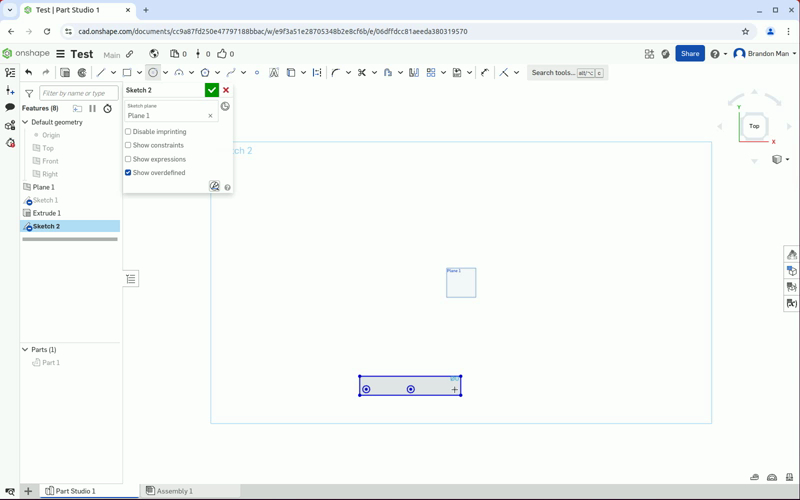
mouse_move(457, 389)
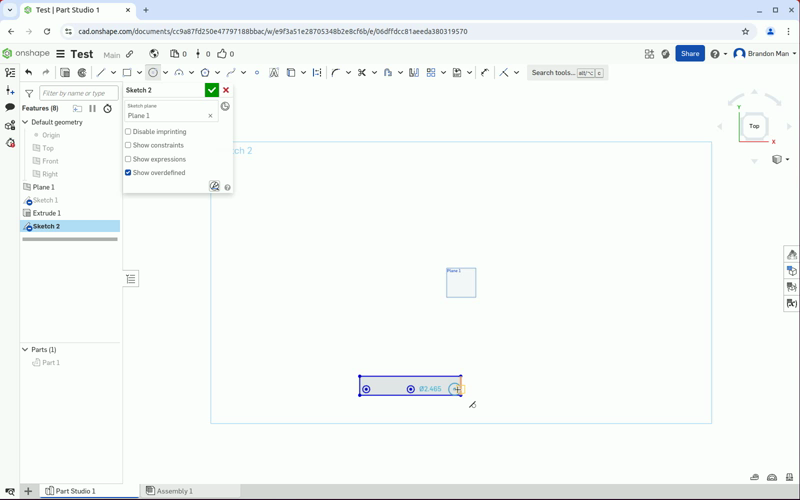
click(457, 389)
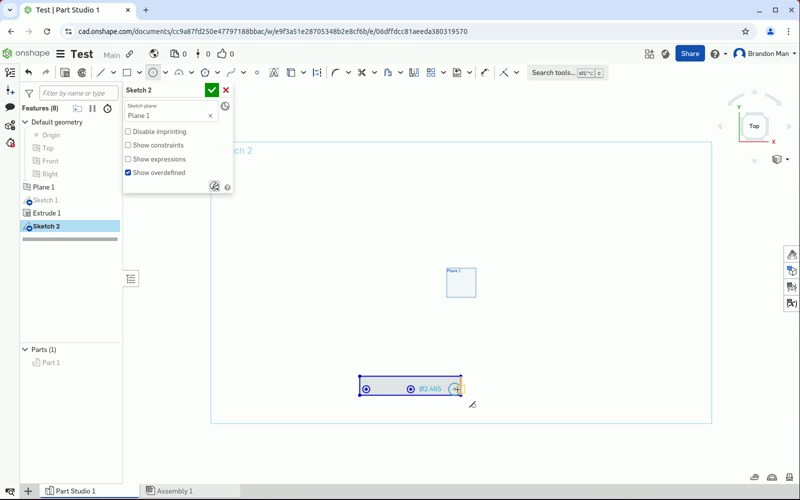
key(esc)
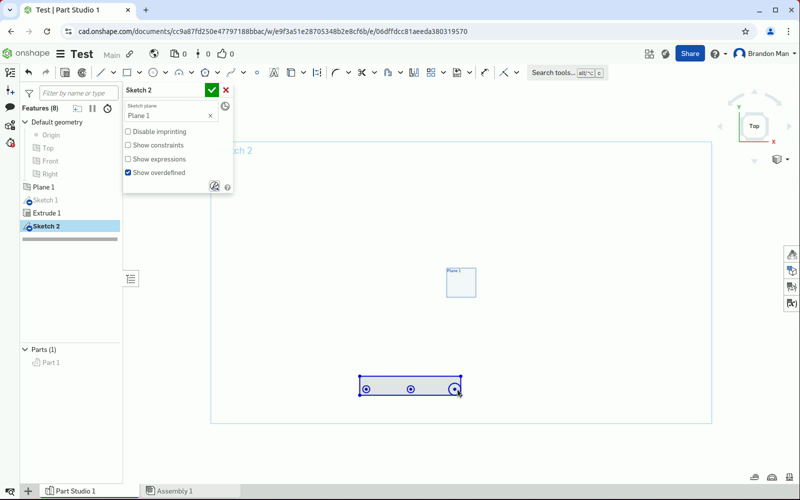
mouse_move(439, 393)
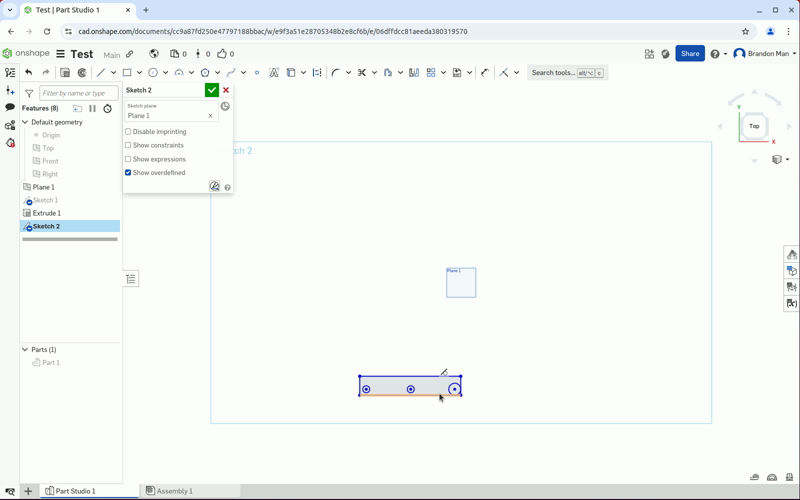
click(439, 393)
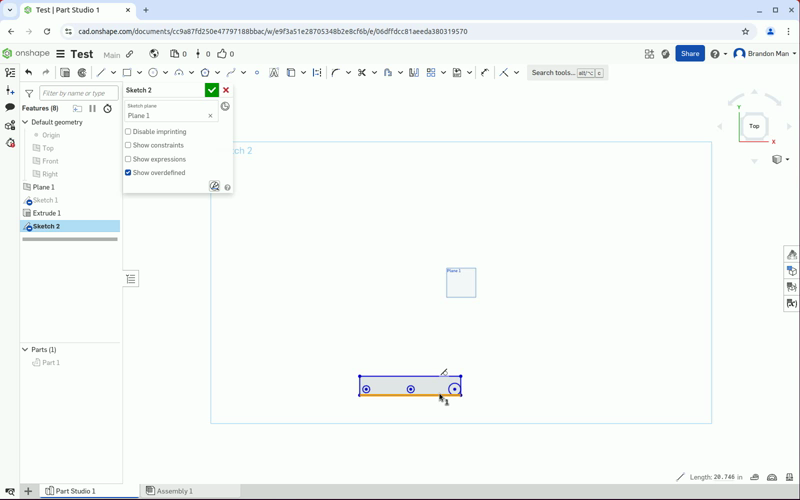
mouse_move(73, 352)
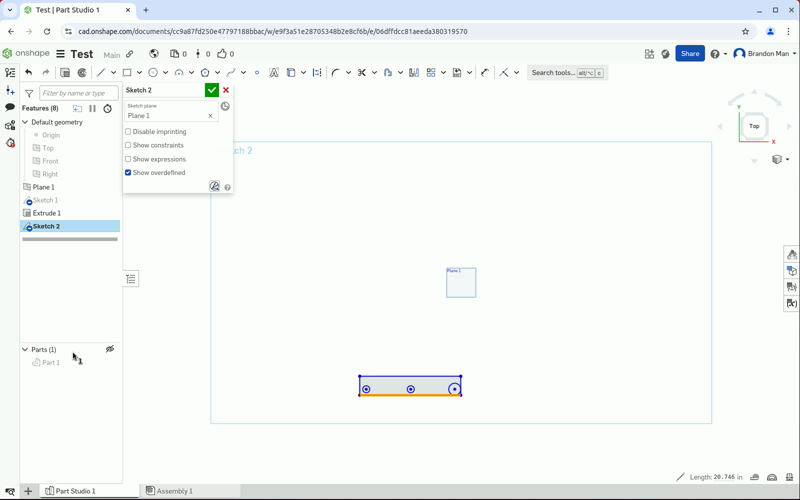
key(shift+y)
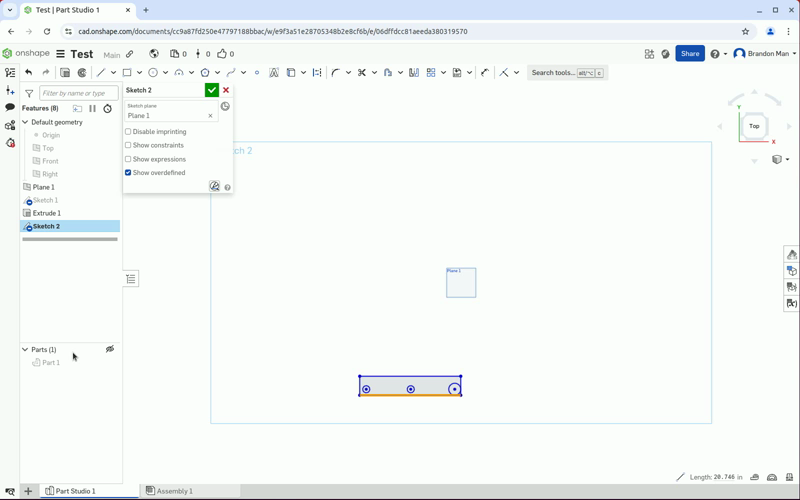
key(shift+e)
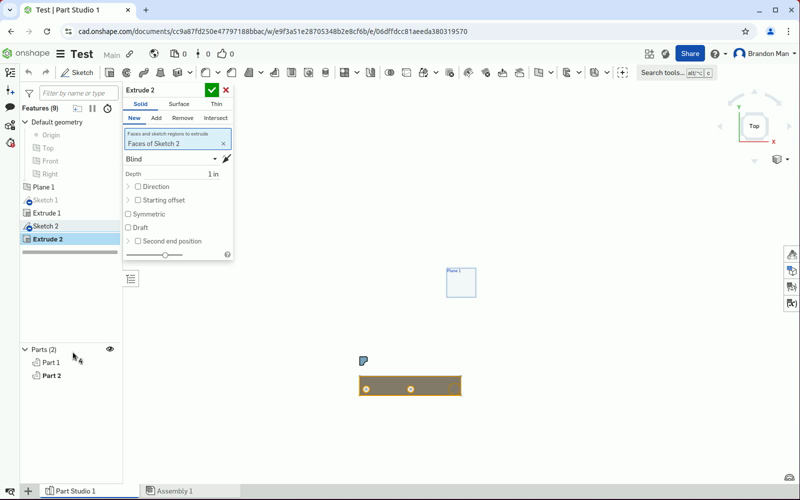
mouse_move(143, 106)
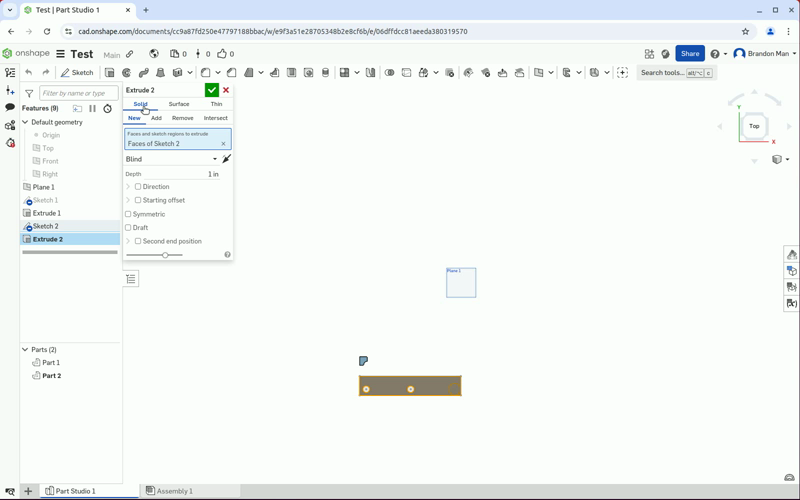
click(143, 106)
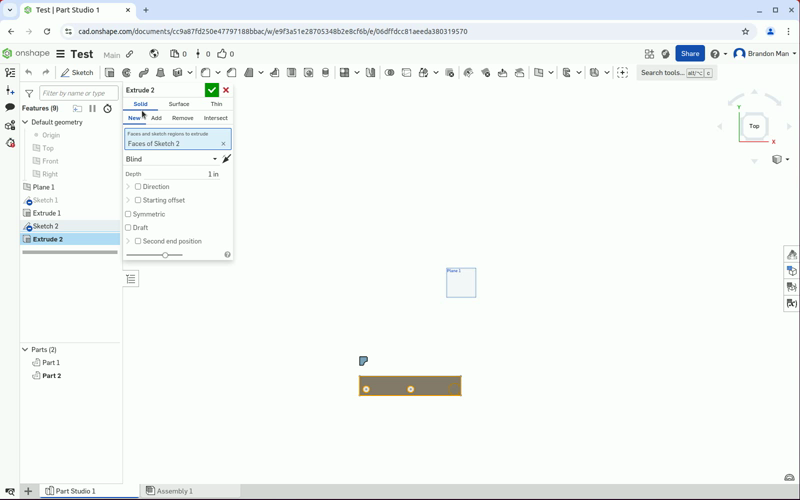
mouse_move(137, 120)
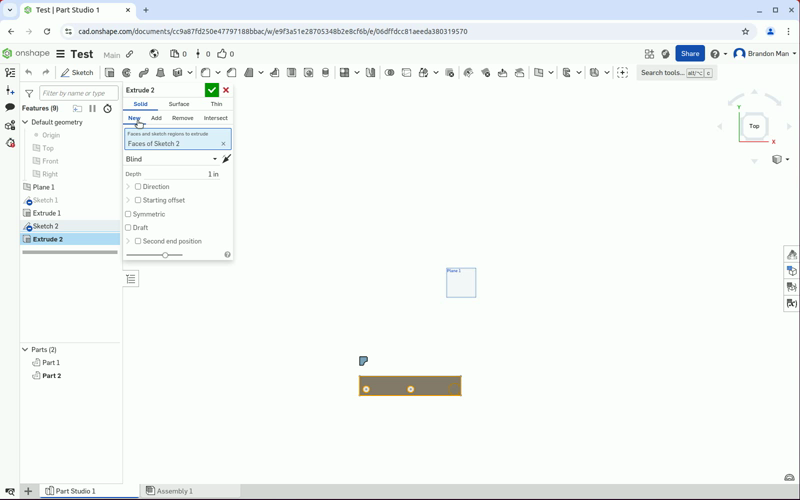
click(137, 120)
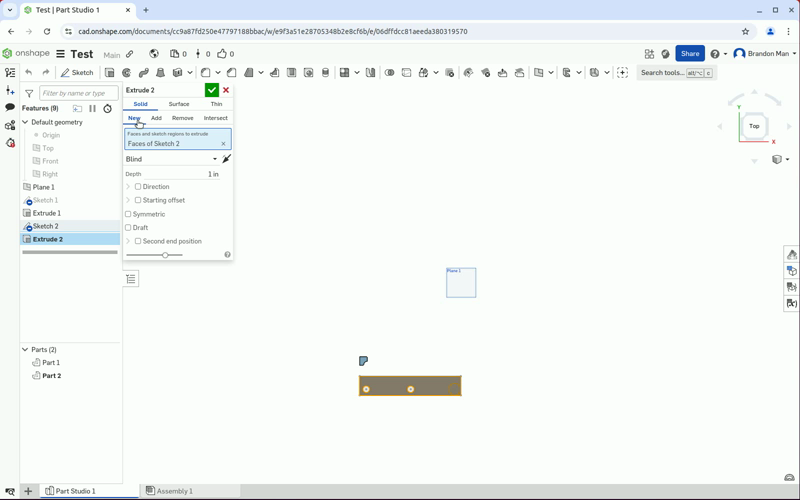
key(tab, 4)
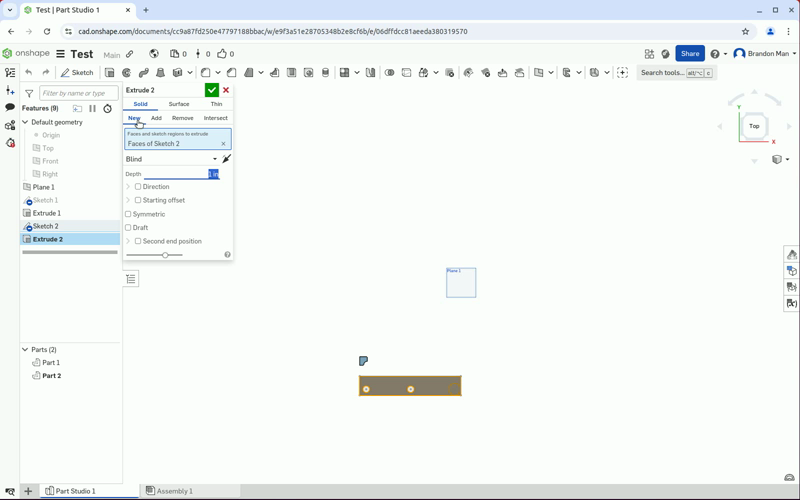
text(0.963)
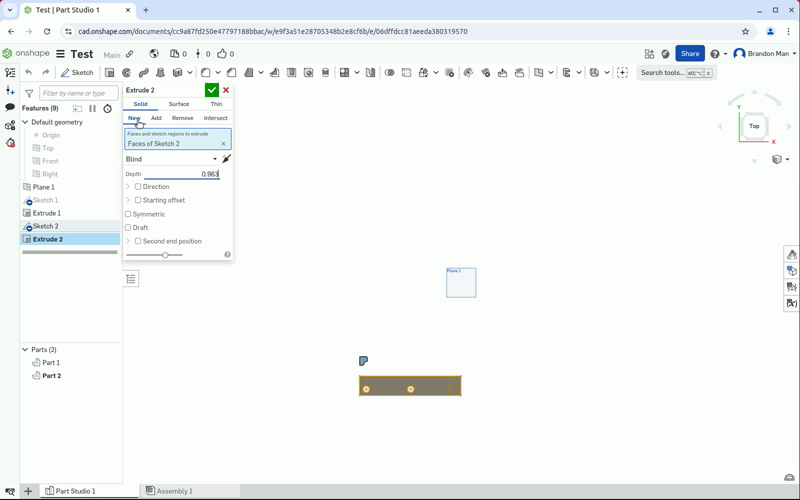
key(enter)
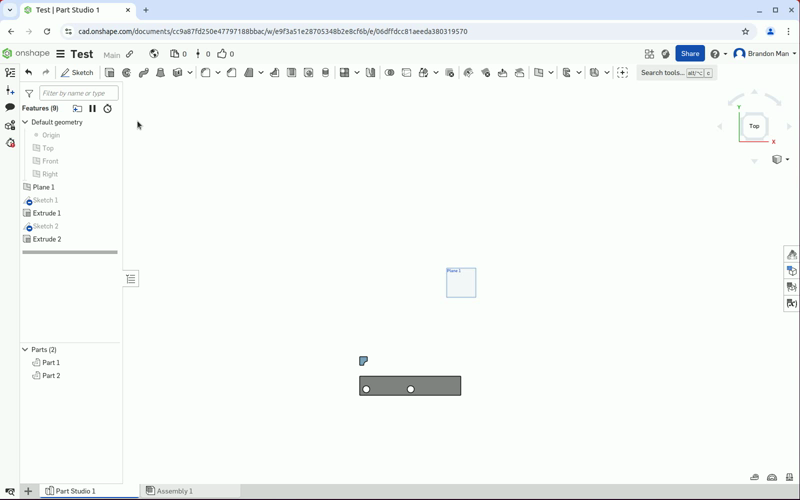
key(shift+h)
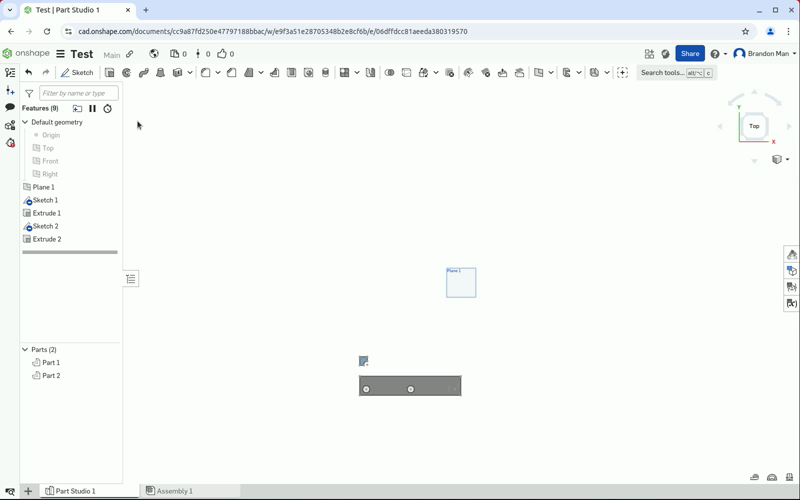
key(shift+h)
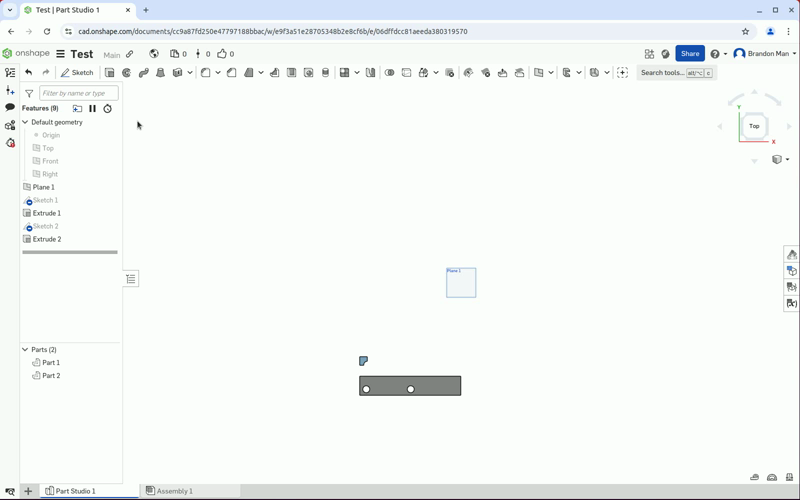
mouse_move(73, 189)
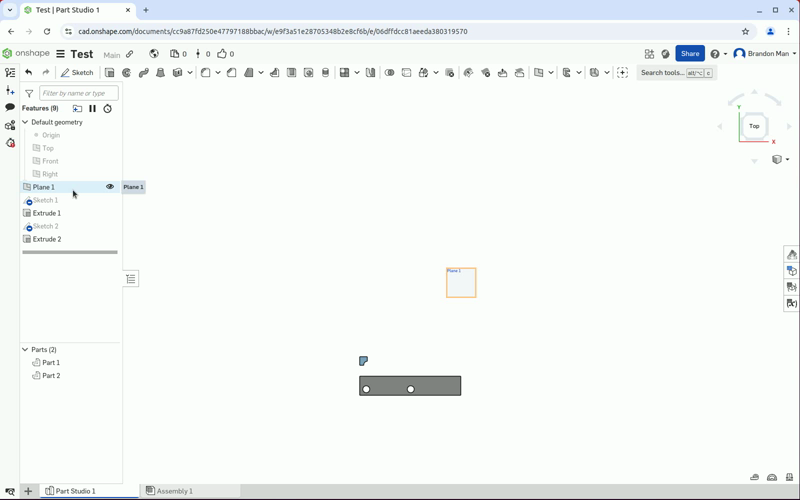
click(73, 189)
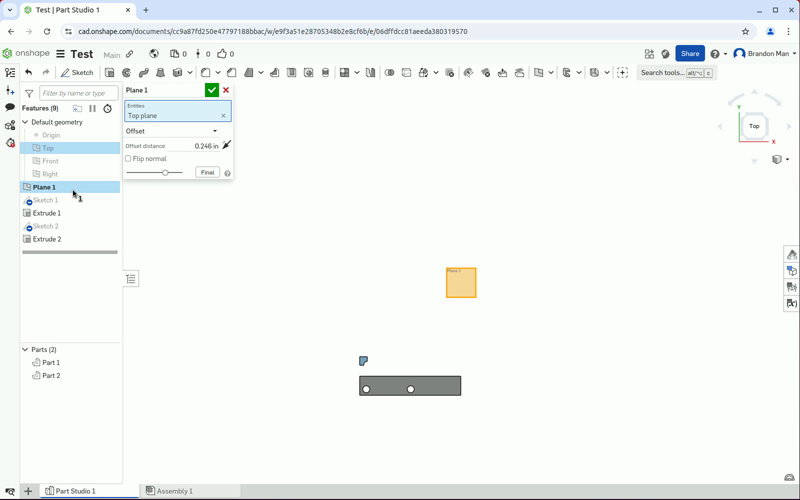
mouse_move(229, 92)
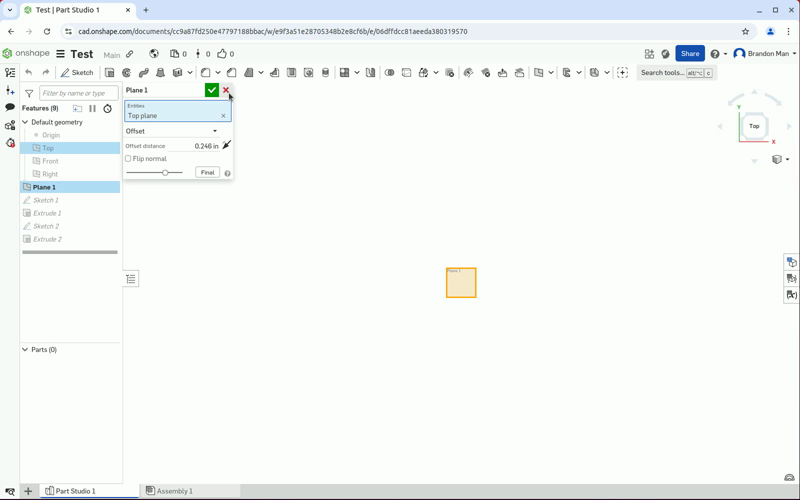
click(229, 92)
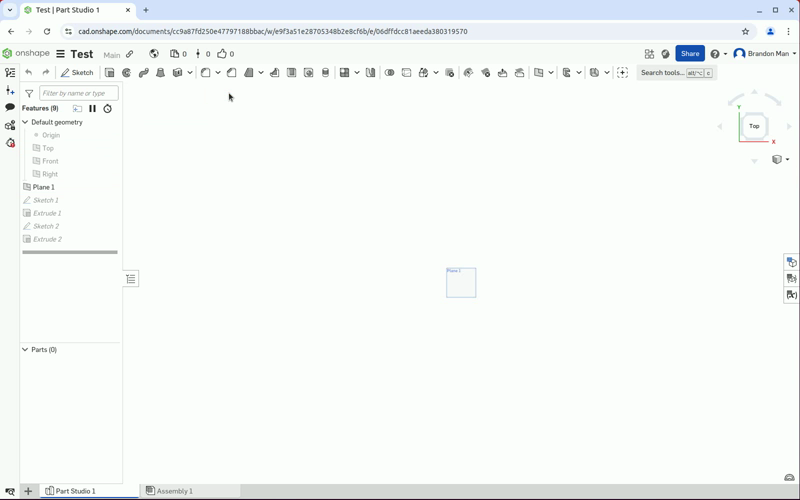
key(shift+s)
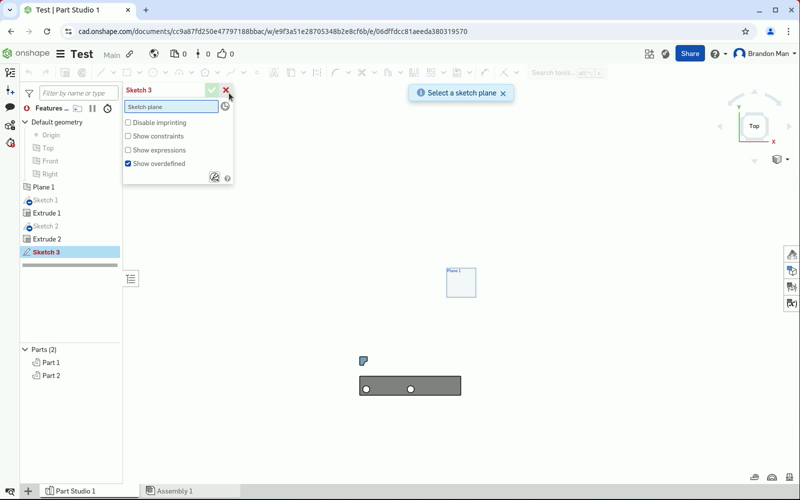
mouse_move(73, 189)
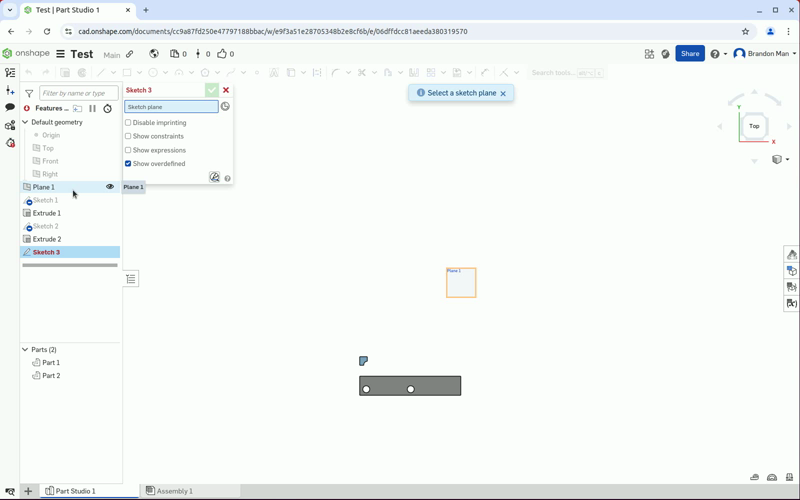
click(73, 189)
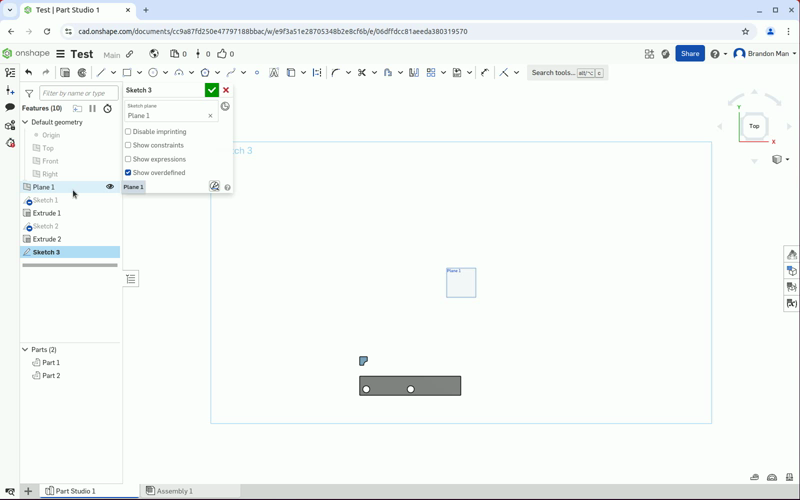
mouse_move(73, 352)
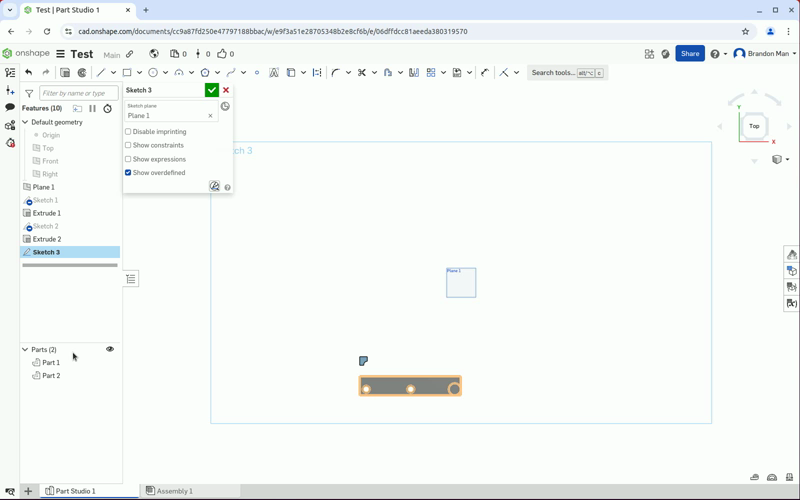
key(y)
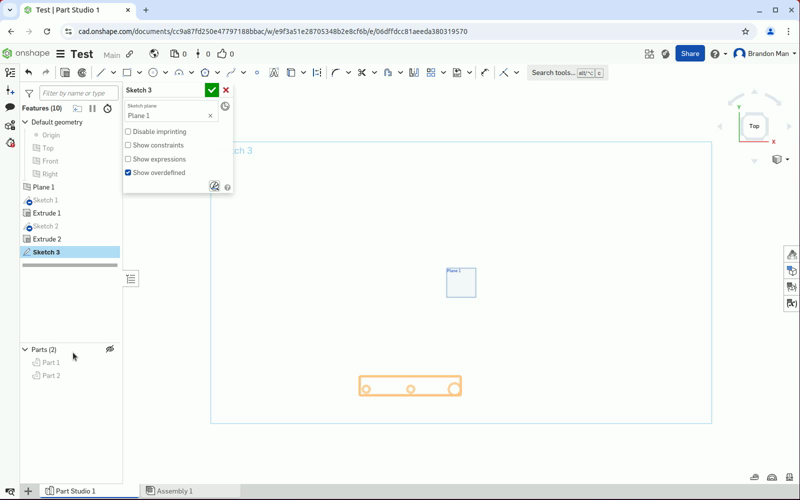
key(l)
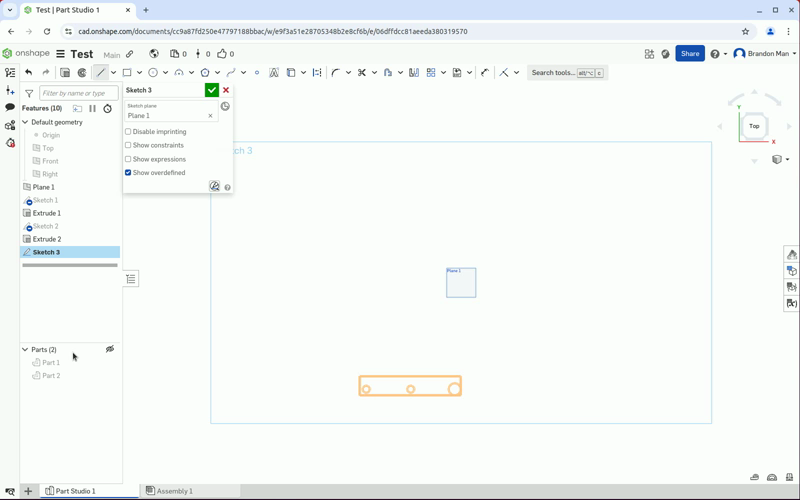
key_down(shift)
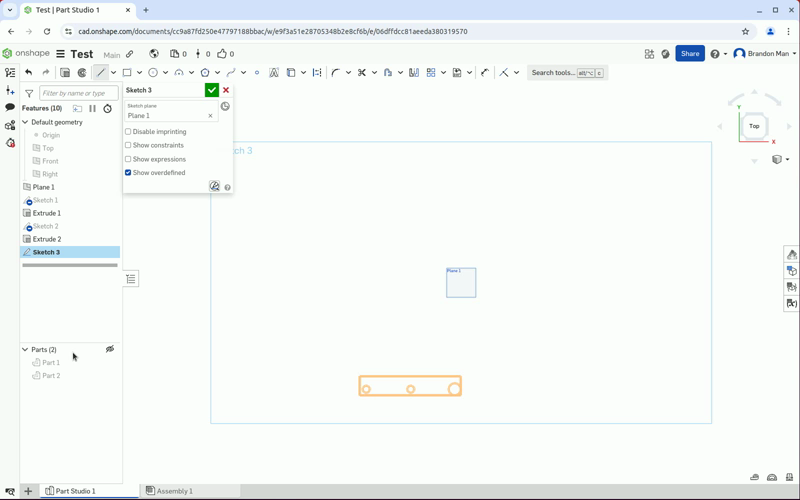
mouse_move(359, 374)
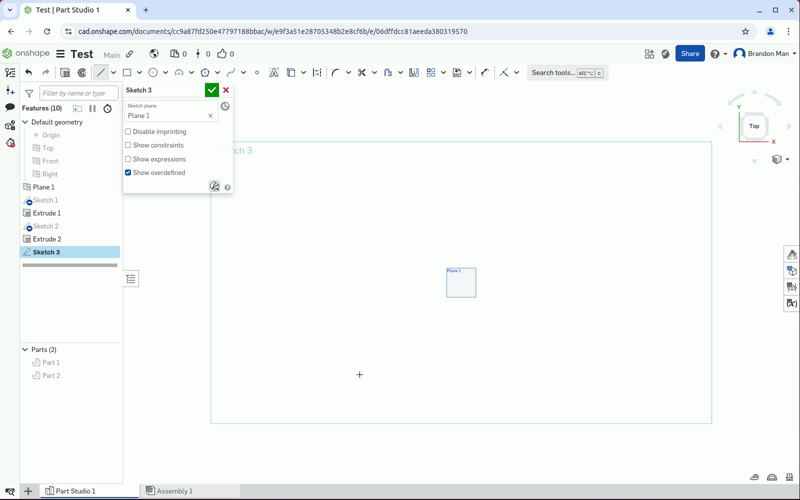
click(359, 374)
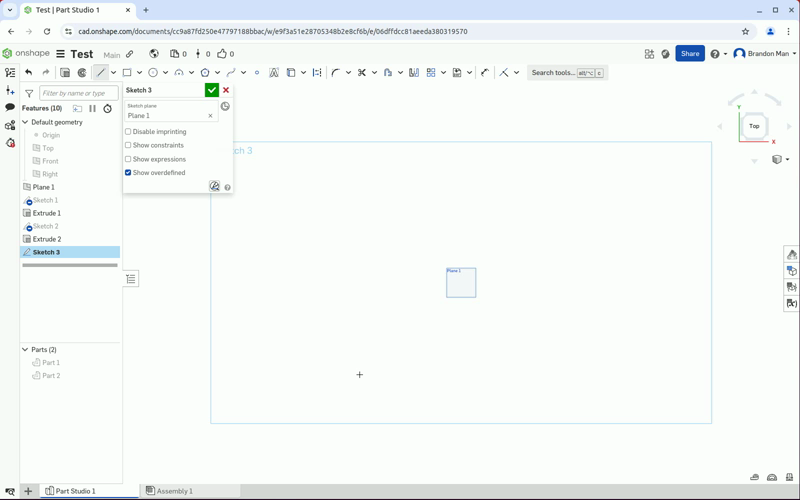
key_up(shift)
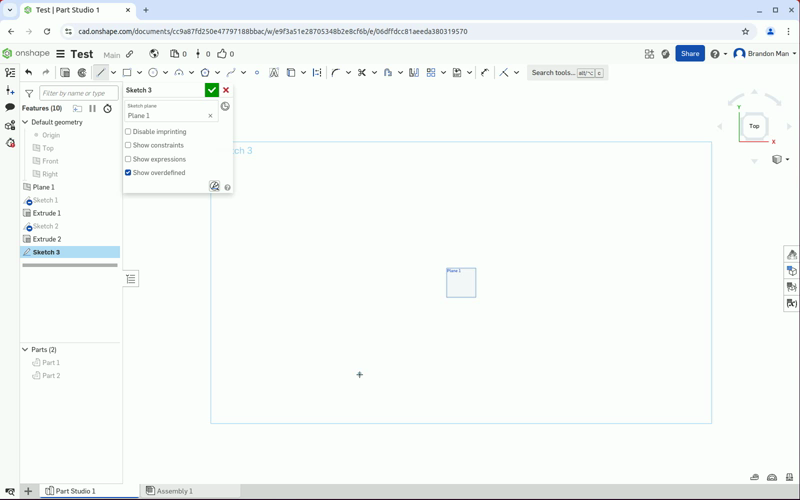
key_down(shift)
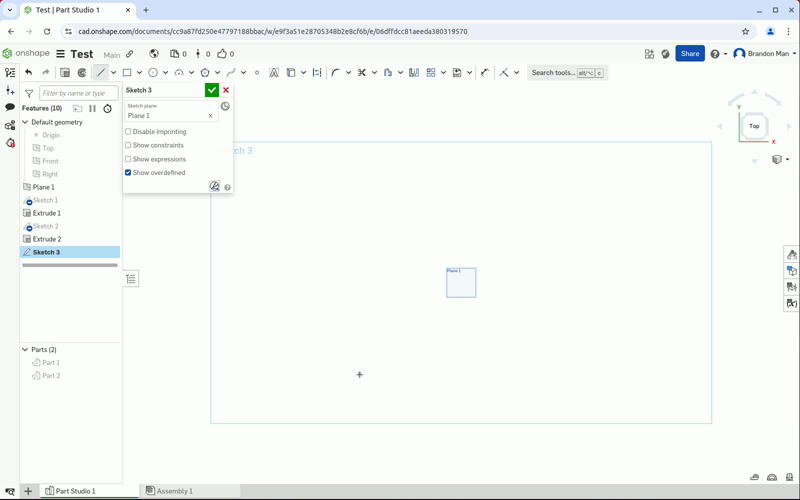
mouse_move(389, 374)
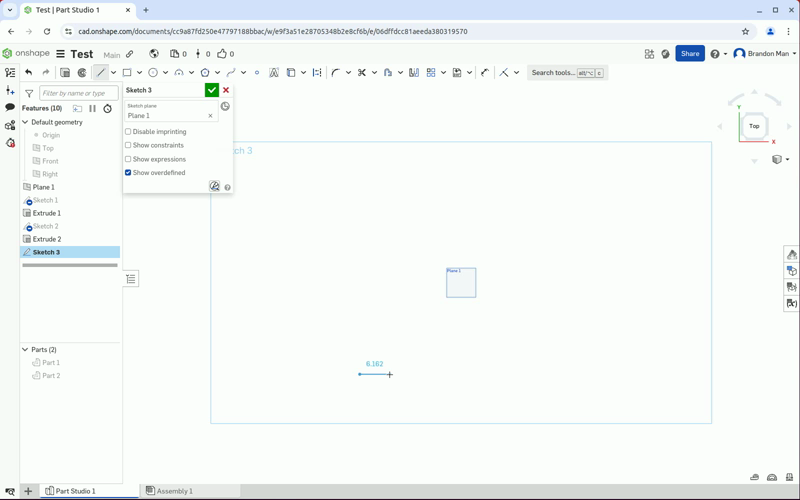
mouse_move(366, 374)
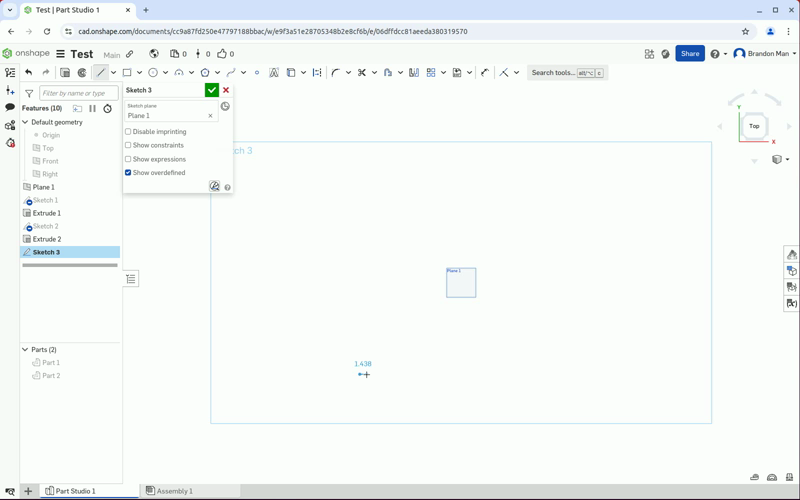
scroll(6)
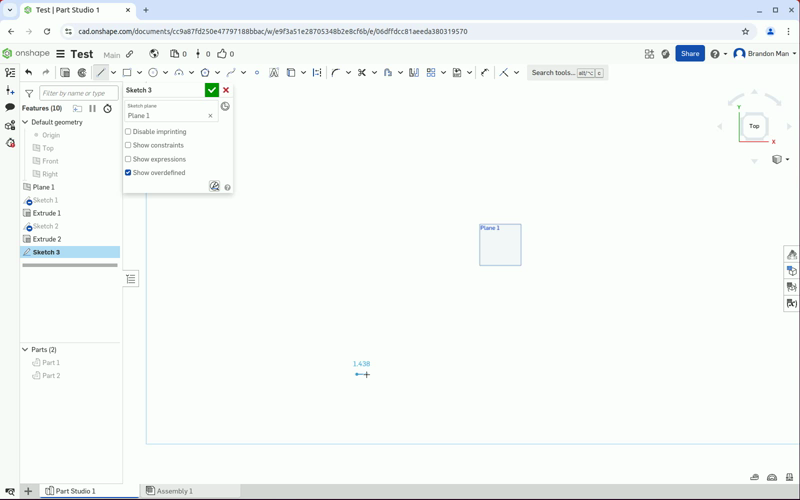
scroll(6)
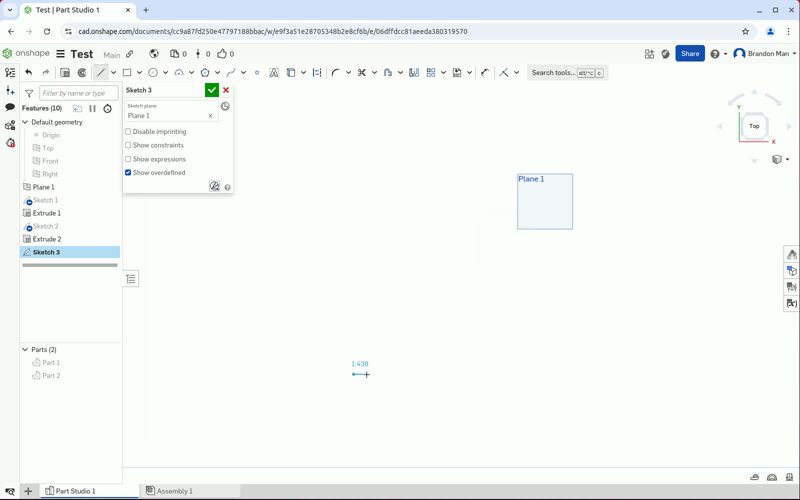
scroll(6)
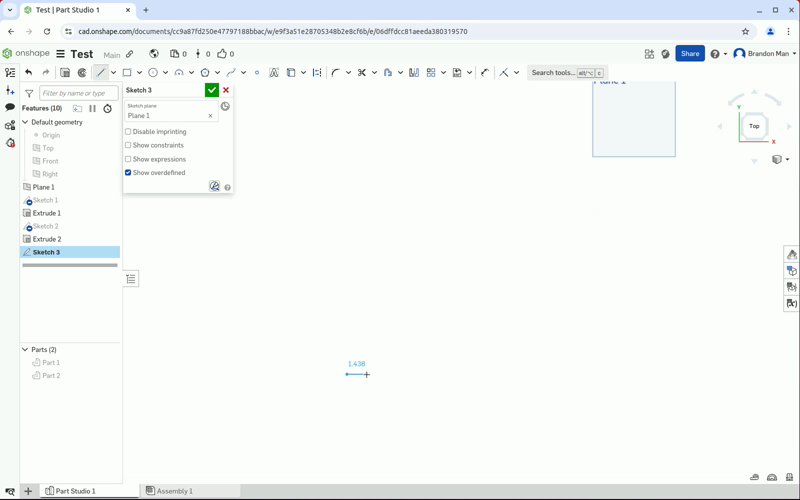
scroll(6)
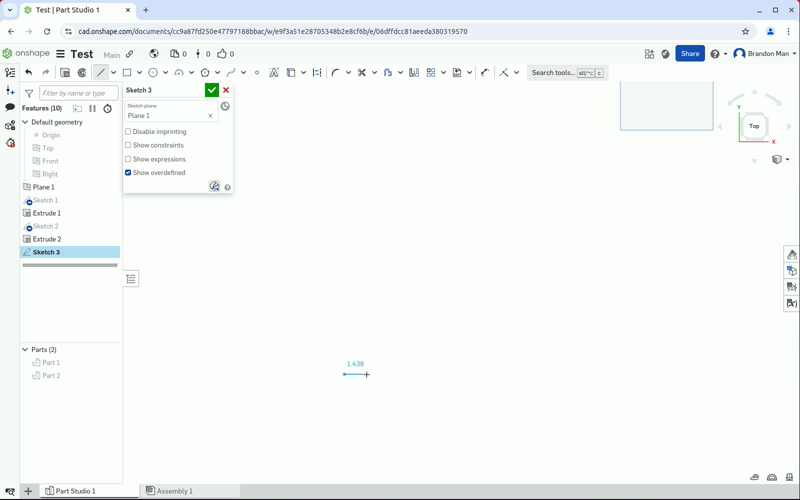
scroll(6)
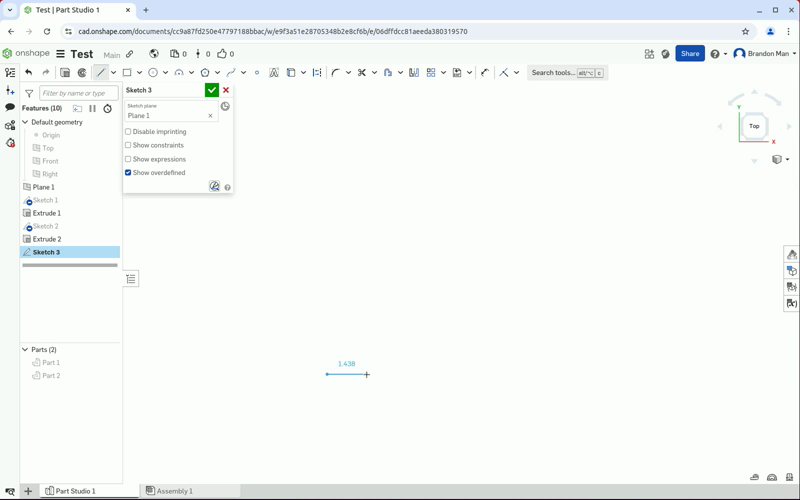
scroll(6)
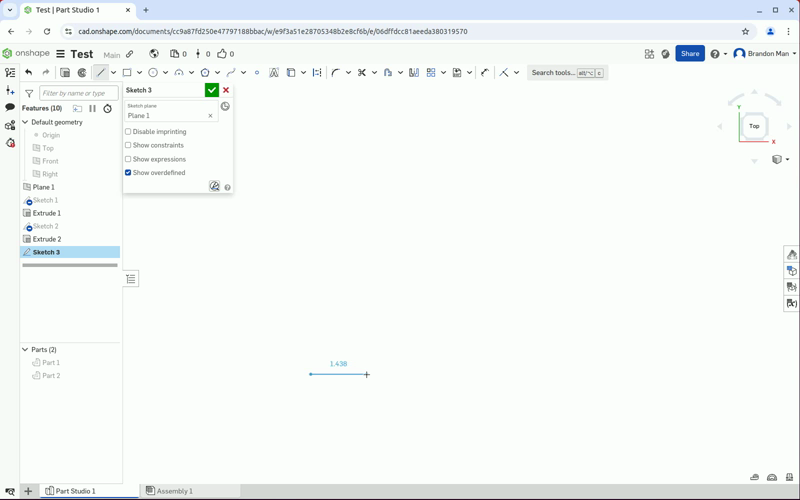
scroll(6)
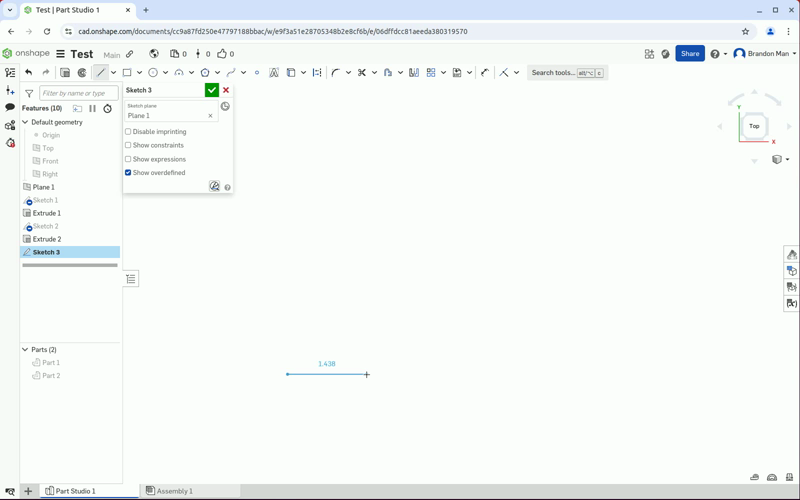
click(366, 374)
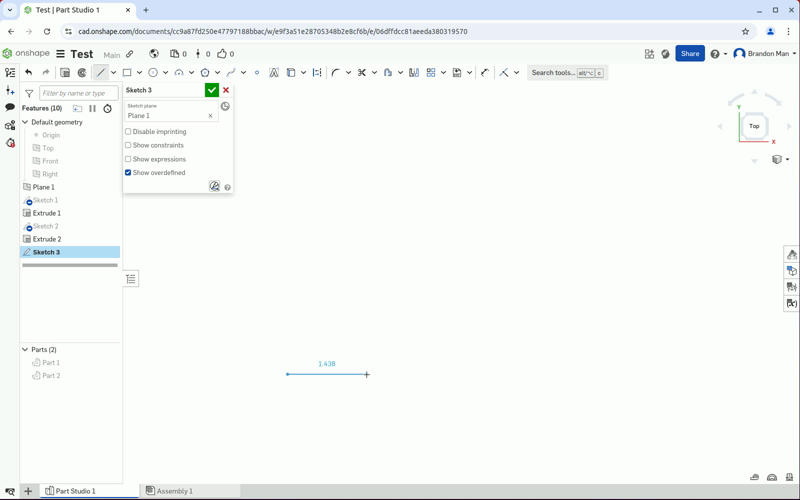
scroll(-6)
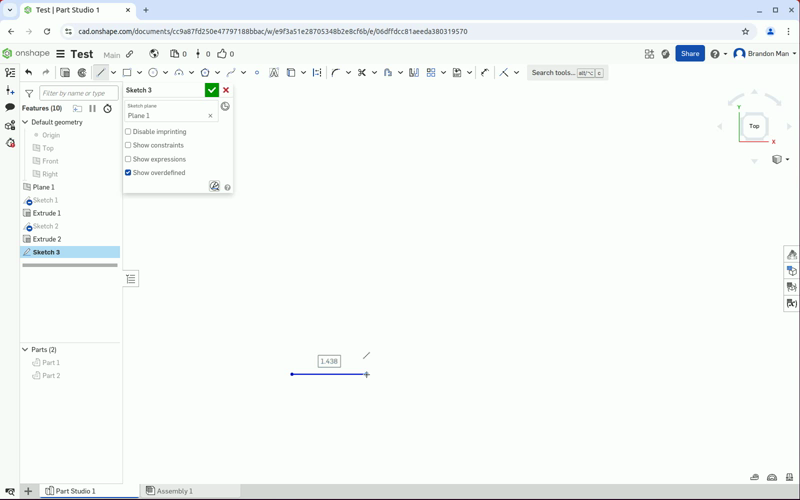
scroll(-6)
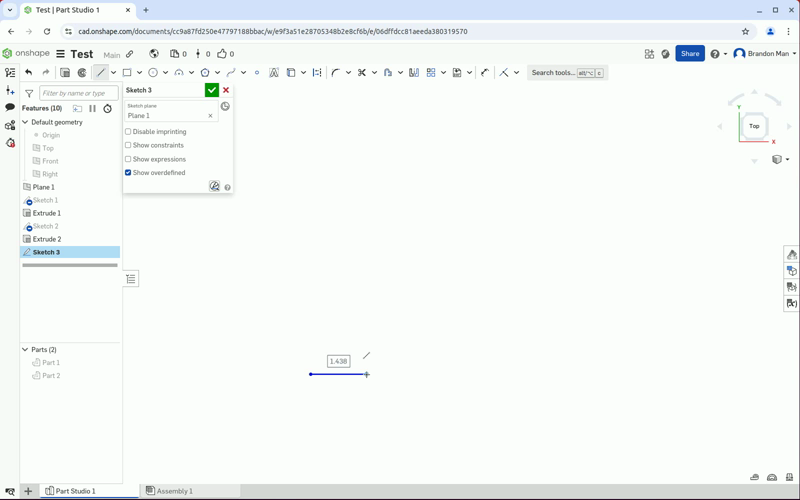
scroll(-6)
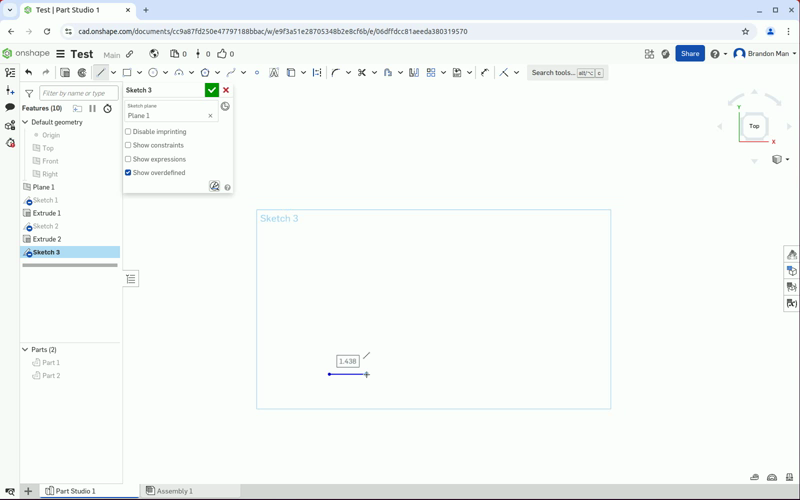
scroll(-6)
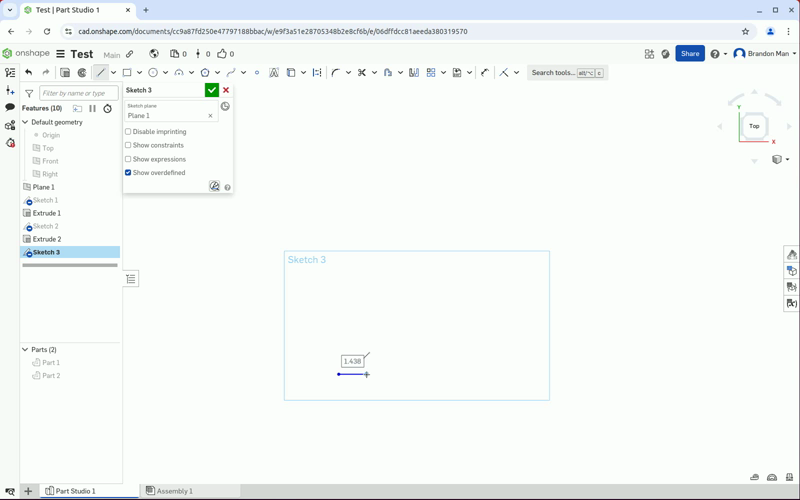
scroll(-6)
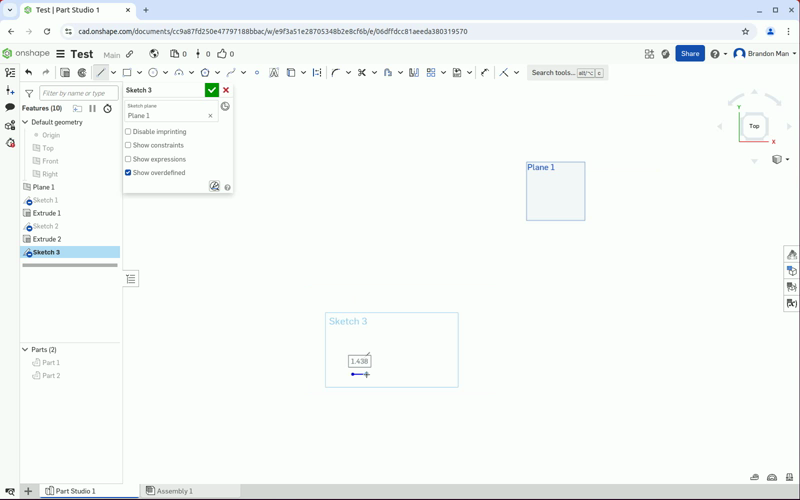
scroll(-6)
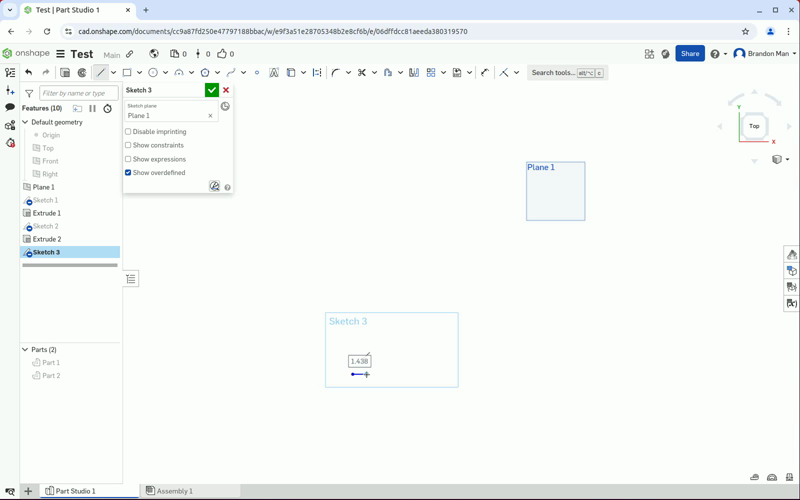
scroll(-6)
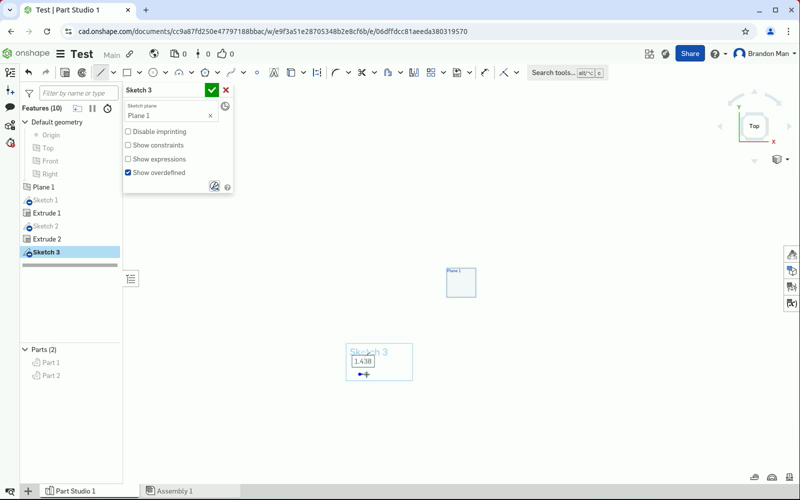
key_up(shift)
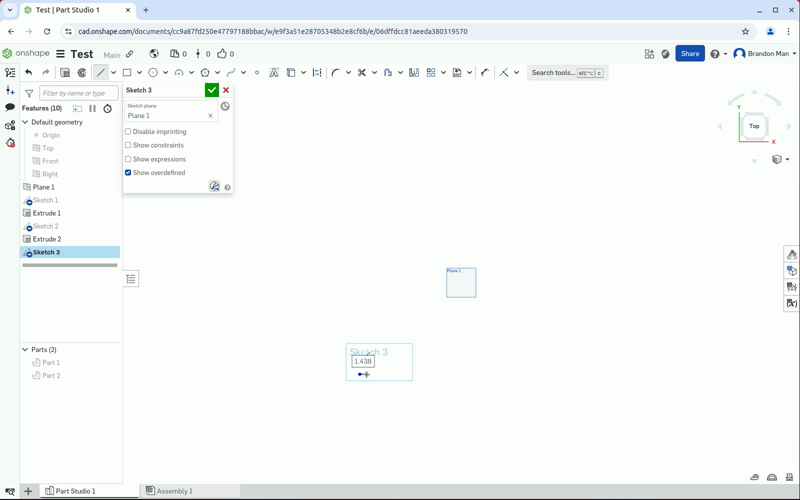
key_down(shift)
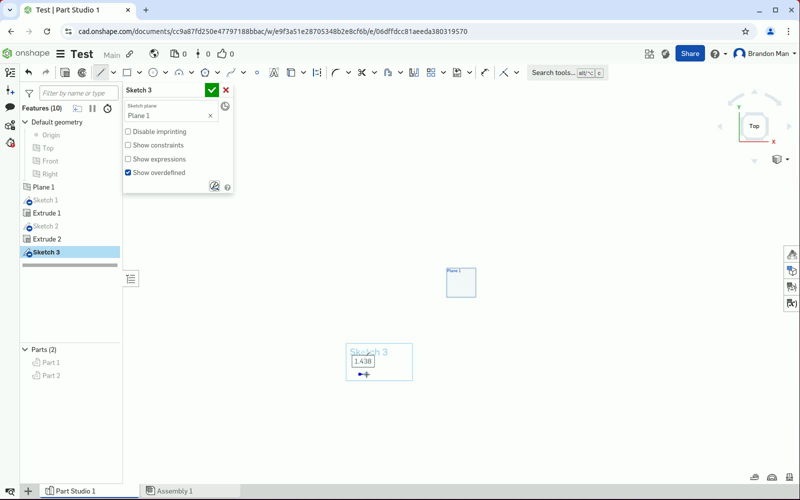
mouse_move(396, 374)
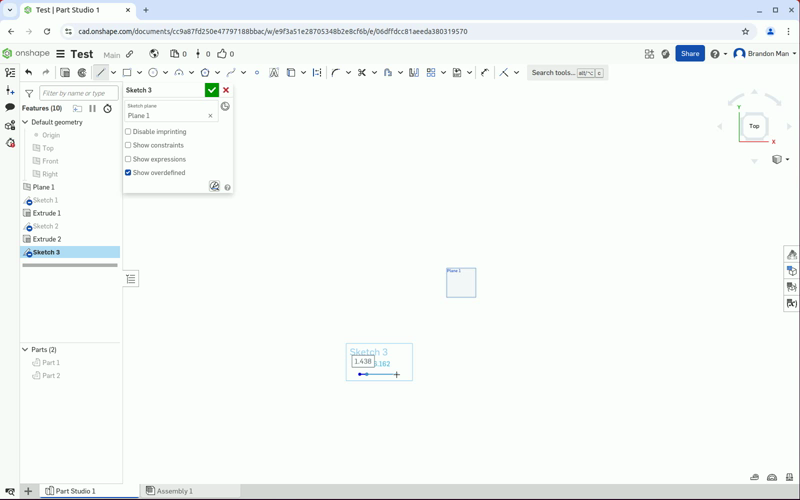
mouse_move(366, 367)
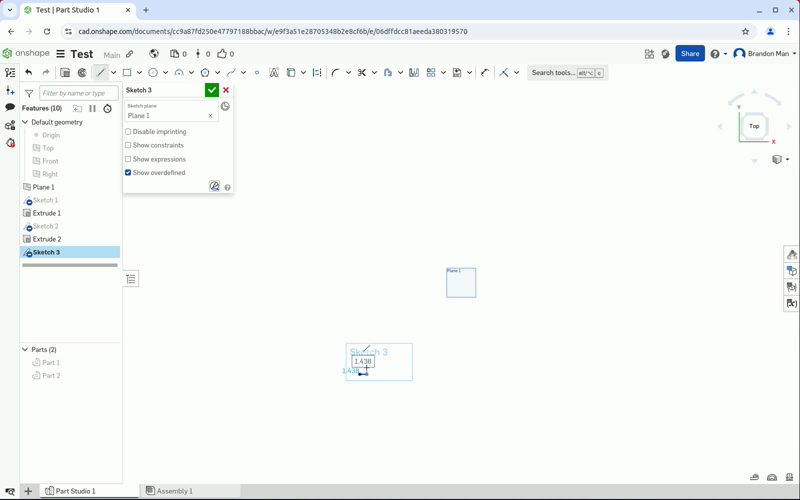
scroll(6)
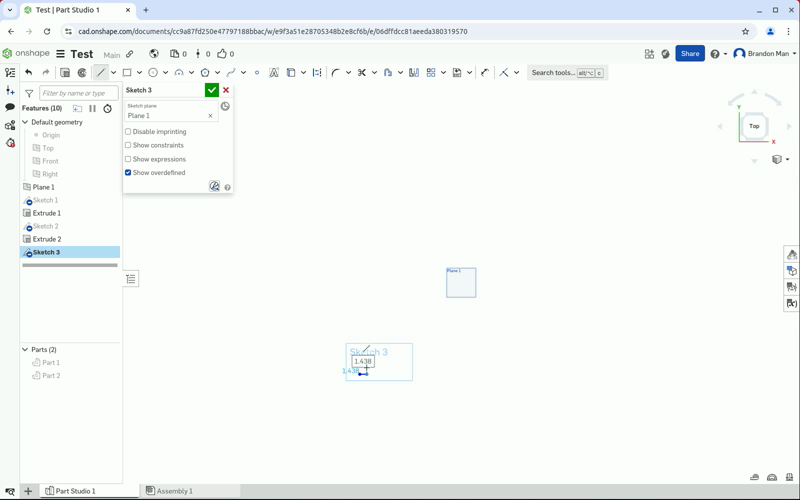
scroll(6)
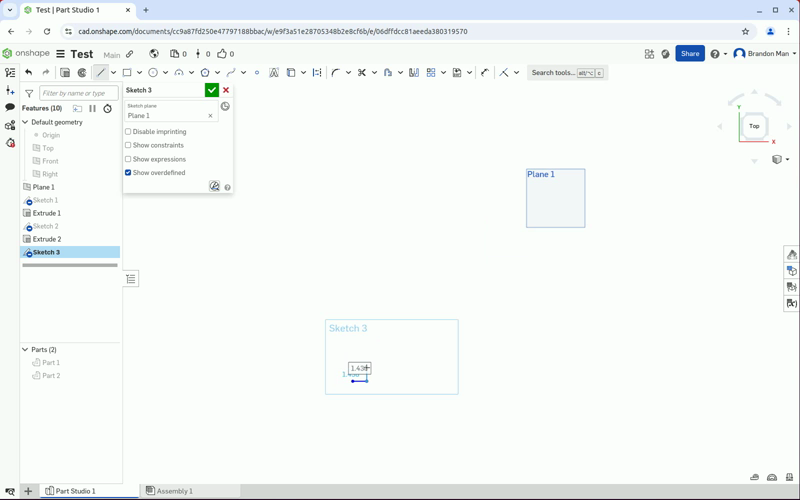
scroll(6)
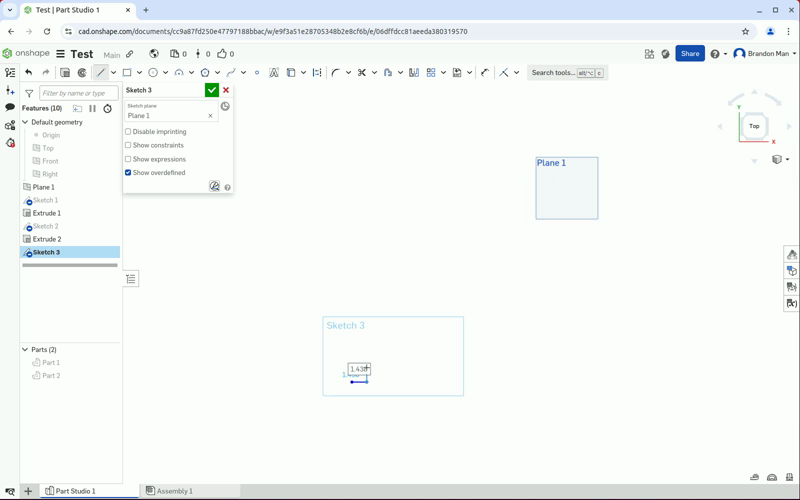
scroll(6)
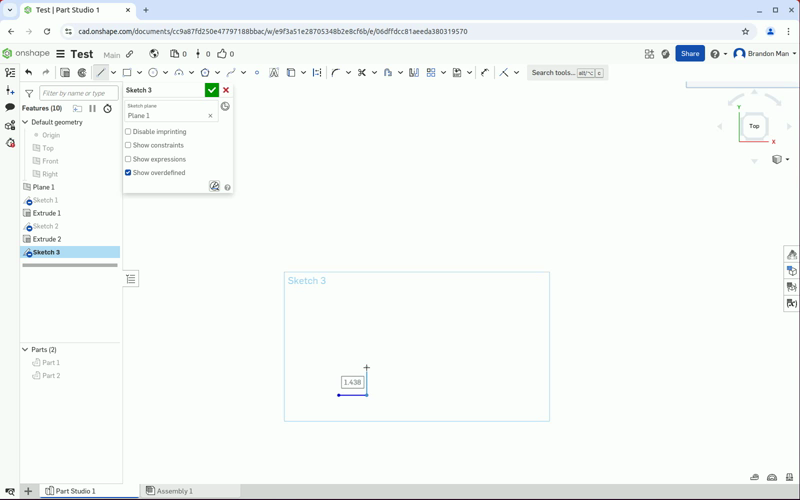
scroll(6)
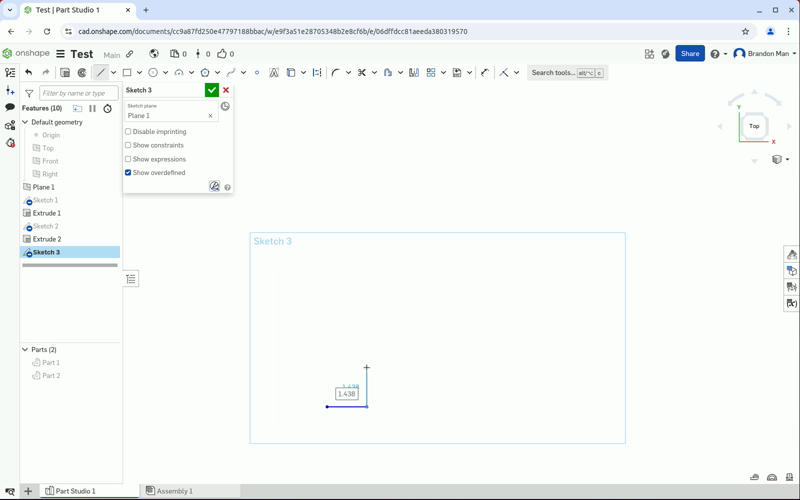
scroll(6)
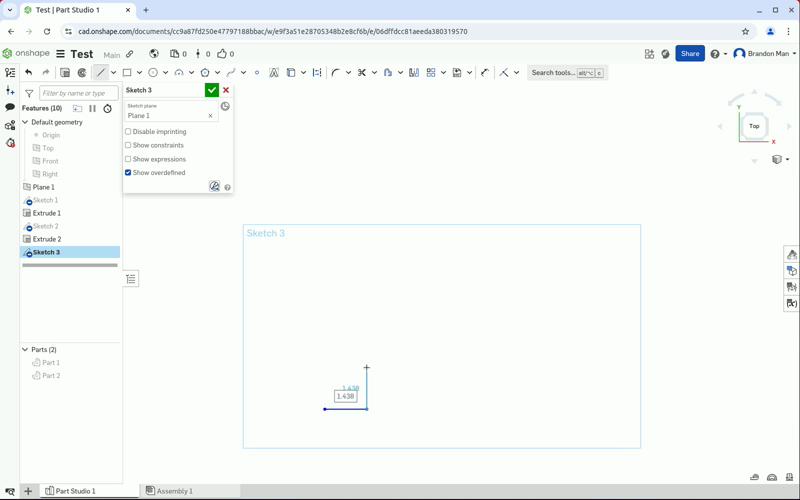
scroll(6)
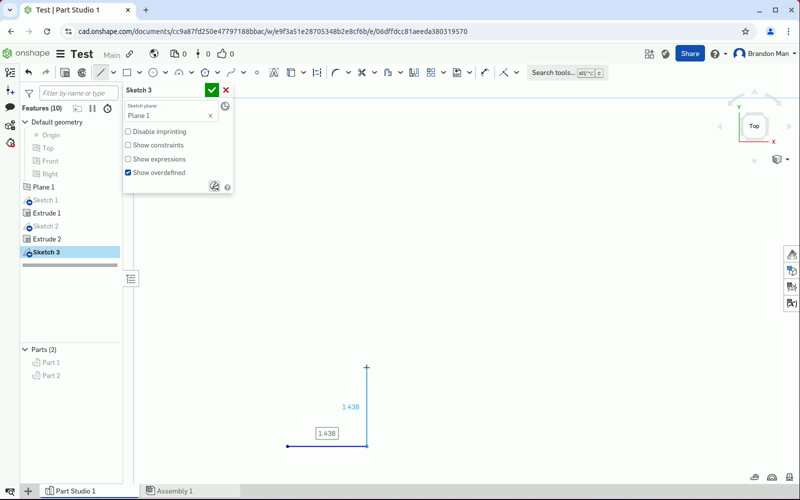
click(366, 367)
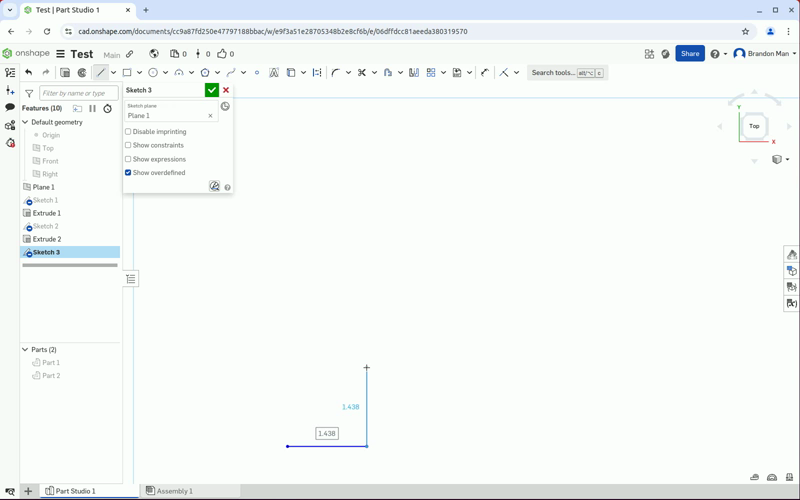
scroll(-6)
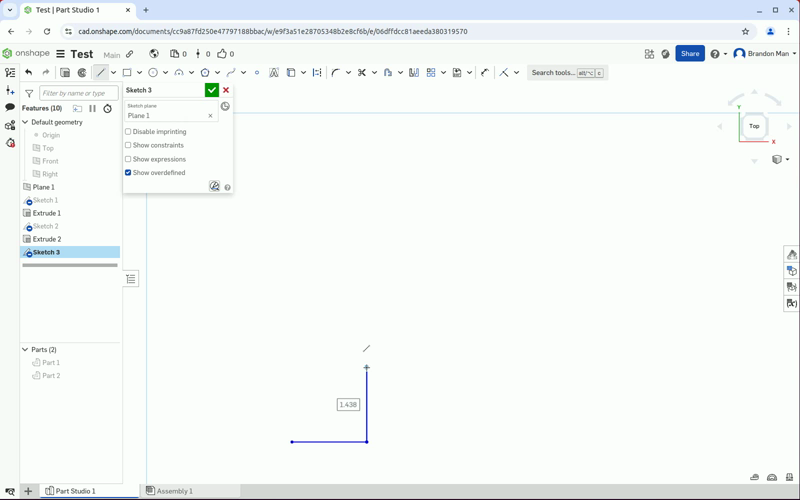
scroll(-6)
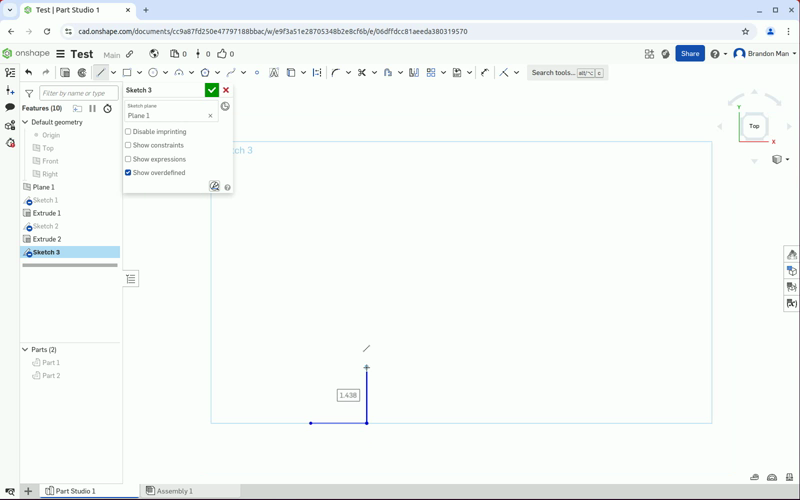
scroll(-6)
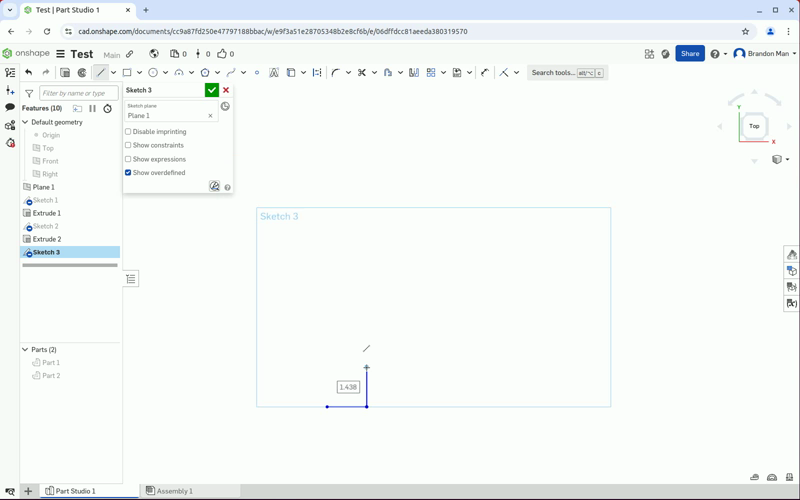
scroll(-6)
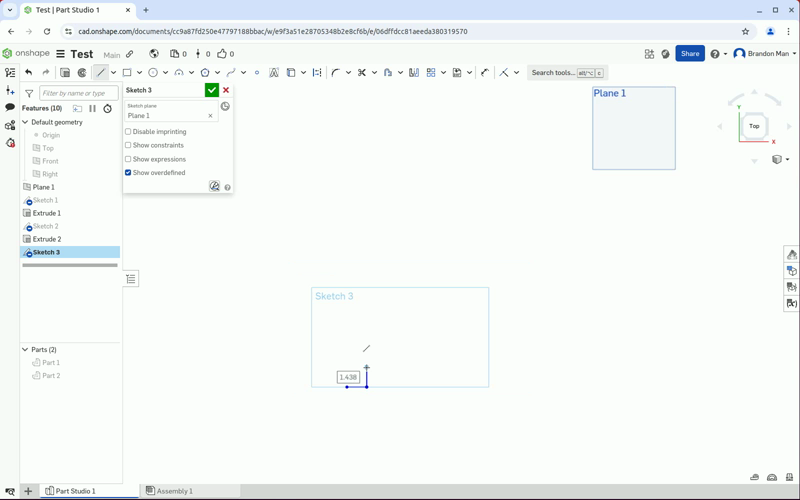
scroll(-6)
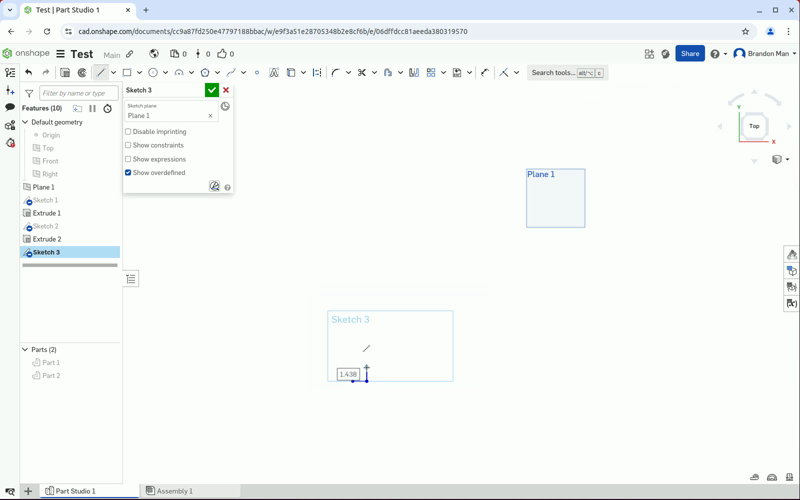
scroll(-6)
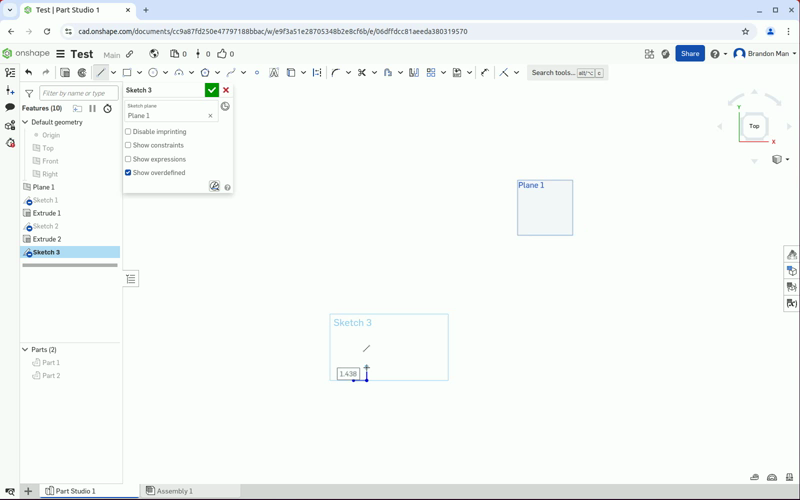
scroll(-6)
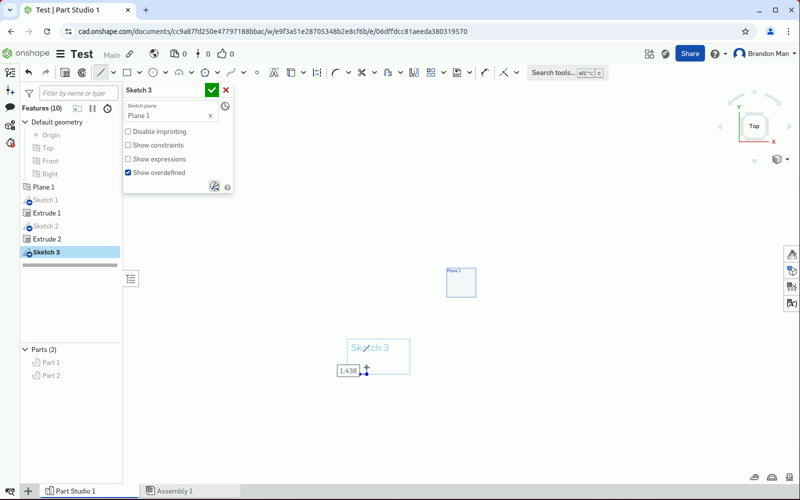
key_up(shift)
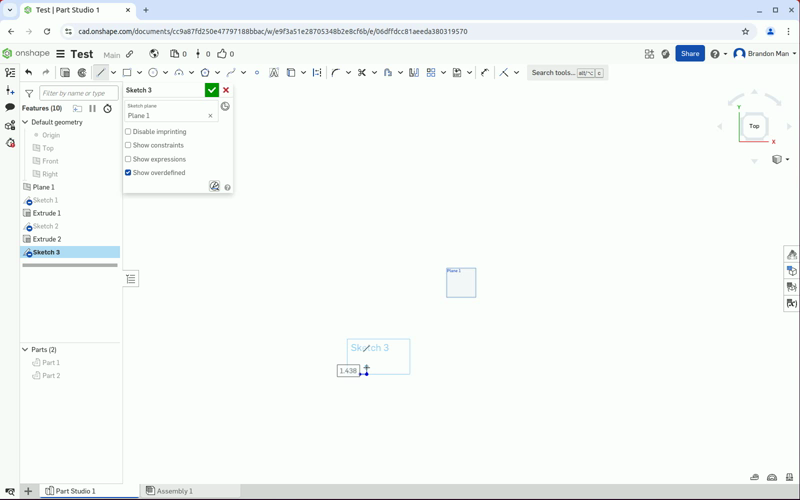
key(esc)
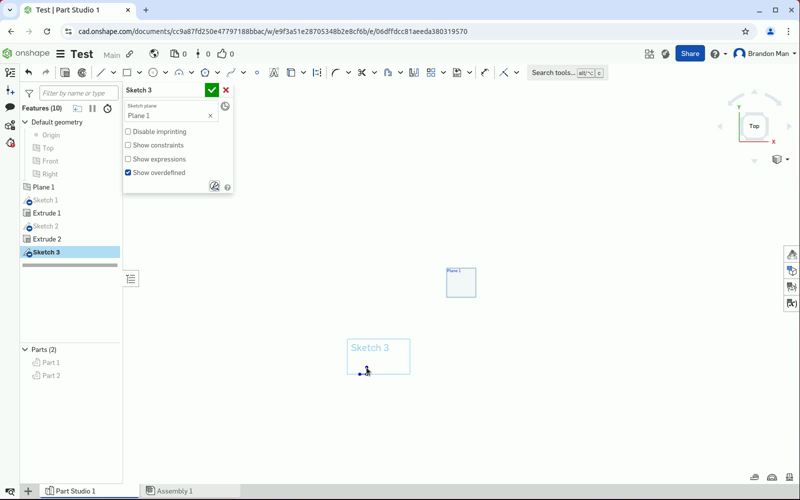
key(a)
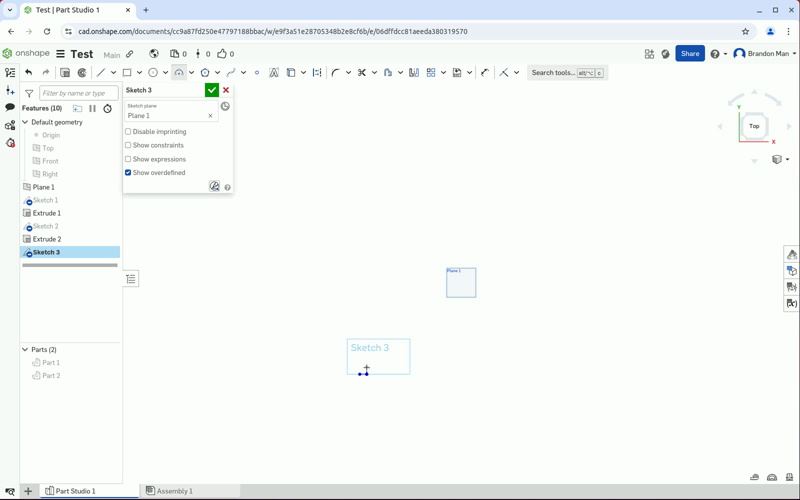
mouse_move(366, 367)
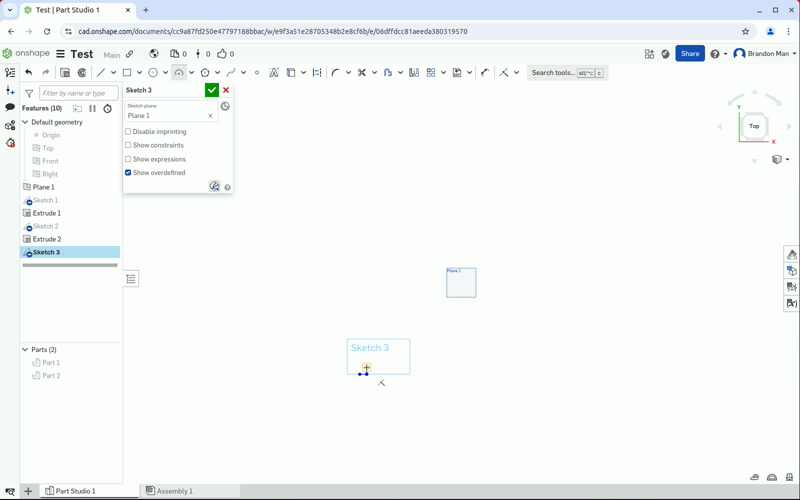
click(366, 367)
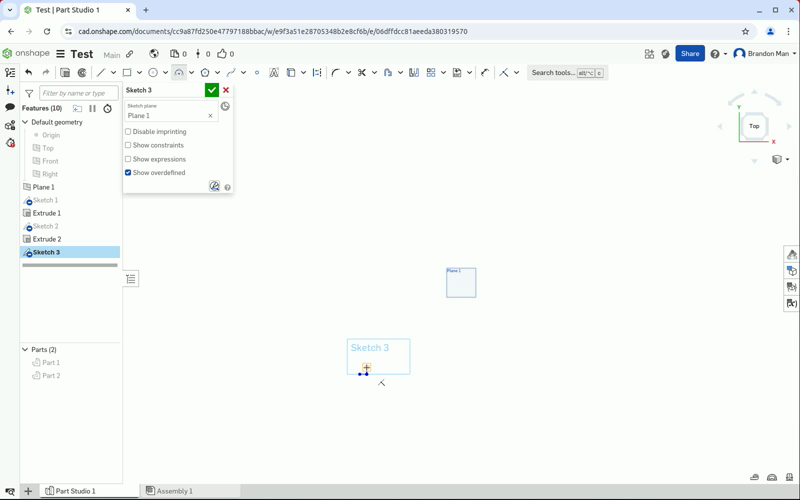
key_down(shift)
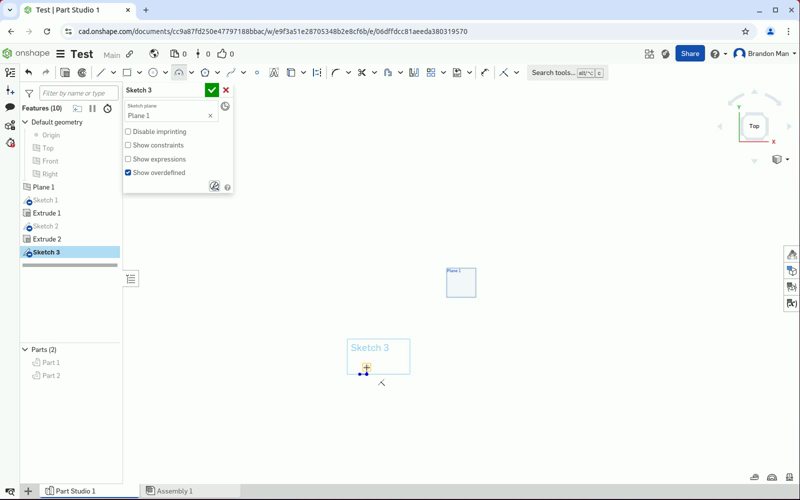
mouse_move(363, 363)
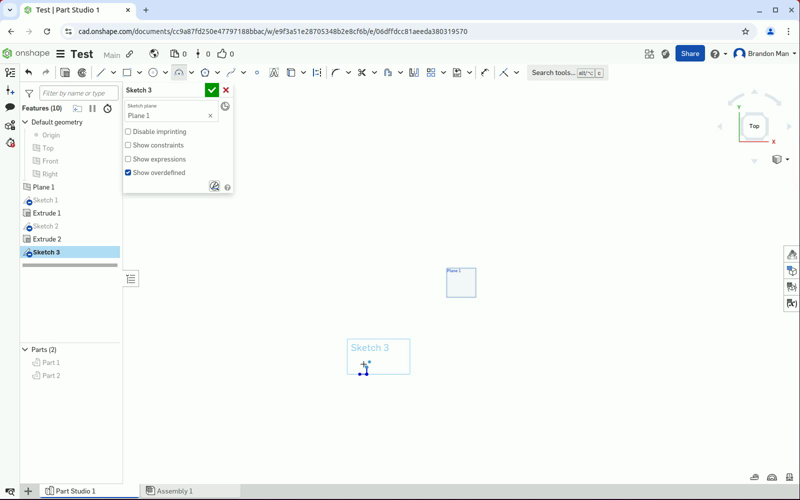
scroll(6)
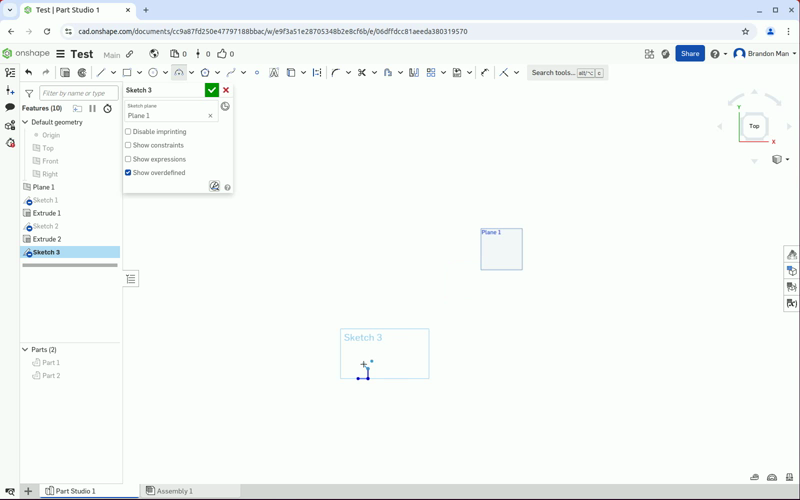
scroll(6)
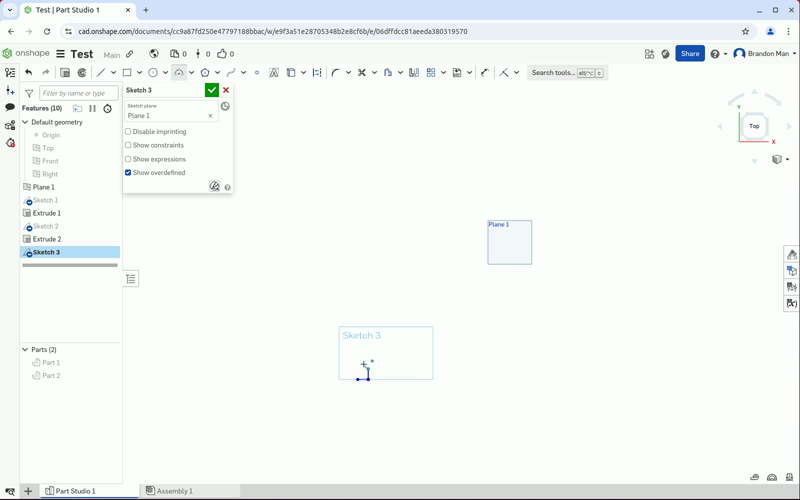
scroll(6)
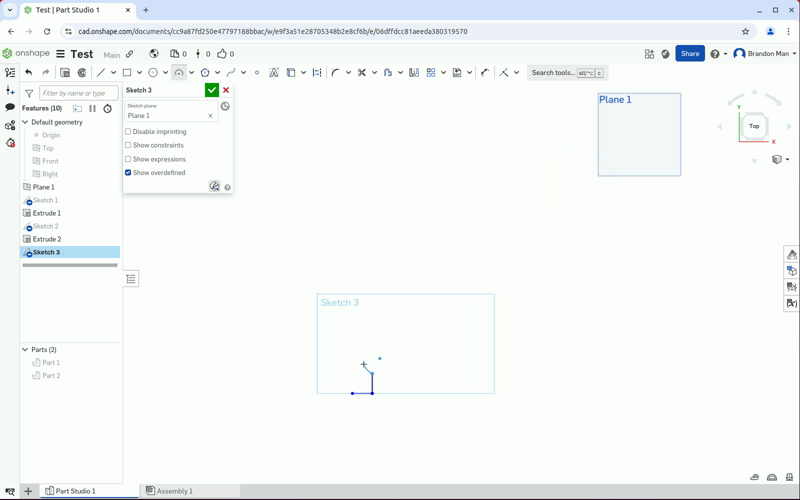
scroll(6)
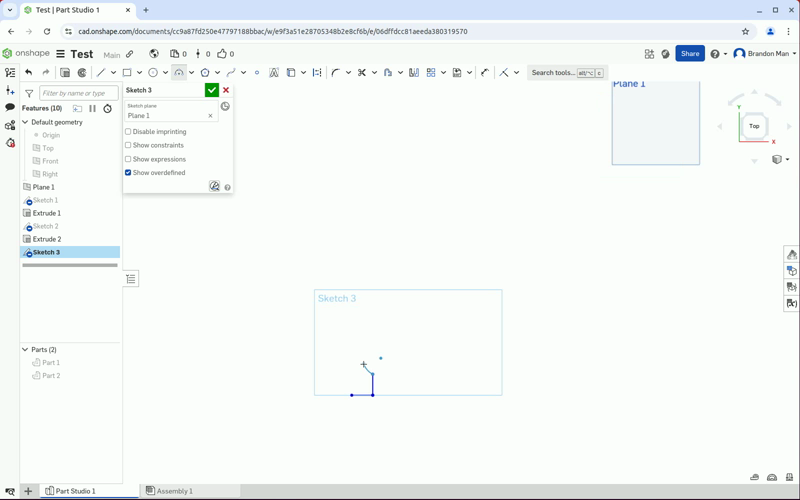
scroll(6)
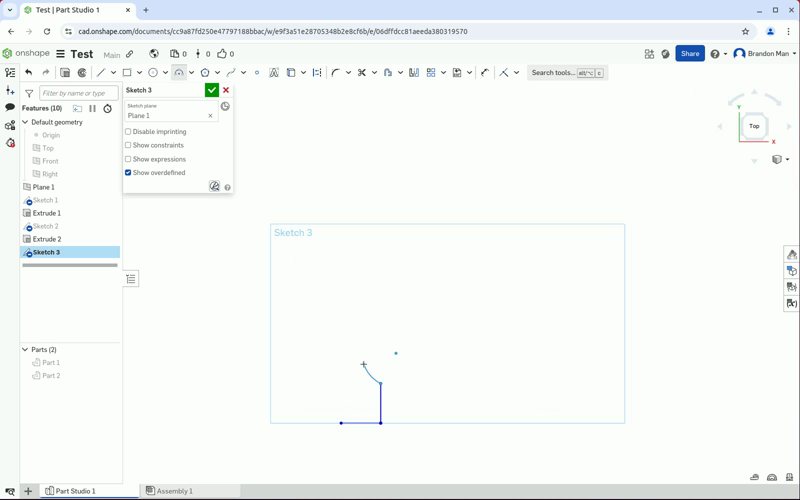
scroll(6)
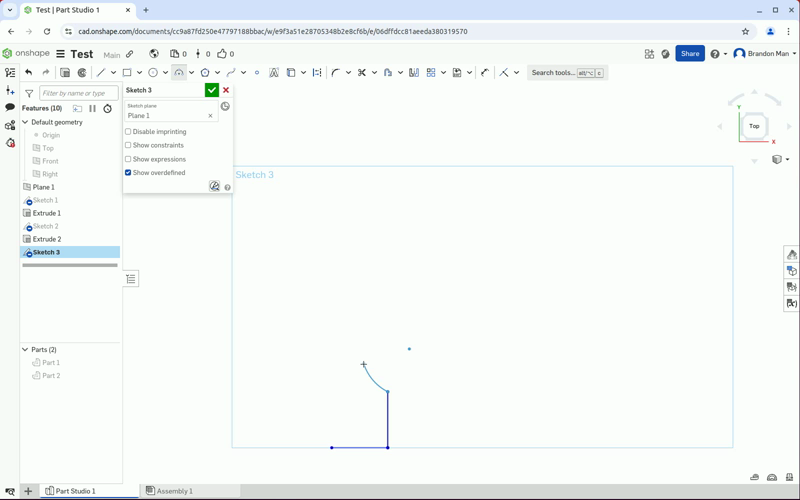
scroll(6)
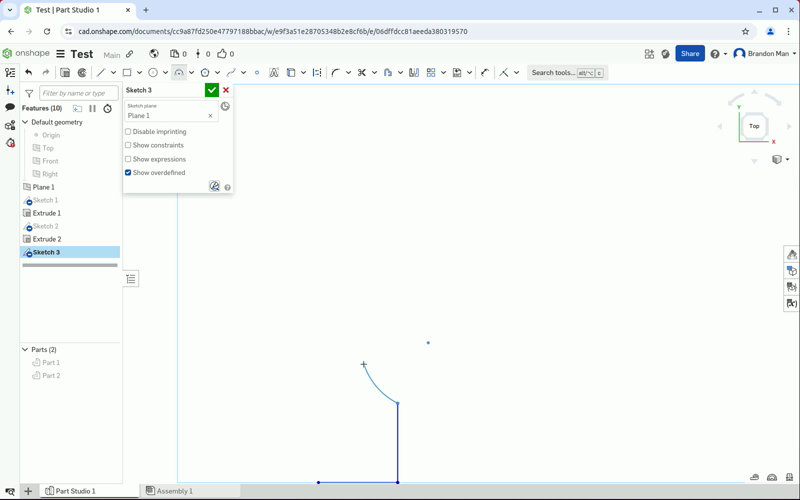
click(363, 363)
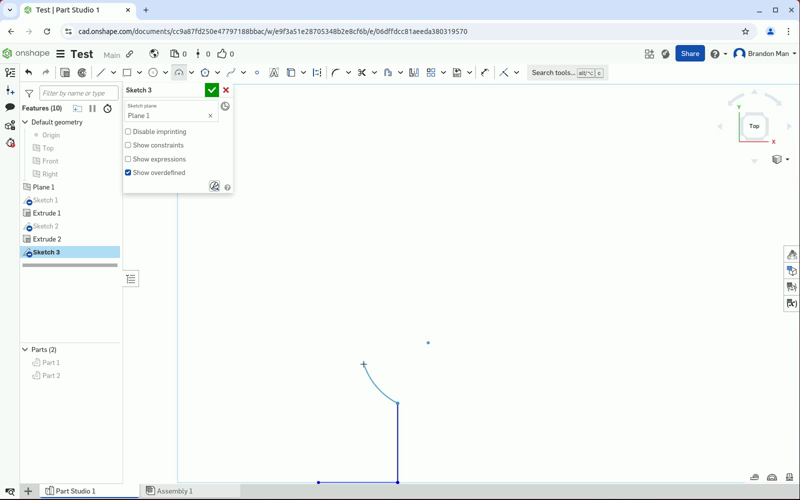
scroll(-6)
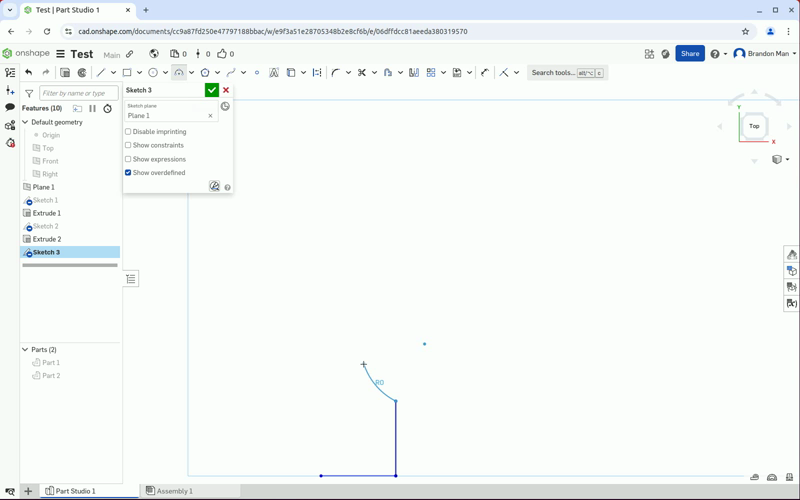
scroll(-6)
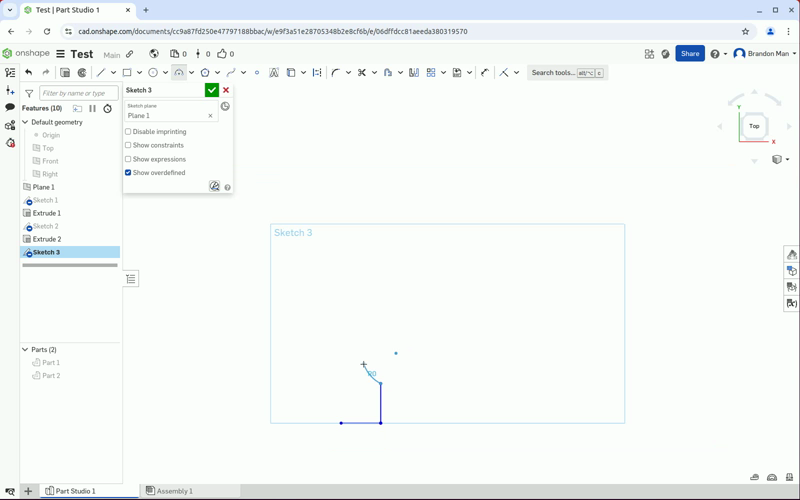
scroll(-6)
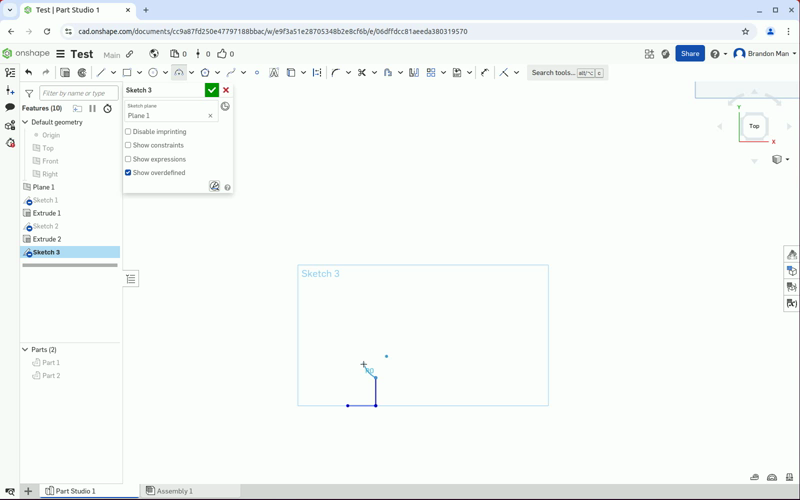
scroll(-6)
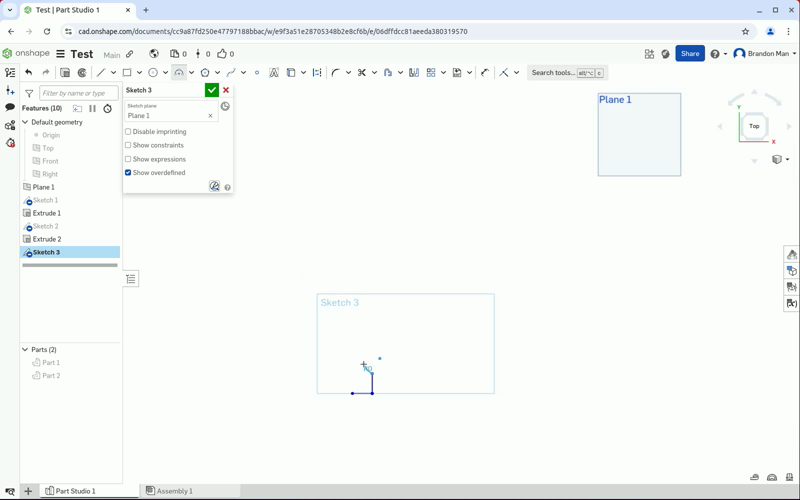
scroll(-6)
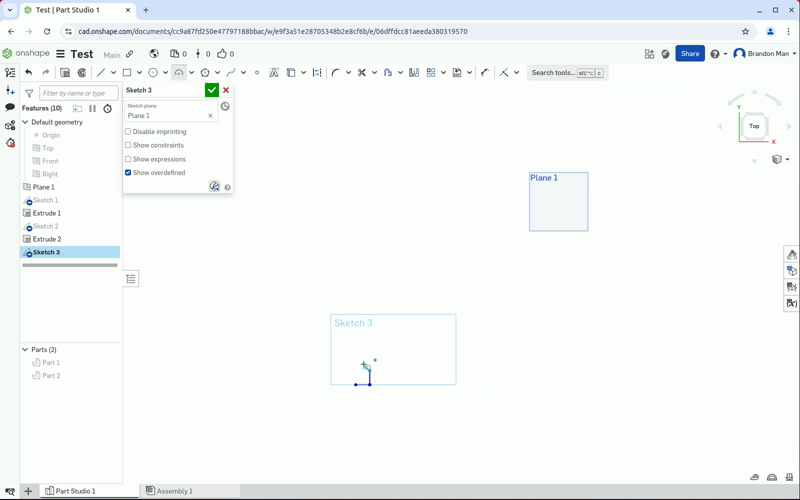
scroll(-6)
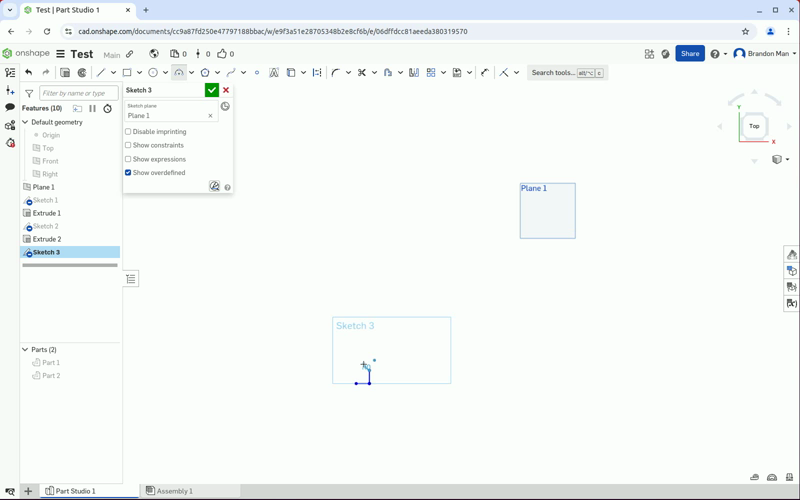
scroll(-6)
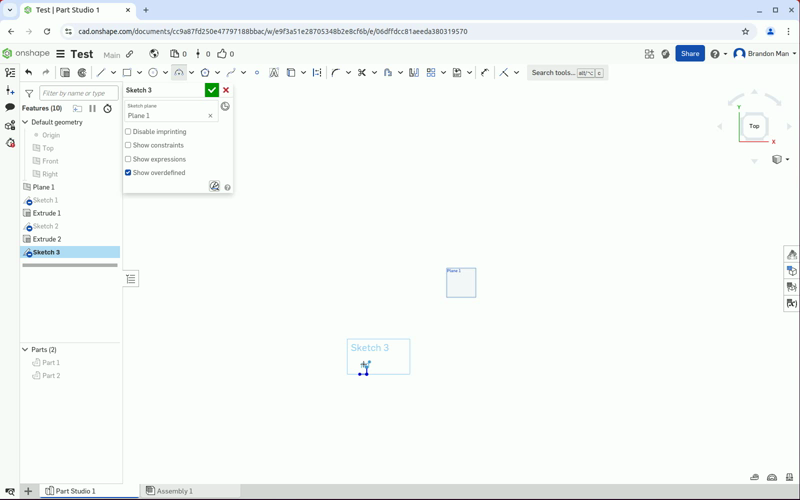
mouse_move(364, 366)
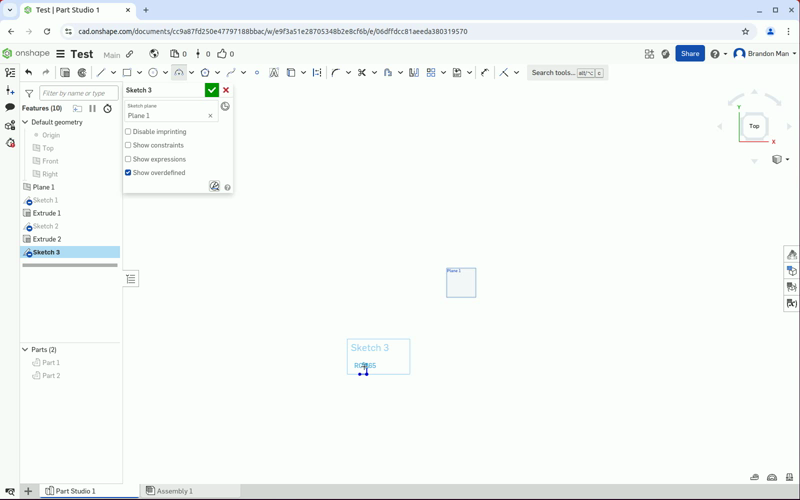
scroll(6)
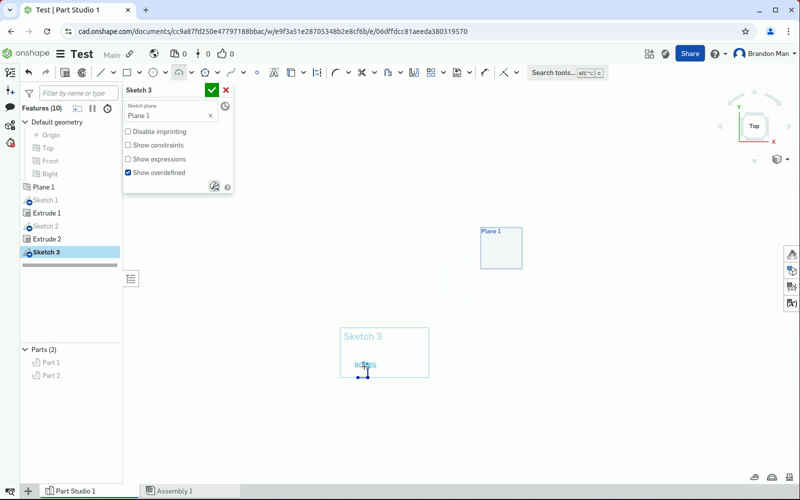
scroll(6)
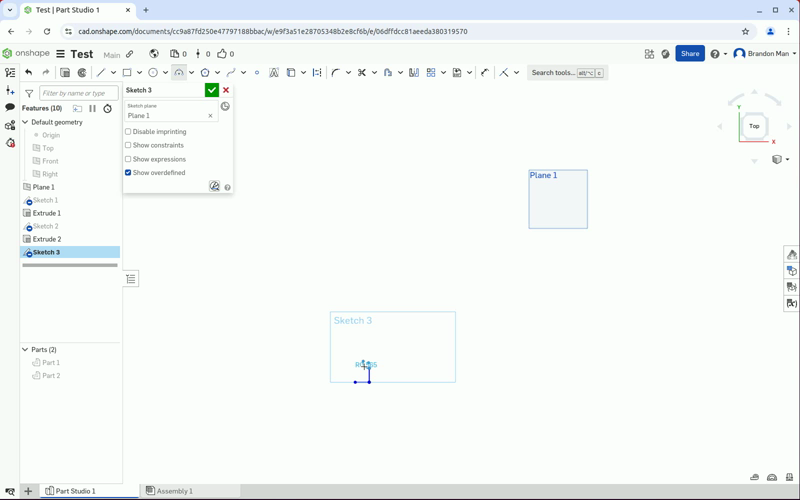
scroll(6)
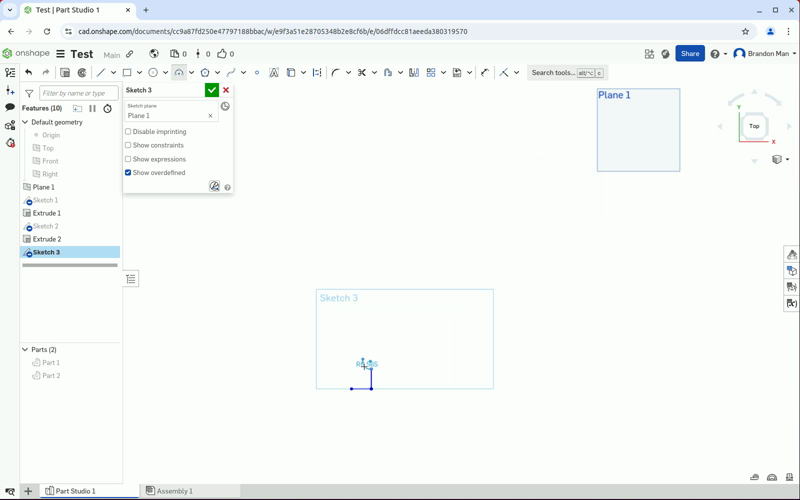
scroll(6)
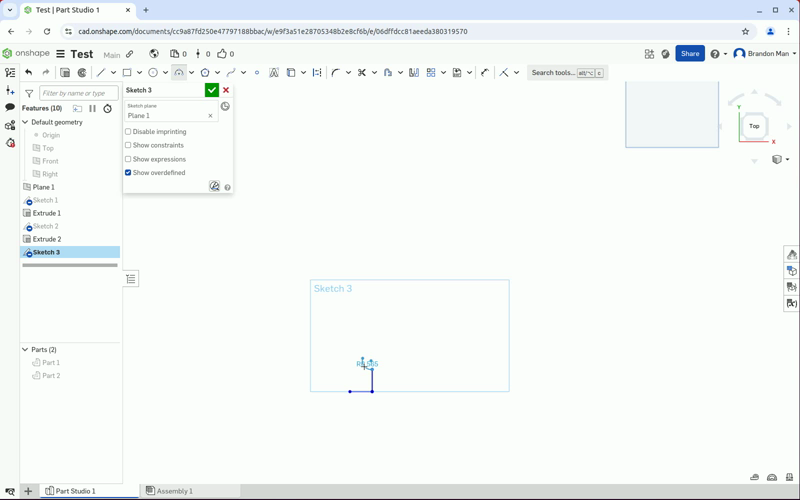
scroll(6)
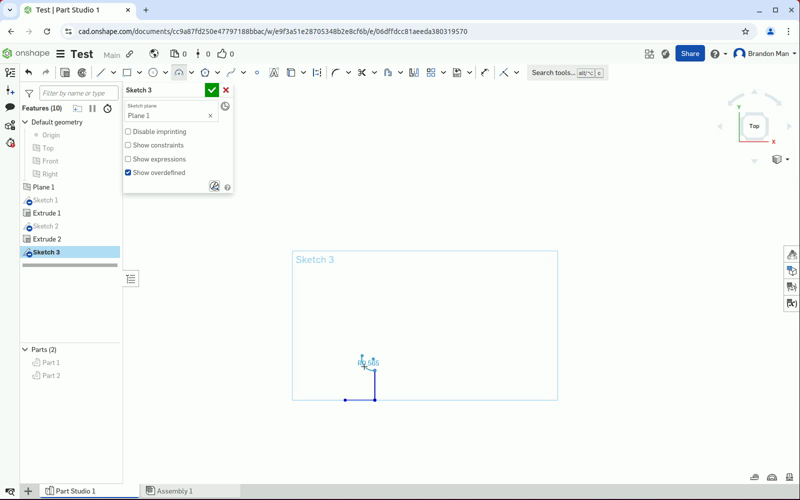
scroll(6)
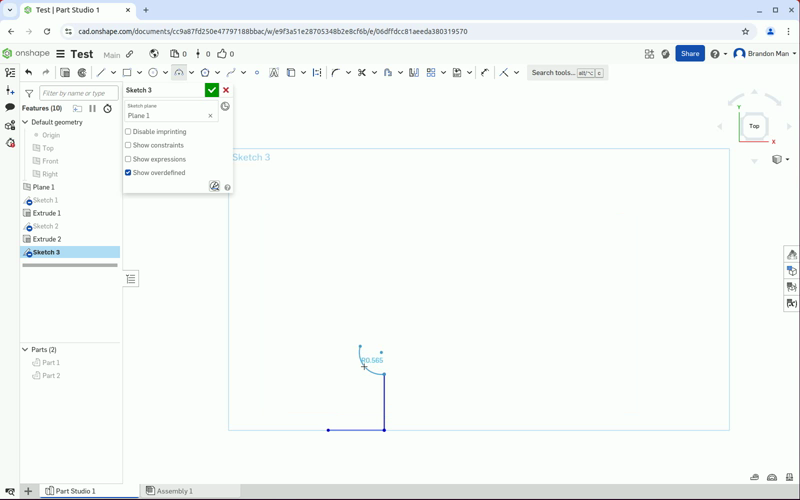
scroll(6)
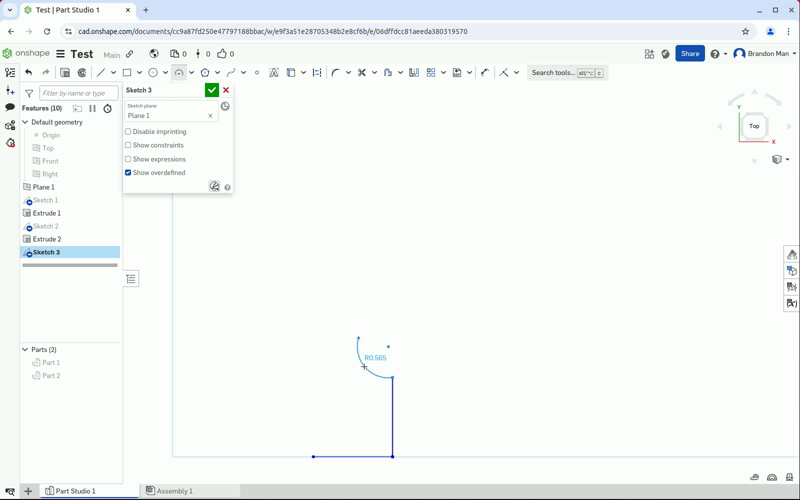
click(364, 366)
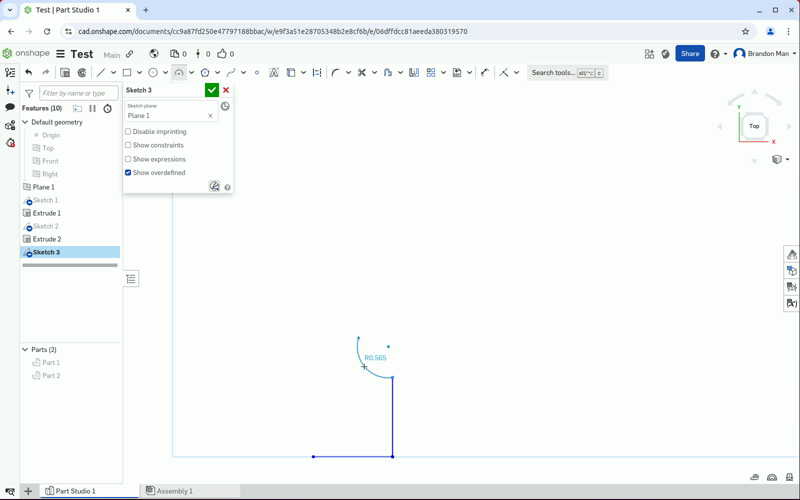
scroll(-6)
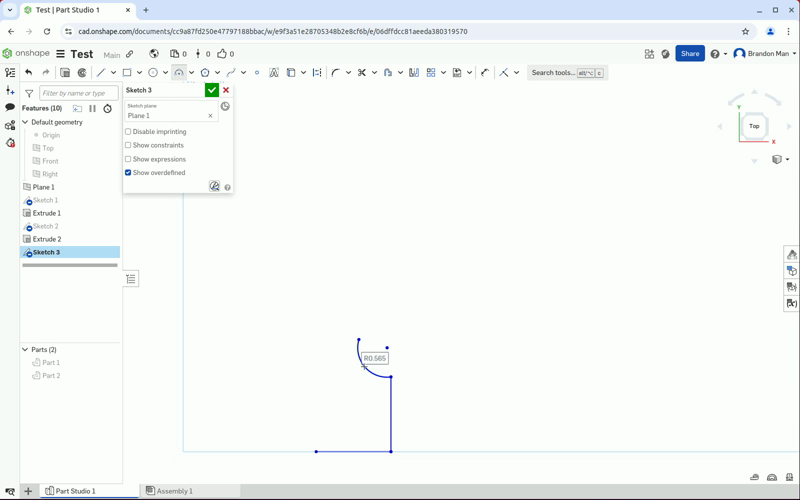
scroll(-6)
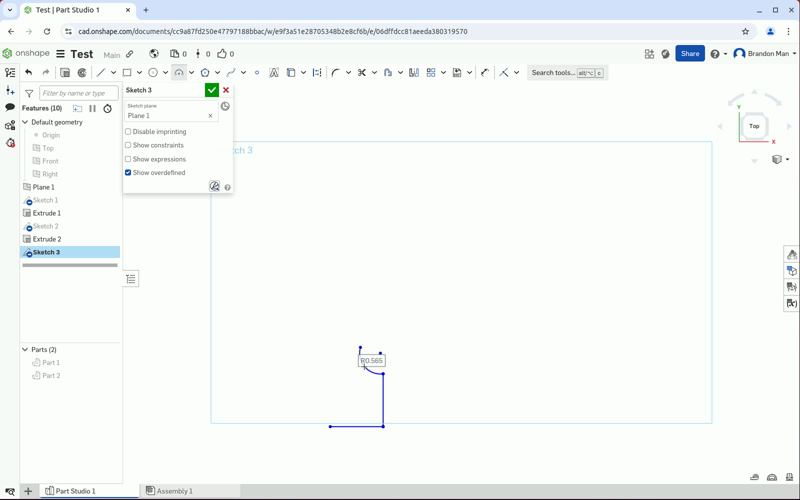
scroll(-6)
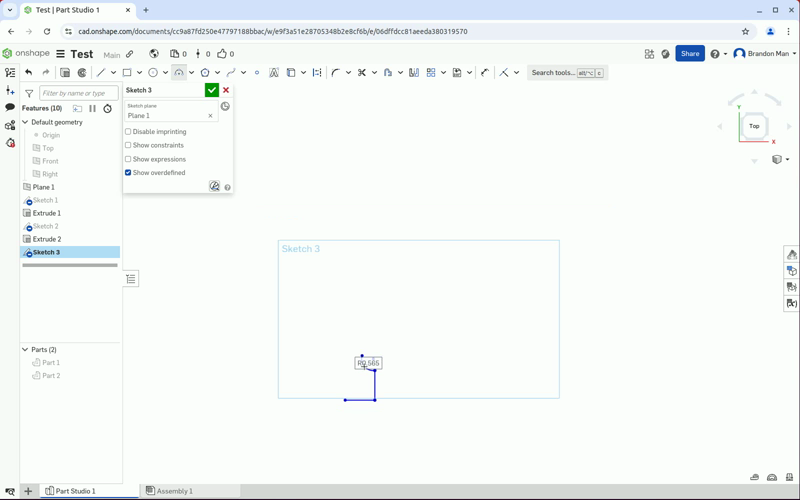
scroll(-6)
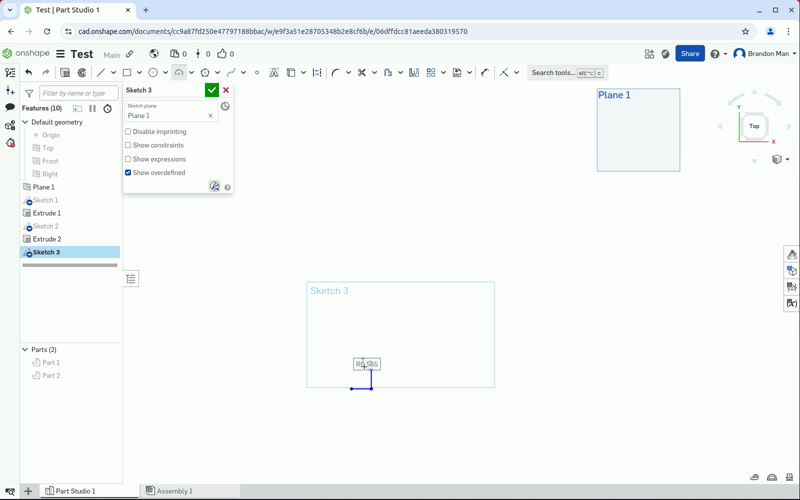
scroll(-6)
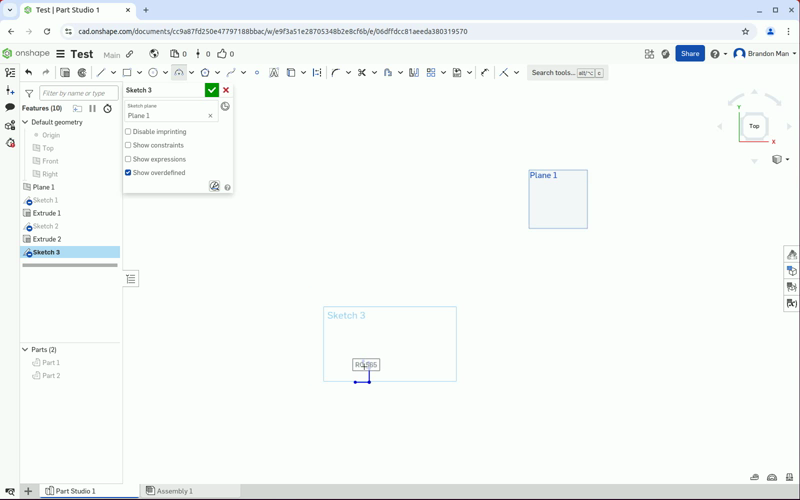
scroll(-6)
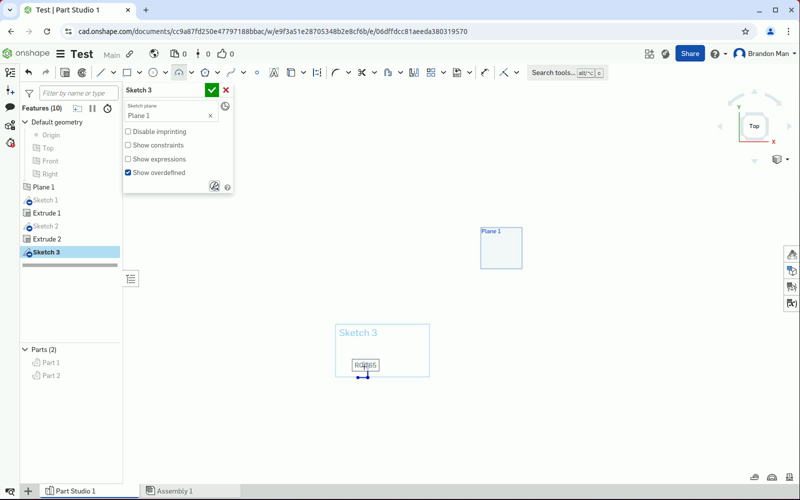
scroll(-6)
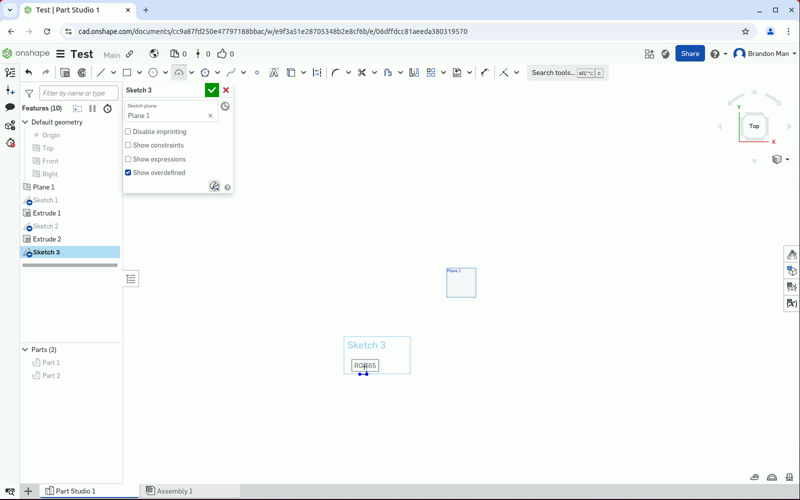
key_up(shift)
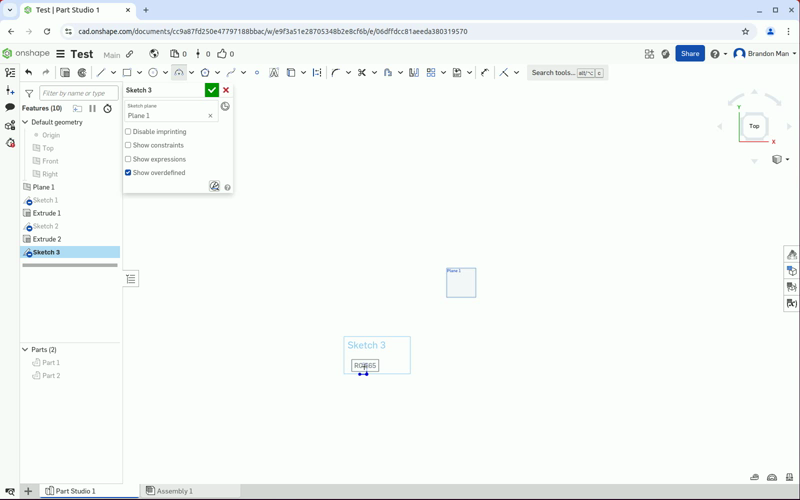
key(esc)
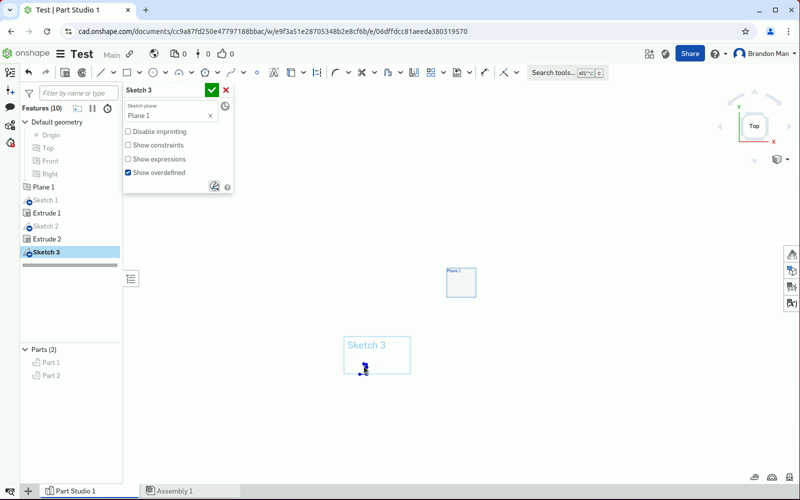
key(l)
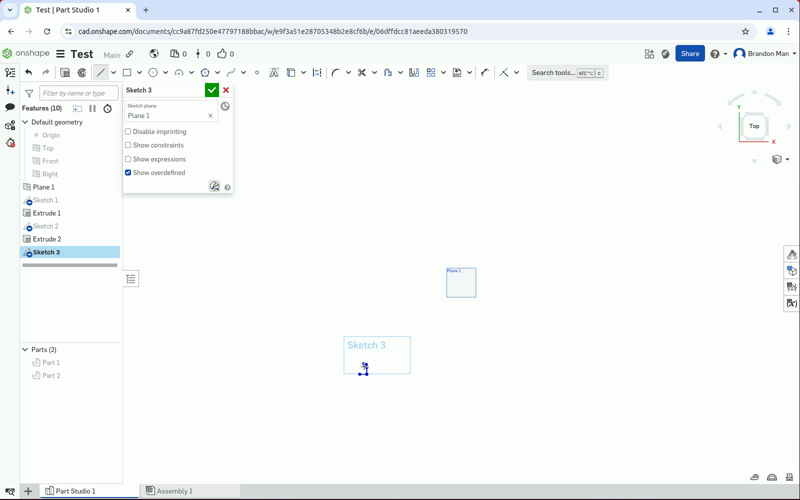
mouse_move(363, 363)
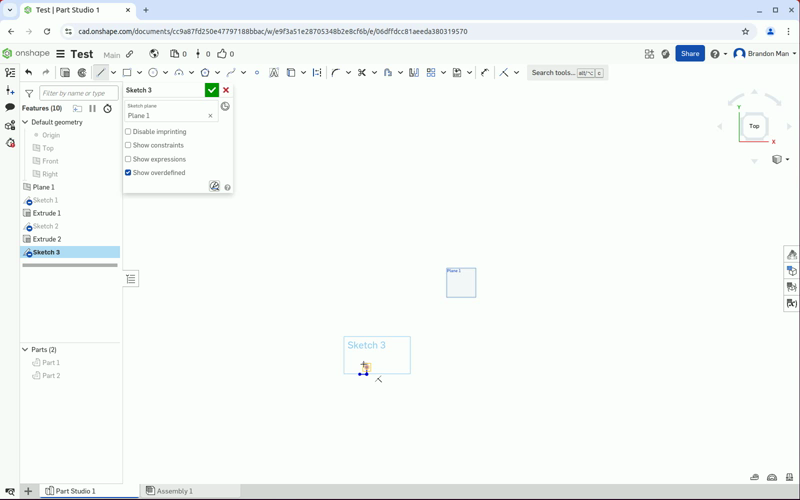
scroll(6)
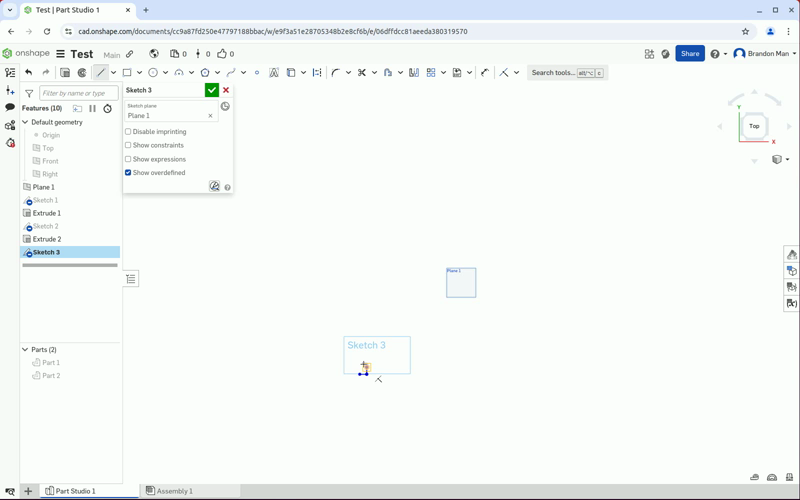
scroll(6)
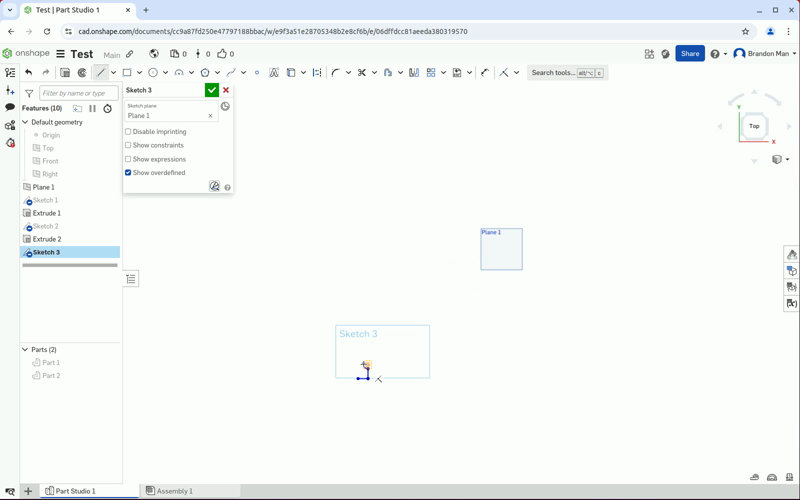
scroll(6)
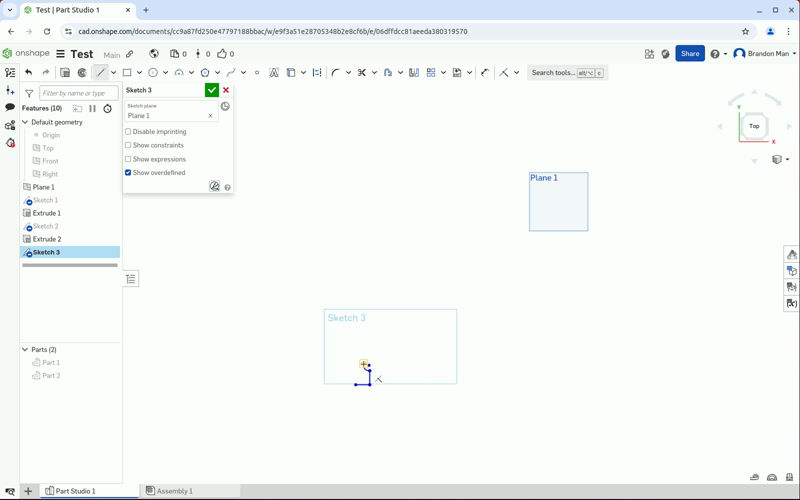
scroll(6)
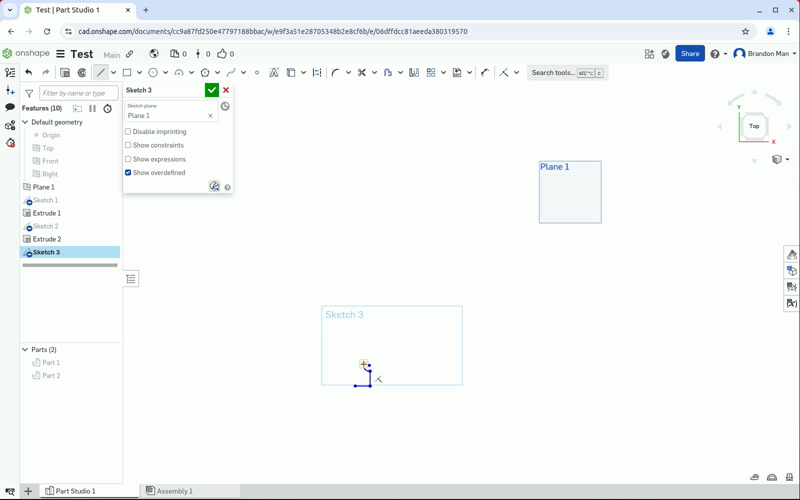
scroll(6)
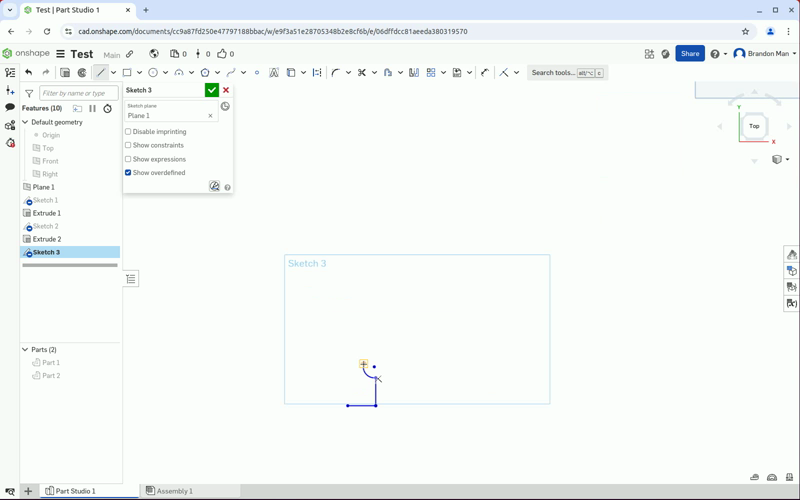
scroll(6)
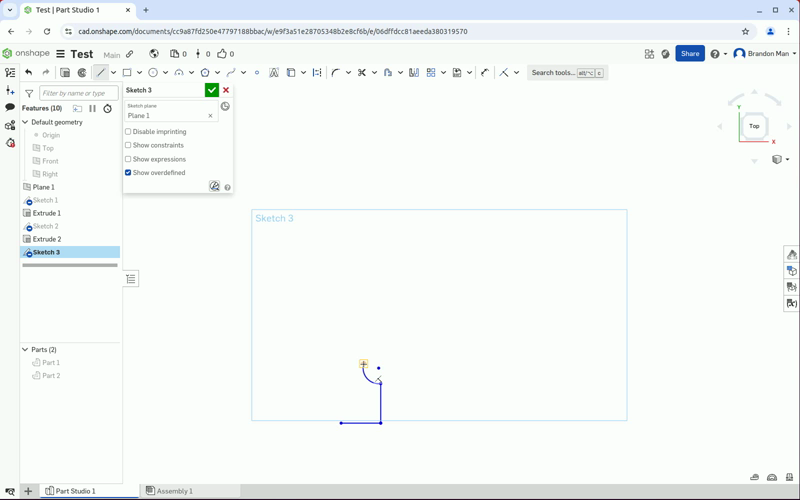
scroll(6)
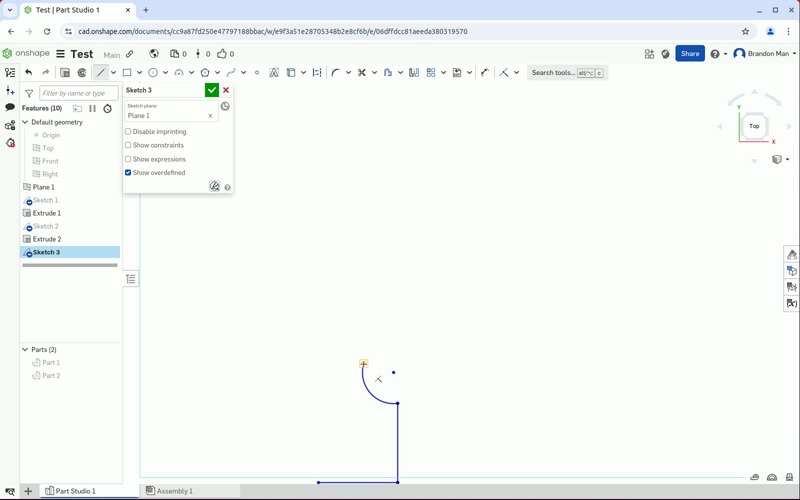
click(363, 363)
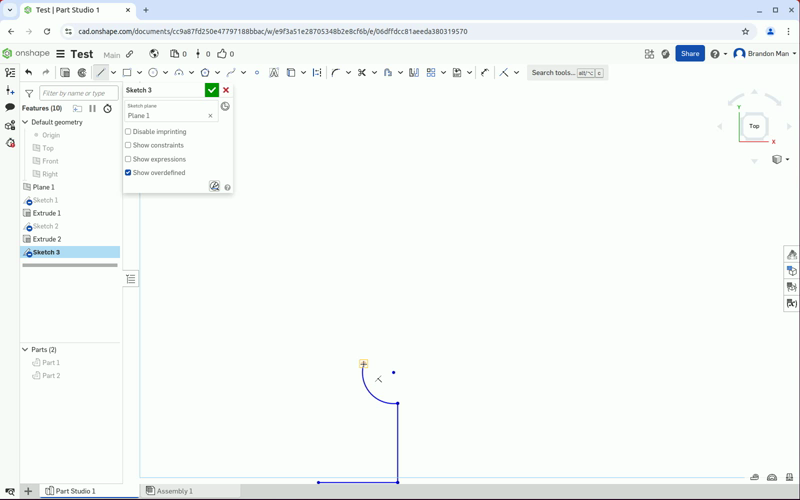
scroll(-6)
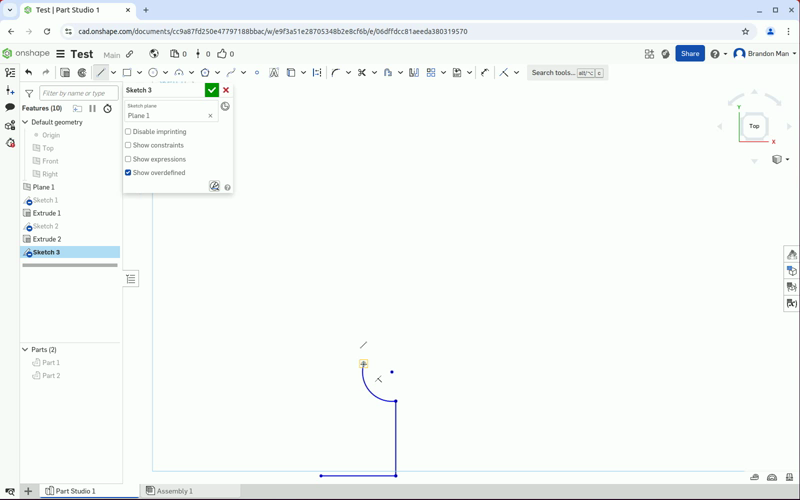
scroll(-6)
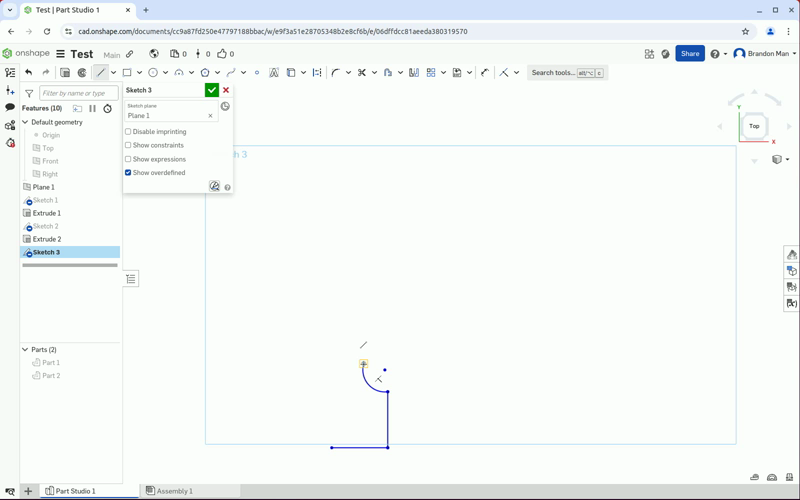
scroll(-6)
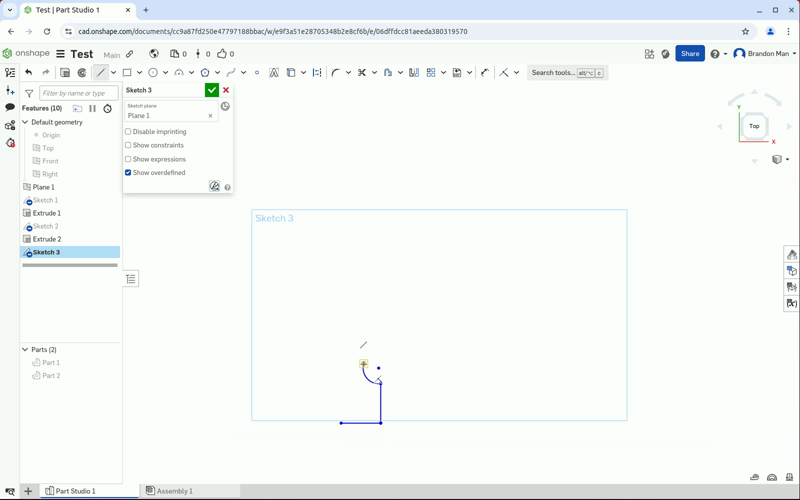
scroll(-6)
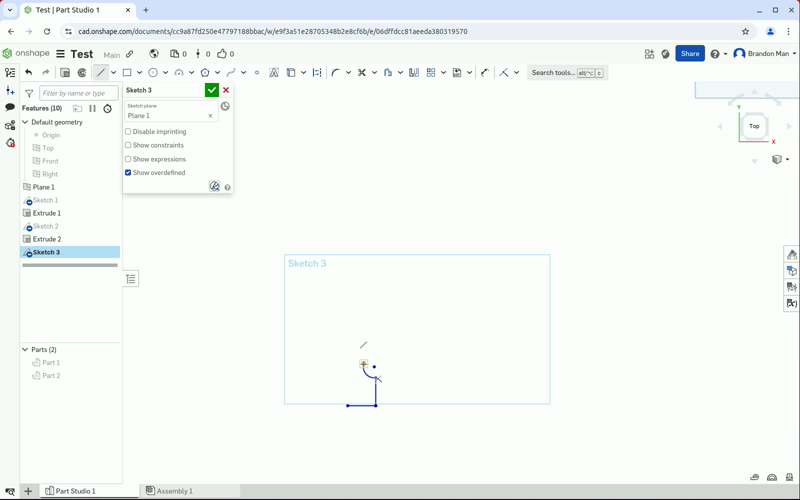
scroll(-6)
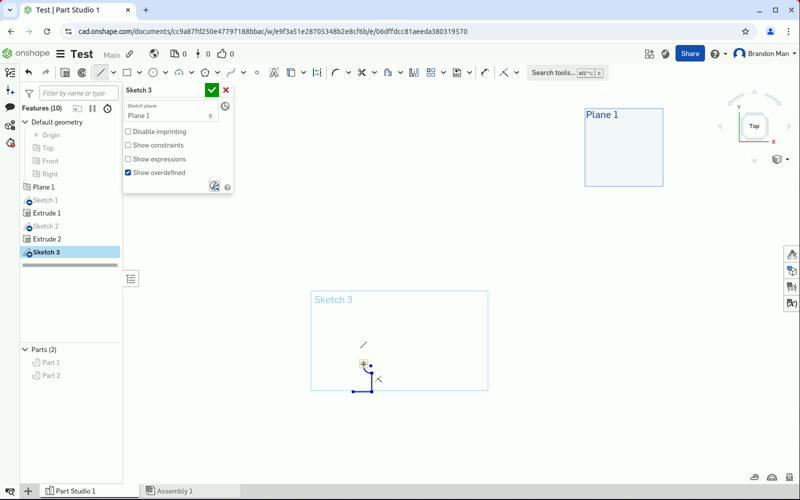
scroll(-6)
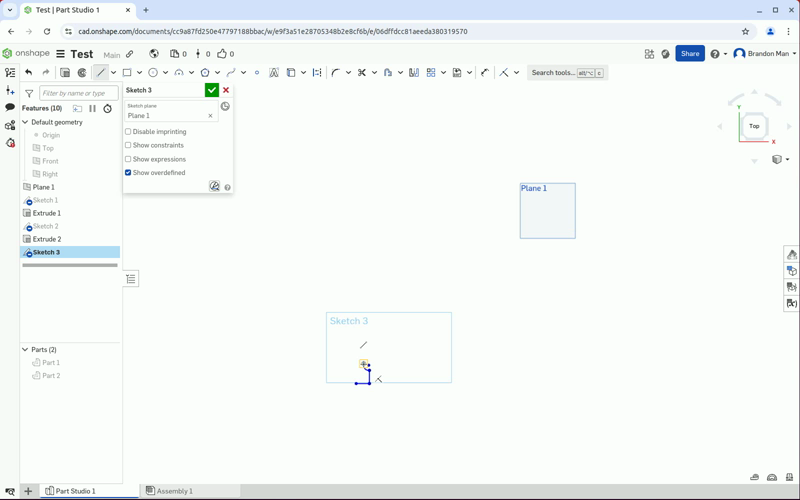
scroll(-6)
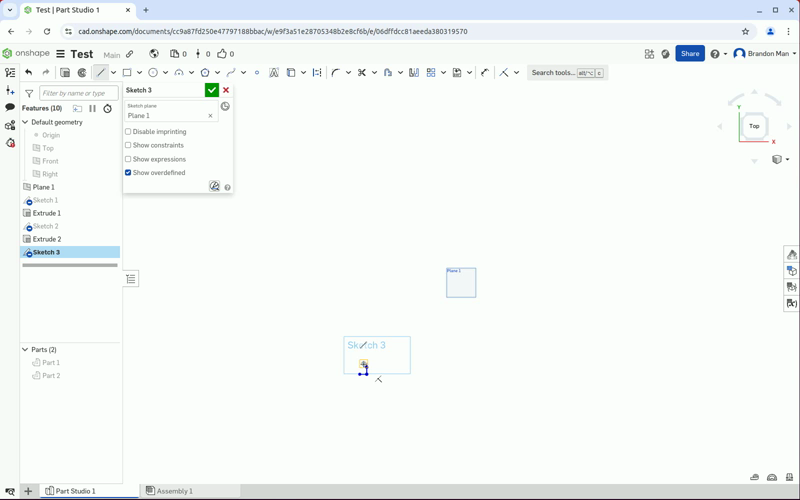
key_down(shift)
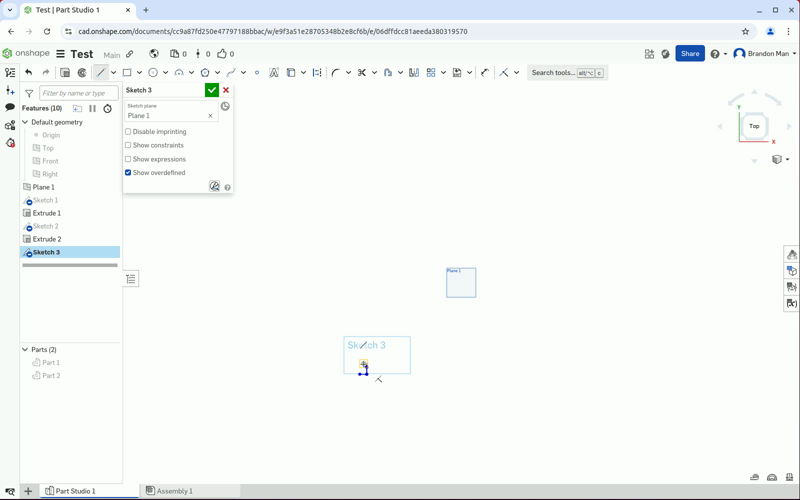
mouse_move(393, 363)
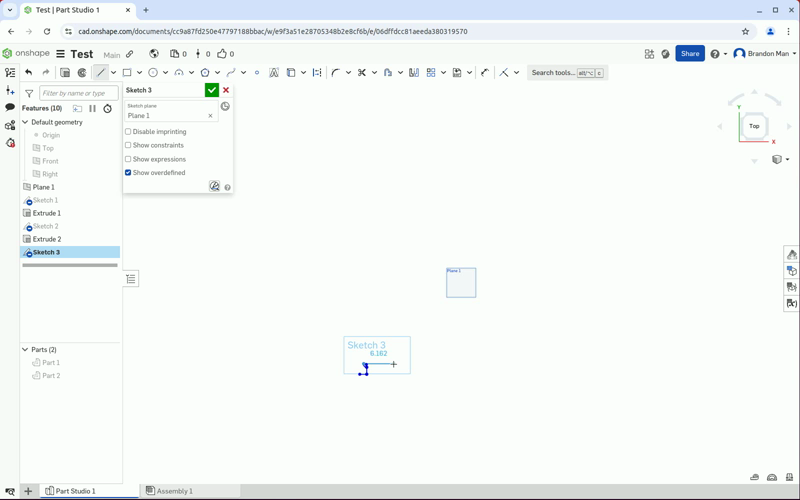
mouse_move(359, 363)
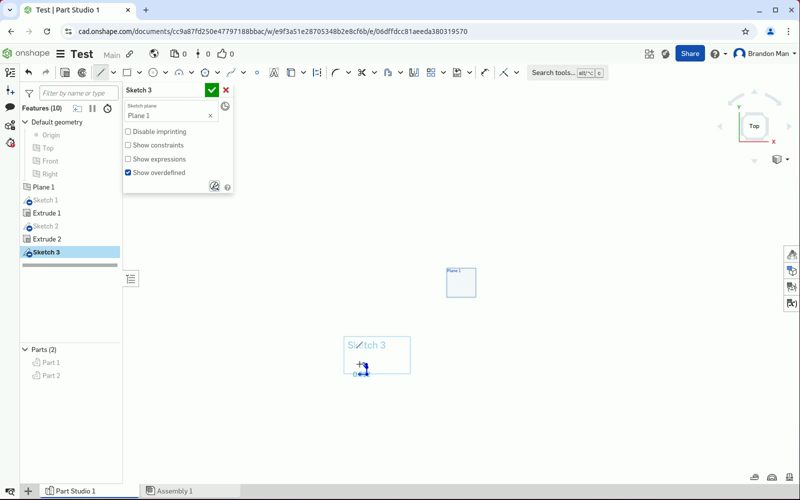
scroll(6)
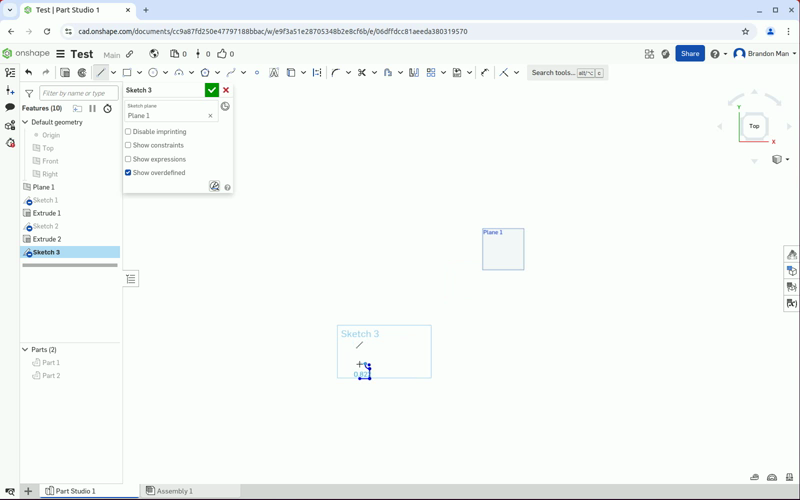
scroll(6)
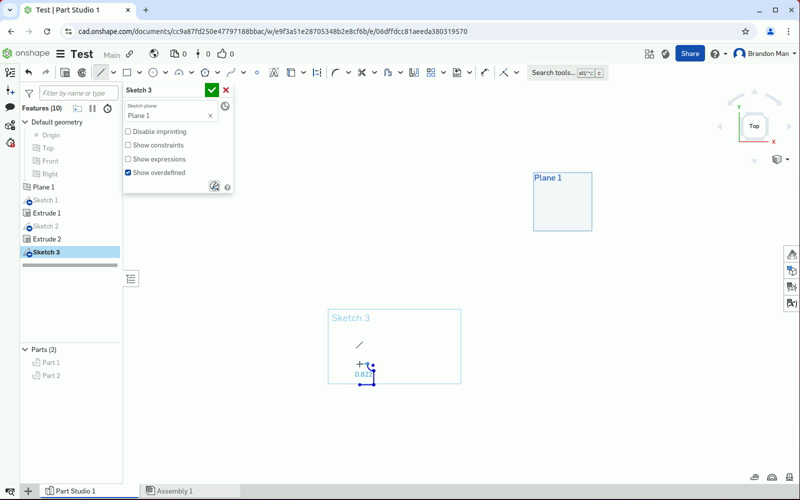
scroll(6)
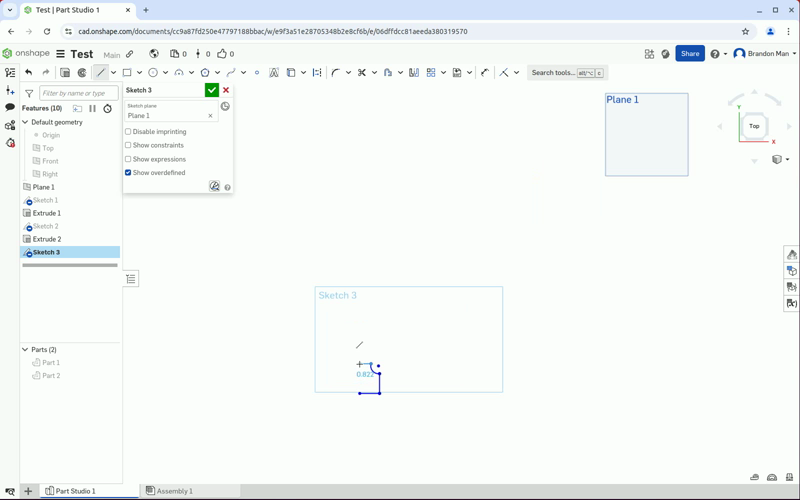
scroll(6)
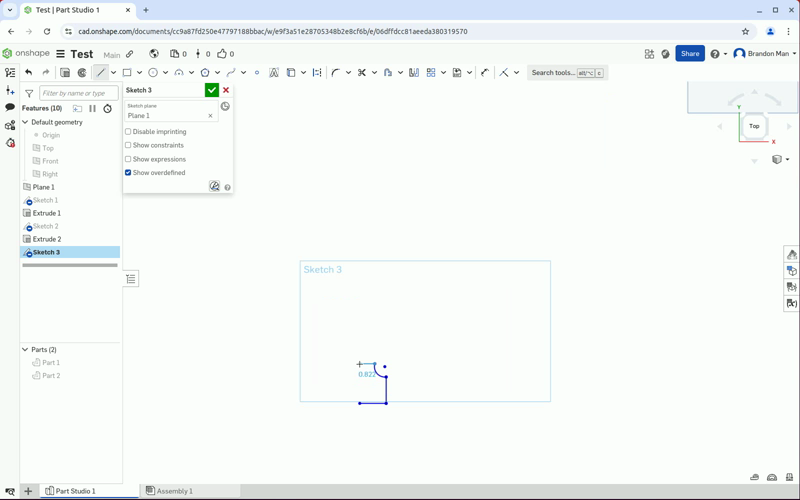
scroll(6)
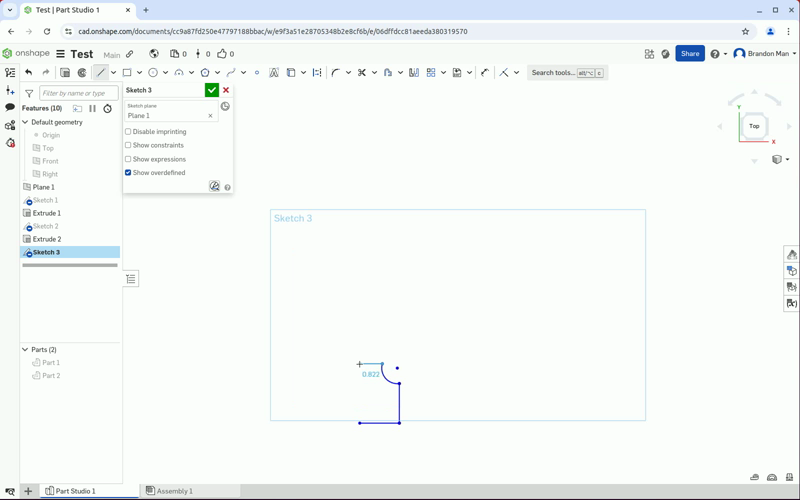
scroll(6)
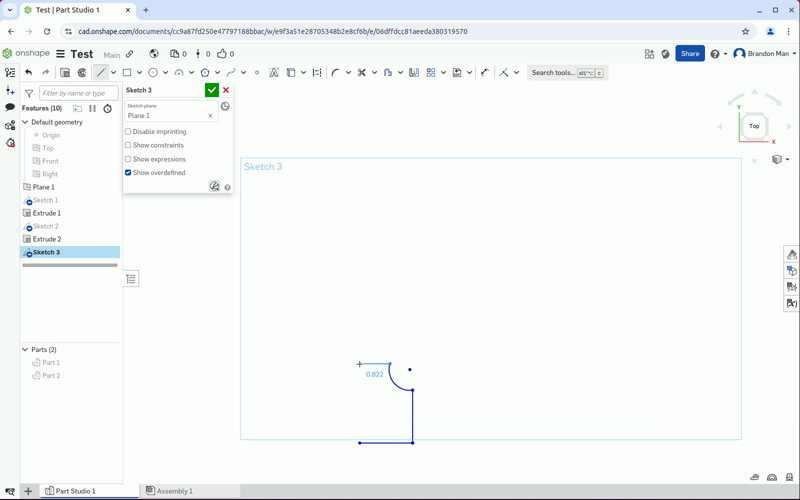
scroll(6)
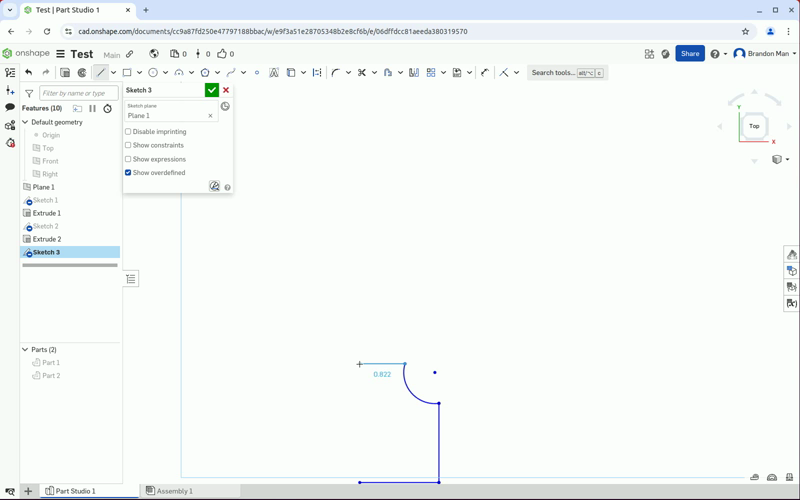
click(359, 363)
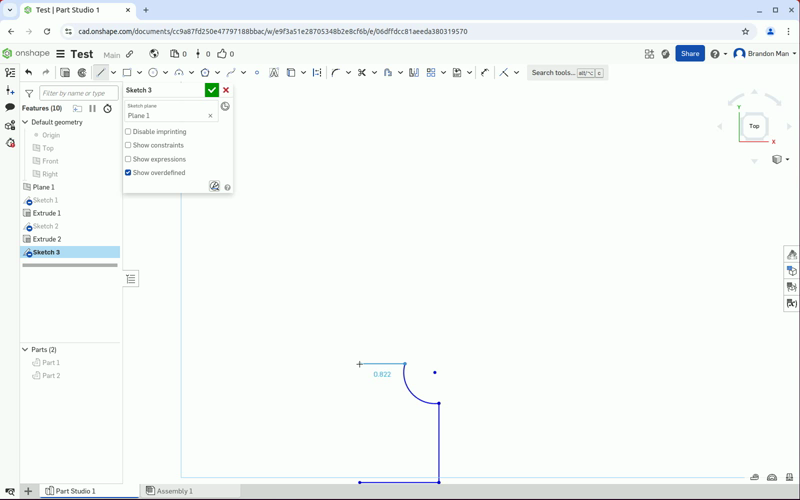
scroll(-6)
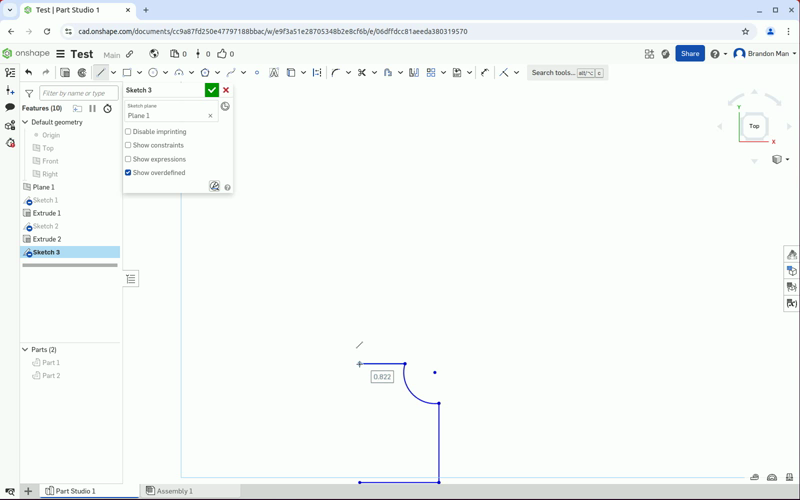
scroll(-6)
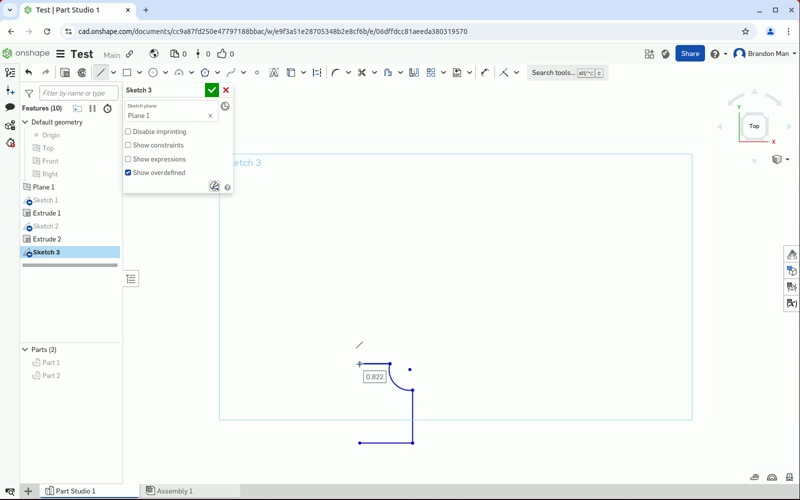
scroll(-6)
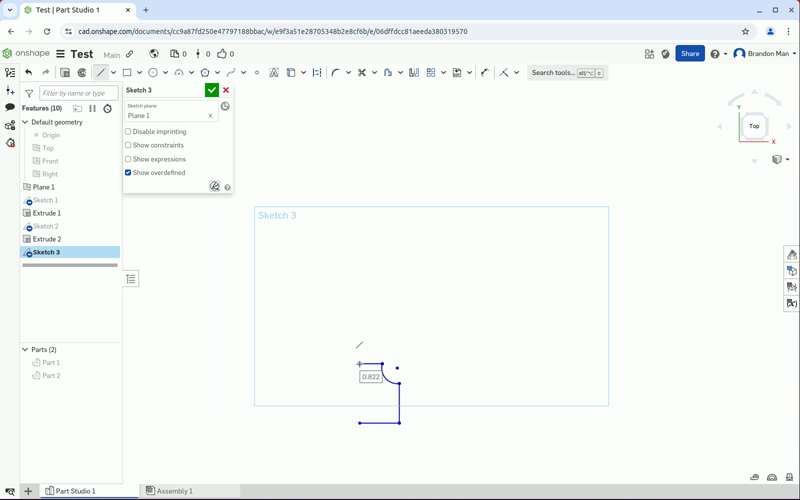
scroll(-6)
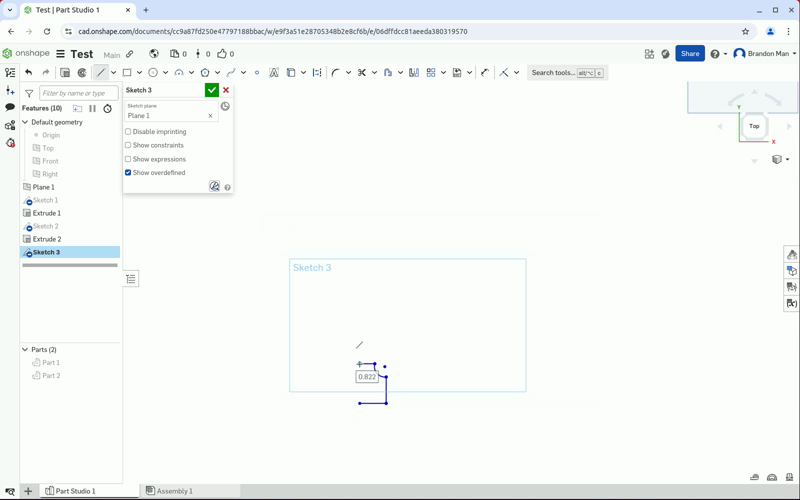
scroll(-6)
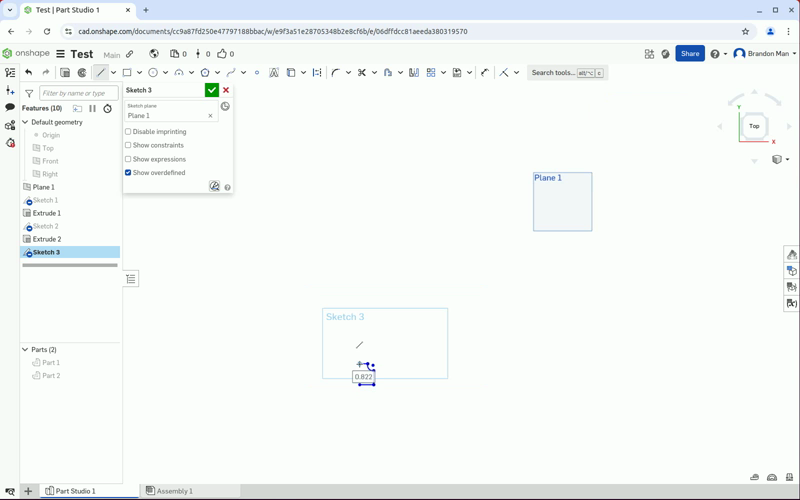
scroll(-6)
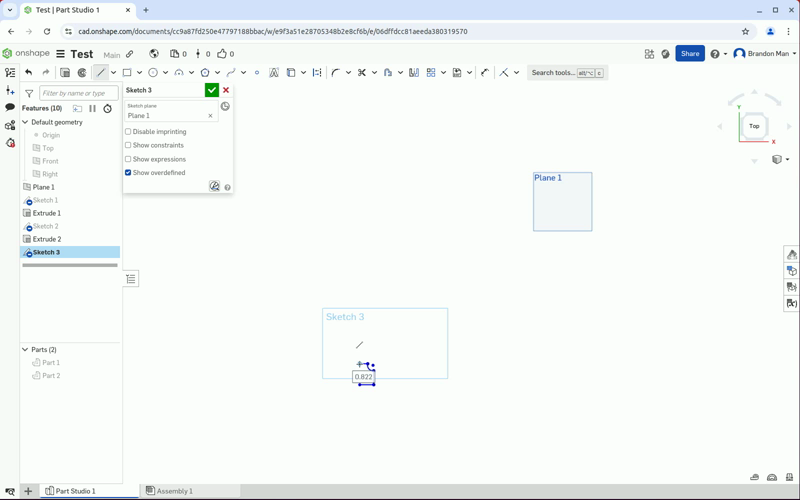
scroll(-6)
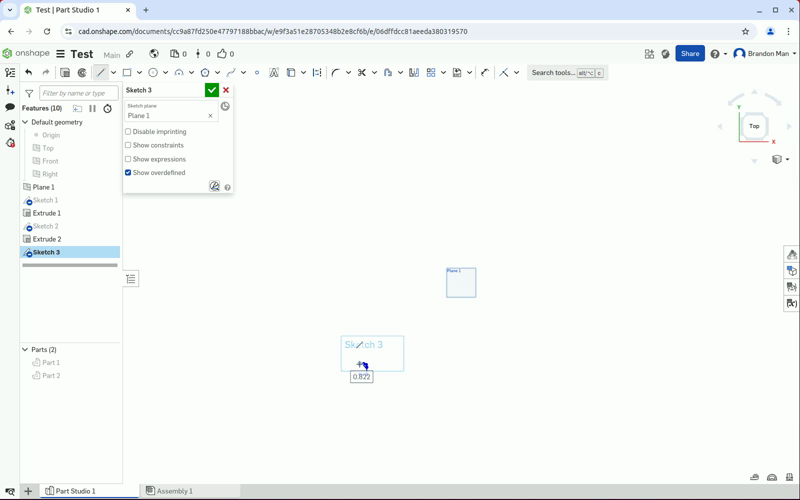
key_up(shift)
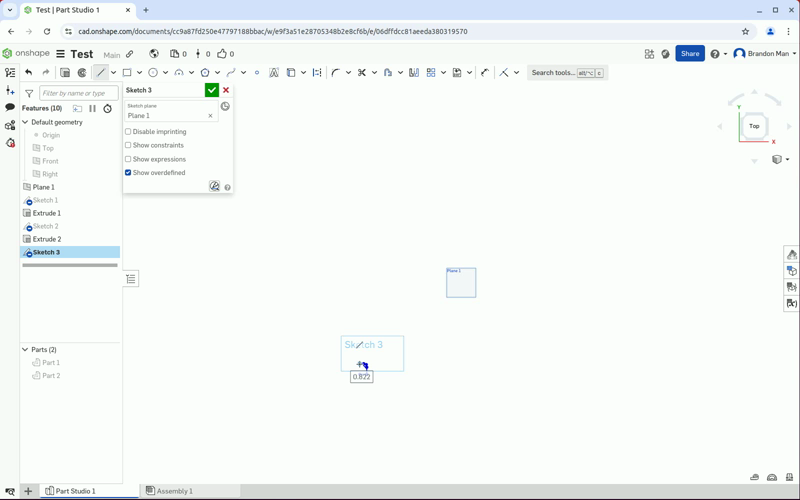
mouse_move(389, 363)
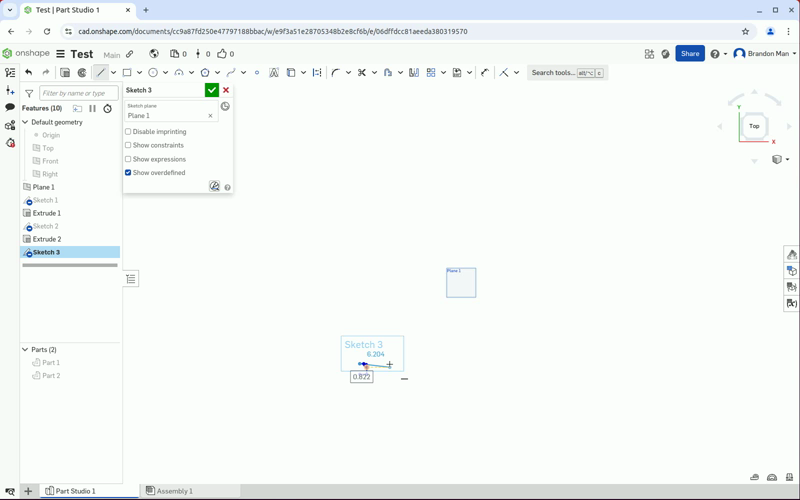
key_down(shift)
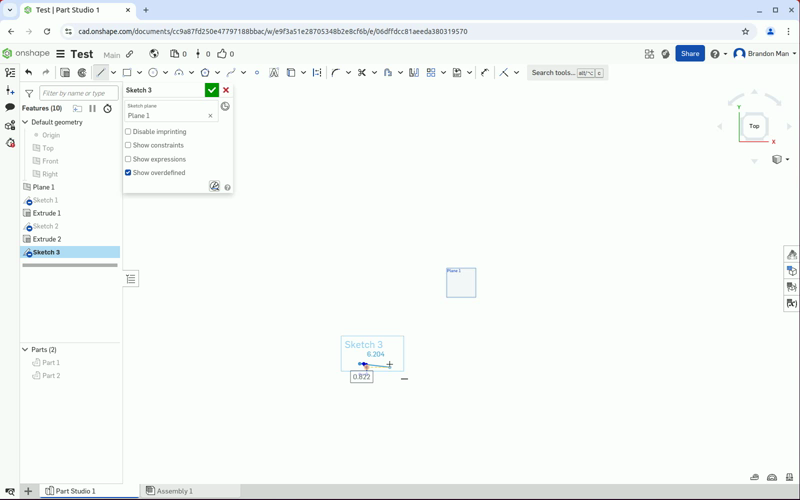
mouse_move(359, 374)
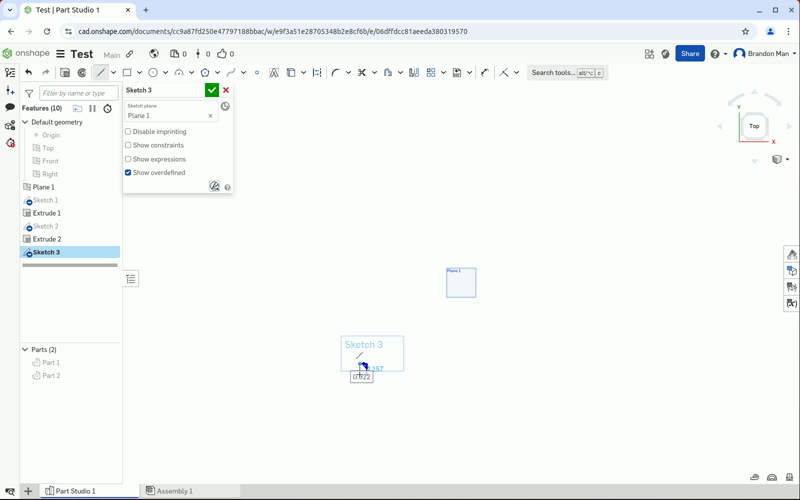
key_up(shift)
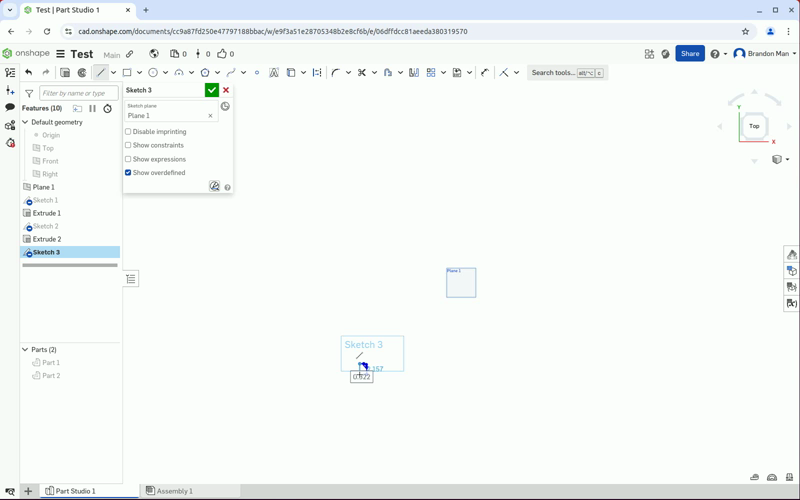
click(359, 374)
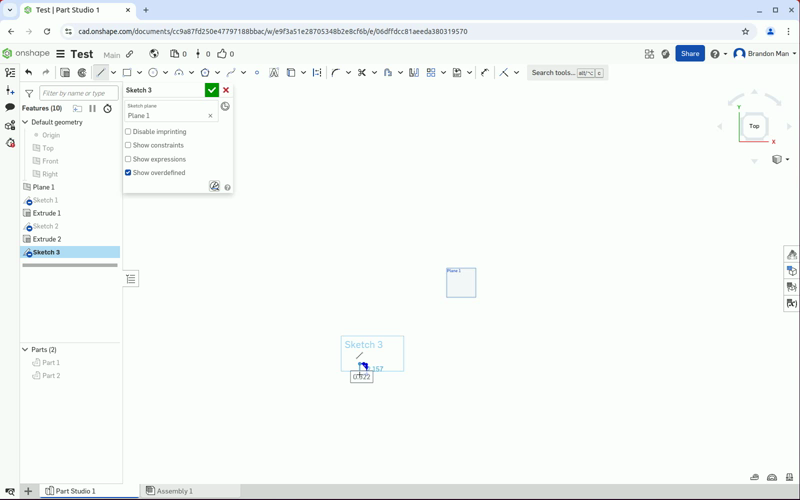
key(esc)
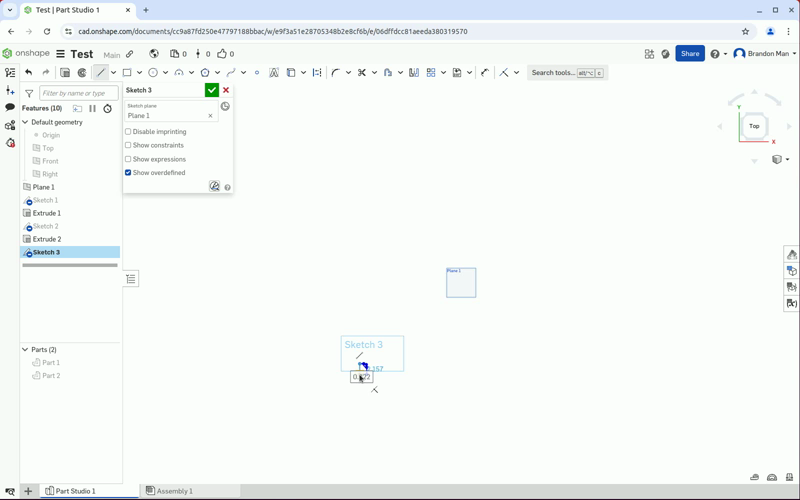
mouse_move(362, 370)
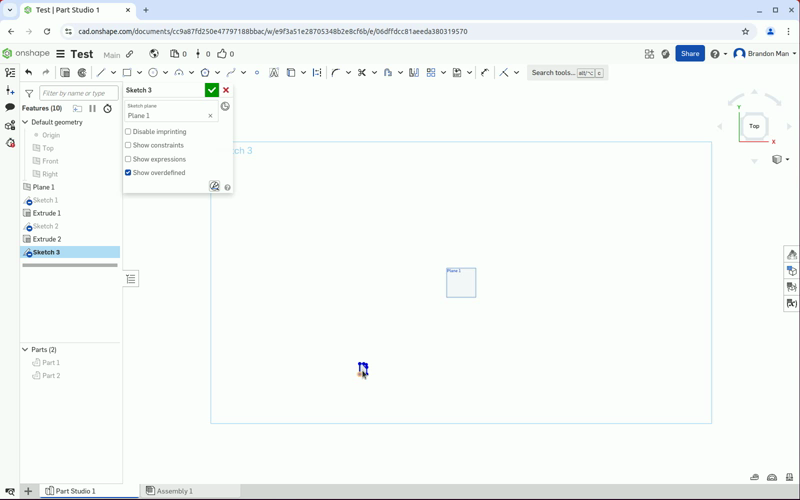
scroll(6)
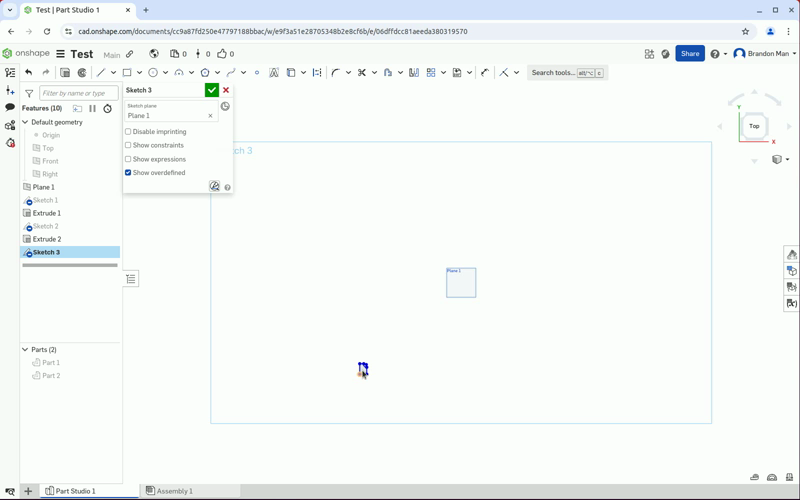
scroll(6)
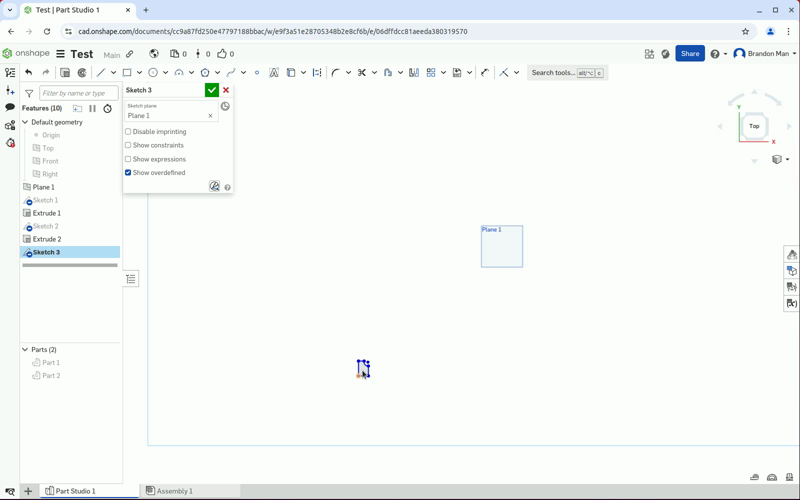
scroll(6)
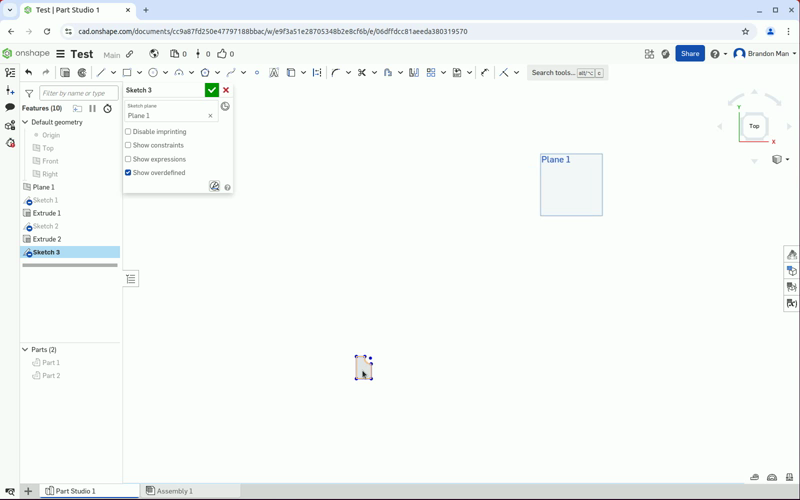
scroll(6)
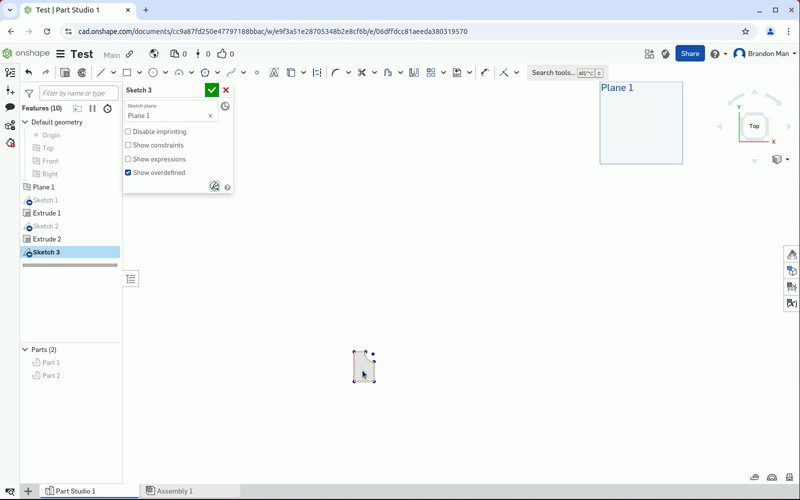
scroll(6)
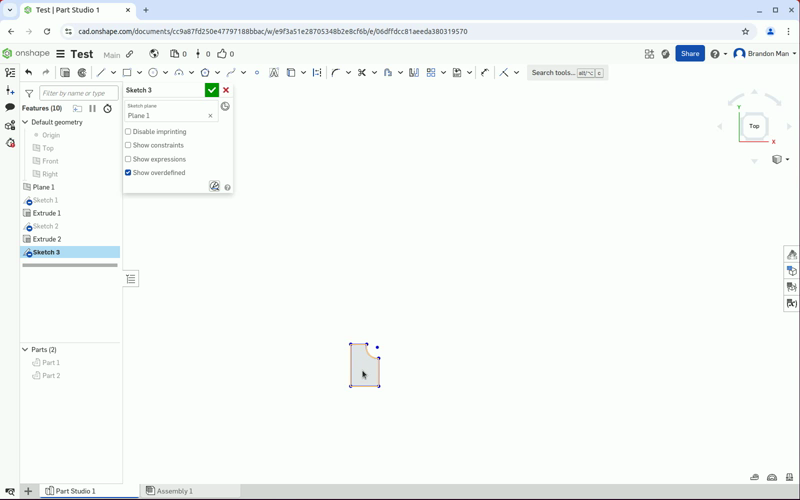
scroll(6)
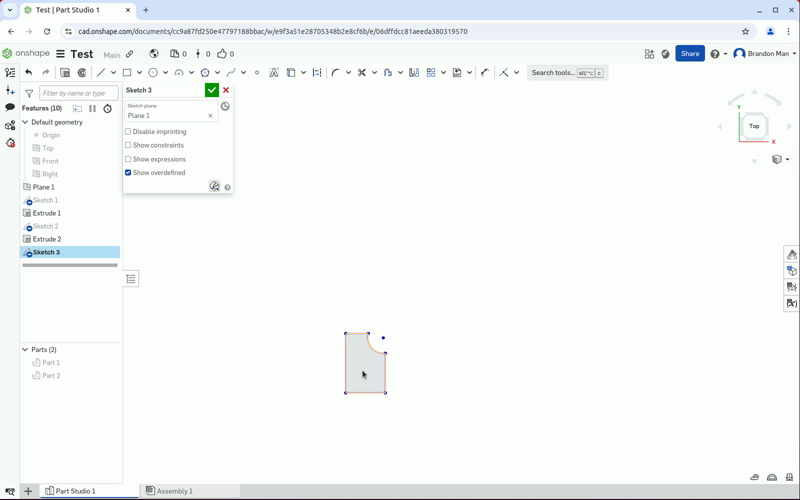
scroll(6)
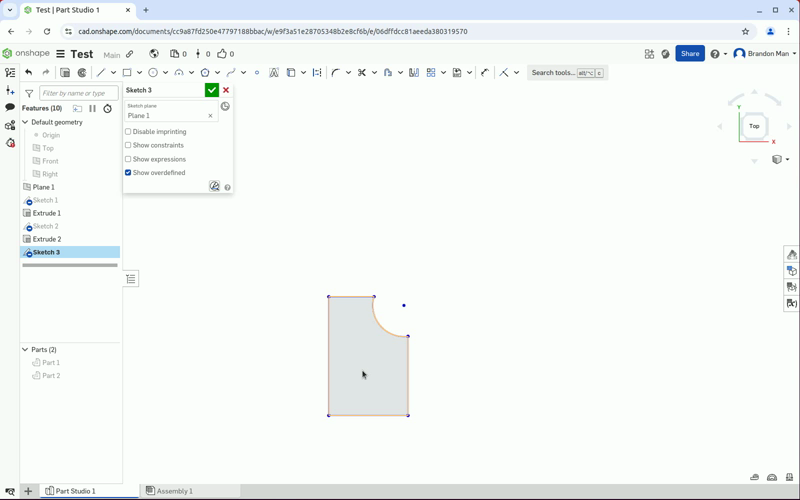
click(362, 370)
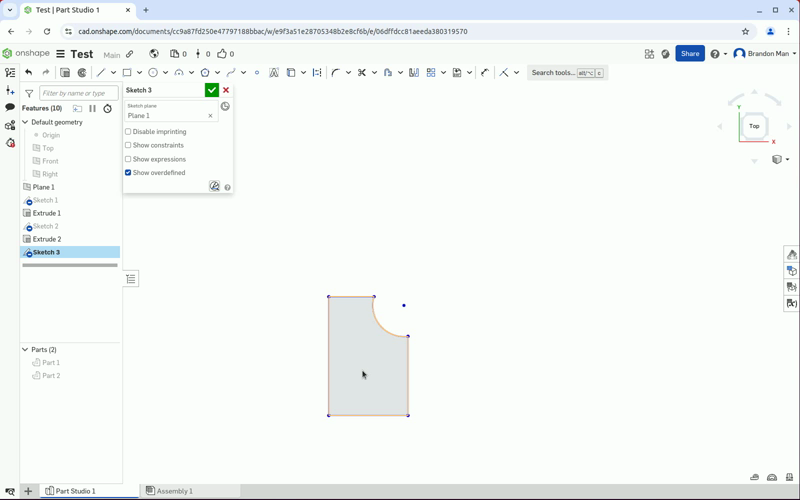
scroll(-6)
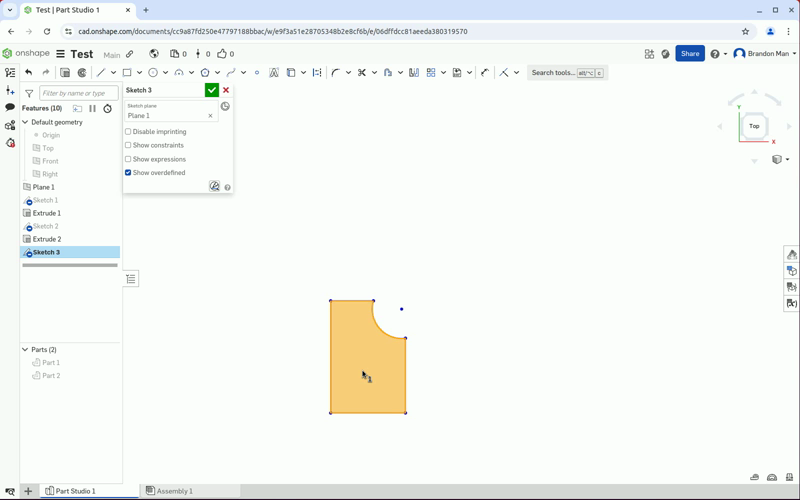
scroll(-6)
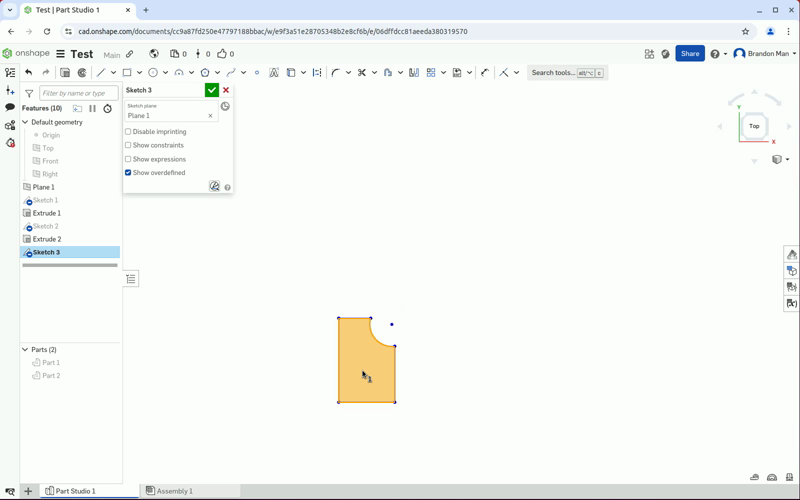
scroll(-6)
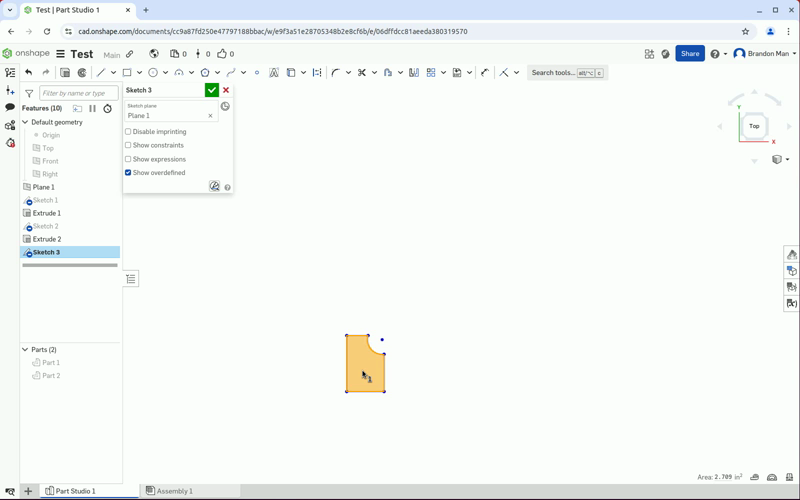
scroll(-6)
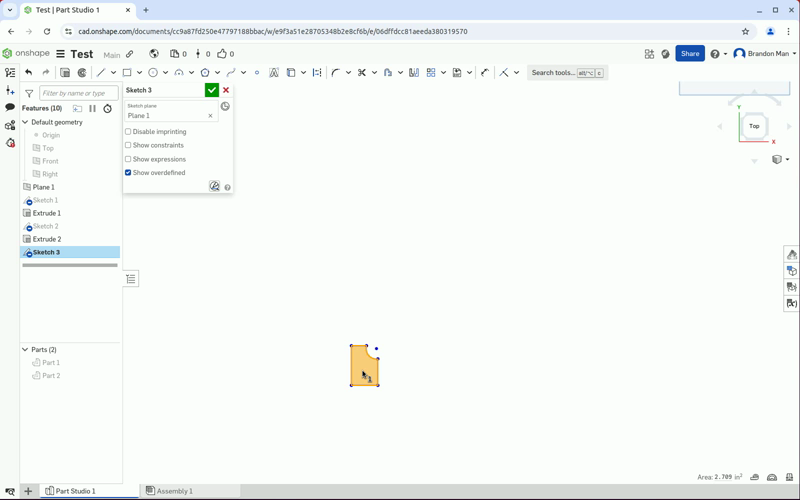
scroll(-6)
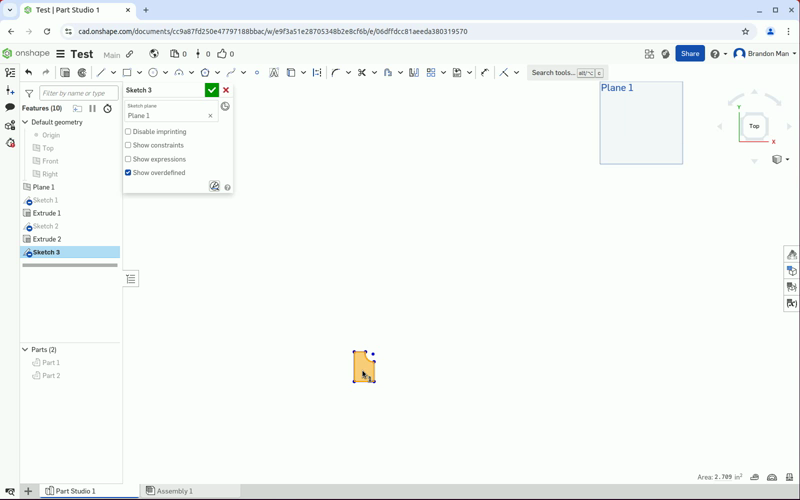
scroll(-6)
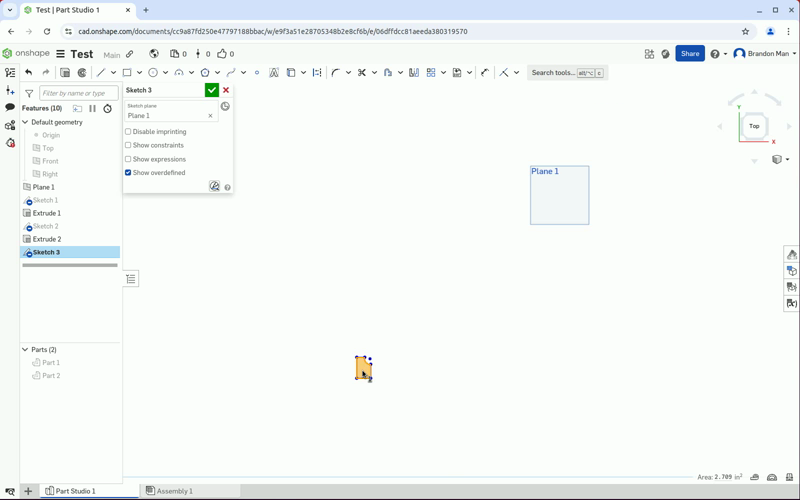
scroll(-6)
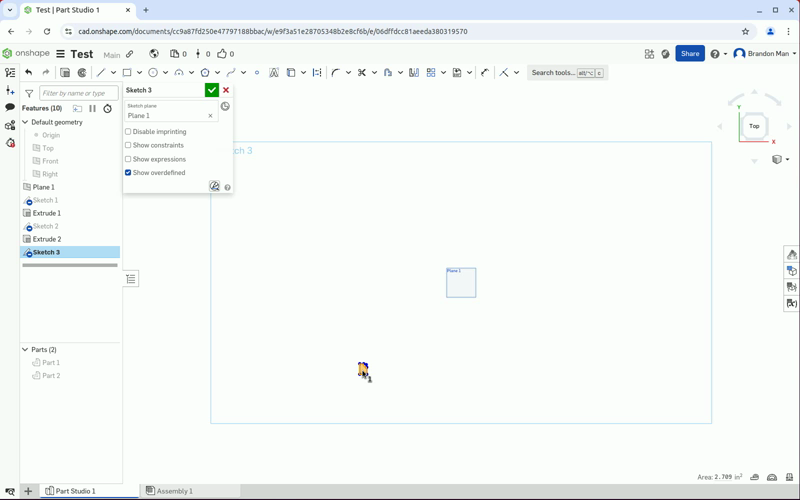
mouse_move(73, 352)
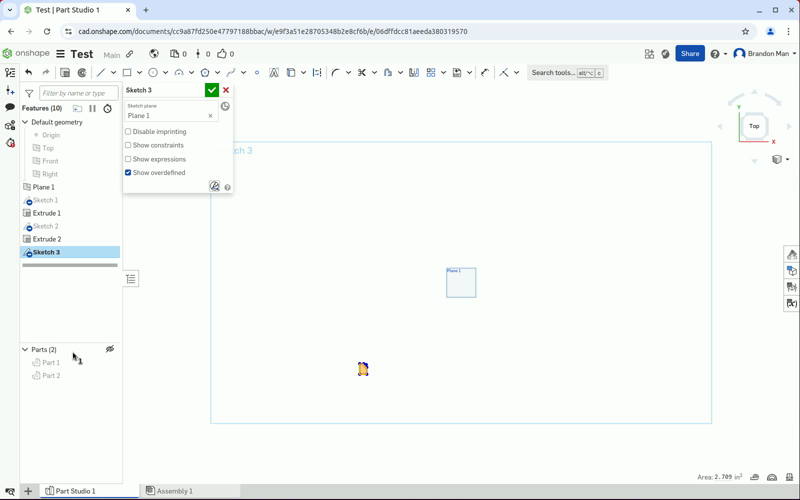
key(shift+y)
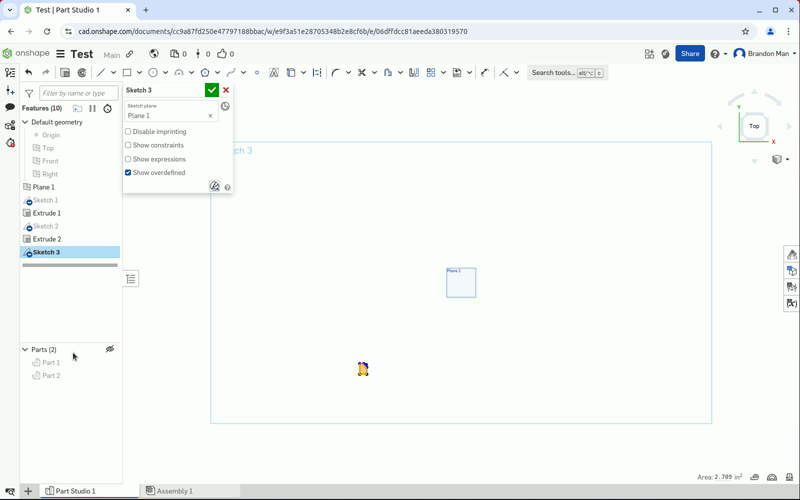
key(shift+e)
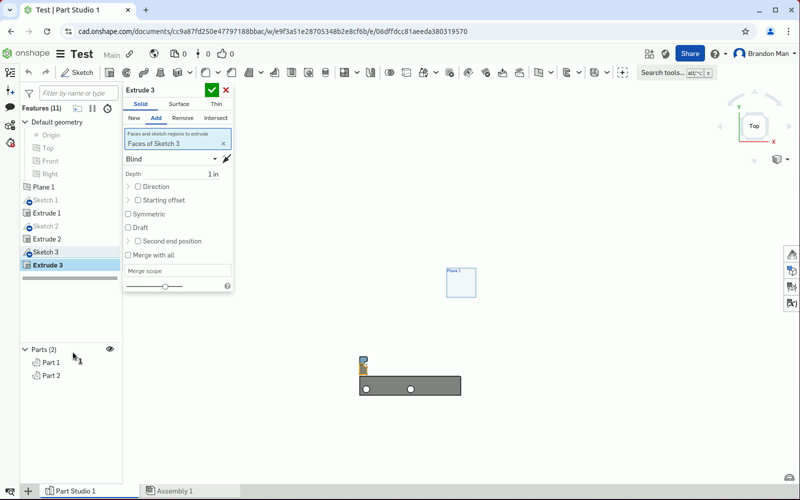
mouse_move(143, 106)
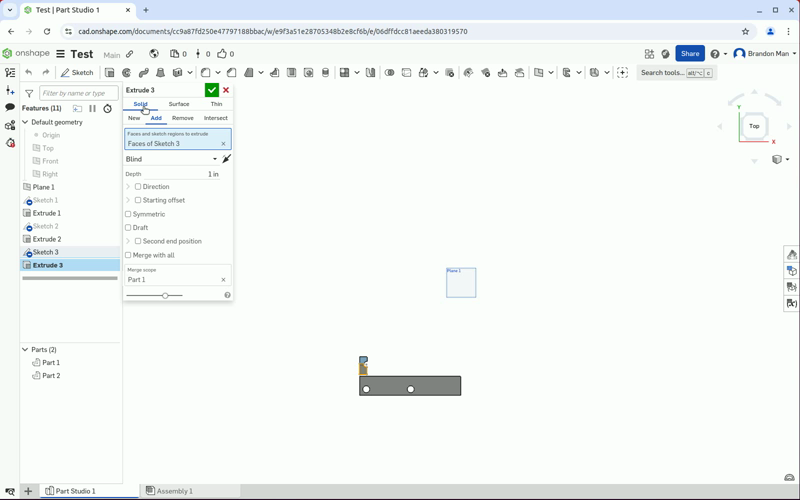
click(143, 106)
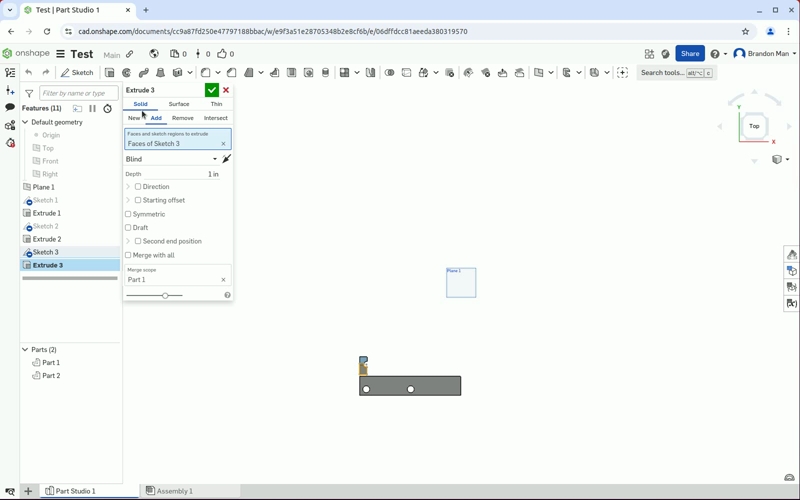
mouse_move(137, 120)
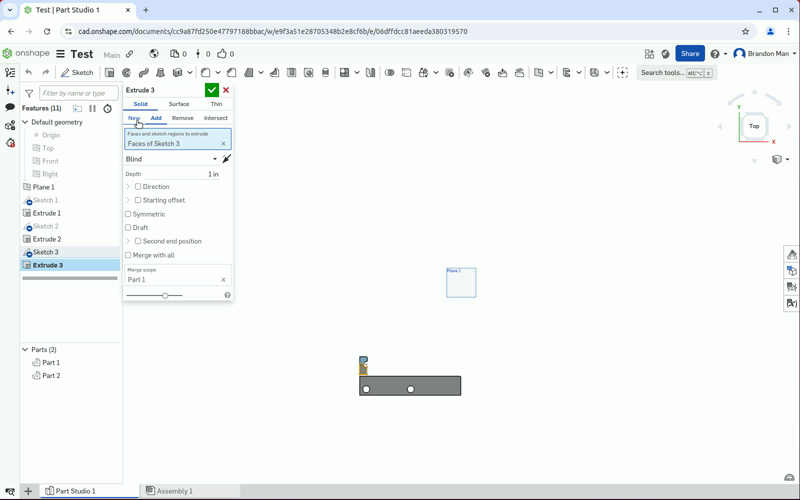
click(137, 120)
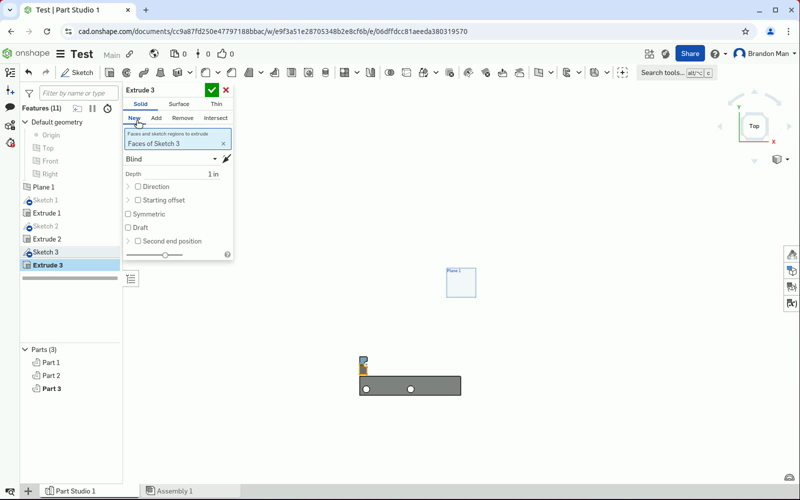
key(tab, 4)
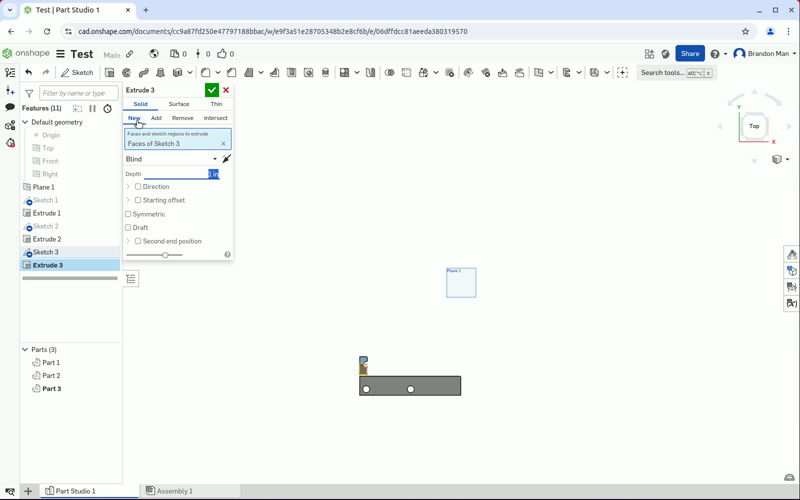
text(0.963)
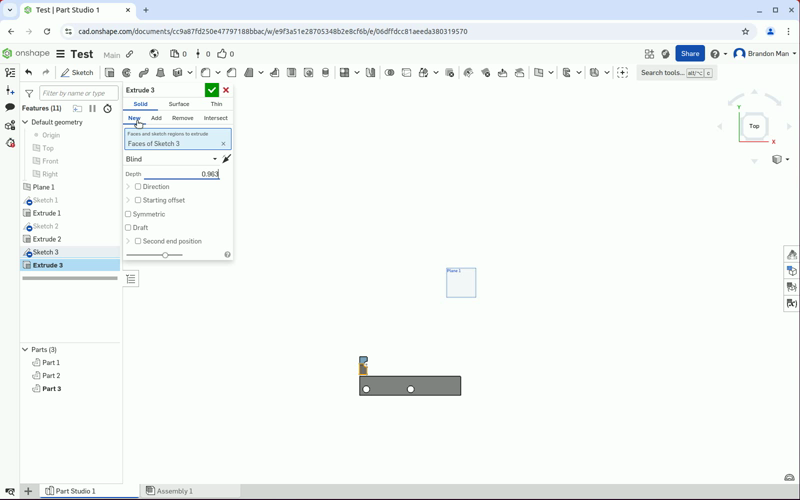
key(enter)
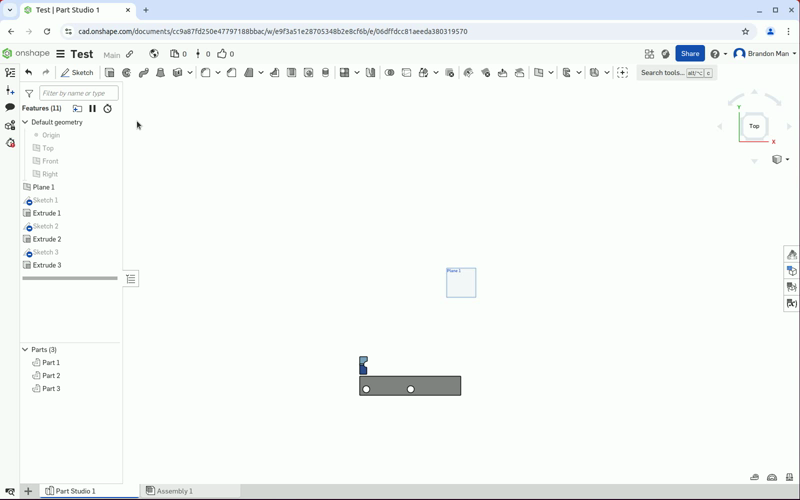
key(shift+h)
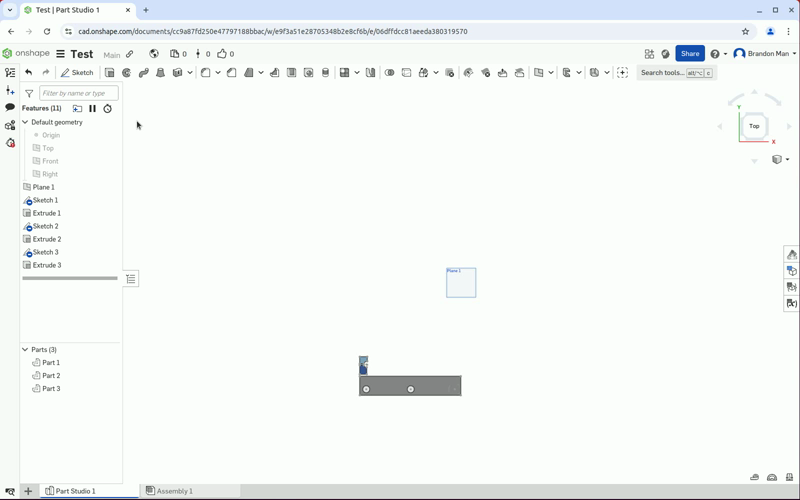
key(shift+h)
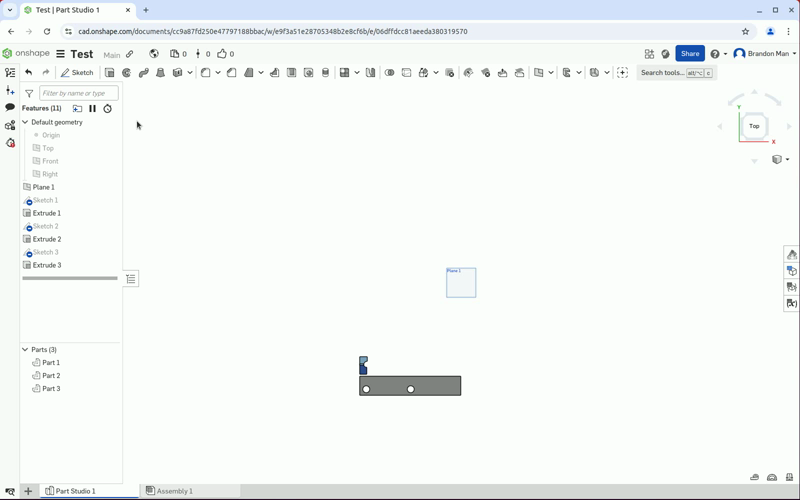
mouse_move(73, 189)
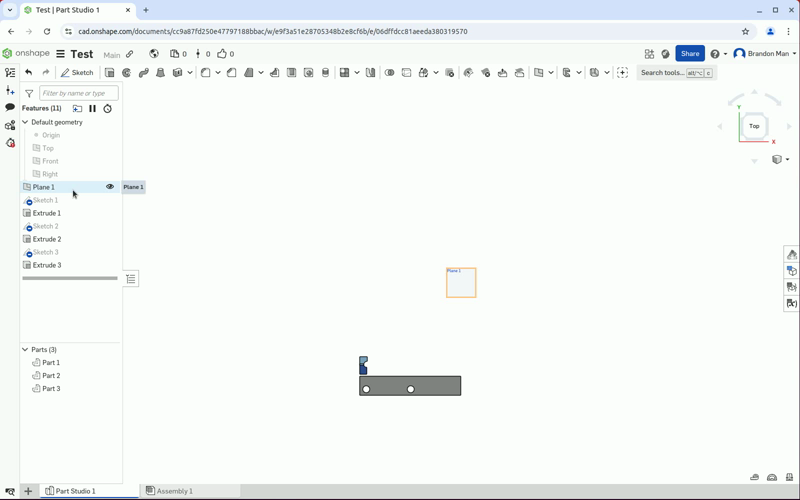
click(73, 189)
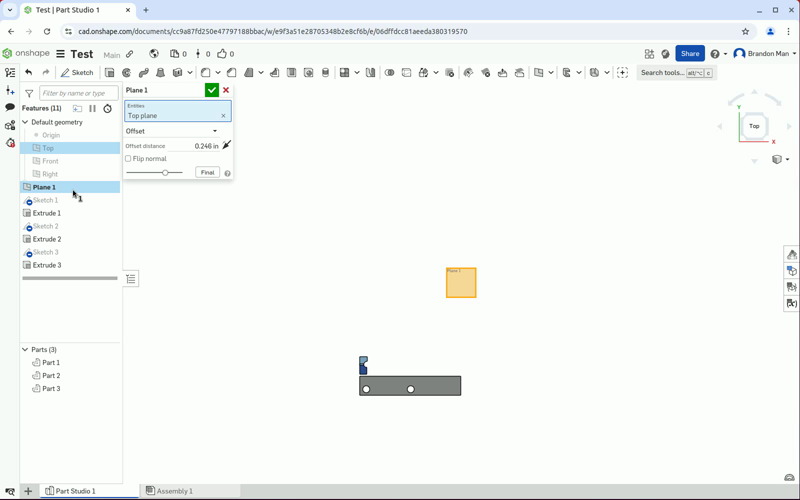
mouse_move(229, 92)
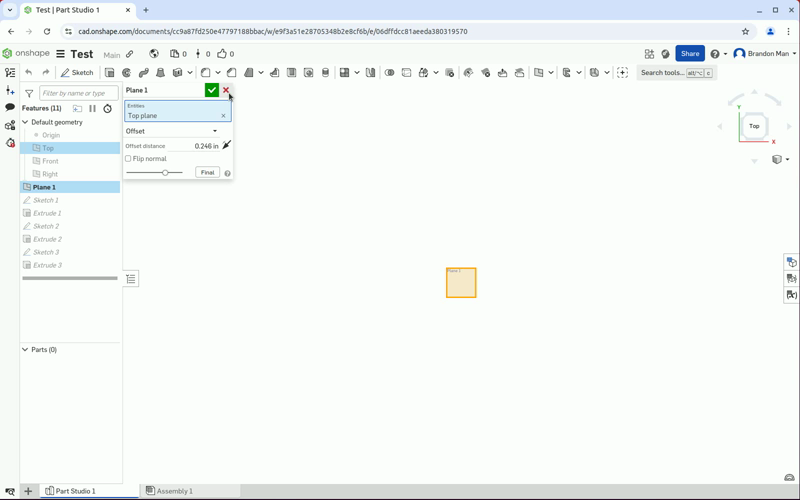
click(229, 92)
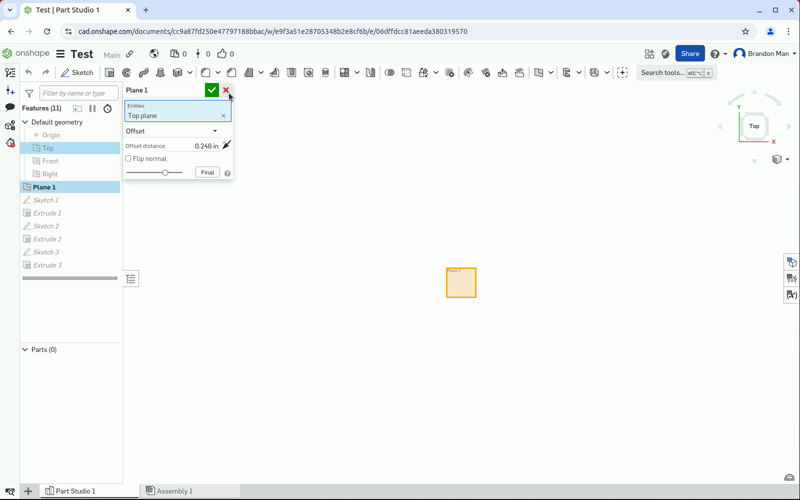
key(shift+s)
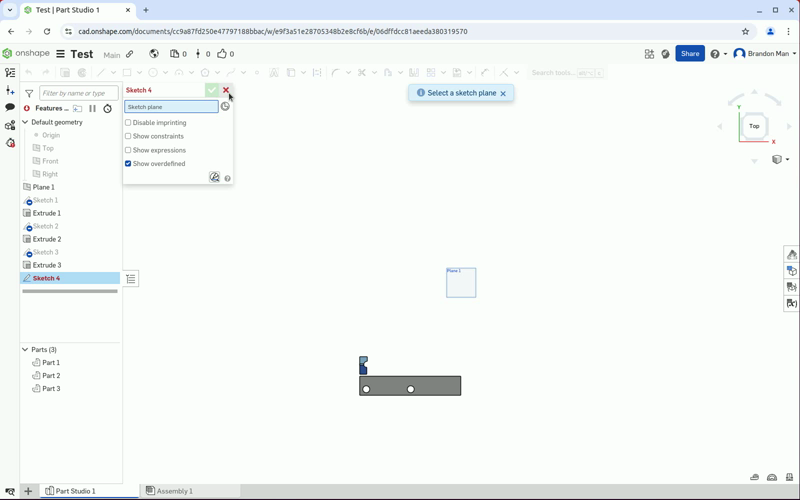
mouse_move(73, 189)
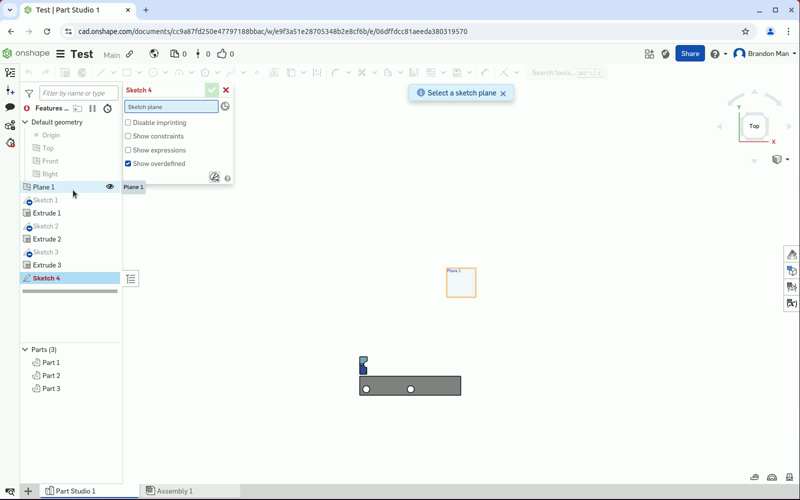
click(73, 189)
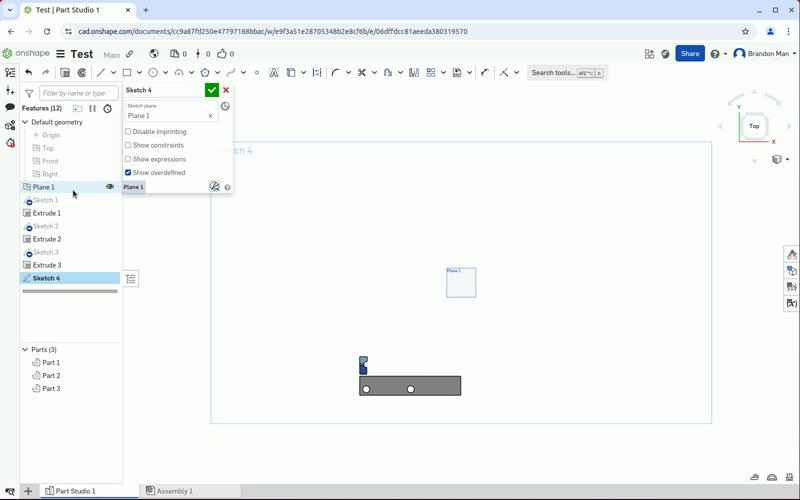
mouse_move(73, 352)
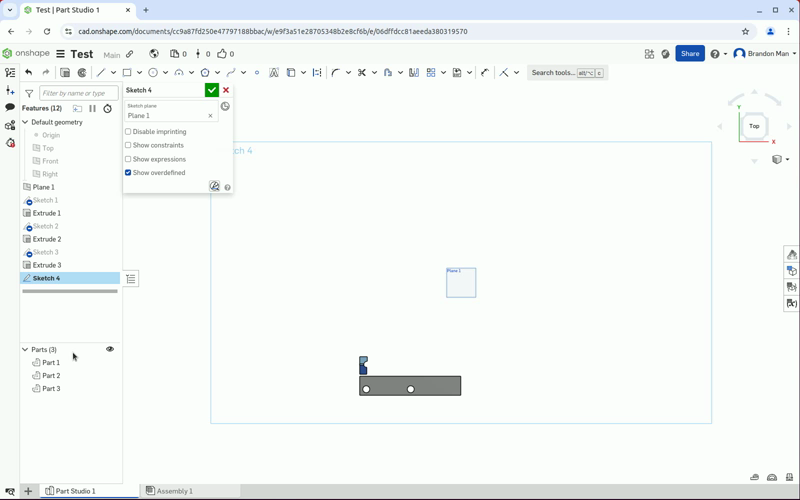
key(y)
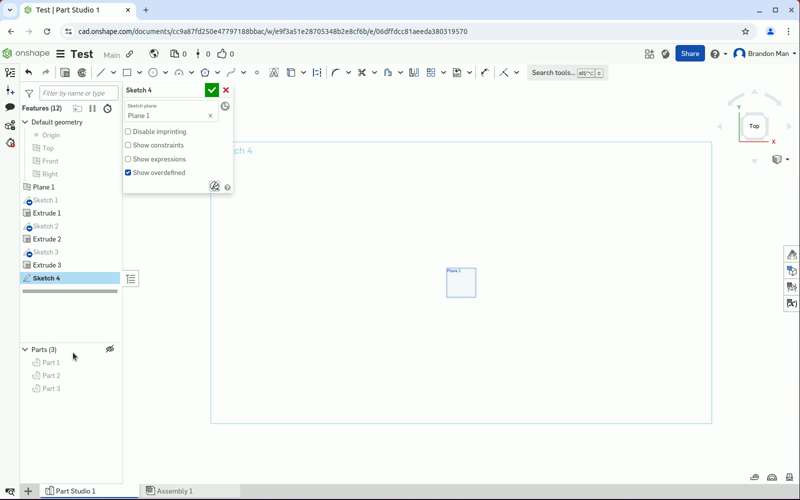
key(l)
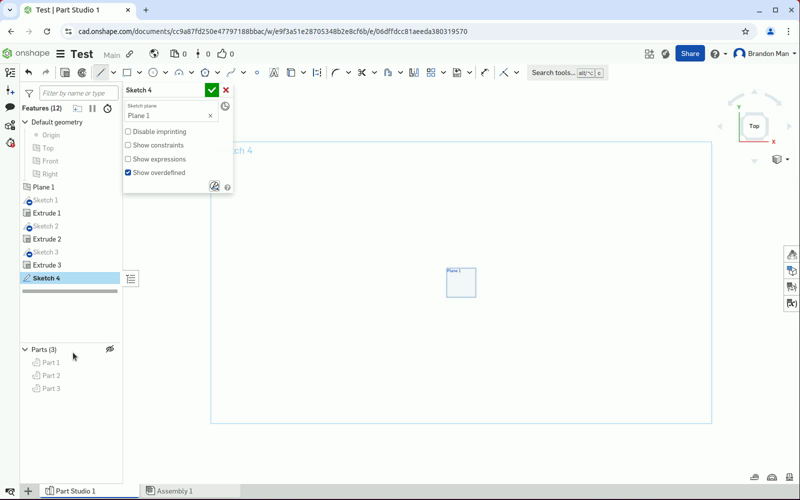
key_down(shift)
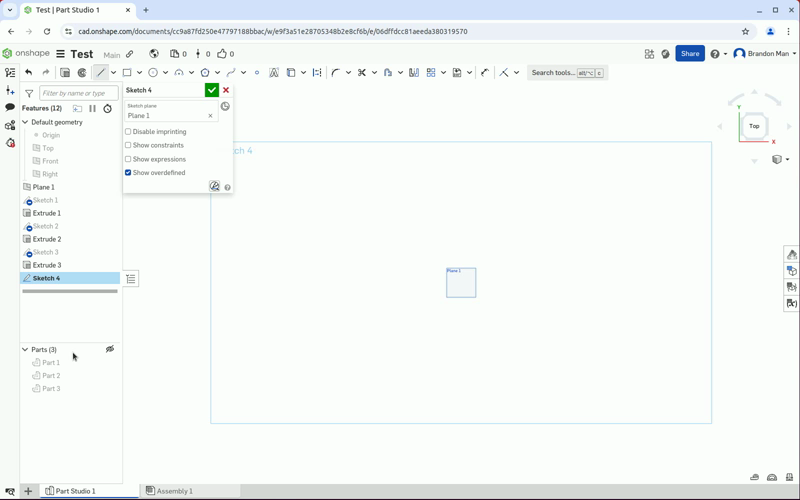
mouse_move(365, 374)
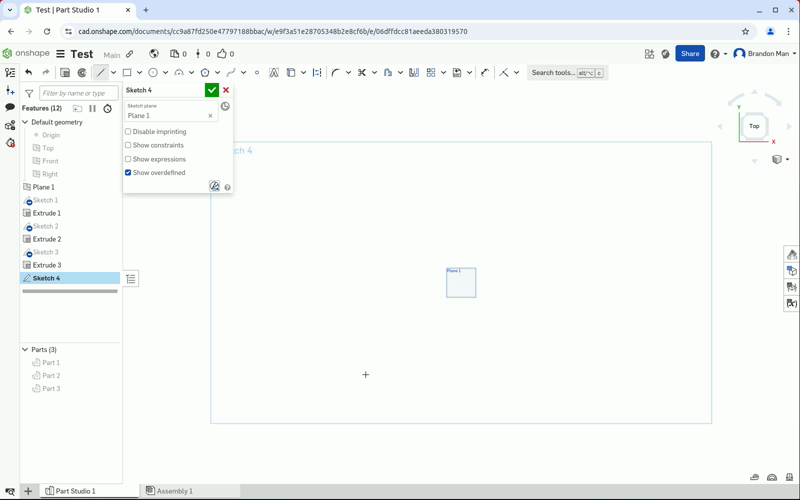
click(365, 374)
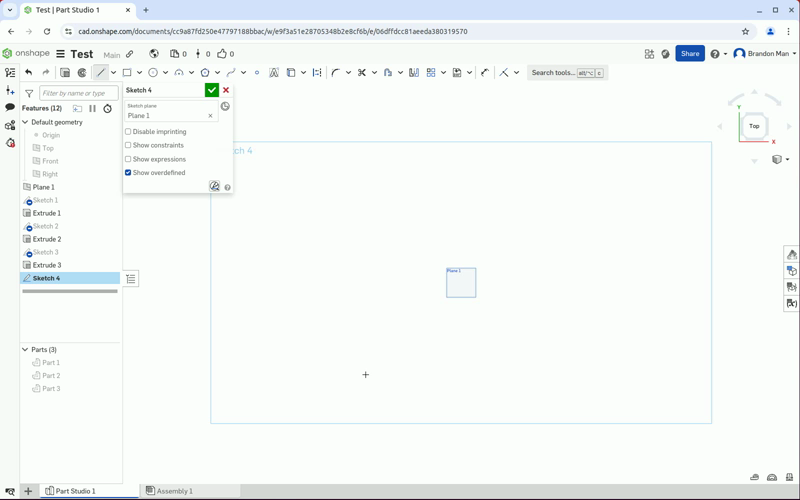
key_up(shift)
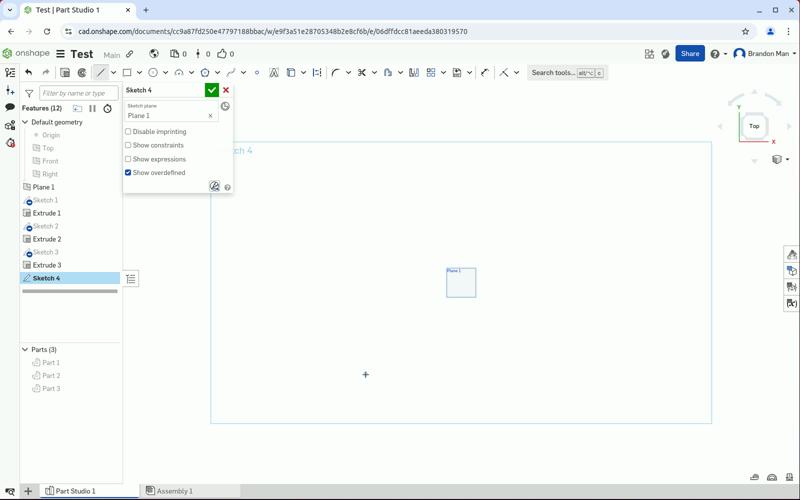
key_down(shift)
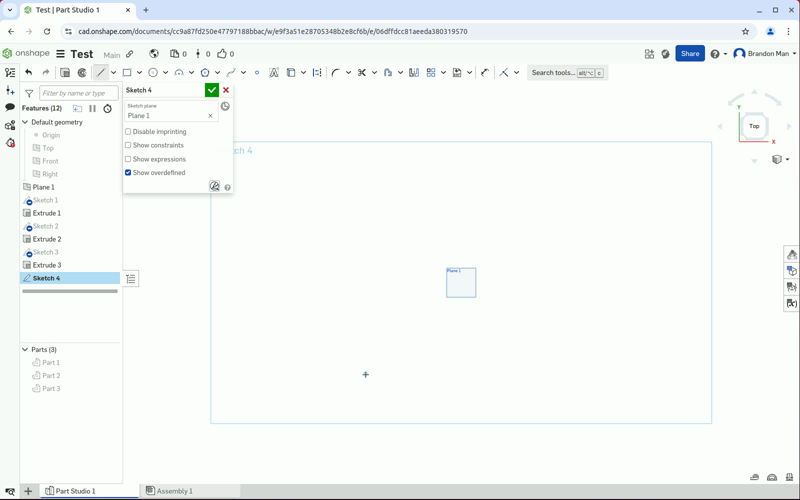
mouse_move(460, 374)
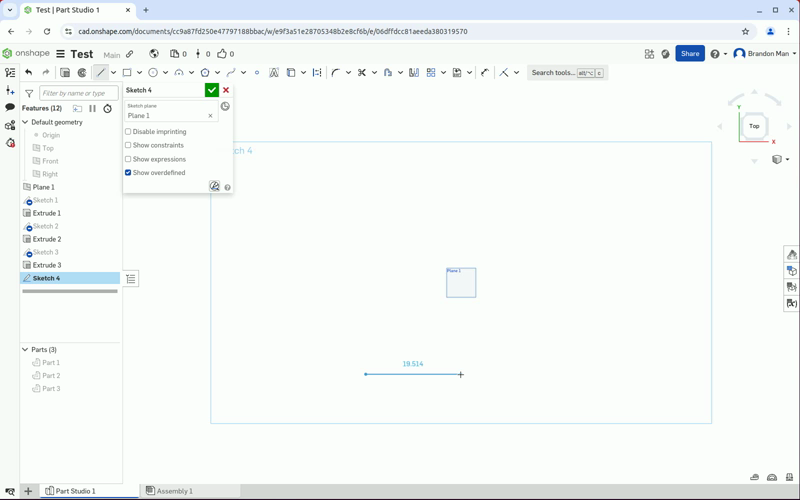
click(460, 374)
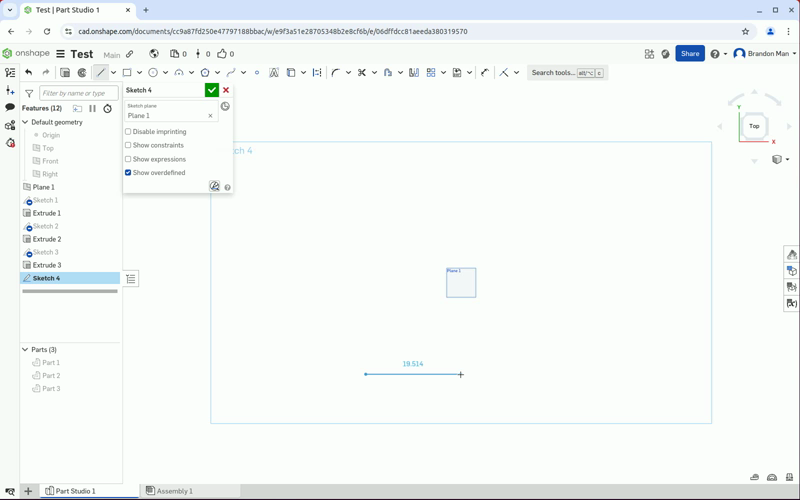
key_up(shift)
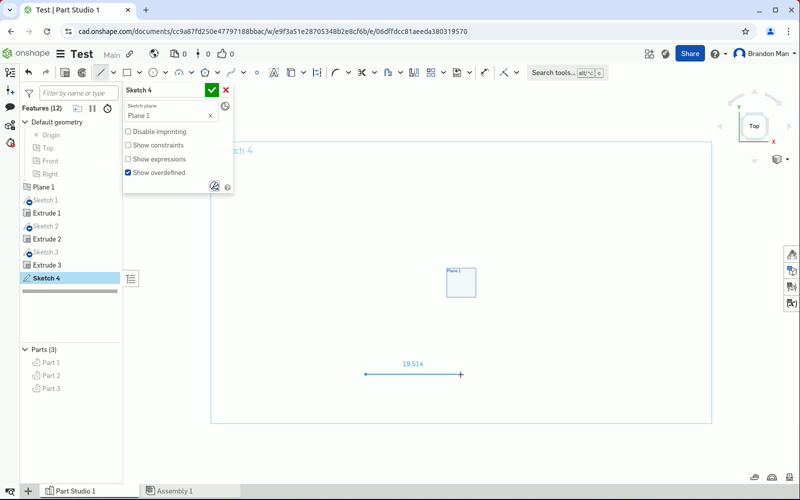
key_down(shift)
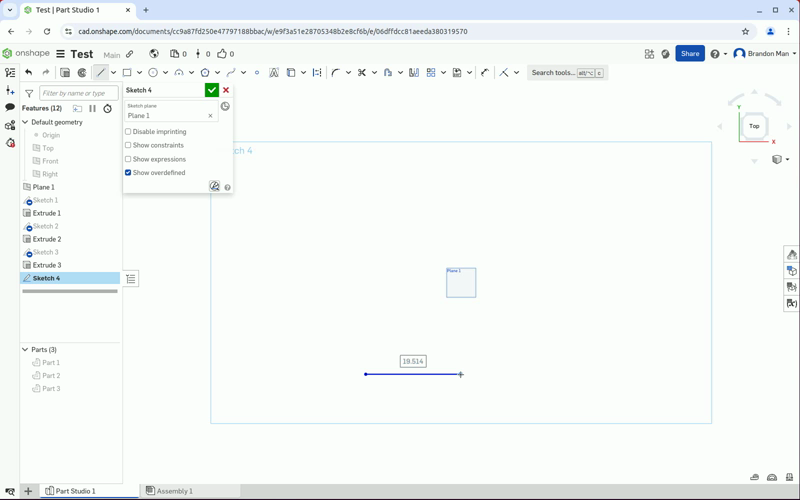
mouse_move(490, 374)
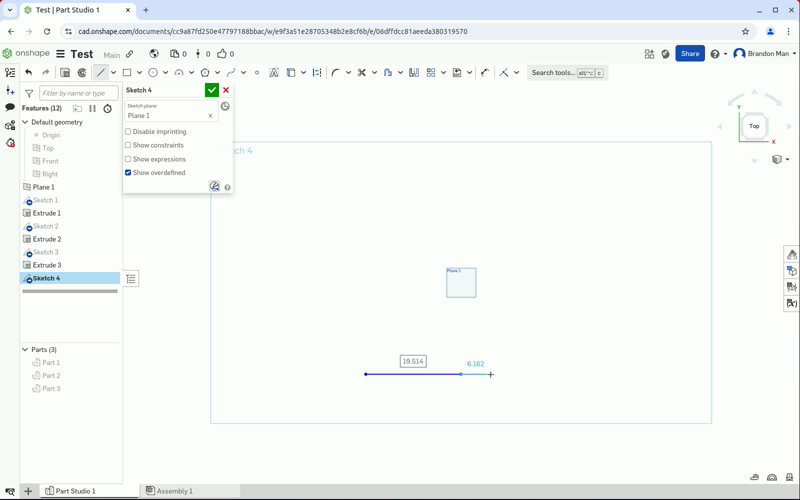
mouse_move(460, 364)
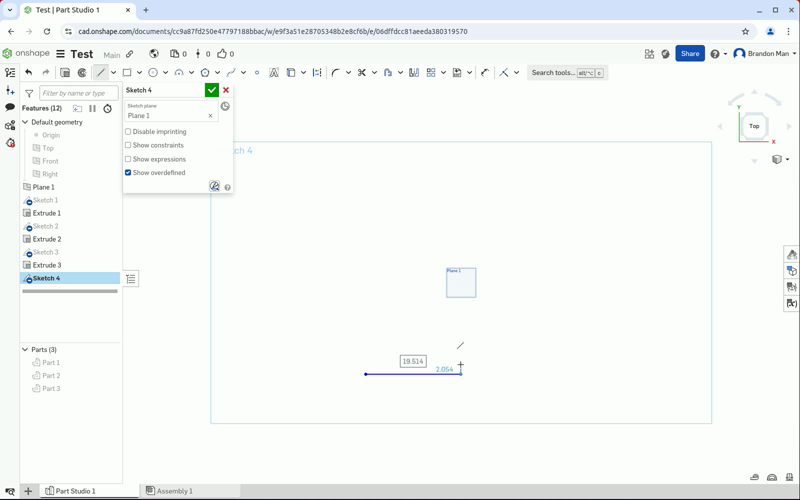
click(460, 364)
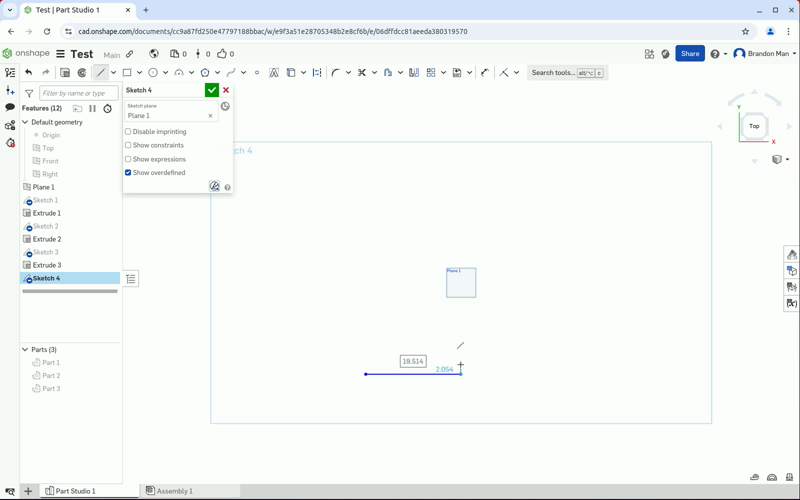
key_up(shift)
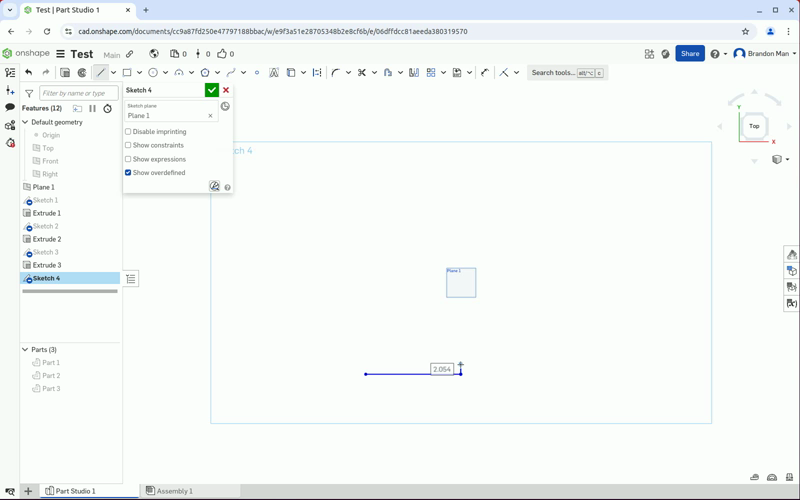
key_down(shift)
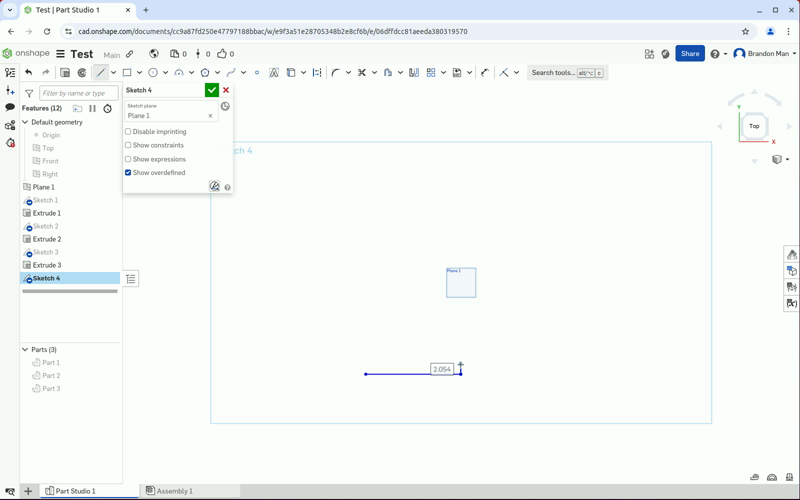
mouse_move(490, 364)
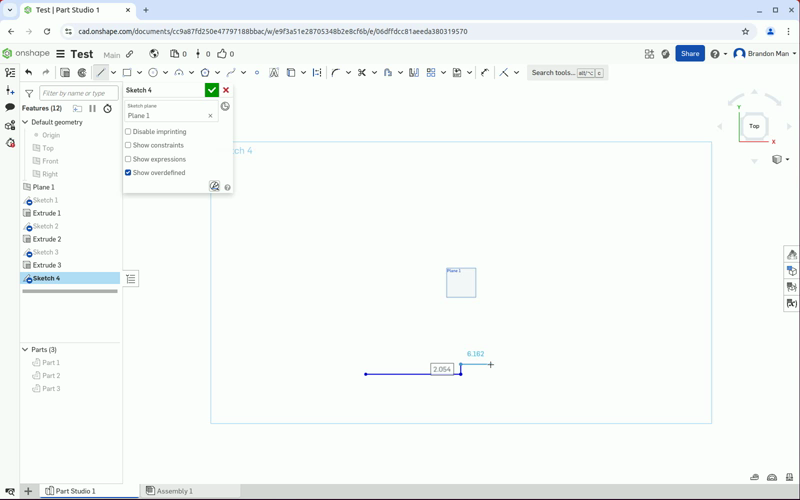
mouse_move(460, 358)
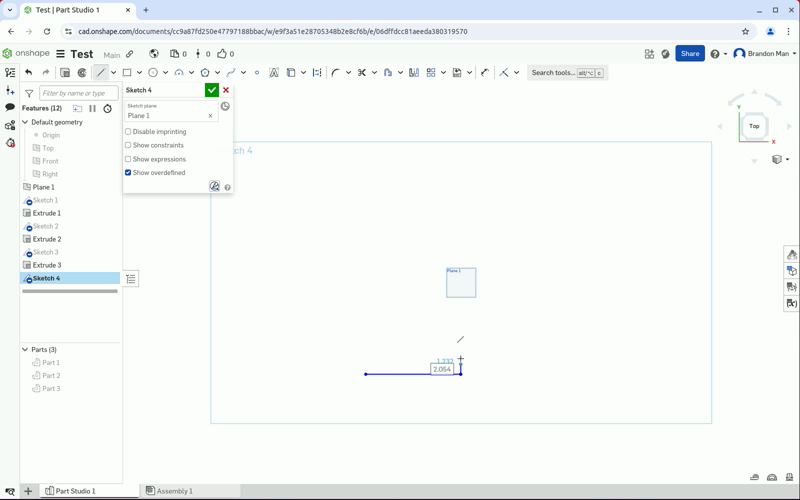
scroll(6)
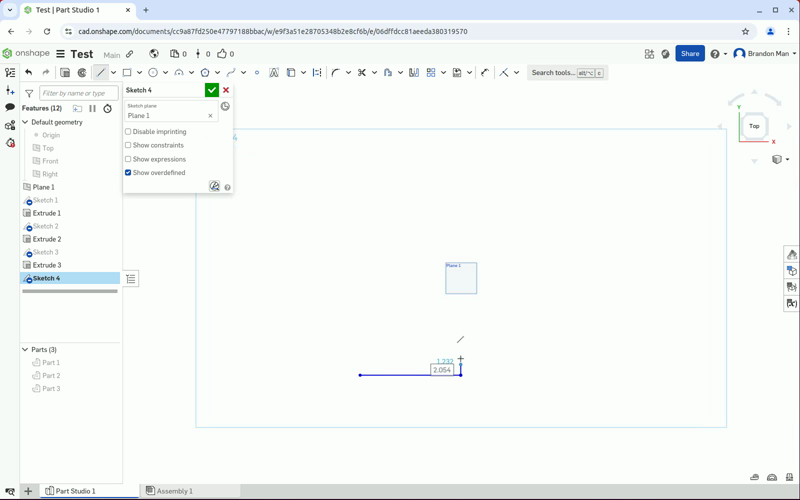
scroll(6)
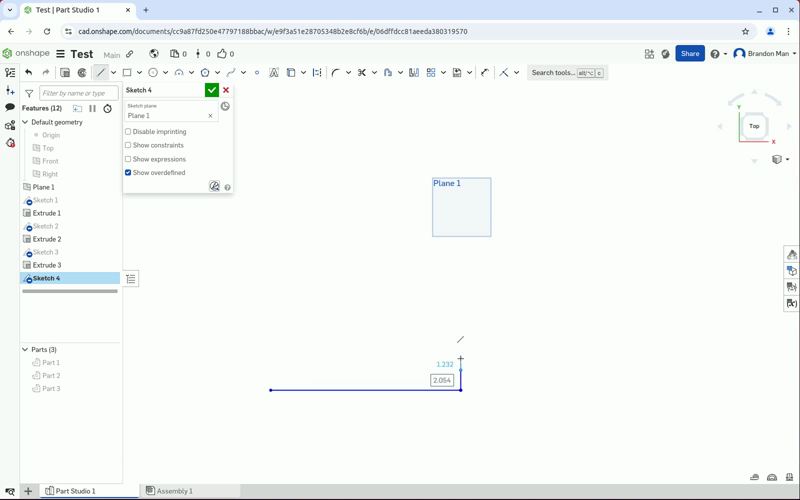
scroll(6)
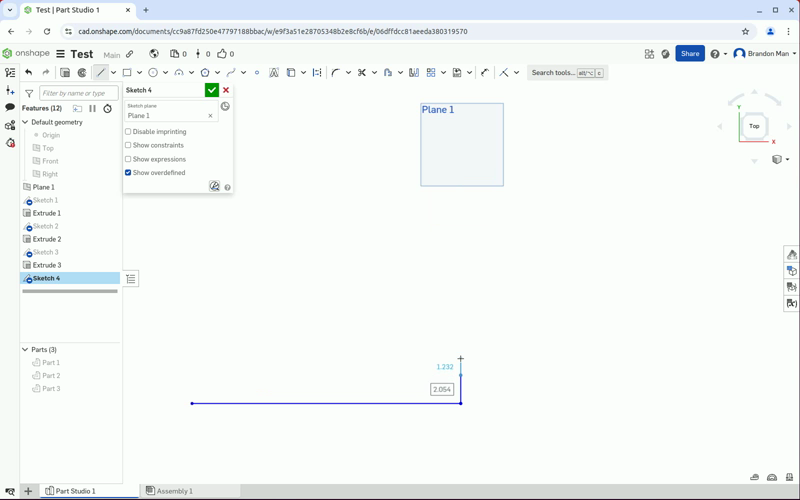
scroll(6)
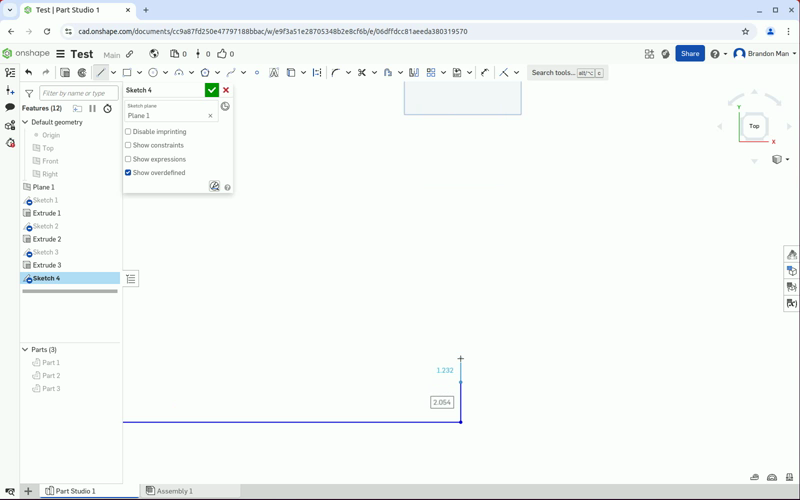
scroll(6)
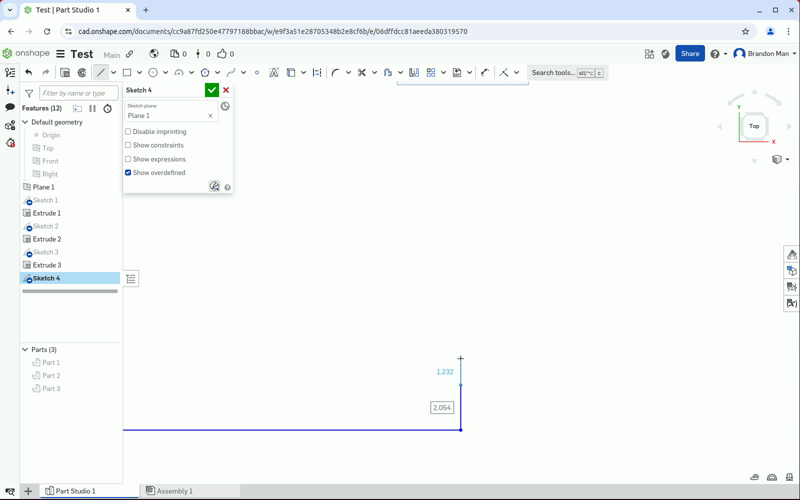
scroll(6)
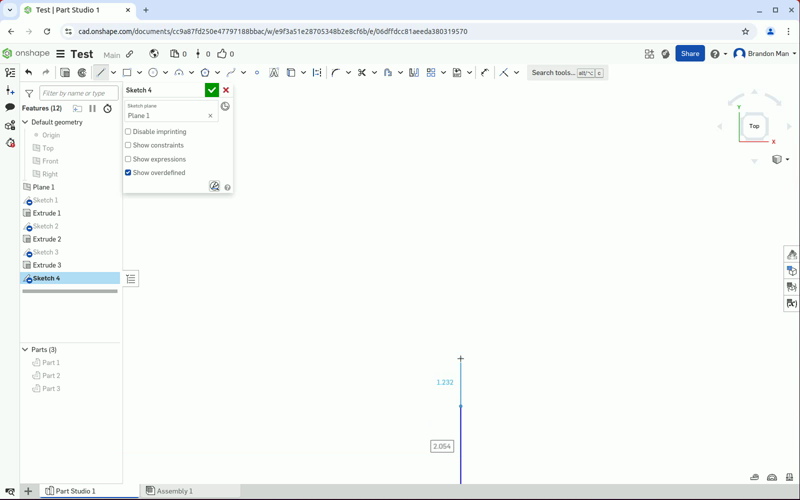
scroll(6)
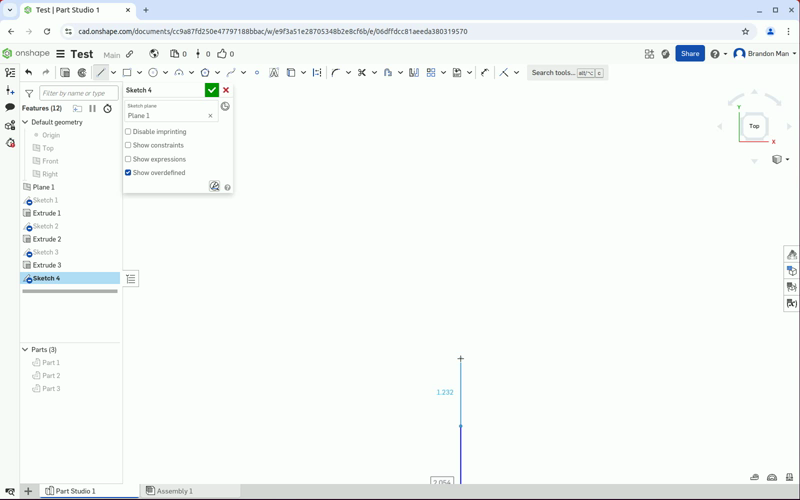
click(460, 358)
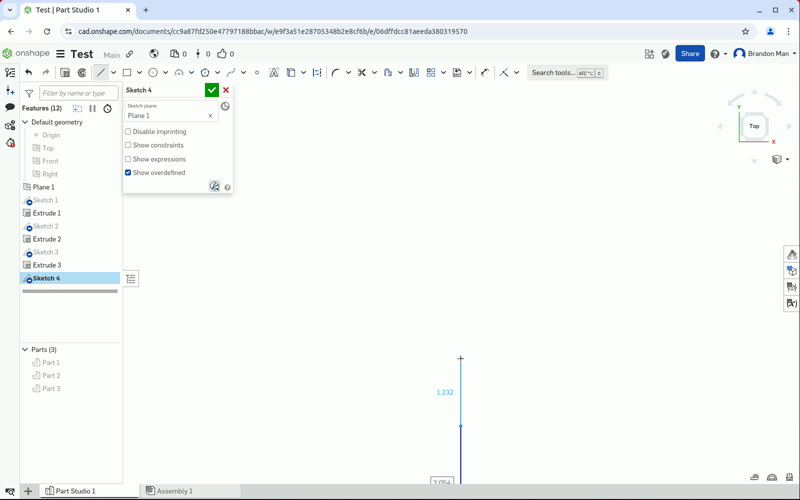
scroll(-6)
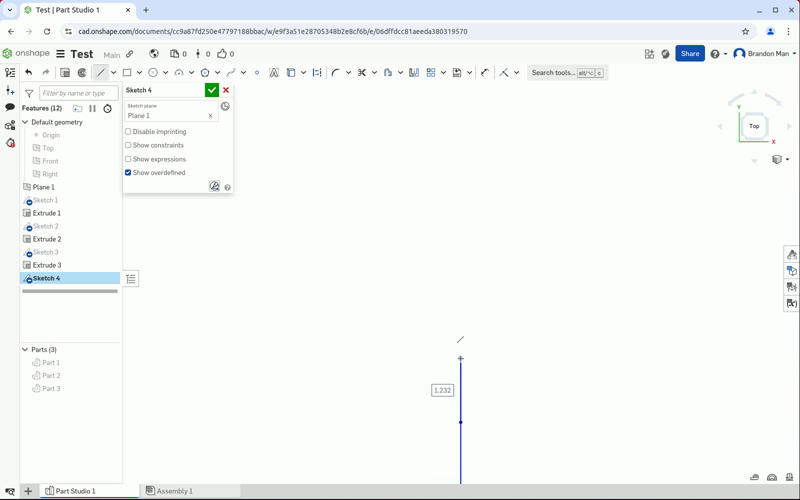
scroll(-6)
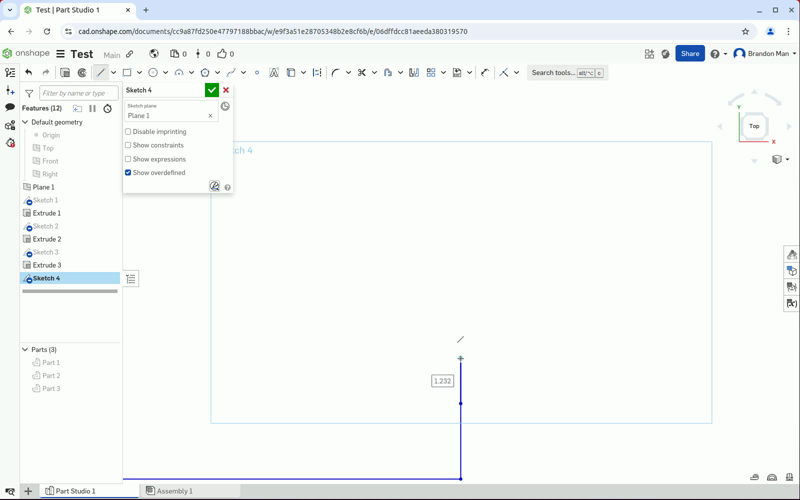
scroll(-6)
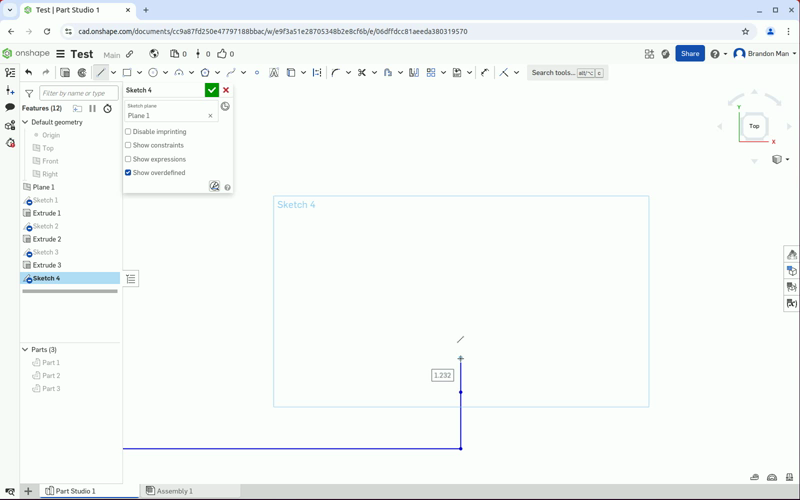
scroll(-6)
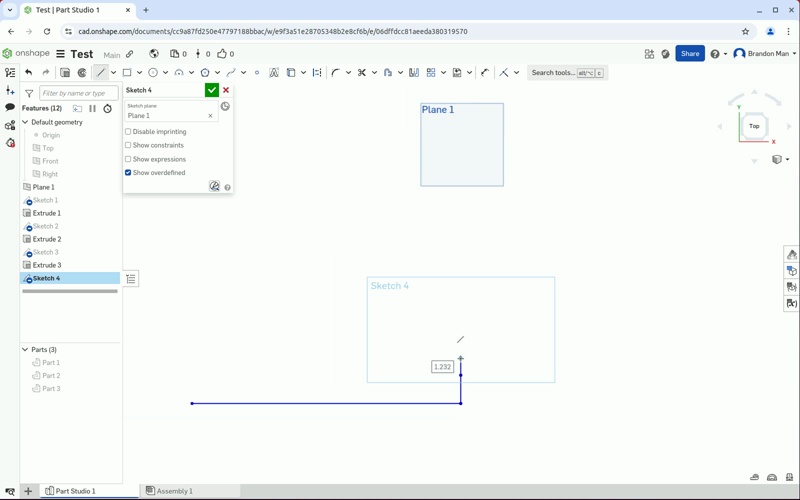
scroll(-6)
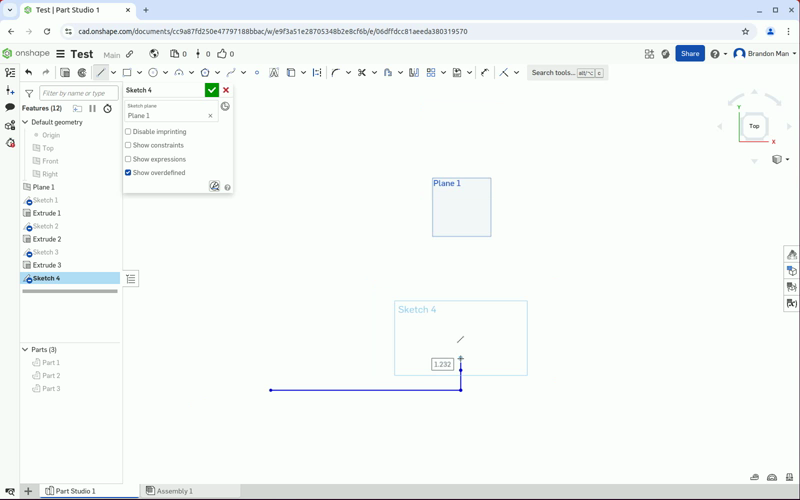
scroll(-6)
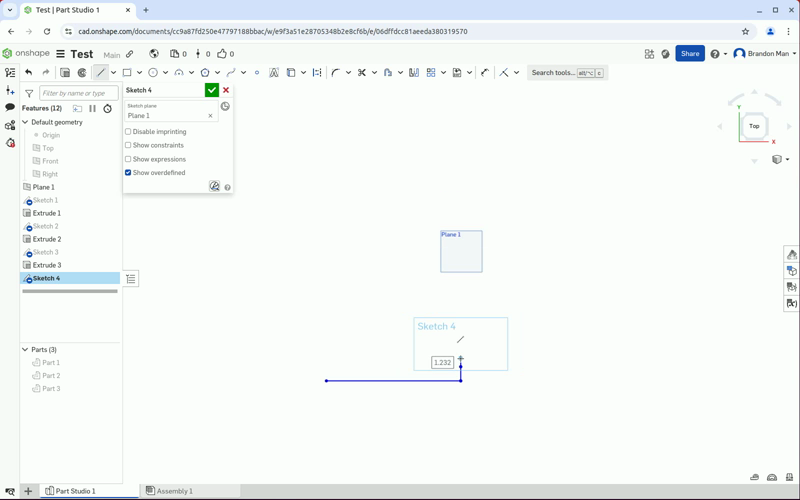
scroll(-6)
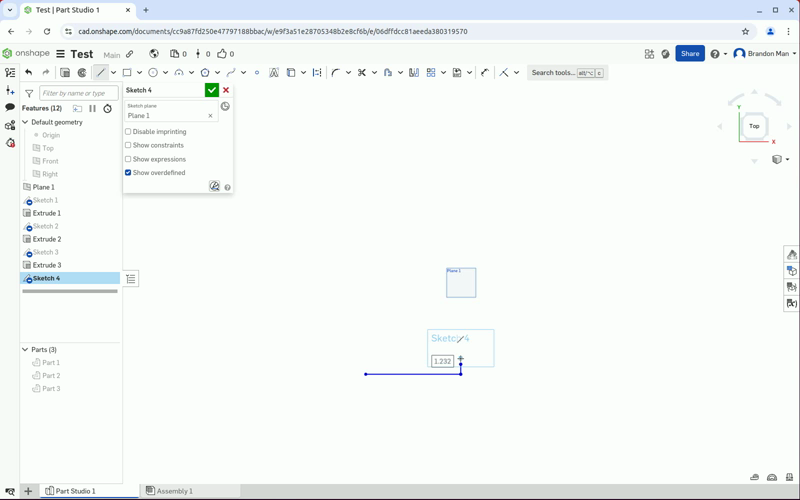
key_up(shift)
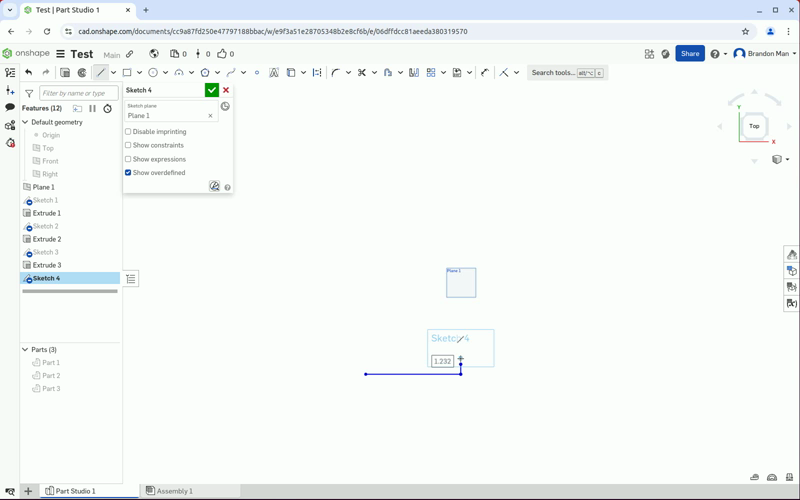
key_down(shift)
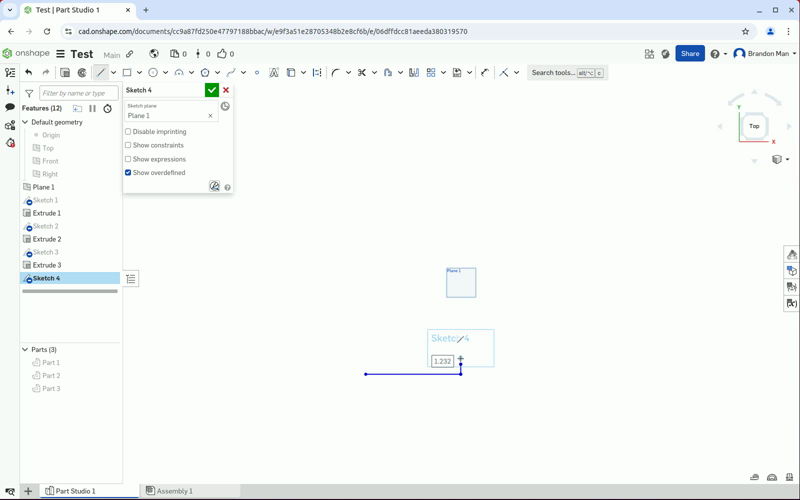
mouse_move(365, 358)
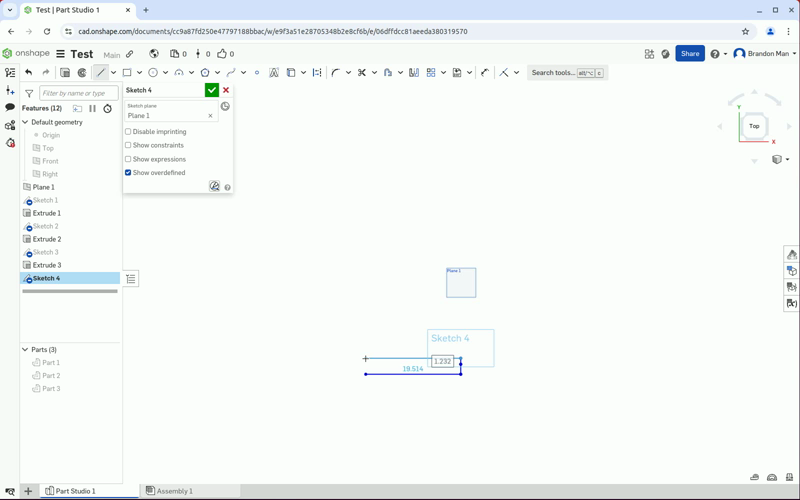
click(365, 358)
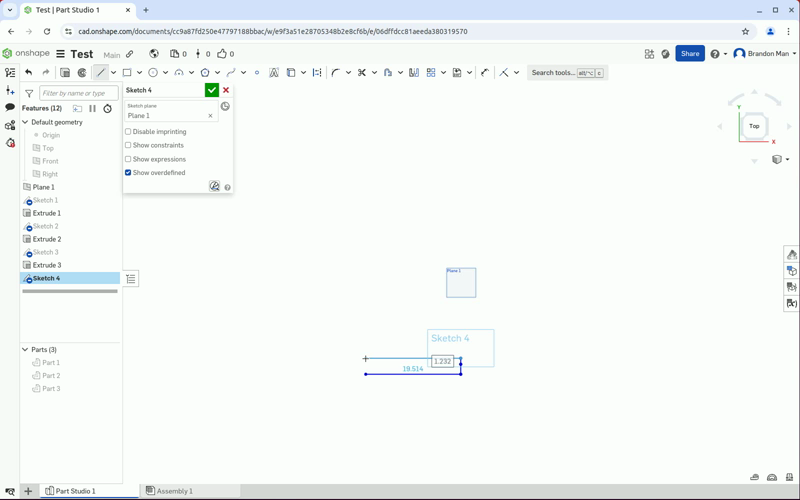
key_up(shift)
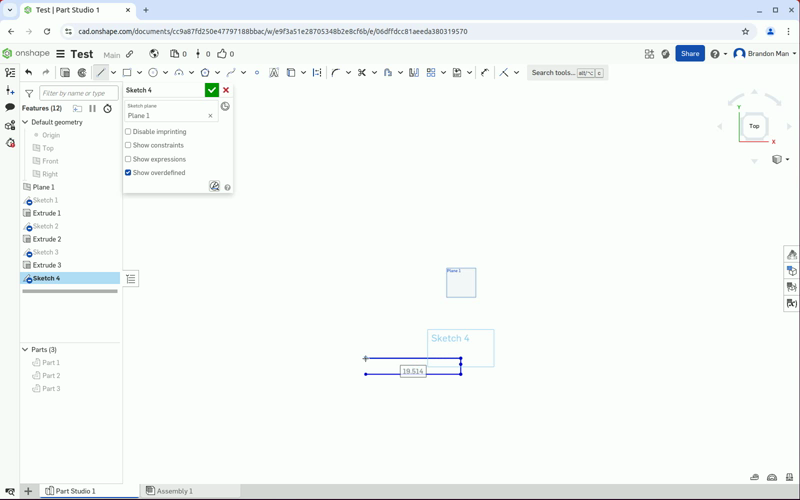
key_down(shift)
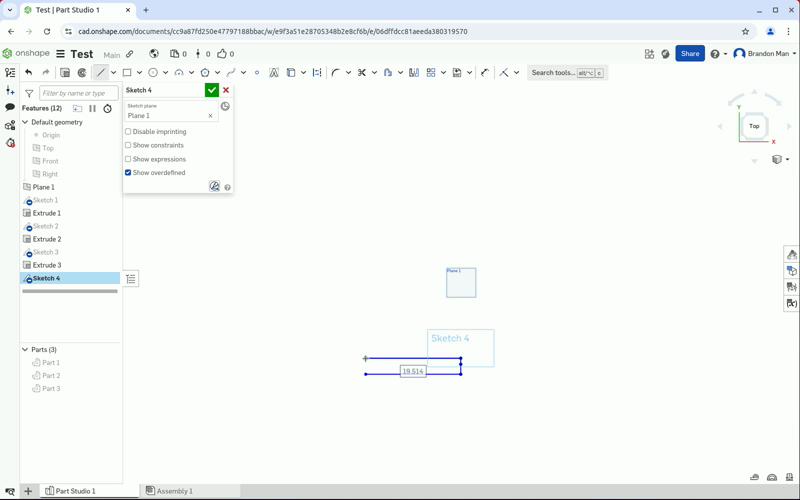
mouse_move(395, 358)
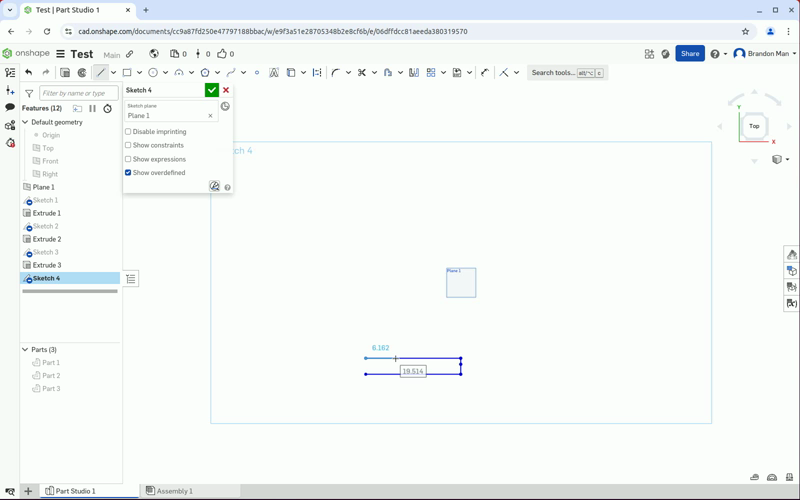
mouse_move(365, 361)
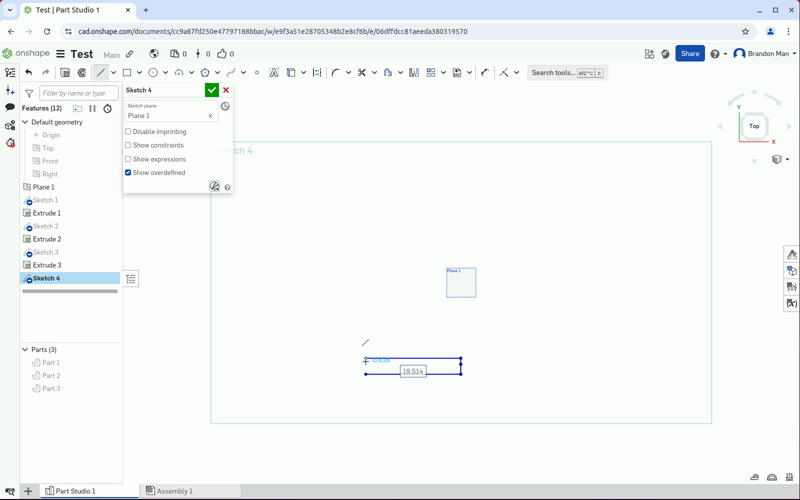
scroll(6)
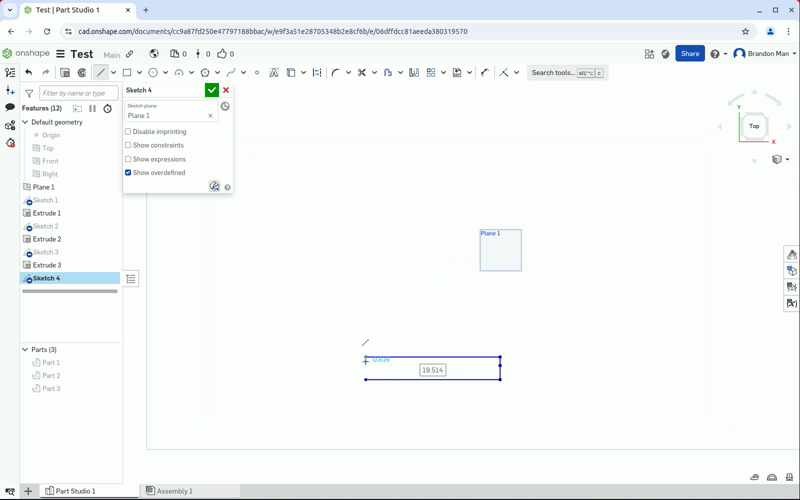
scroll(6)
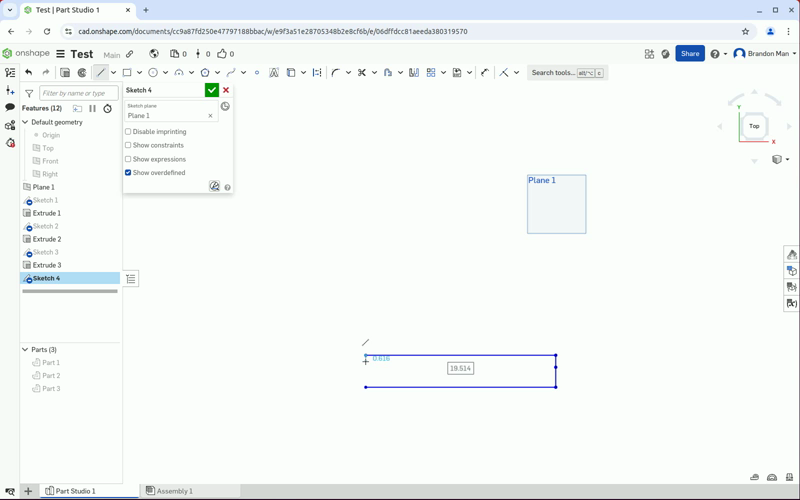
scroll(6)
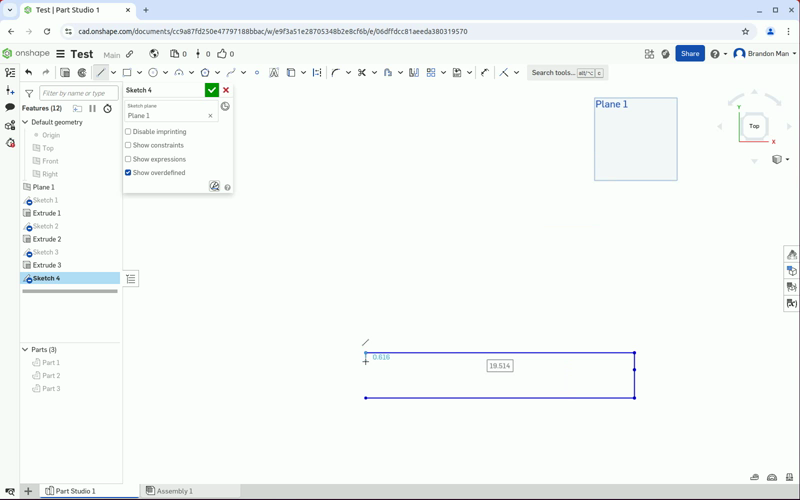
scroll(6)
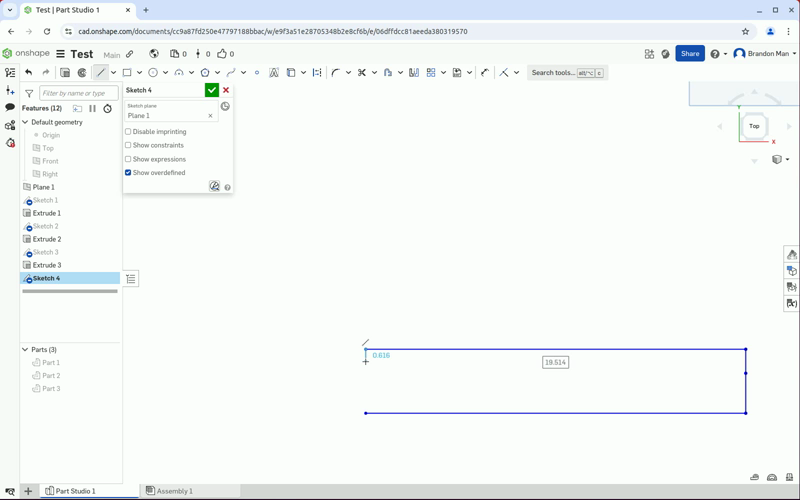
scroll(6)
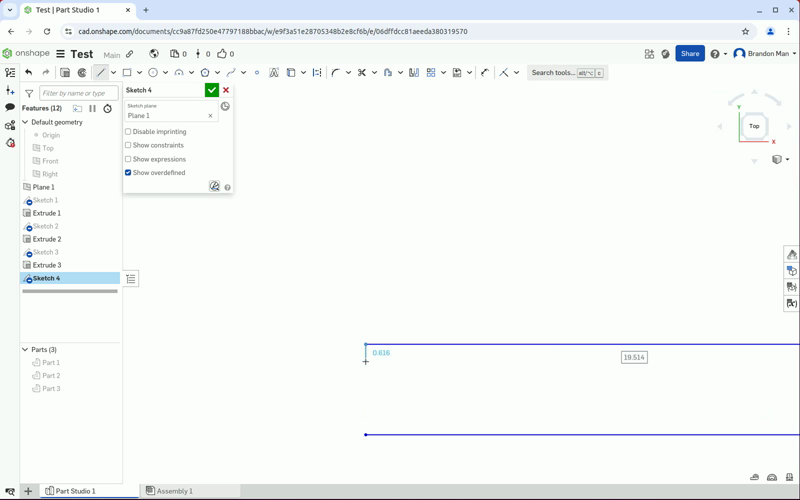
scroll(6)
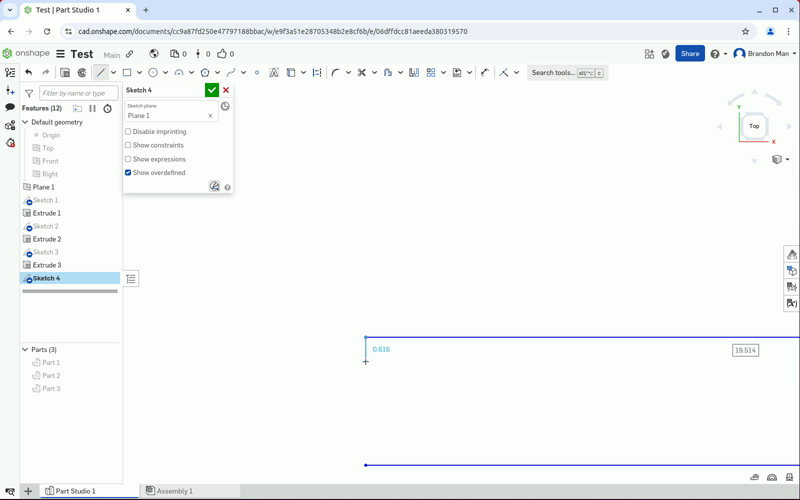
scroll(6)
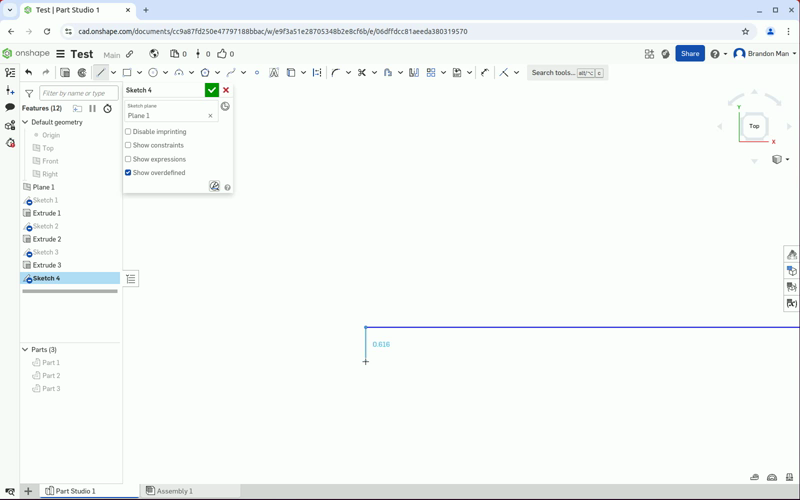
click(365, 361)
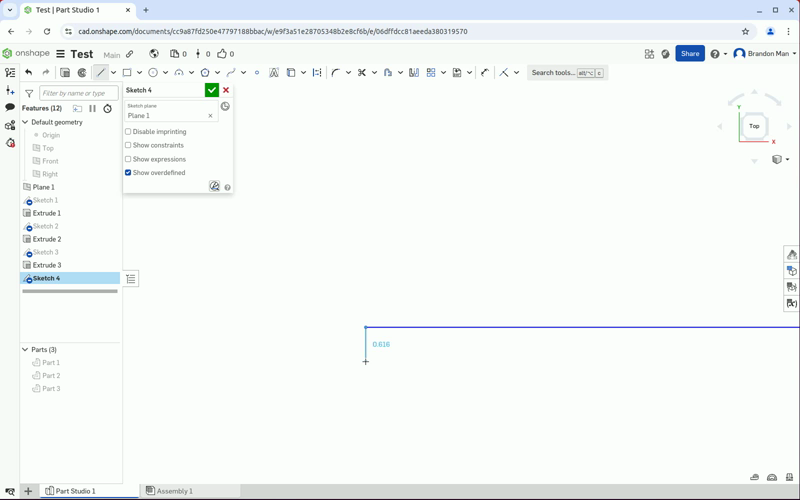
scroll(-6)
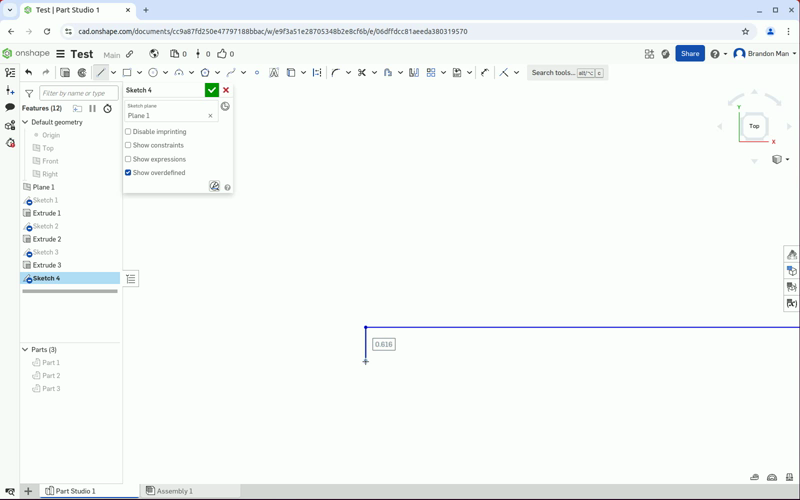
scroll(-6)
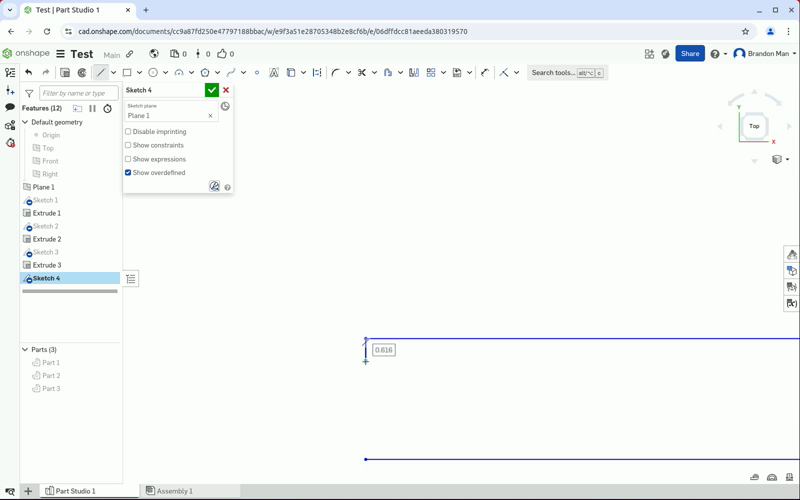
scroll(-6)
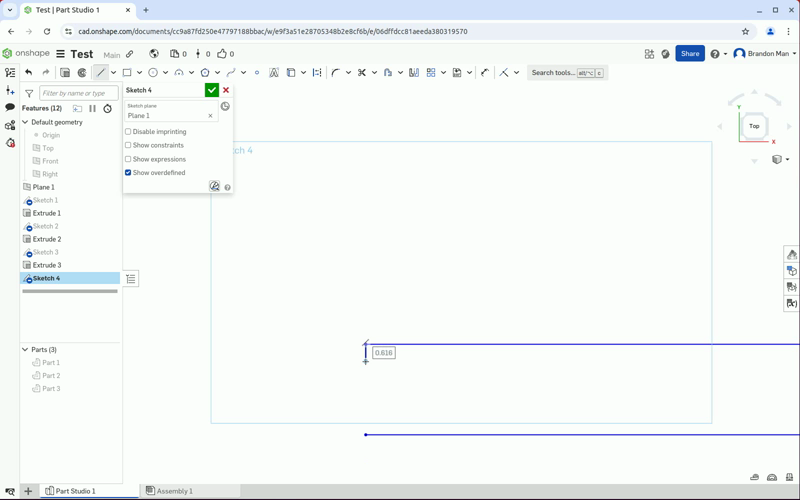
scroll(-6)
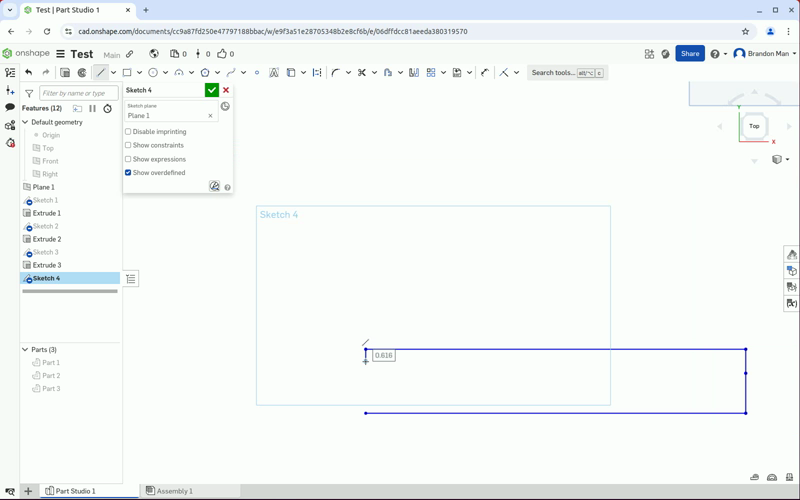
scroll(-6)
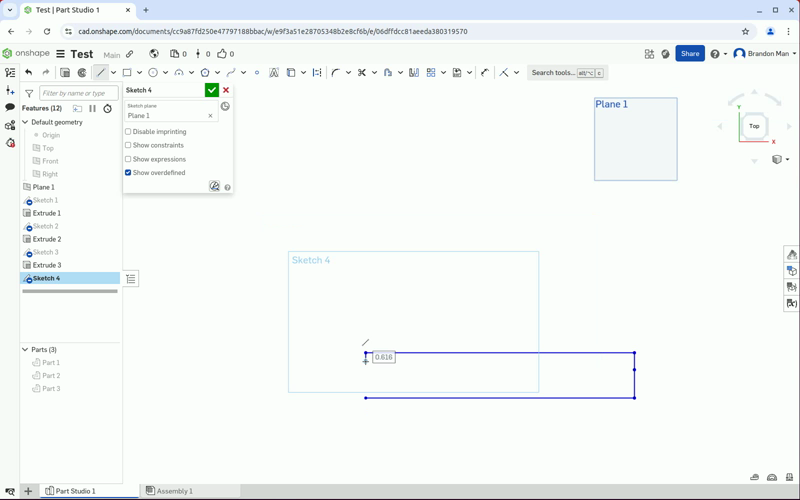
scroll(-6)
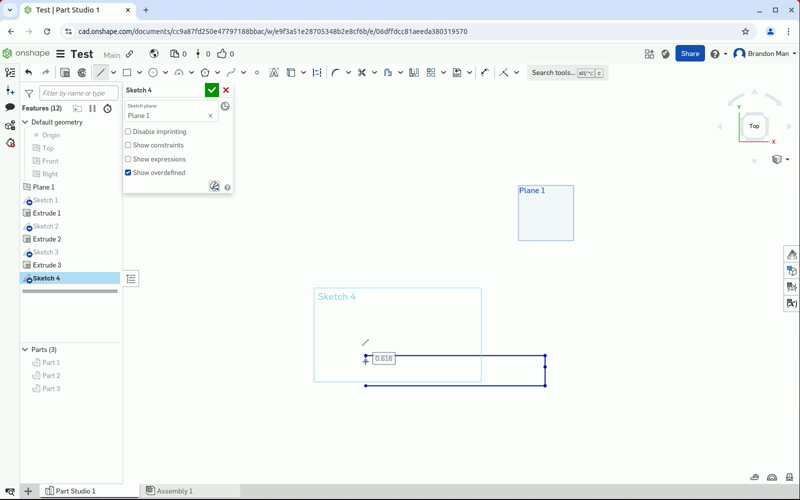
scroll(-6)
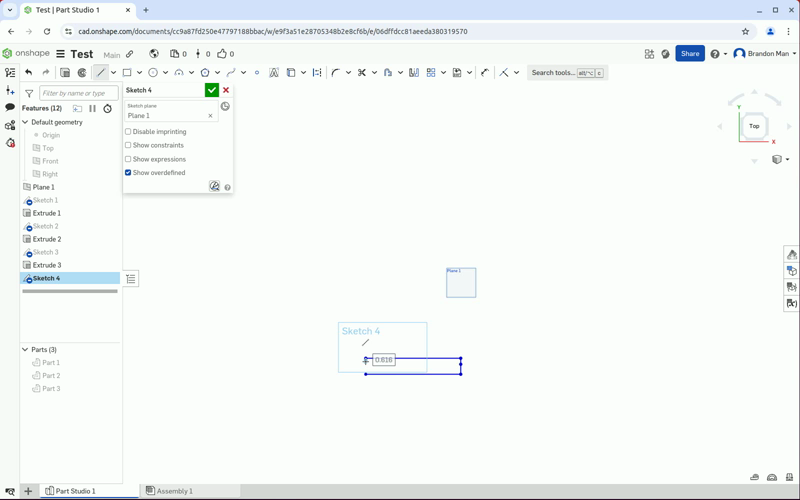
key_up(shift)
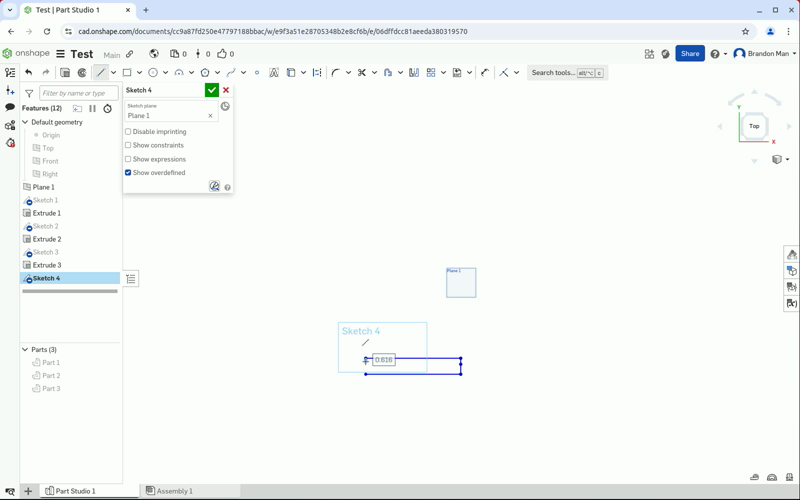
key(esc)
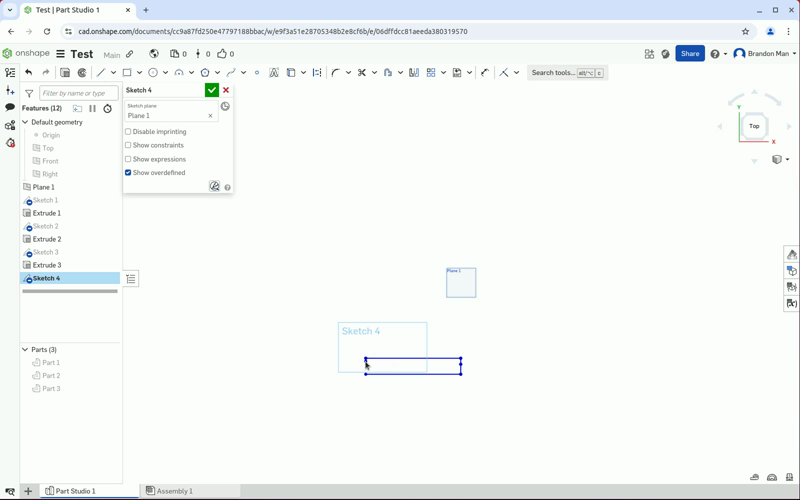
key(a)
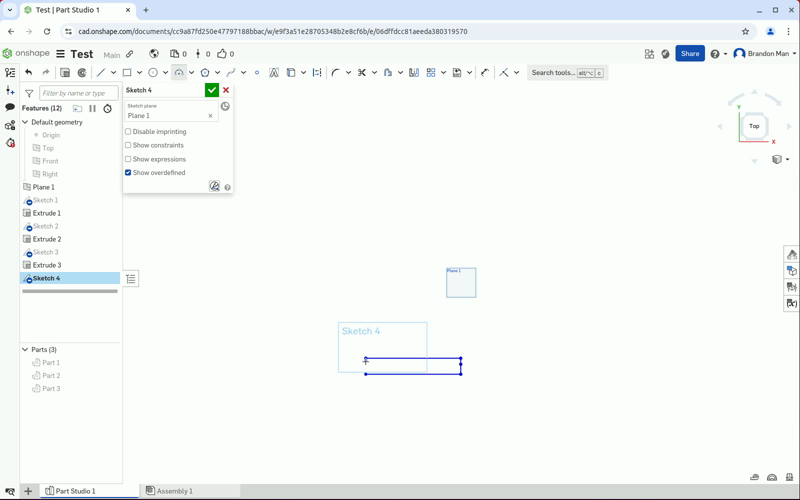
mouse_move(365, 361)
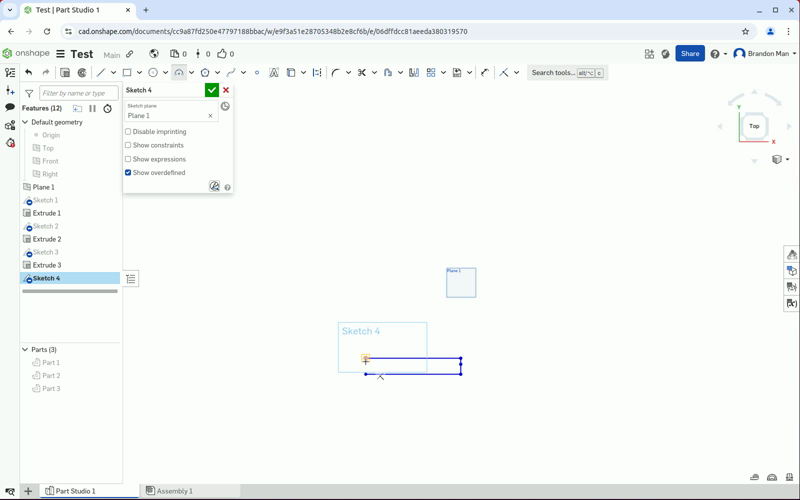
scroll(6)
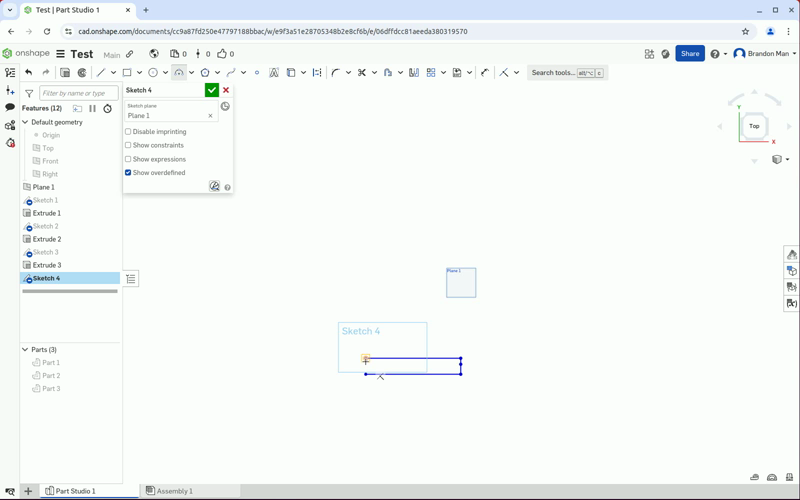
scroll(6)
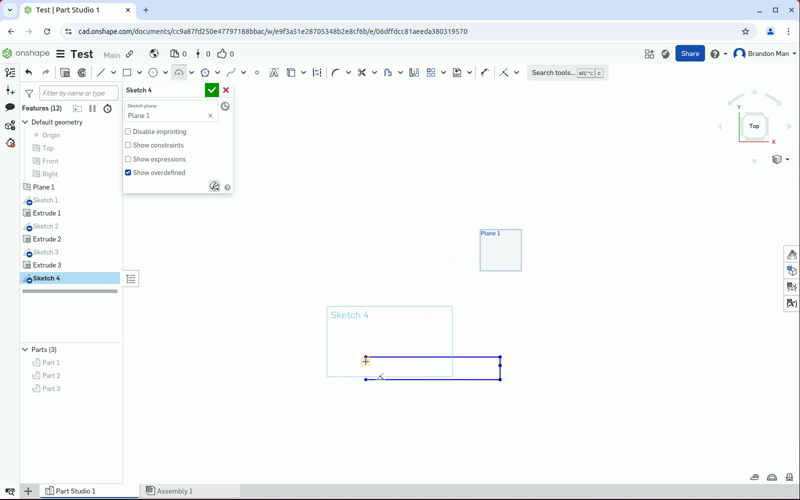
scroll(6)
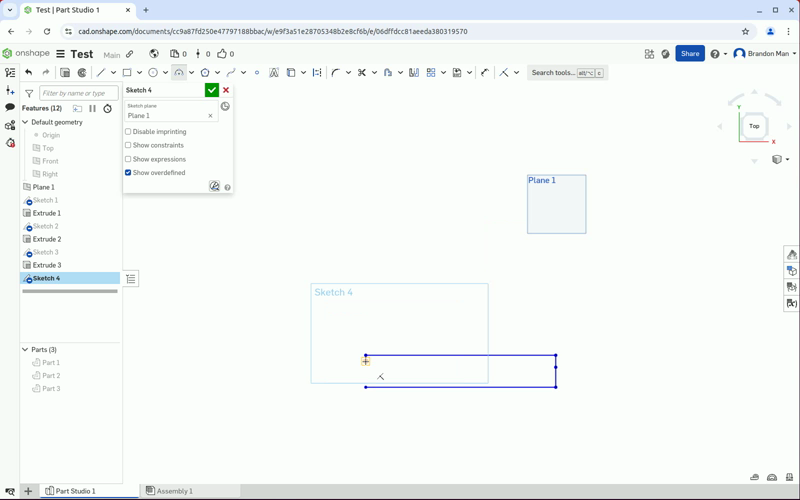
scroll(6)
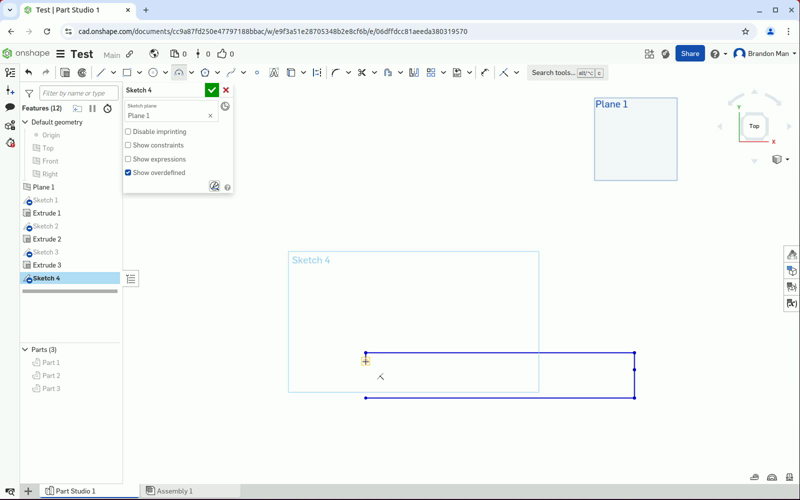
scroll(6)
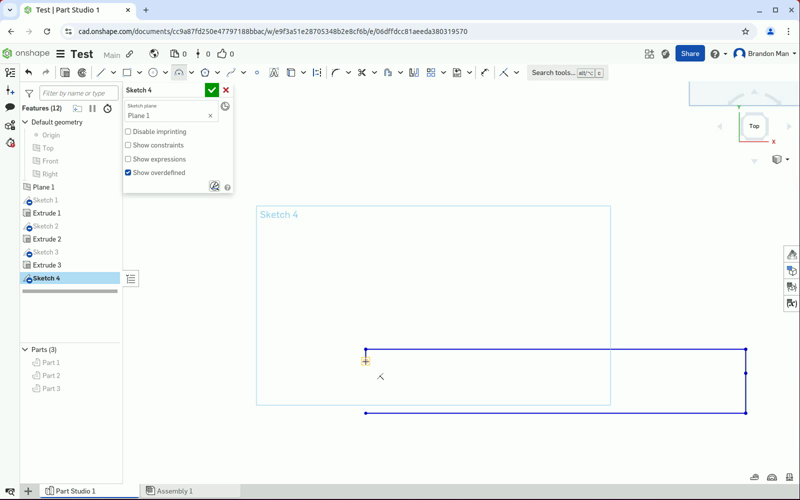
scroll(6)
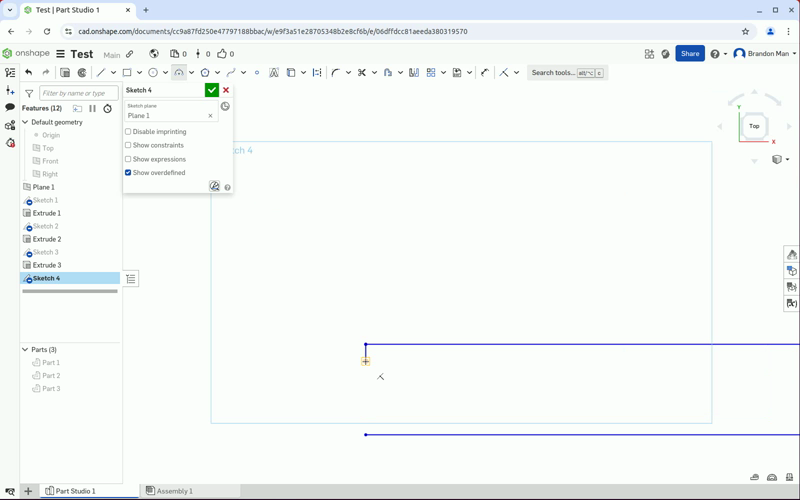
scroll(6)
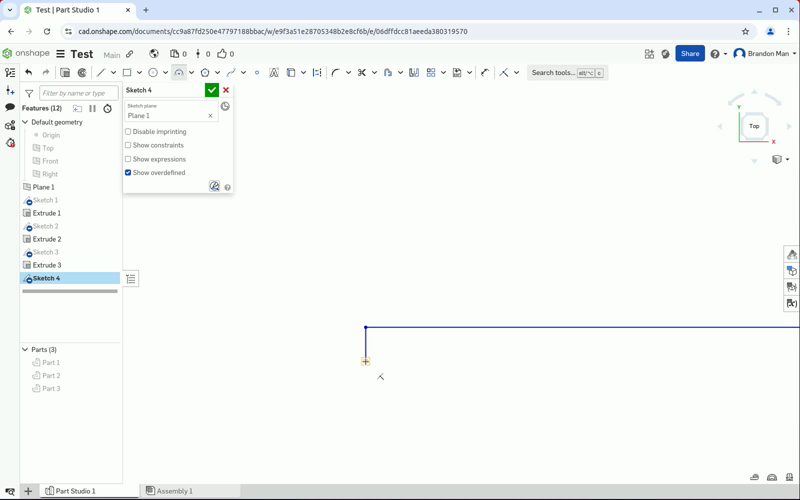
click(365, 361)
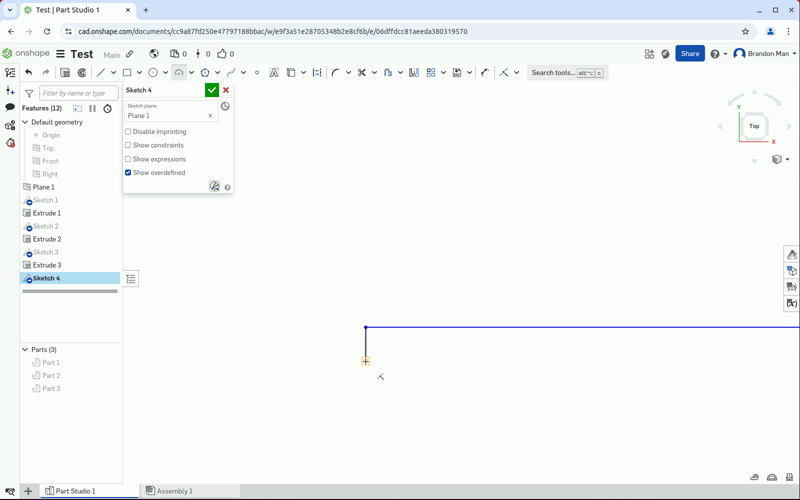
scroll(-6)
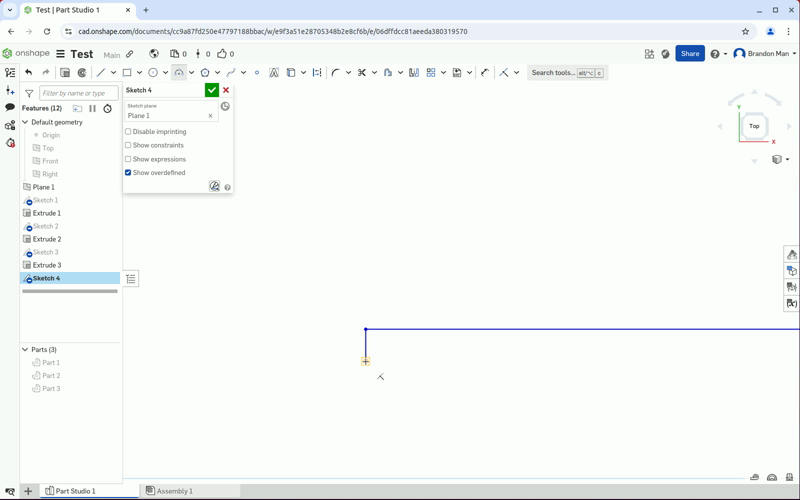
scroll(-6)
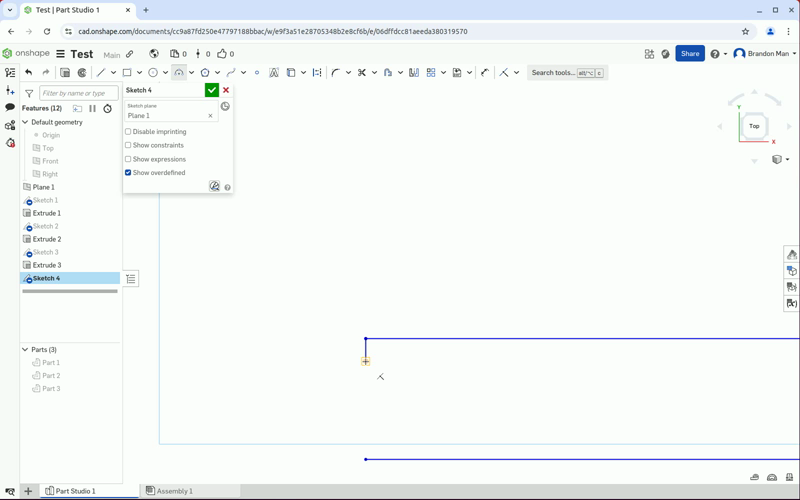
scroll(-6)
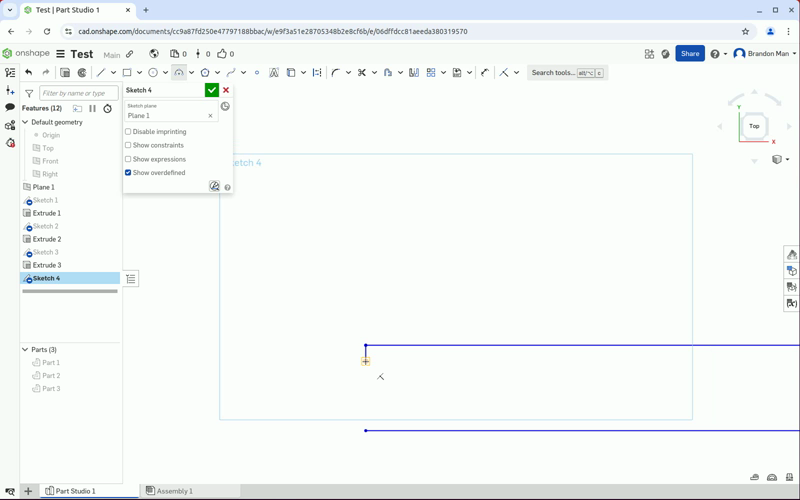
scroll(-6)
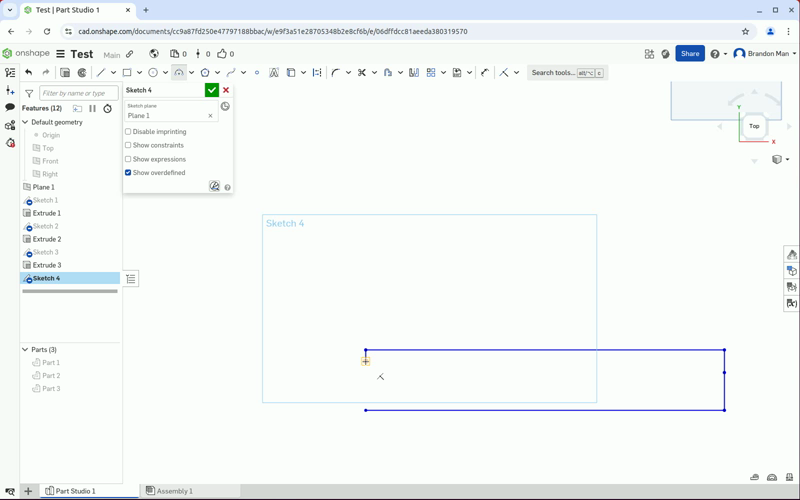
scroll(-6)
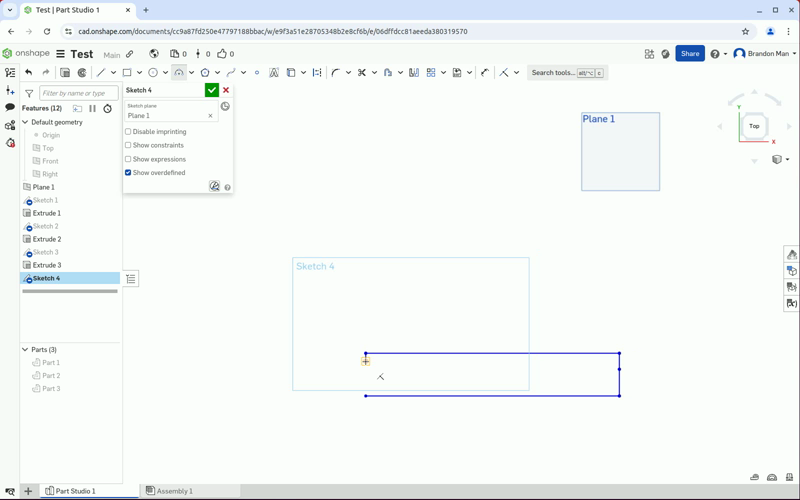
scroll(-6)
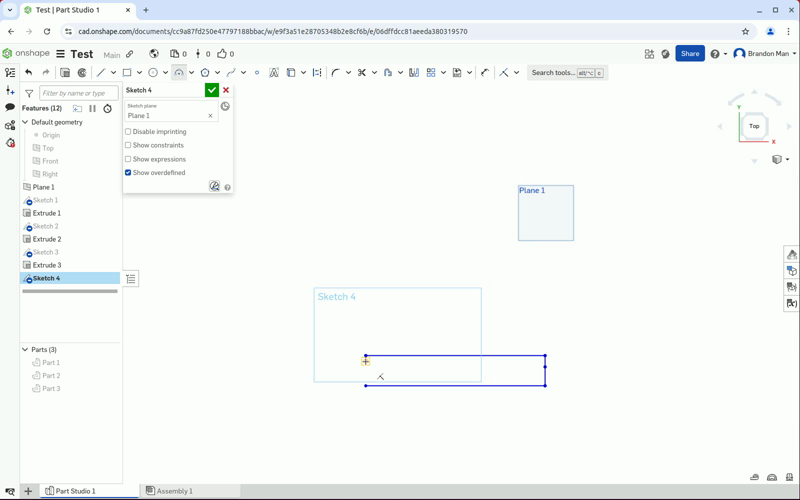
scroll(-6)
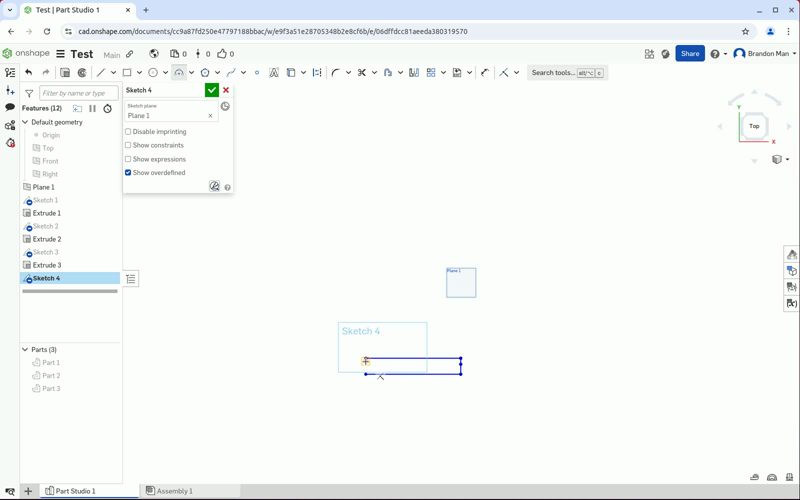
key_down(shift)
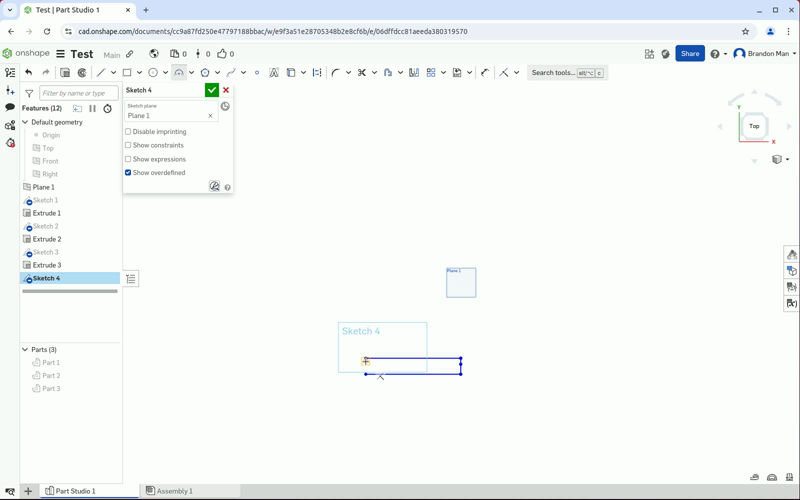
mouse_move(365, 368)
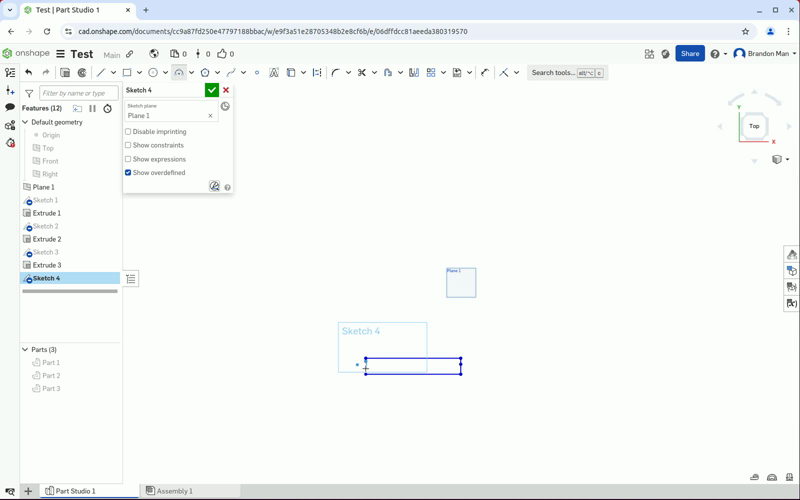
scroll(6)
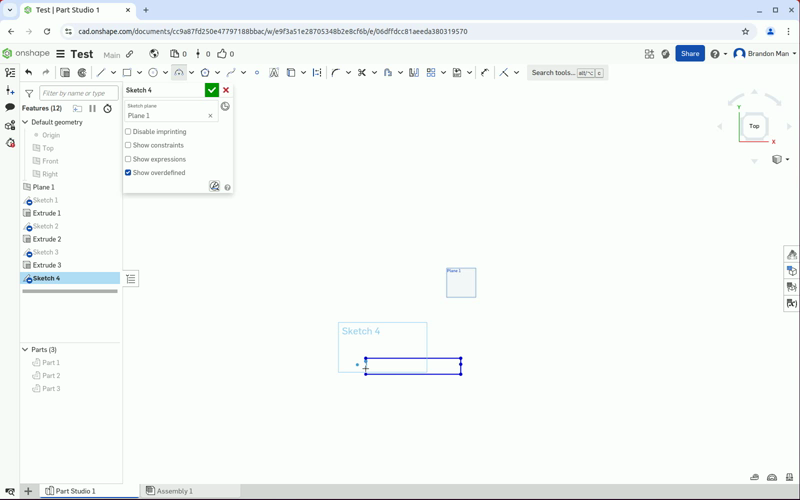
scroll(6)
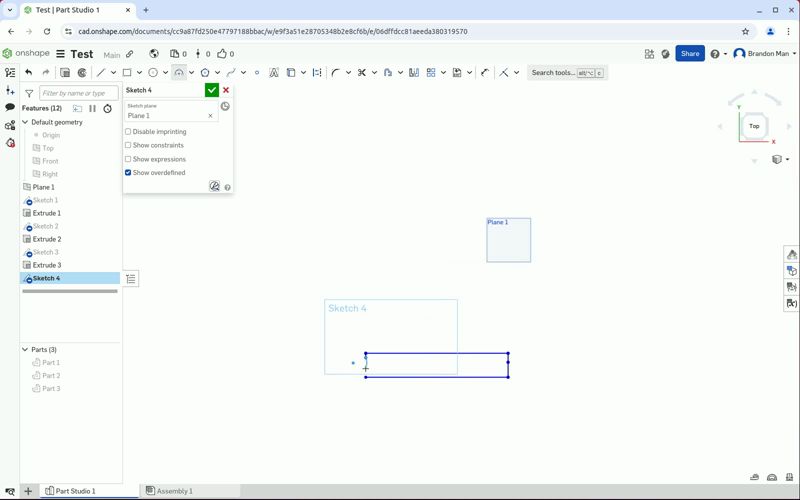
scroll(6)
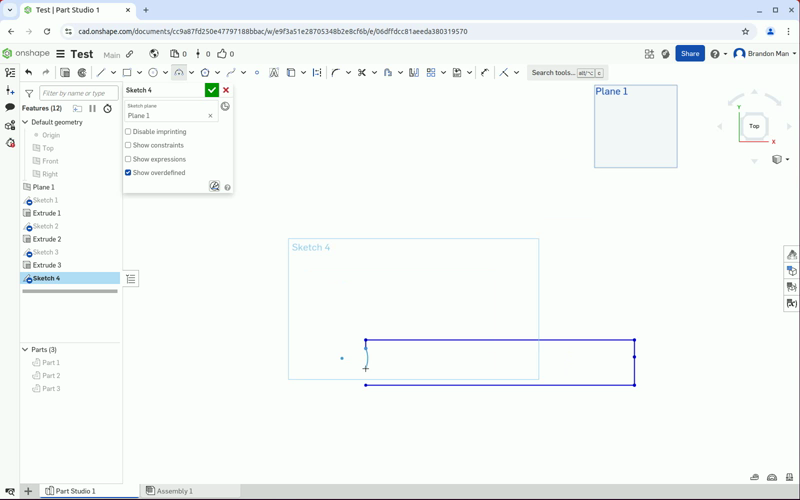
scroll(6)
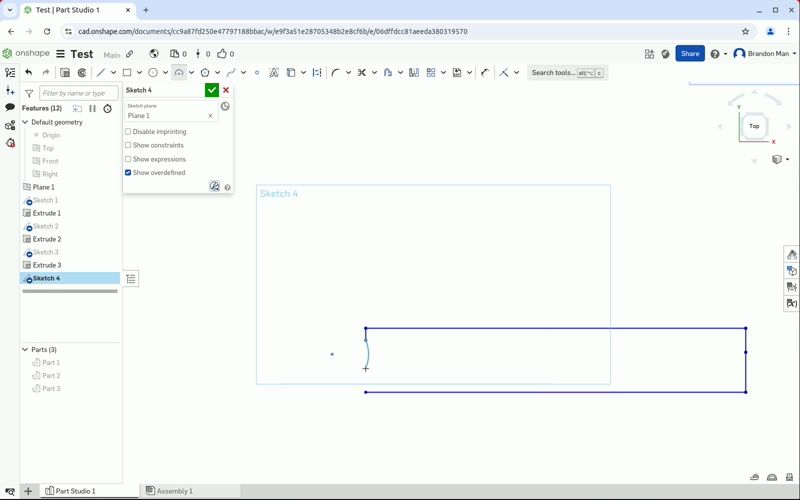
scroll(6)
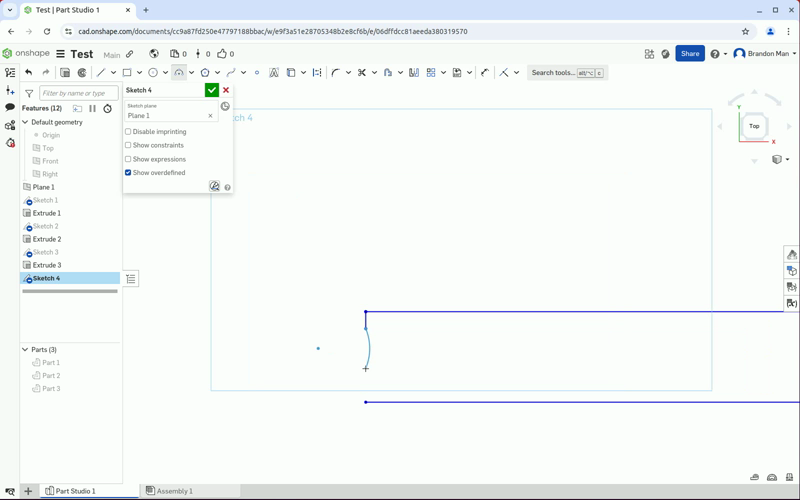
scroll(6)
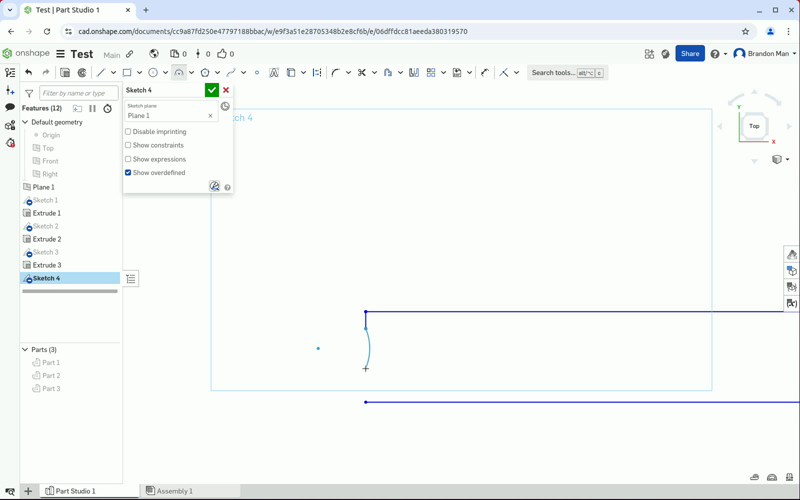
scroll(6)
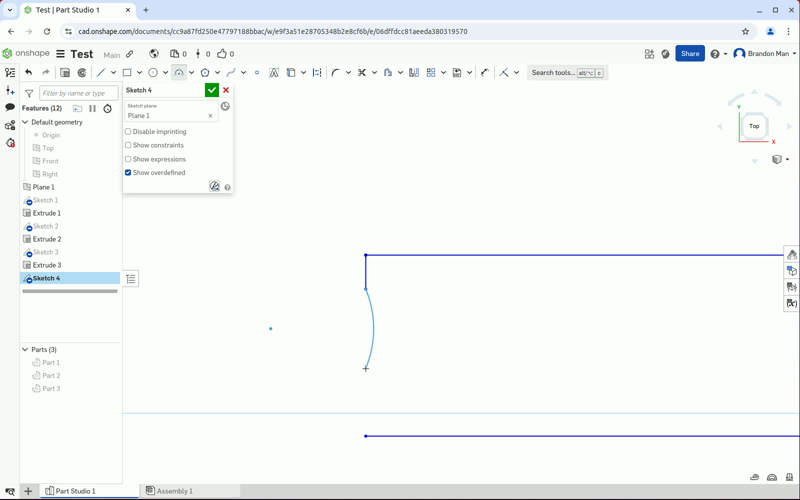
click(365, 368)
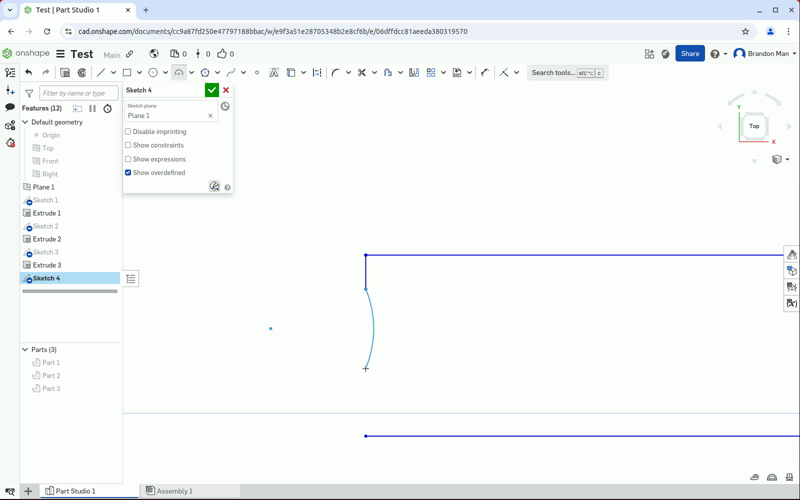
scroll(-6)
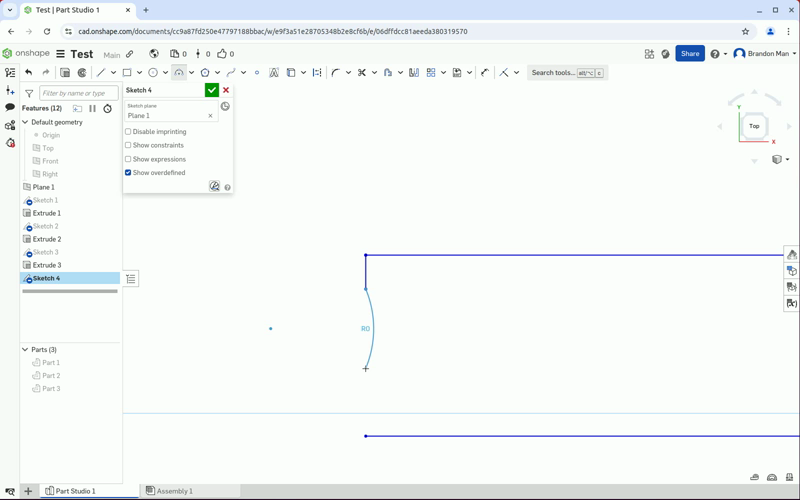
scroll(-6)
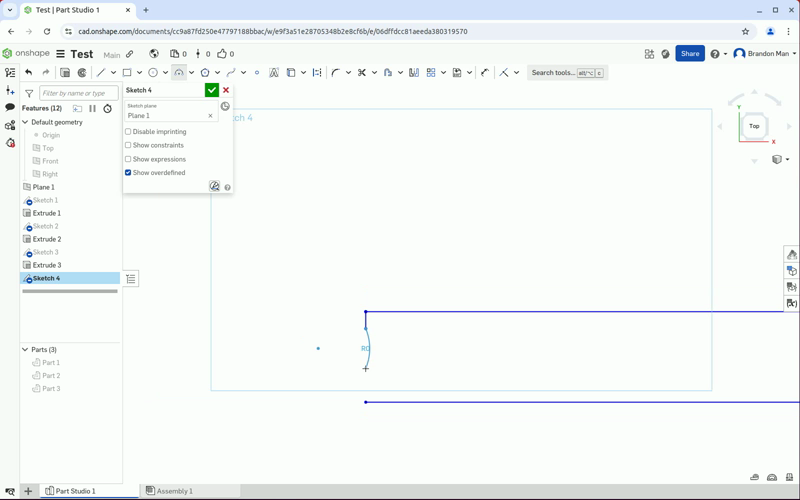
scroll(-6)
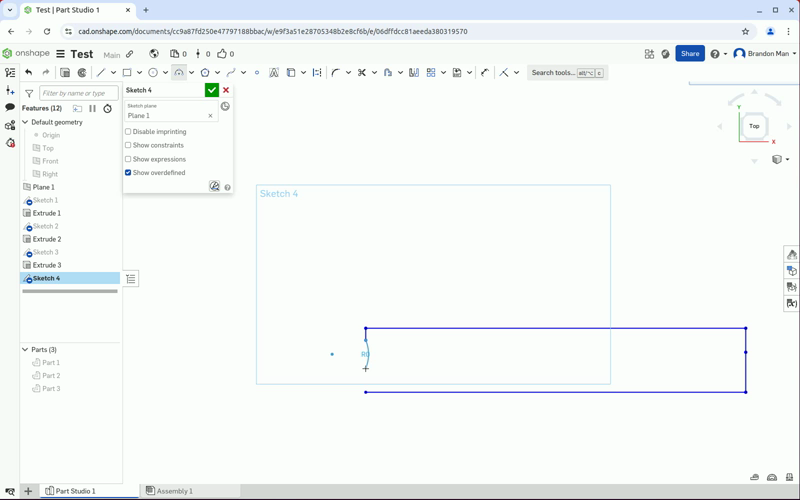
scroll(-6)
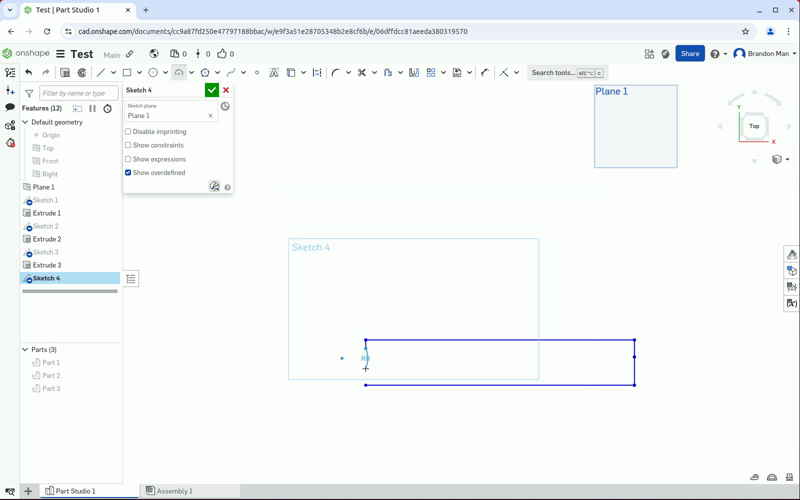
scroll(-6)
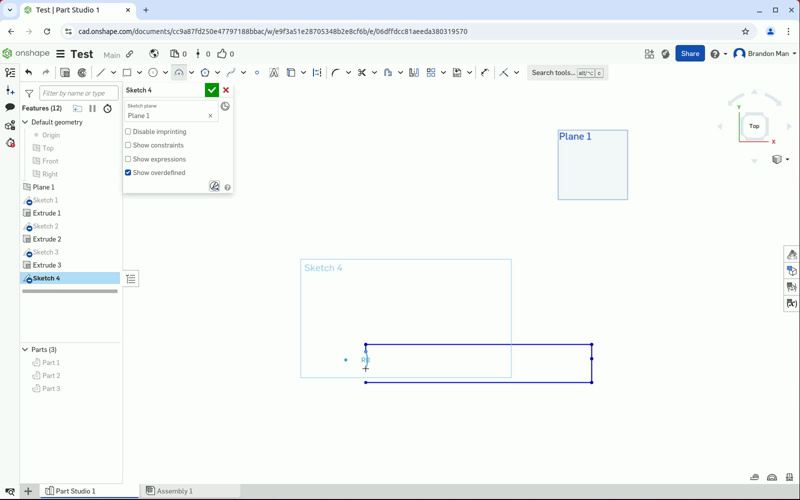
scroll(-6)
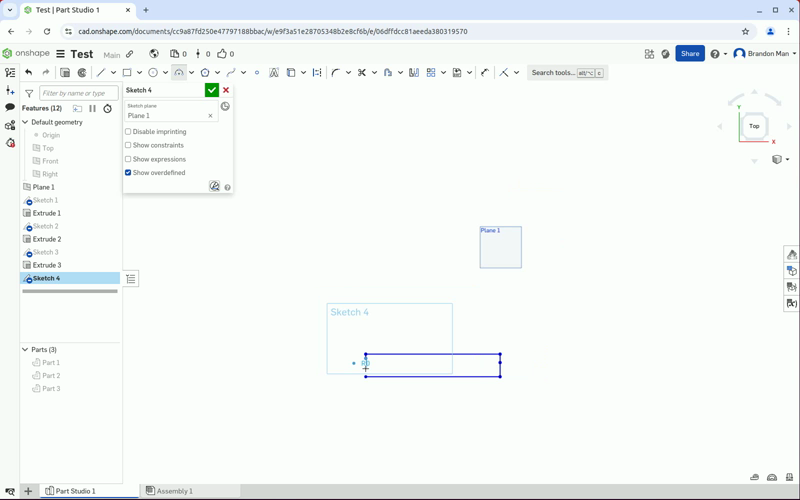
scroll(-6)
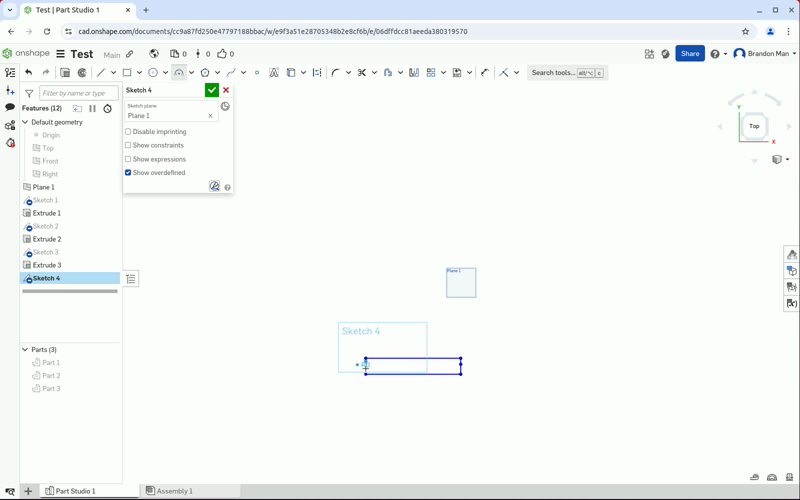
mouse_move(369, 364)
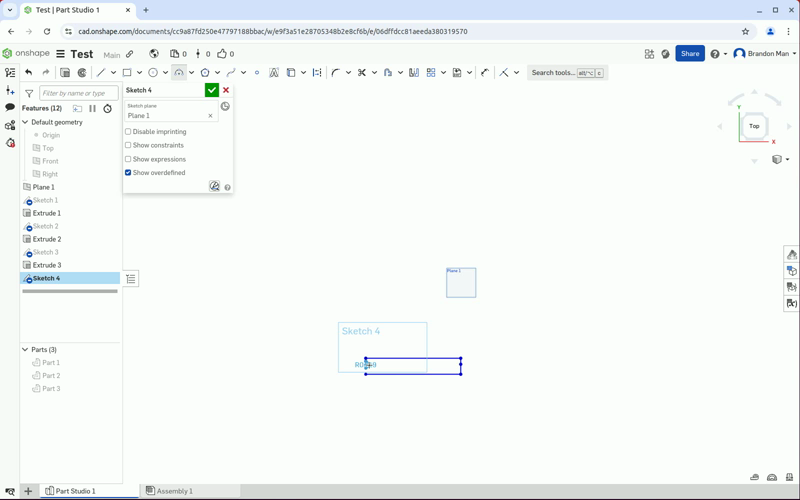
scroll(6)
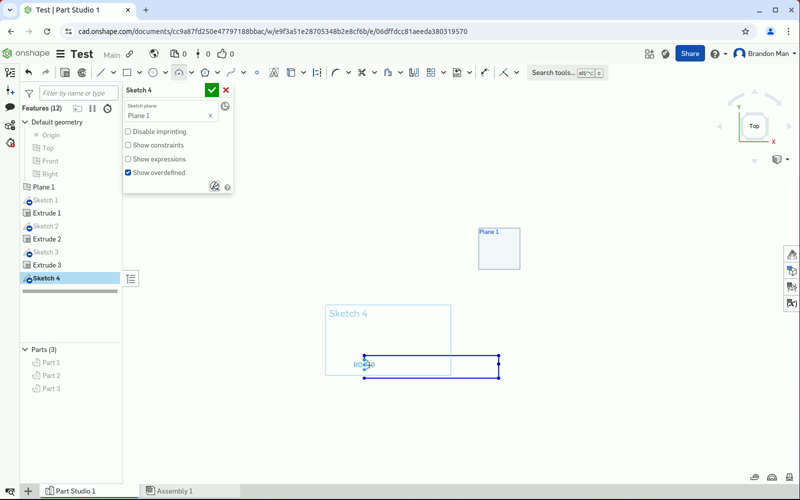
scroll(6)
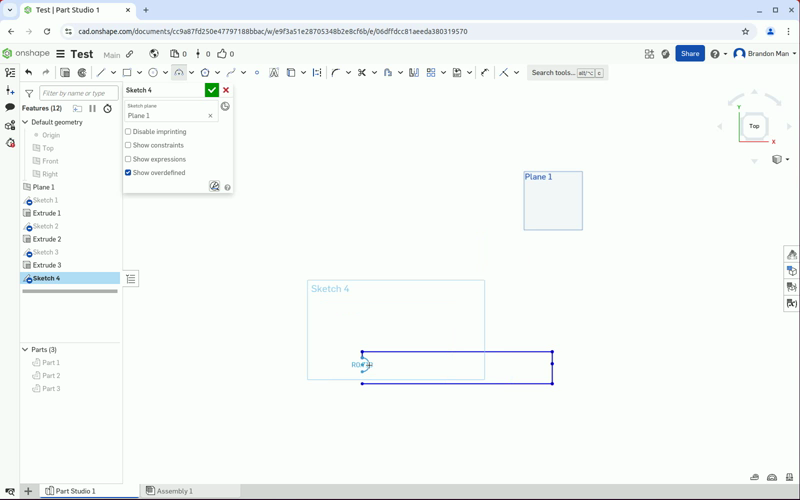
scroll(6)
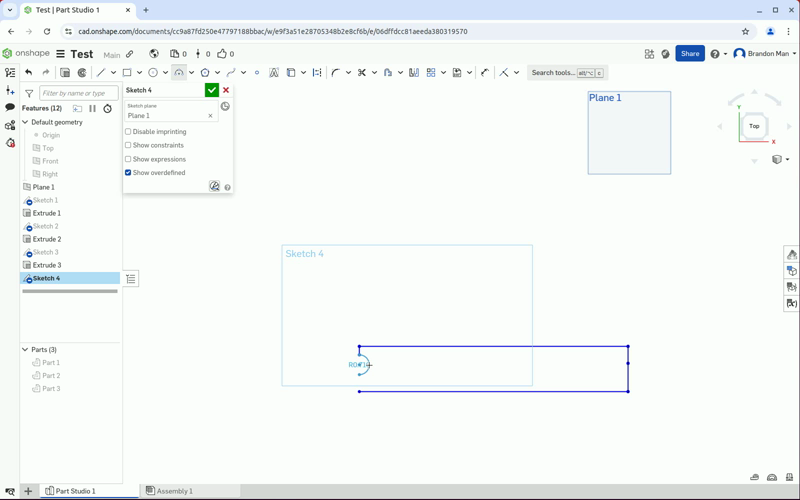
scroll(6)
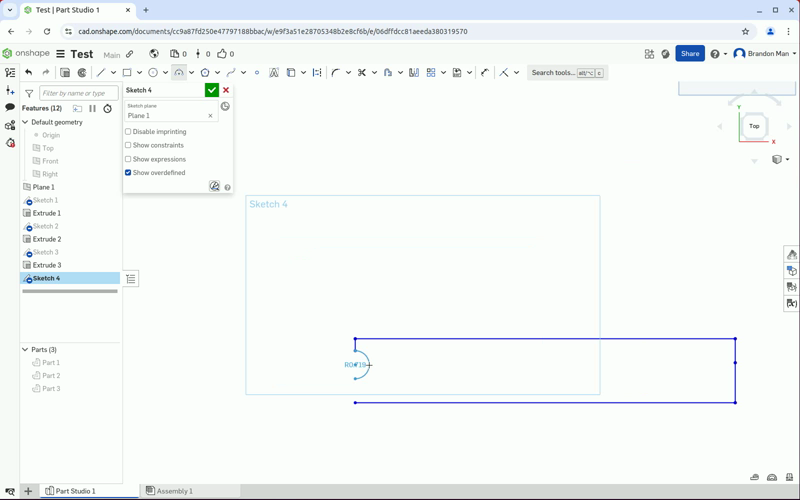
scroll(6)
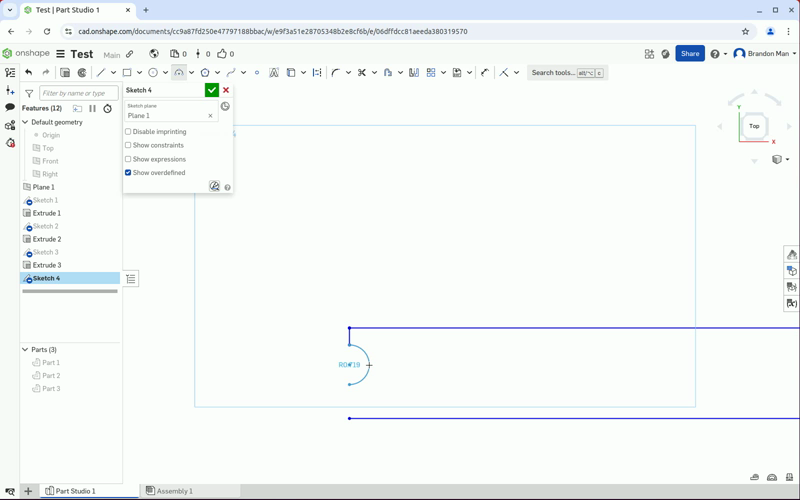
scroll(6)
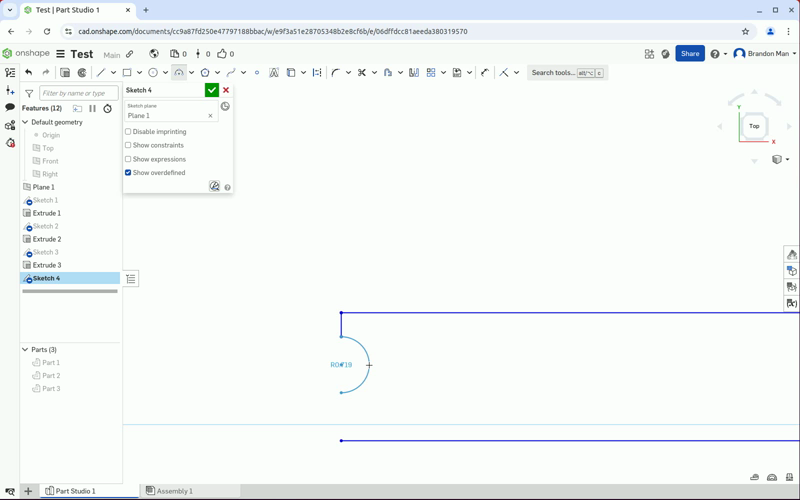
scroll(6)
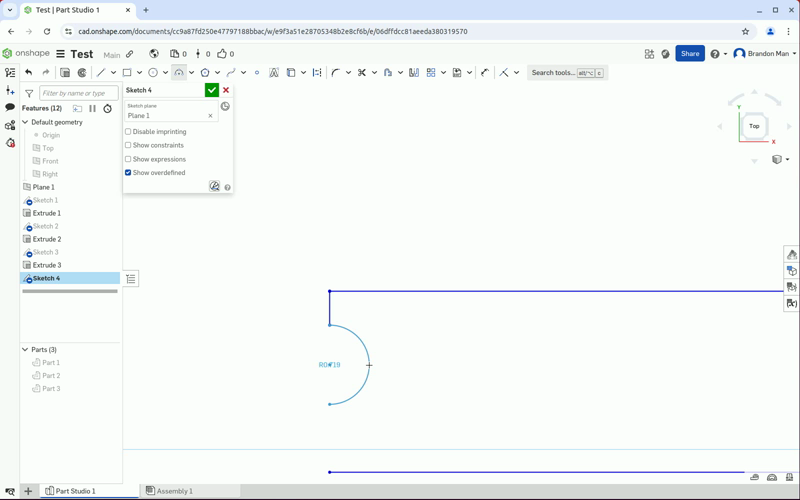
click(369, 364)
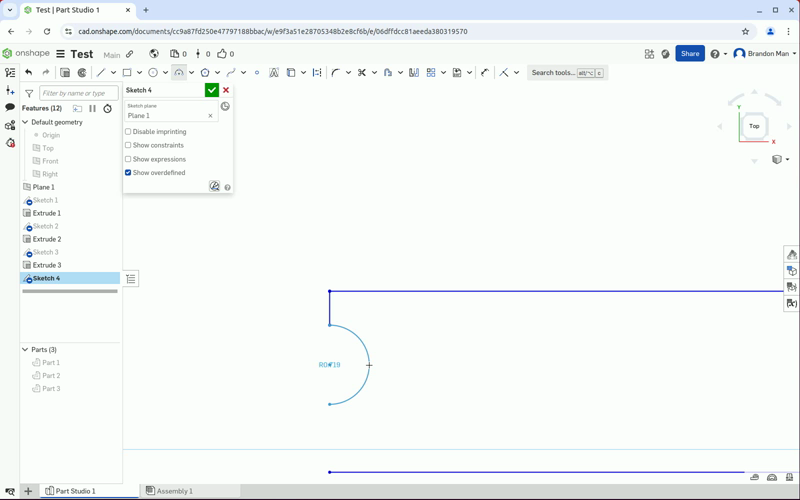
scroll(-6)
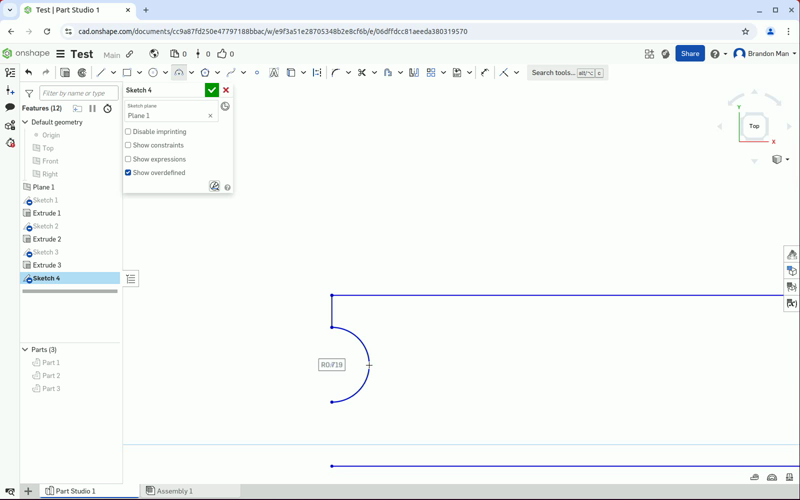
scroll(-6)
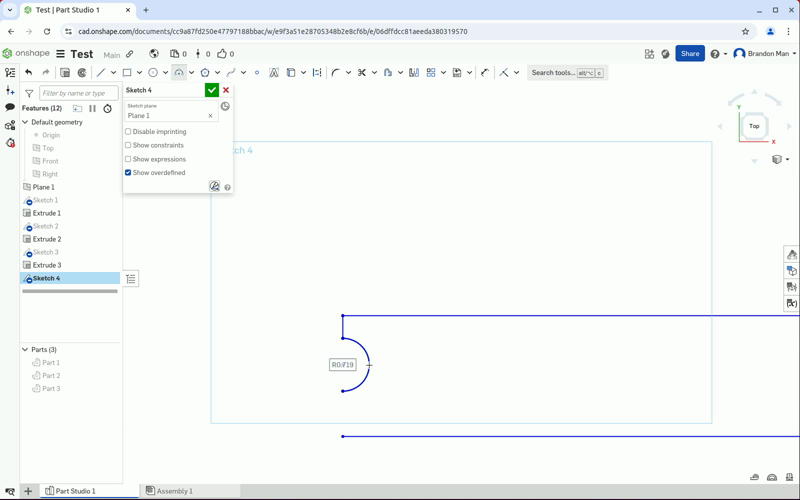
scroll(-6)
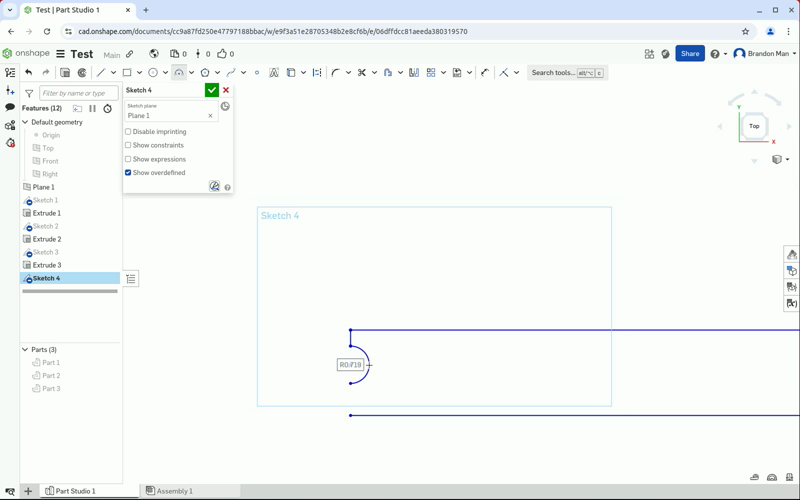
scroll(-6)
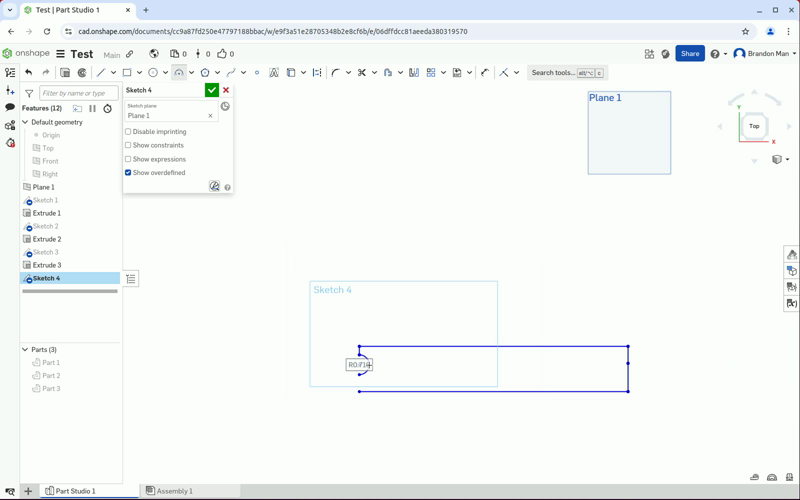
scroll(-6)
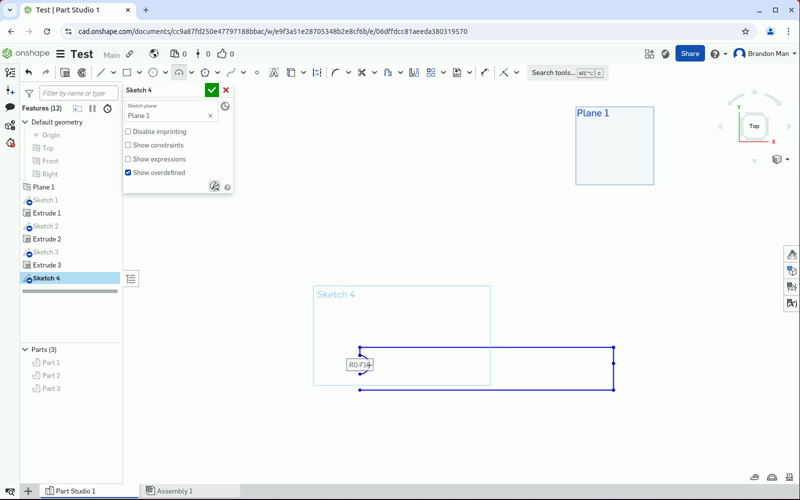
scroll(-6)
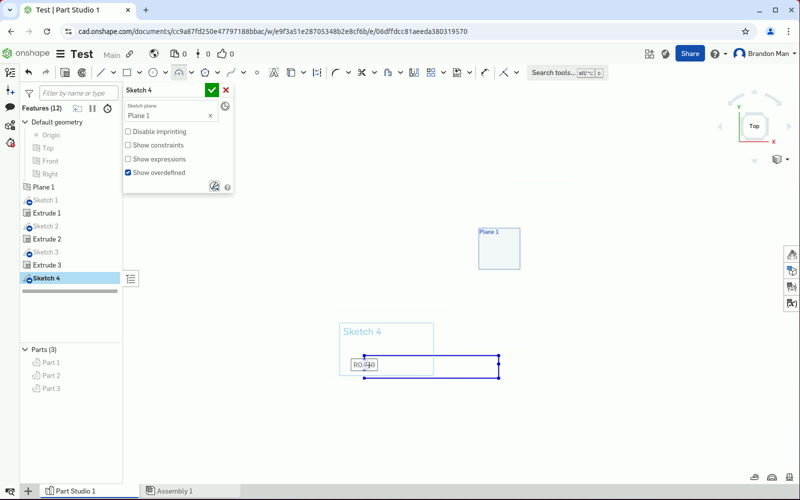
scroll(-6)
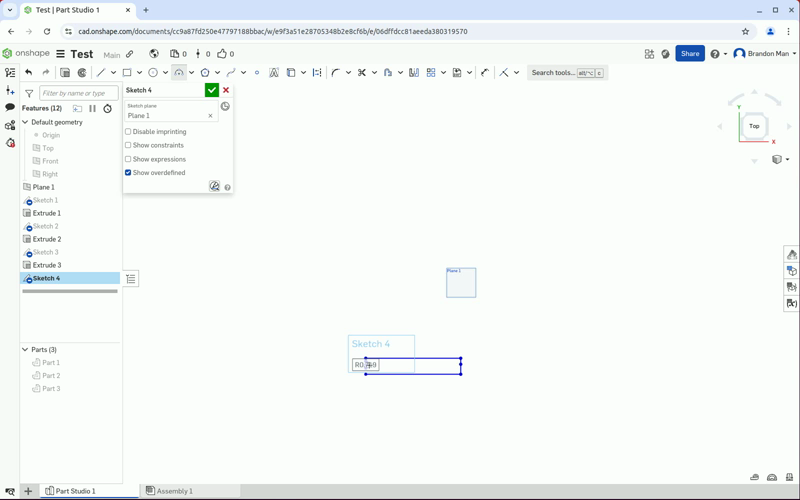
key_up(shift)
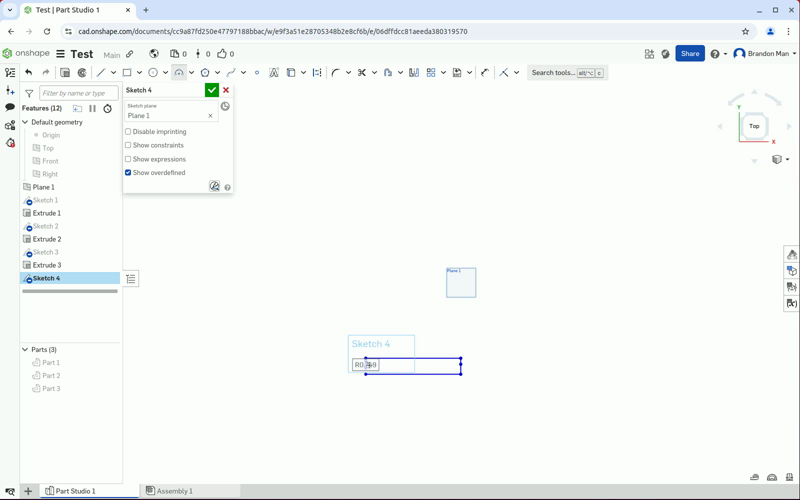
key(esc)
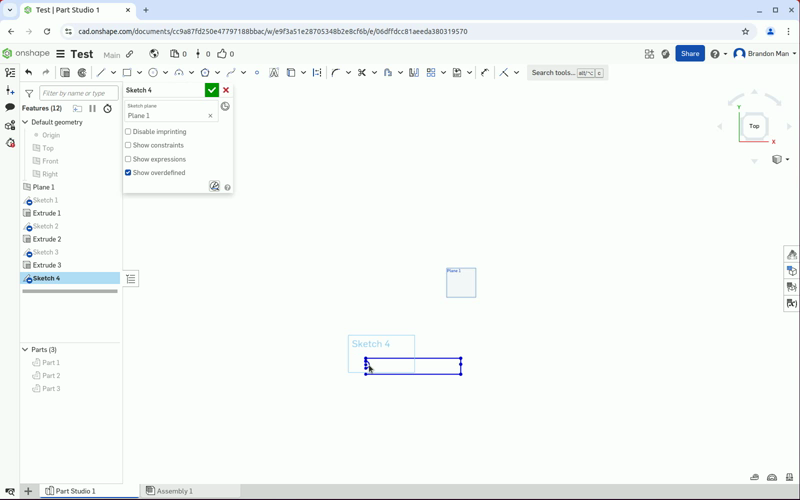
key(l)
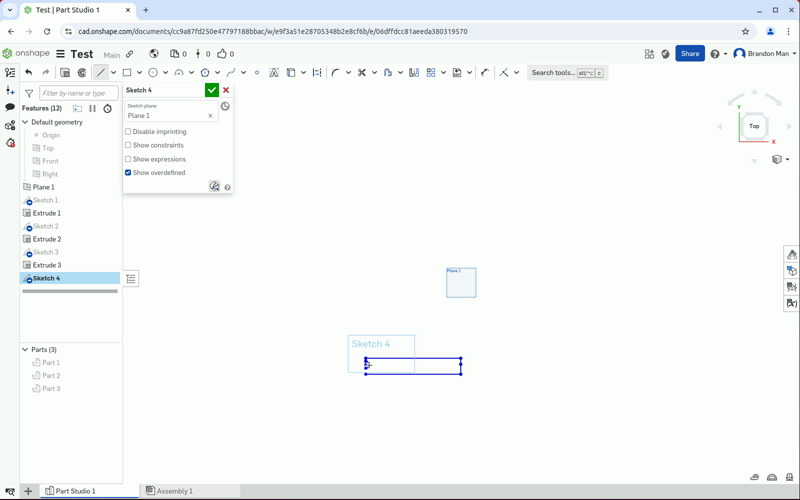
mouse_move(365, 368)
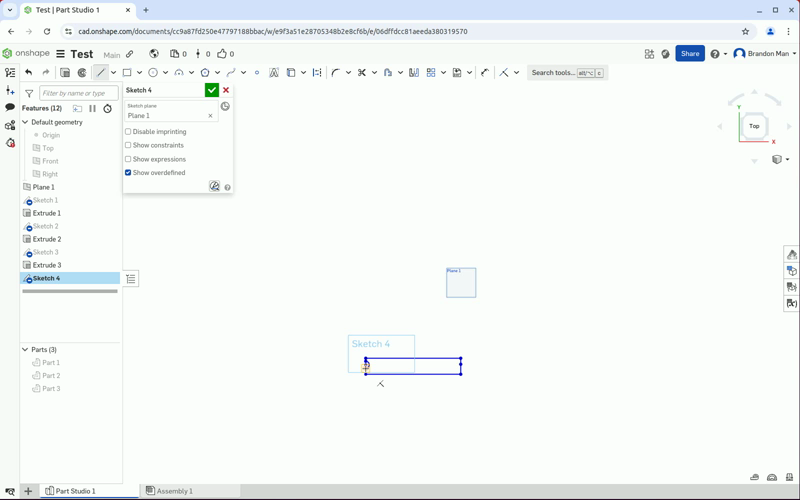
scroll(6)
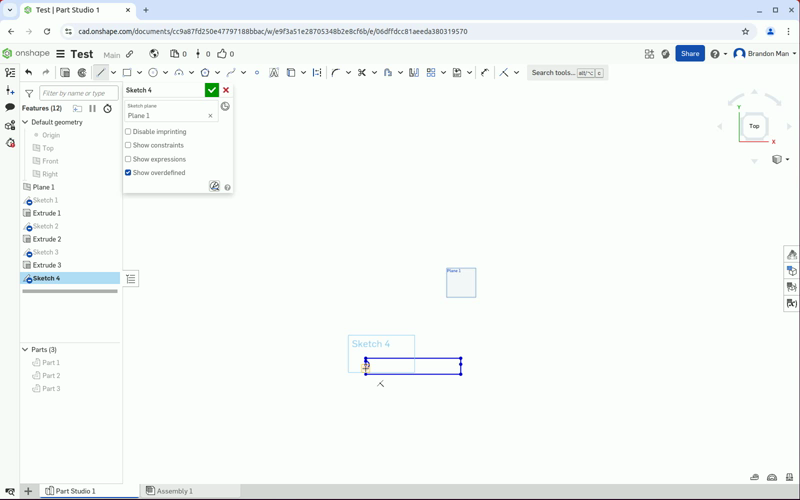
scroll(6)
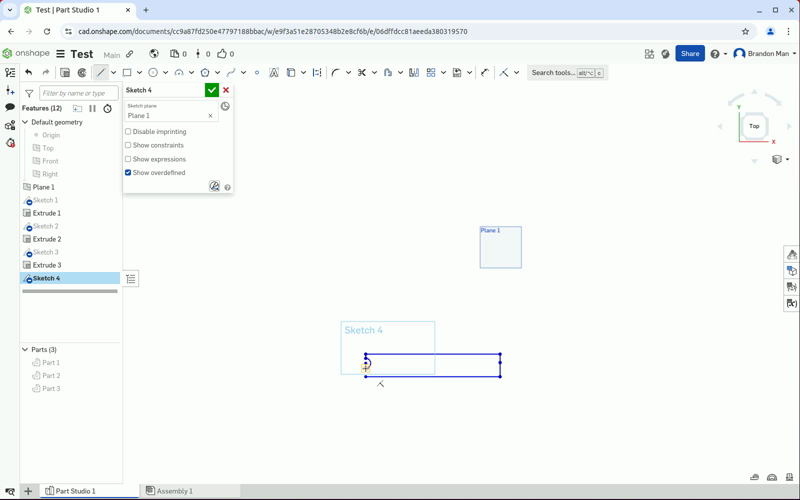
scroll(6)
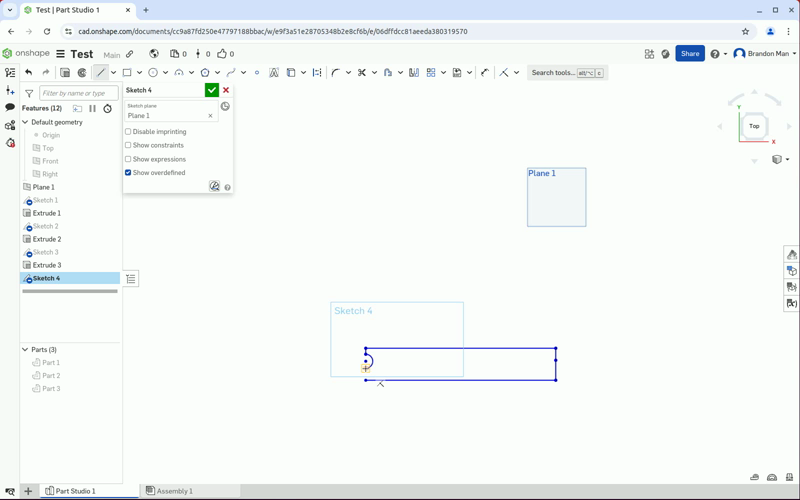
scroll(6)
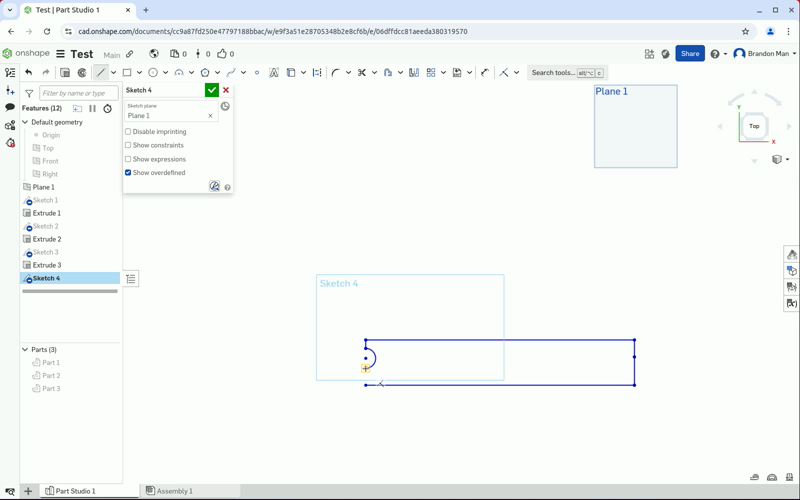
scroll(6)
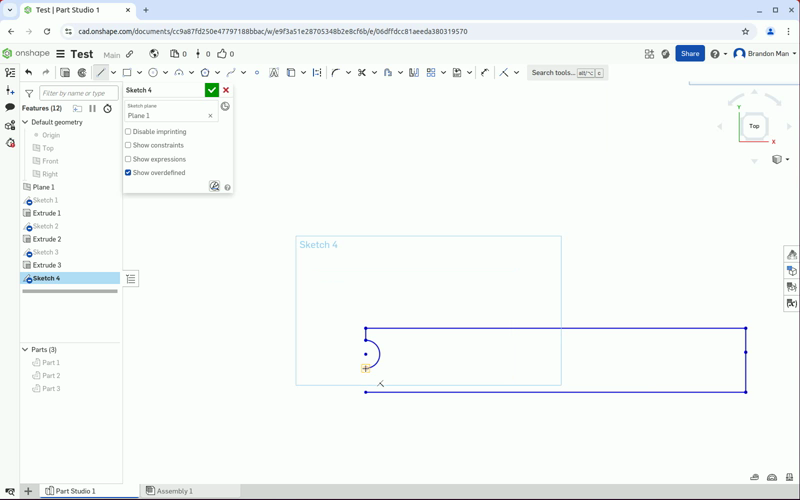
scroll(6)
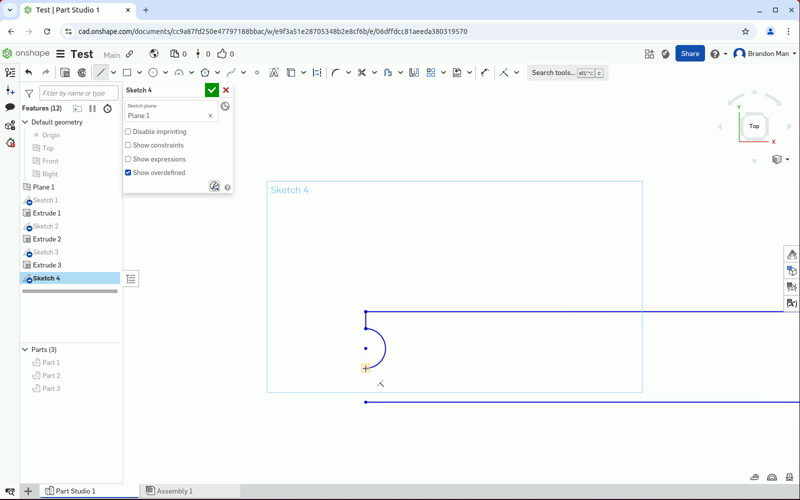
scroll(6)
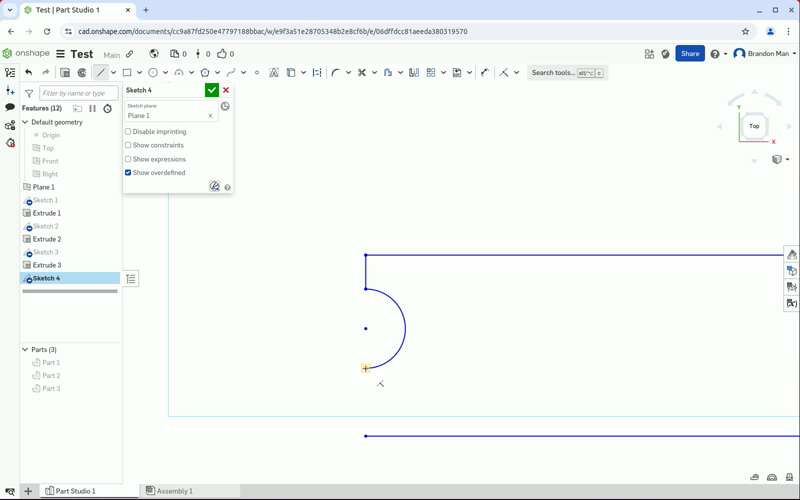
click(365, 368)
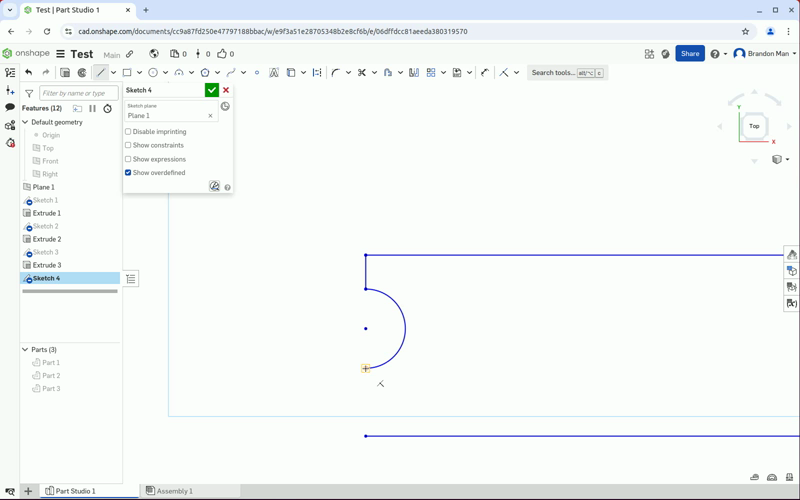
scroll(-6)
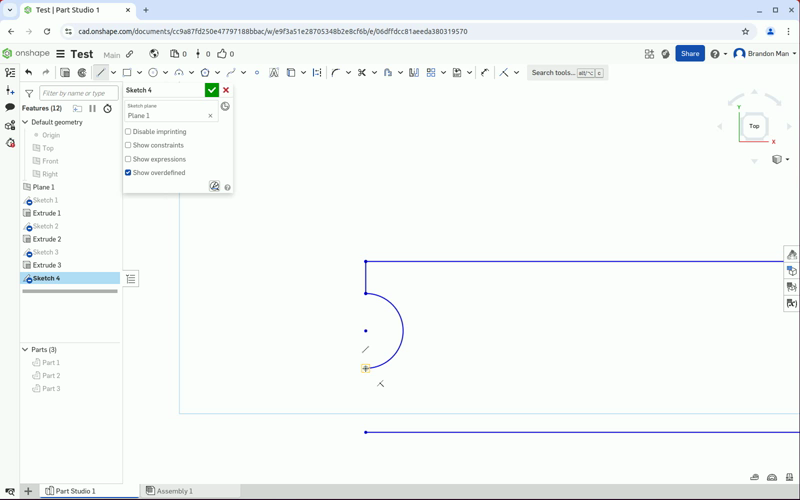
scroll(-6)
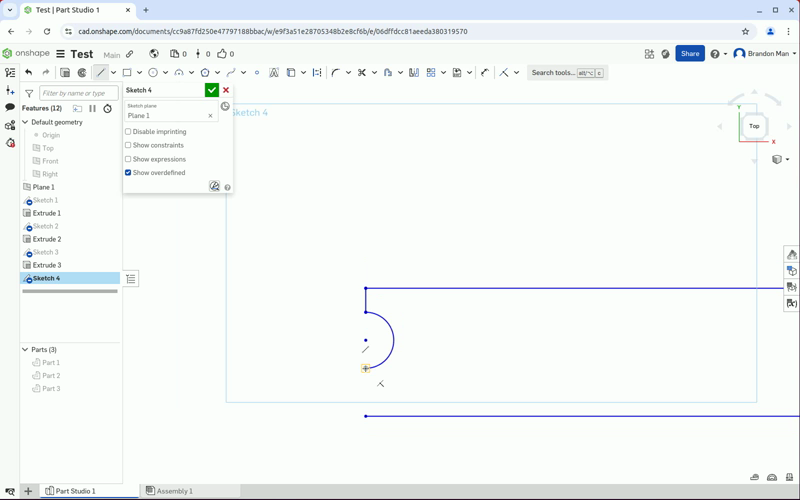
scroll(-6)
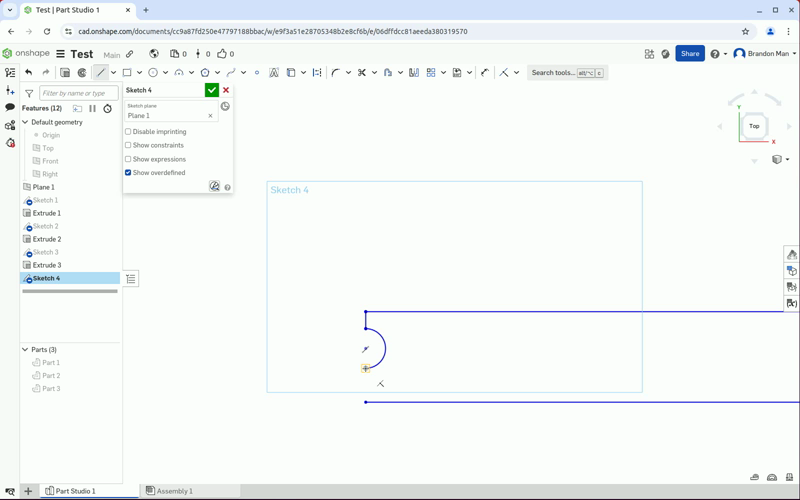
scroll(-6)
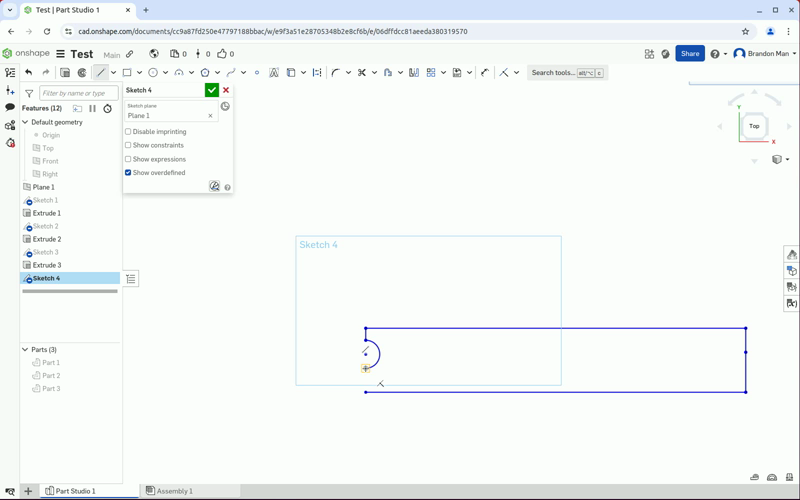
scroll(-6)
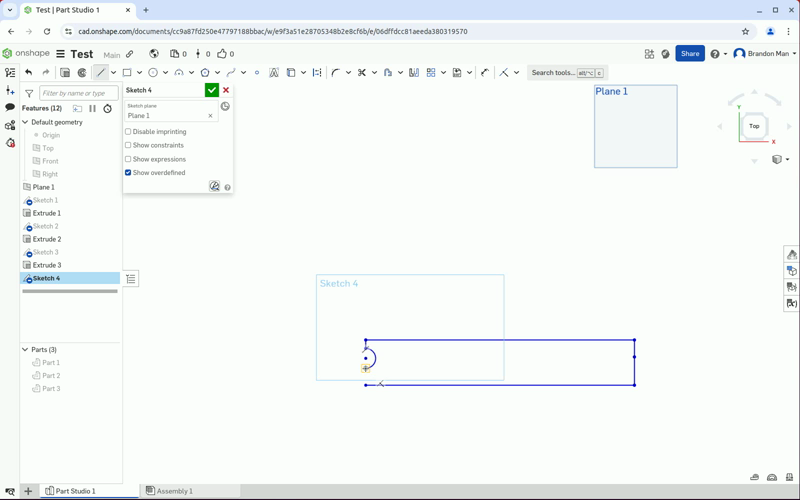
scroll(-6)
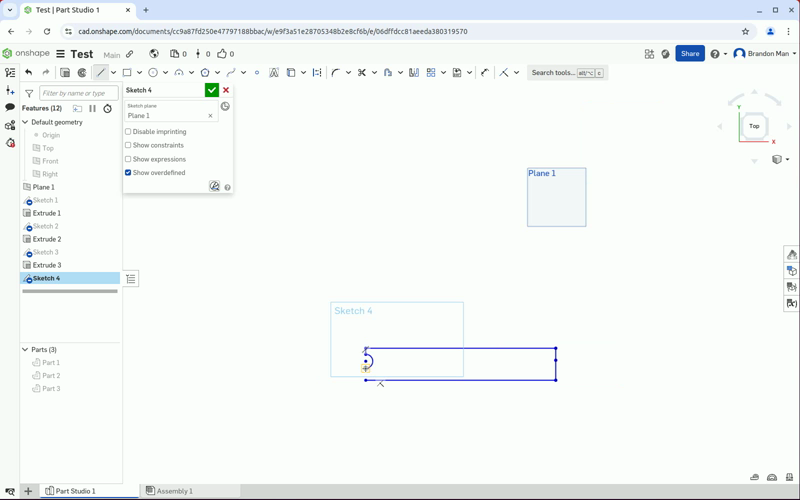
scroll(-6)
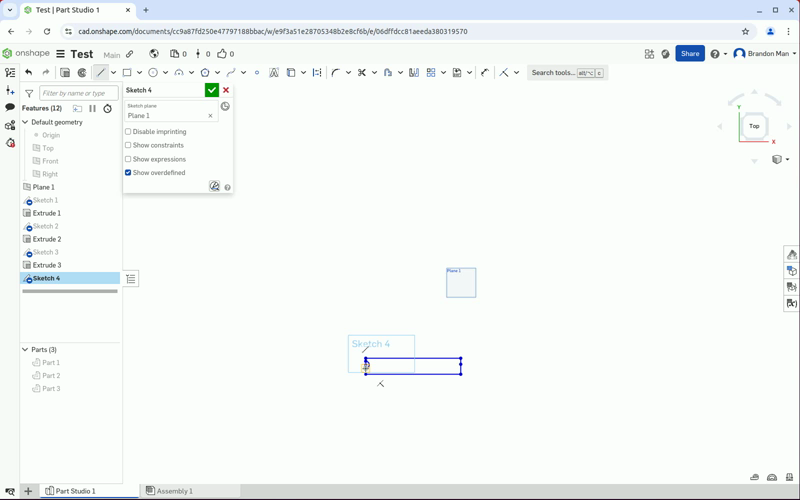
mouse_move(395, 368)
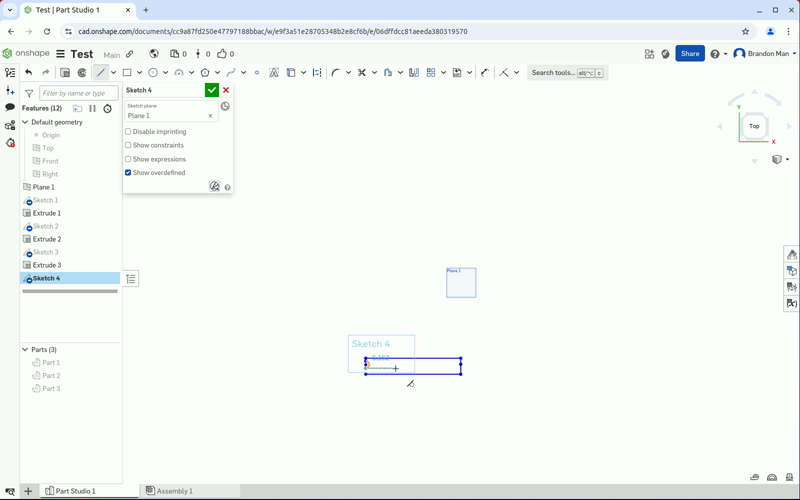
key_down(shift)
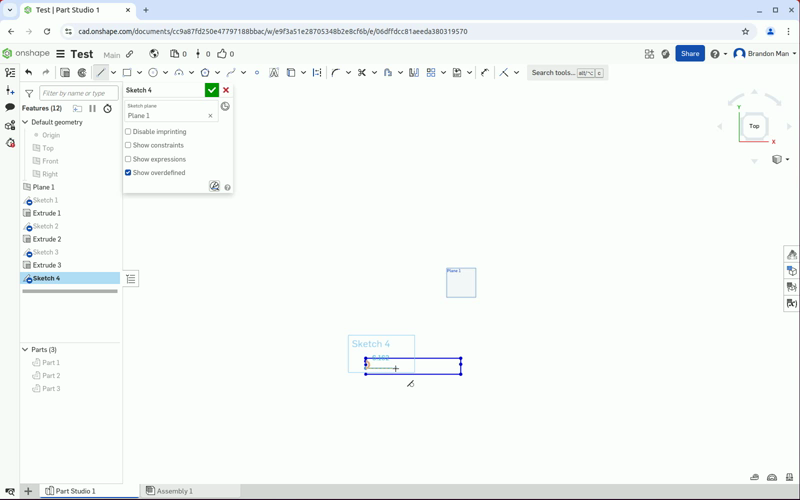
mouse_move(365, 374)
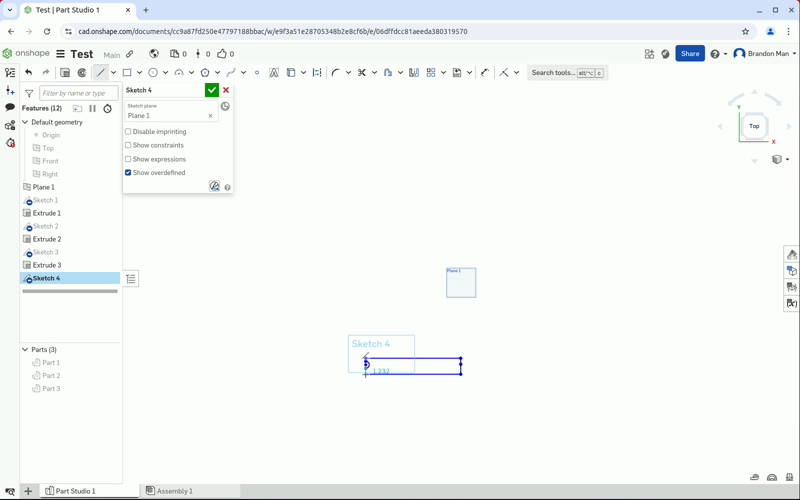
scroll(6)
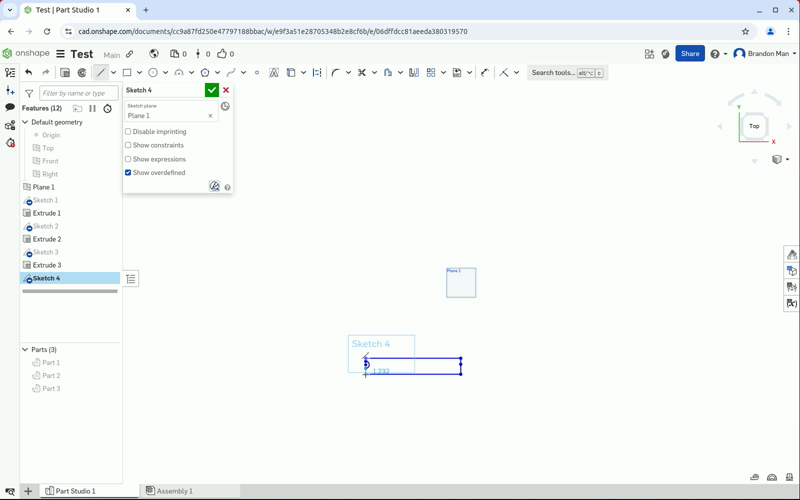
scroll(6)
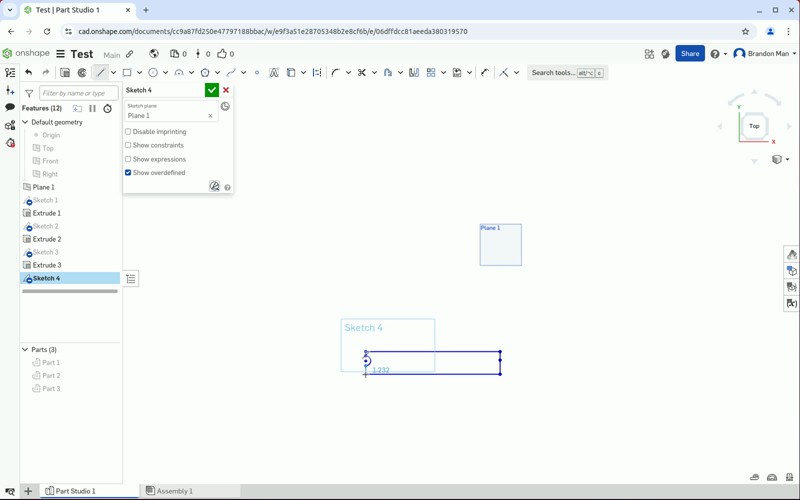
scroll(6)
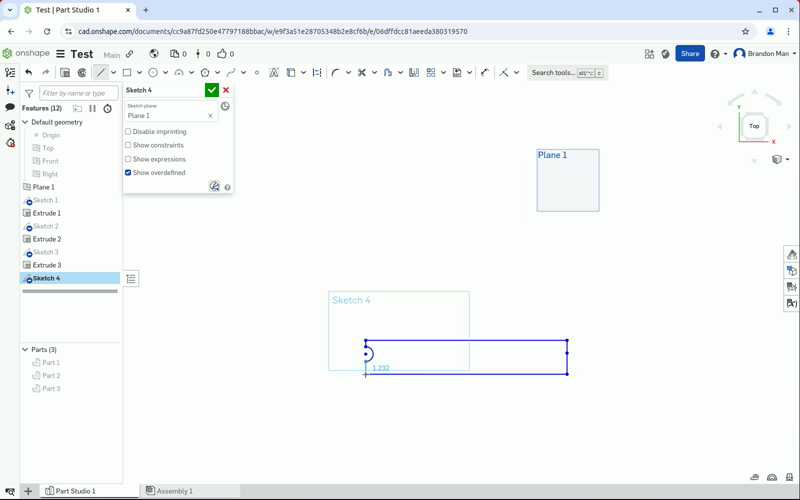
scroll(6)
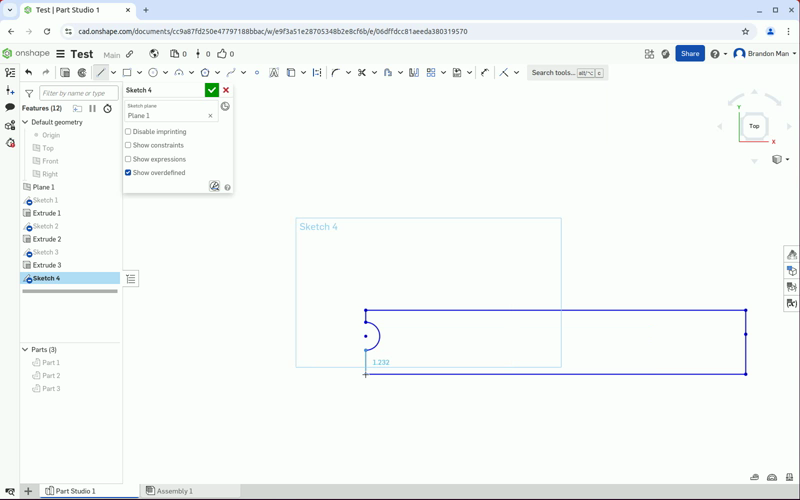
scroll(6)
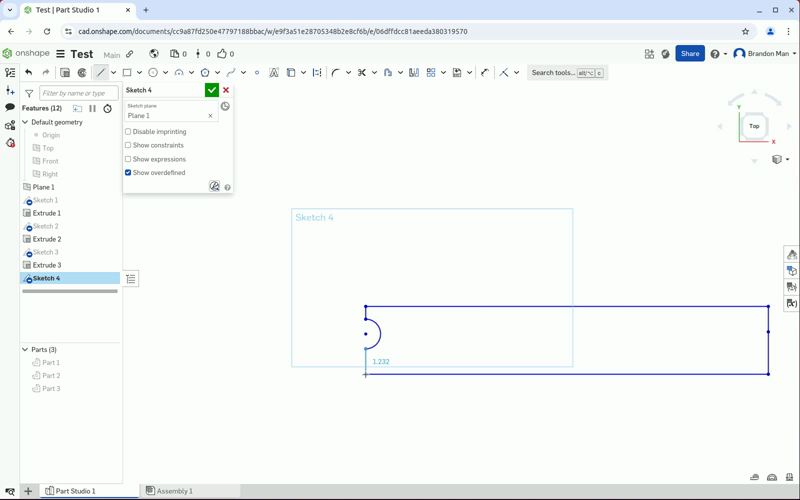
scroll(6)
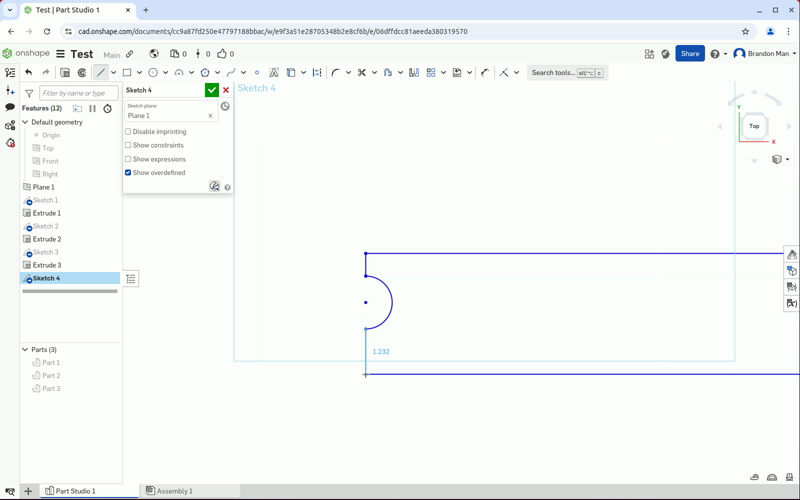
scroll(6)
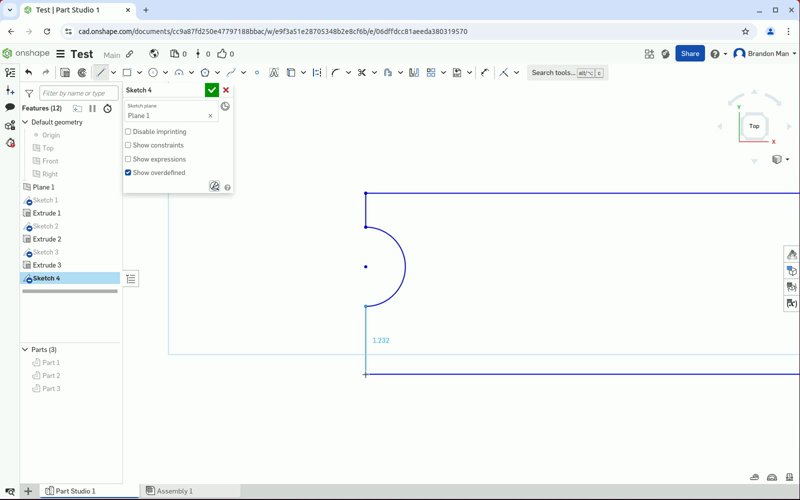
key_up(shift)
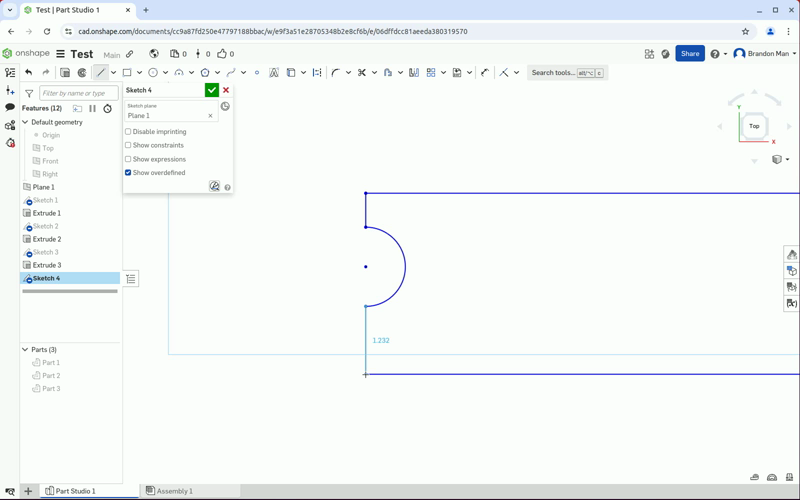
click(365, 374)
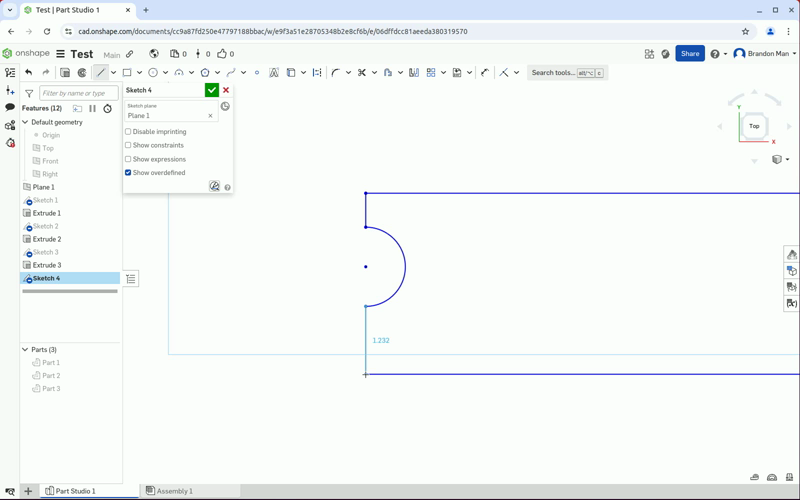
scroll(-6)
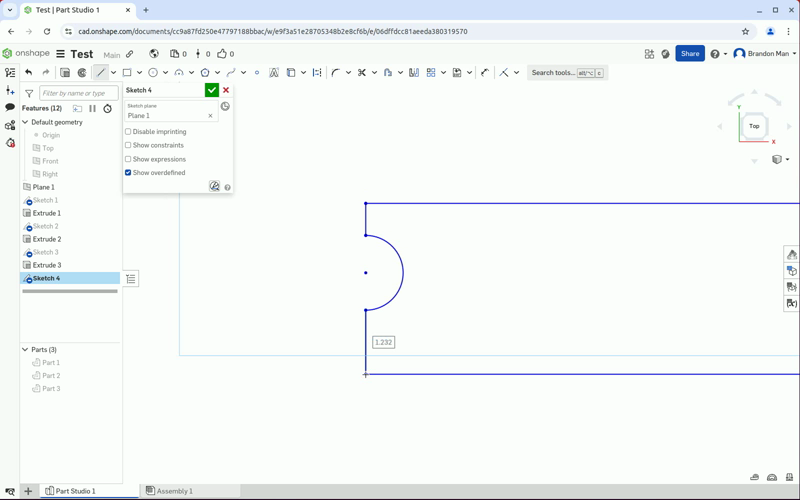
scroll(-6)
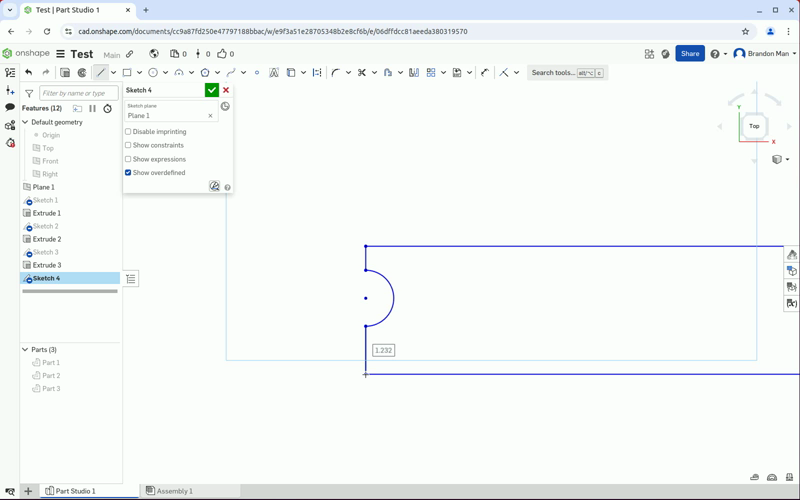
scroll(-6)
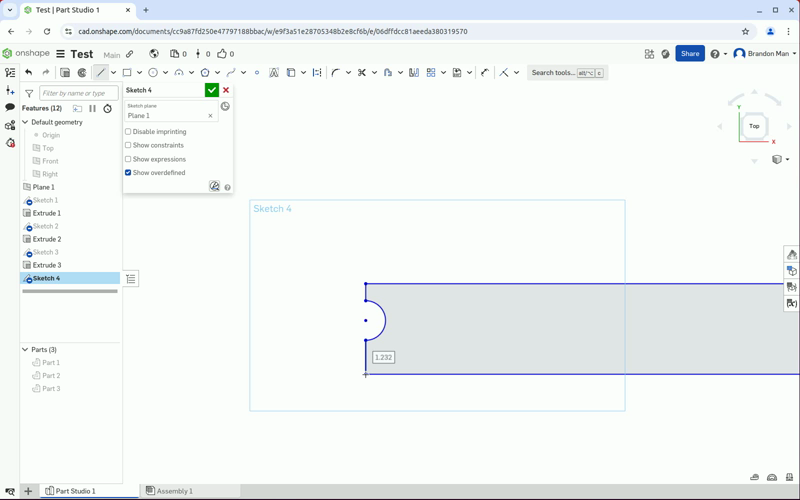
scroll(-6)
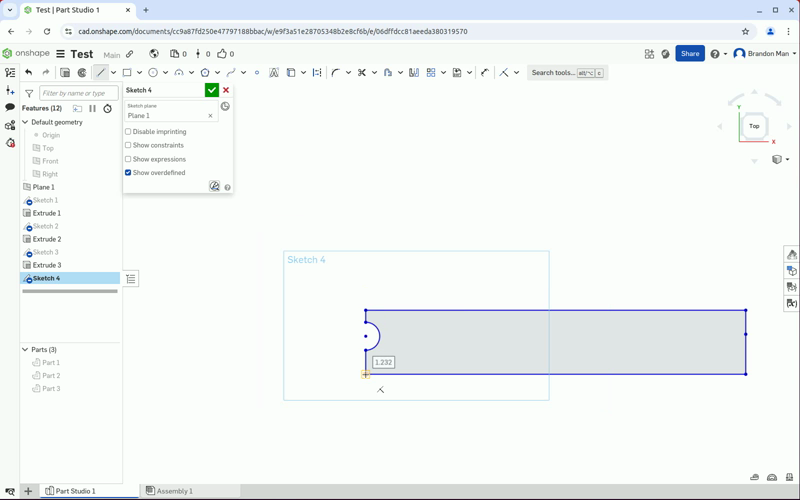
scroll(-6)
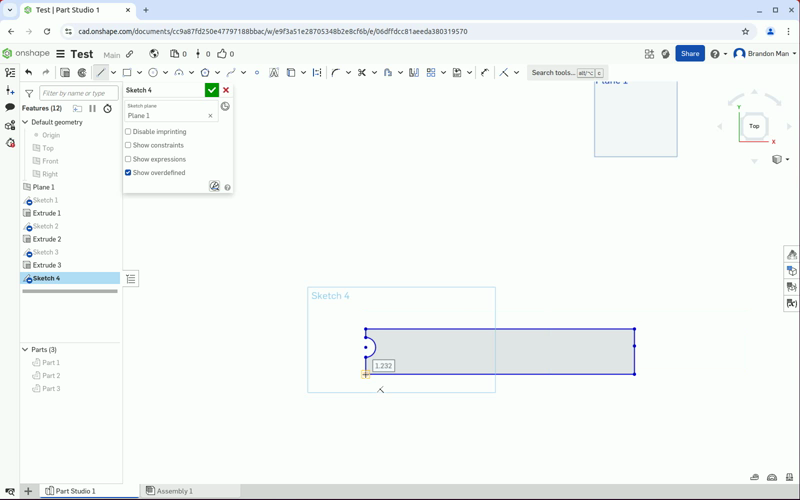
scroll(-6)
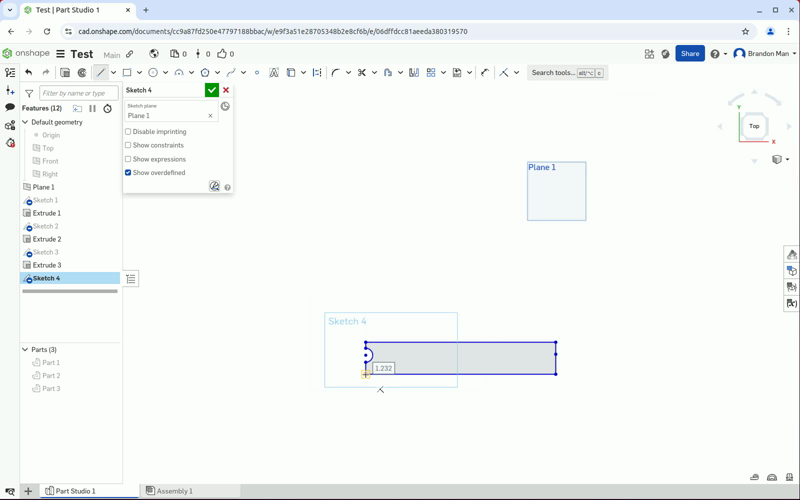
scroll(-6)
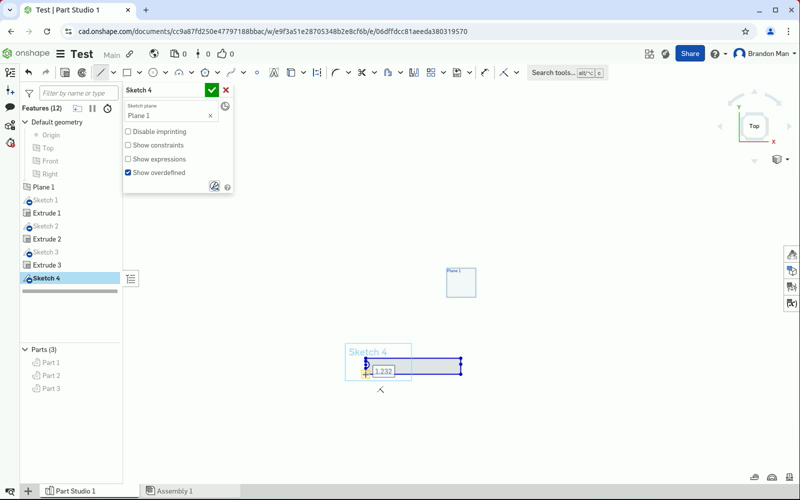
key(esc)
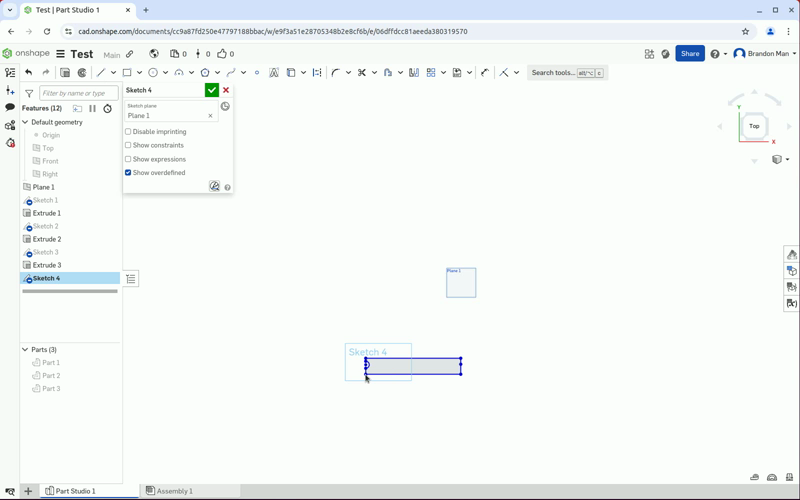
key(c)
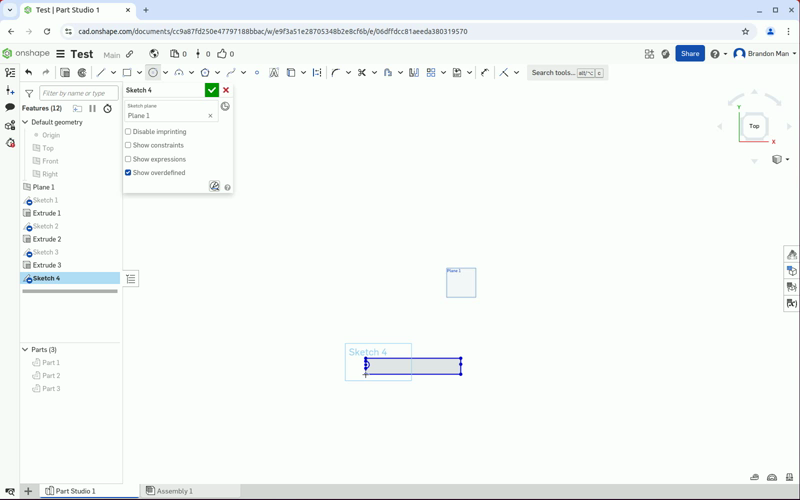
key_down(shift)
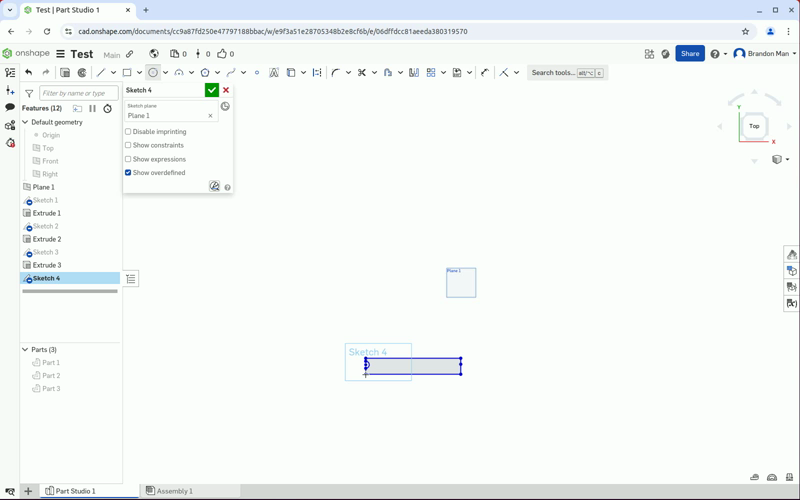
mouse_move(409, 364)
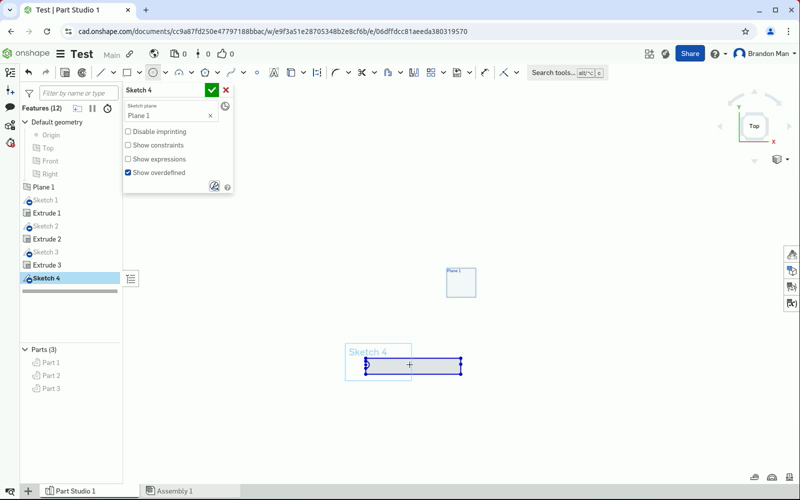
click(409, 364)
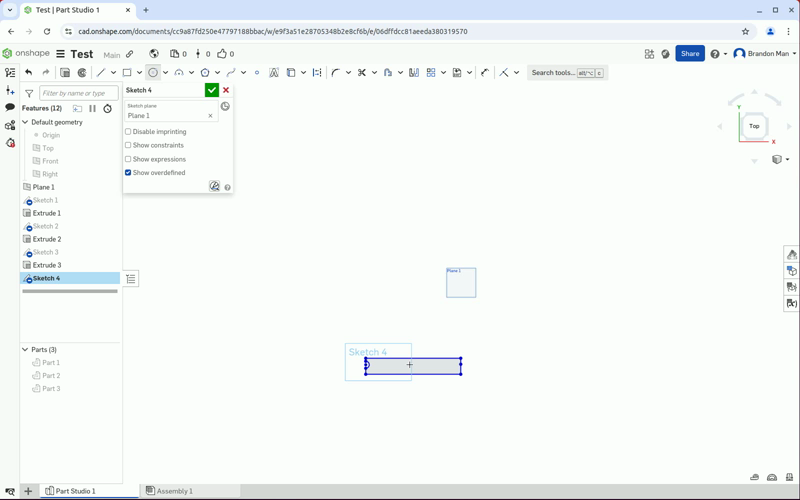
key_up(shift)
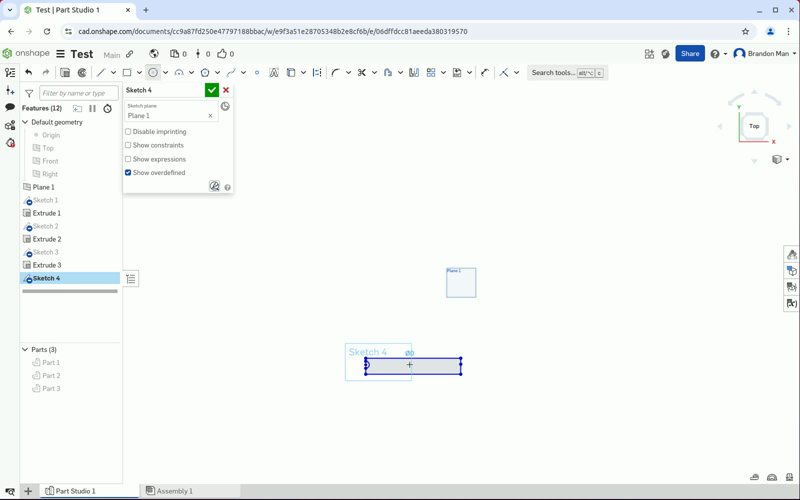
mouse_move(412, 364)
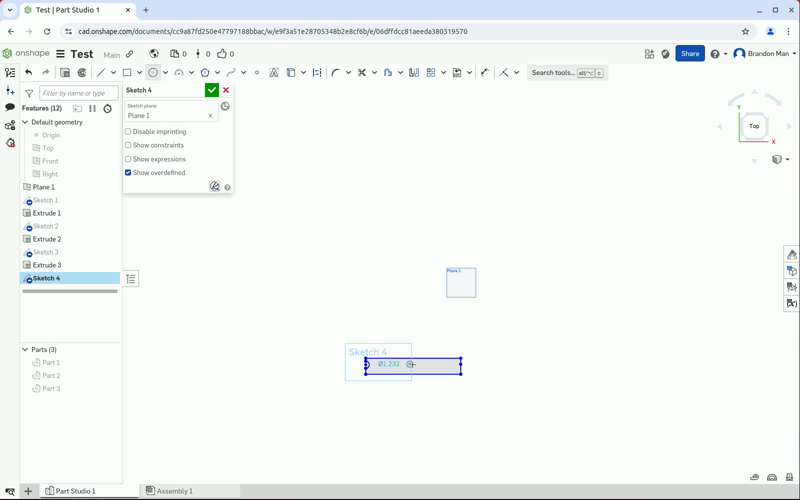
click(412, 364)
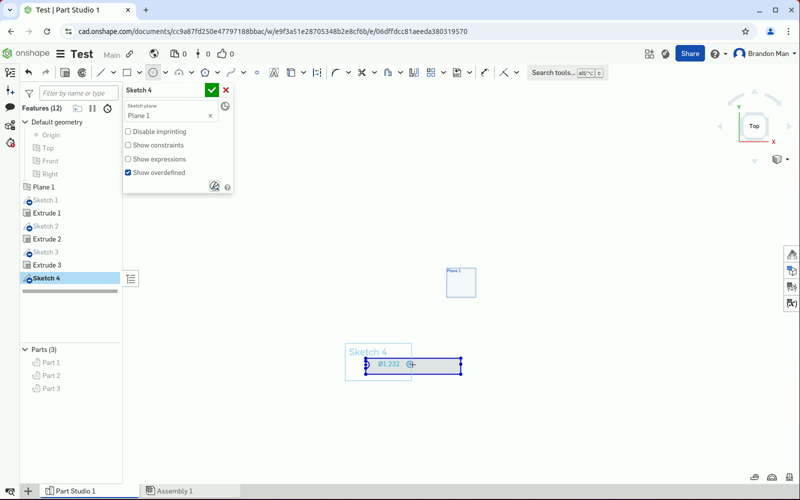
key(esc)
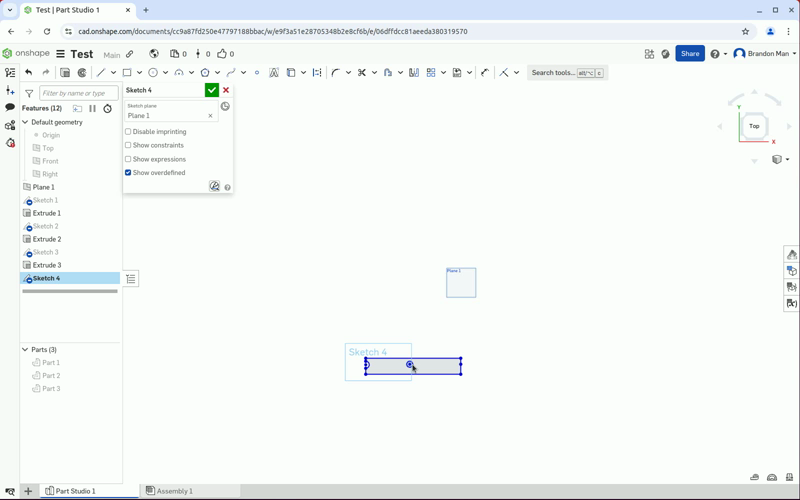
key(c)
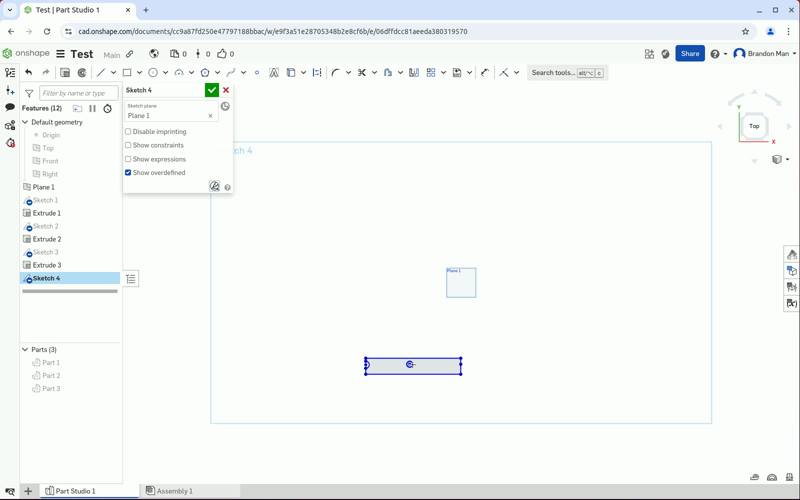
key_down(shift)
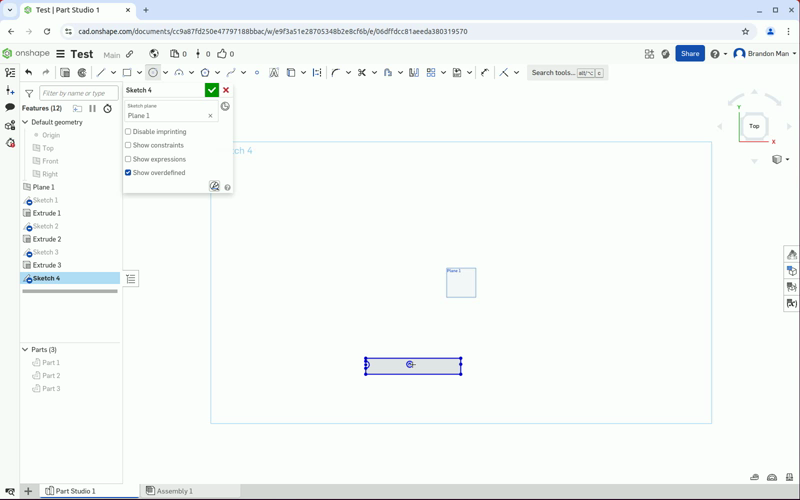
mouse_move(454, 364)
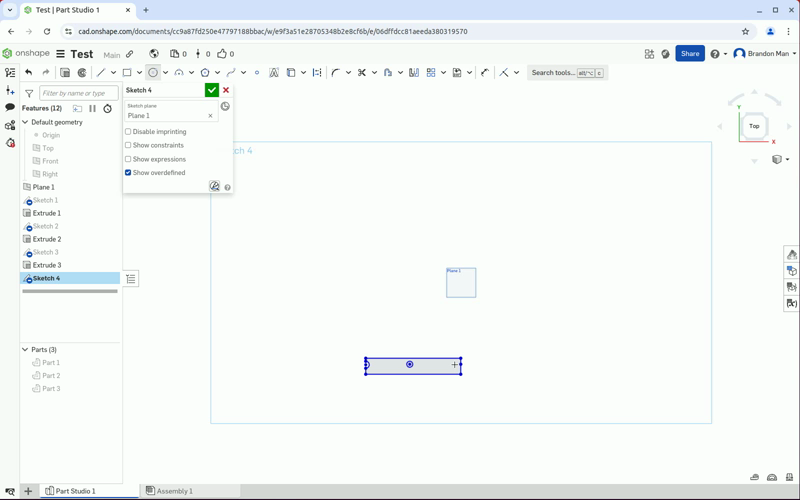
click(454, 364)
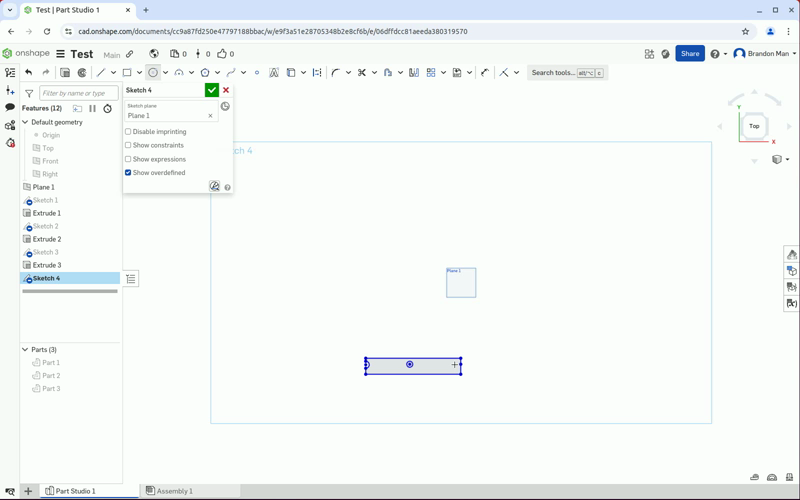
key_up(shift)
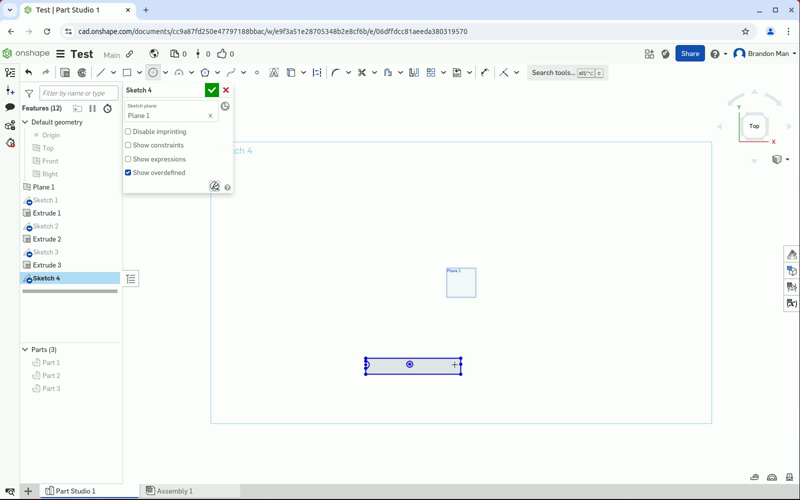
mouse_move(457, 364)
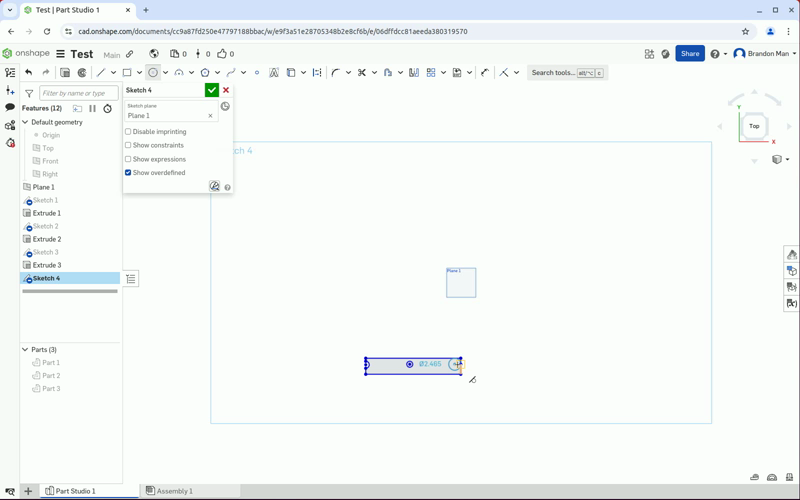
scroll(6)
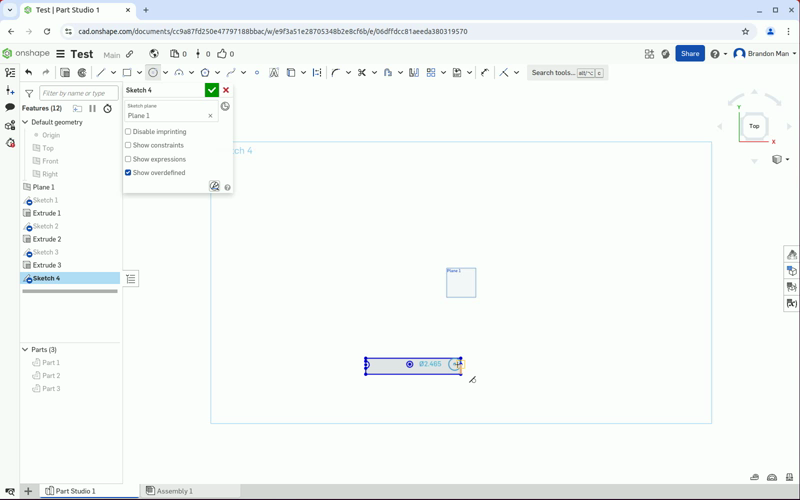
scroll(6)
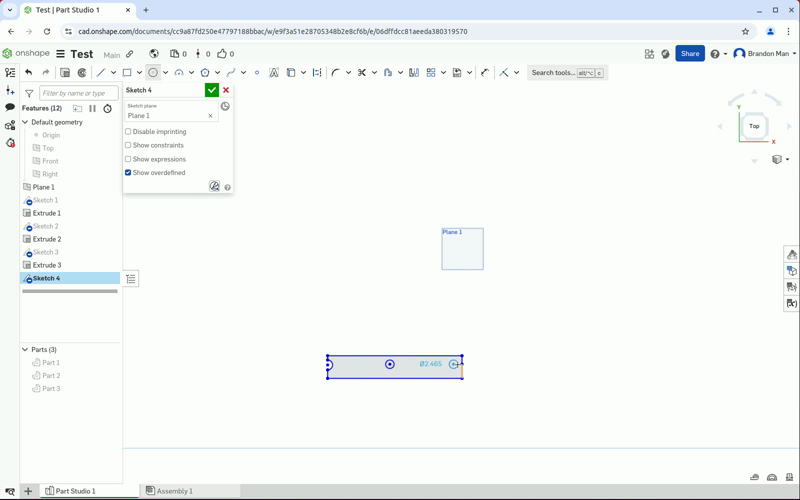
scroll(6)
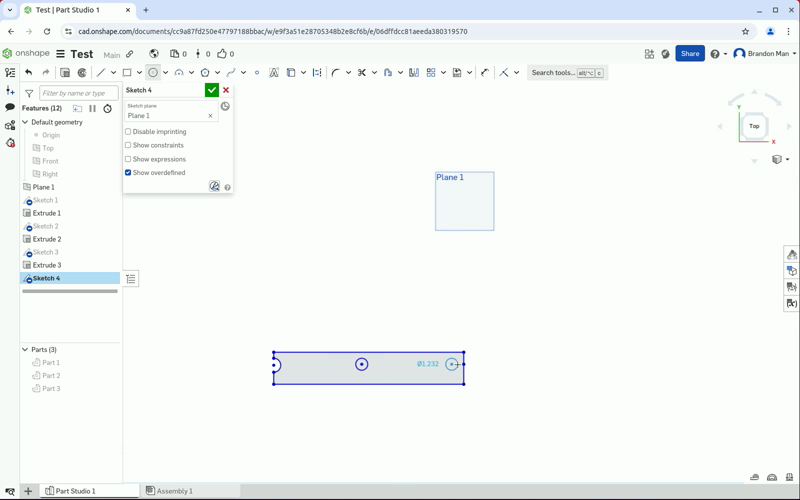
scroll(6)
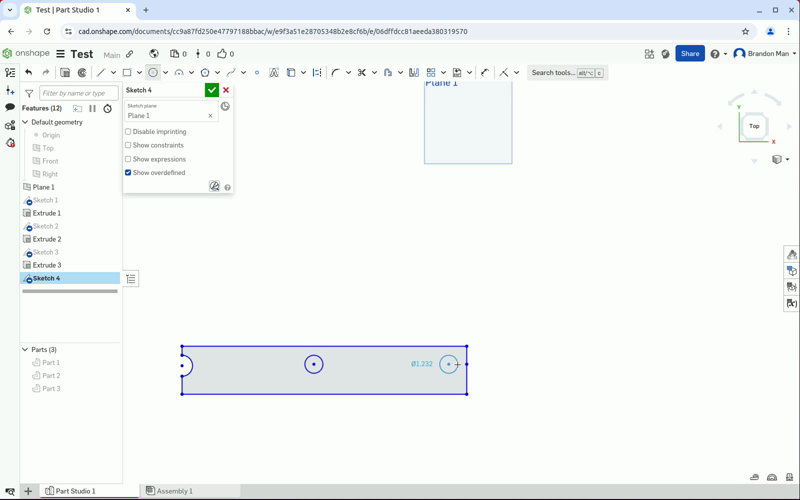
scroll(6)
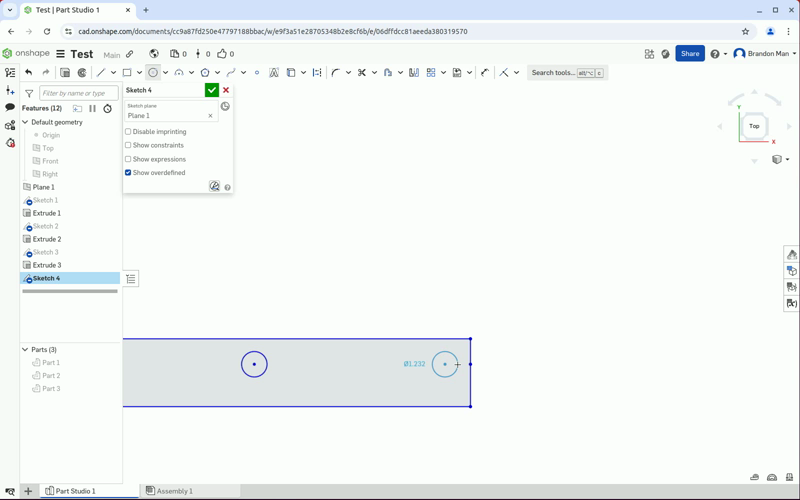
scroll(6)
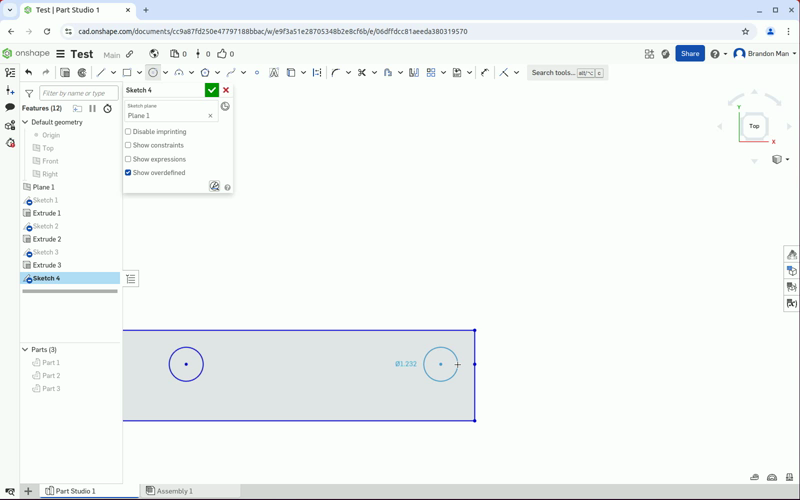
scroll(6)
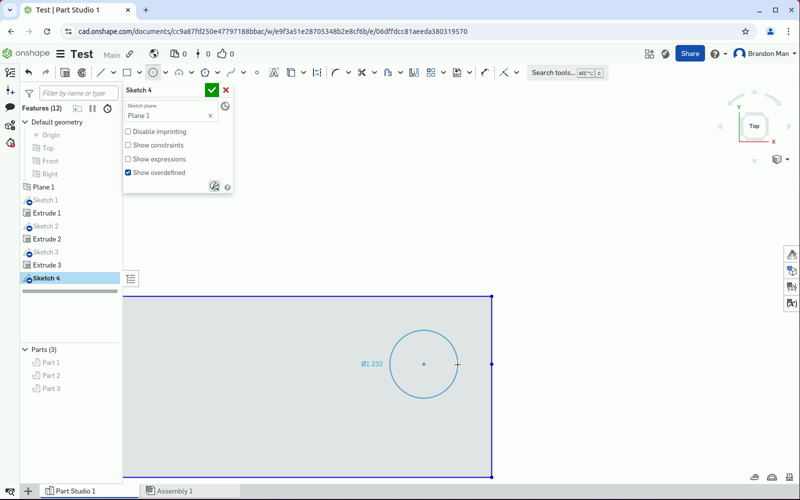
click(457, 364)
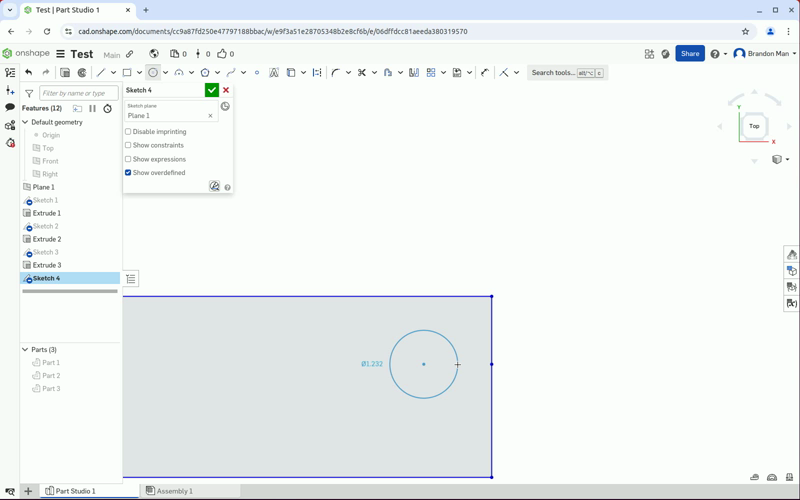
scroll(-6)
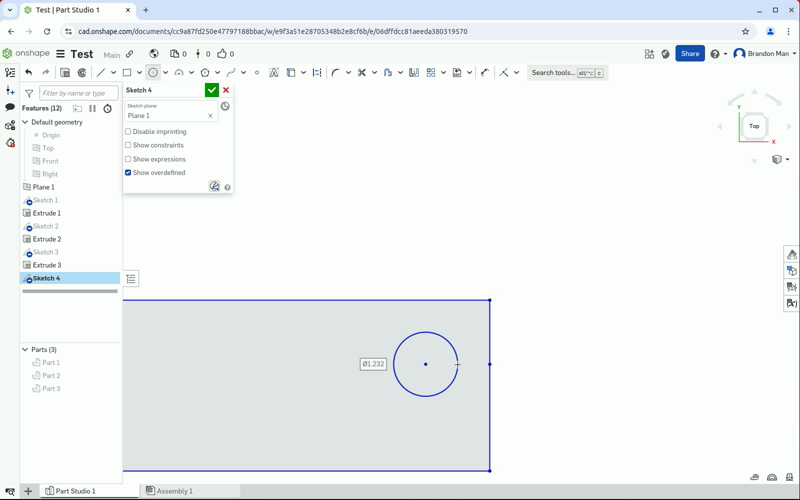
scroll(-6)
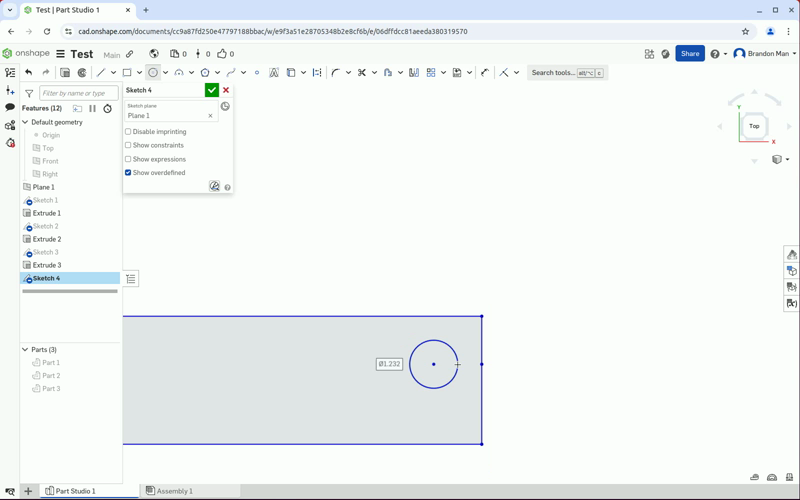
scroll(-6)
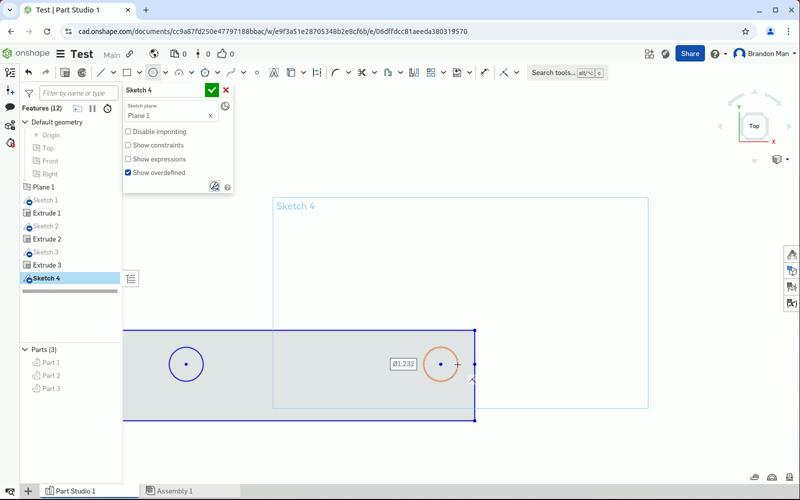
scroll(-6)
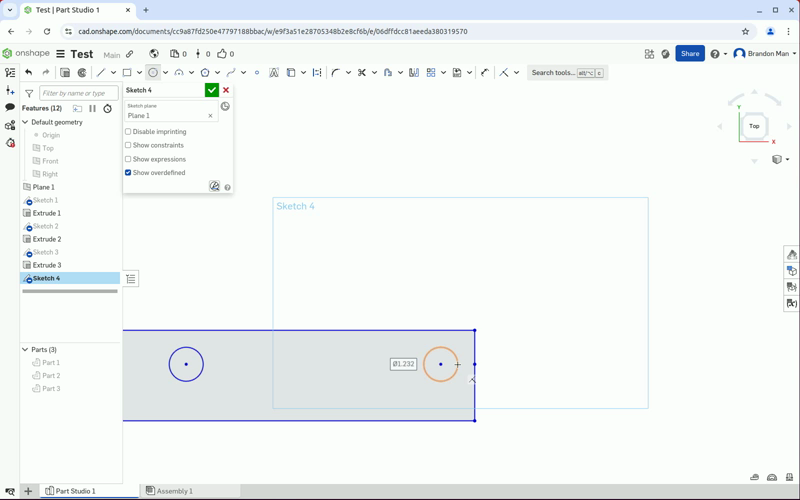
scroll(-6)
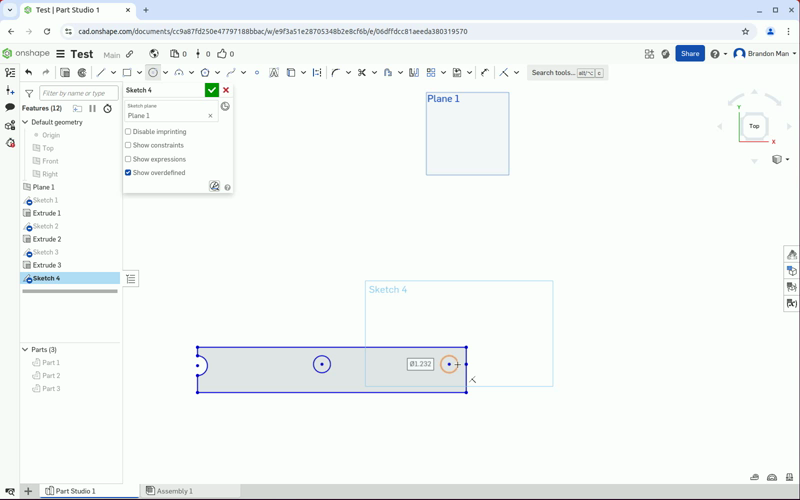
scroll(-6)
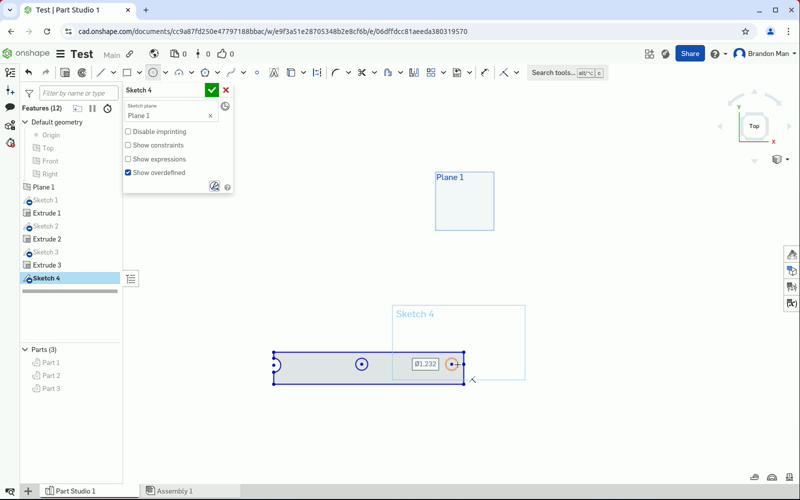
scroll(-6)
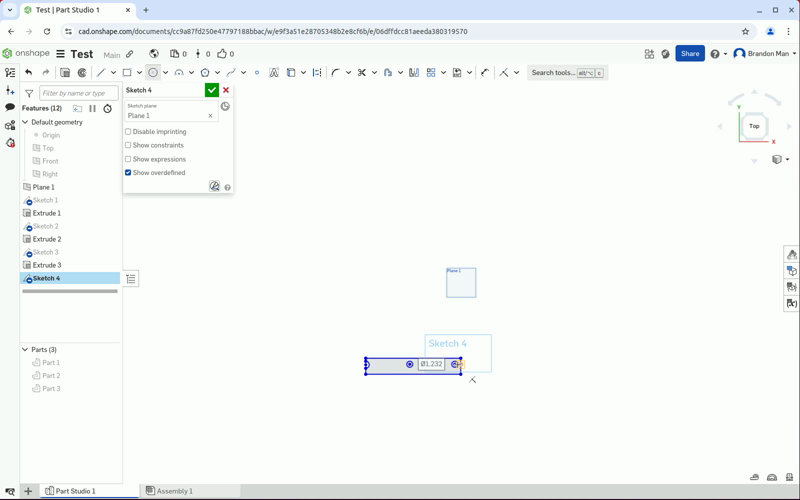
key(esc)
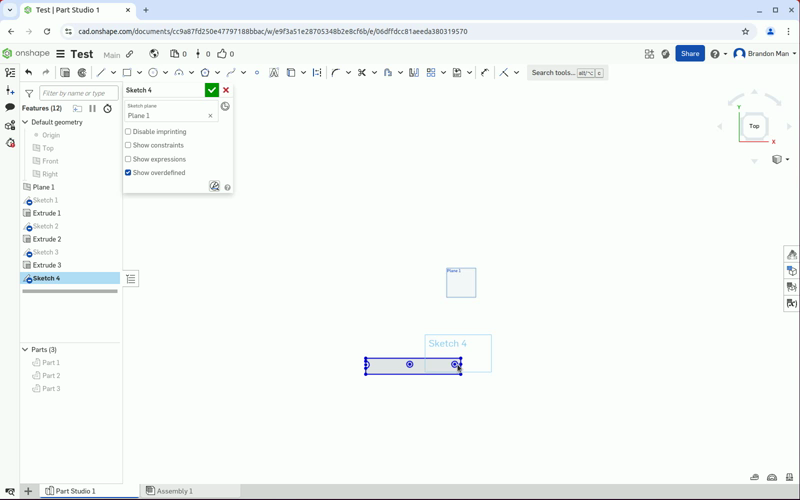
mouse_move(393, 371)
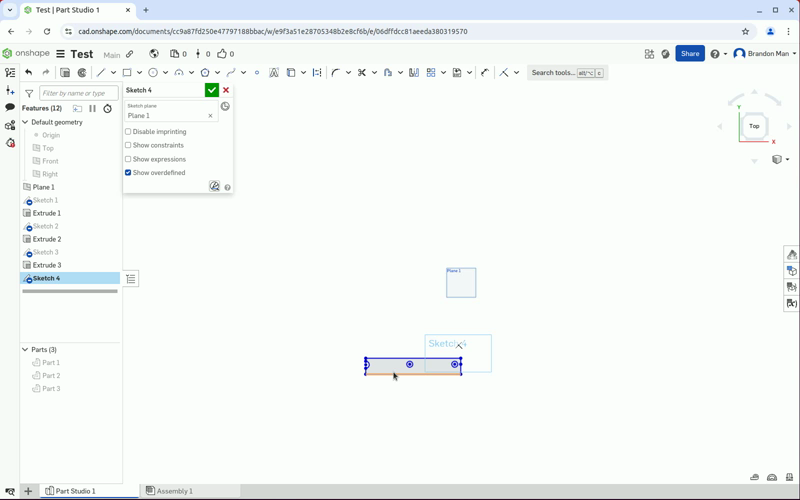
scroll(6)
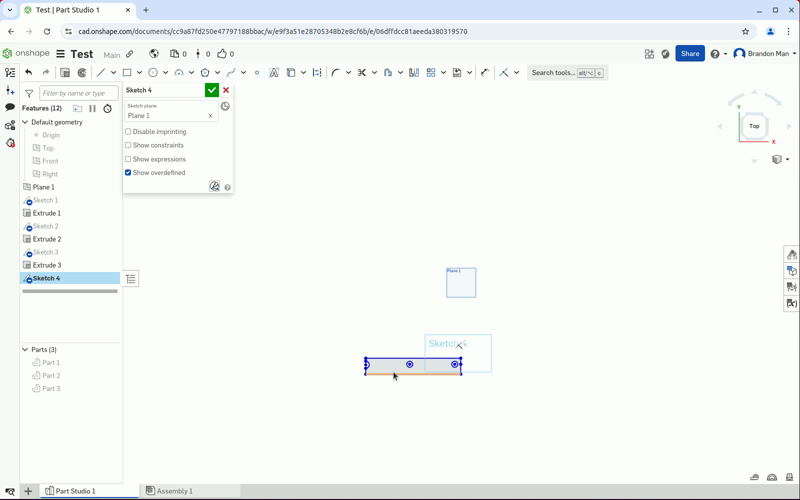
scroll(6)
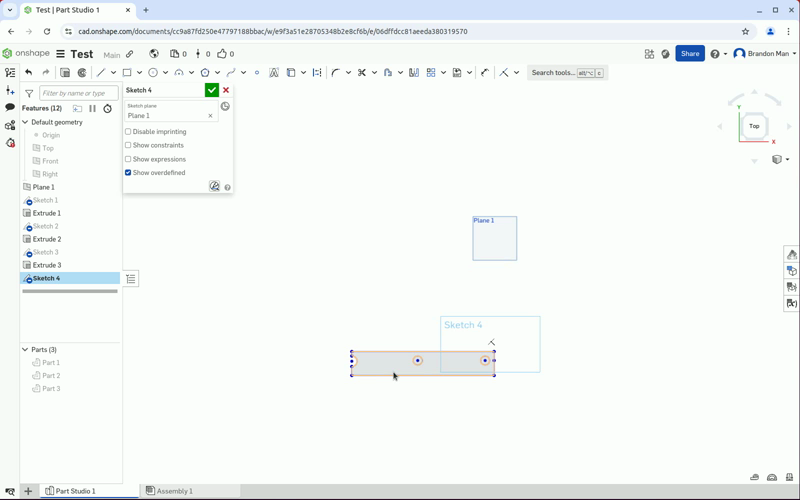
scroll(6)
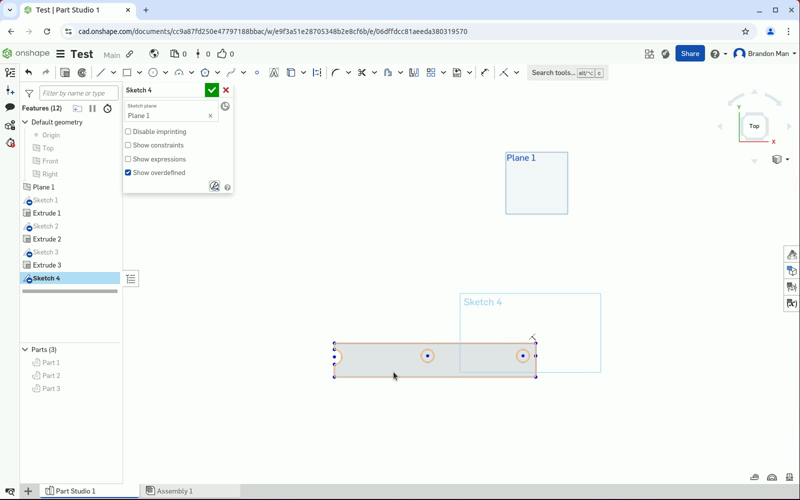
scroll(6)
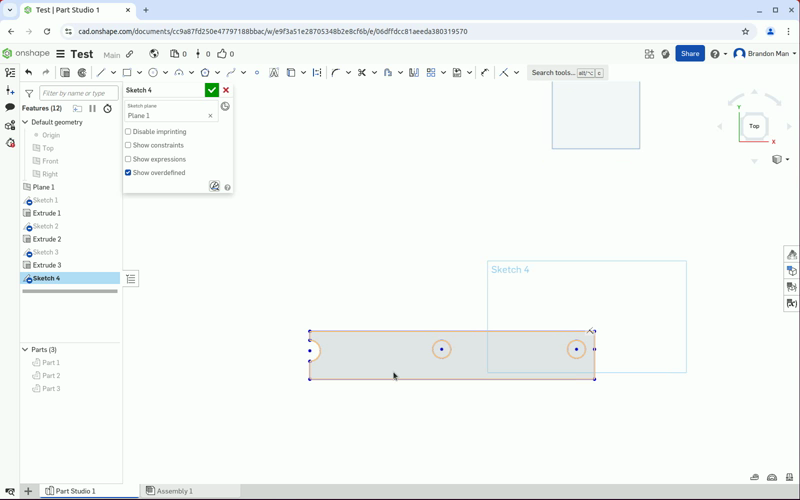
scroll(6)
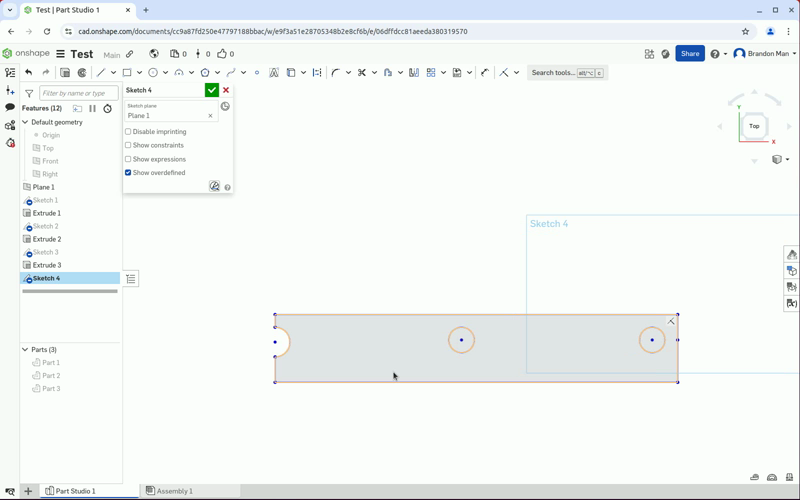
scroll(6)
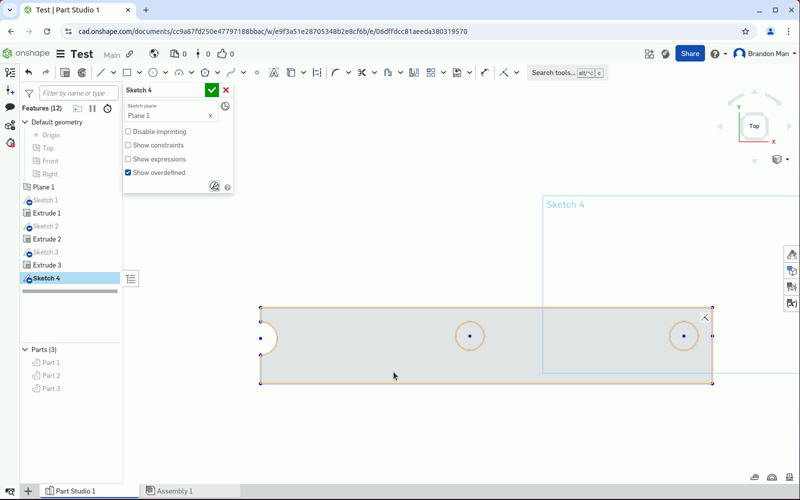
scroll(6)
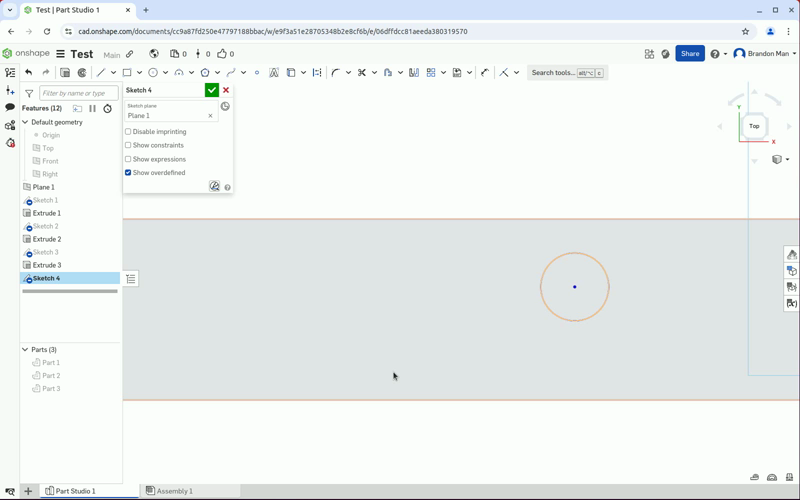
click(393, 371)
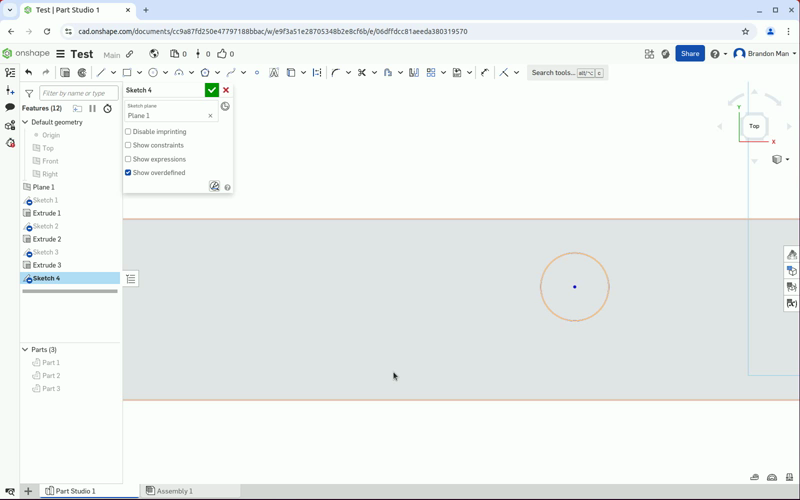
scroll(-6)
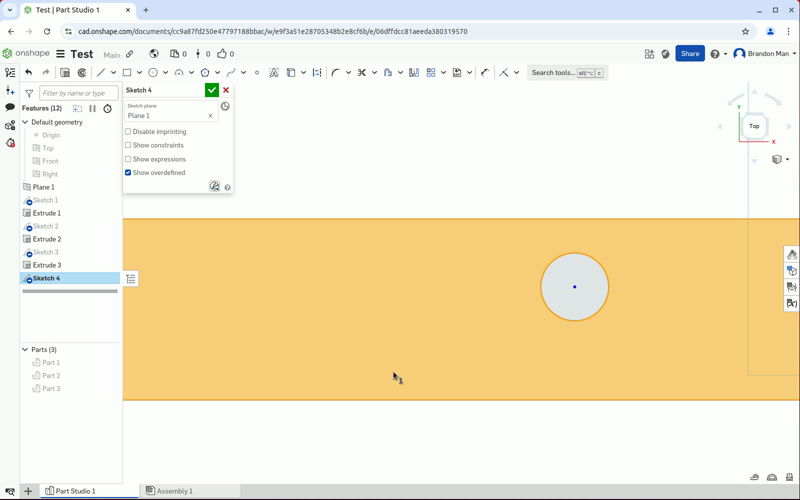
scroll(-6)
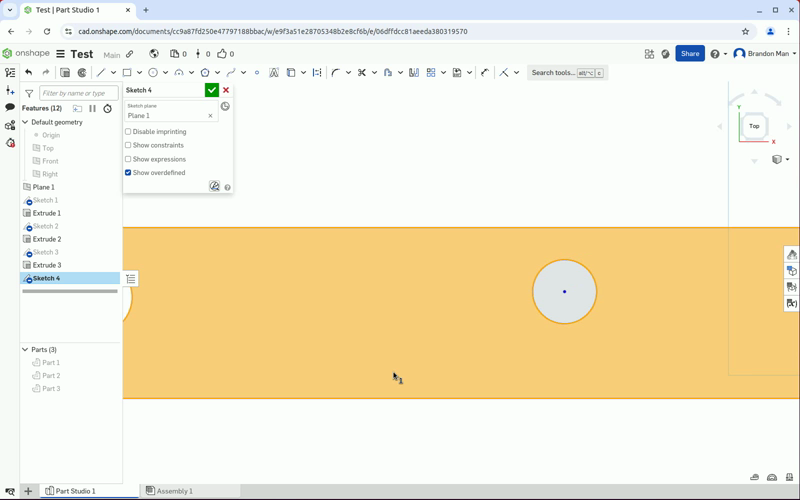
scroll(-6)
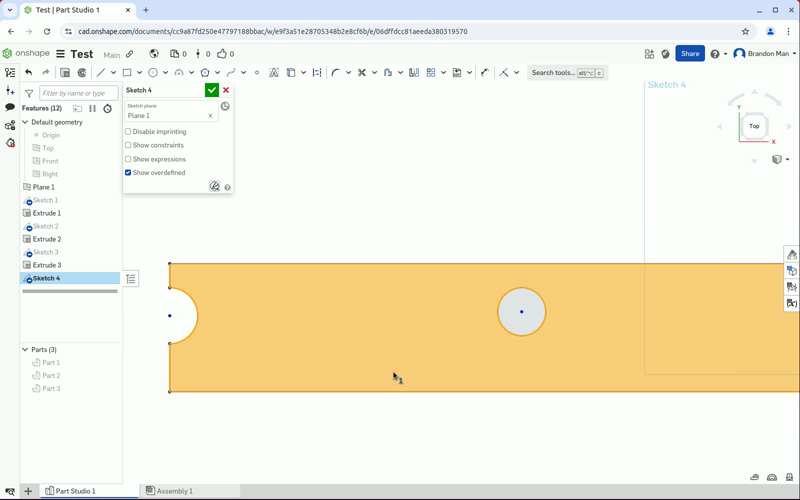
scroll(-6)
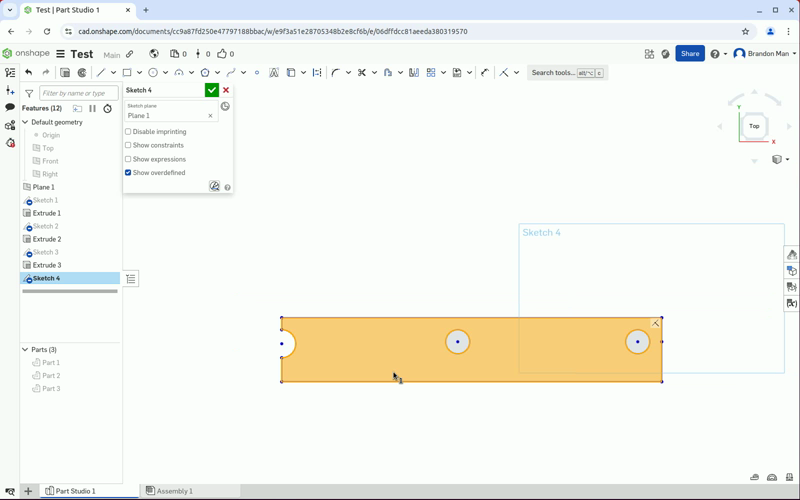
scroll(-6)
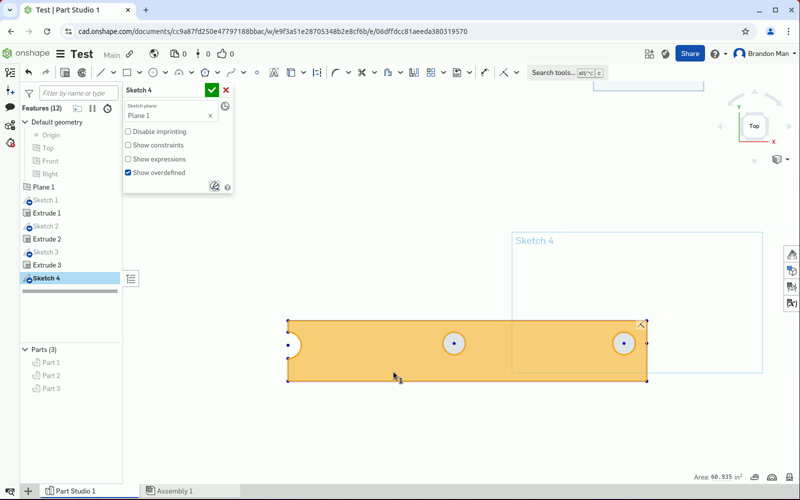
scroll(-6)
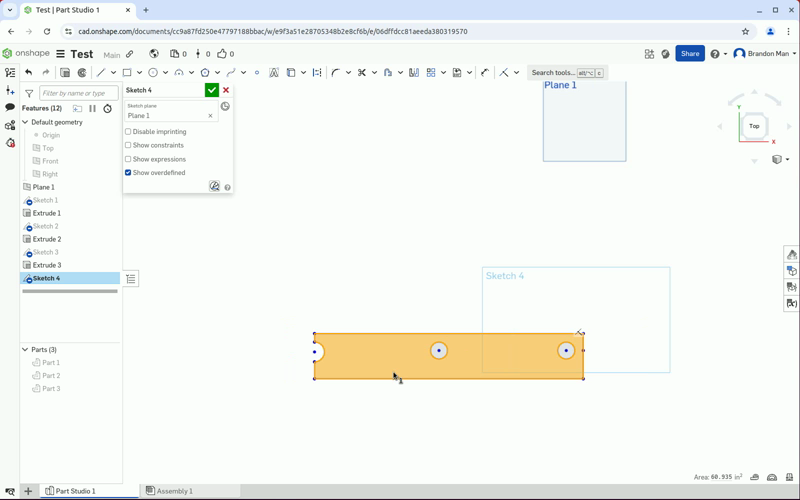
scroll(-6)
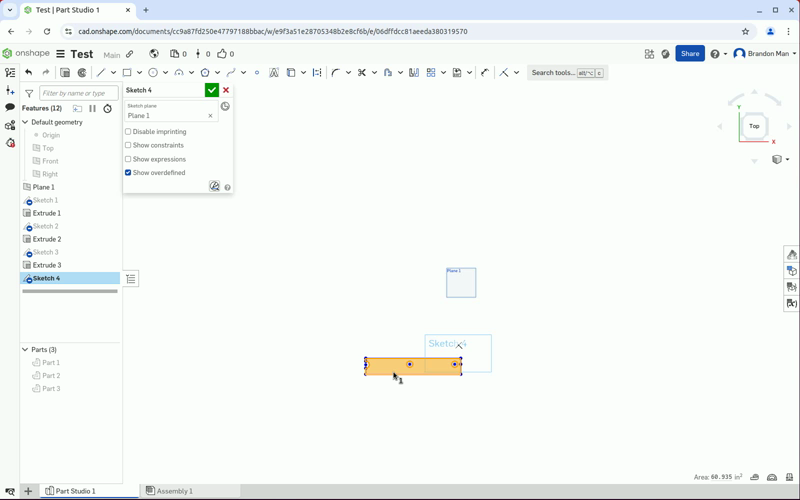
mouse_move(73, 352)
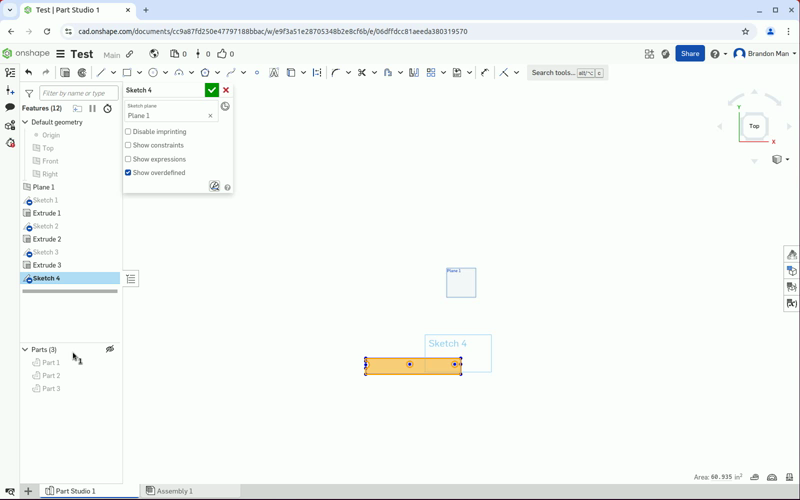
key(shift+y)
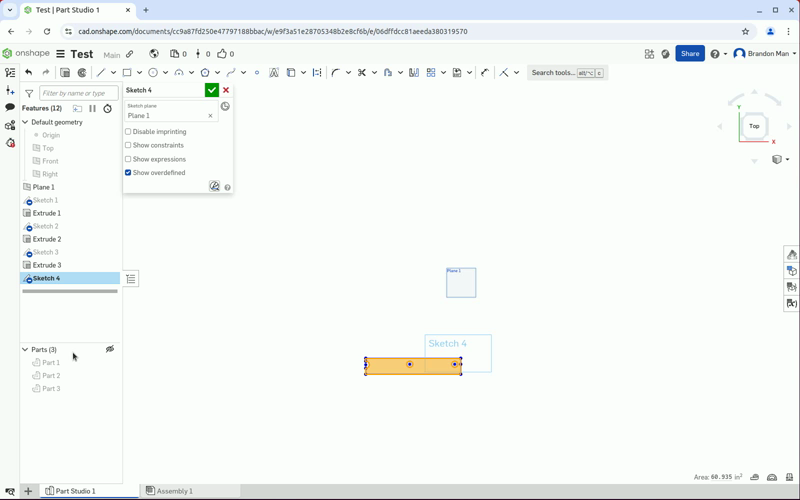
key(shift+e)
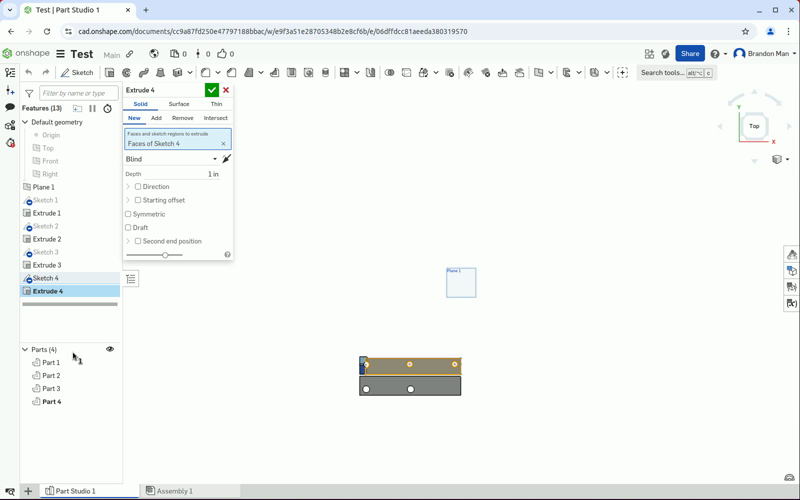
mouse_move(143, 106)
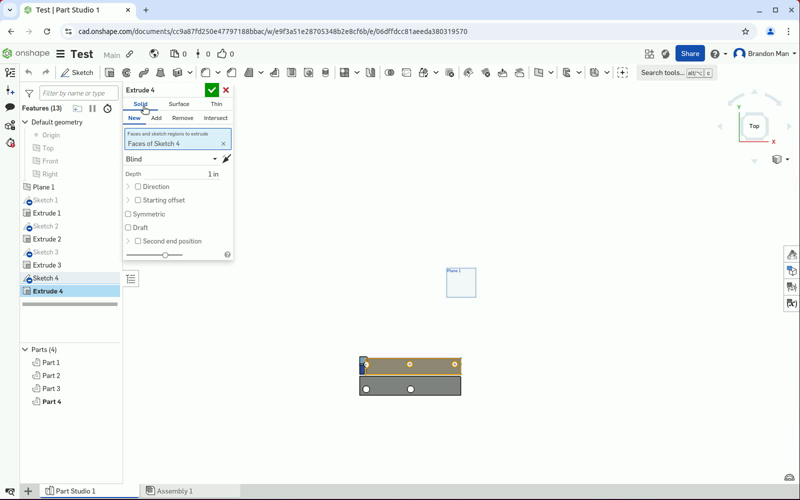
click(143, 106)
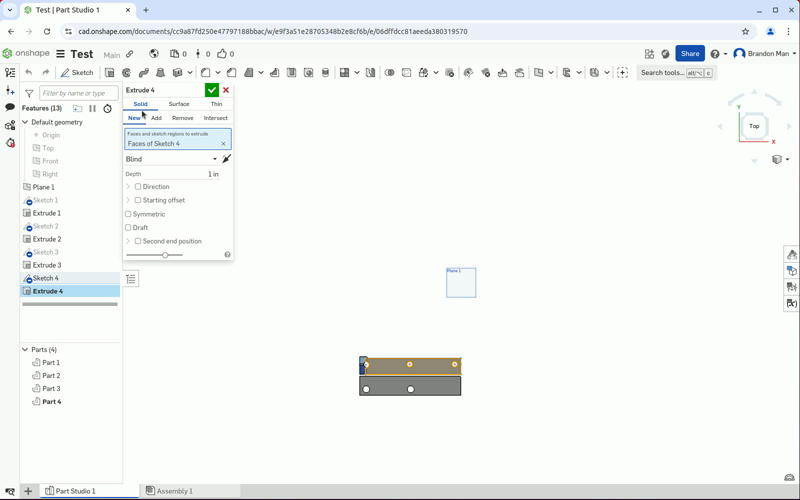
mouse_move(137, 120)
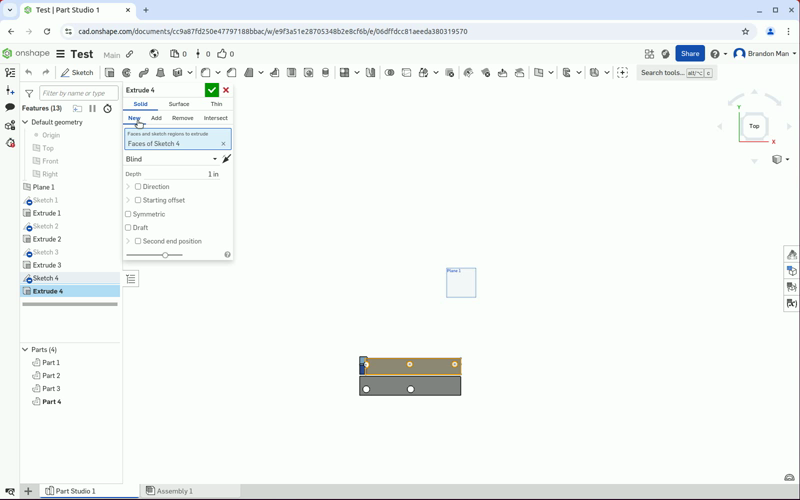
click(137, 120)
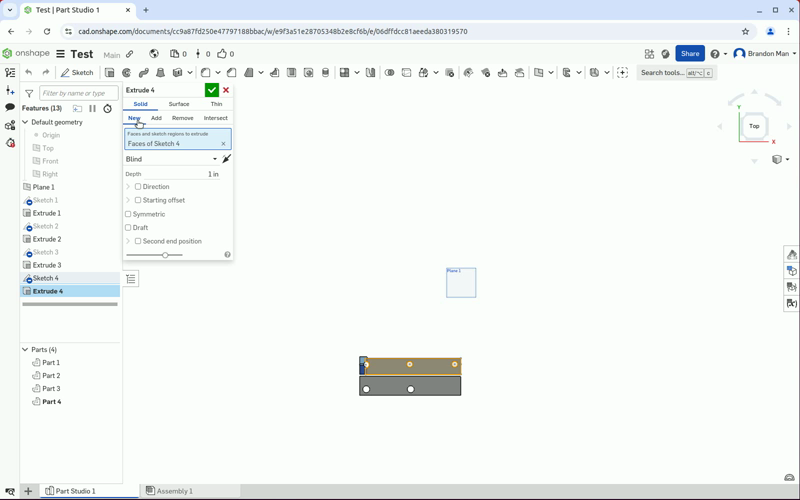
key(tab, 4)
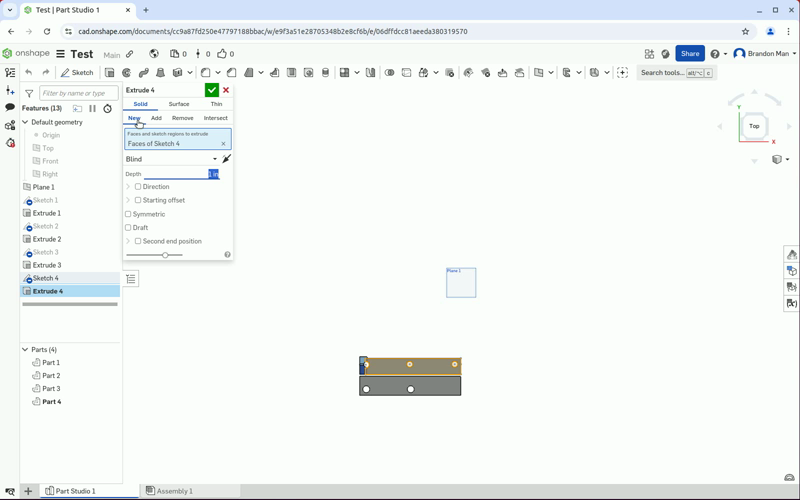
text(0.963)
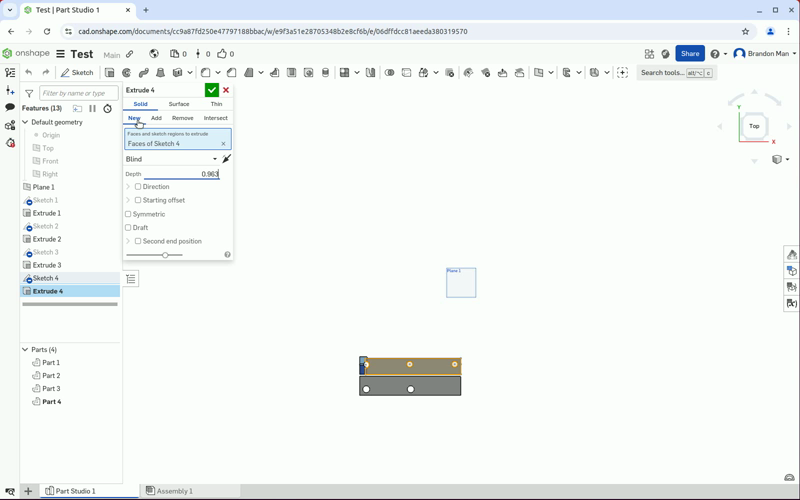
key(enter)
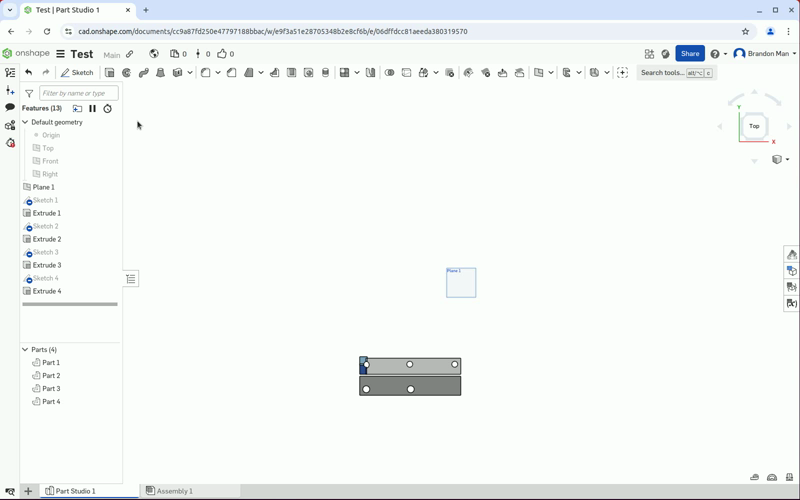
key(shift+h)
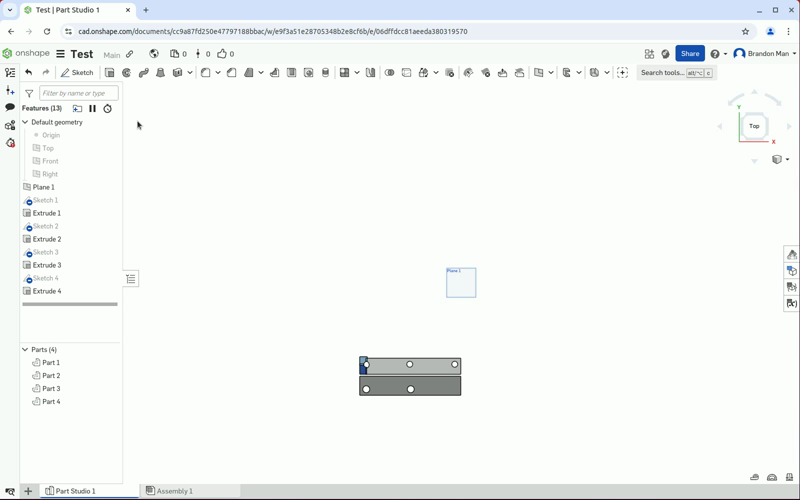
key(shift+h)
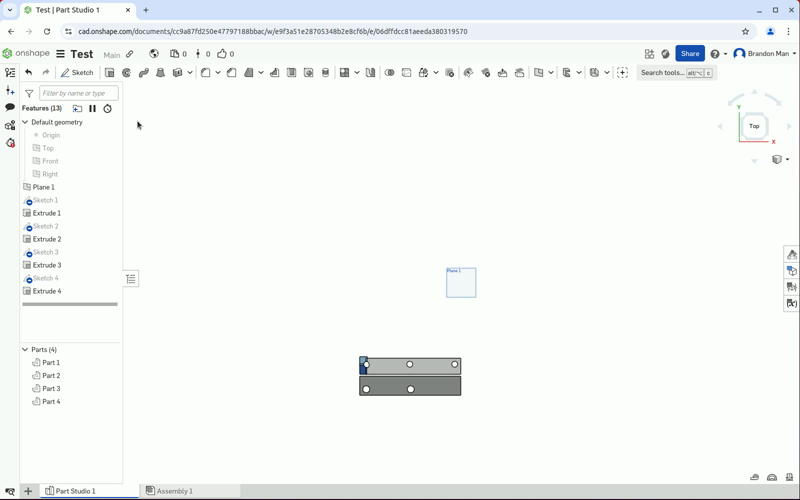
mouse_move(73, 189)
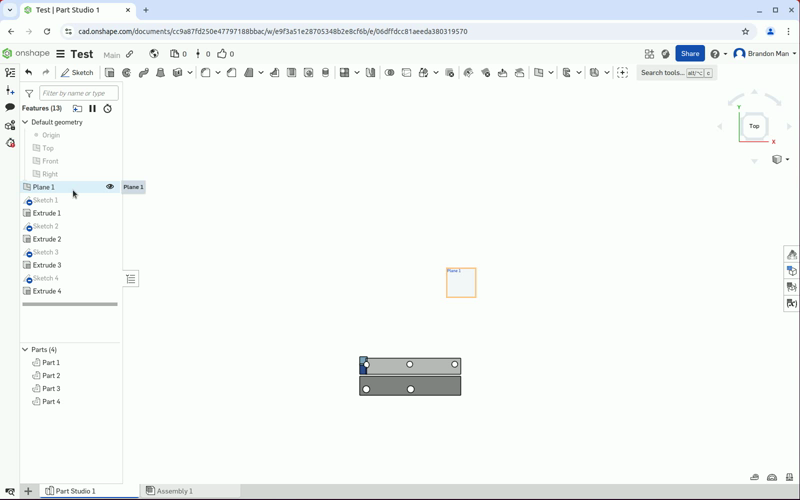
click(73, 189)
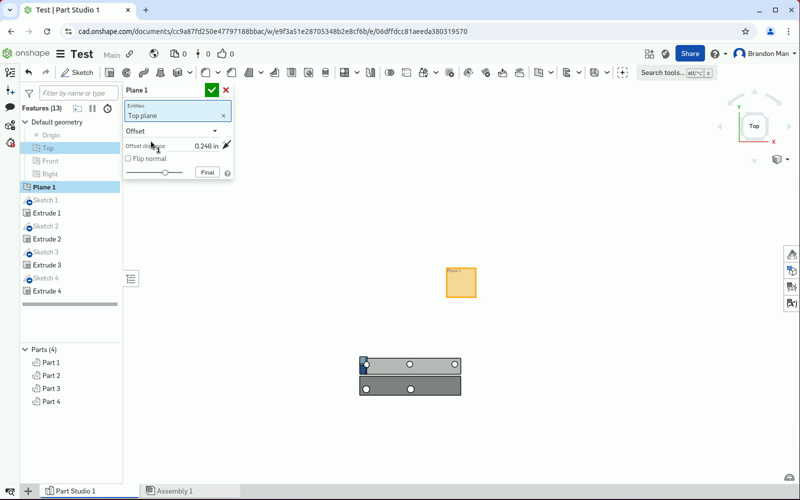
mouse_move(229, 92)
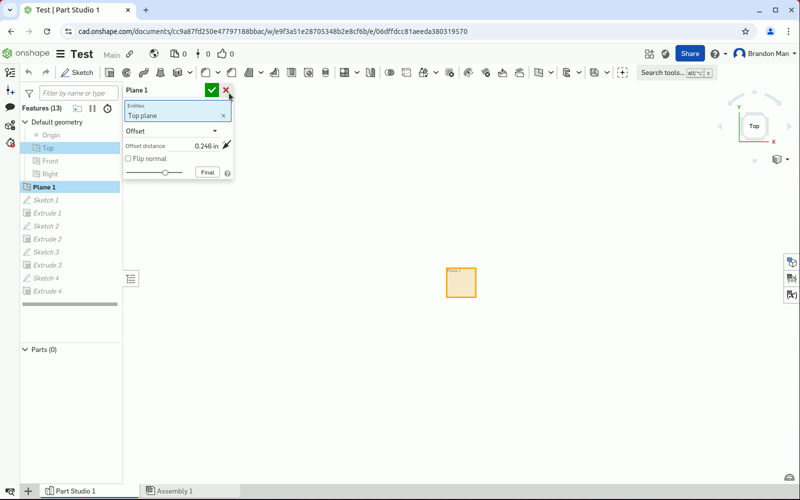
click(229, 92)
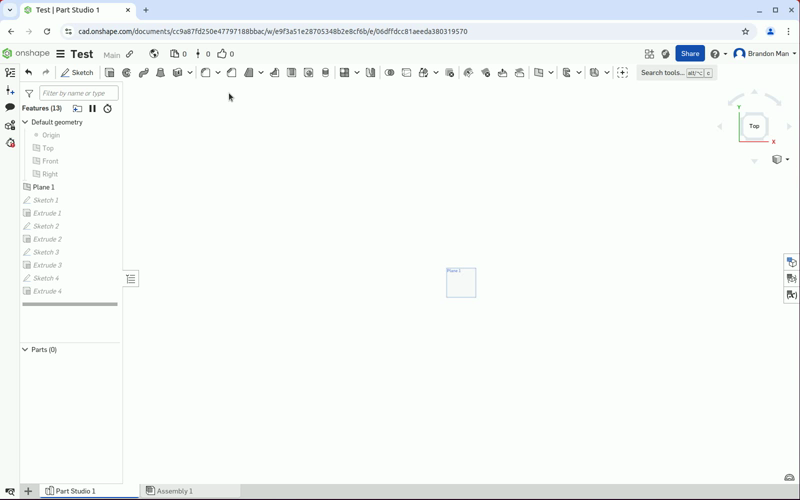
key(shift+s)
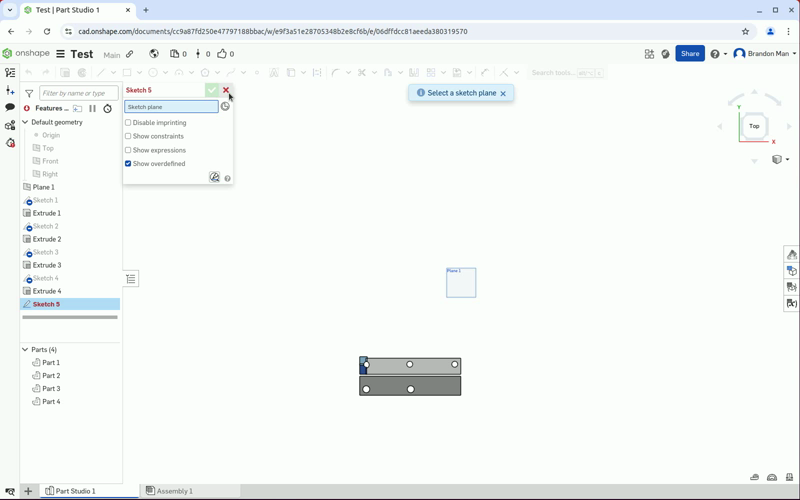
mouse_move(73, 189)
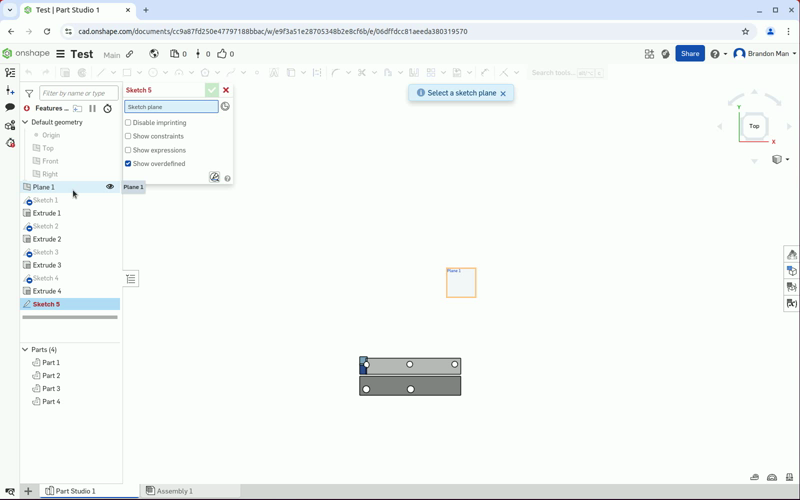
click(73, 189)
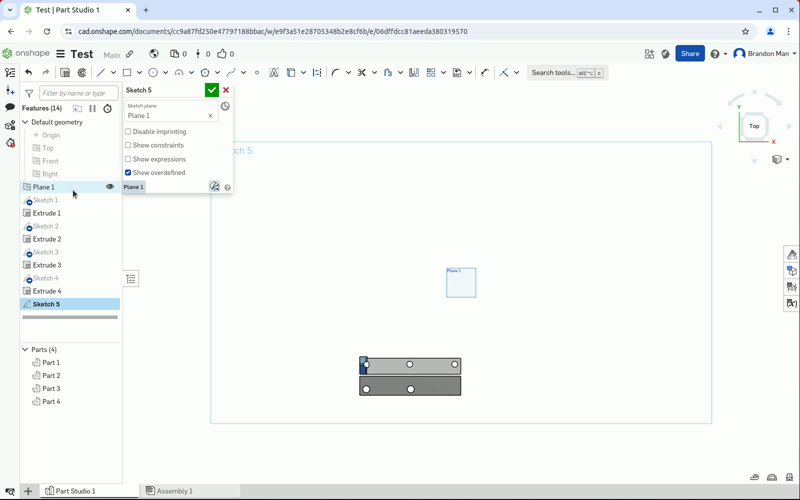
mouse_move(73, 352)
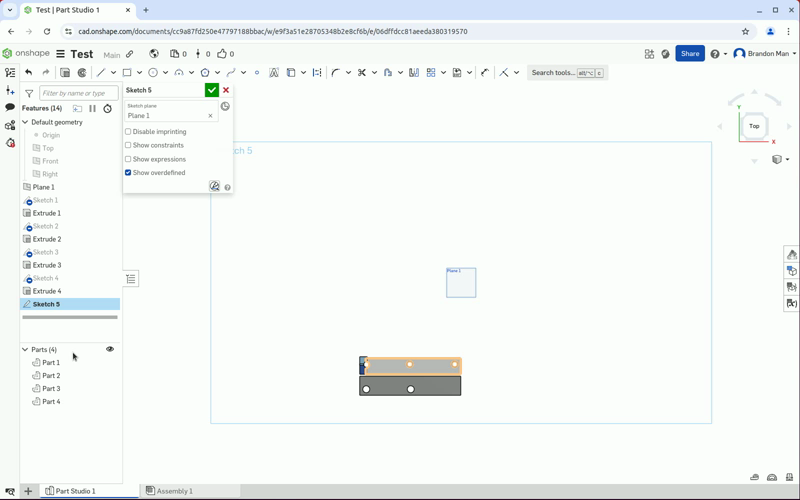
key(y)
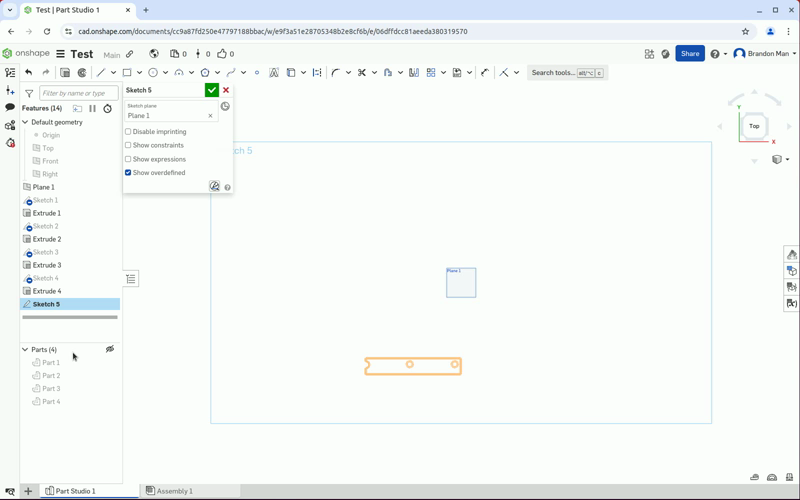
key(l)
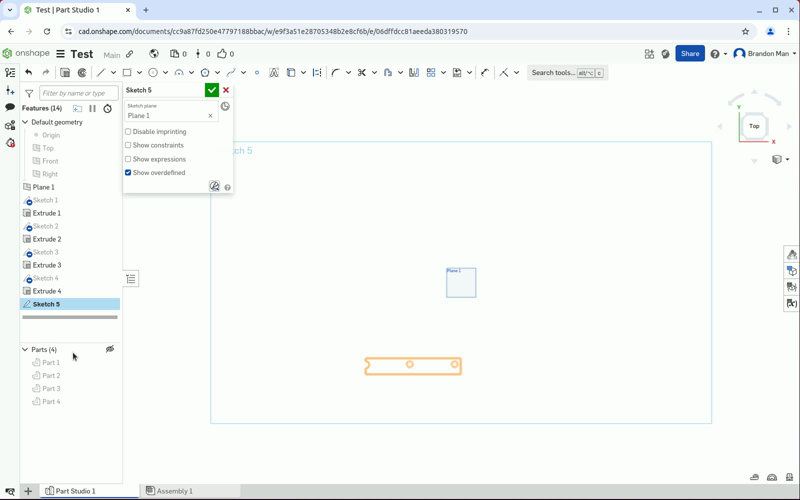
key_down(shift)
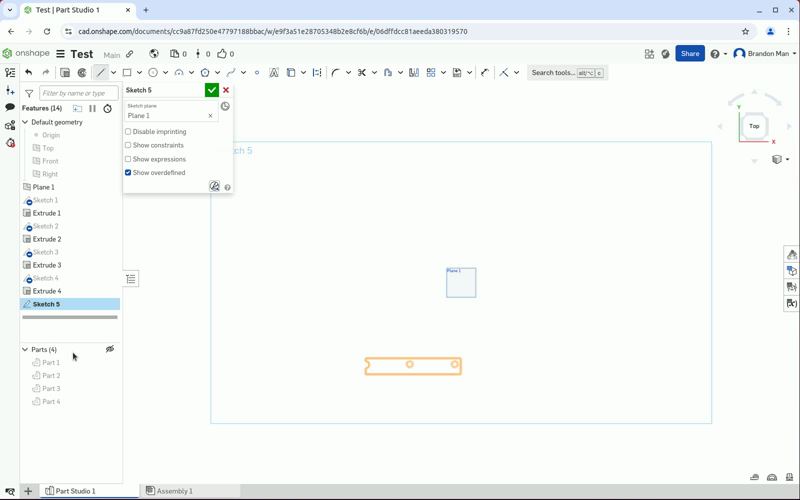
mouse_move(359, 376)
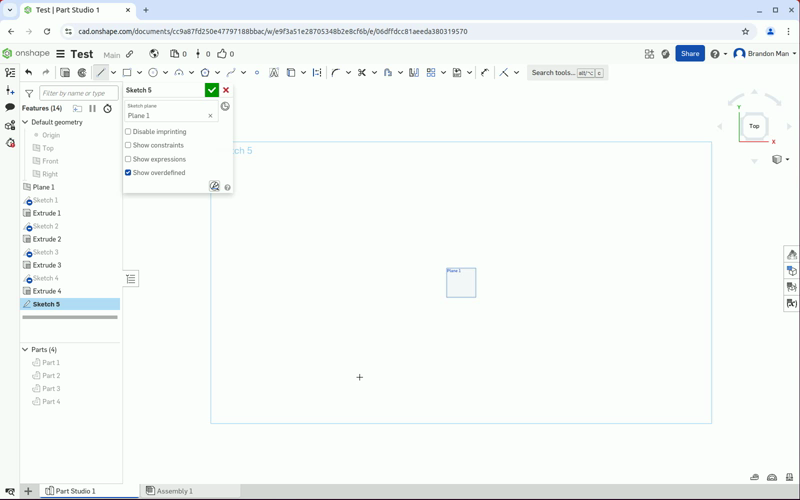
click(359, 376)
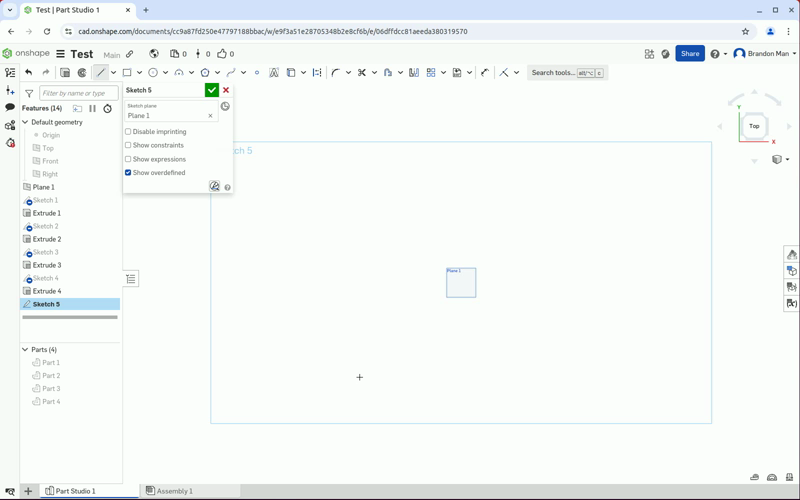
key_up(shift)
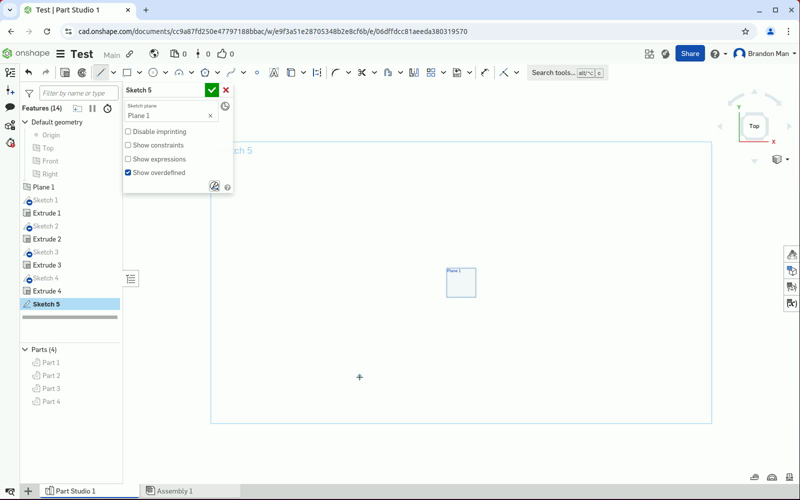
key_down(shift)
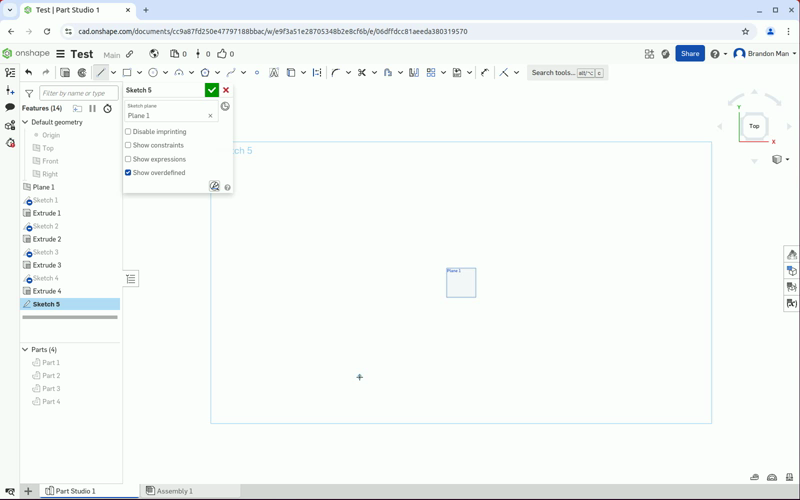
mouse_move(460, 376)
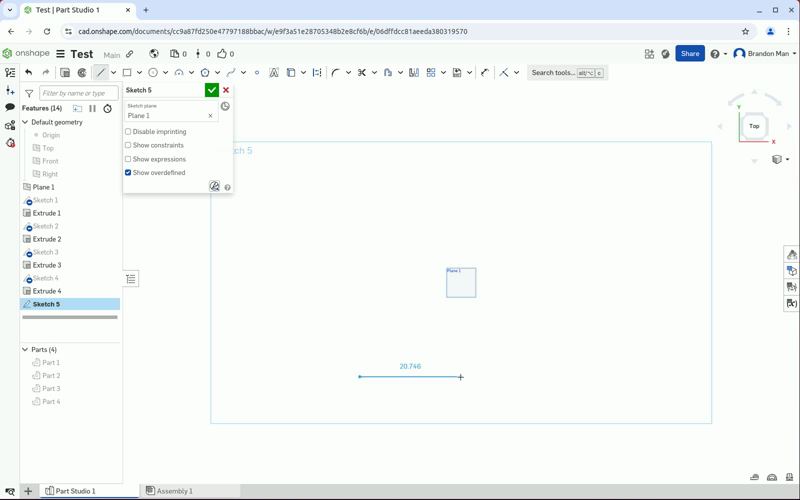
click(460, 376)
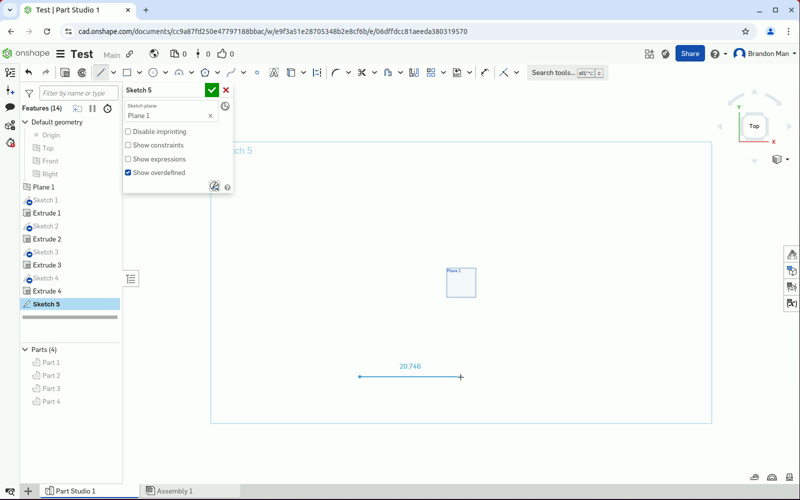
key_up(shift)
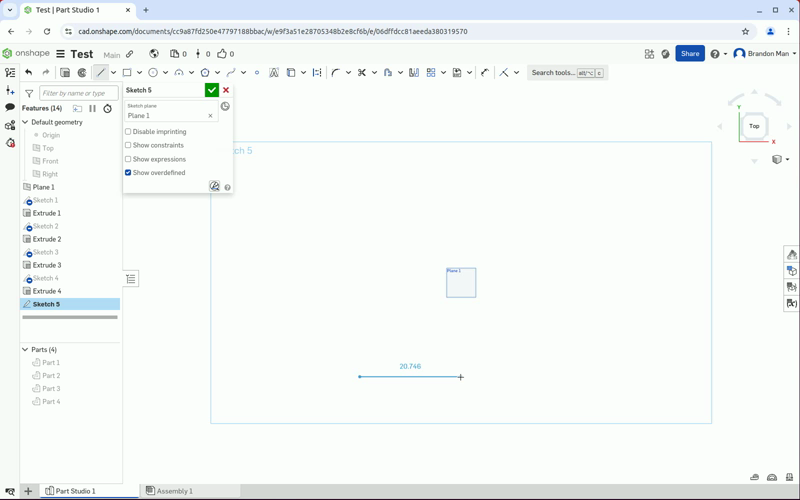
key_down(shift)
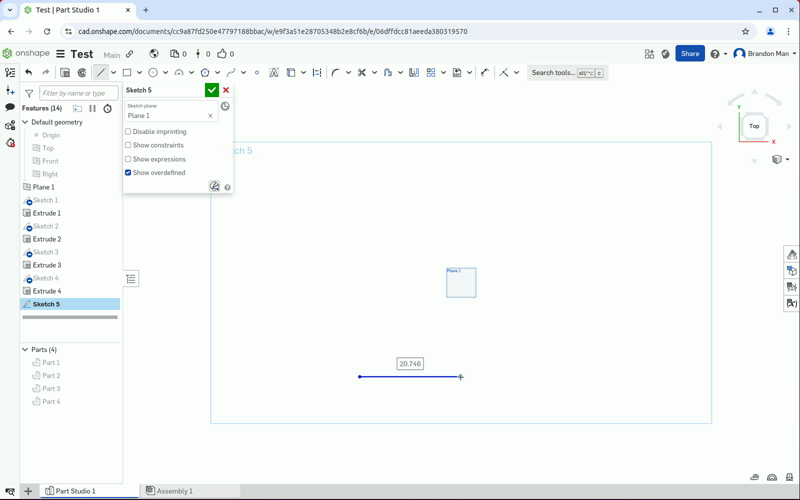
mouse_move(490, 376)
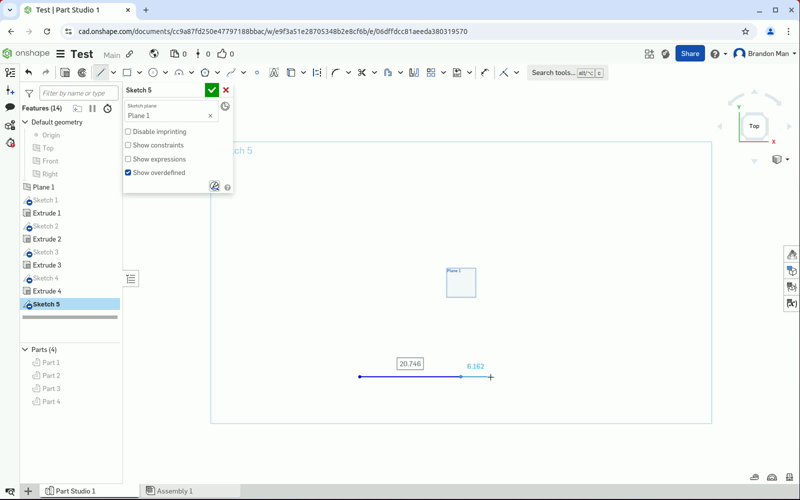
mouse_move(460, 374)
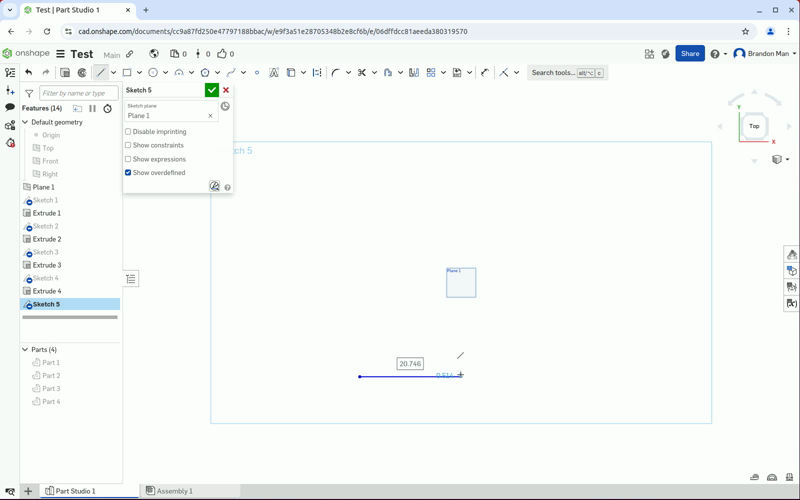
scroll(6)
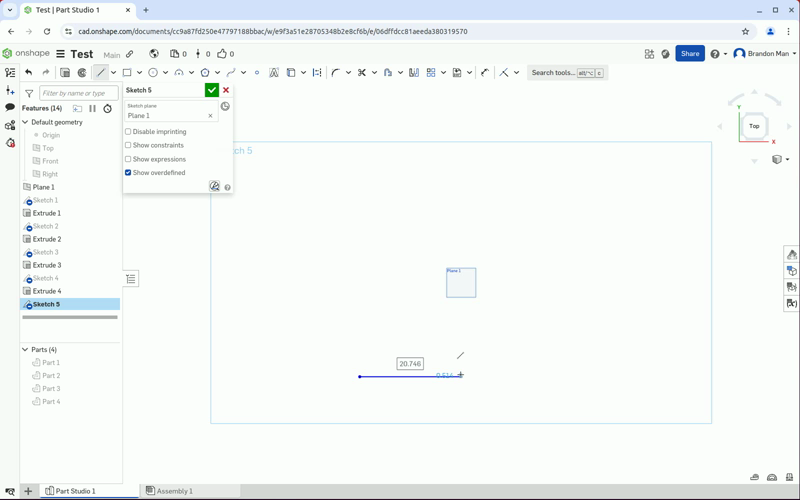
scroll(6)
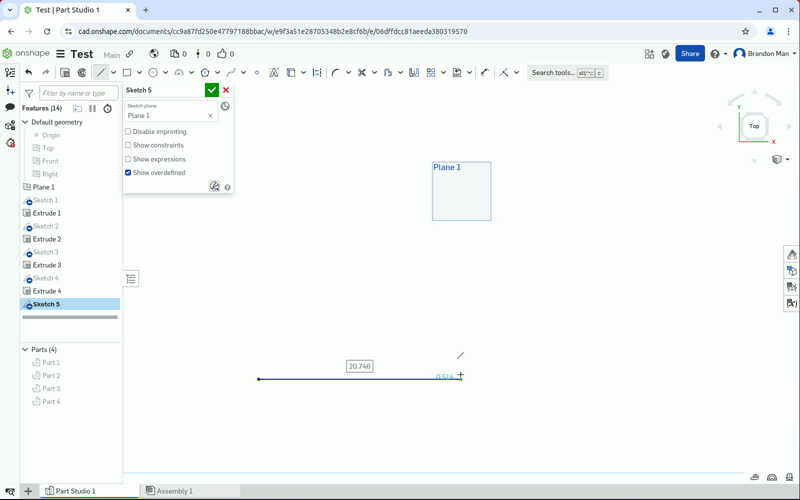
scroll(6)
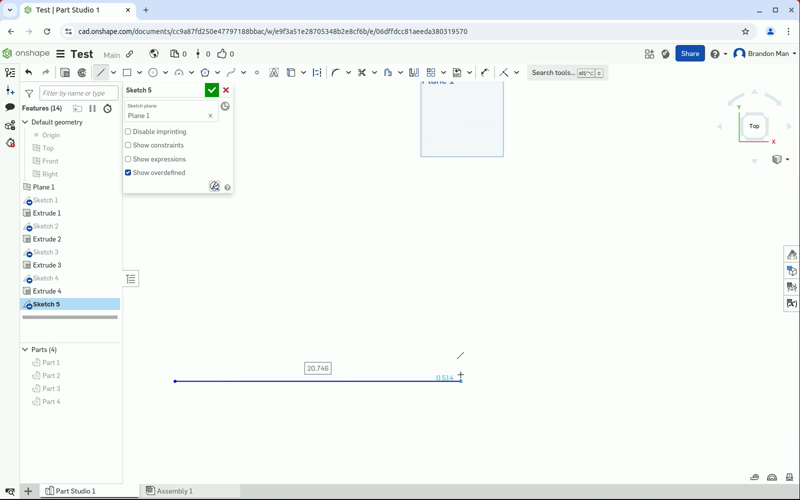
scroll(6)
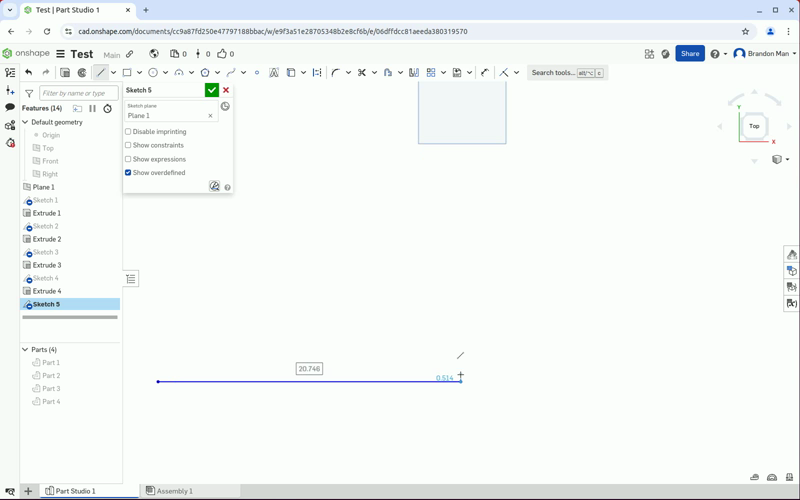
scroll(6)
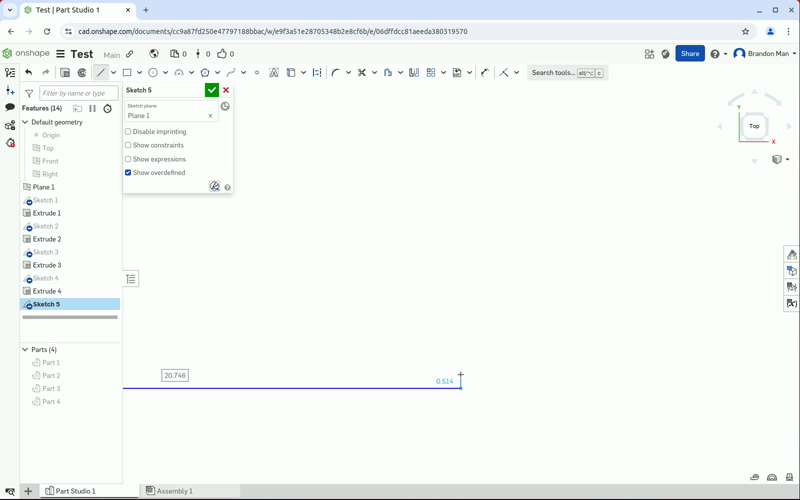
scroll(6)
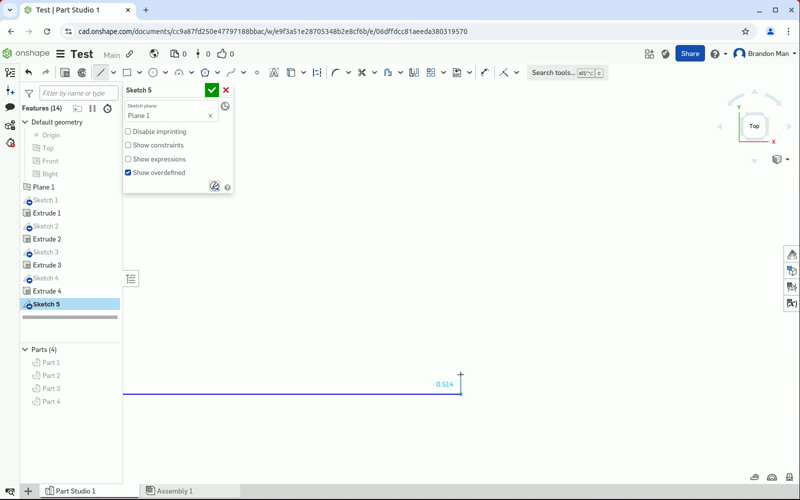
scroll(6)
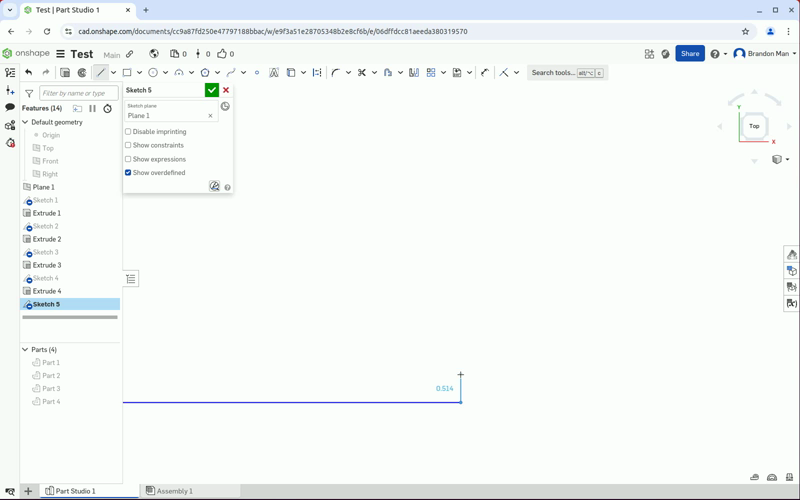
click(460, 374)
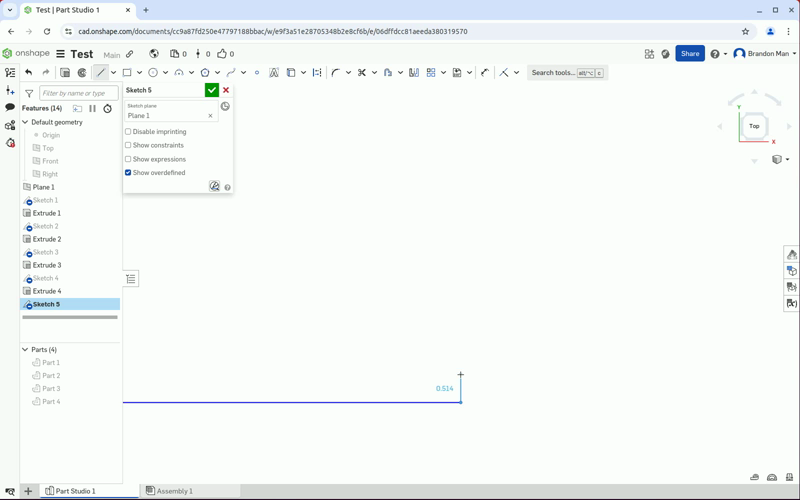
scroll(-6)
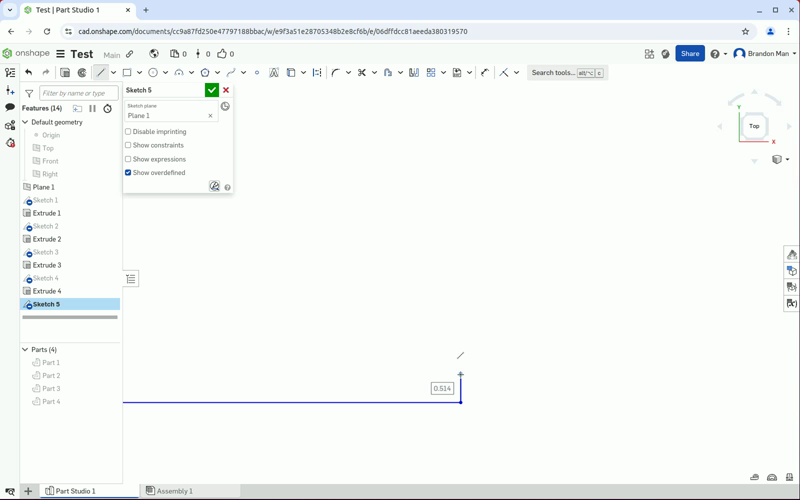
scroll(-6)
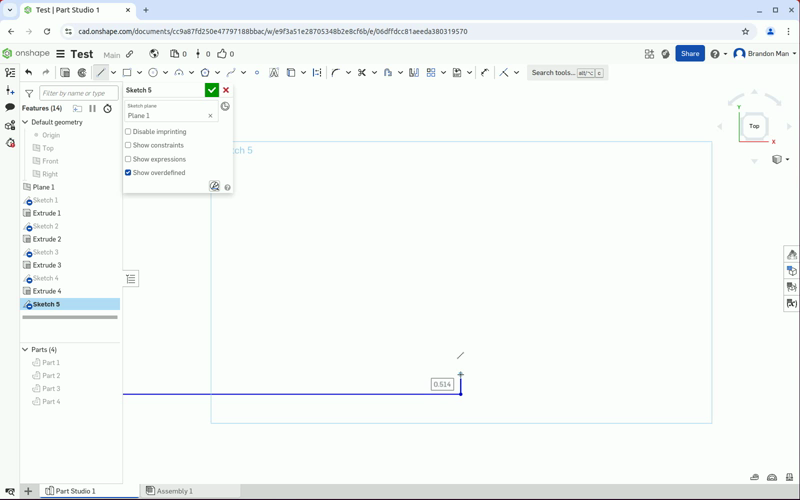
scroll(-6)
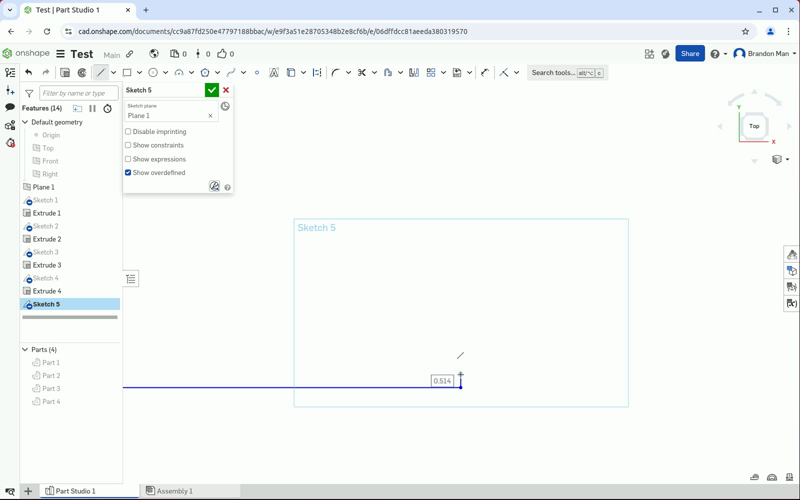
scroll(-6)
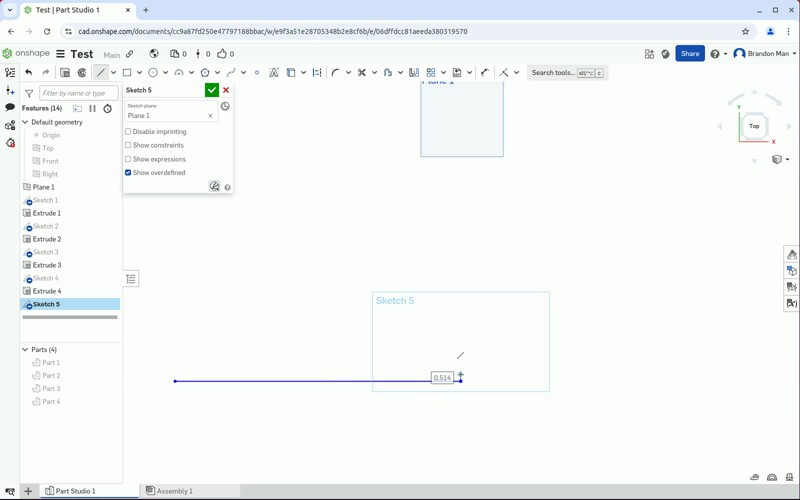
scroll(-6)
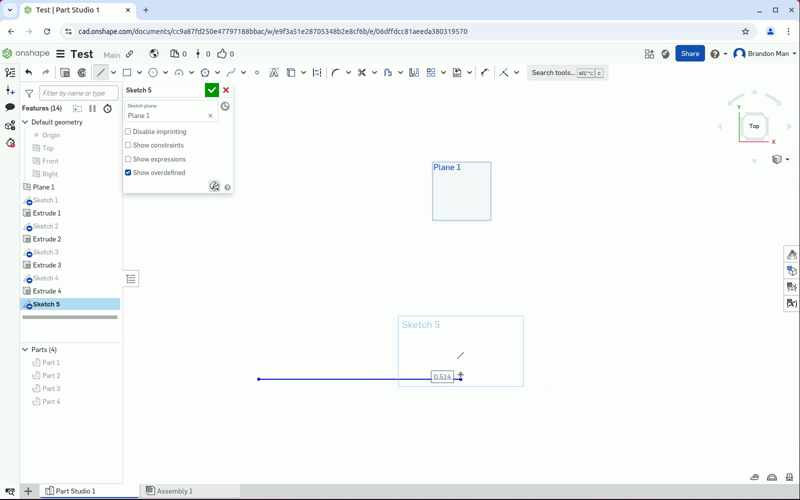
scroll(-6)
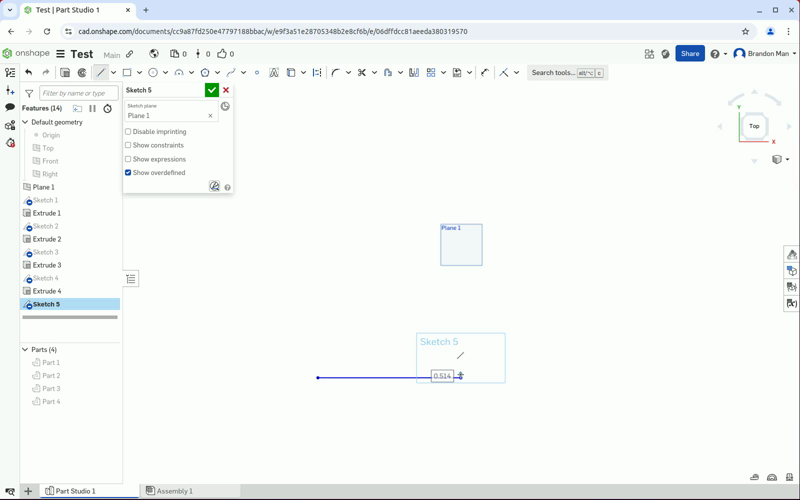
scroll(-6)
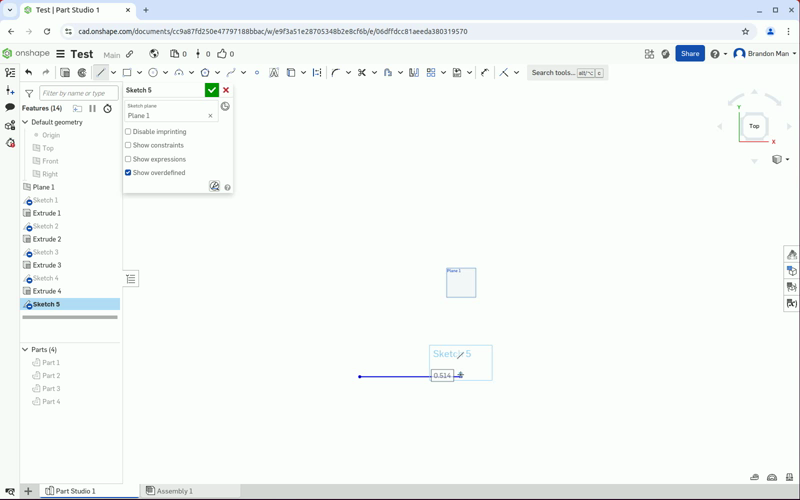
key_up(shift)
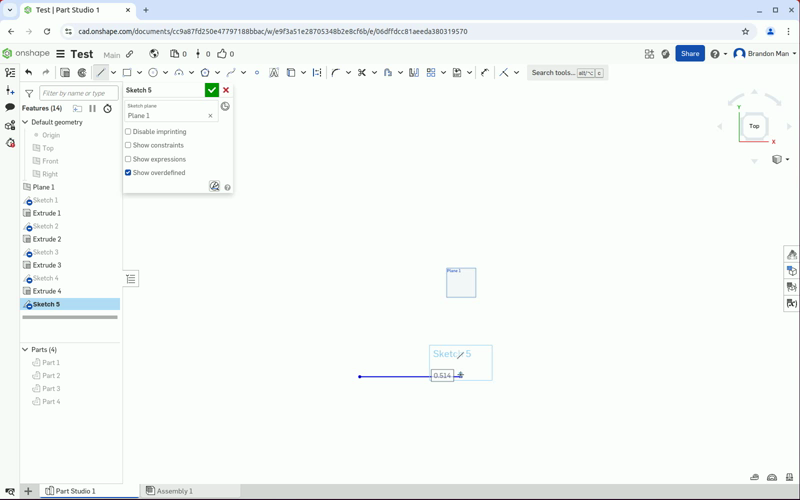
key_down(shift)
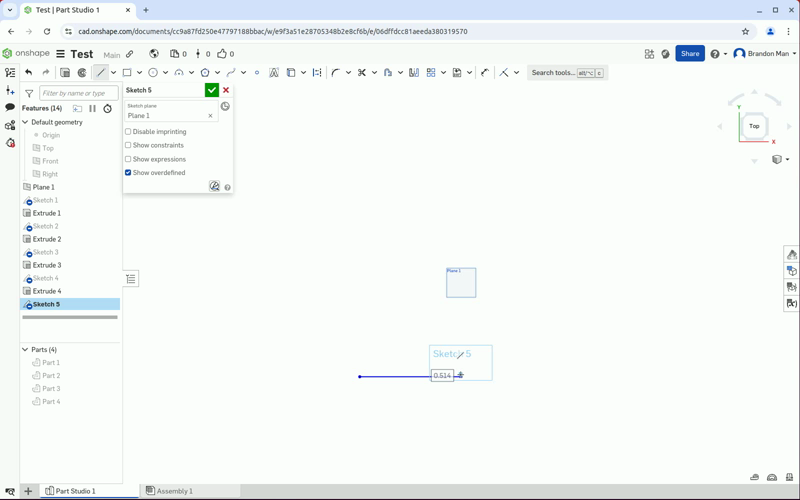
mouse_move(366, 374)
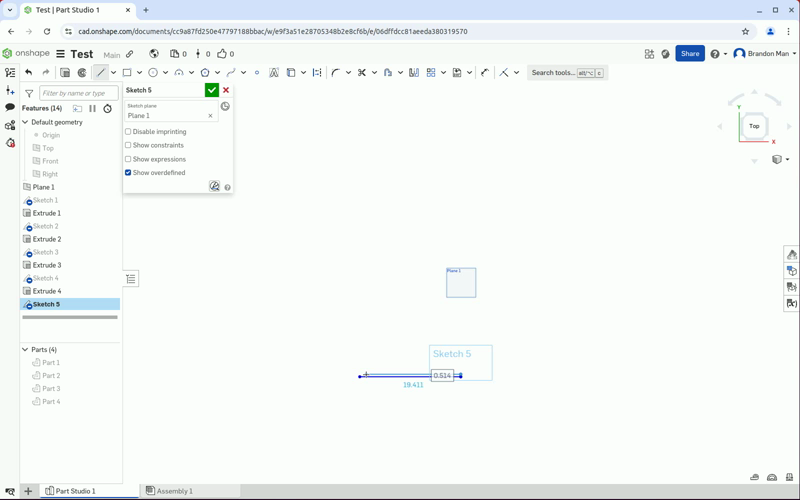
click(366, 374)
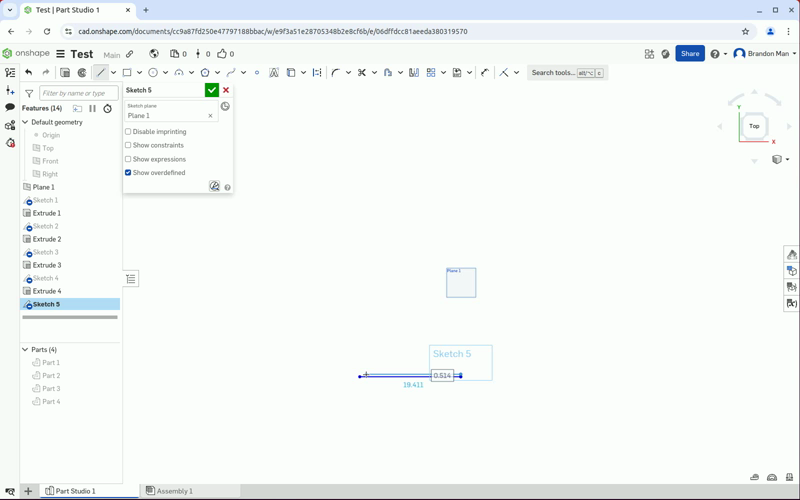
key_up(shift)
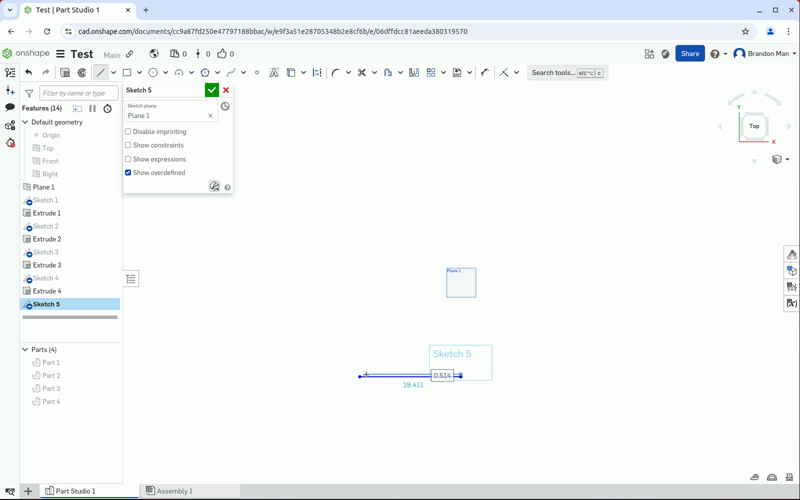
key_down(shift)
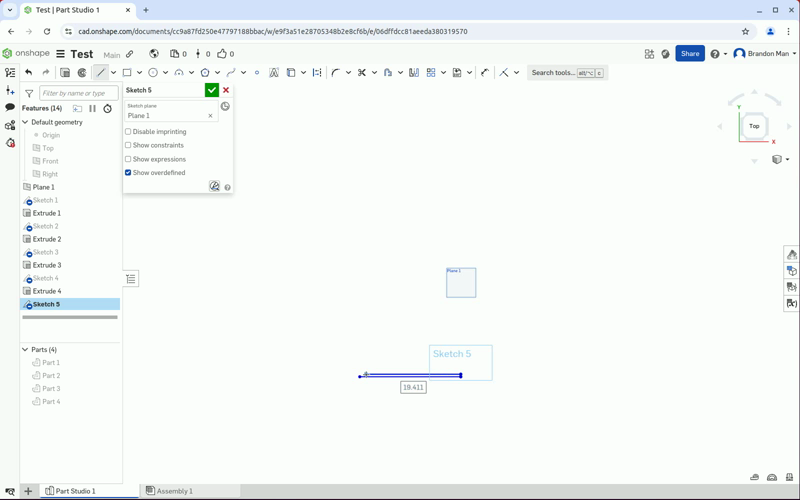
mouse_move(396, 374)
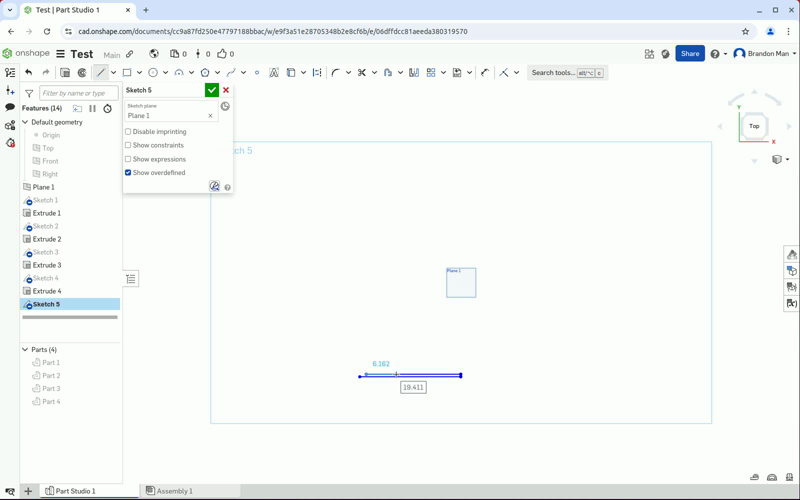
mouse_move(359, 374)
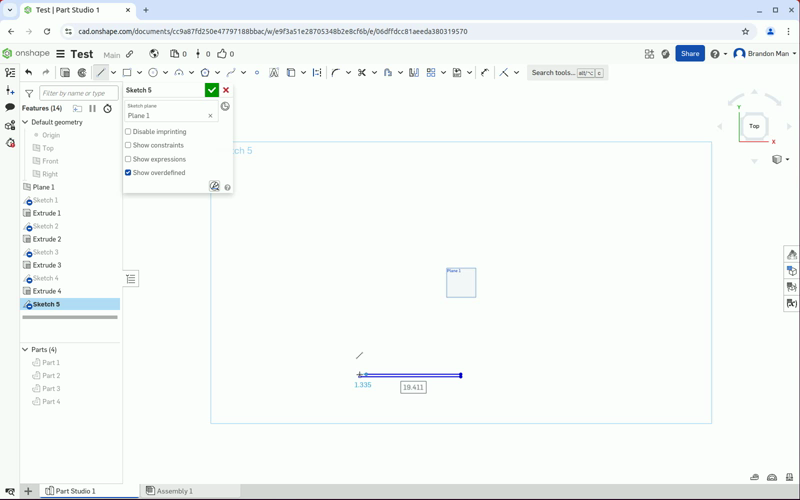
scroll(6)
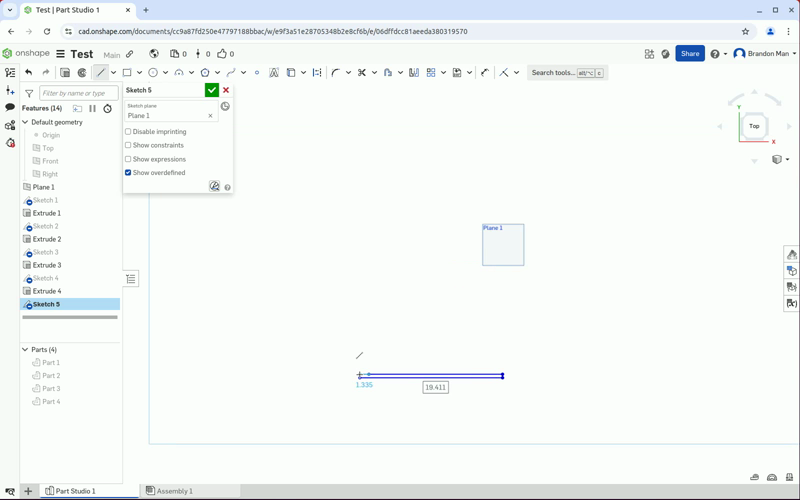
scroll(6)
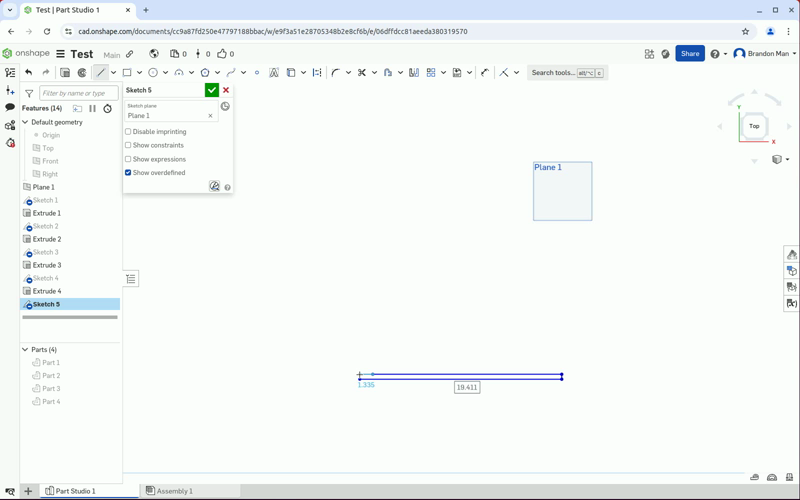
scroll(6)
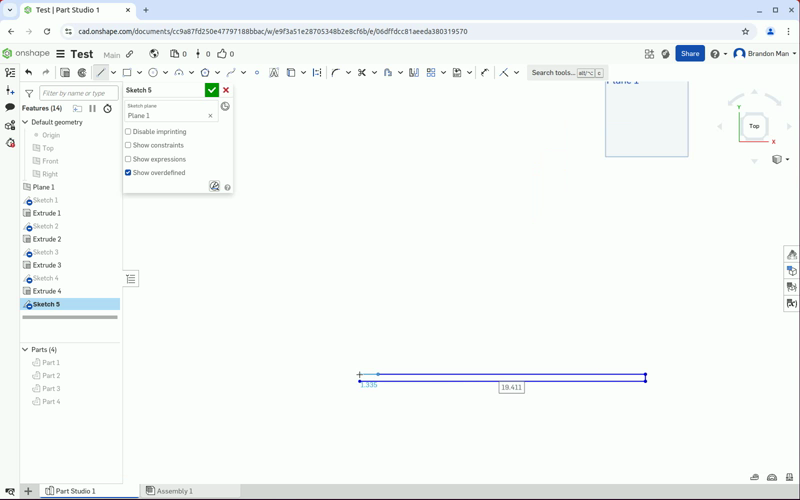
scroll(6)
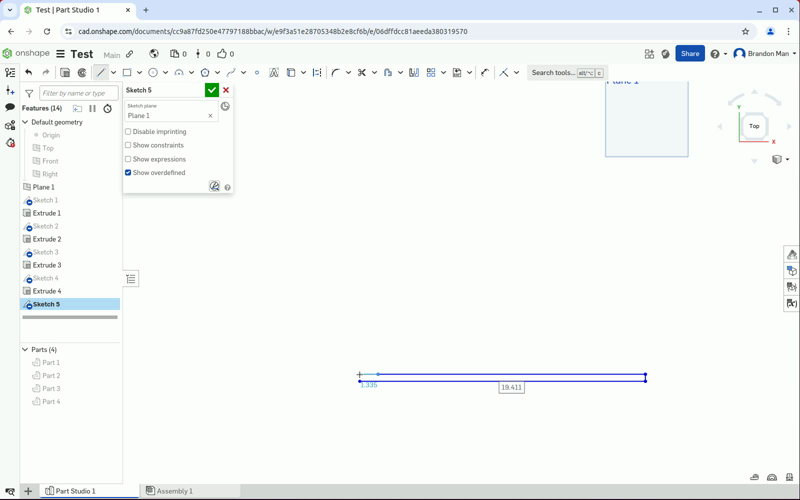
scroll(6)
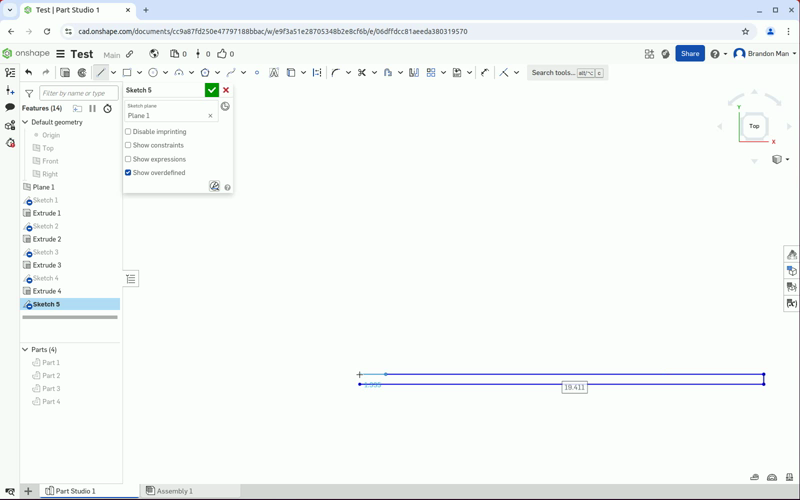
scroll(6)
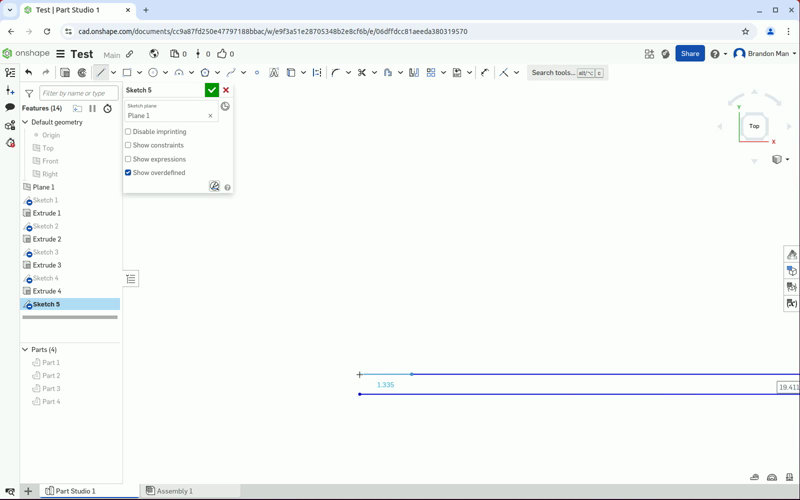
scroll(6)
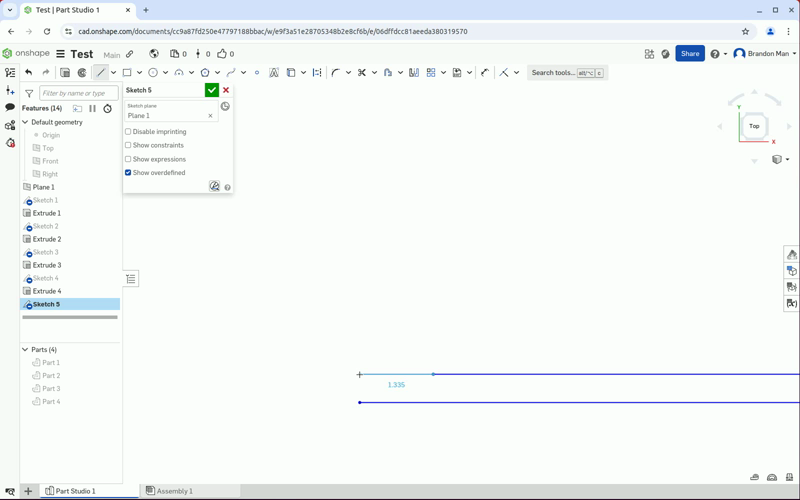
click(359, 374)
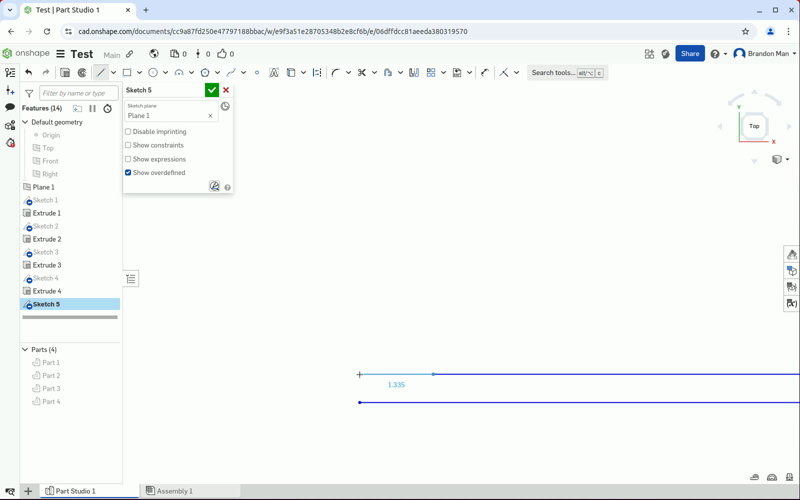
scroll(-6)
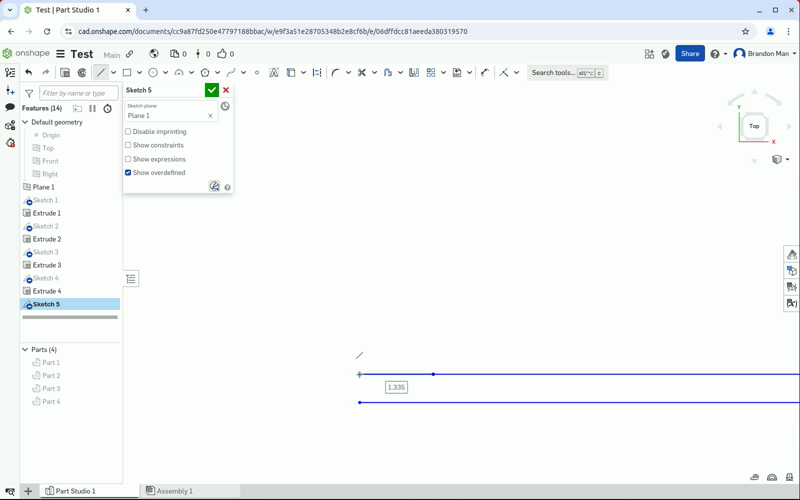
scroll(-6)
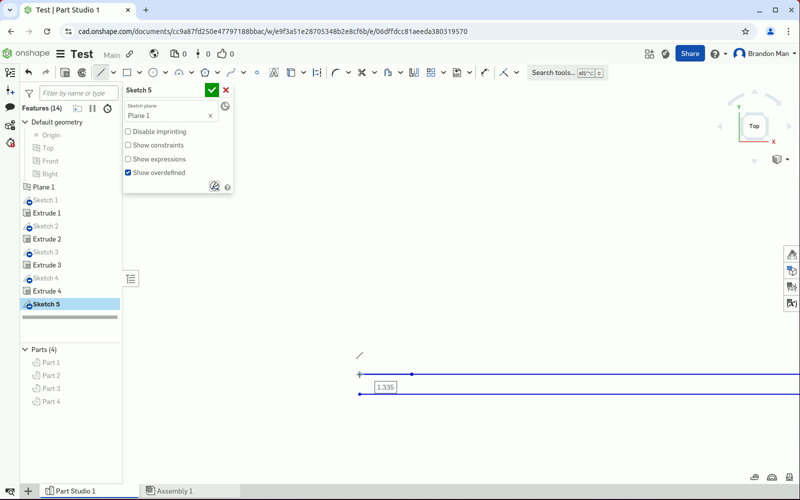
scroll(-6)
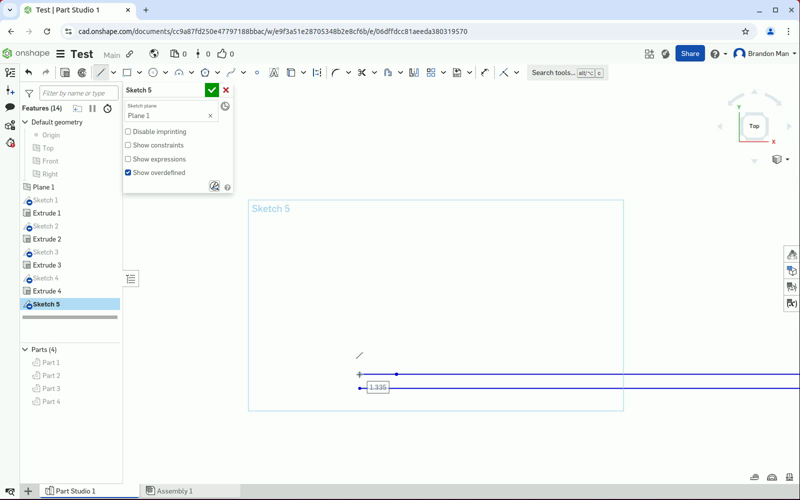
scroll(-6)
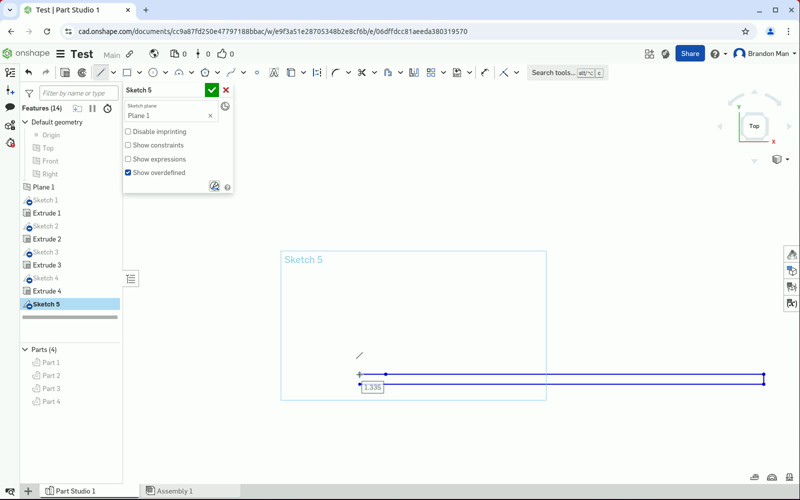
scroll(-6)
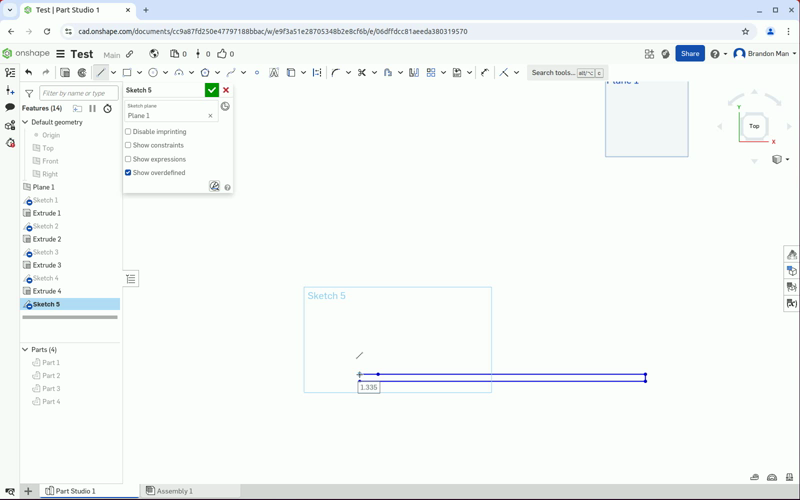
scroll(-6)
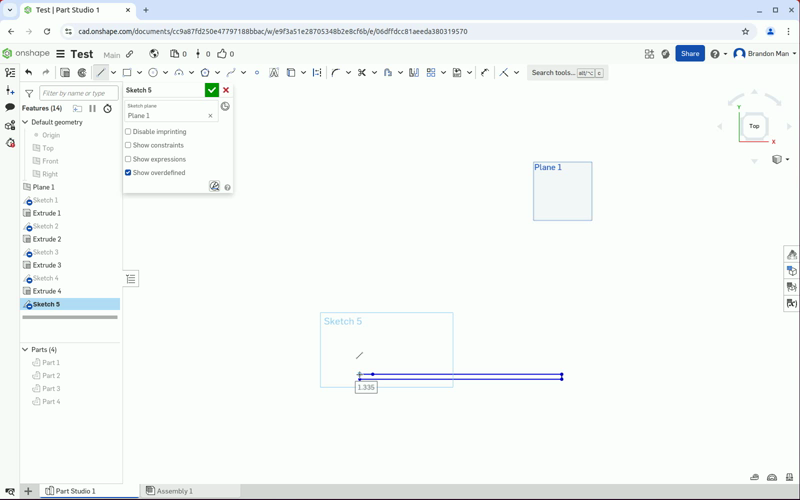
scroll(-6)
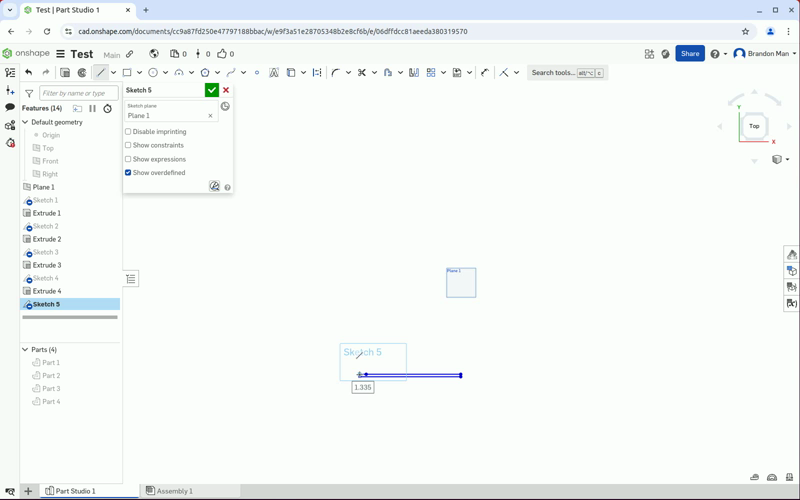
key_up(shift)
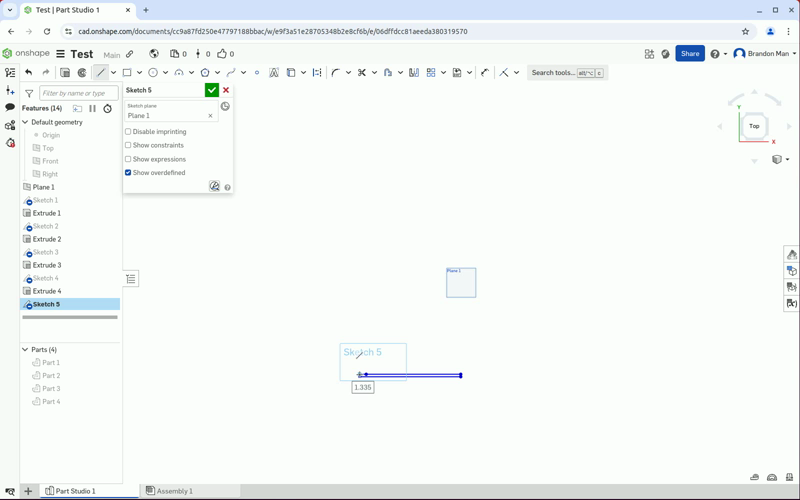
mouse_move(389, 374)
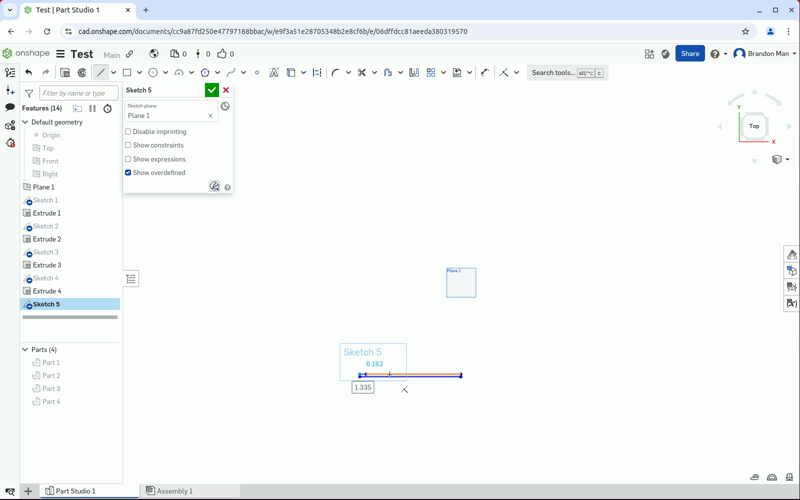
key_down(shift)
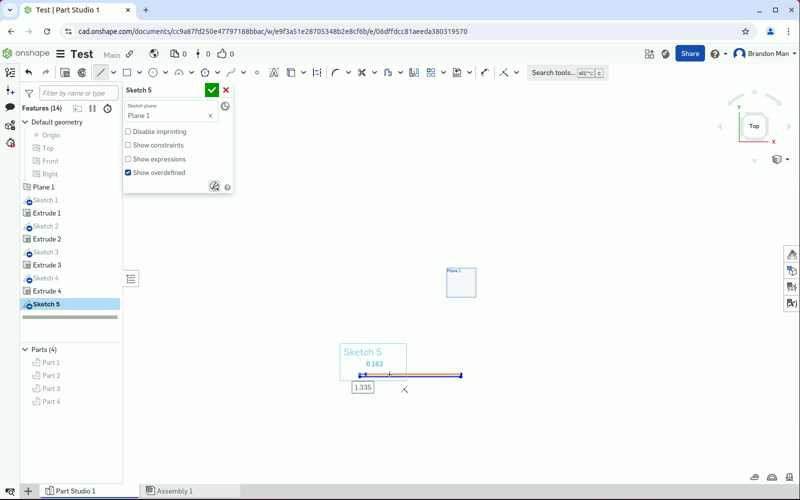
mouse_move(359, 376)
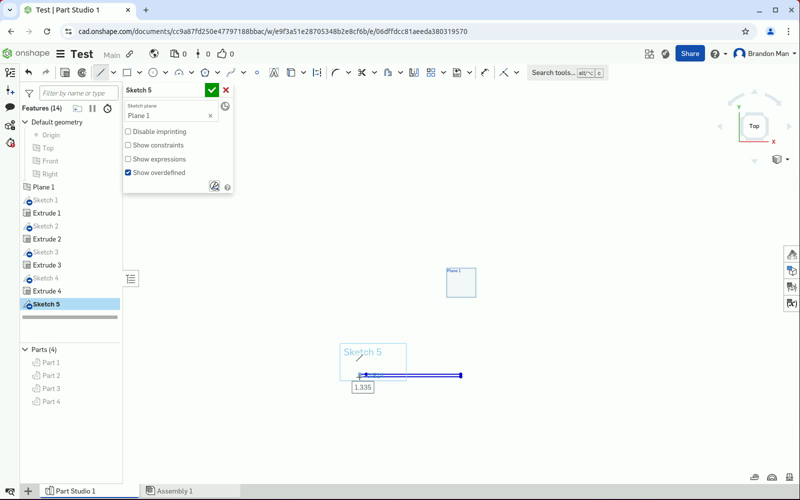
scroll(6)
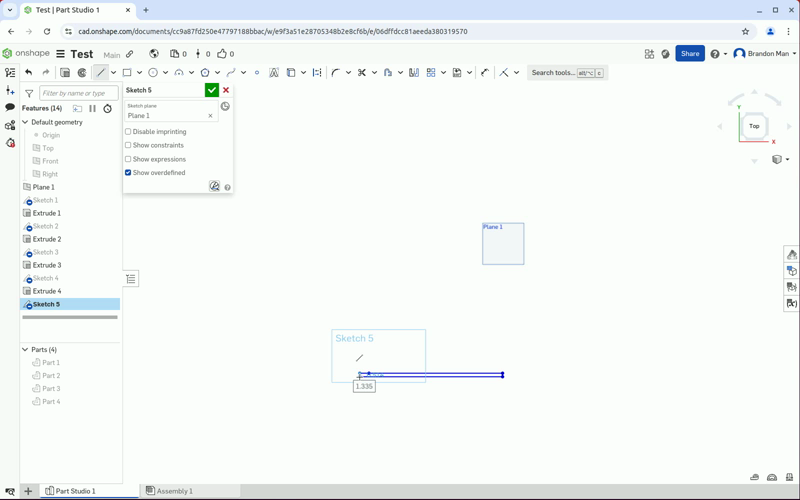
scroll(6)
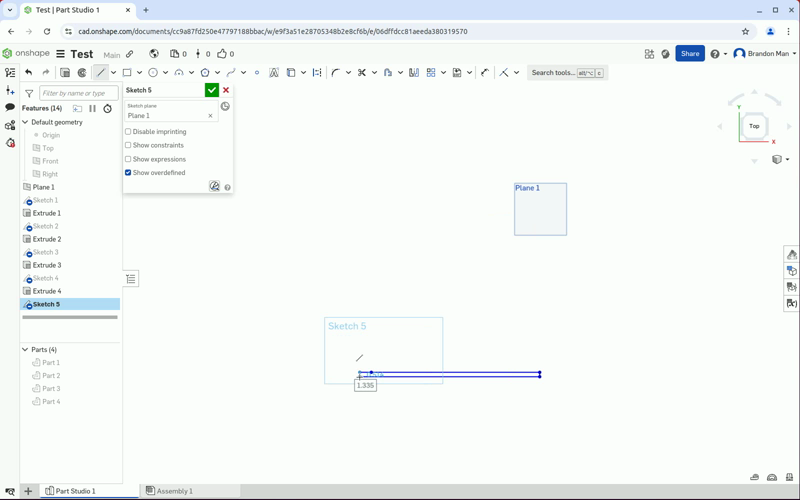
scroll(6)
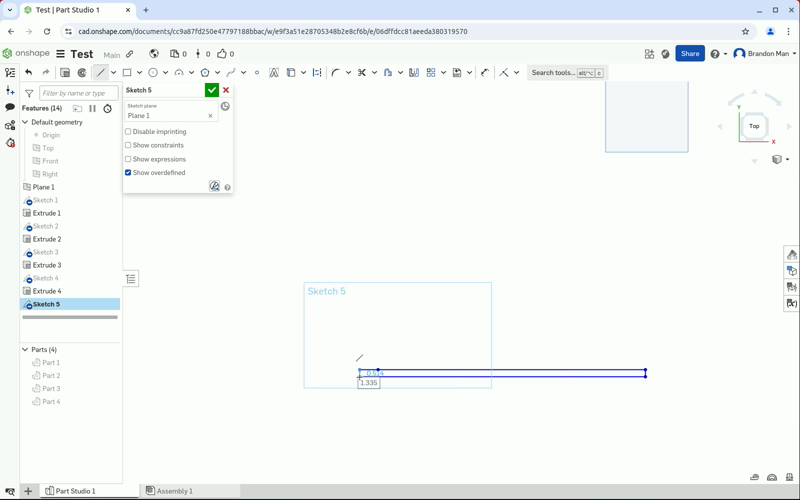
scroll(6)
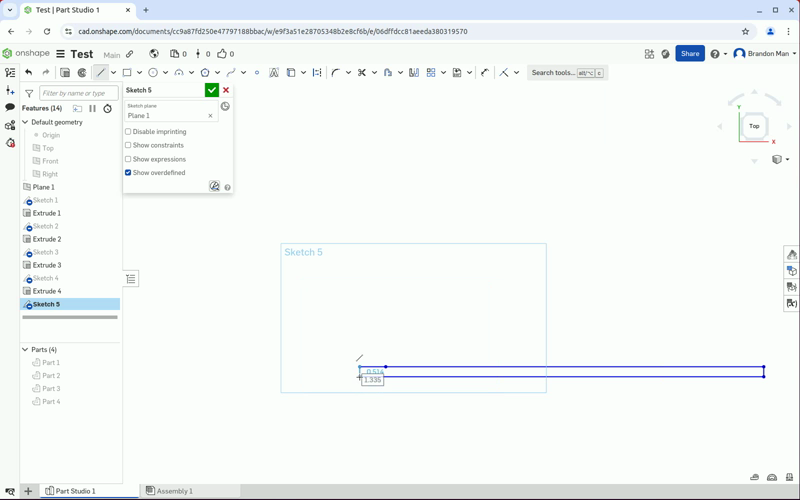
scroll(6)
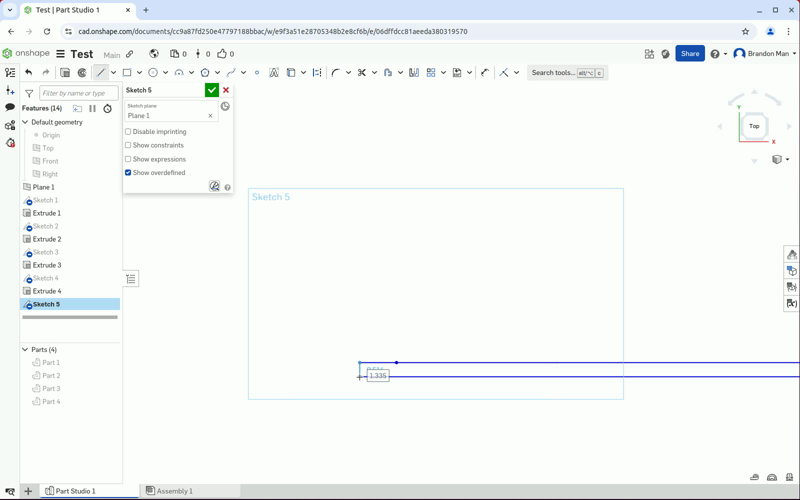
scroll(6)
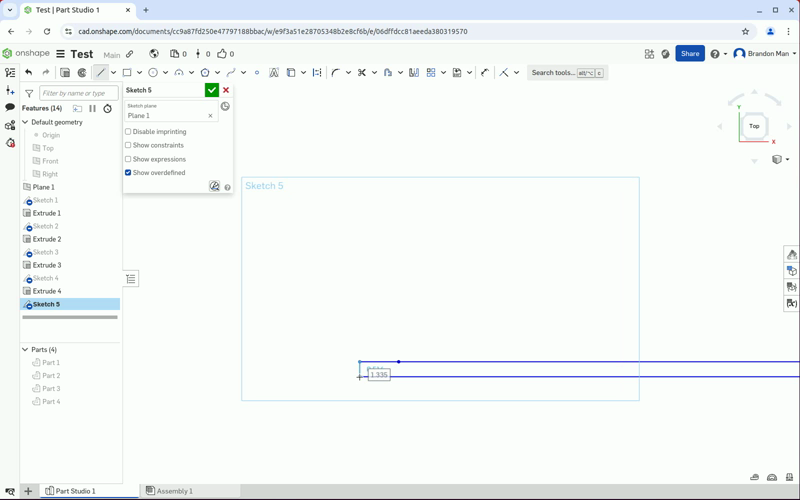
scroll(6)
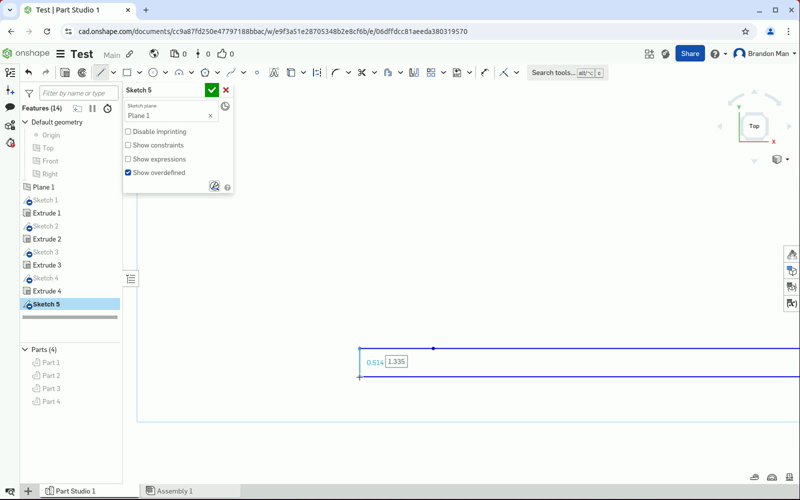
key_up(shift)
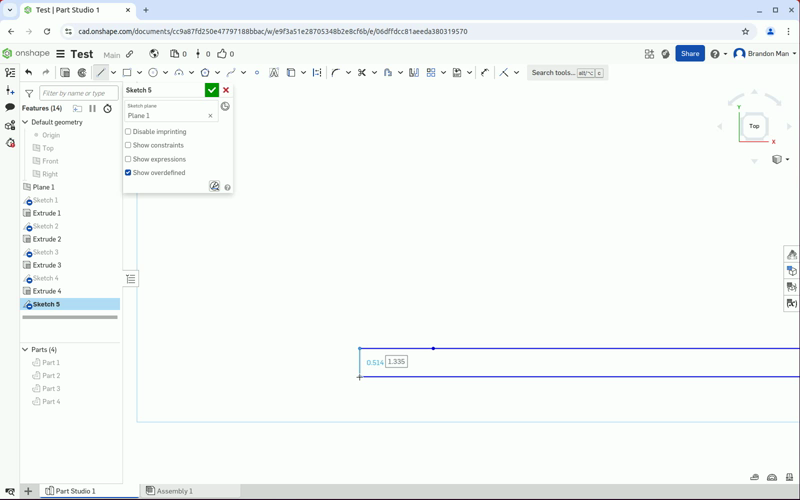
click(359, 376)
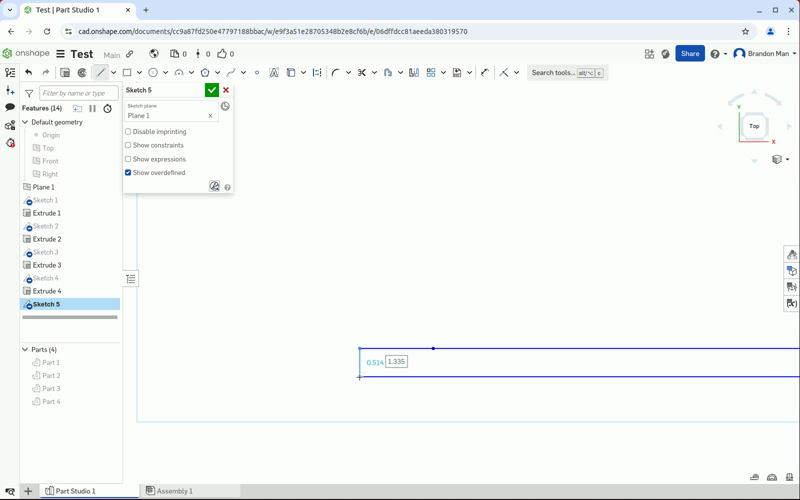
scroll(-6)
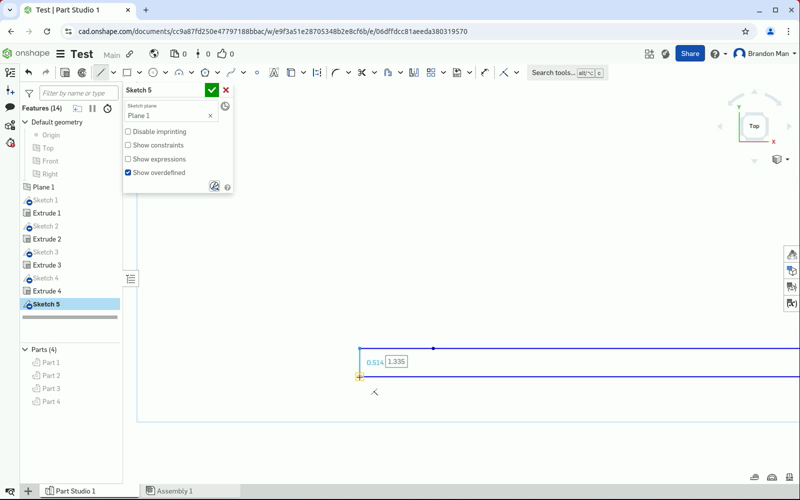
scroll(-6)
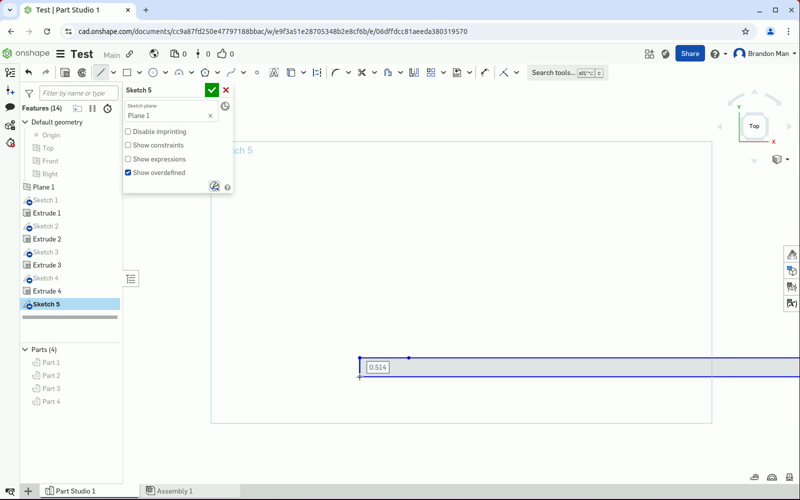
scroll(-6)
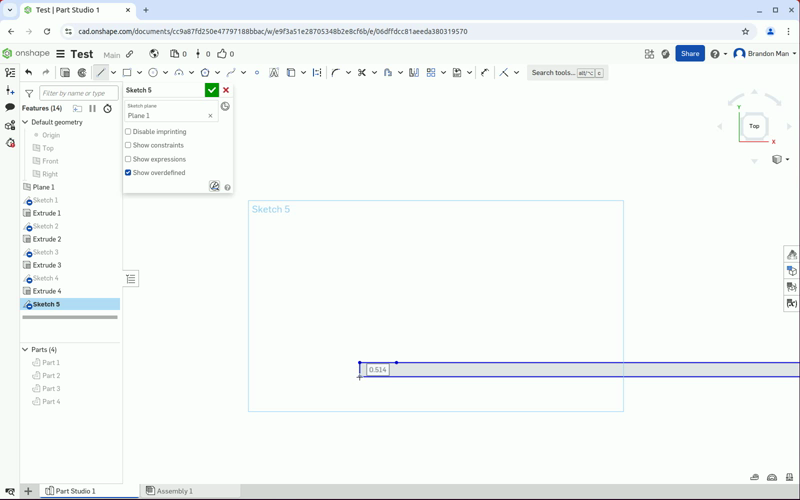
scroll(-6)
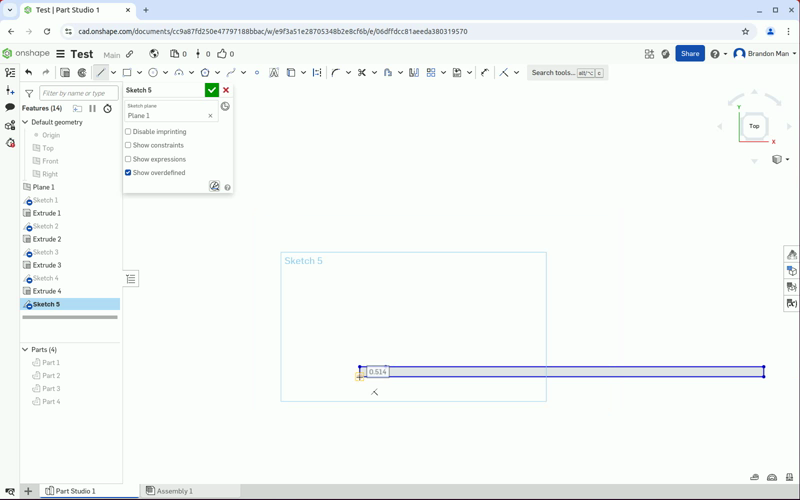
scroll(-6)
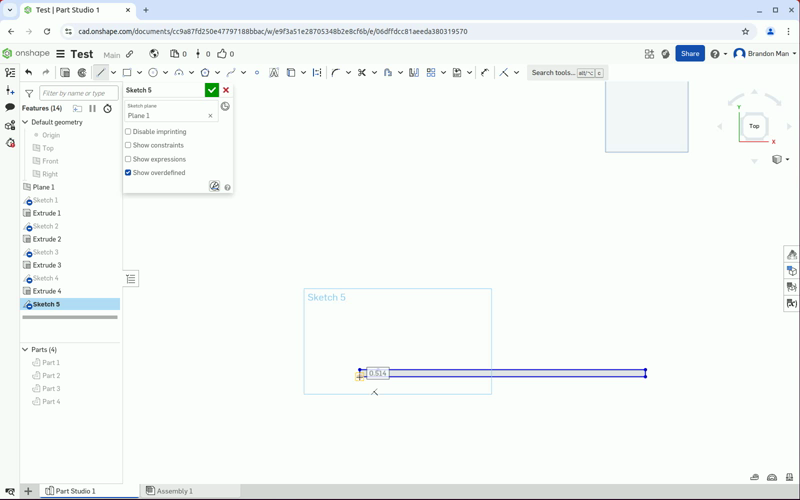
scroll(-6)
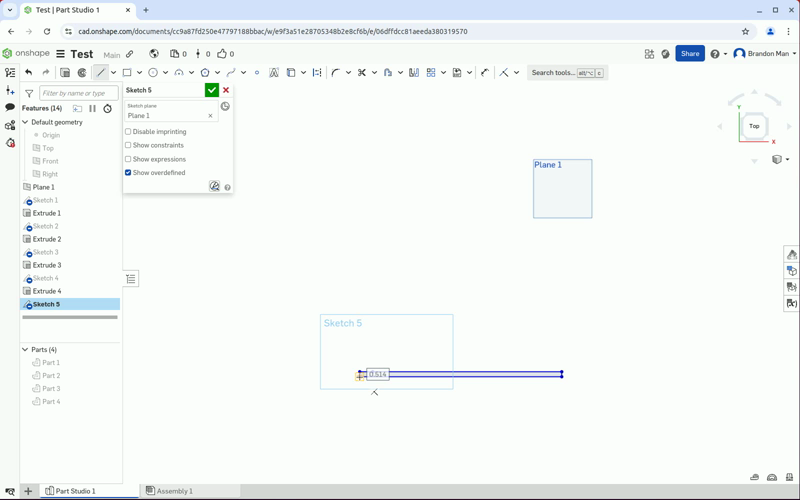
scroll(-6)
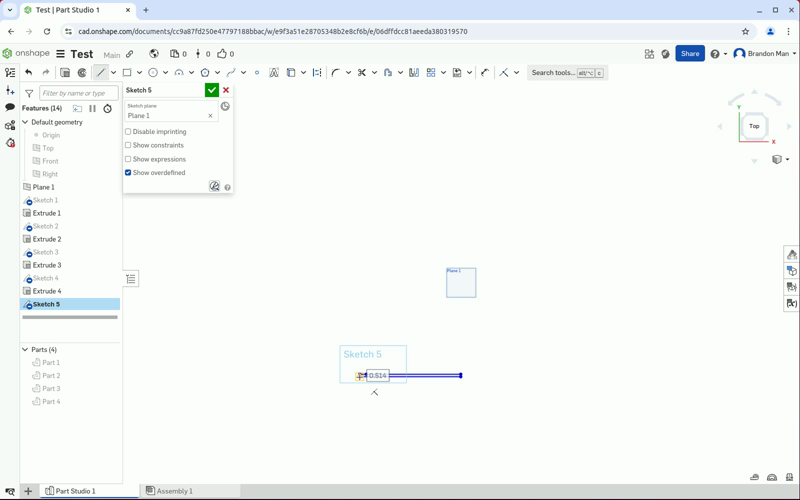
key(esc)
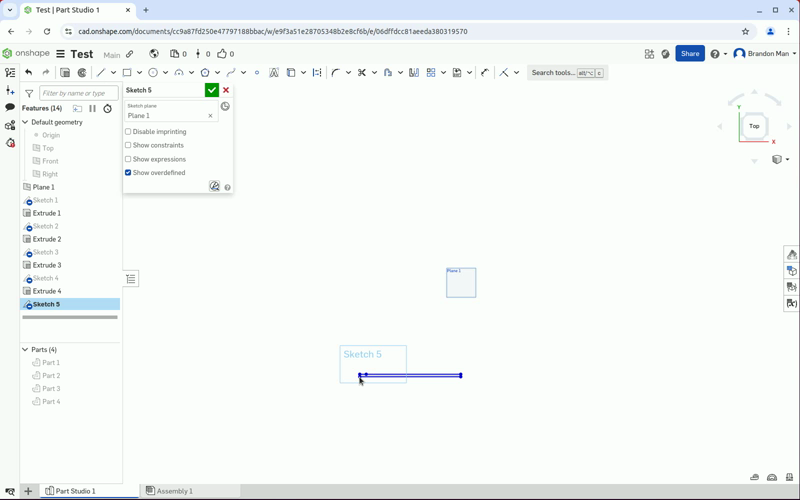
mouse_move(423, 375)
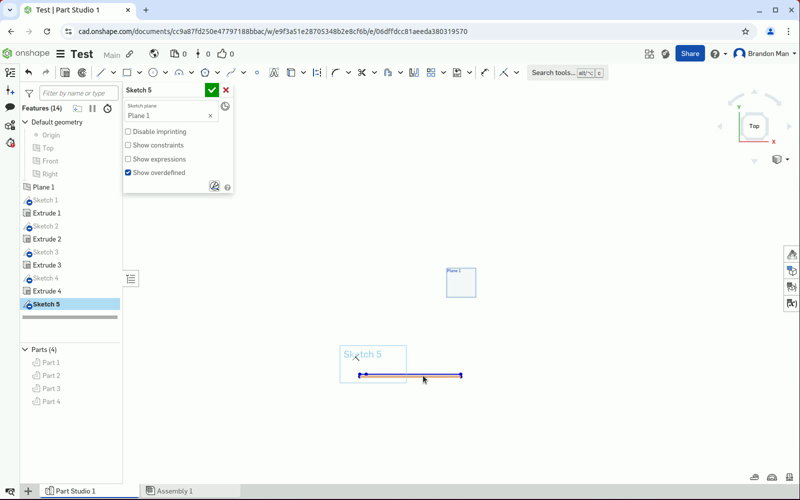
scroll(6)
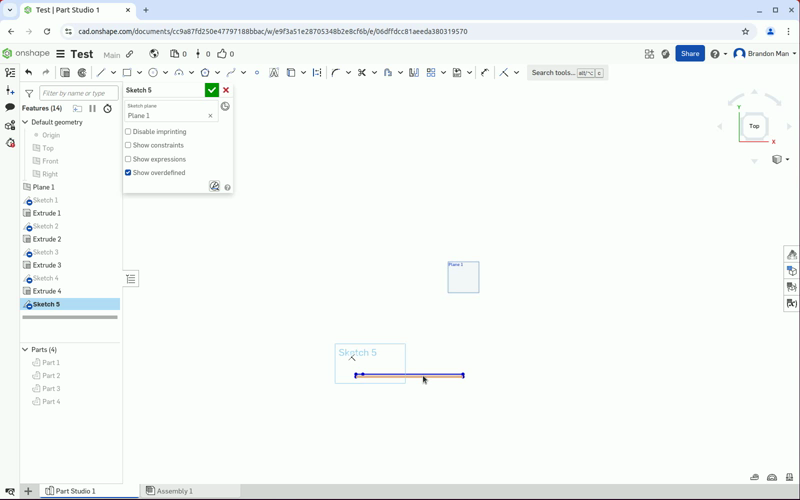
scroll(6)
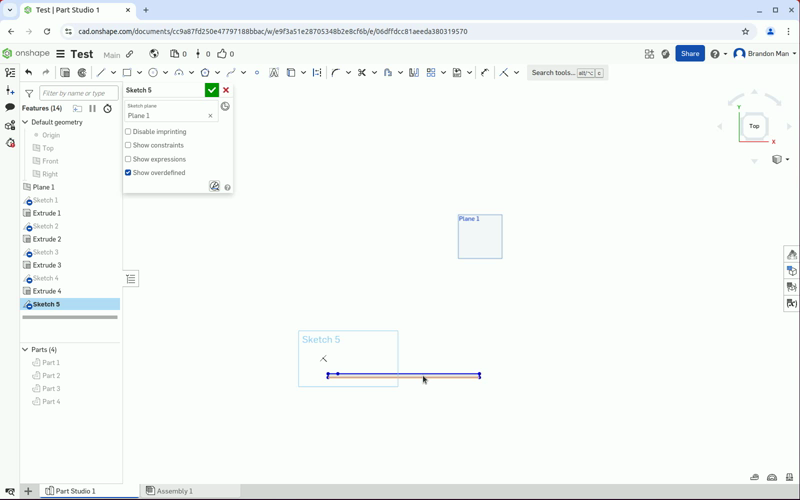
scroll(6)
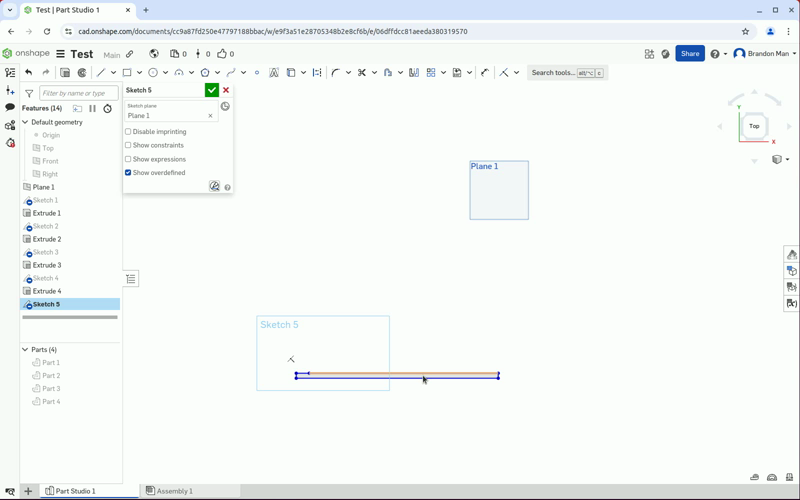
scroll(6)
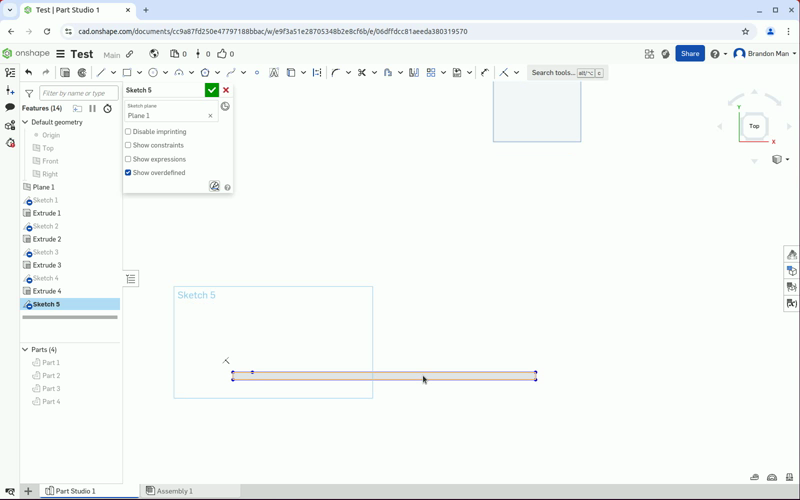
scroll(6)
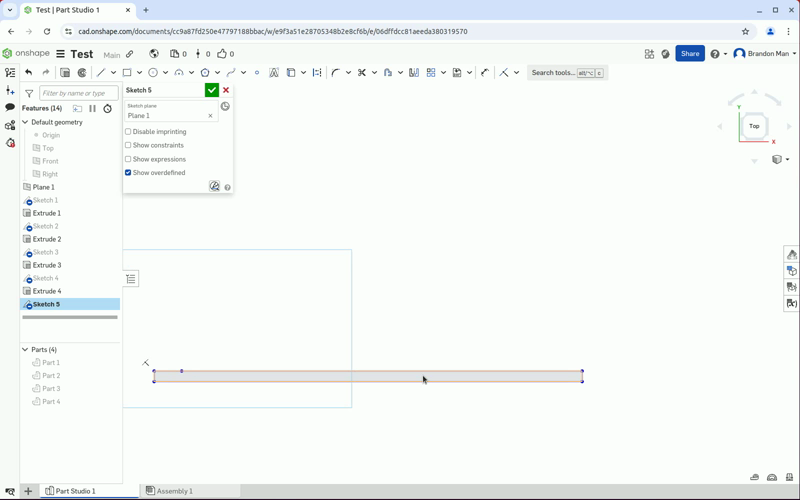
scroll(6)
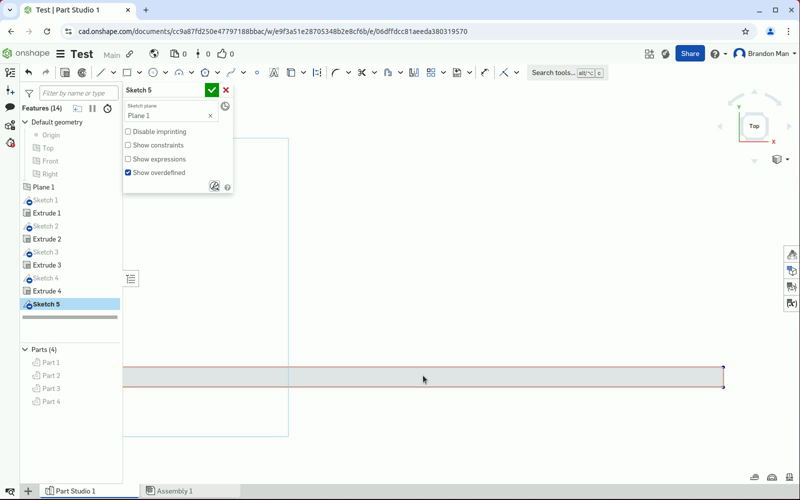
scroll(6)
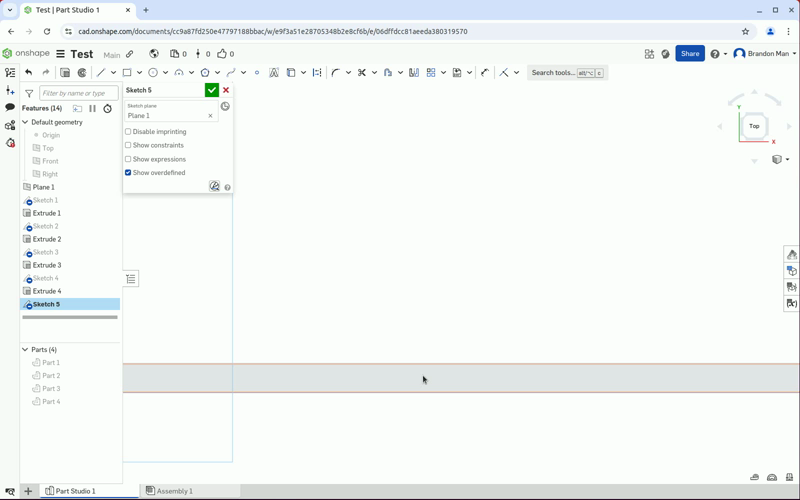
click(423, 375)
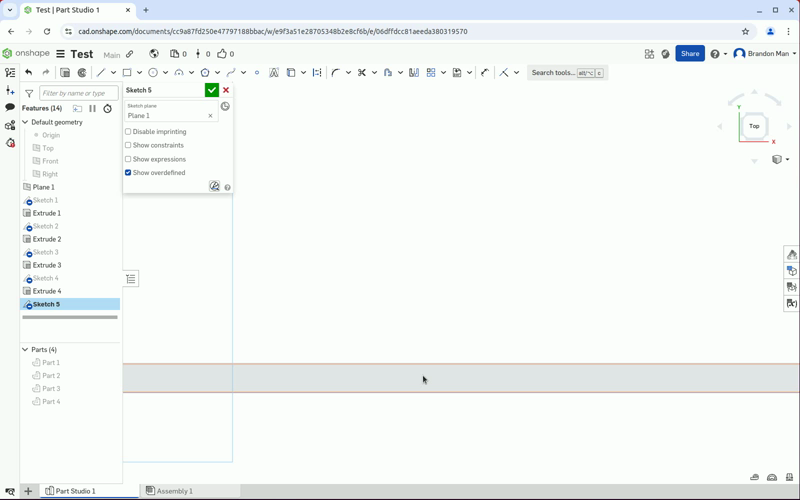
scroll(-6)
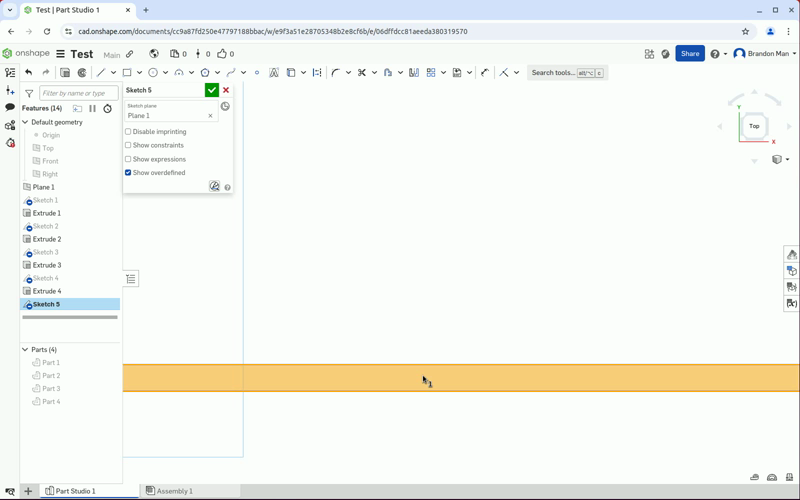
scroll(-6)
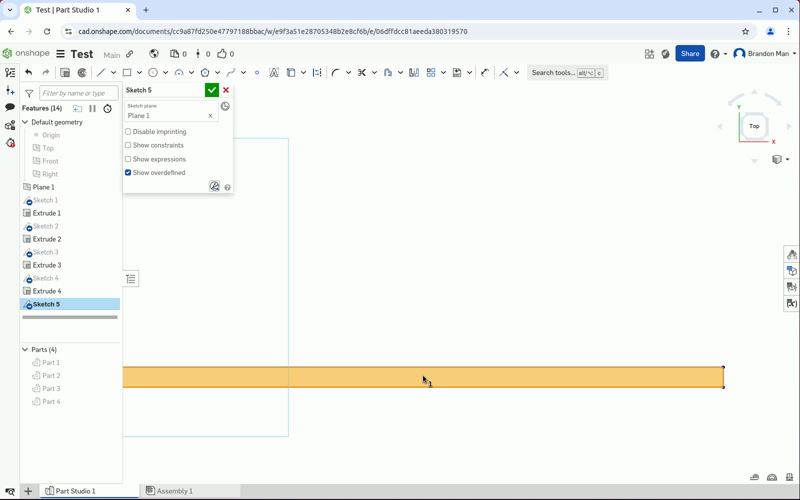
scroll(-6)
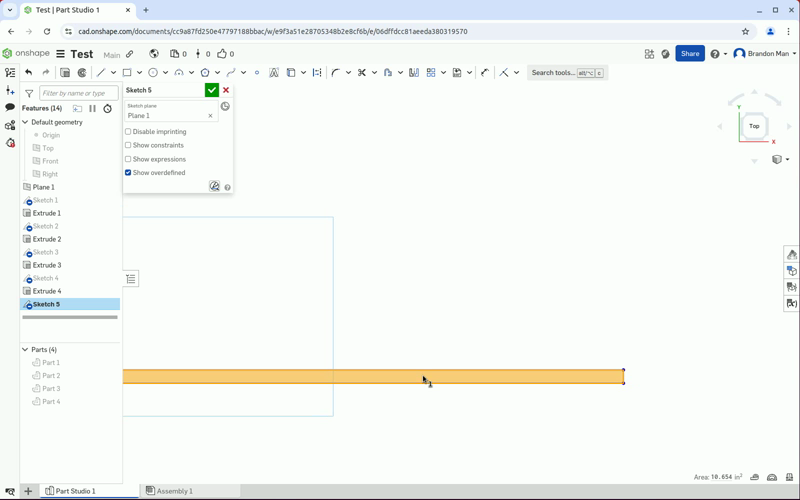
scroll(-6)
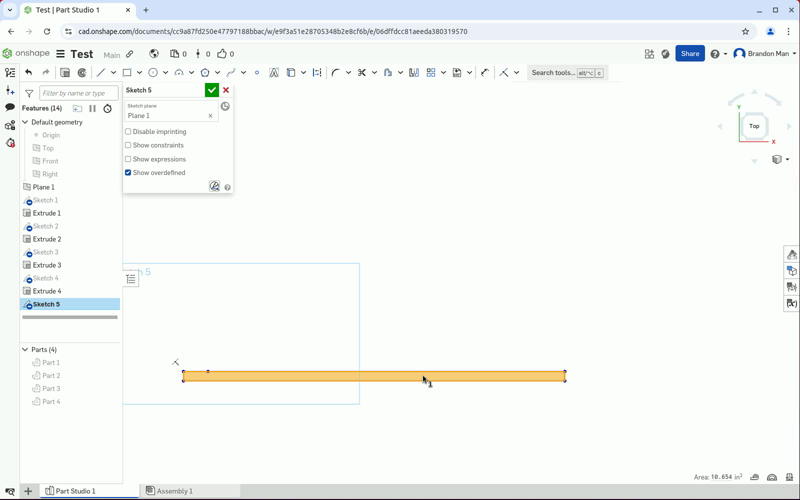
scroll(-6)
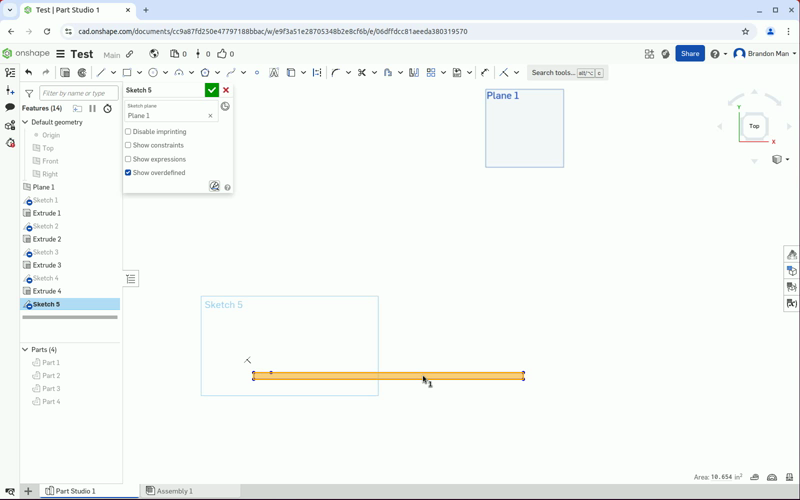
scroll(-6)
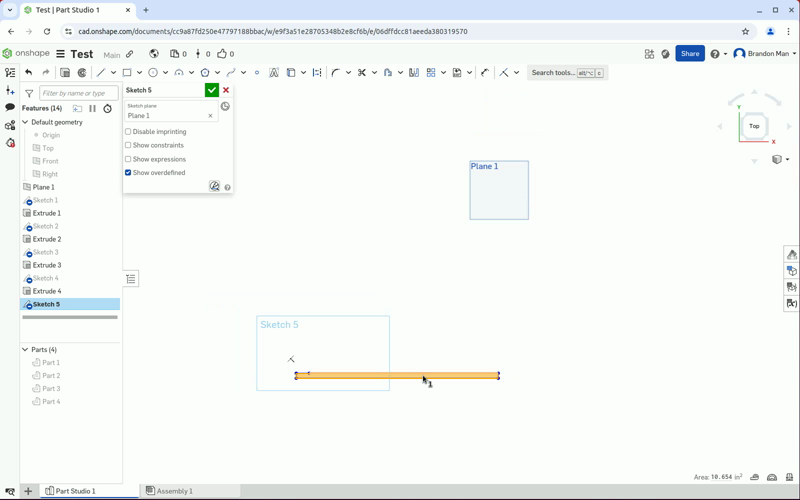
scroll(-6)
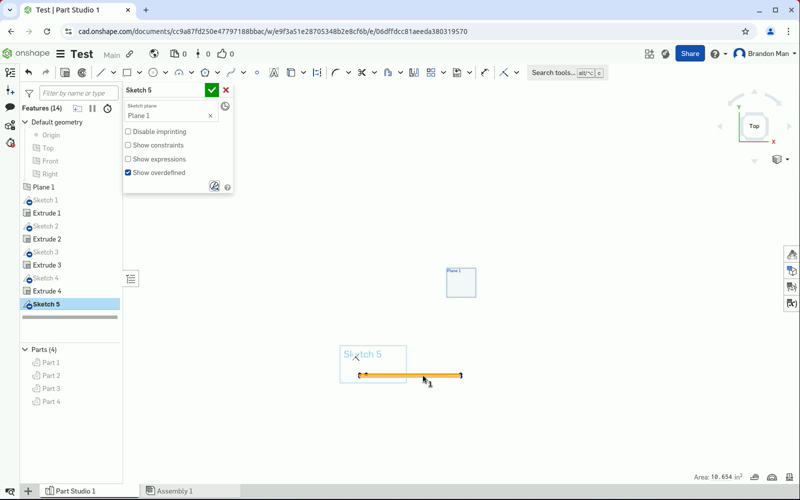
mouse_move(73, 352)
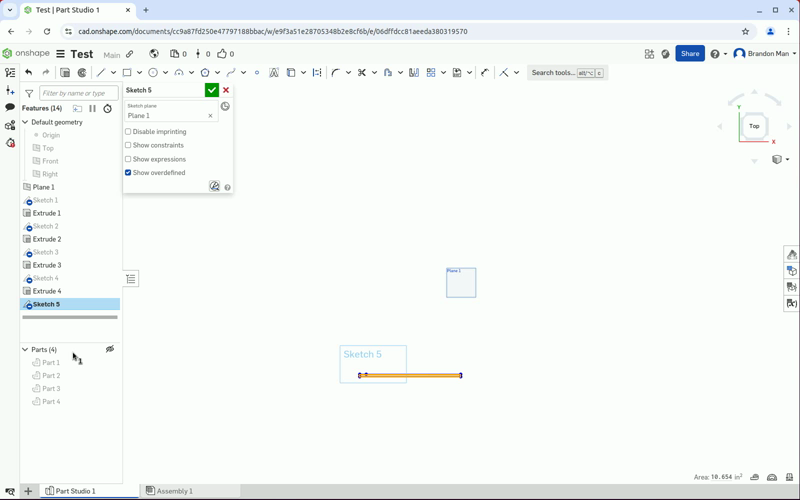
key(shift+y)
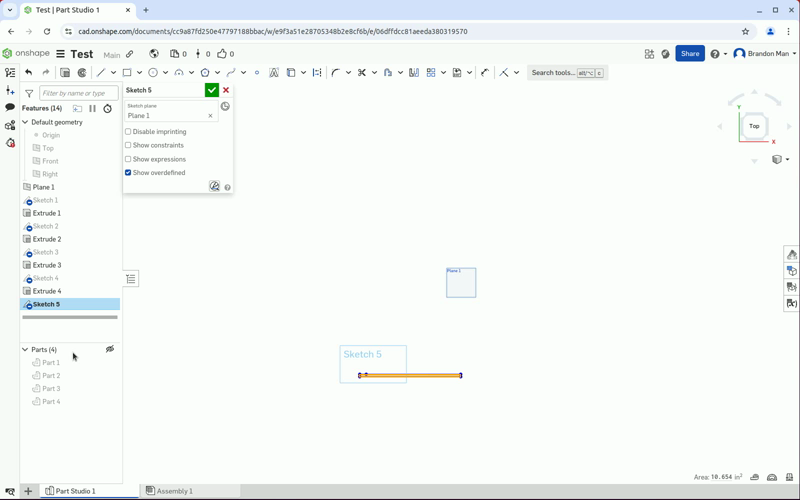
key(shift+e)
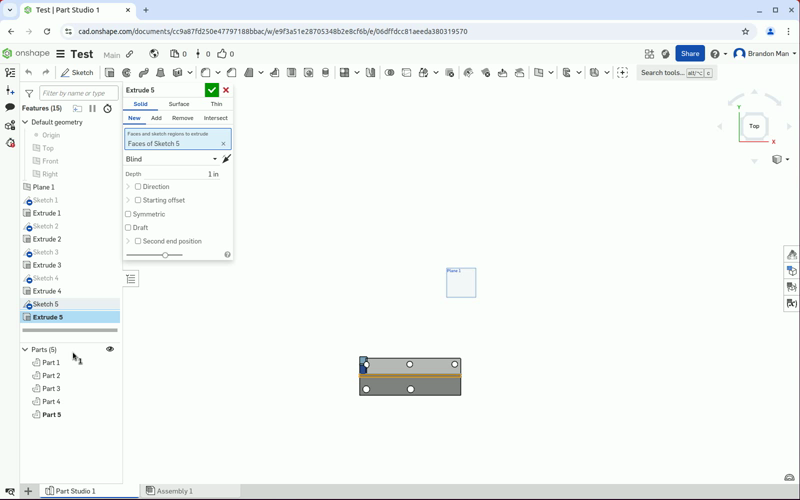
mouse_move(143, 106)
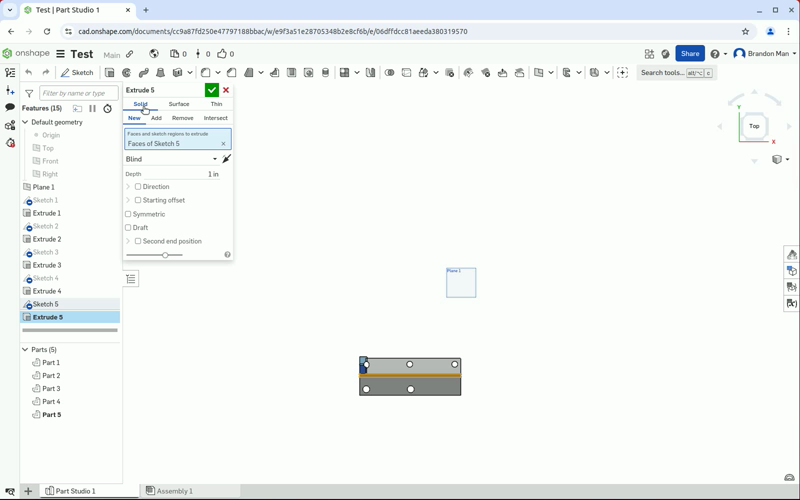
click(143, 106)
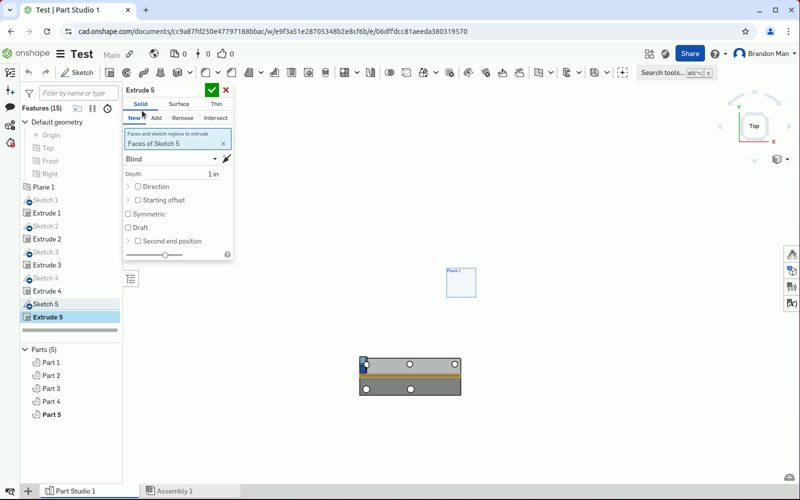
mouse_move(137, 120)
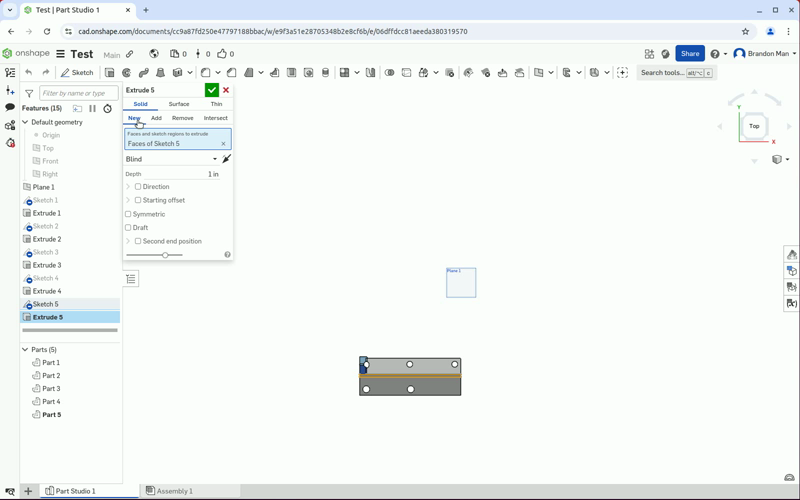
click(137, 120)
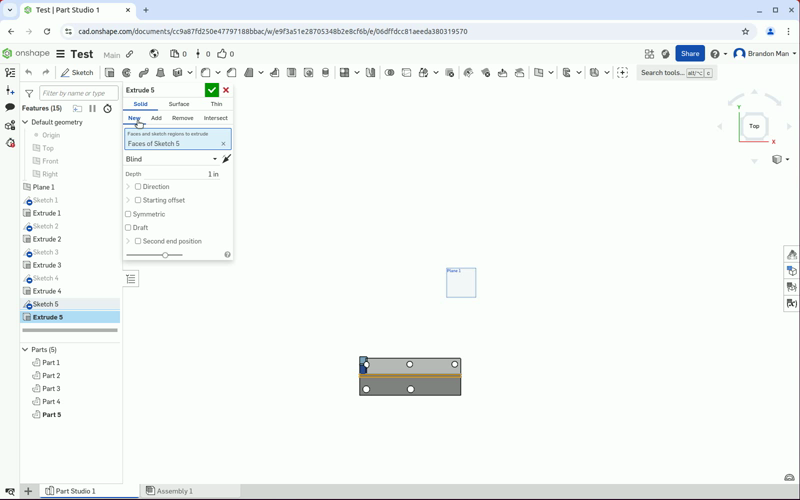
key(tab, 4)
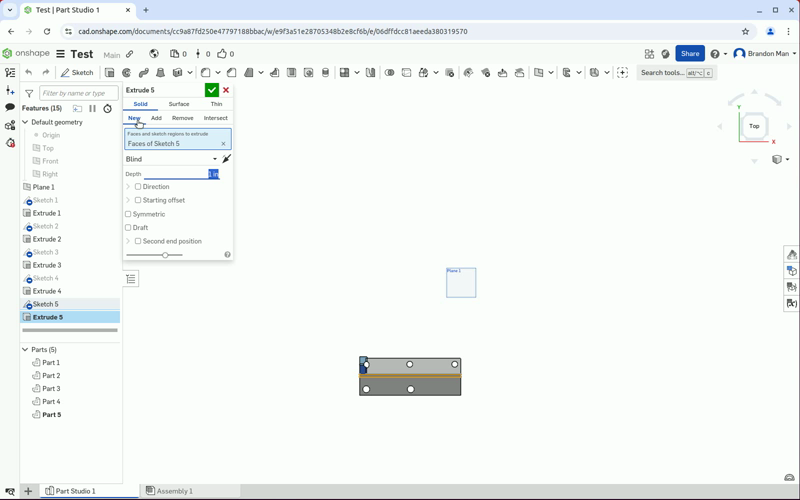
text(0.963)
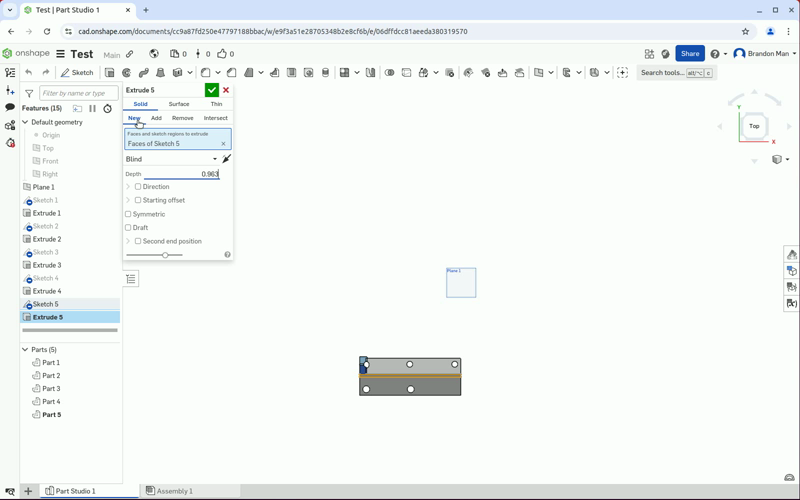
key(enter)
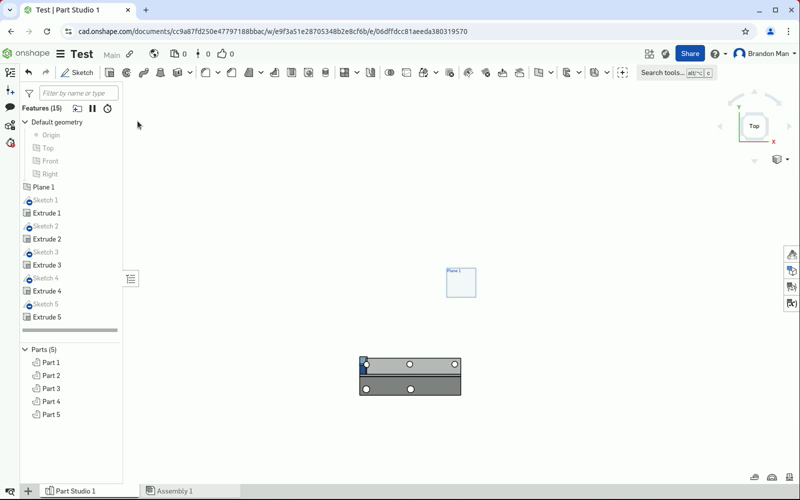
key(shift+h)
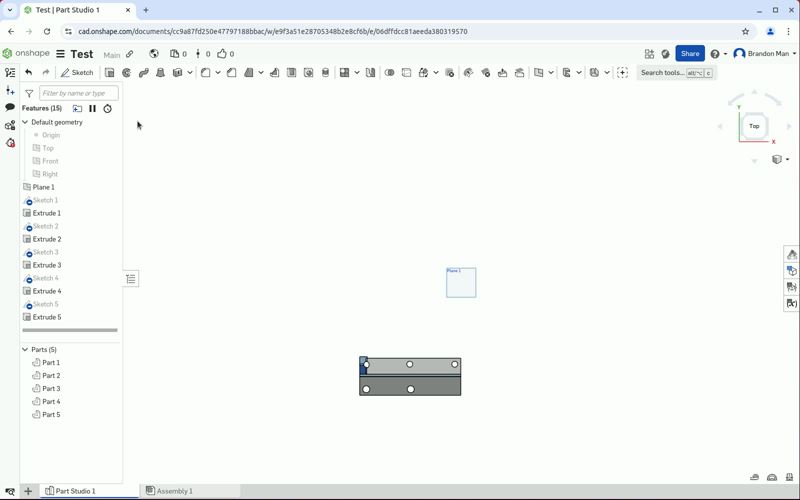
key(shift+h)
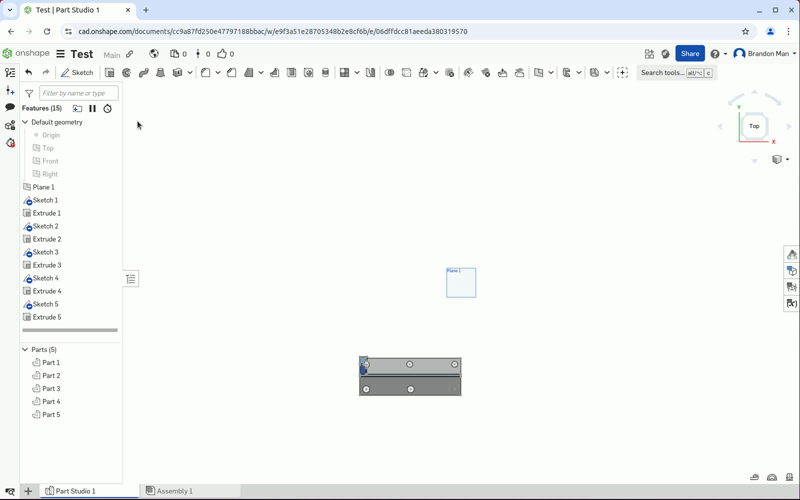
key(shift+7)
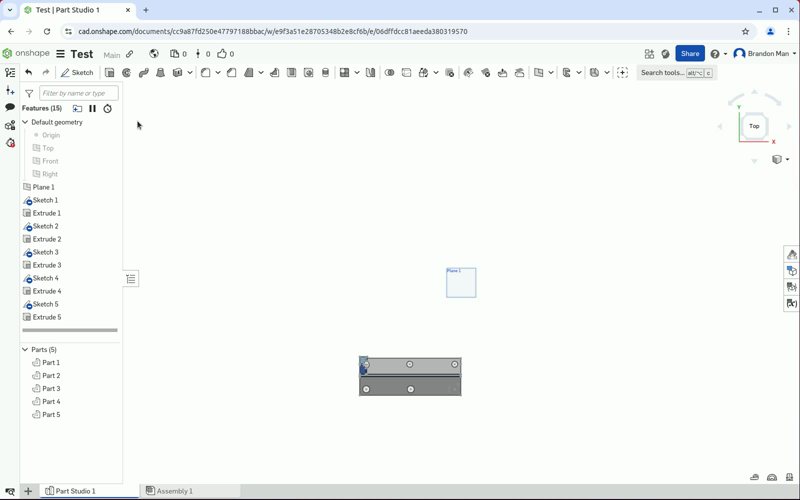
key(up, 3)
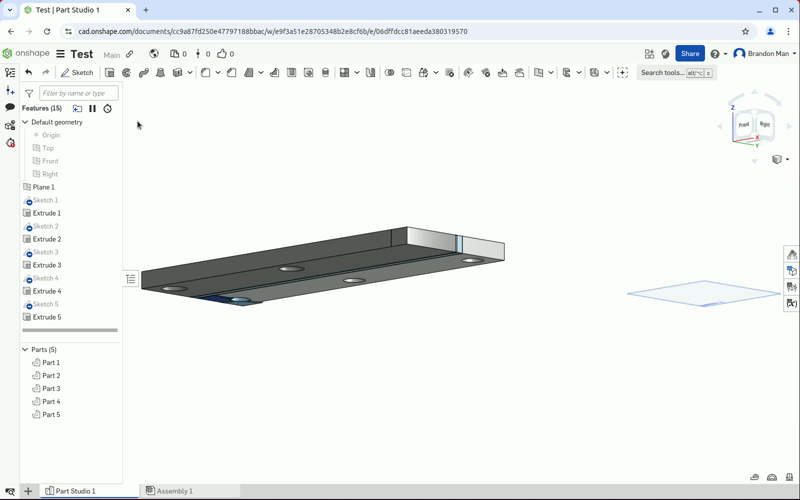
key(left, 3)
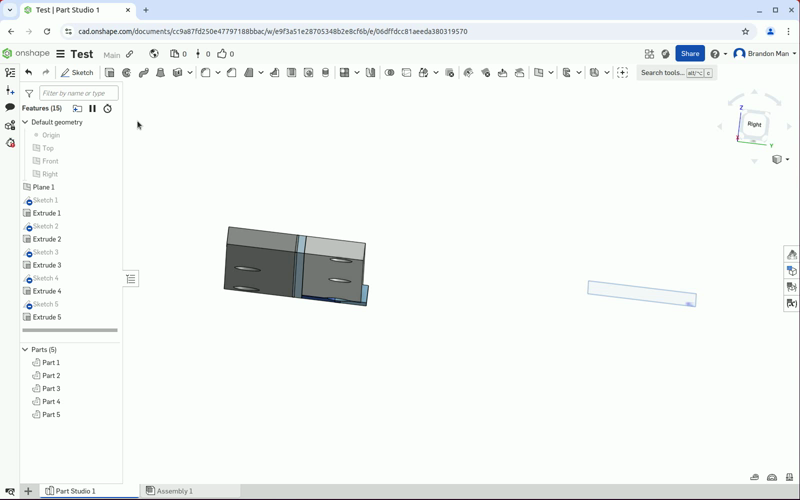
key(right, 3)
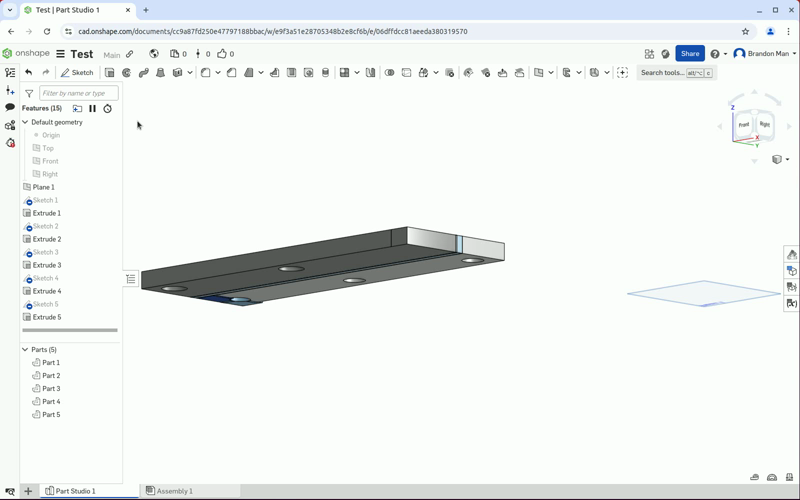
key(down, 3)
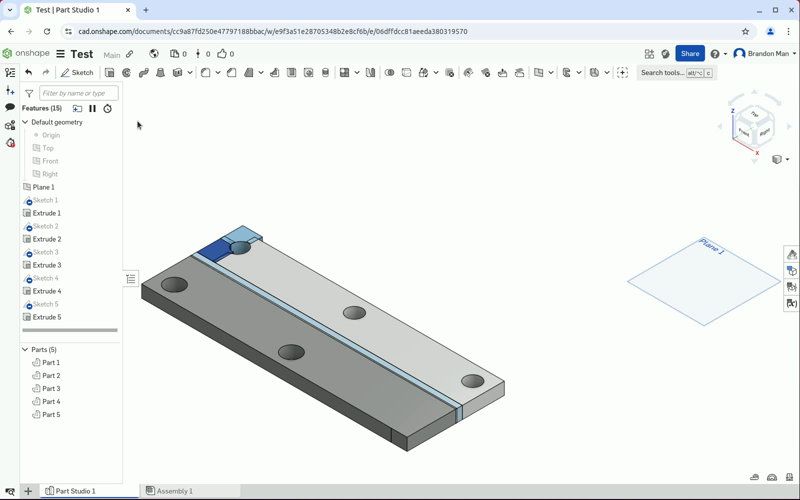
mouse_move(73, 189)
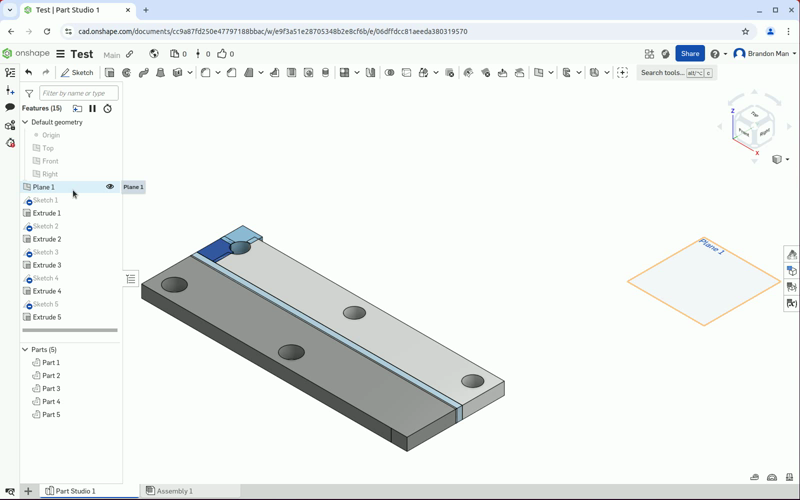
click(73, 189)